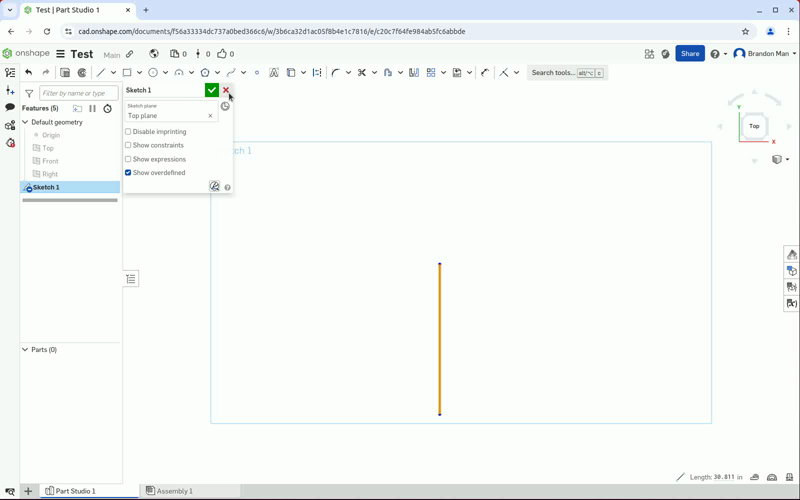
key(shift+h)
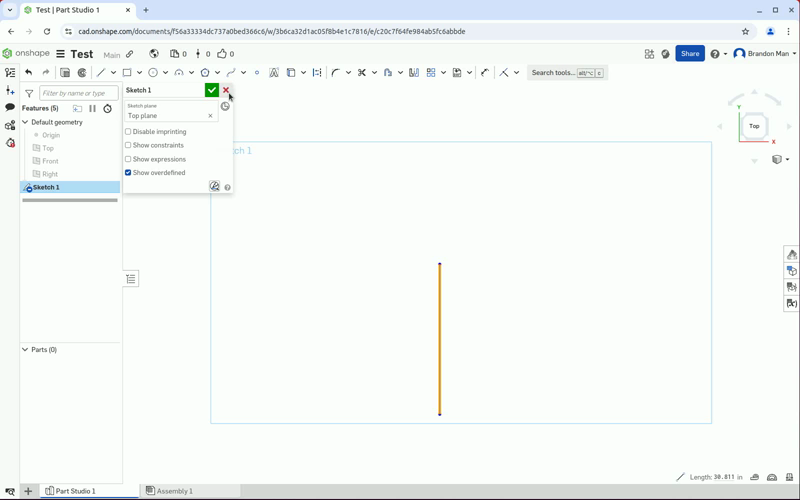
key(shift+s)
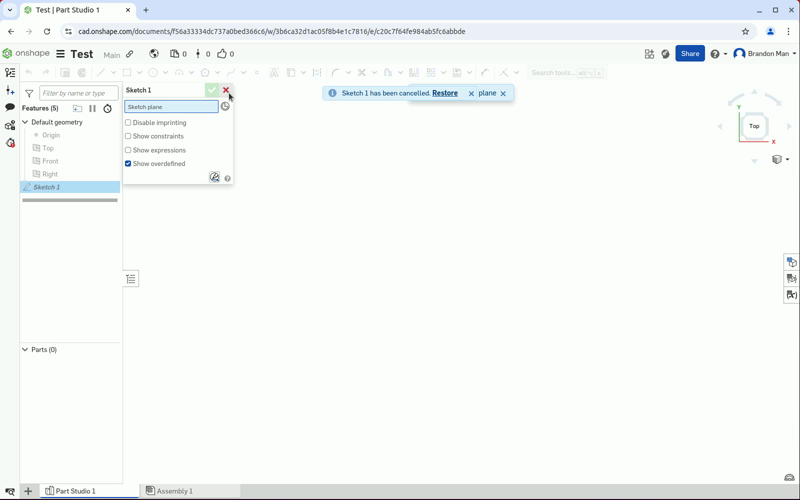
mouse_move(73, 150)
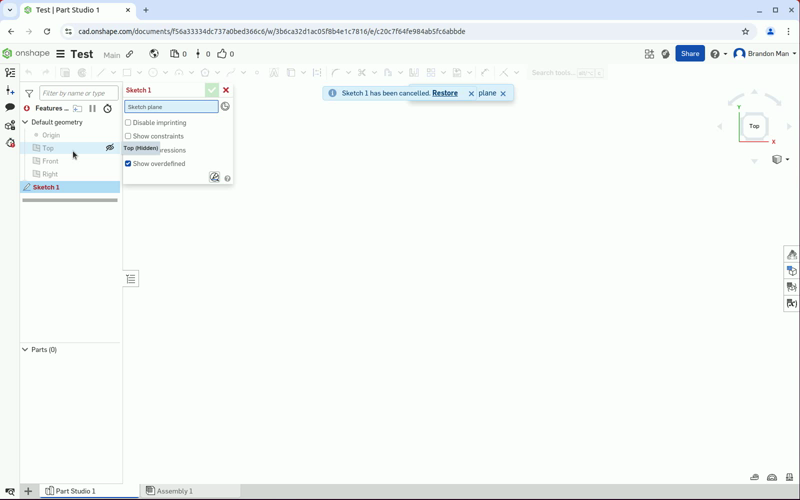
click(73, 150)
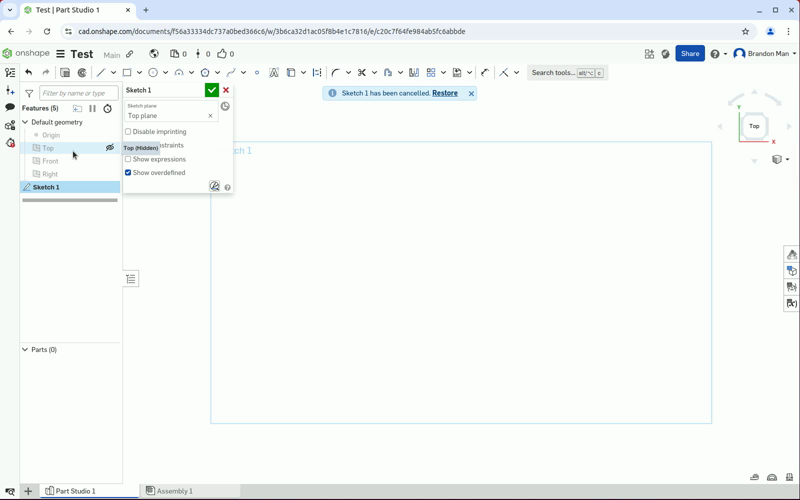
mouse_move(73, 352)
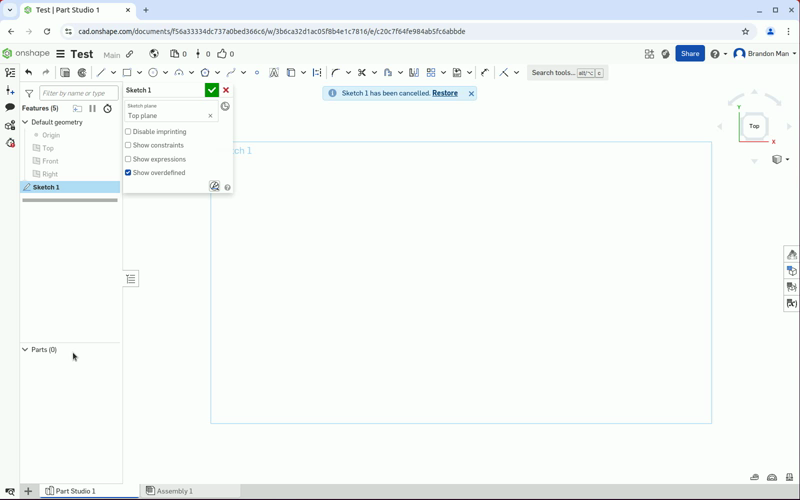
key(y)
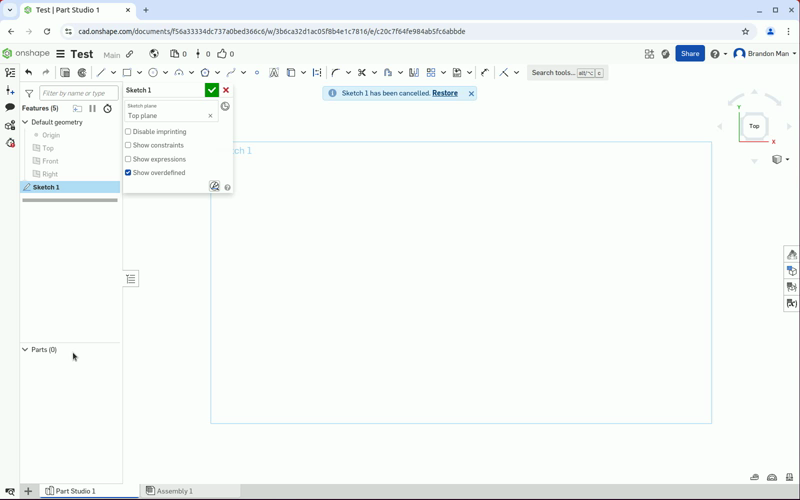
key(l)
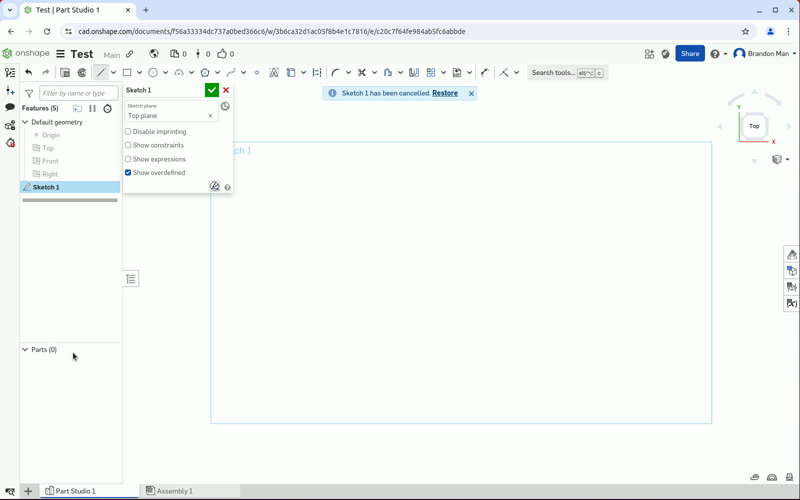
key_down(shift)
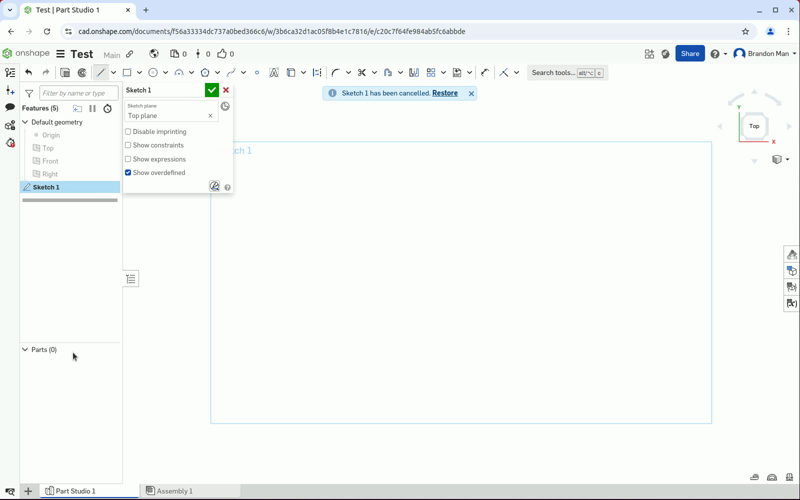
mouse_move(378, 286)
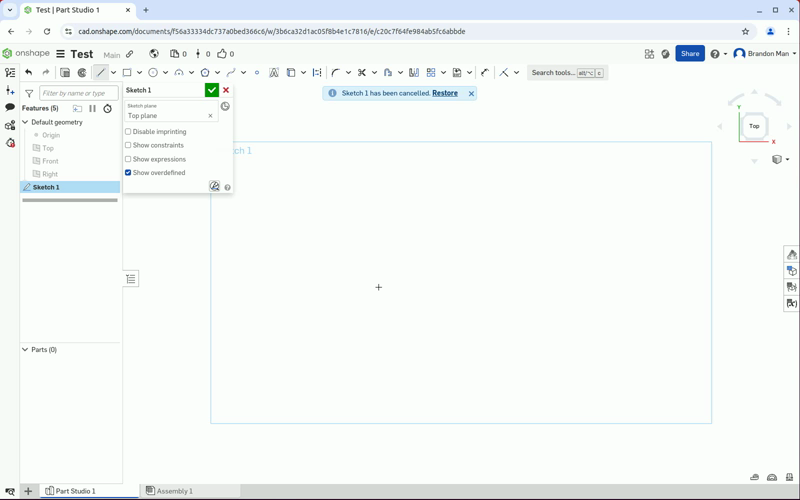
click(378, 286)
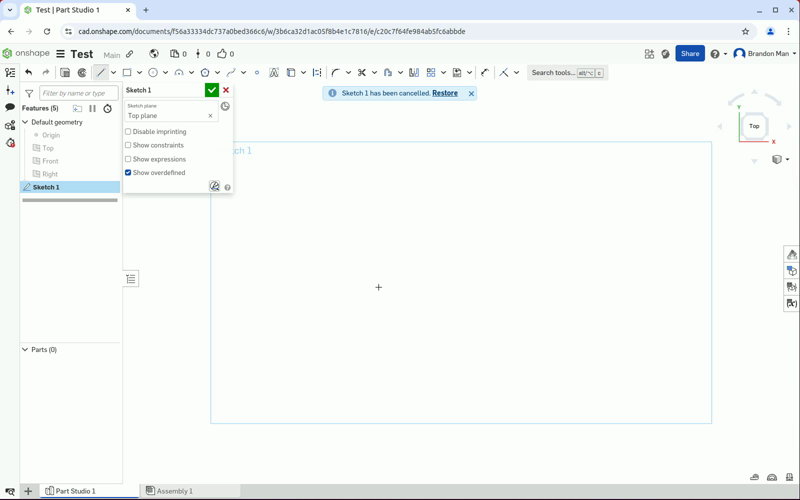
key_up(shift)
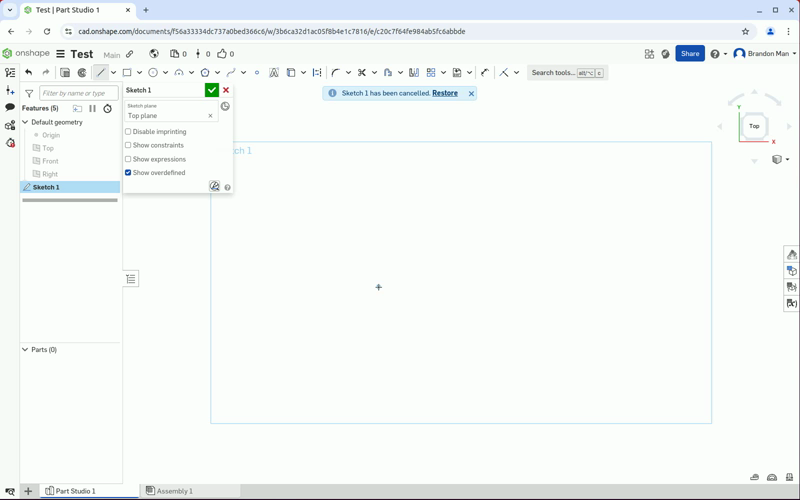
key_down(shift)
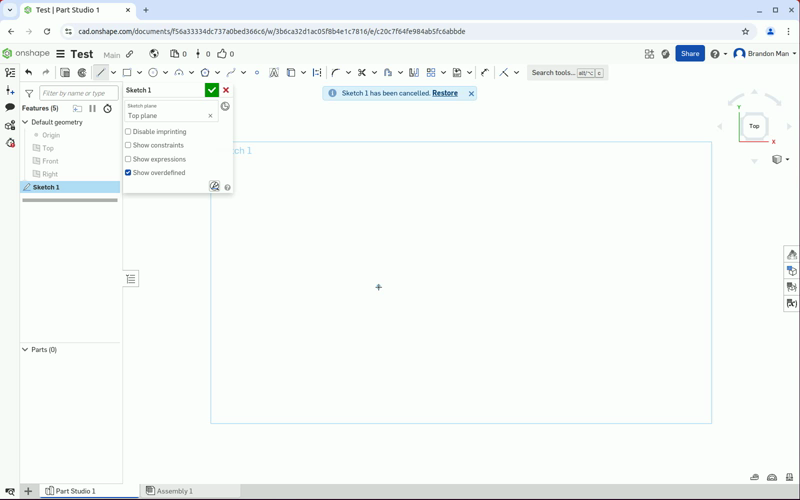
mouse_move(408, 286)
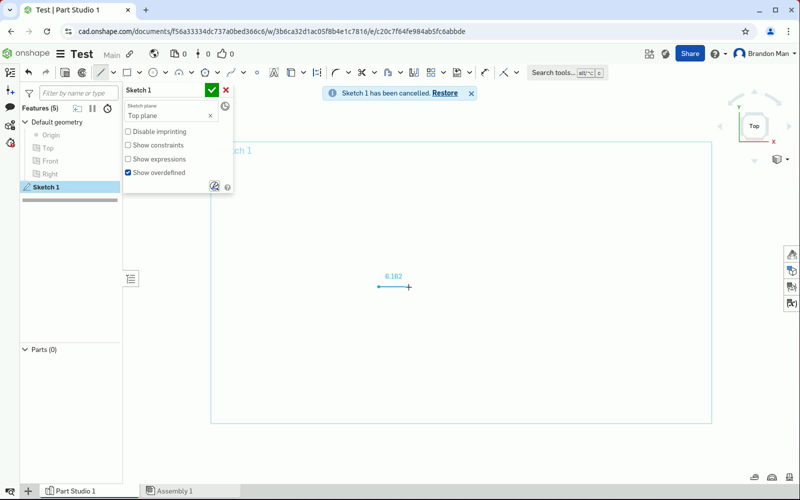
mouse_move(385, 286)
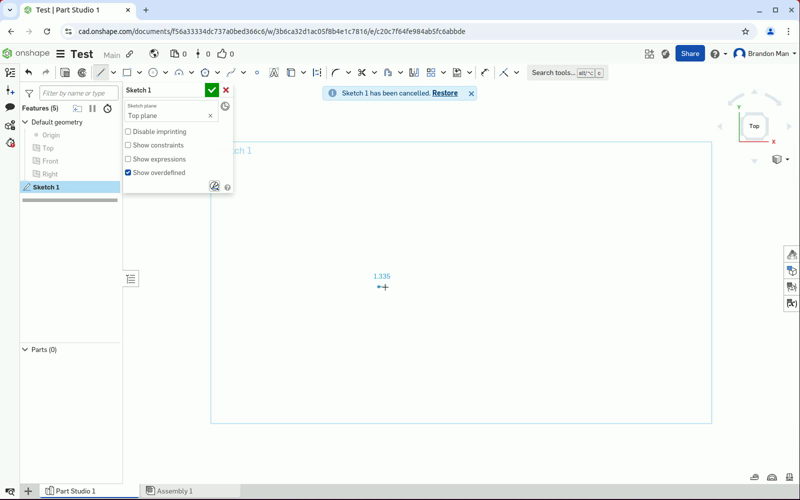
scroll(6)
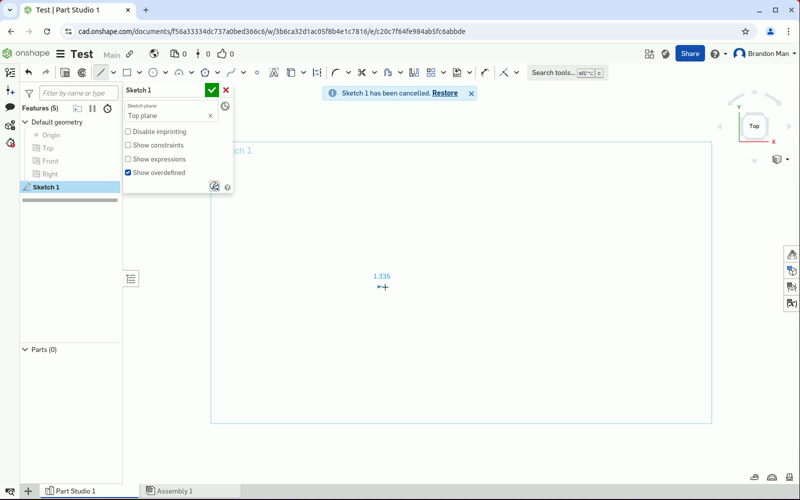
scroll(6)
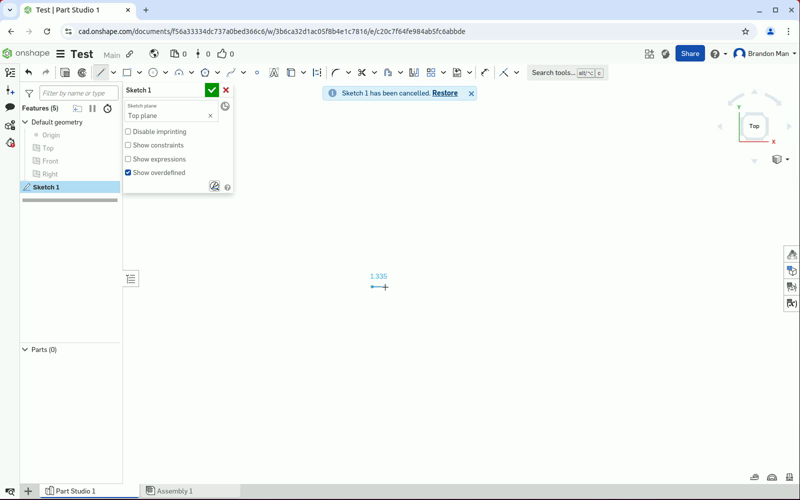
scroll(6)
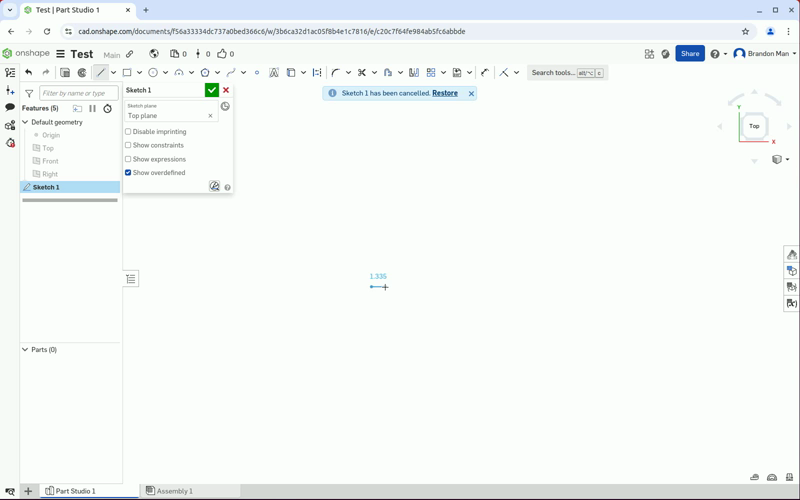
scroll(6)
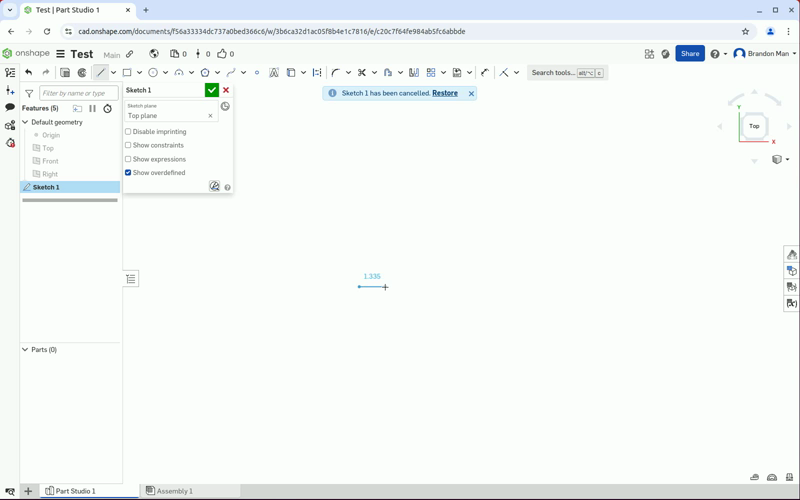
scroll(6)
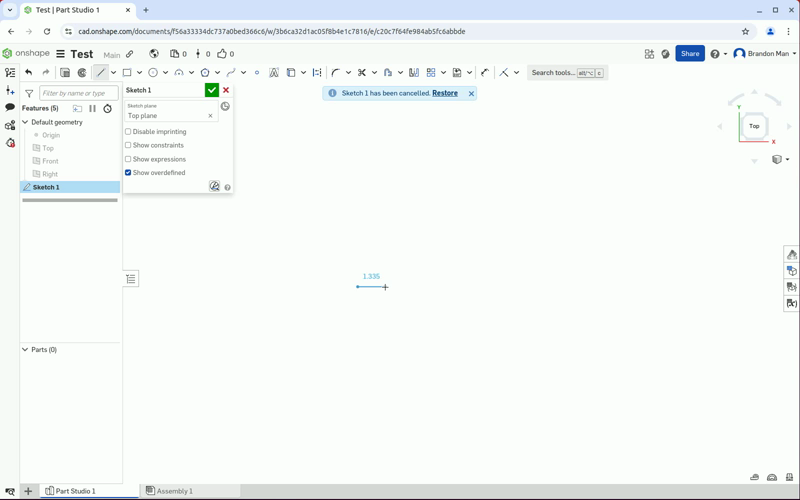
scroll(6)
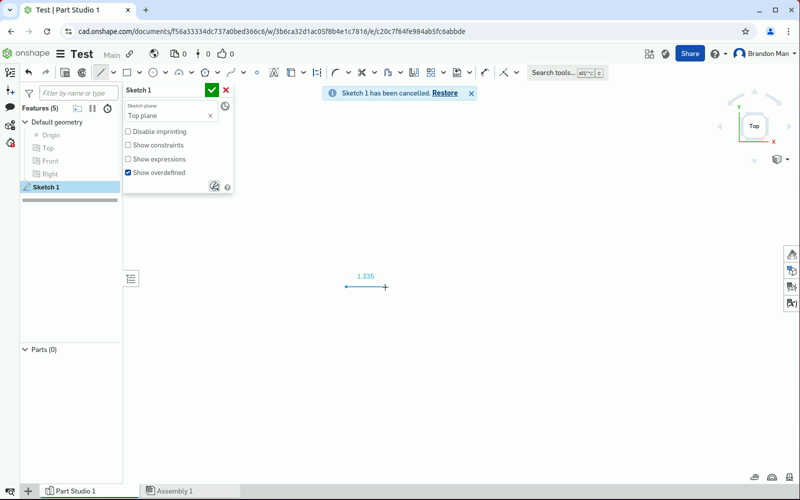
scroll(6)
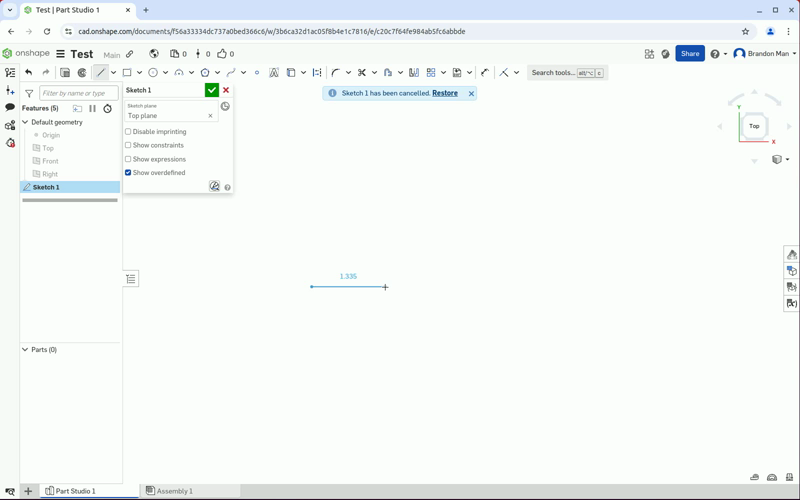
click(385, 286)
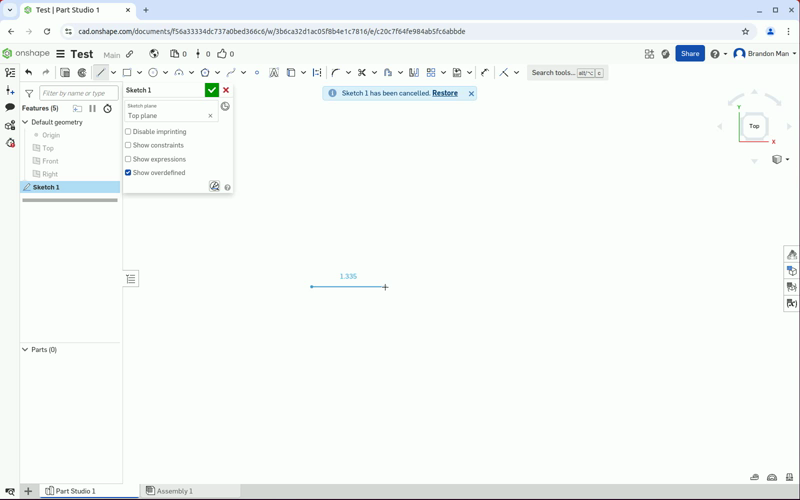
scroll(-6)
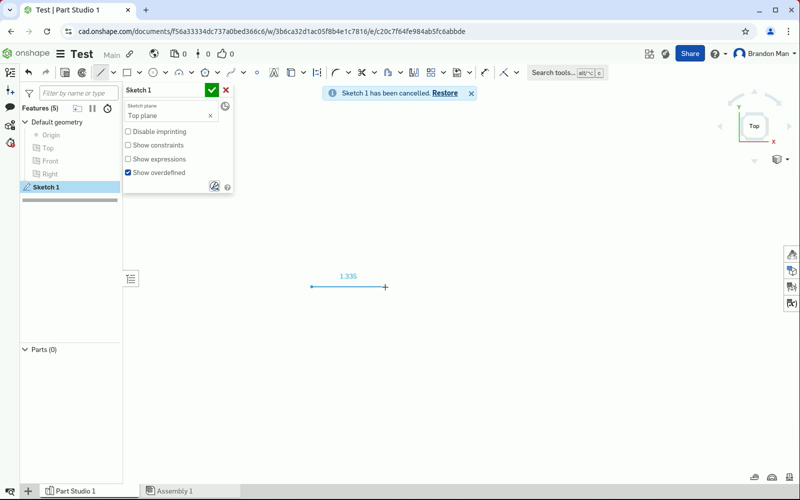
scroll(-6)
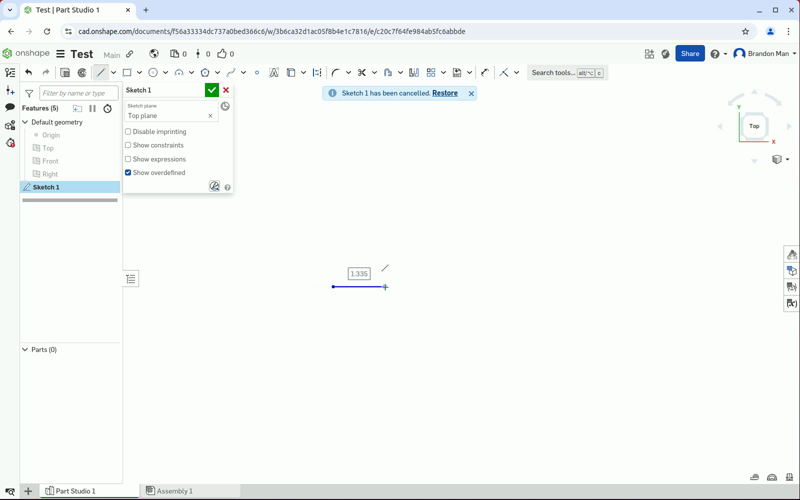
scroll(-6)
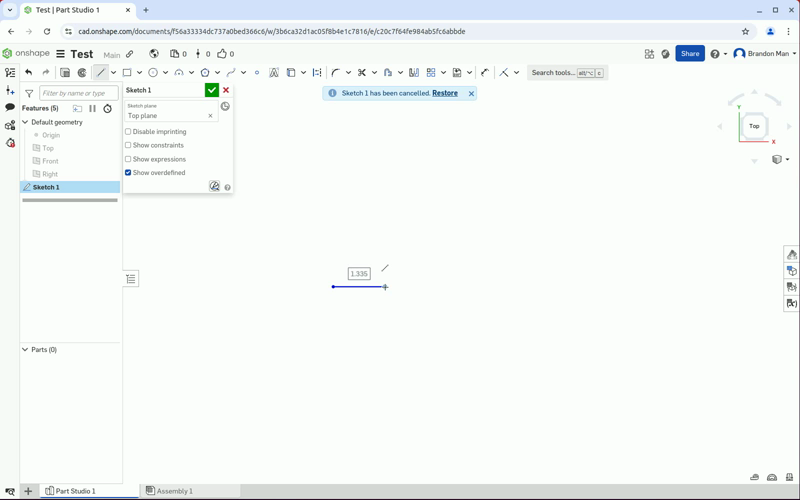
scroll(-6)
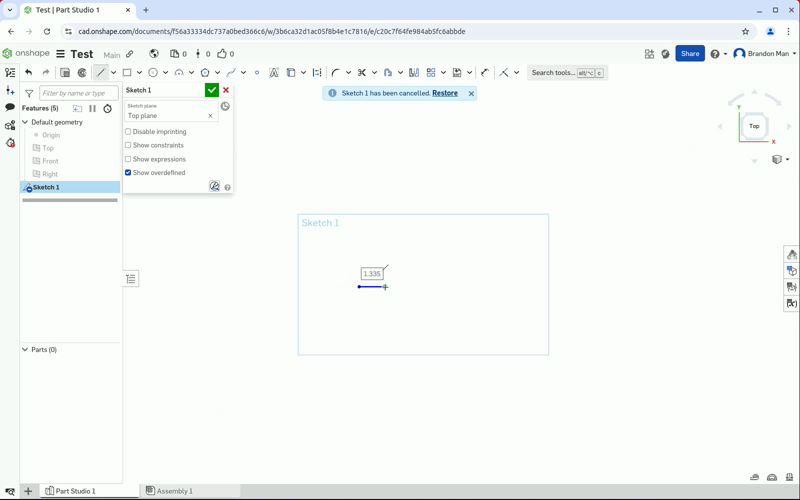
scroll(-6)
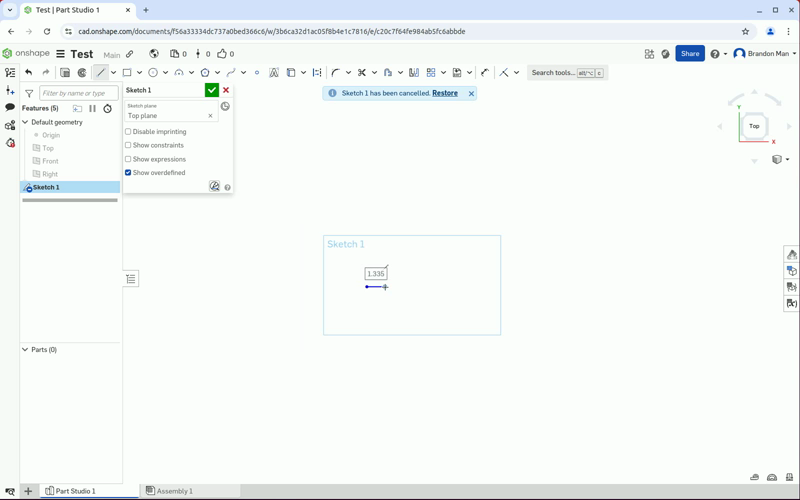
scroll(-6)
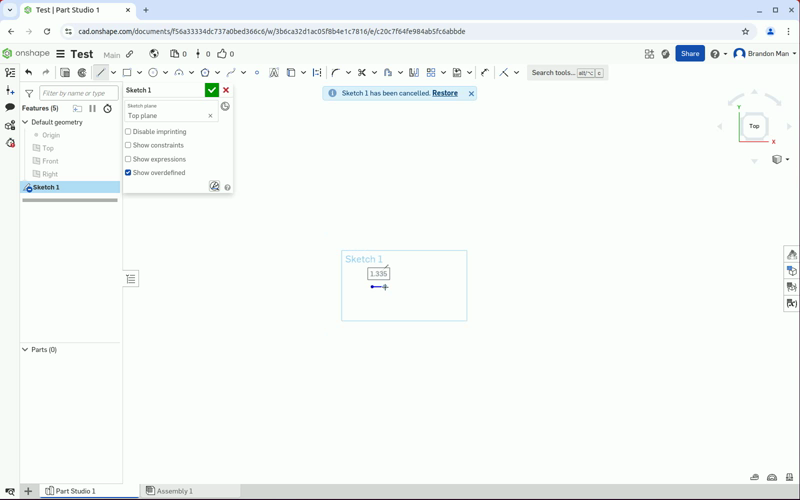
scroll(-6)
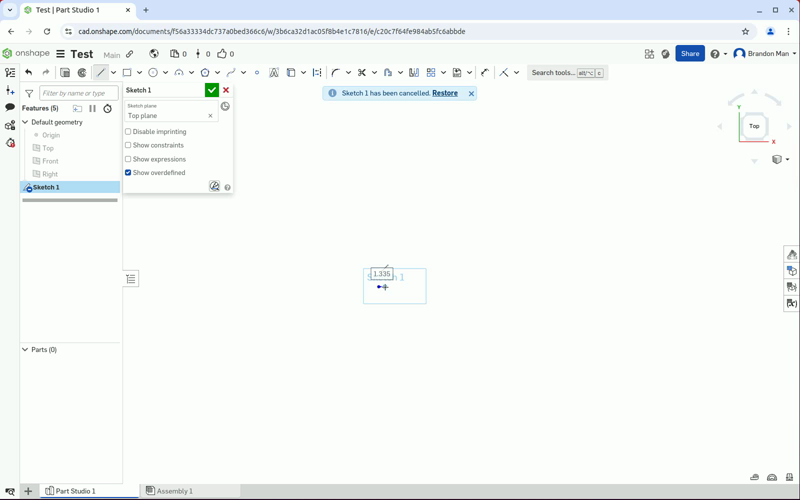
key_up(shift)
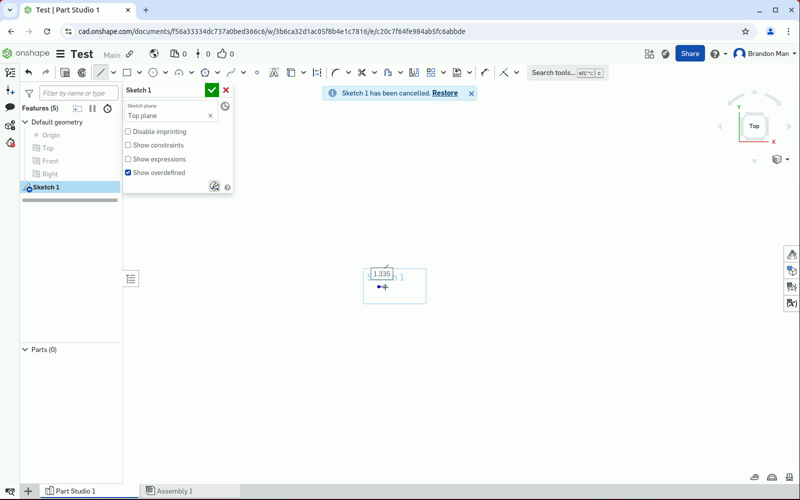
key(esc)
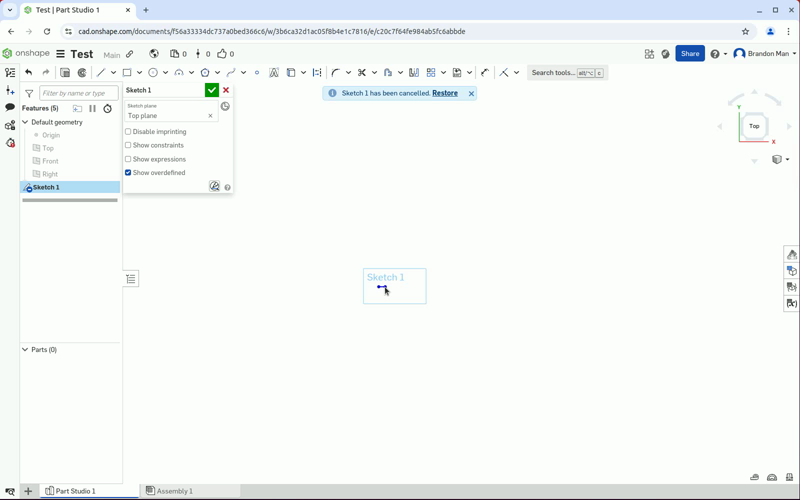
key(a)
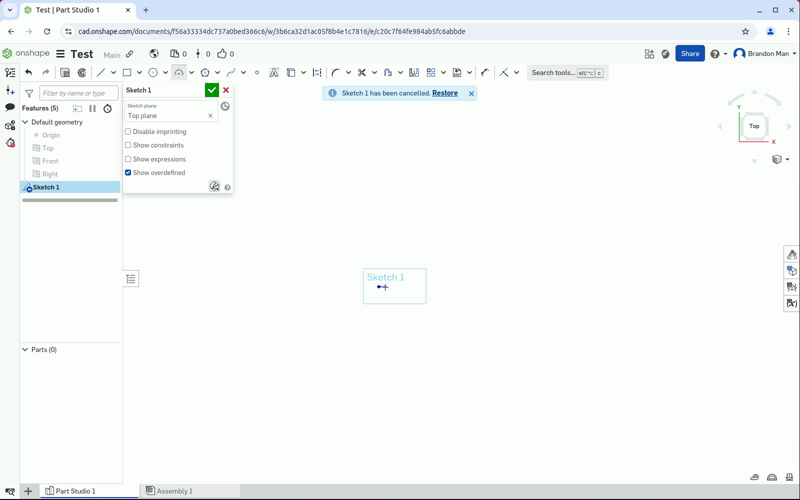
mouse_move(385, 286)
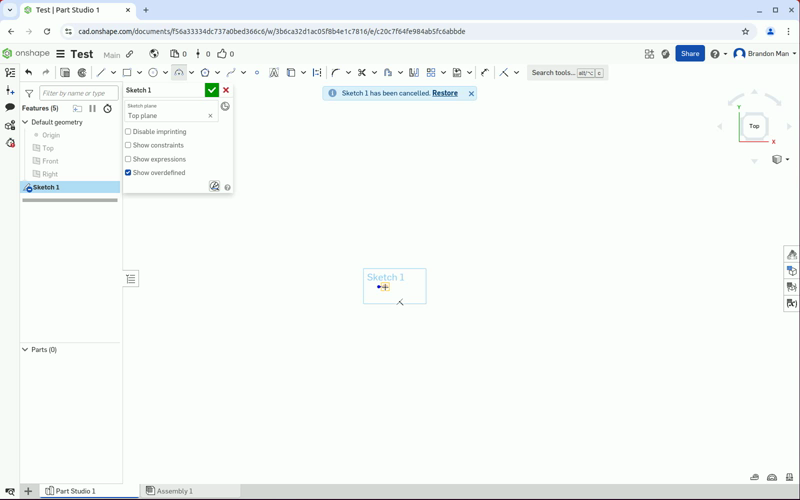
click(385, 286)
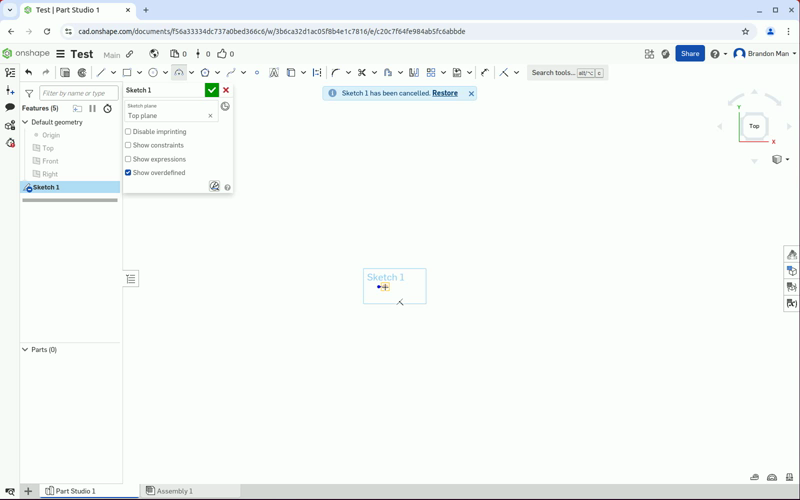
key_down(shift)
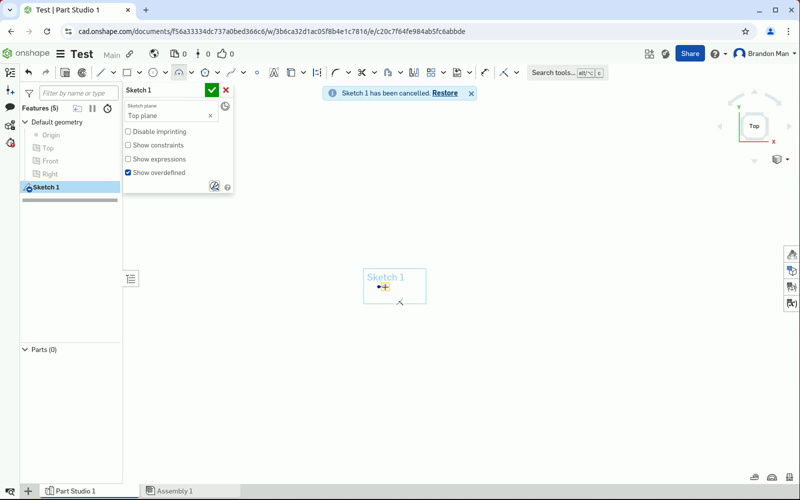
mouse_move(385, 279)
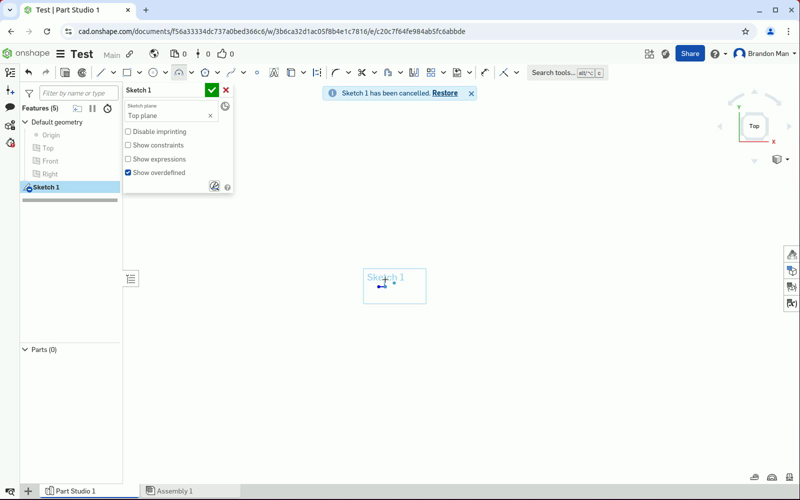
scroll(6)
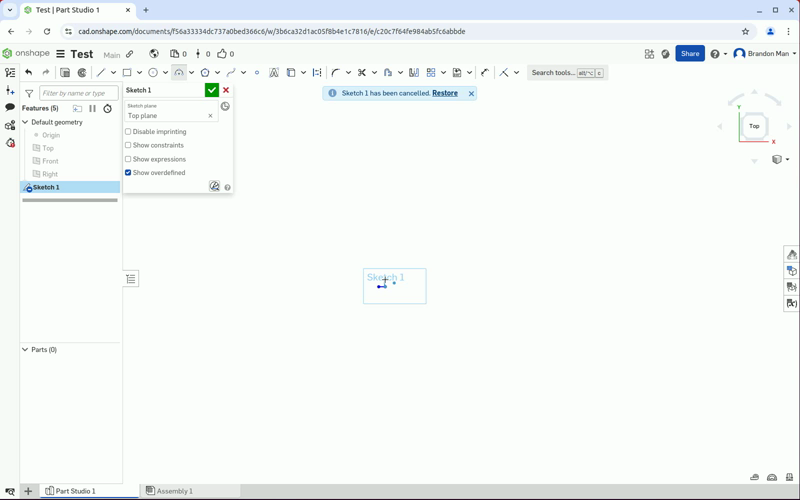
scroll(6)
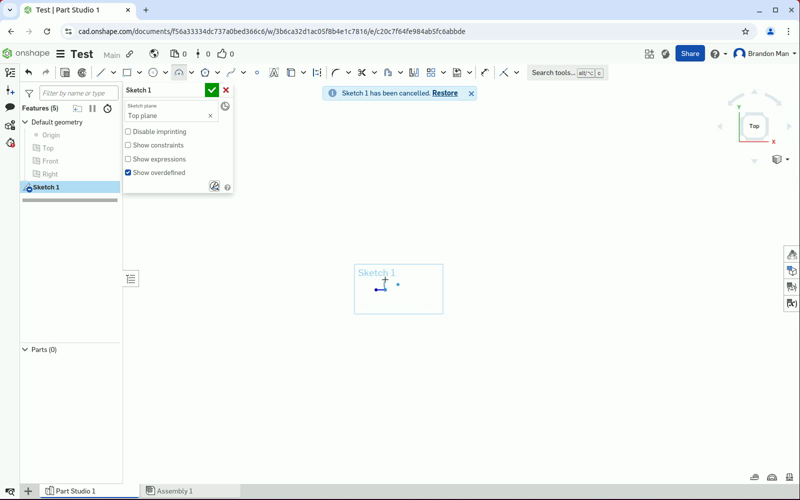
scroll(6)
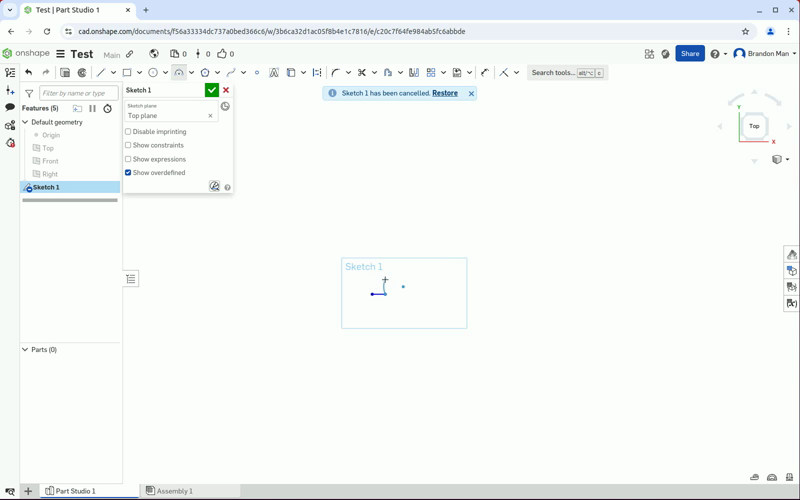
scroll(6)
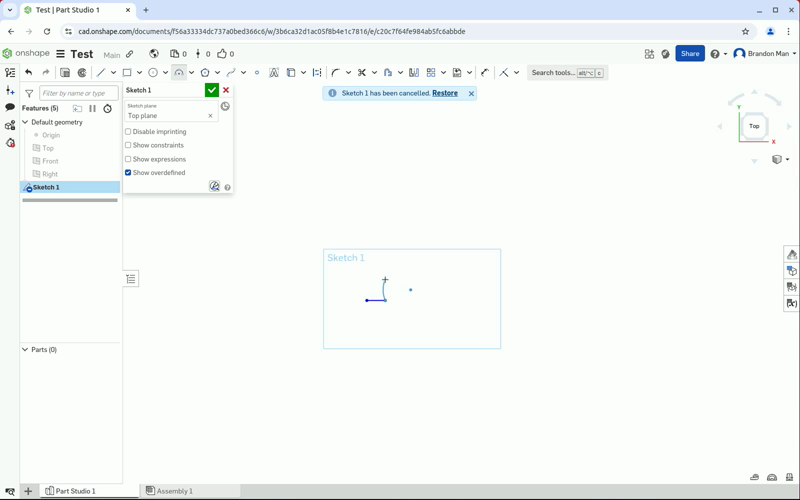
scroll(6)
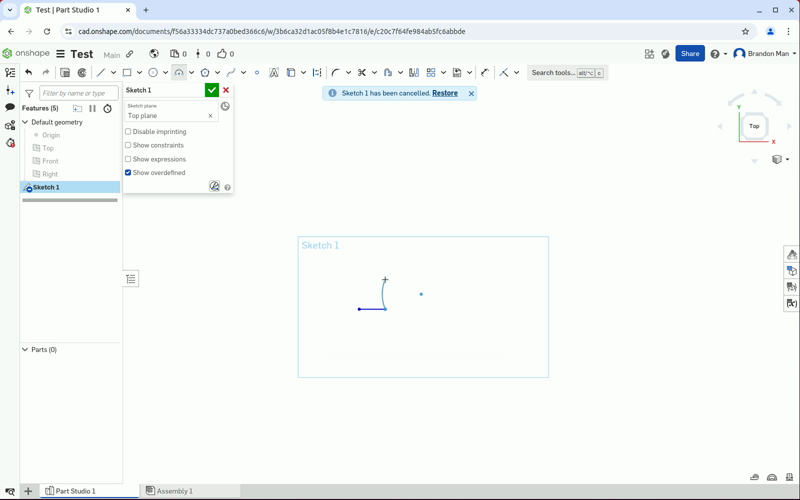
scroll(6)
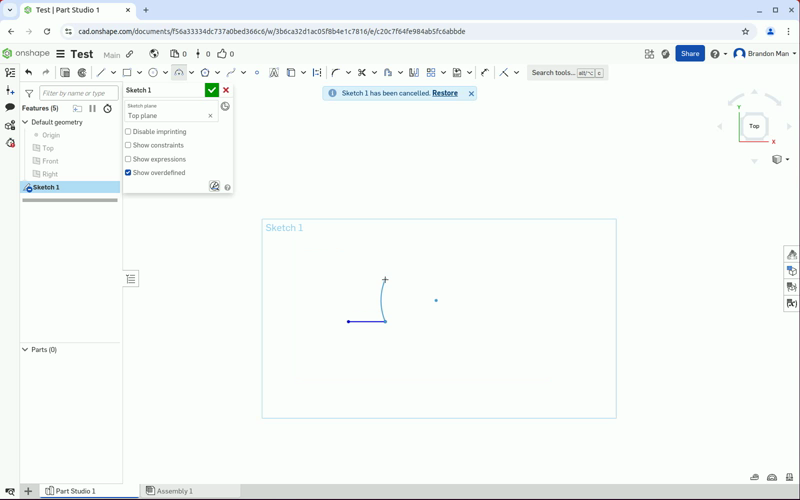
scroll(6)
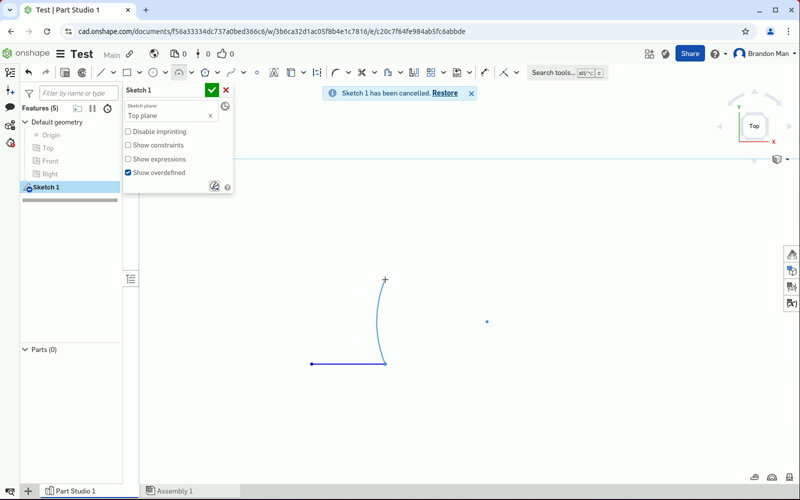
click(385, 279)
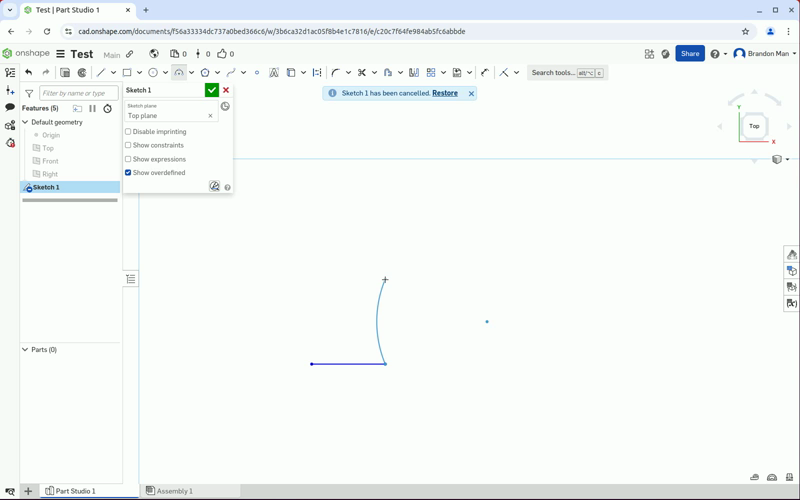
scroll(-6)
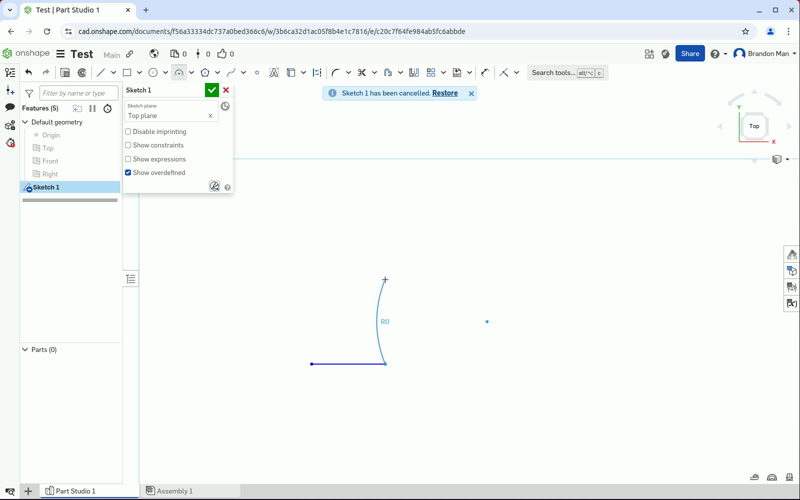
scroll(-6)
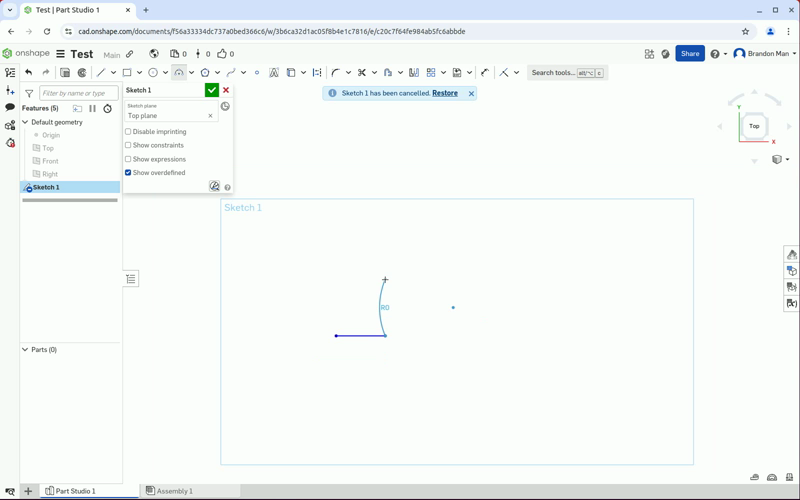
scroll(-6)
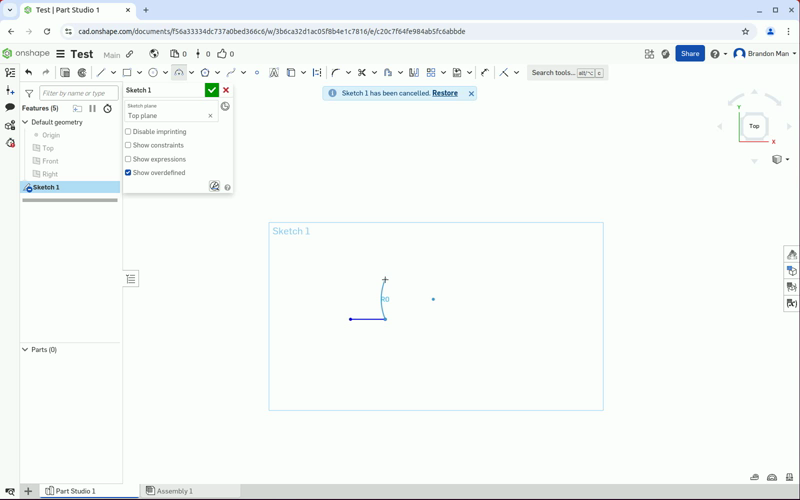
scroll(-6)
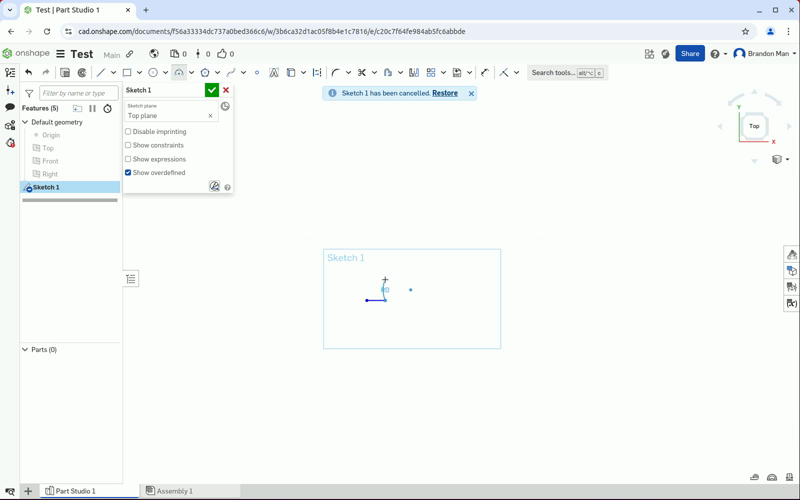
scroll(-6)
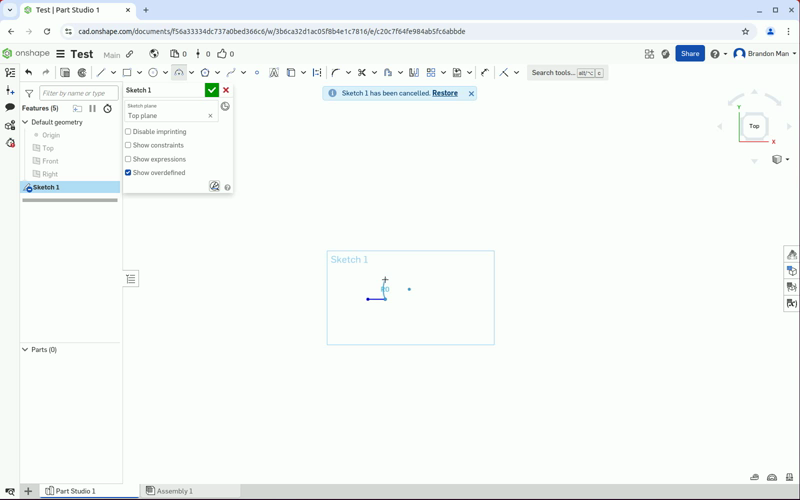
scroll(-6)
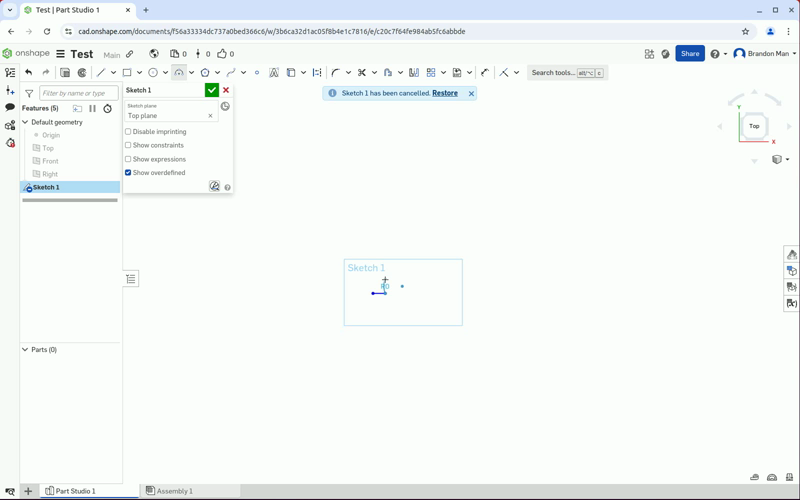
scroll(-6)
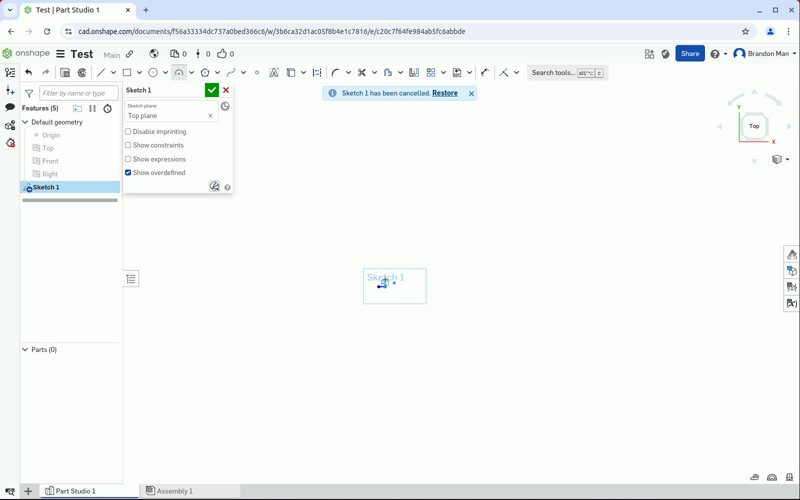
mouse_move(386, 282)
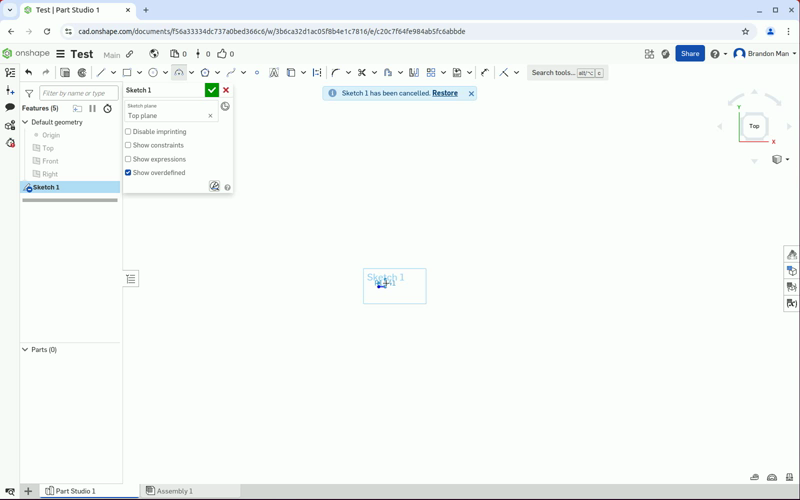
scroll(6)
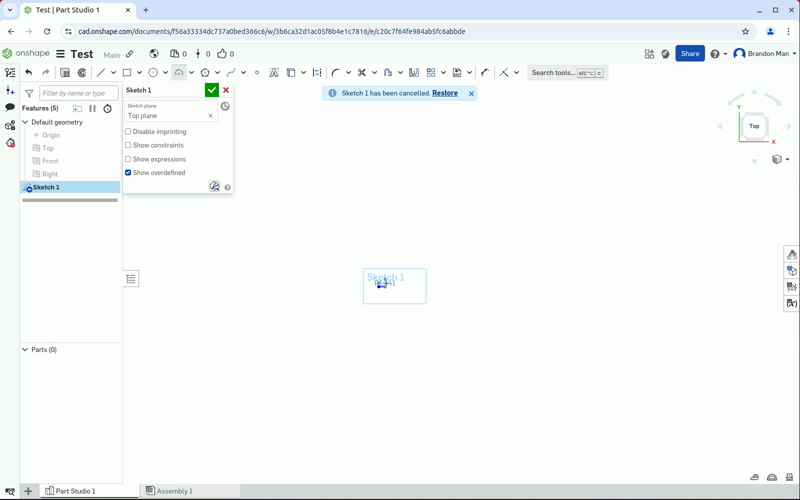
scroll(6)
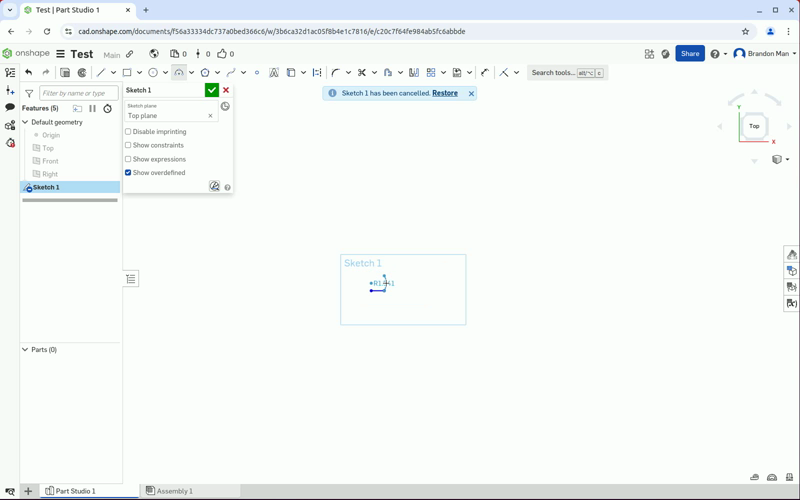
scroll(6)
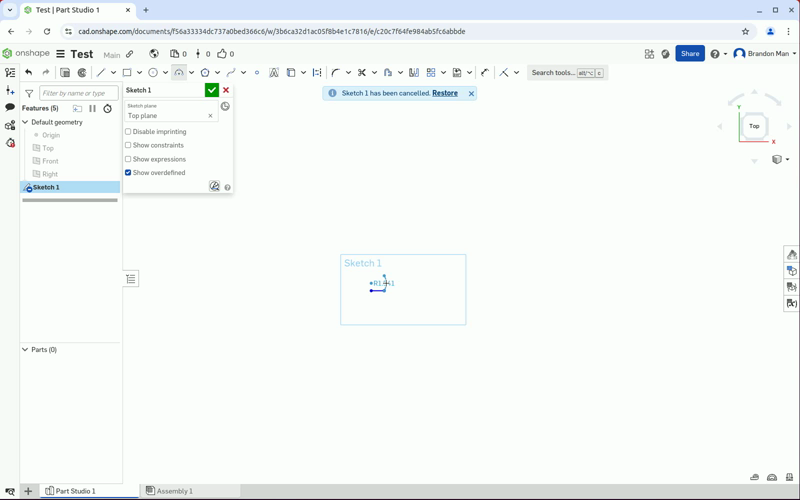
scroll(6)
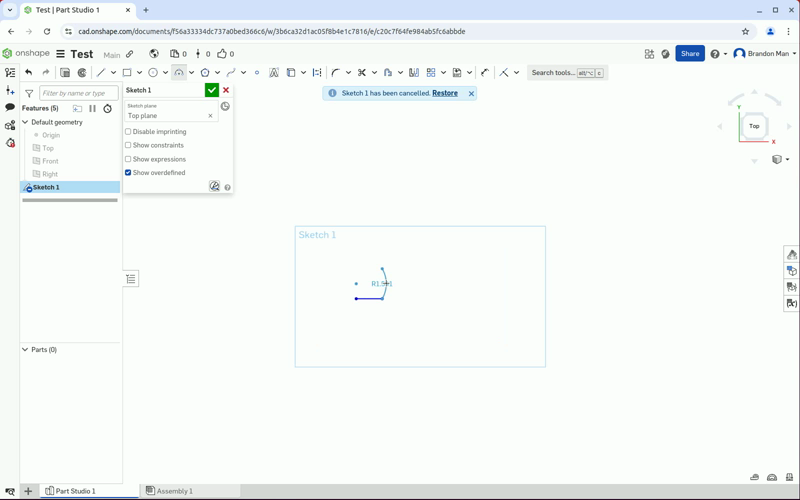
scroll(6)
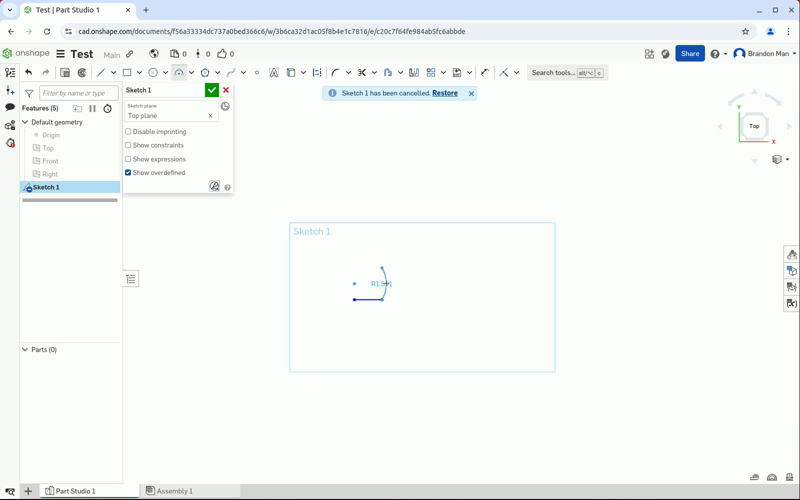
scroll(6)
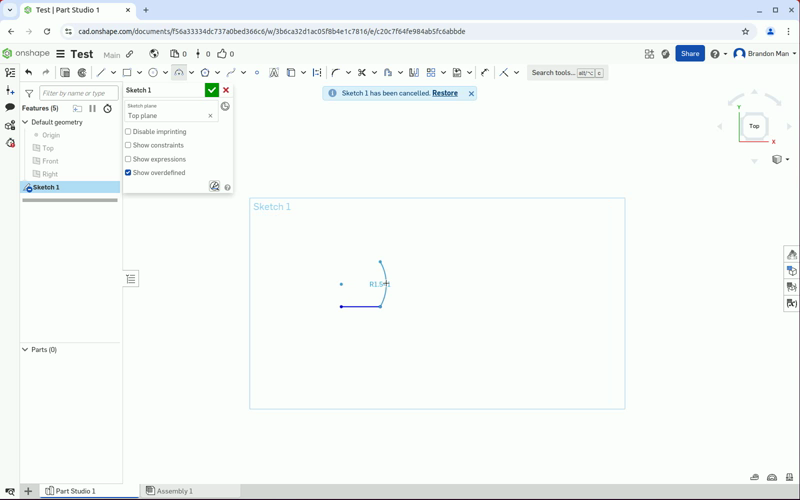
scroll(6)
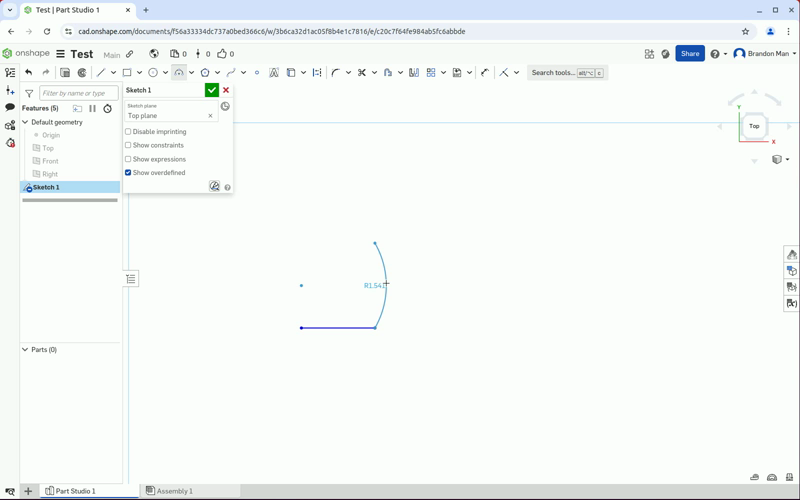
click(386, 282)
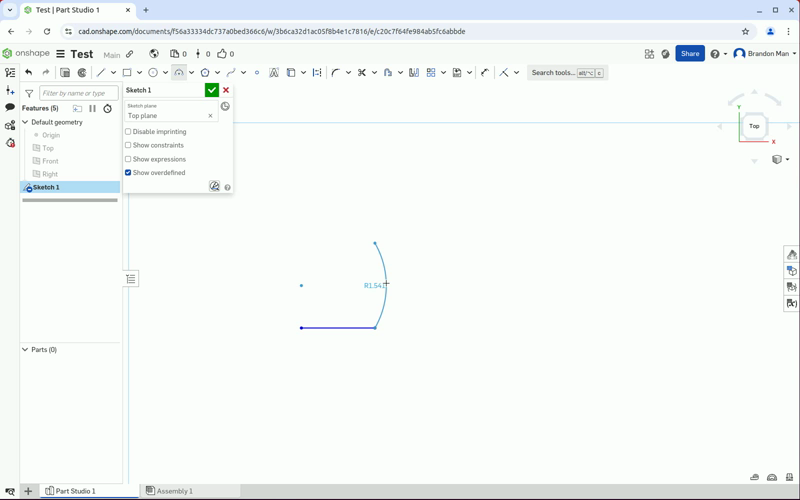
scroll(-6)
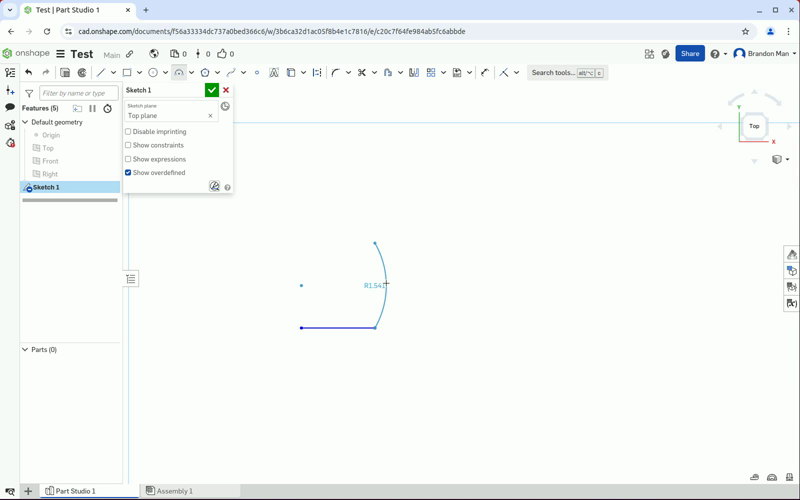
scroll(-6)
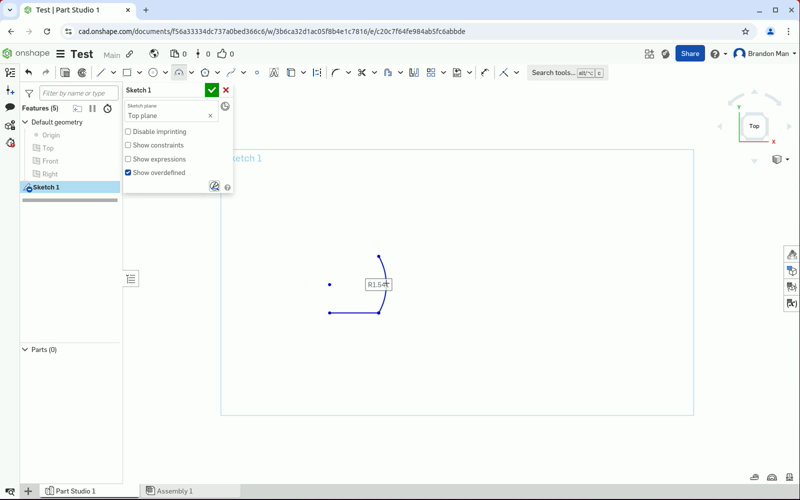
scroll(-6)
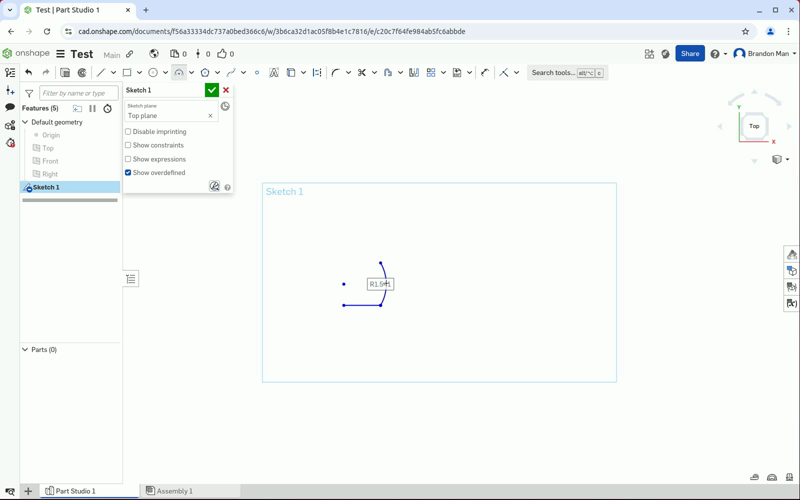
scroll(-6)
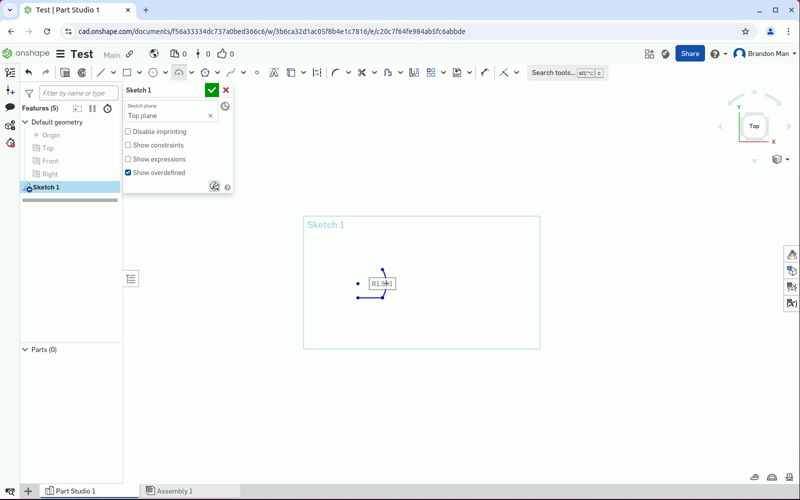
scroll(-6)
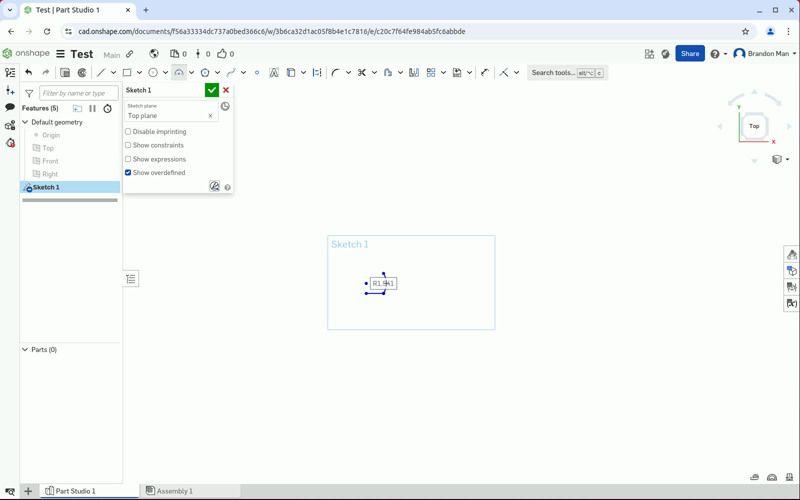
scroll(-6)
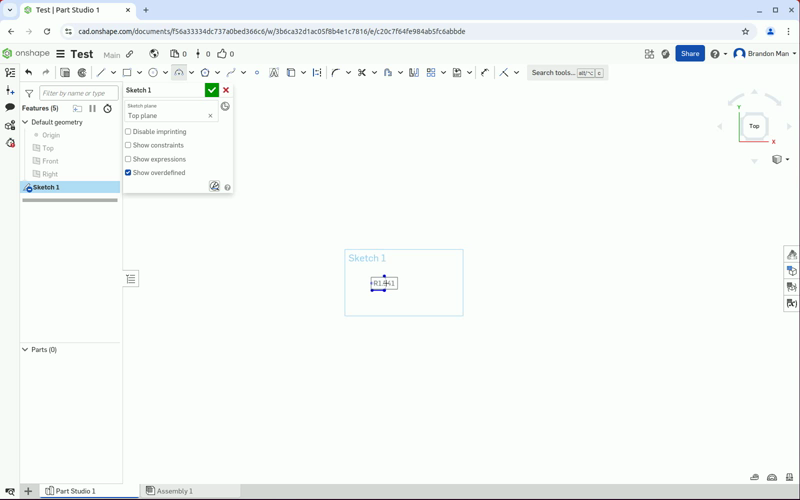
scroll(-6)
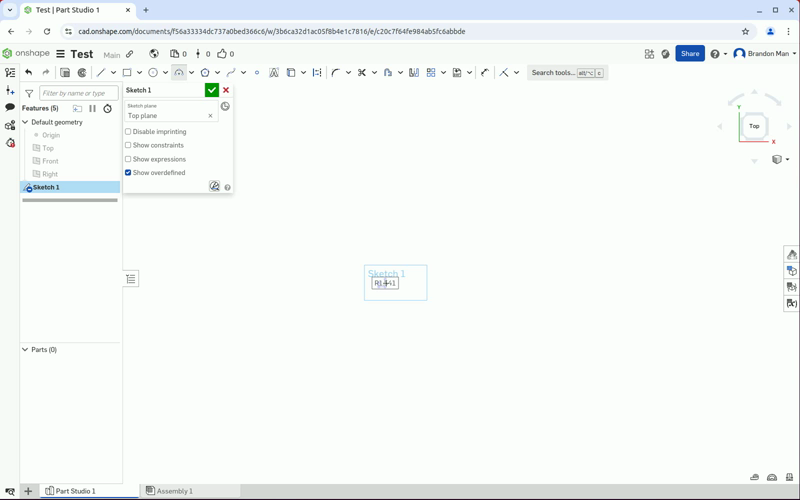
key_up(shift)
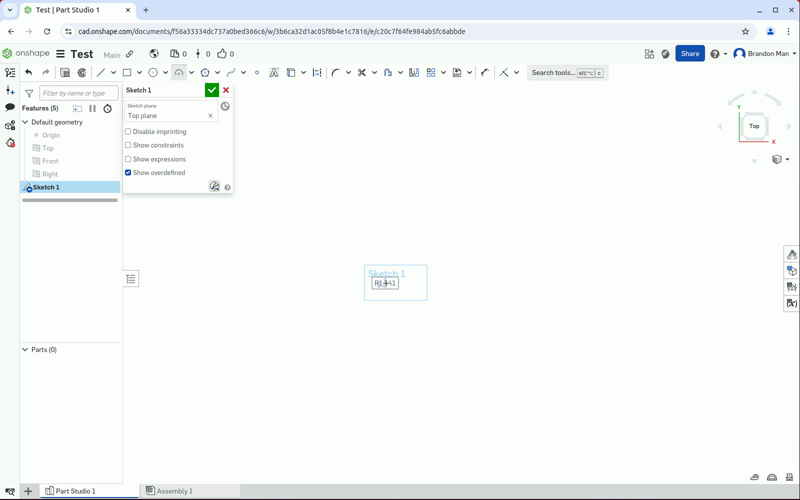
key(esc)
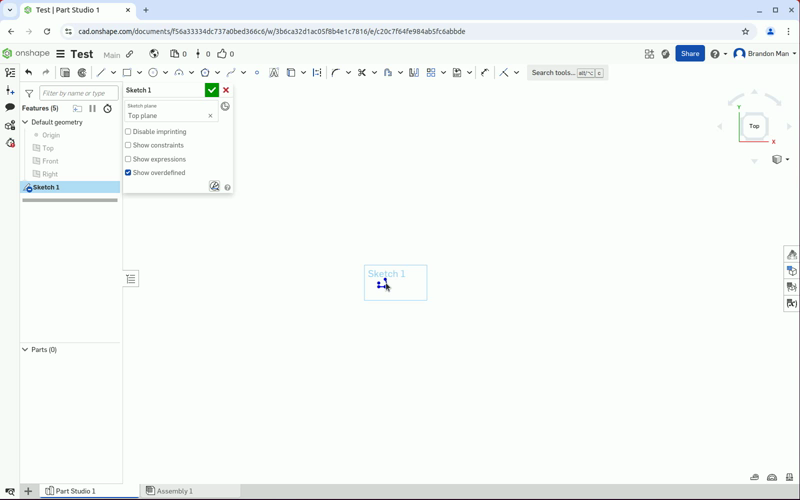
key(l)
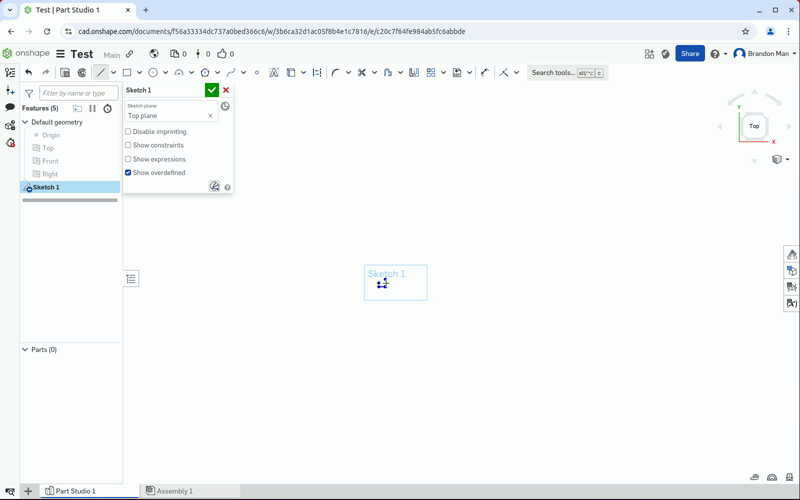
mouse_move(385, 279)
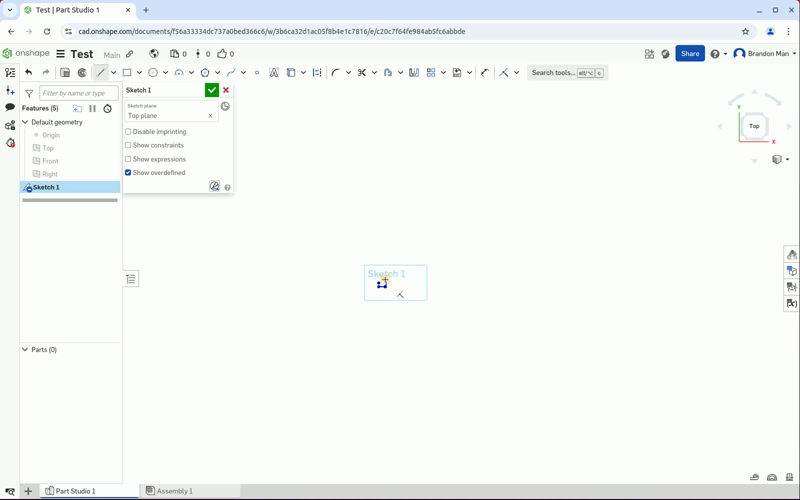
scroll(6)
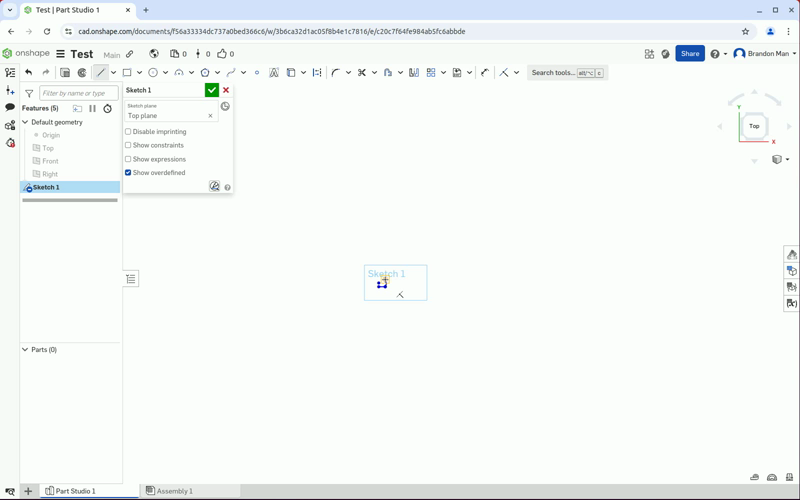
scroll(6)
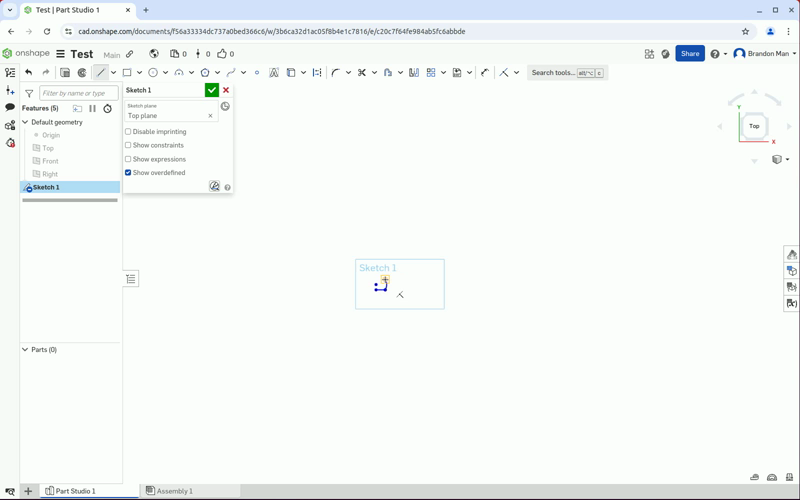
scroll(6)
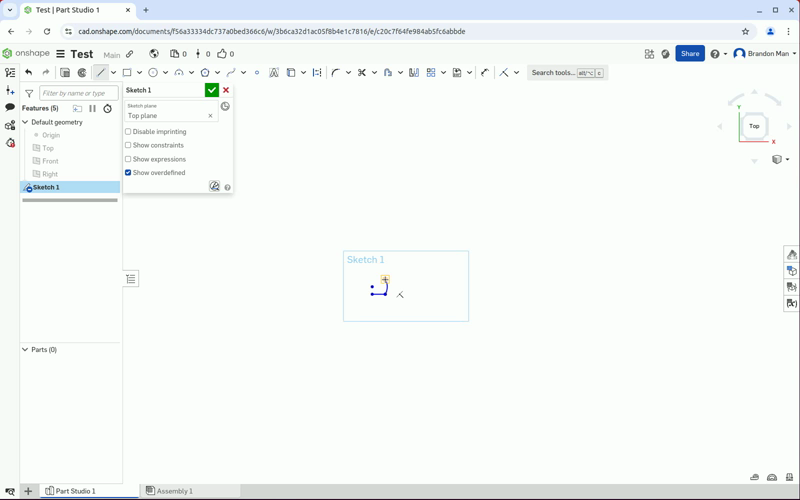
scroll(6)
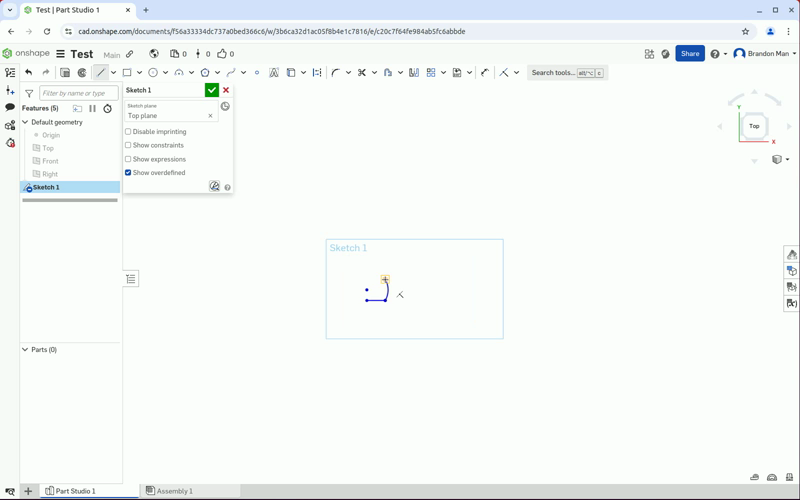
scroll(6)
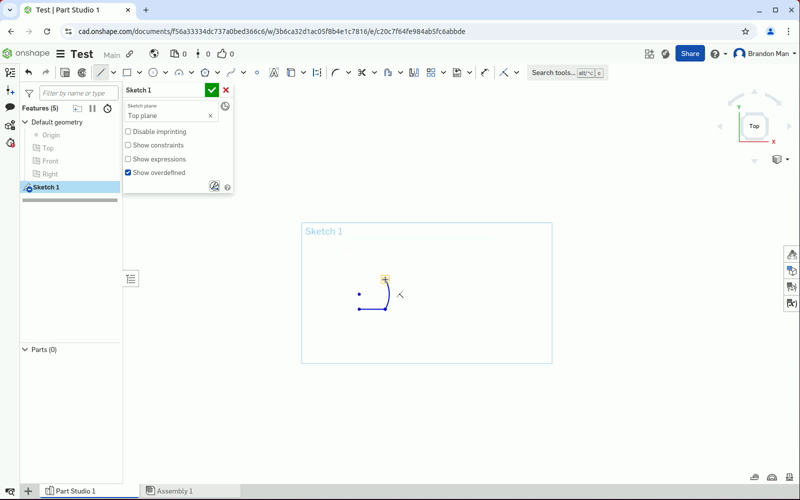
scroll(6)
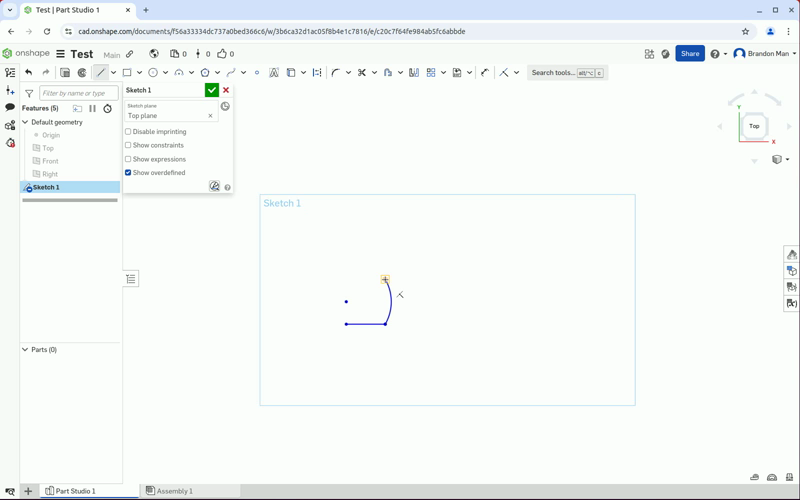
scroll(6)
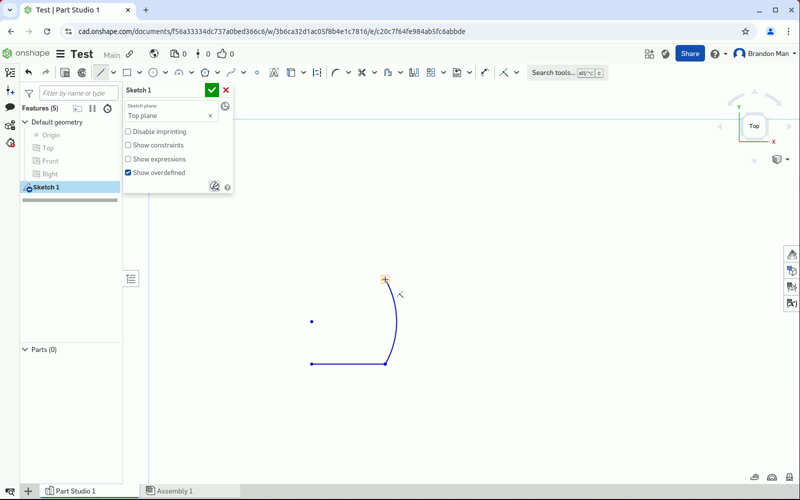
click(385, 279)
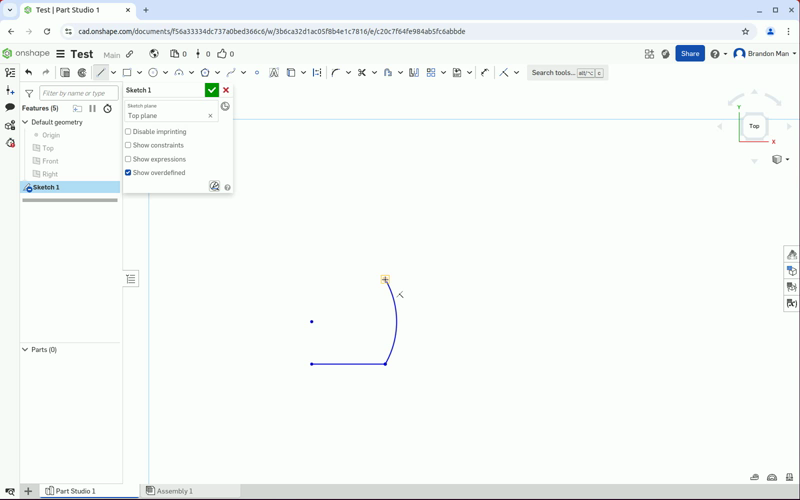
scroll(-6)
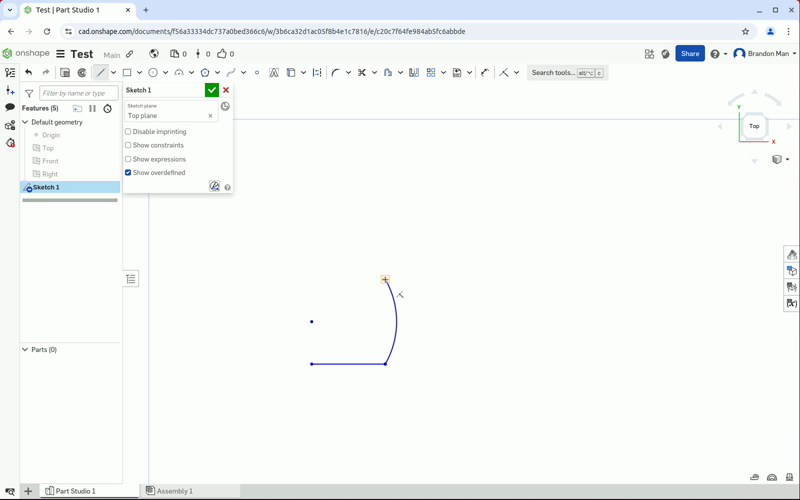
scroll(-6)
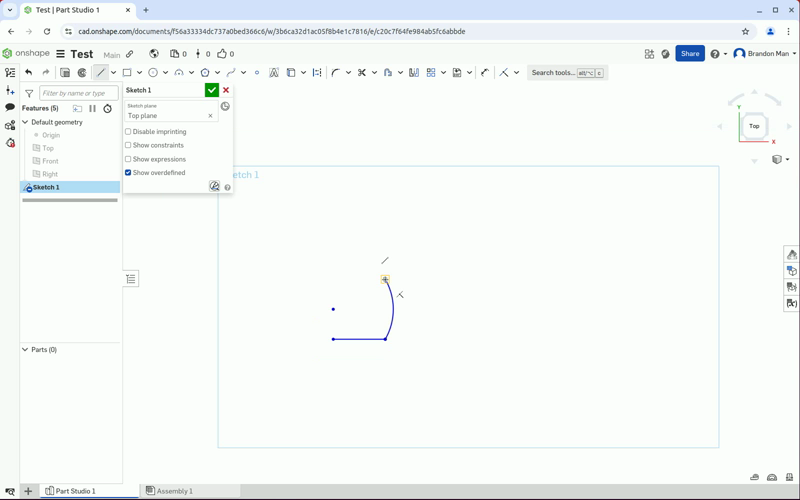
scroll(-6)
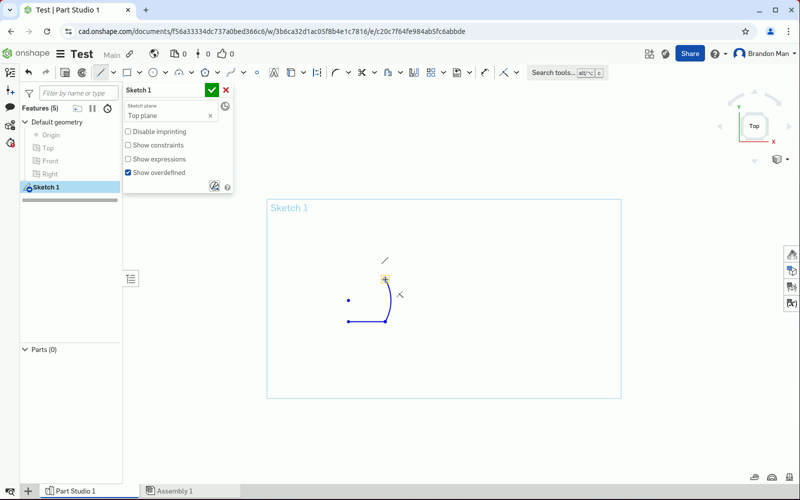
scroll(-6)
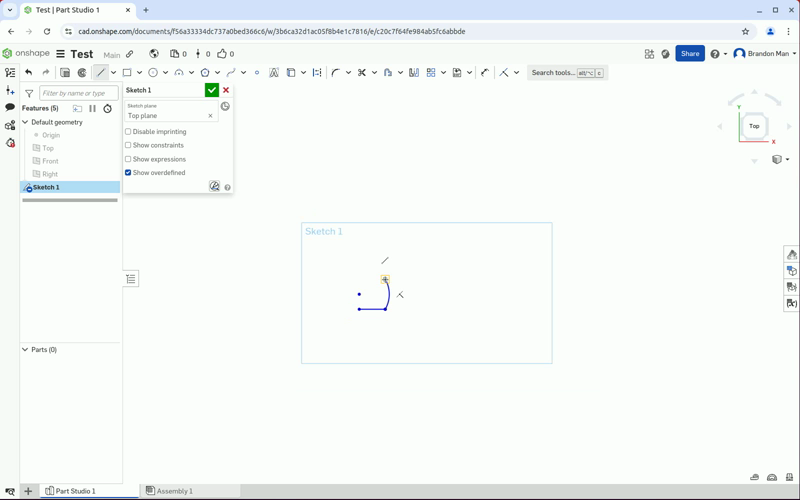
scroll(-6)
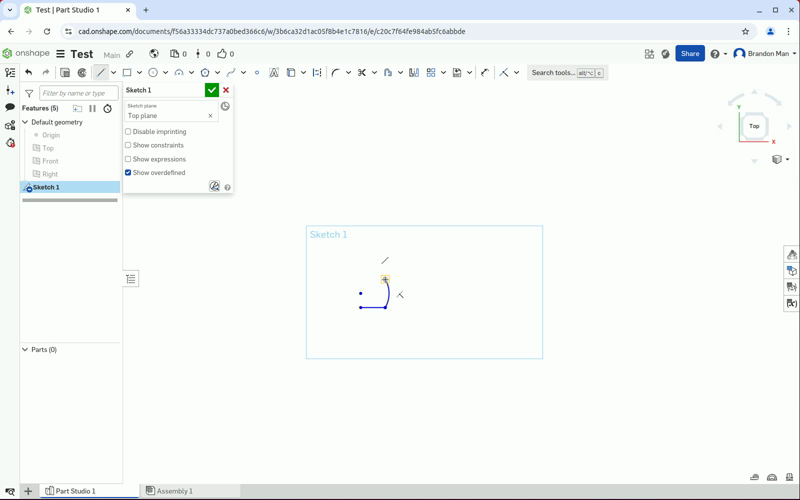
scroll(-6)
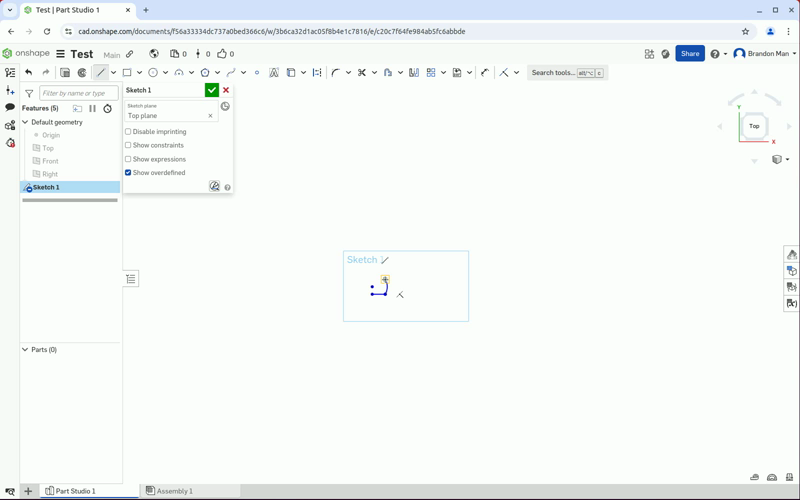
scroll(-6)
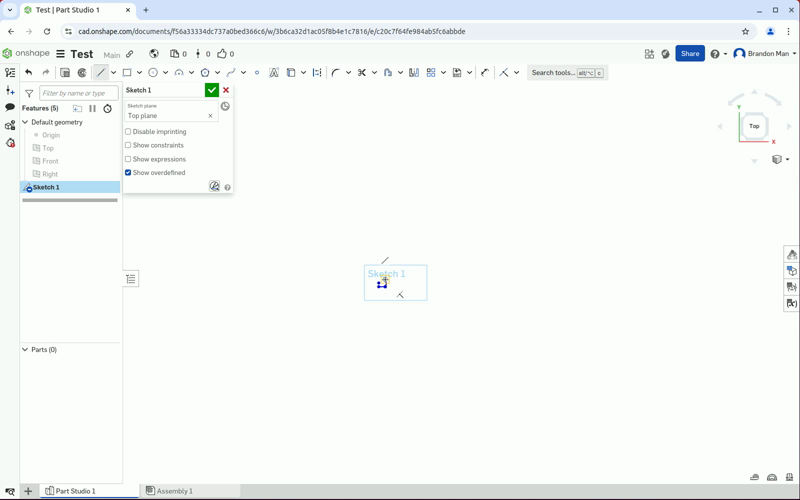
key_down(shift)
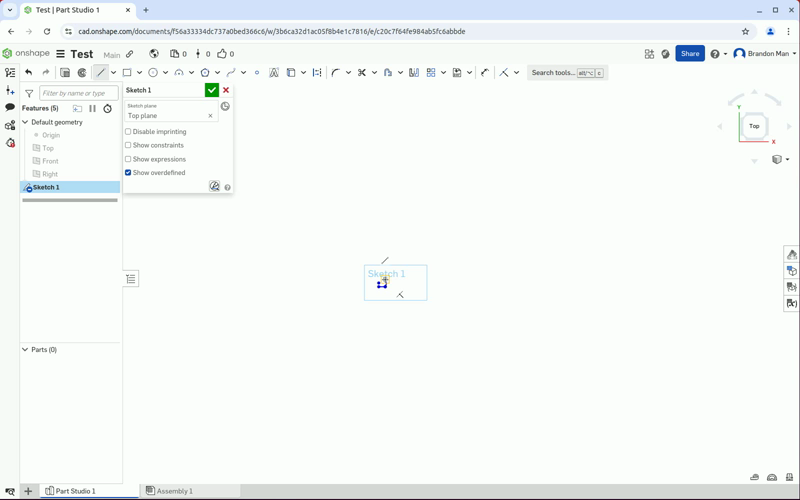
mouse_move(415, 279)
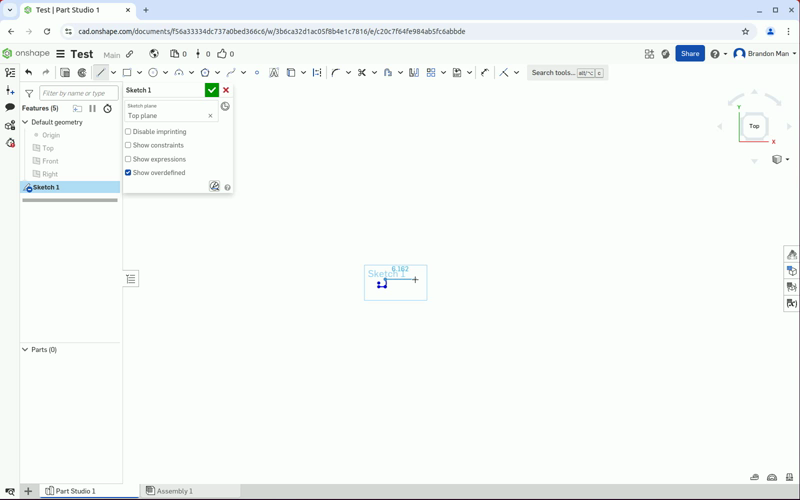
mouse_move(378, 279)
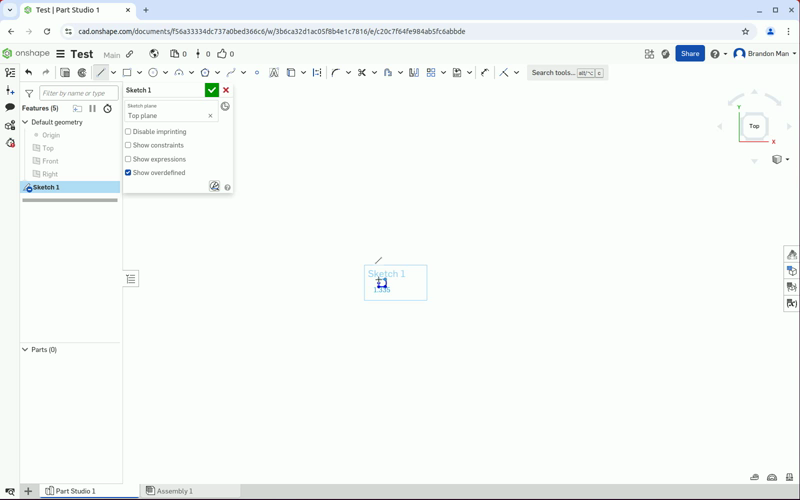
scroll(6)
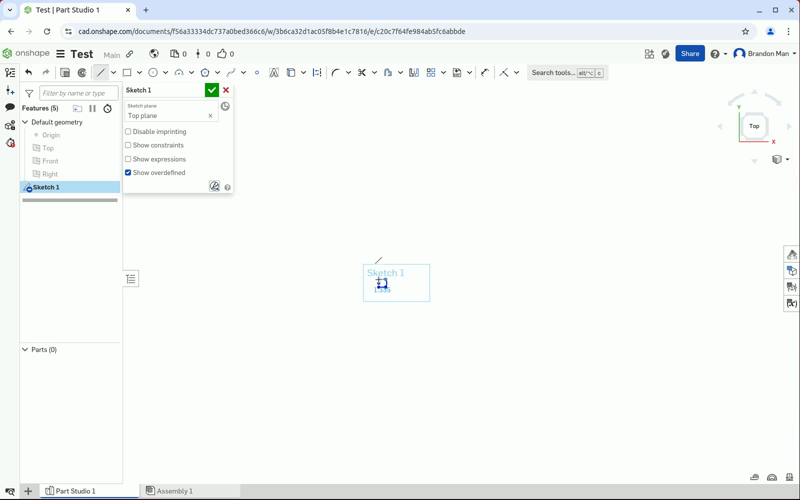
scroll(6)
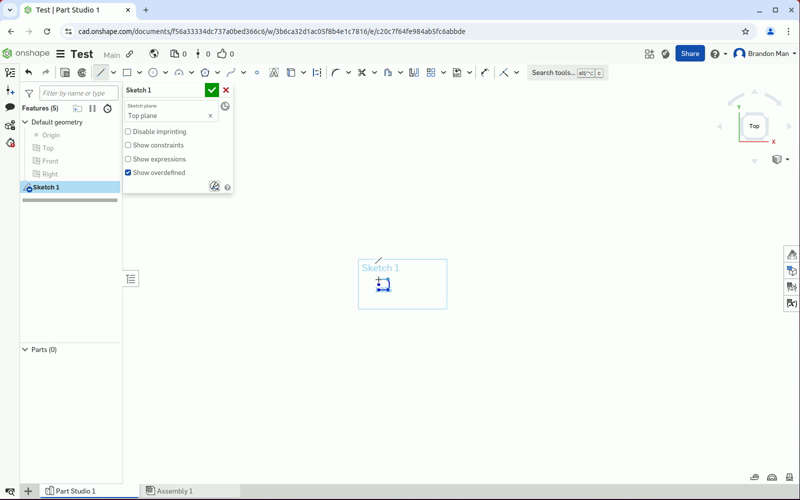
scroll(6)
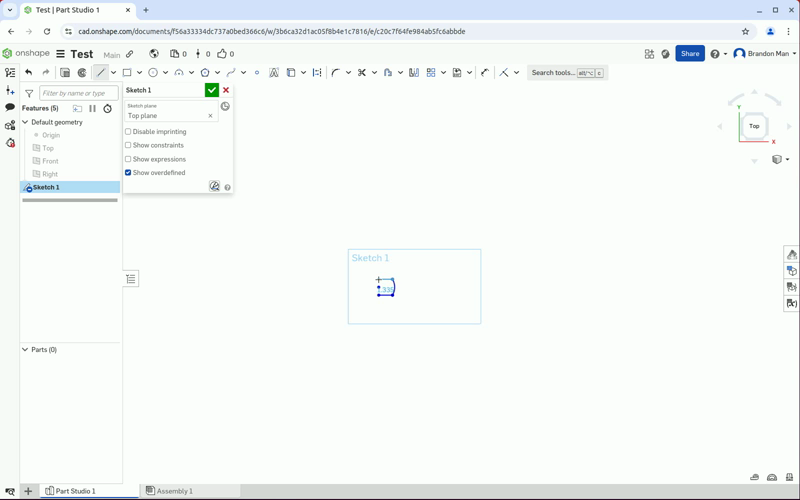
scroll(6)
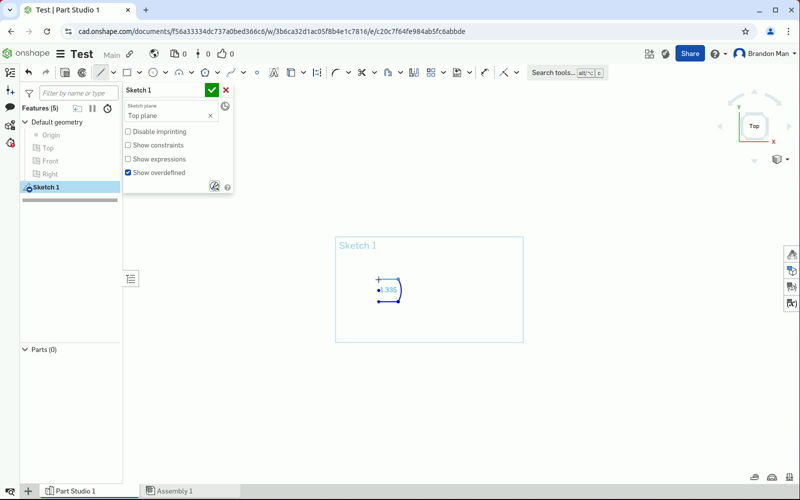
scroll(6)
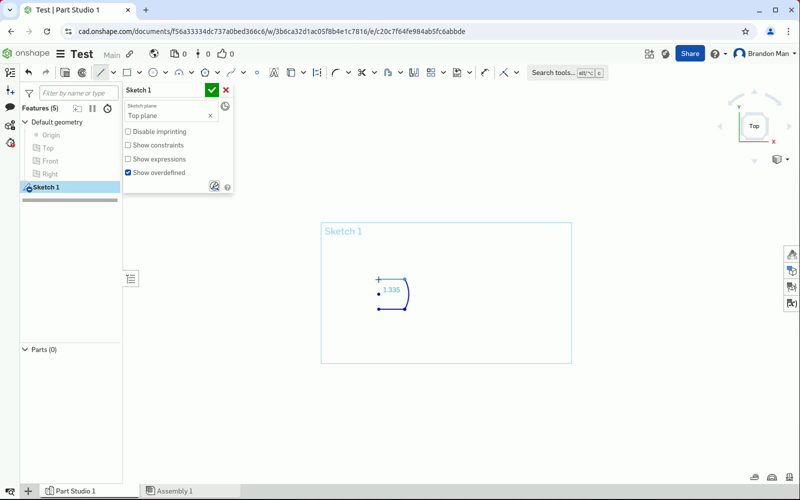
scroll(6)
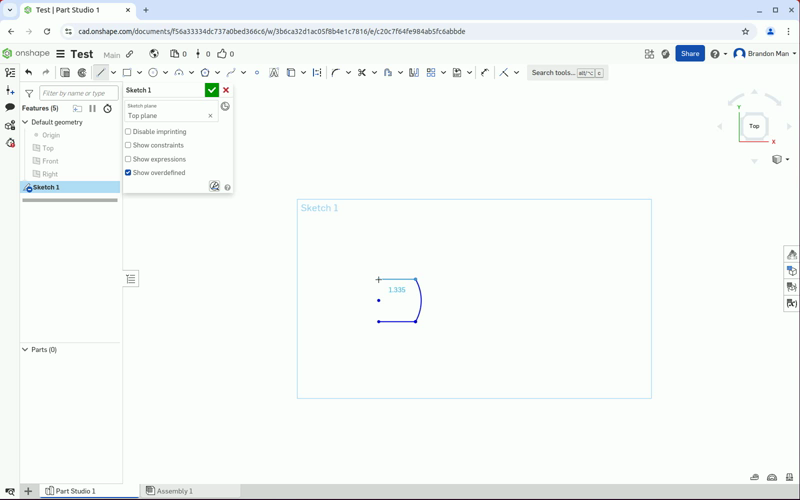
scroll(6)
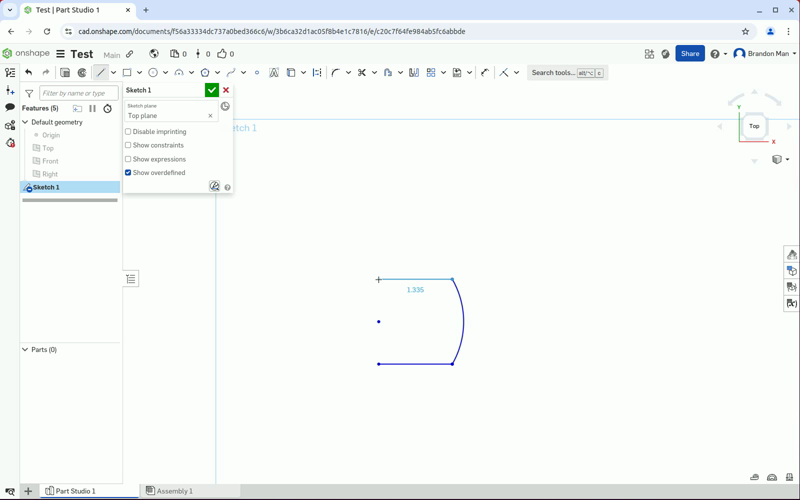
click(378, 279)
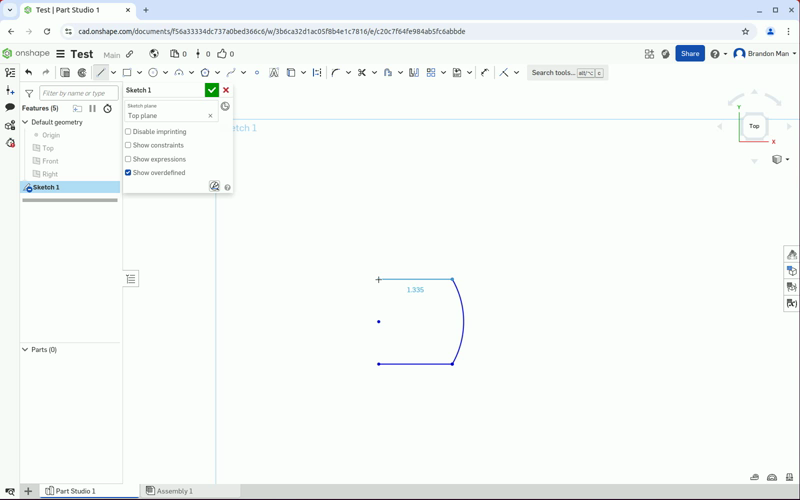
scroll(-6)
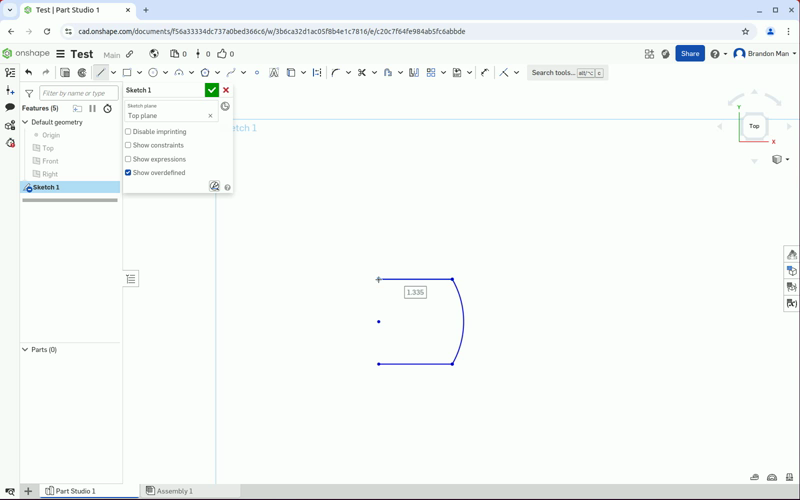
scroll(-6)
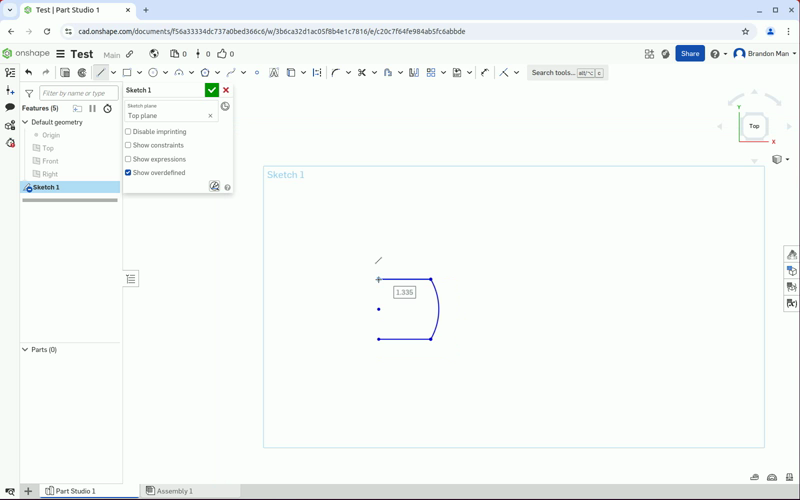
scroll(-6)
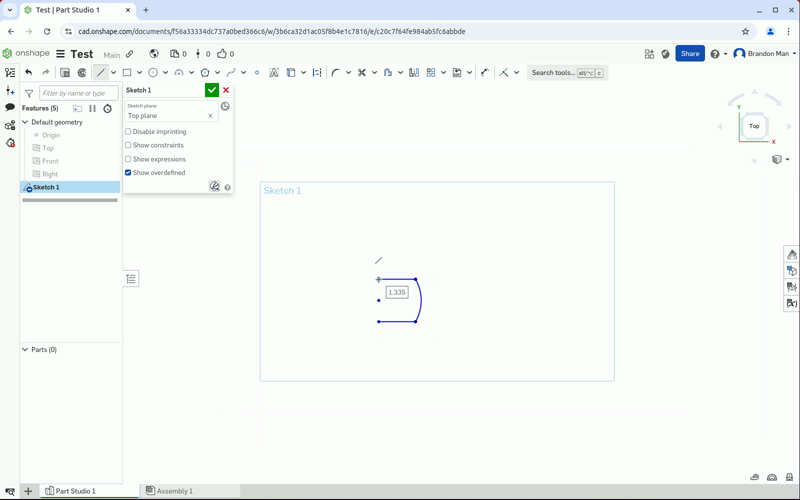
scroll(-6)
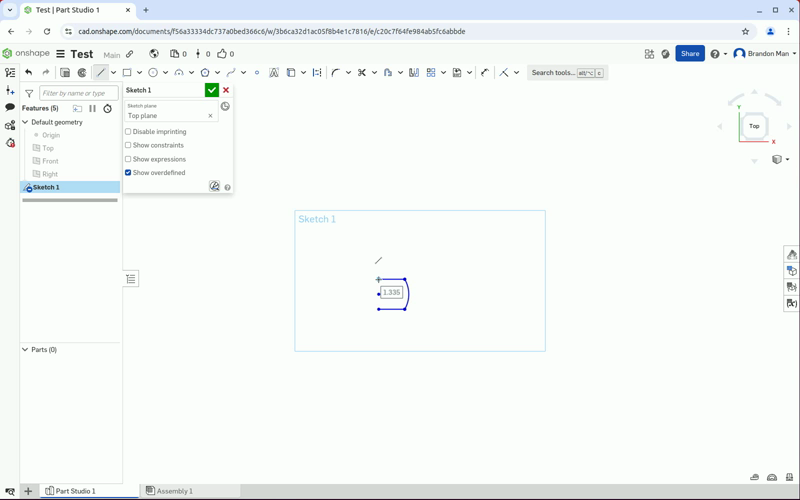
scroll(-6)
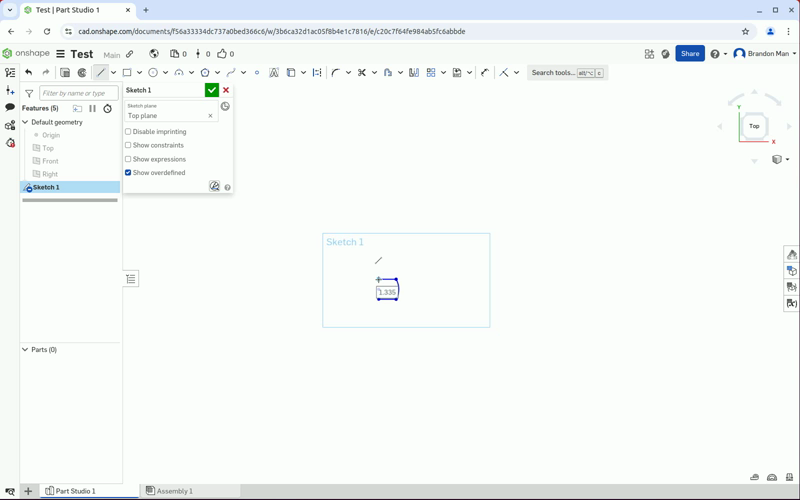
scroll(-6)
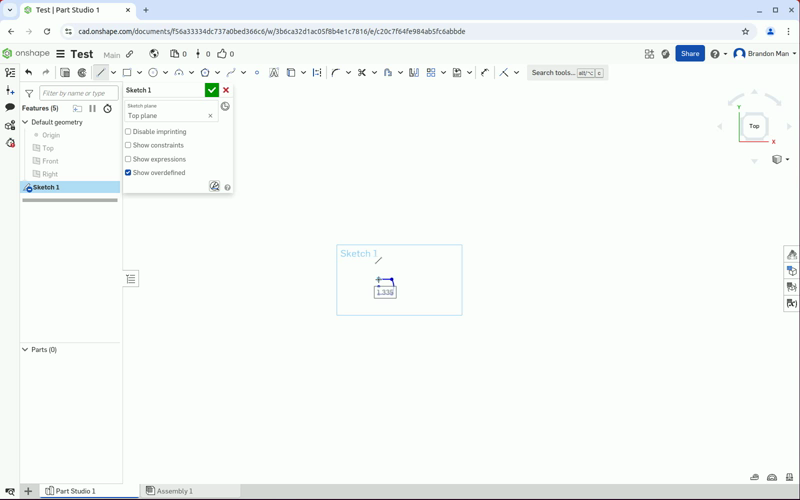
scroll(-6)
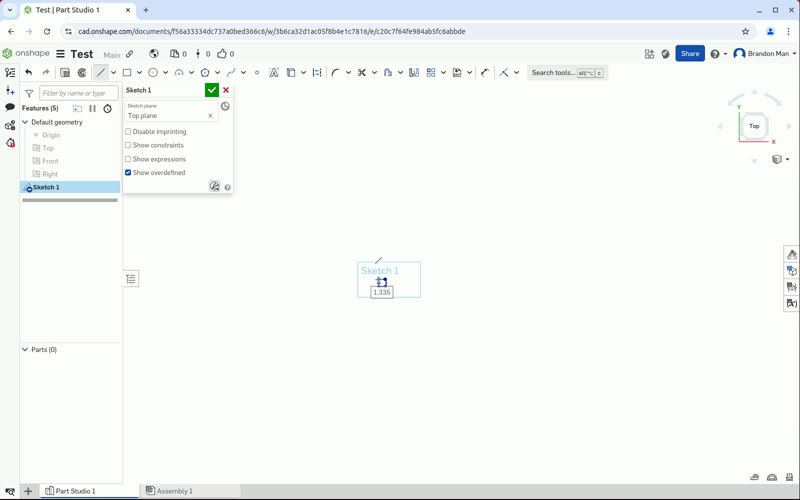
key_up(shift)
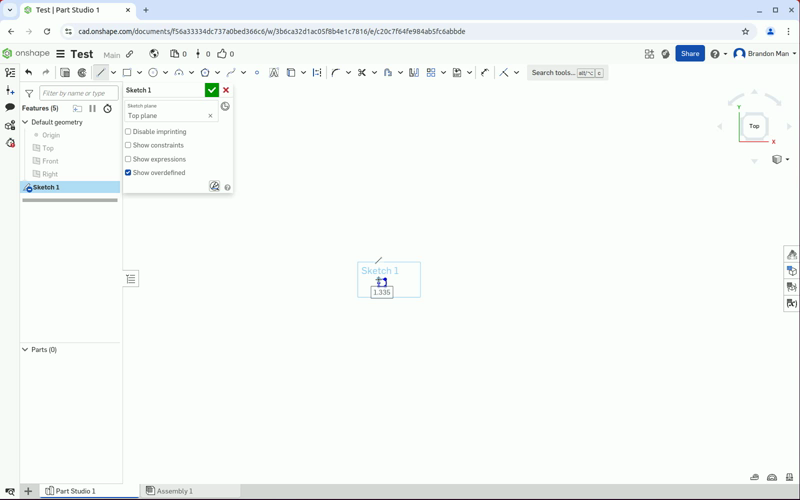
key(esc)
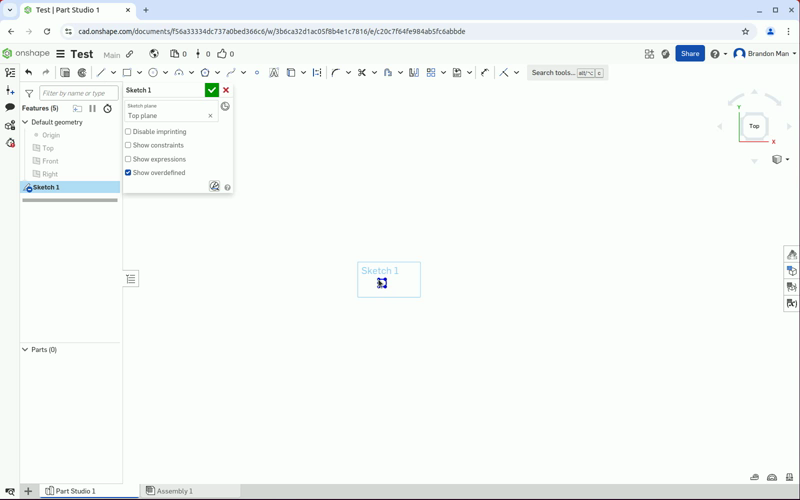
key(a)
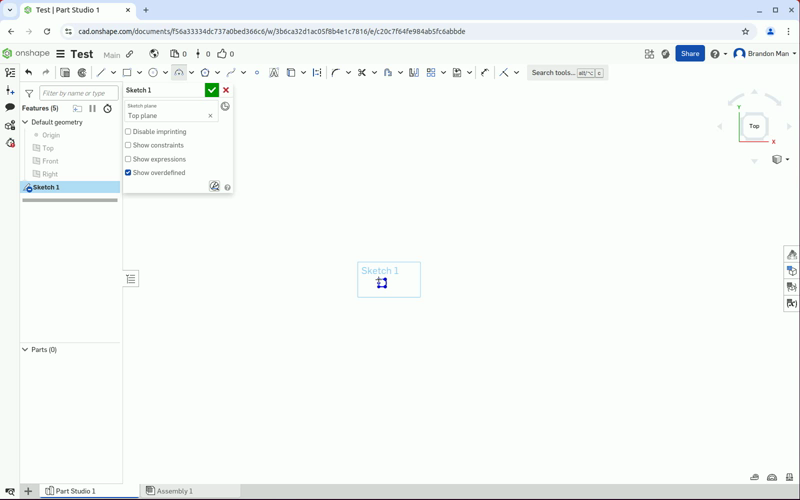
mouse_move(378, 279)
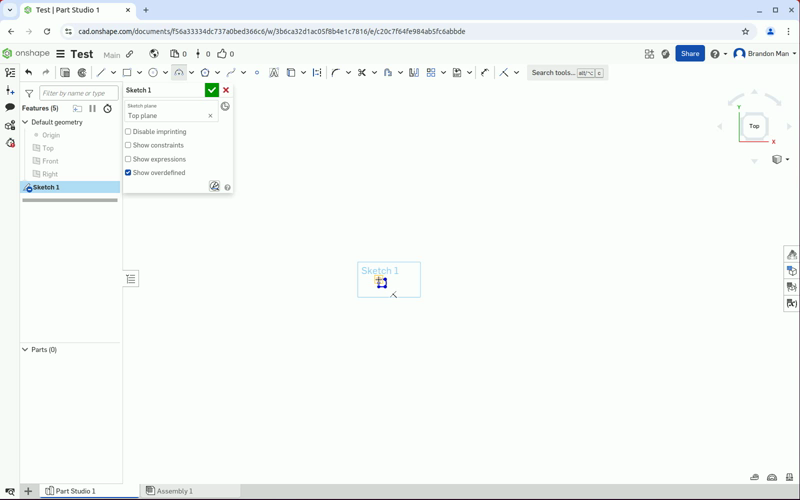
click(378, 279)
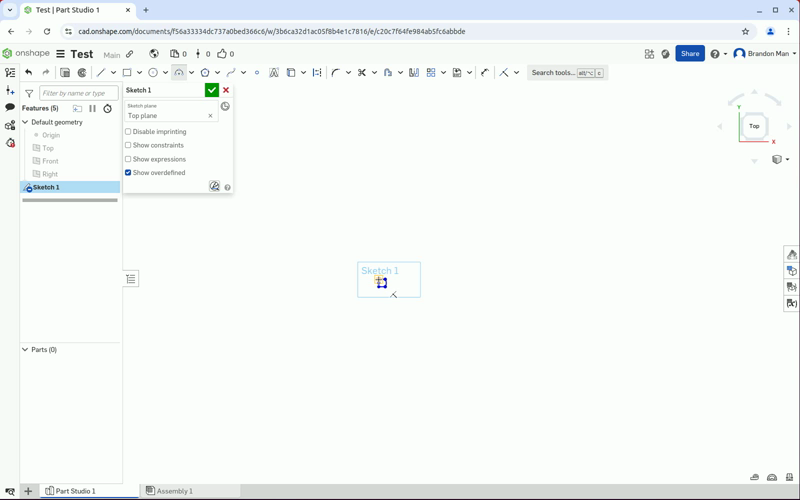
mouse_move(378, 286)
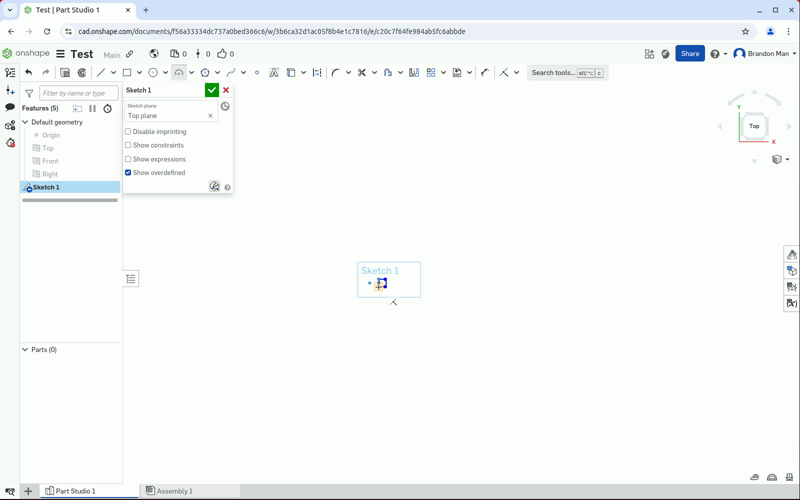
scroll(6)
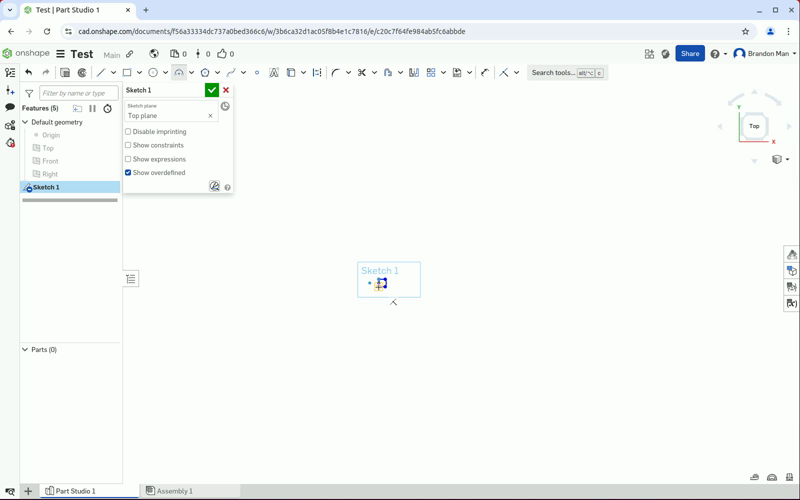
scroll(6)
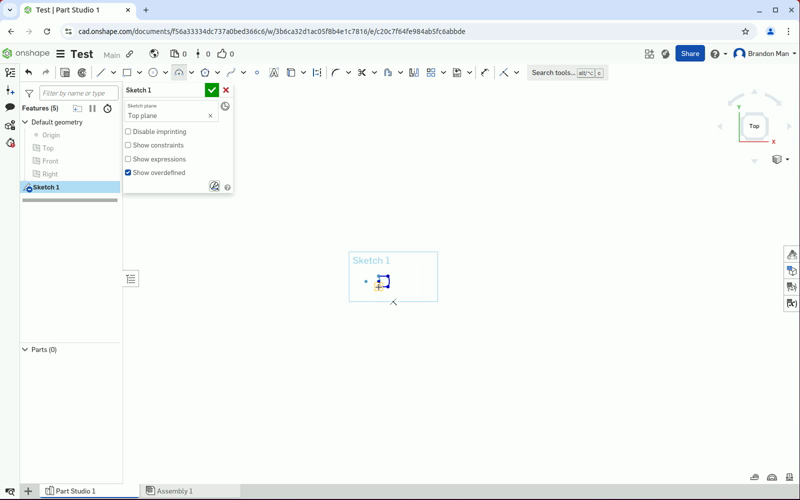
scroll(6)
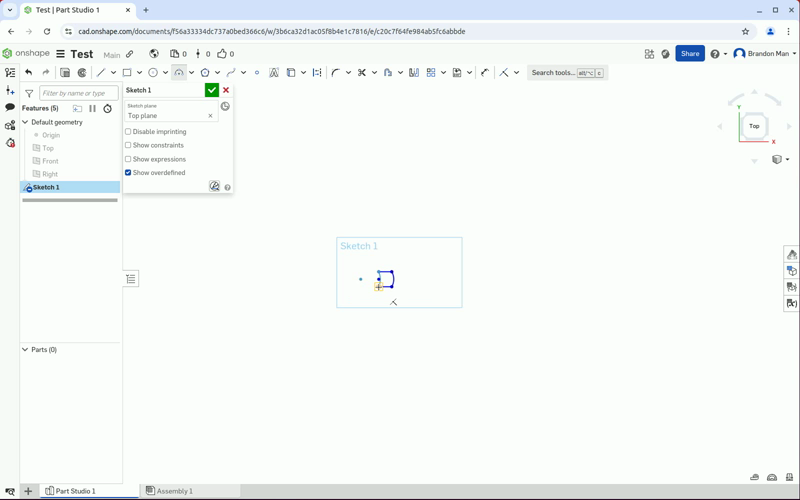
scroll(6)
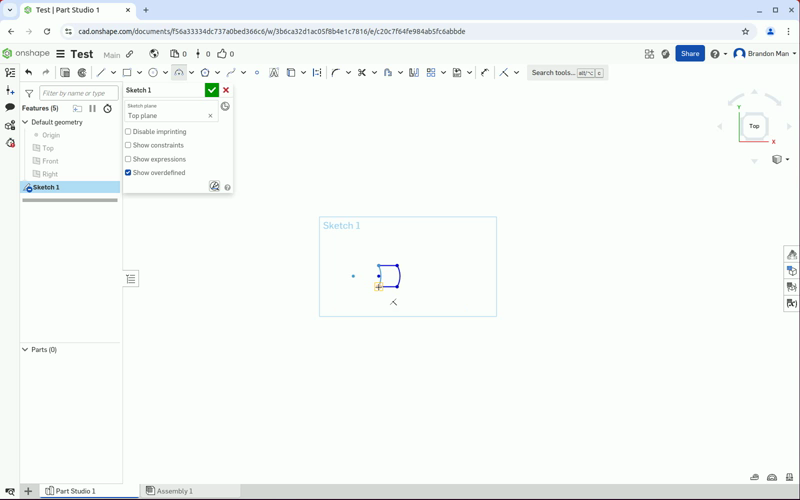
scroll(6)
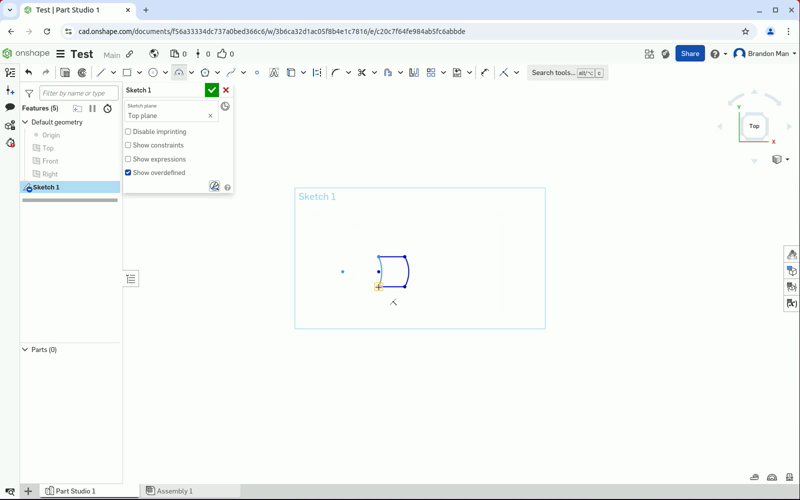
scroll(6)
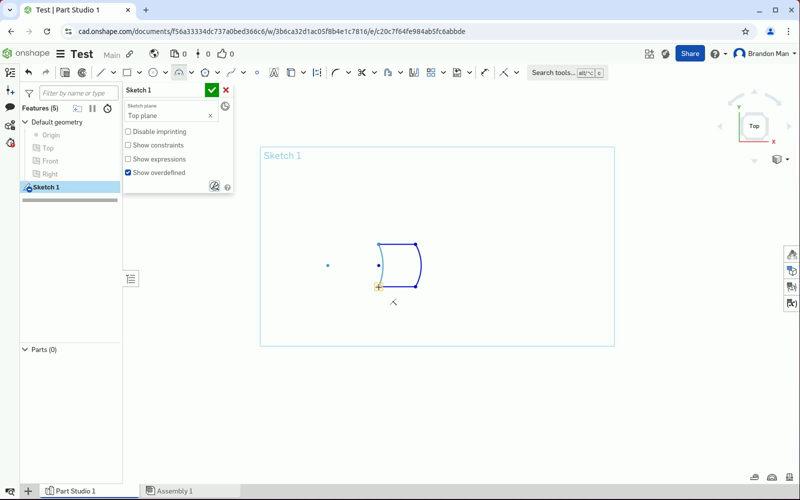
scroll(6)
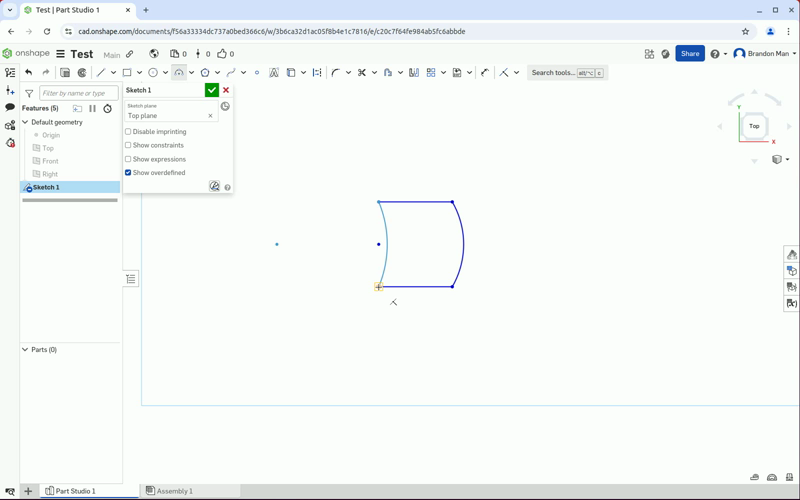
click(378, 286)
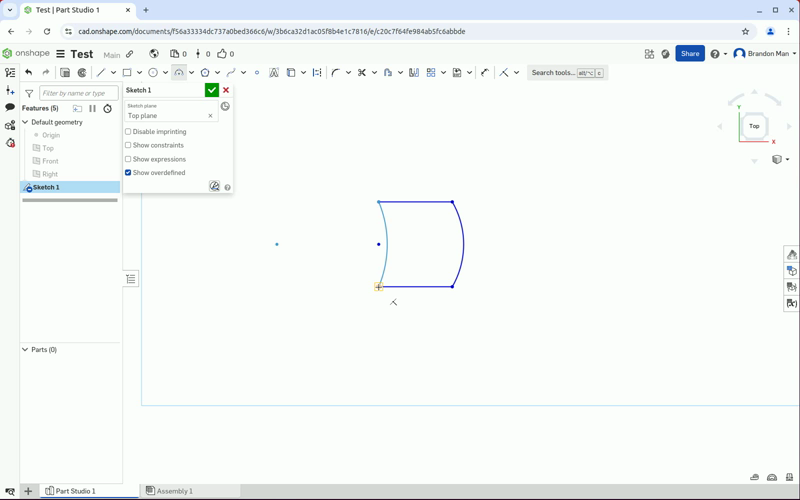
scroll(-6)
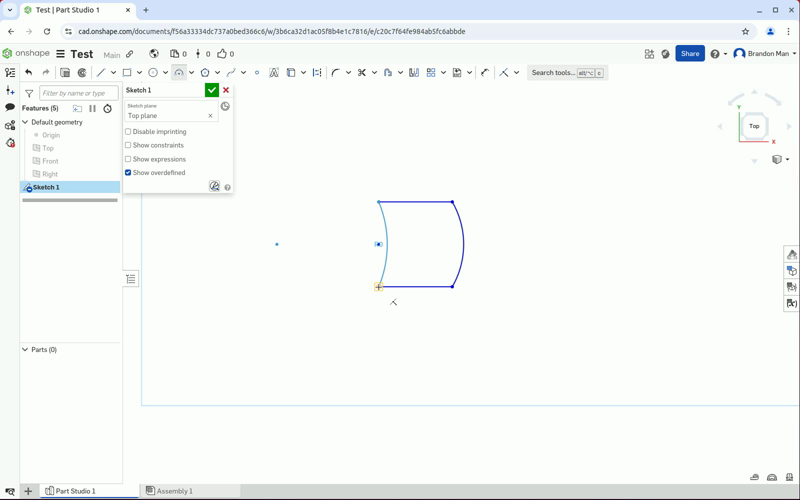
scroll(-6)
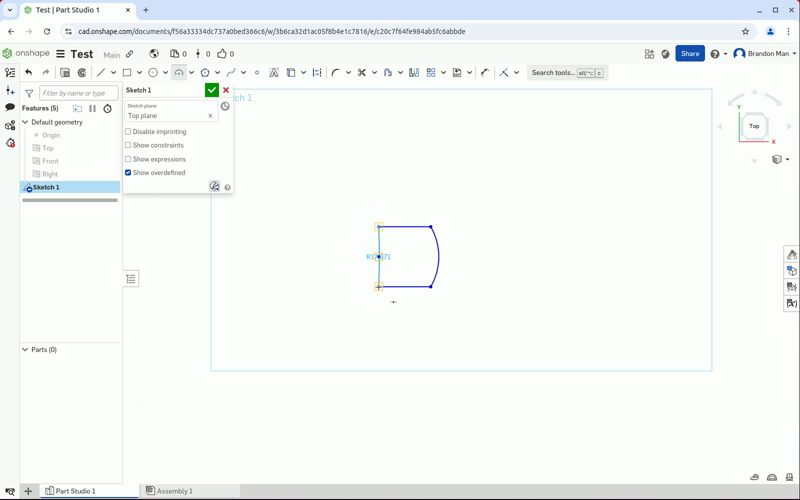
scroll(-6)
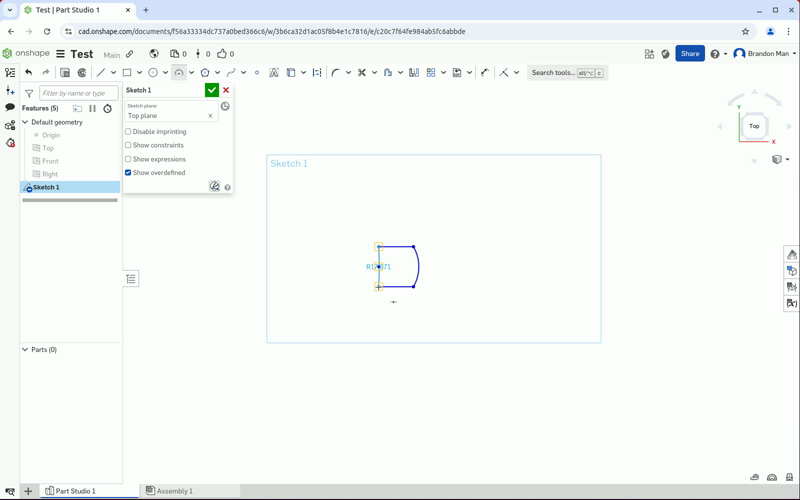
scroll(-6)
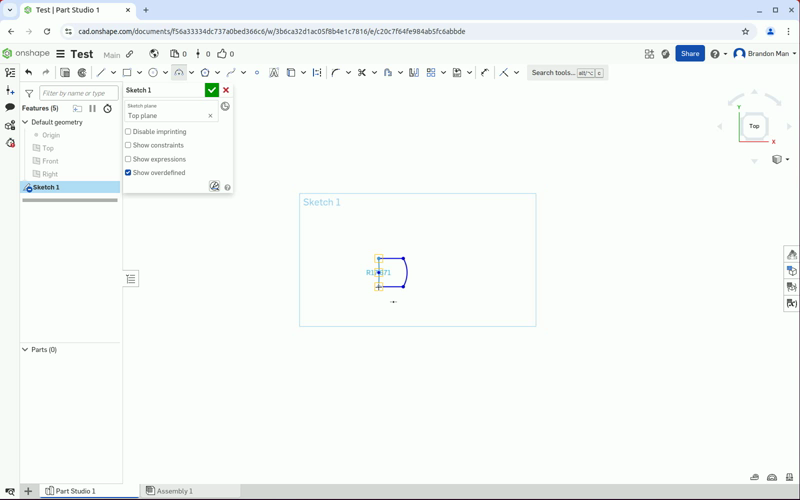
scroll(-6)
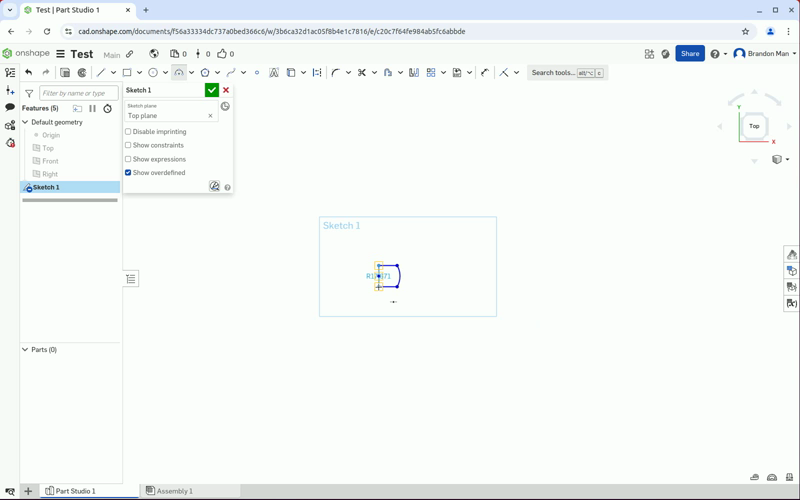
scroll(-6)
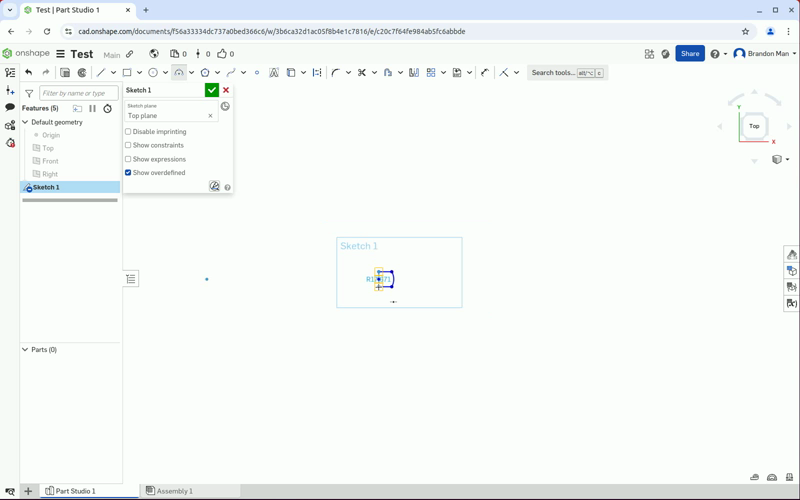
scroll(-6)
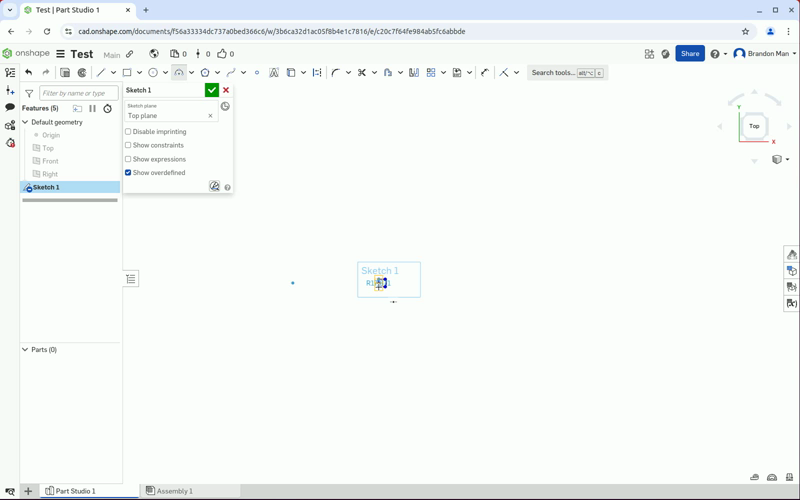
key_down(shift)
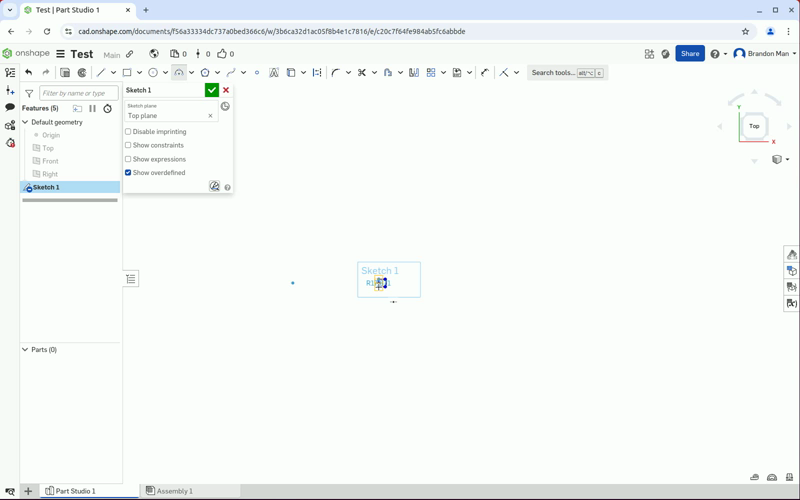
mouse_move(379, 282)
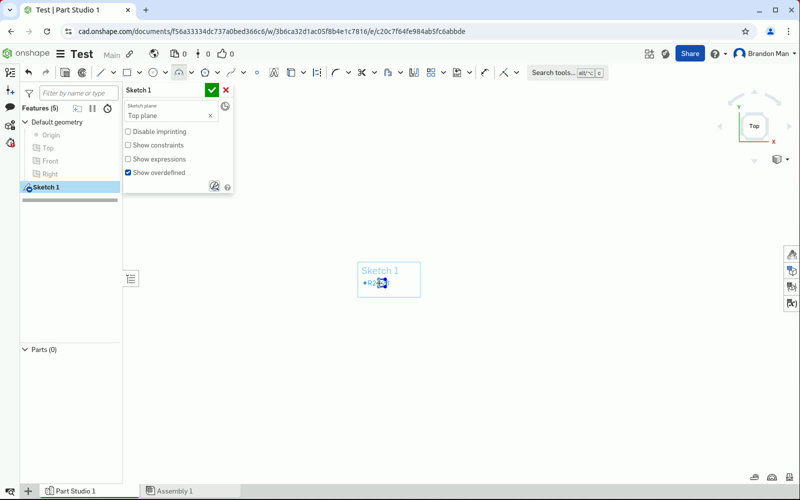
scroll(6)
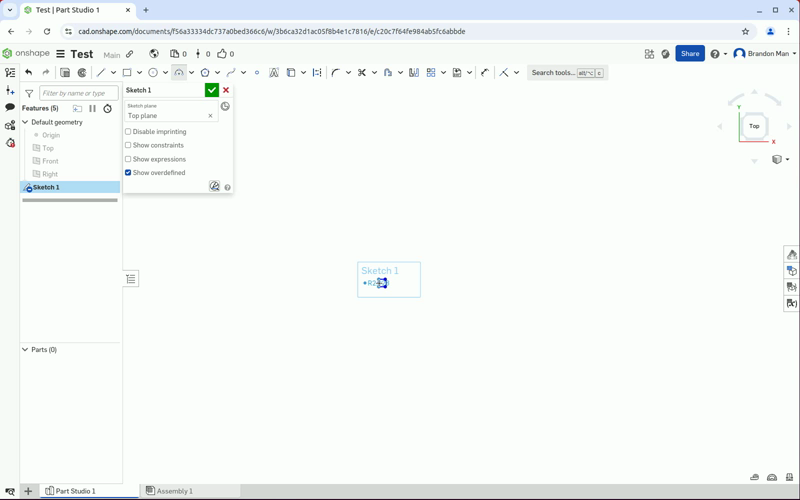
scroll(6)
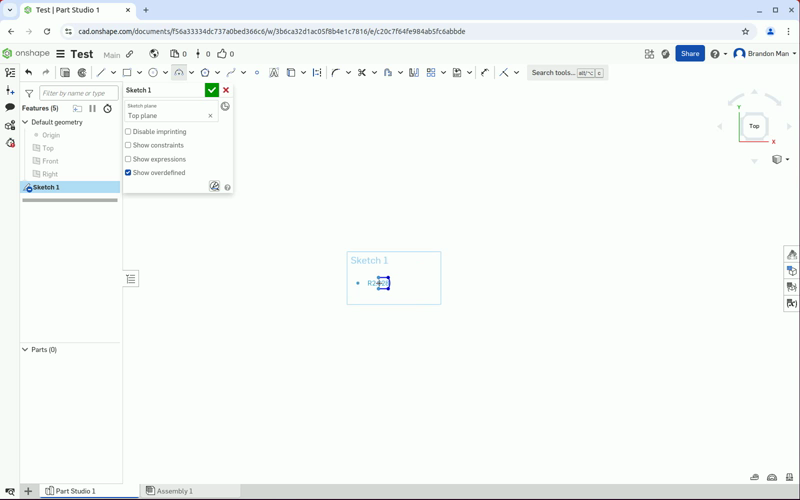
scroll(6)
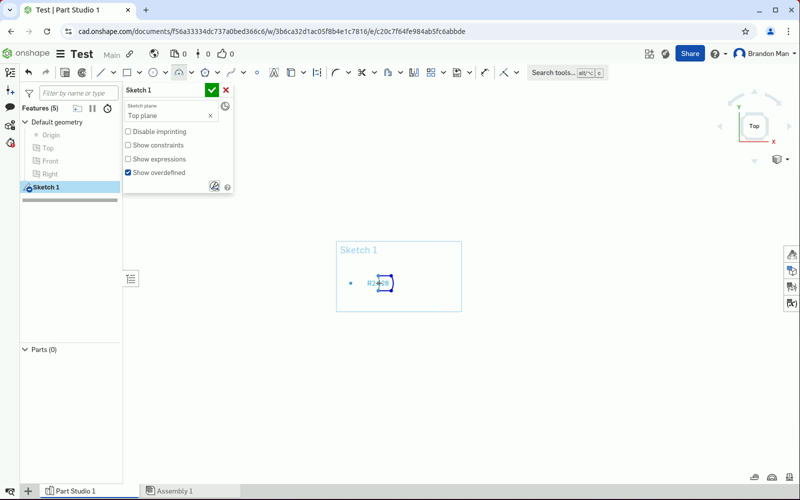
scroll(6)
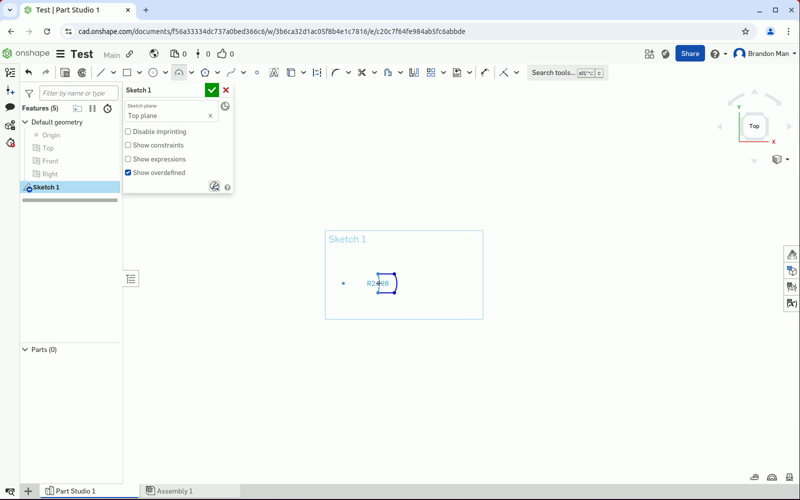
scroll(6)
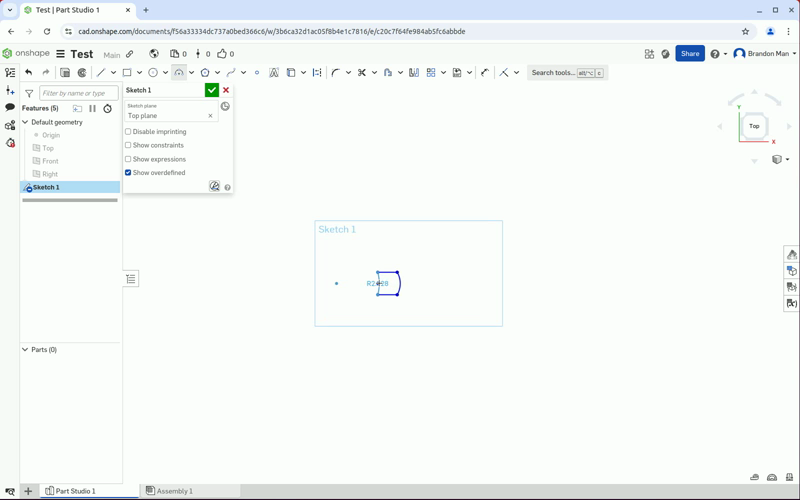
scroll(6)
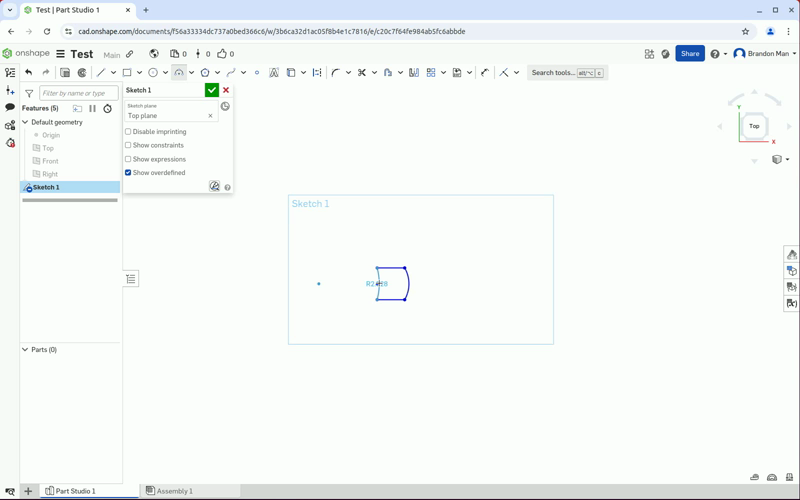
scroll(6)
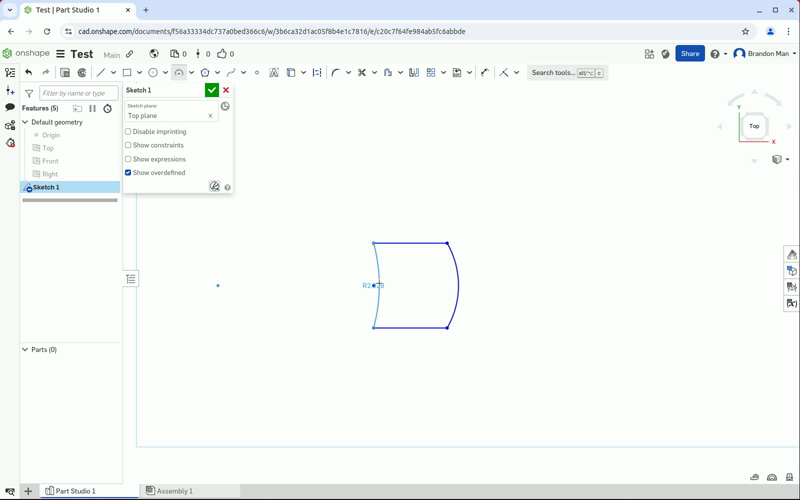
click(379, 282)
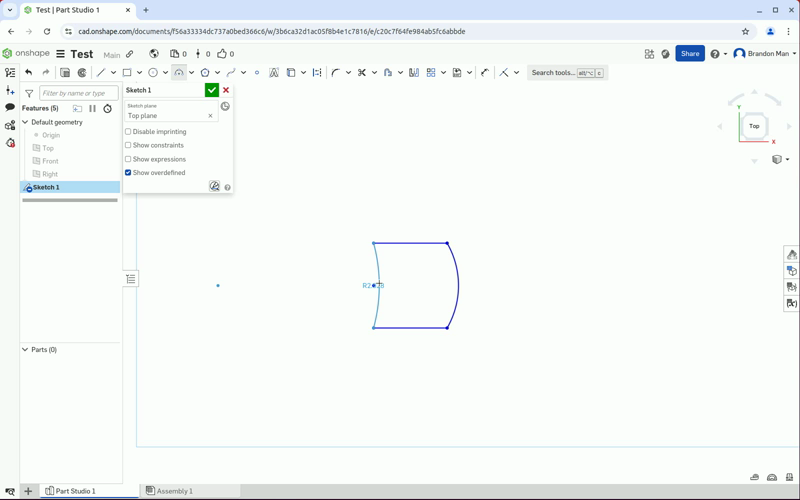
scroll(-6)
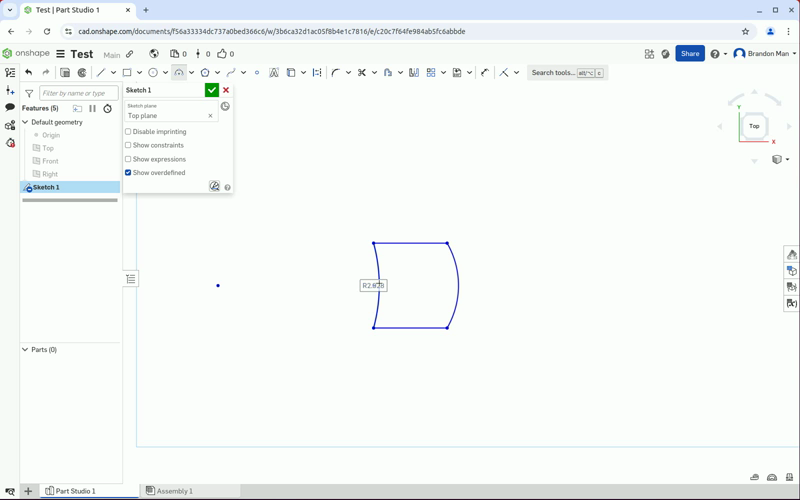
scroll(-6)
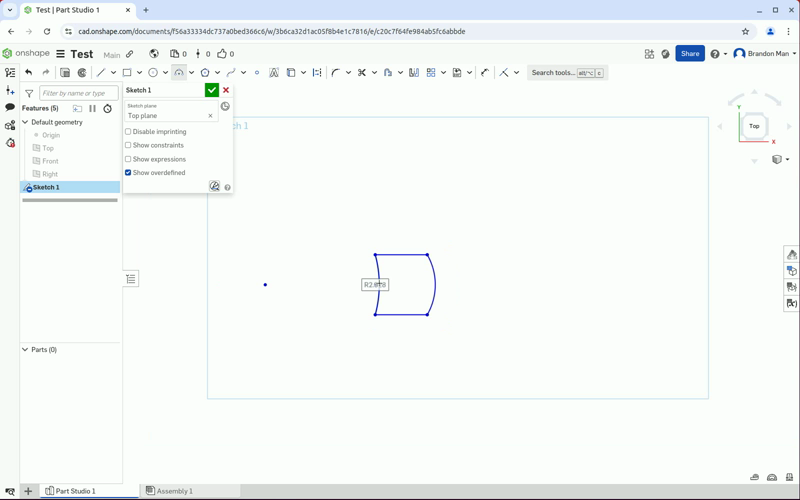
scroll(-6)
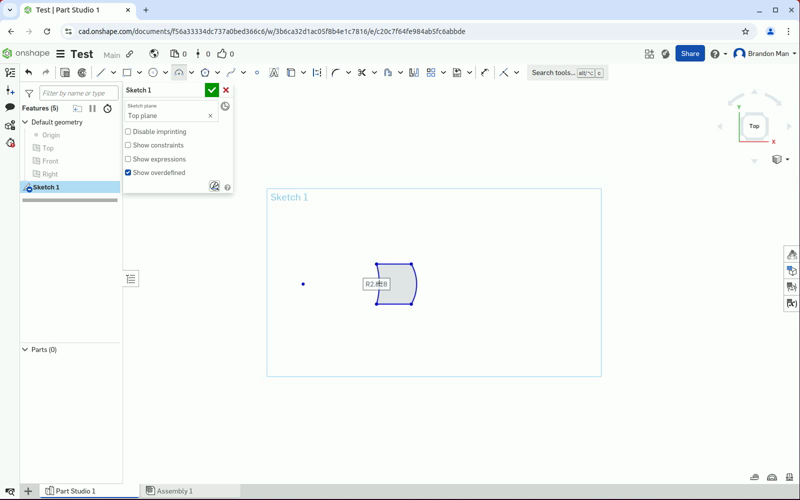
scroll(-6)
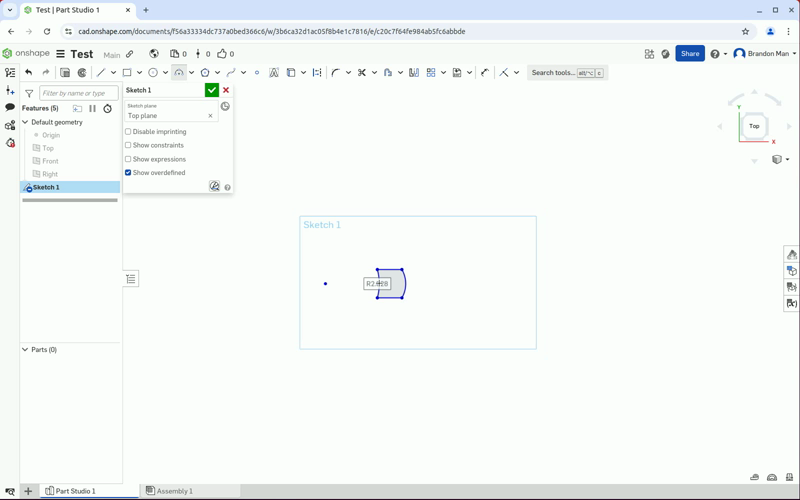
scroll(-6)
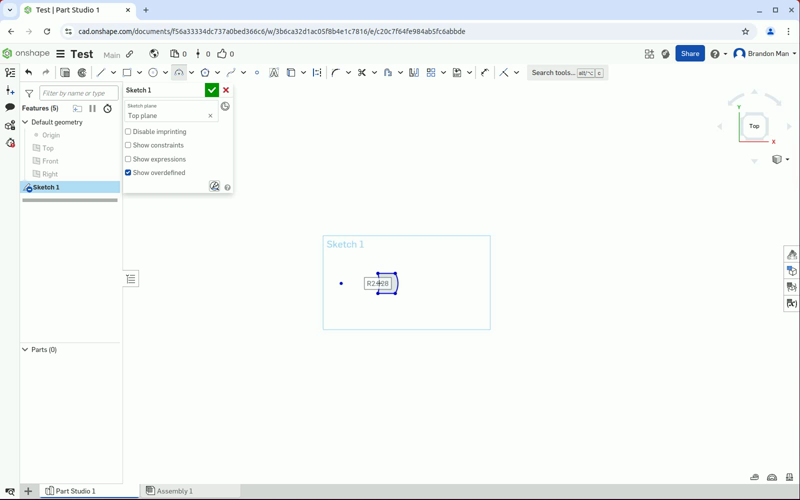
scroll(-6)
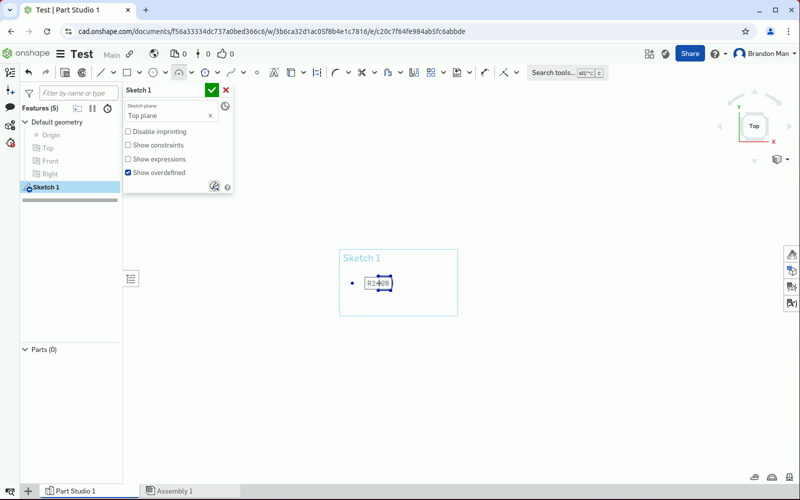
scroll(-6)
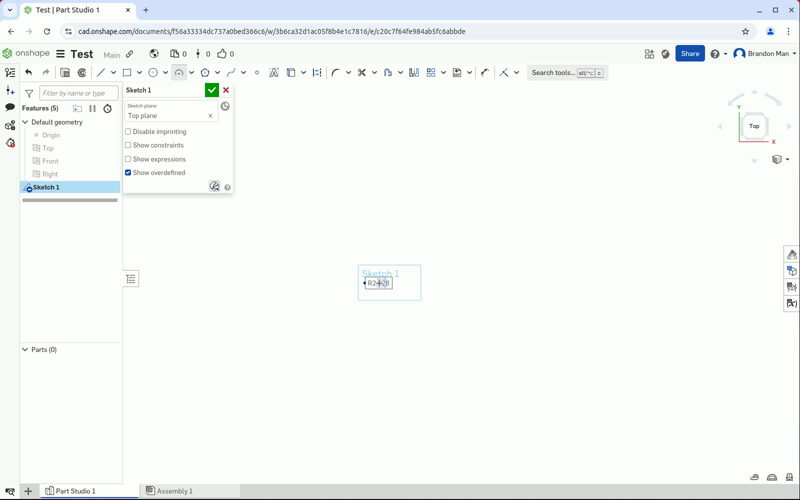
key_up(shift)
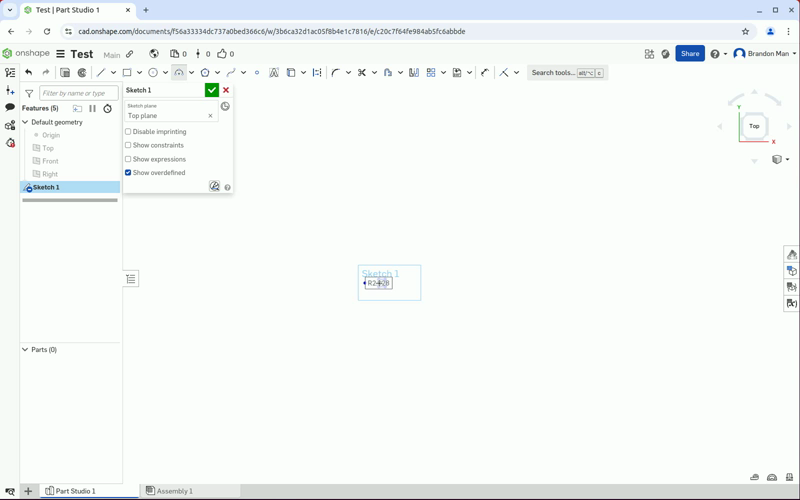
key(esc)
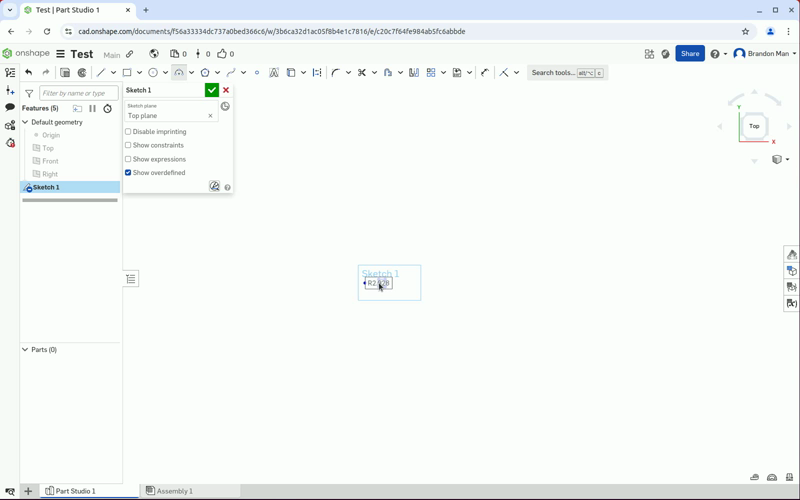
mouse_move(381, 285)
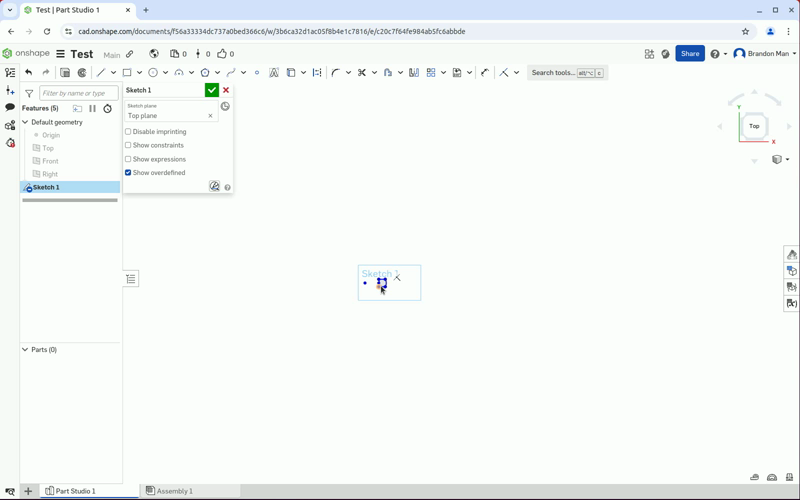
scroll(6)
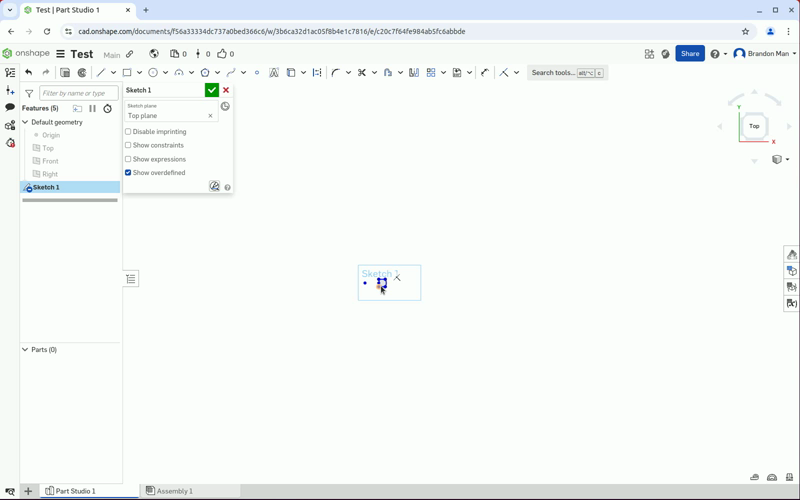
scroll(6)
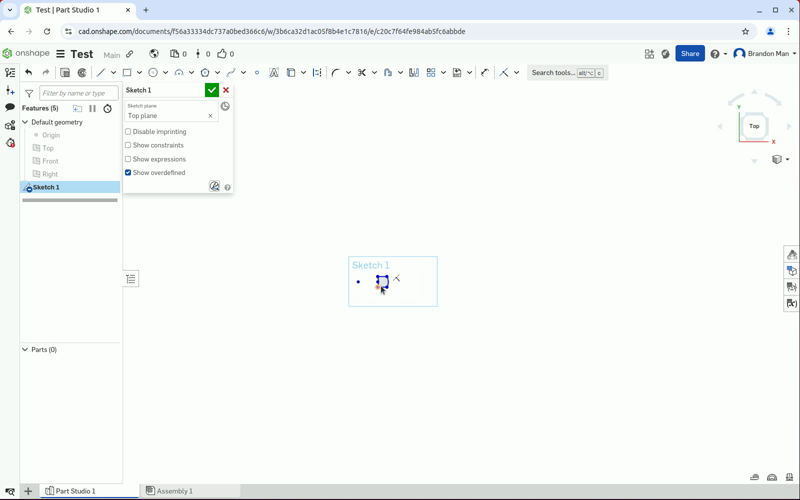
scroll(6)
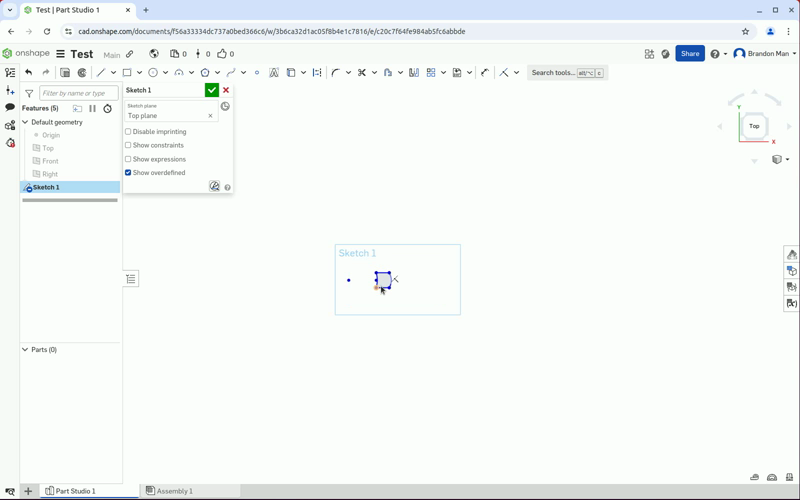
scroll(6)
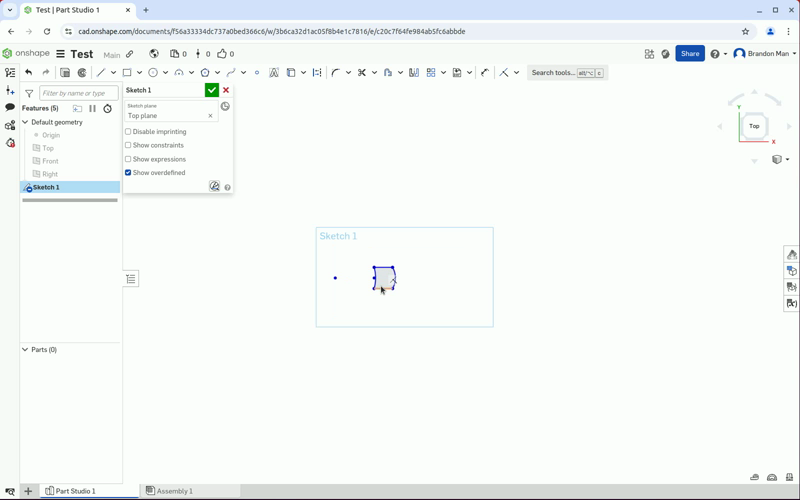
scroll(6)
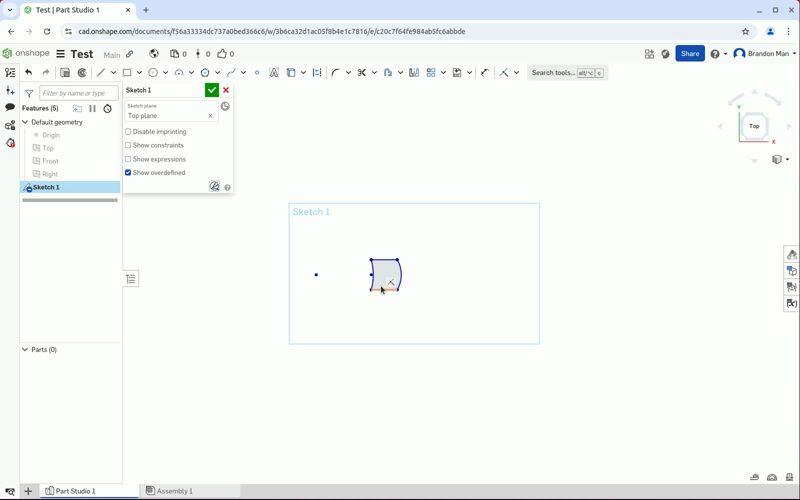
scroll(6)
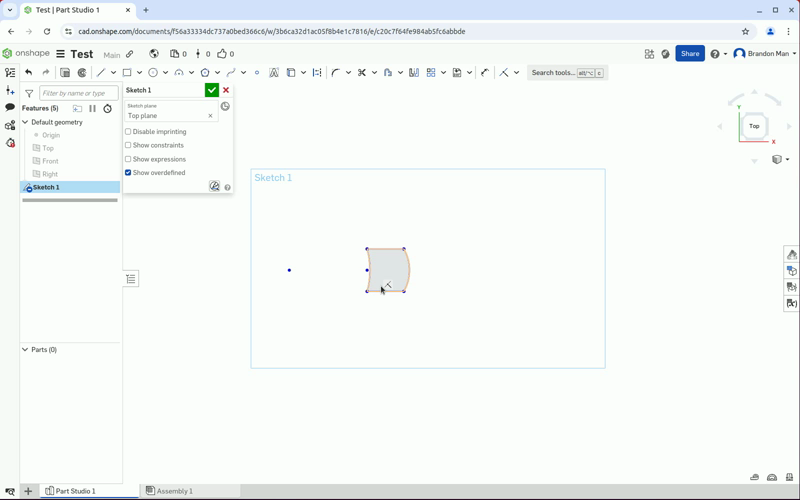
scroll(6)
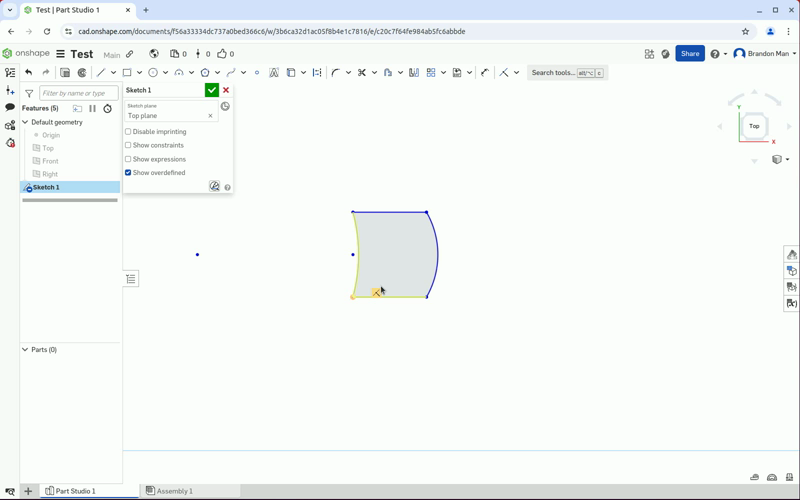
click(381, 285)
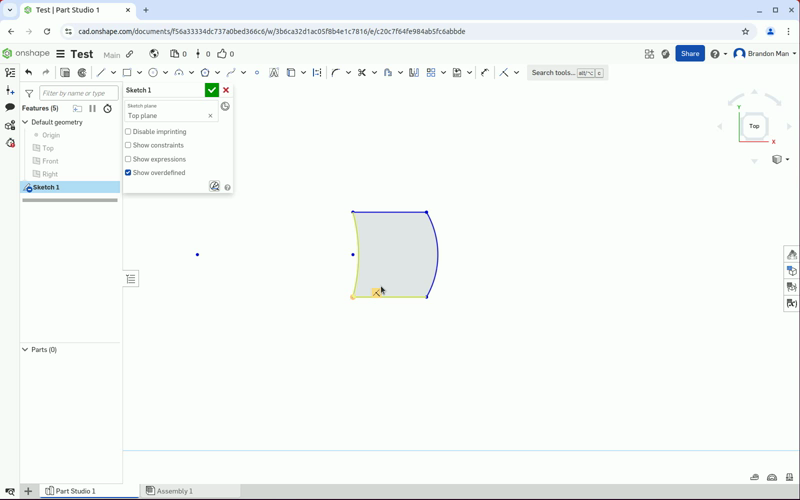
scroll(-6)
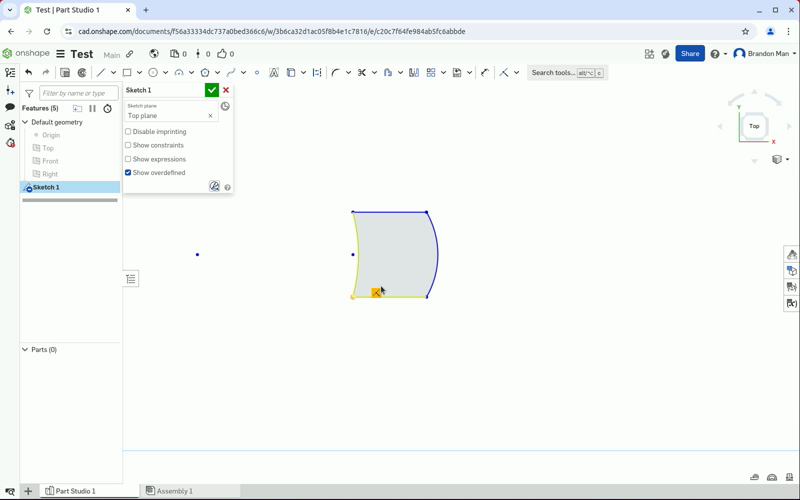
scroll(-6)
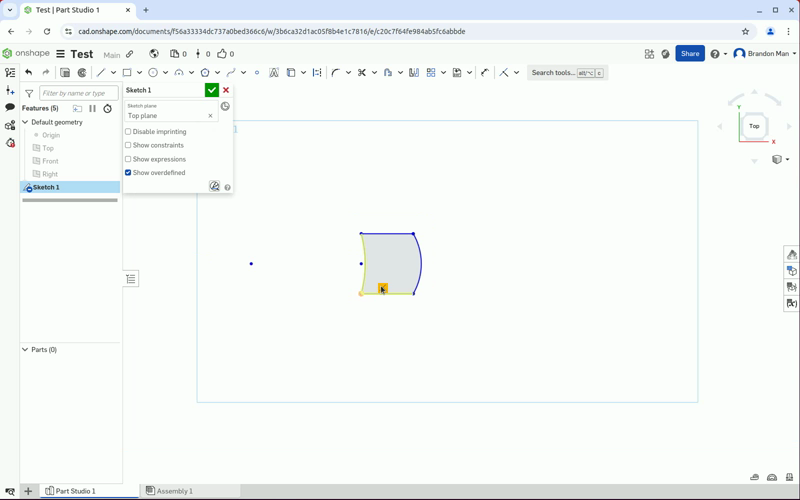
scroll(-6)
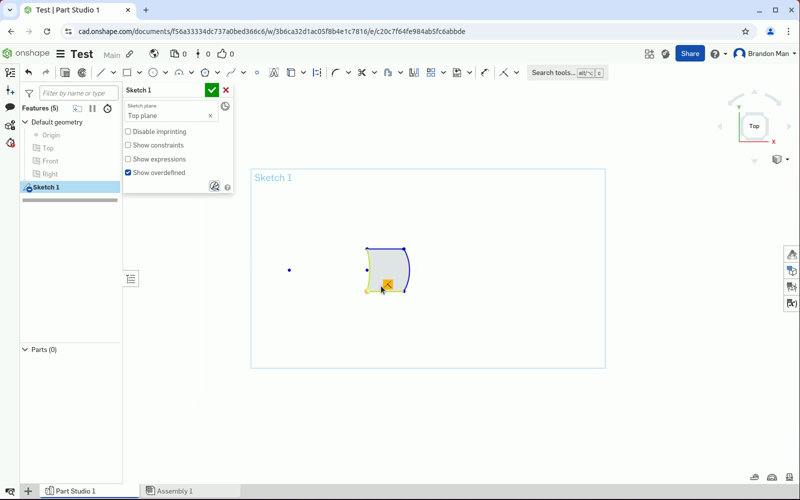
scroll(-6)
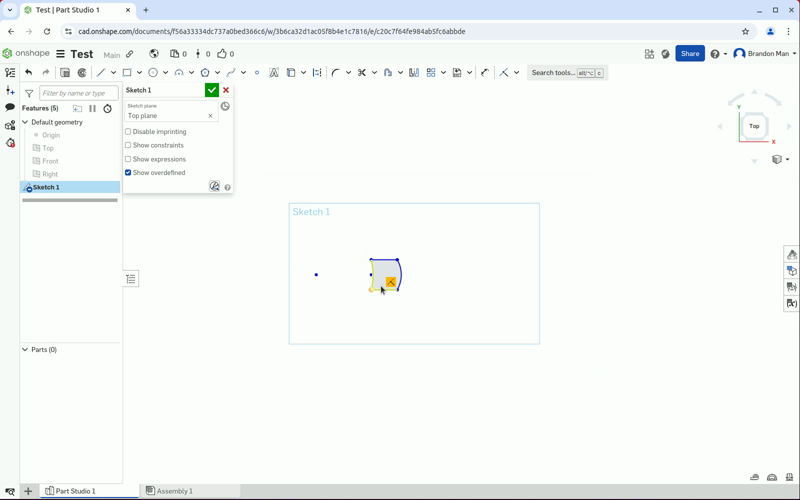
scroll(-6)
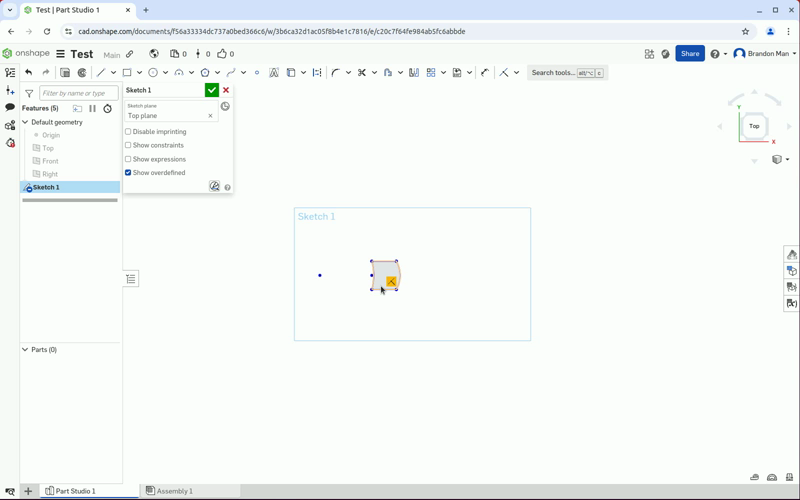
scroll(-6)
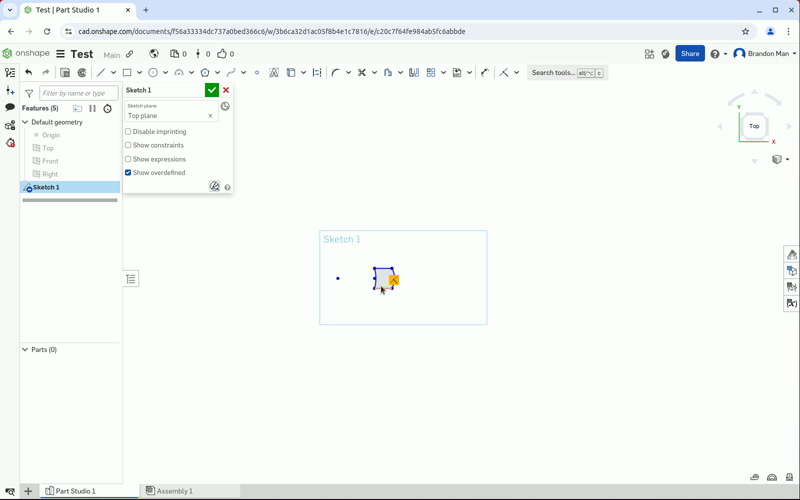
scroll(-6)
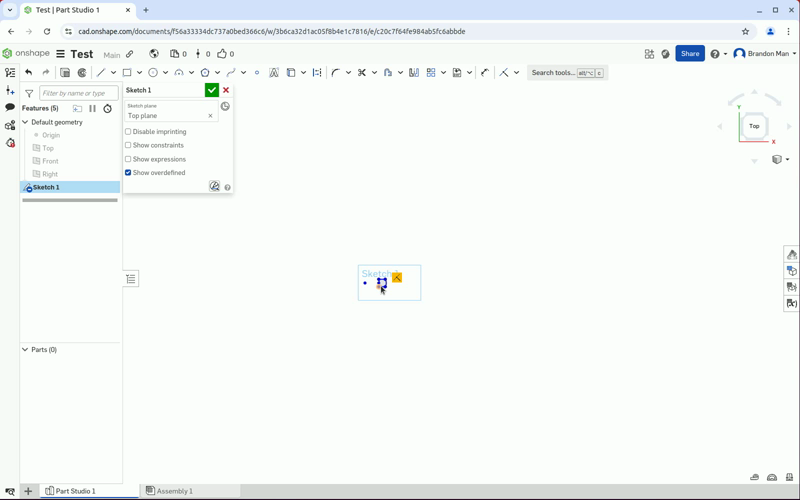
mouse_move(73, 352)
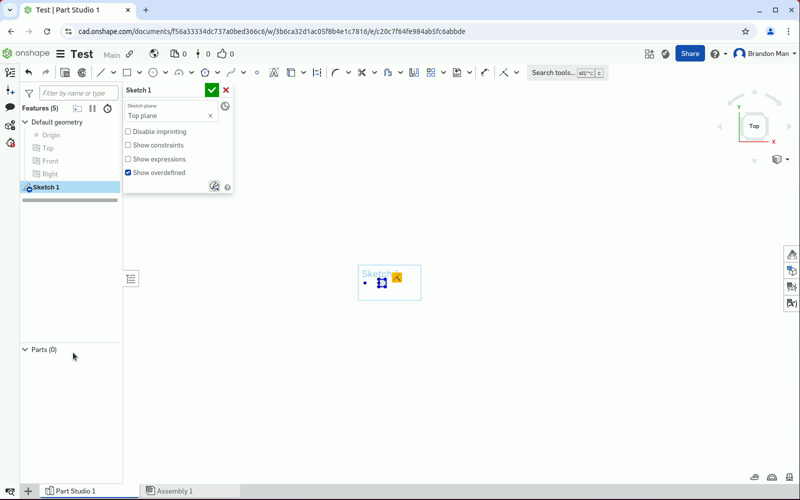
key(shift+y)
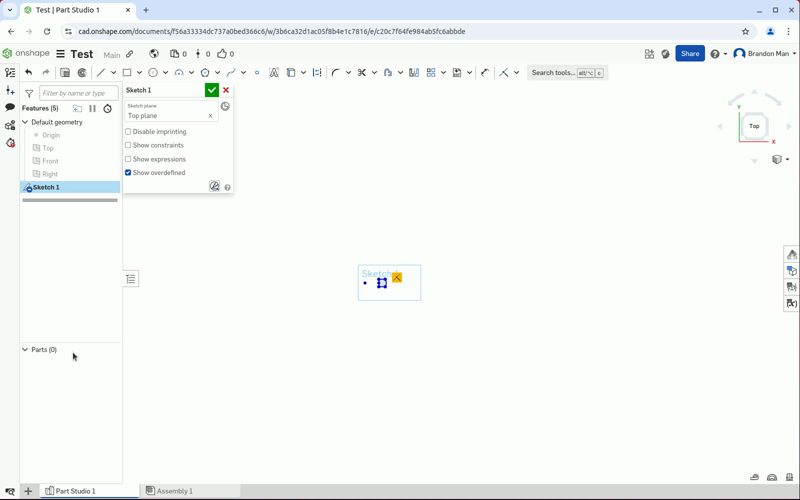
key(shift+e)
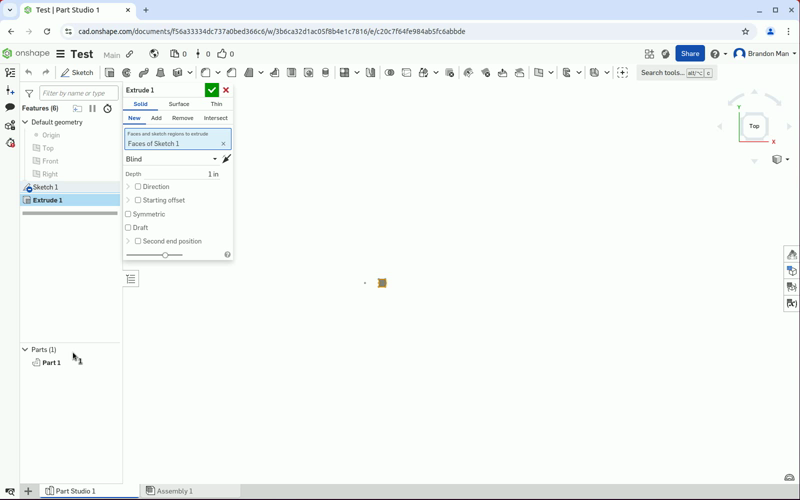
mouse_move(143, 106)
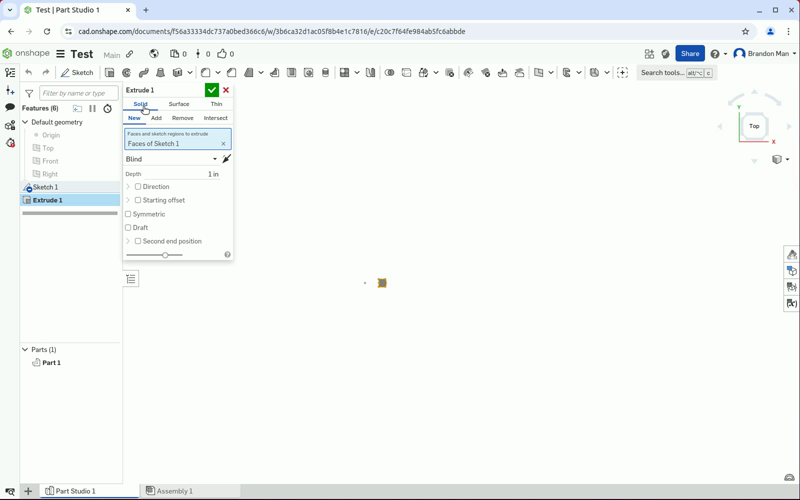
click(143, 106)
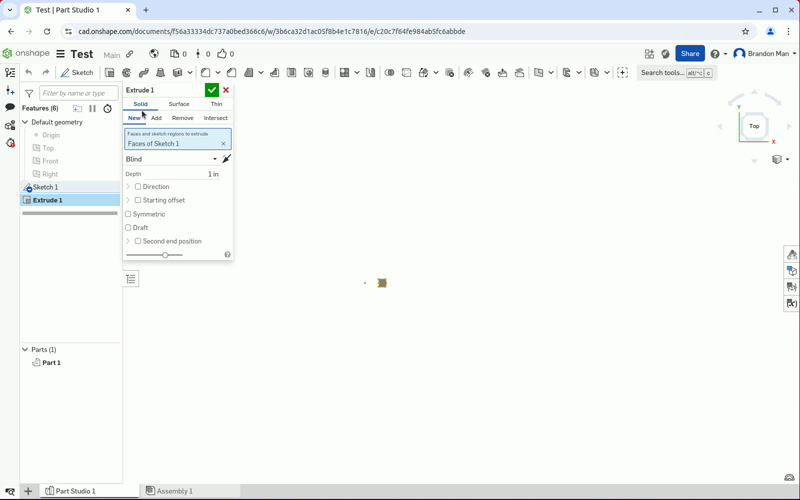
mouse_move(137, 120)
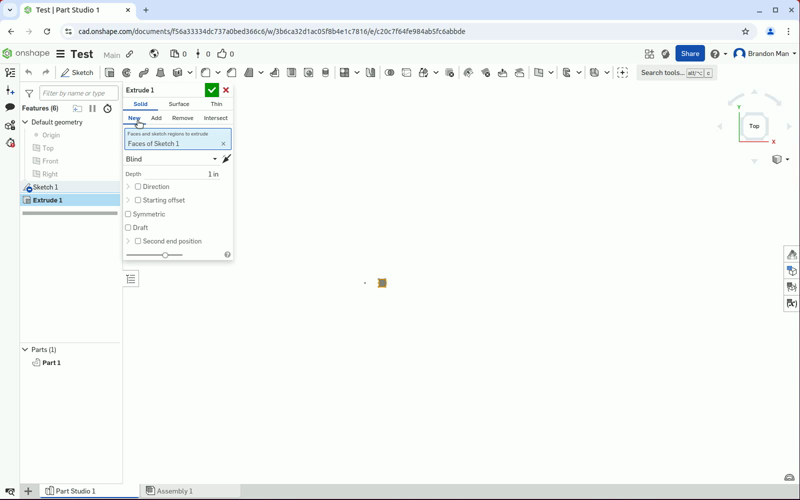
click(137, 120)
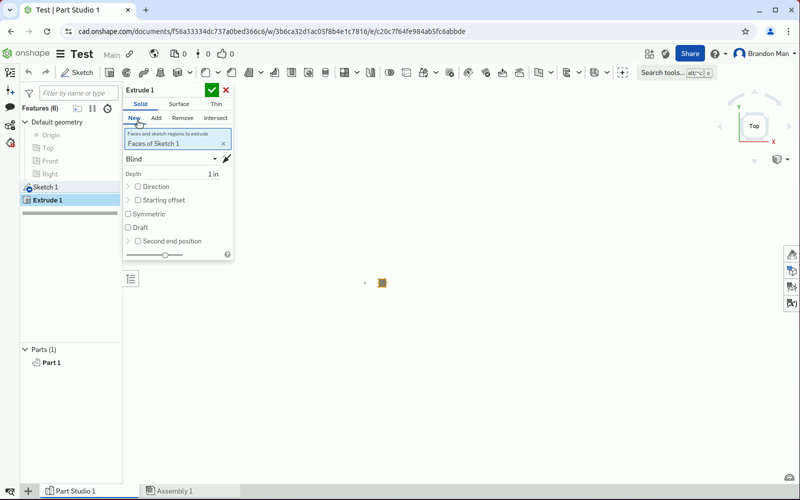
key(tab, 4)
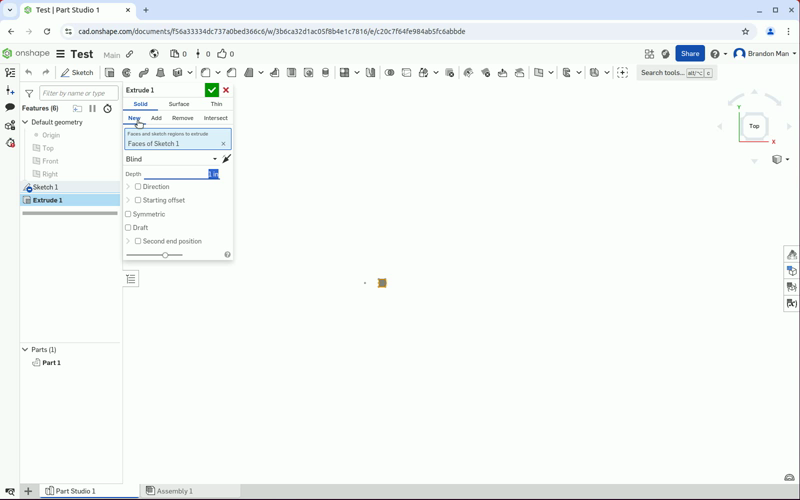
text(15.405)
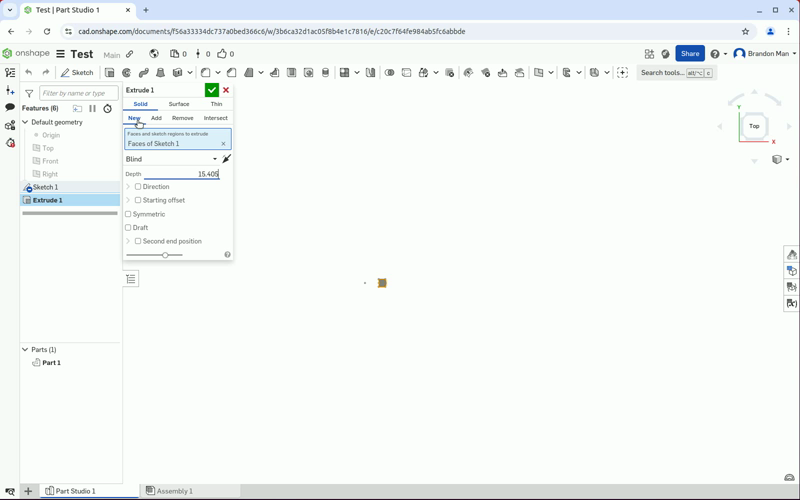
key(enter)
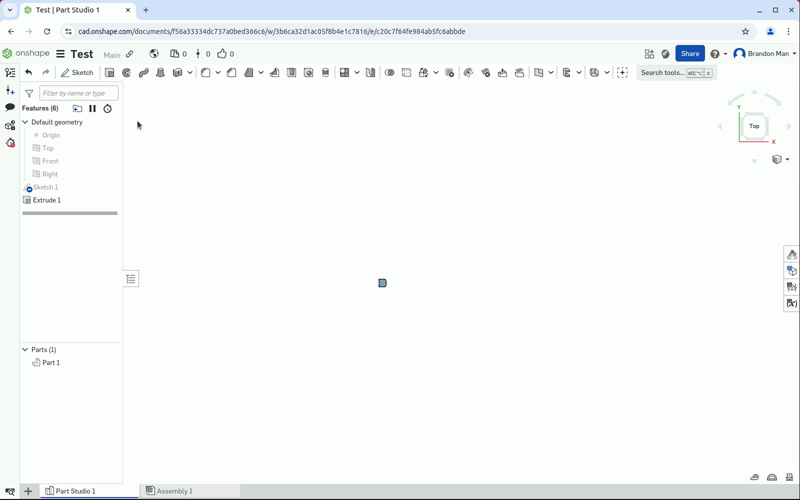
key(shift+h)
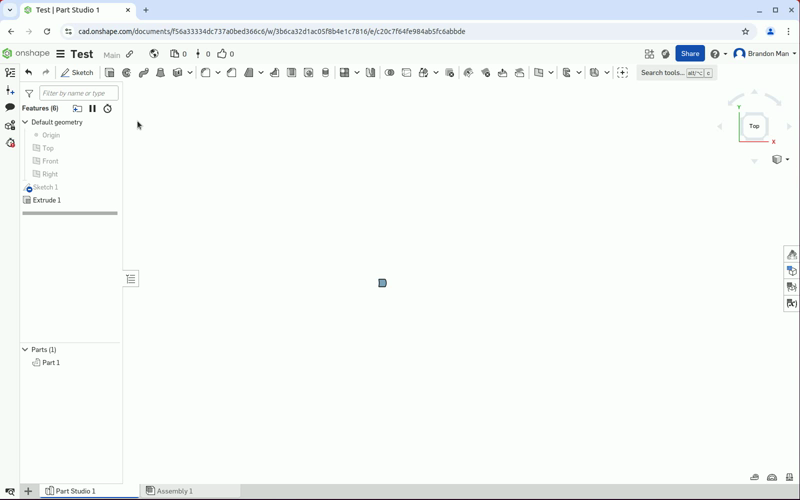
key(shift+h)
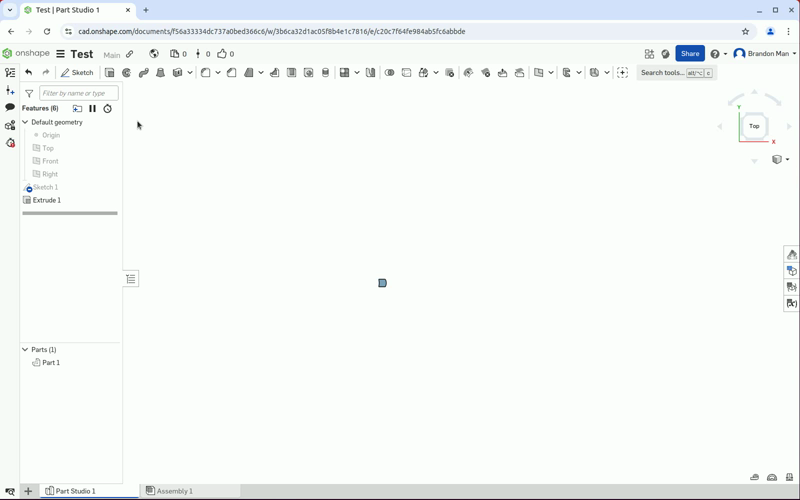
mouse_move(73, 189)
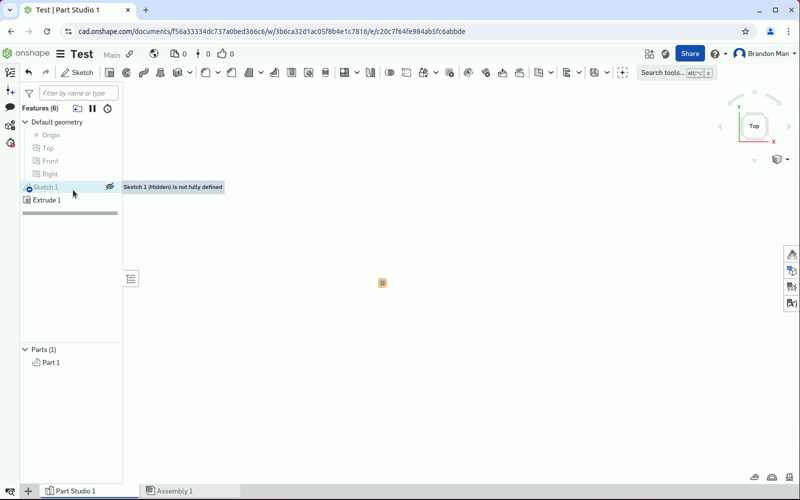
click(73, 189)
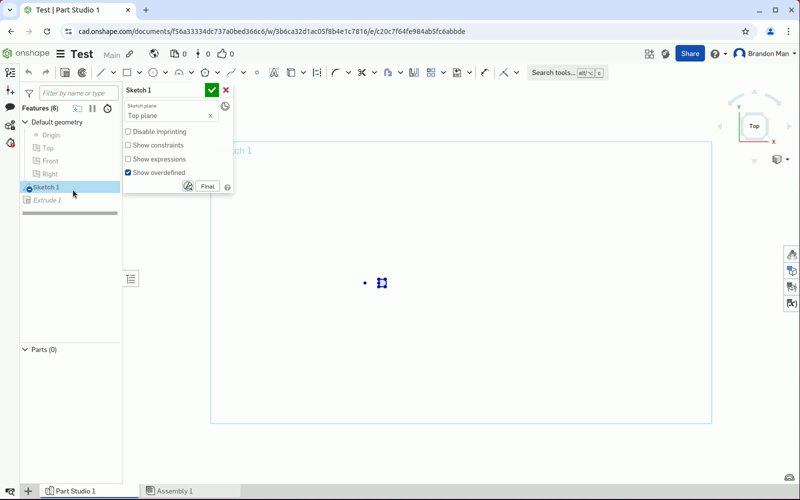
mouse_move(229, 92)
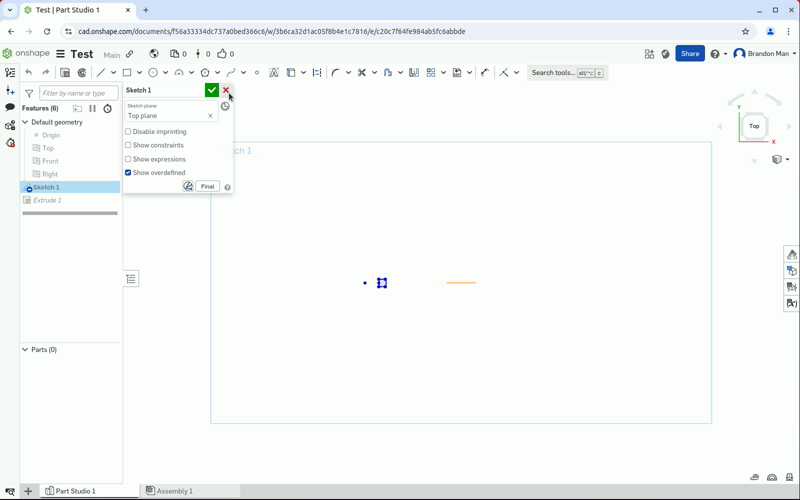
click(229, 92)
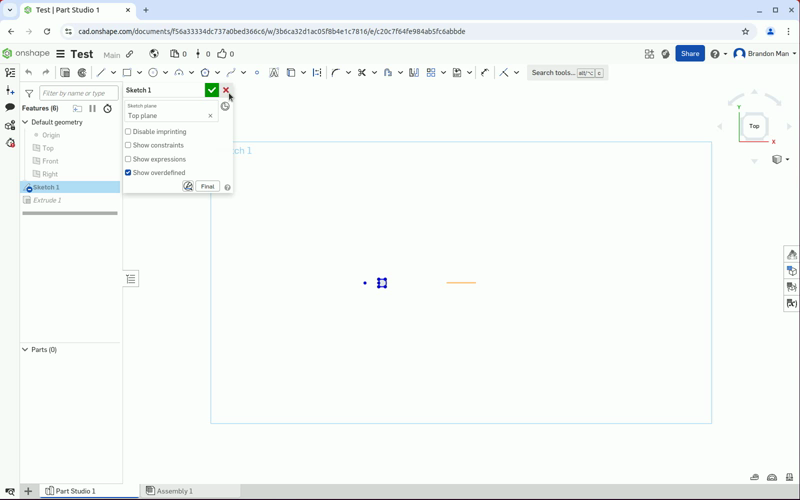
key(shift+s)
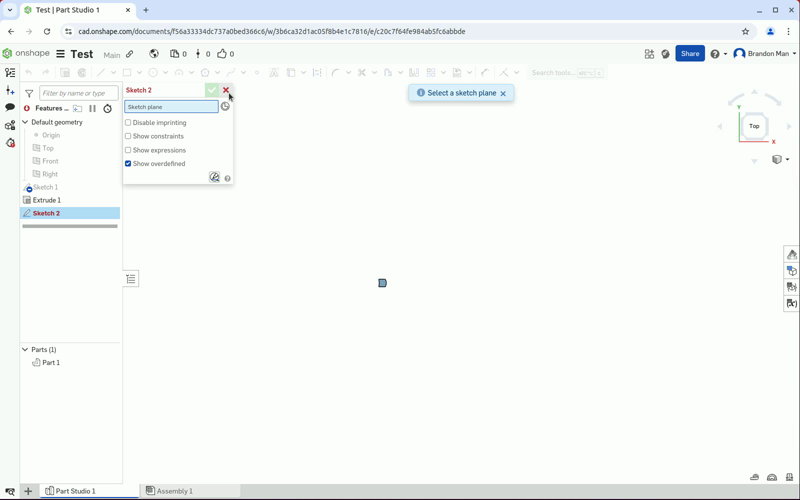
mouse_move(73, 150)
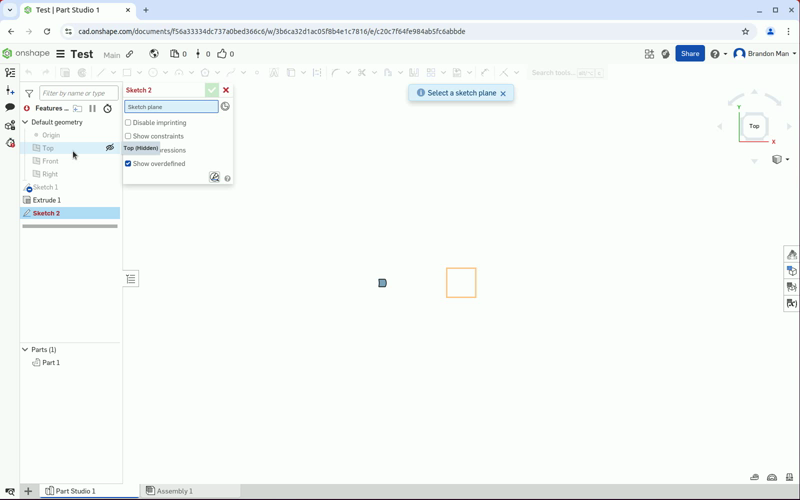
click(73, 150)
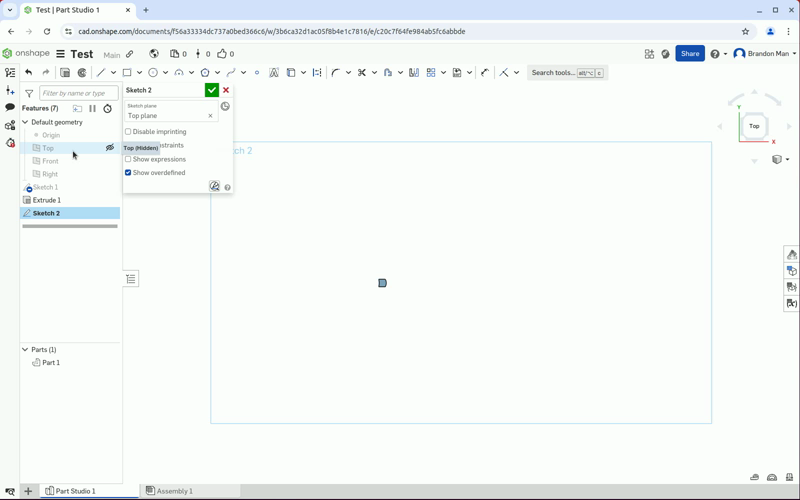
mouse_move(73, 352)
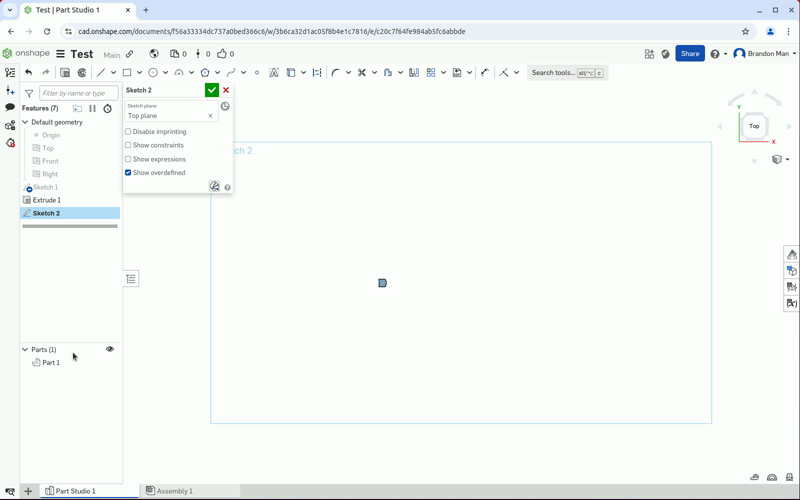
key(y)
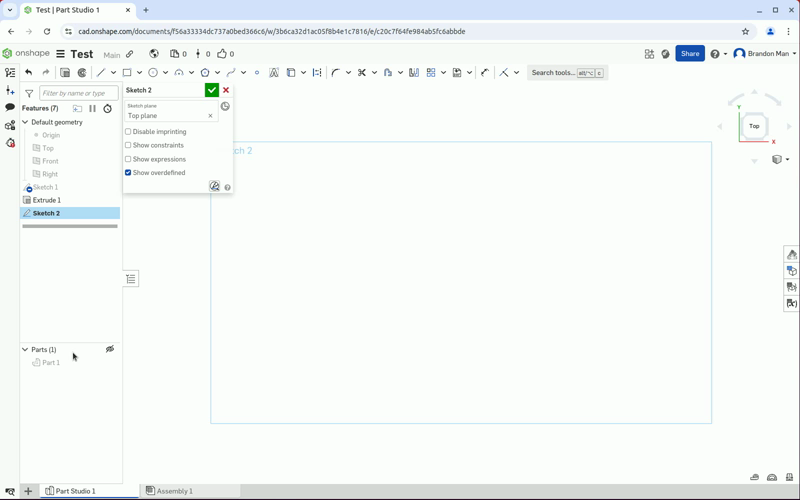
key(l)
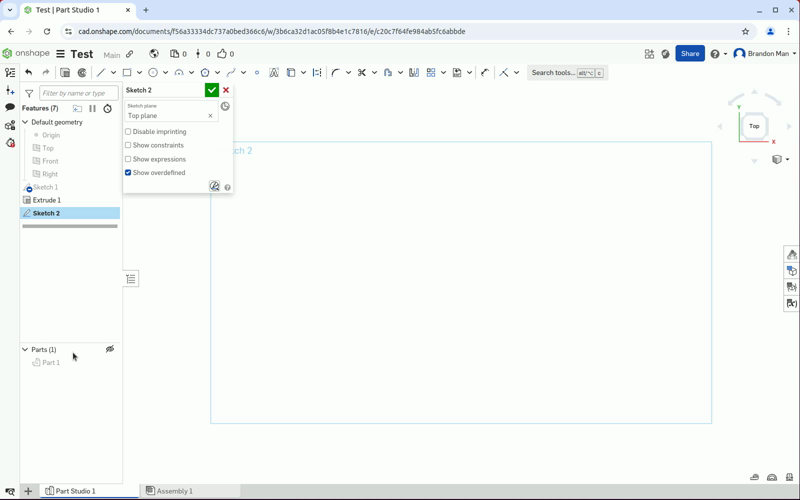
key_down(shift)
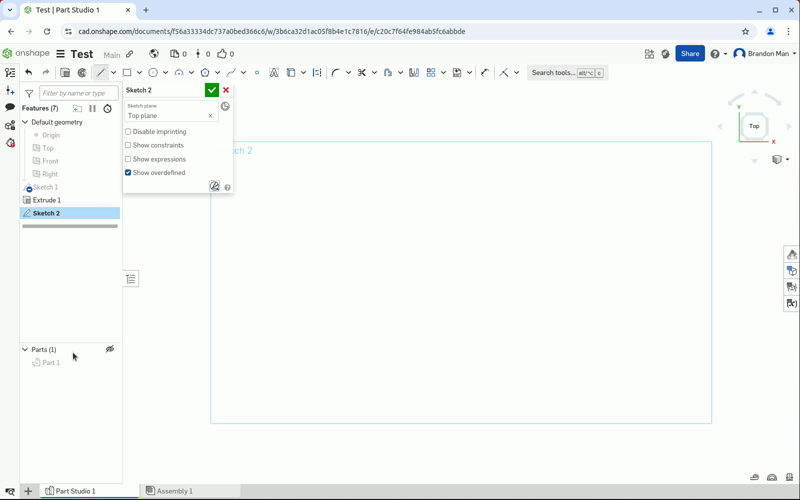
mouse_move(384, 286)
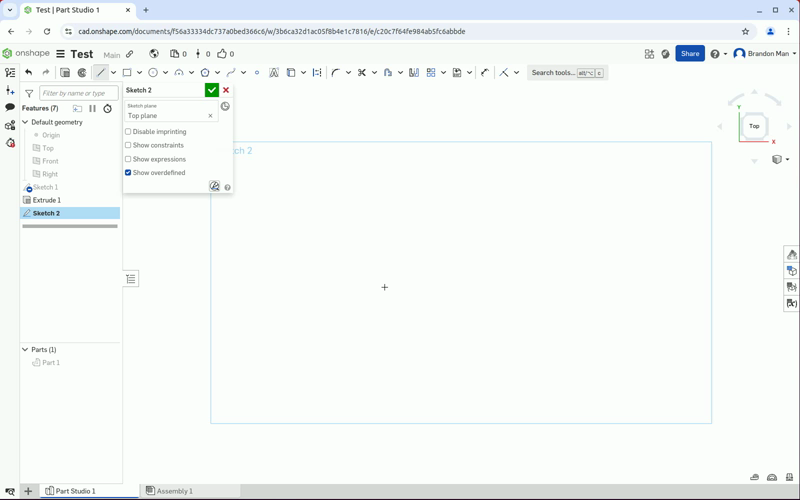
click(384, 286)
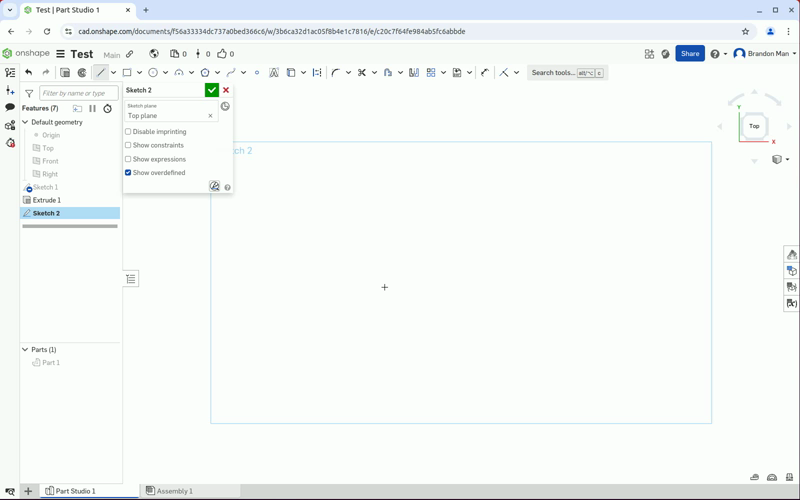
key_up(shift)
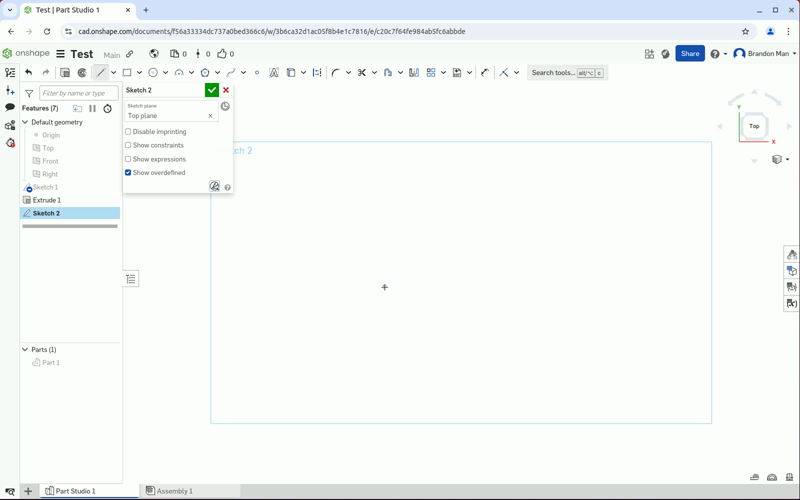
key_down(shift)
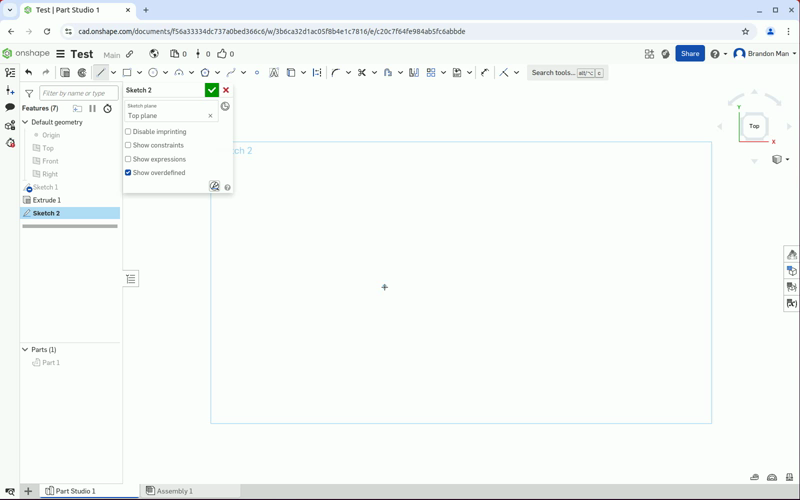
mouse_move(535, 286)
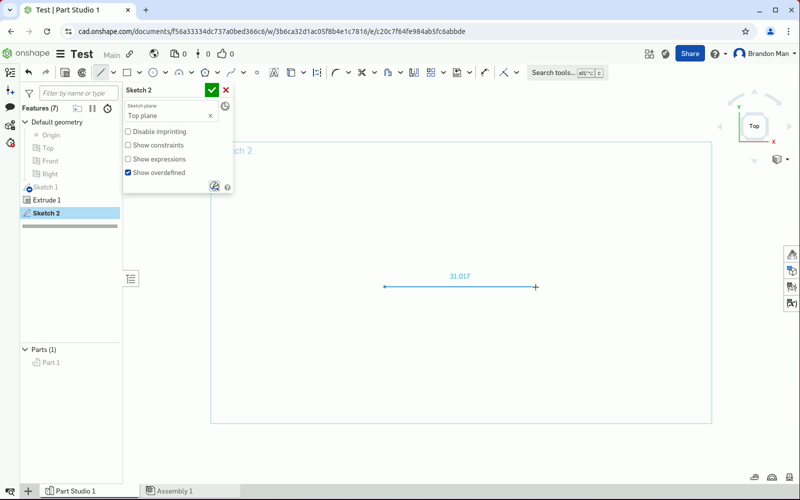
click(535, 286)
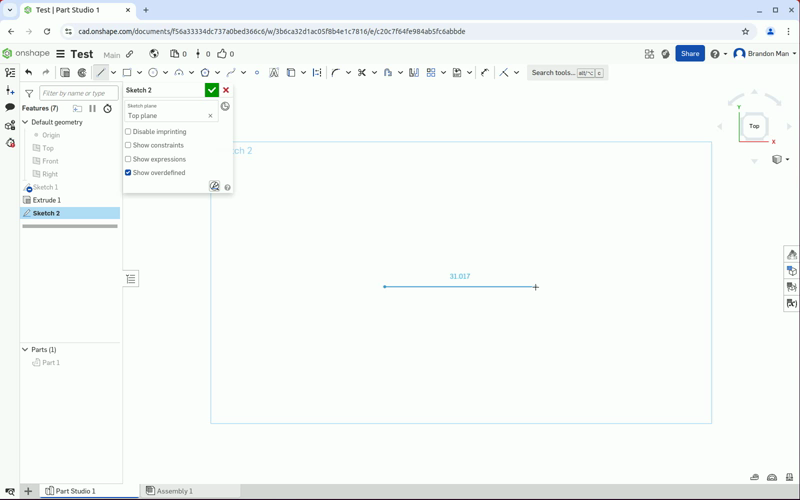
key_up(shift)
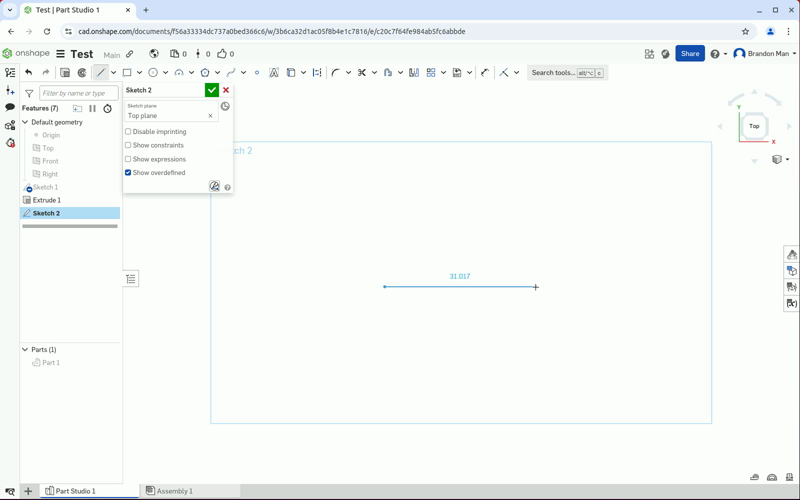
key(esc)
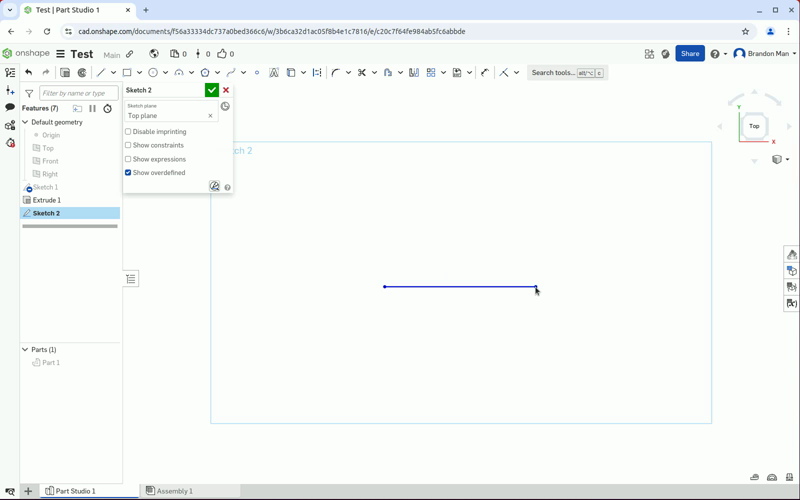
key(a)
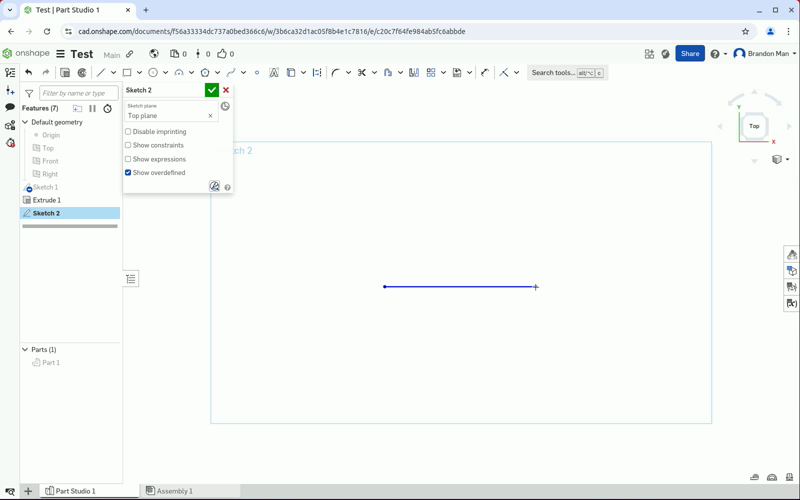
mouse_move(535, 286)
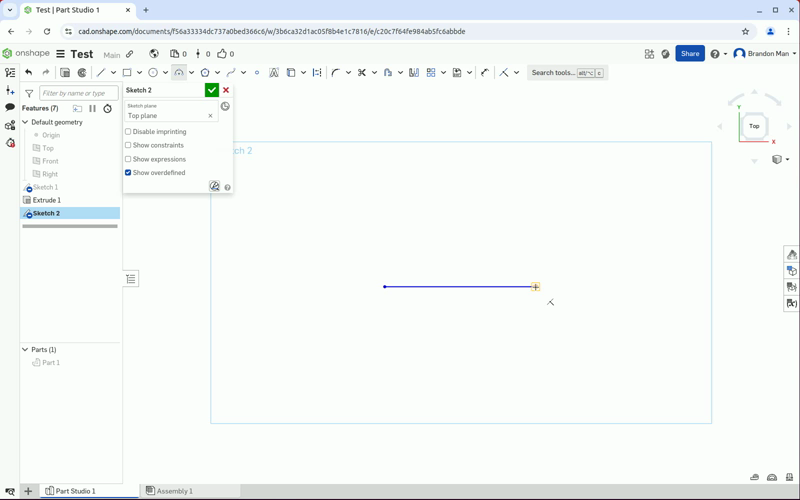
click(535, 286)
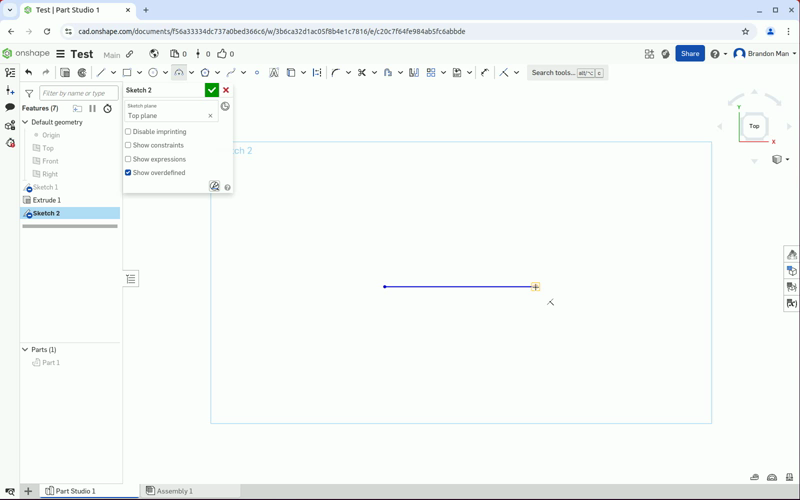
key_down(shift)
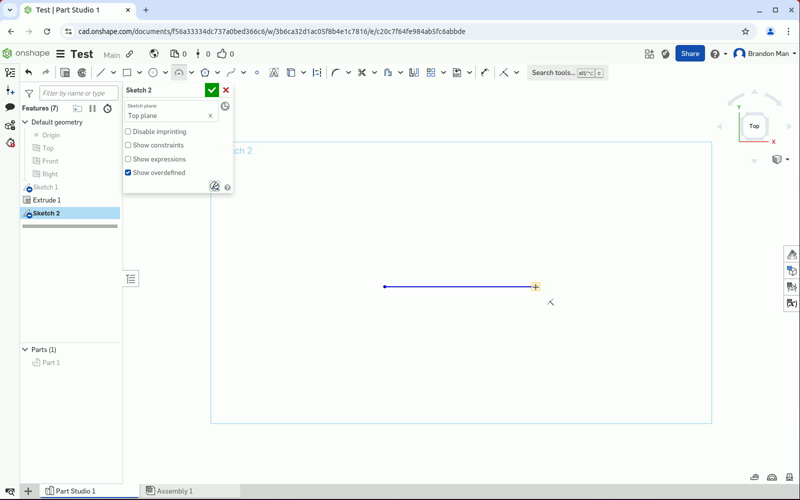
mouse_move(535, 279)
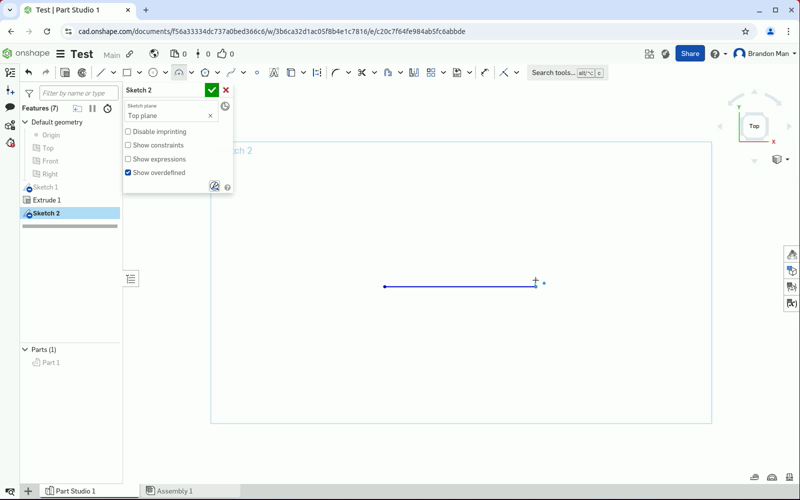
scroll(6)
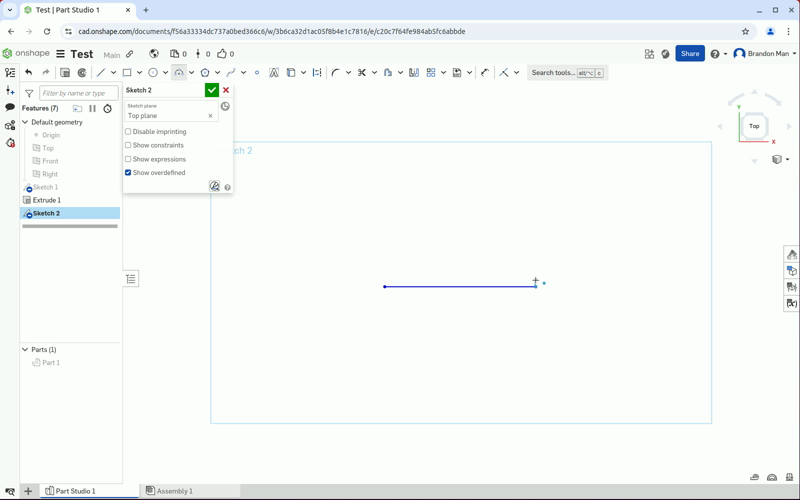
scroll(6)
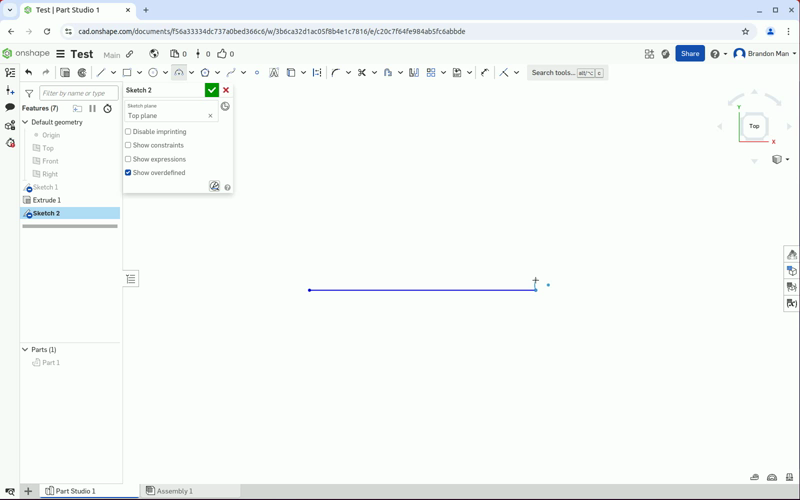
scroll(6)
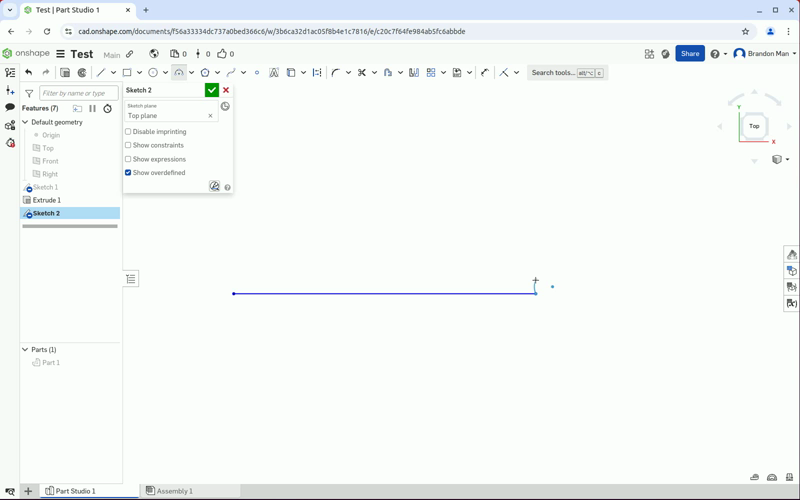
scroll(6)
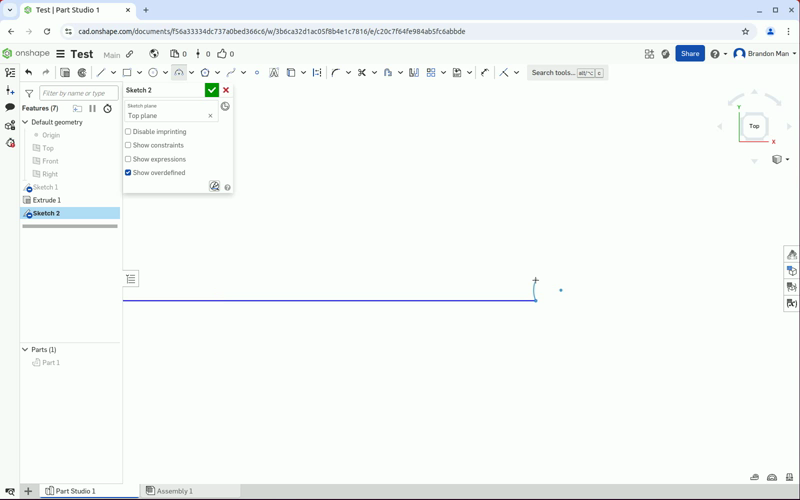
scroll(6)
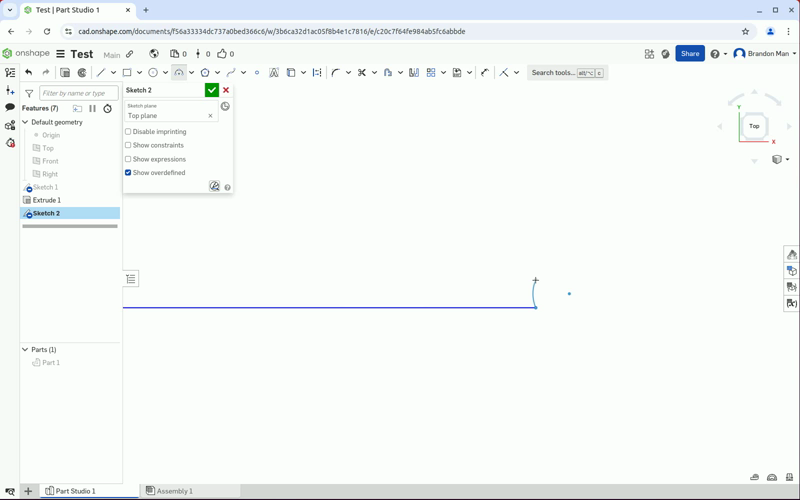
scroll(6)
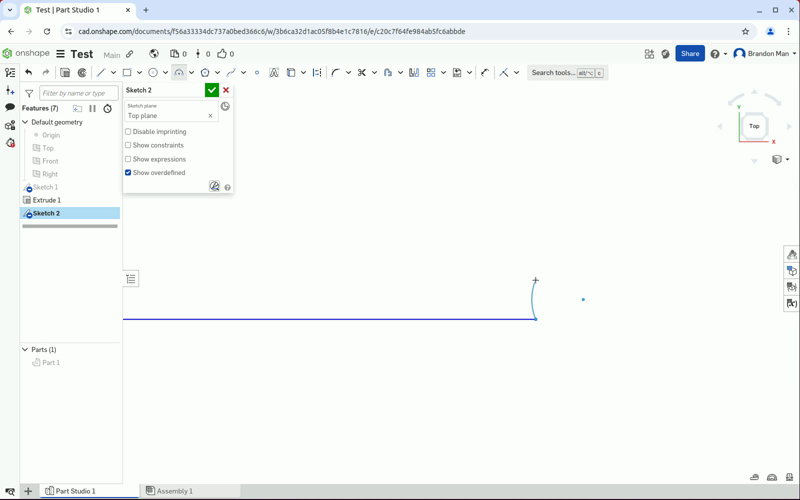
scroll(6)
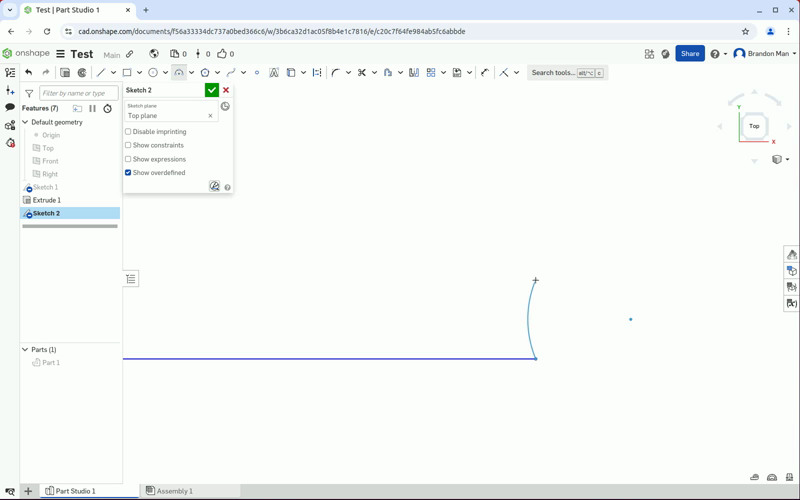
click(535, 279)
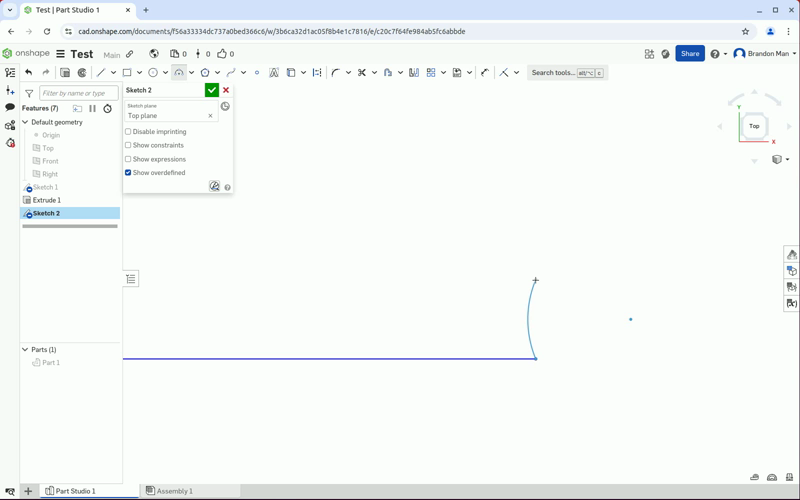
scroll(-6)
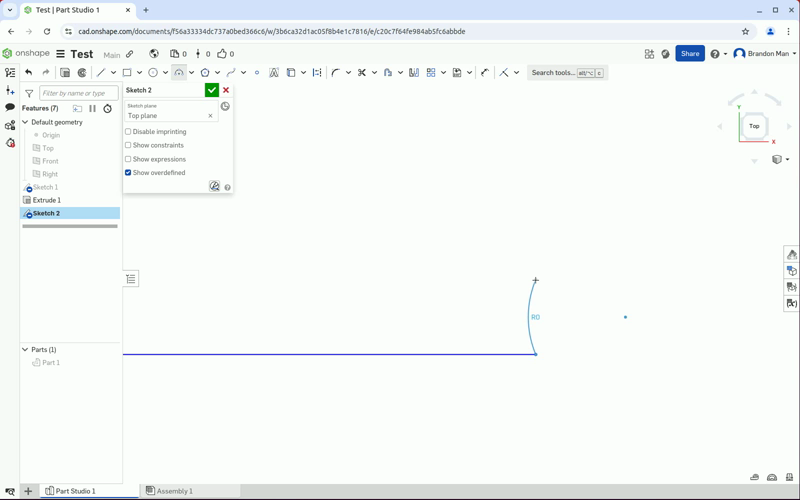
scroll(-6)
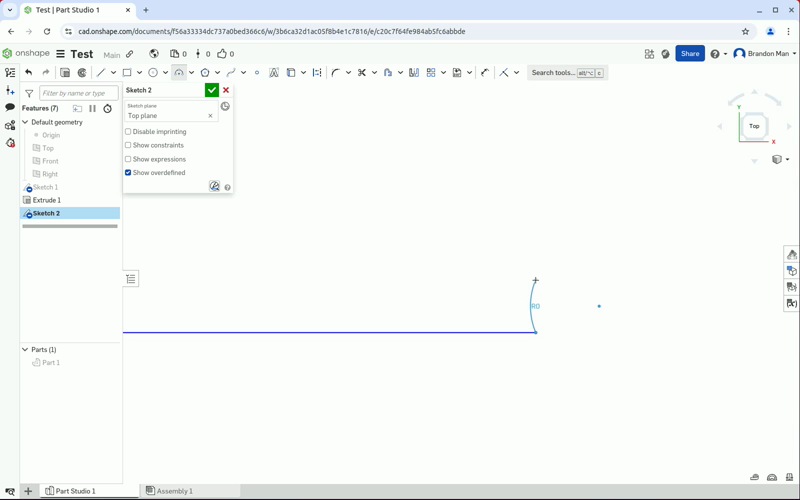
scroll(-6)
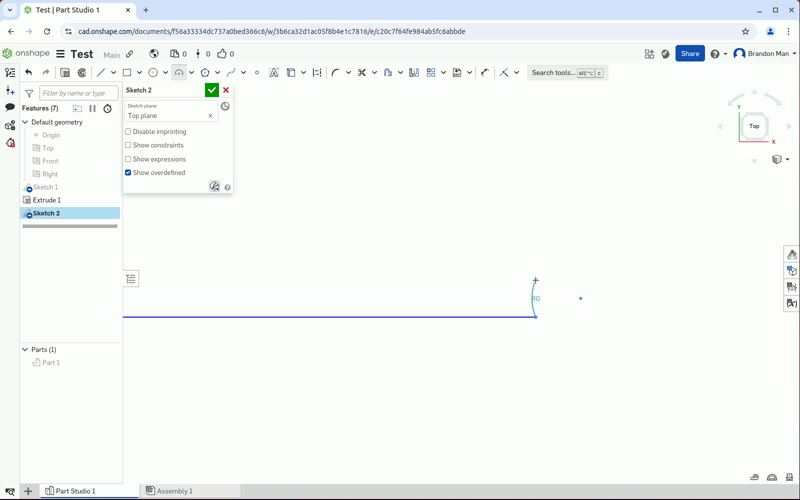
scroll(-6)
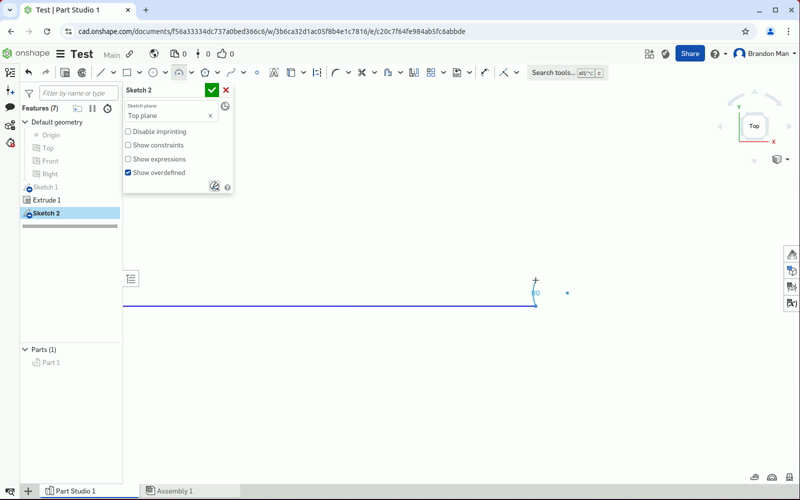
scroll(-6)
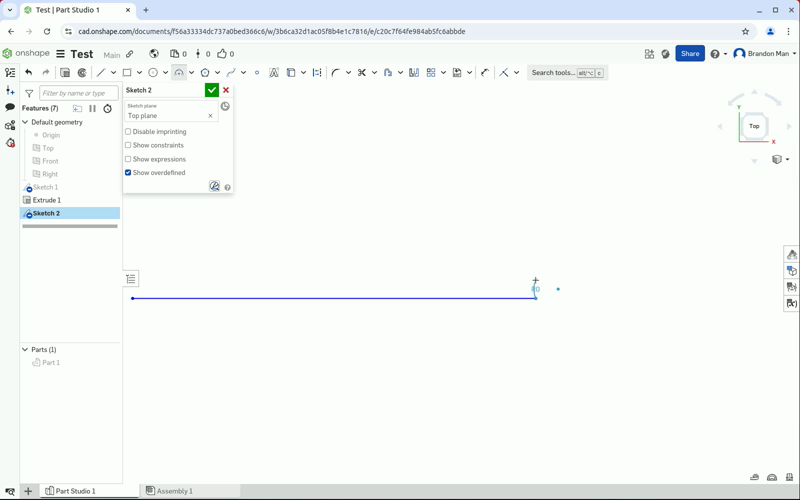
scroll(-6)
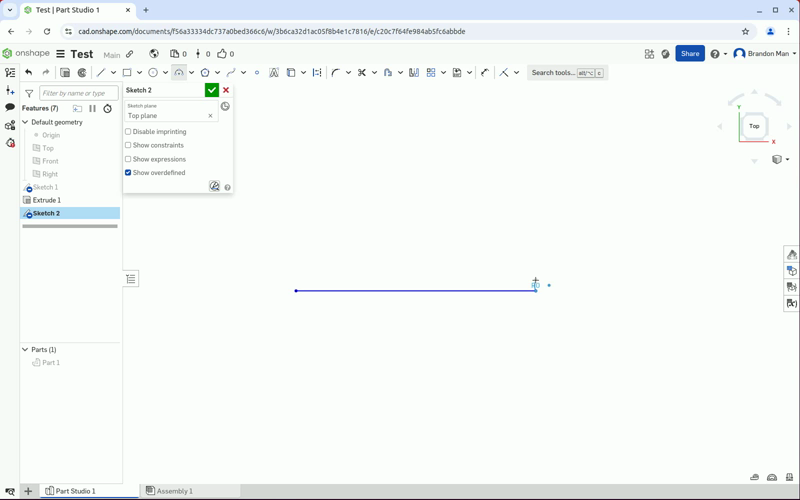
scroll(-6)
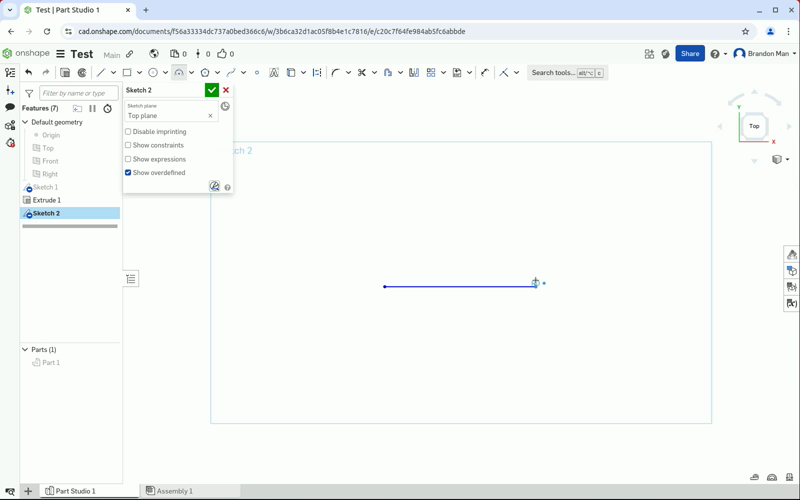
mouse_move(536, 283)
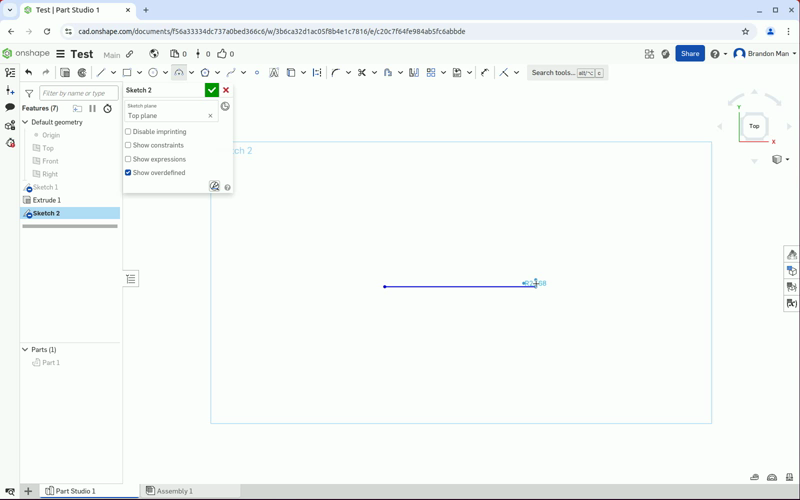
scroll(6)
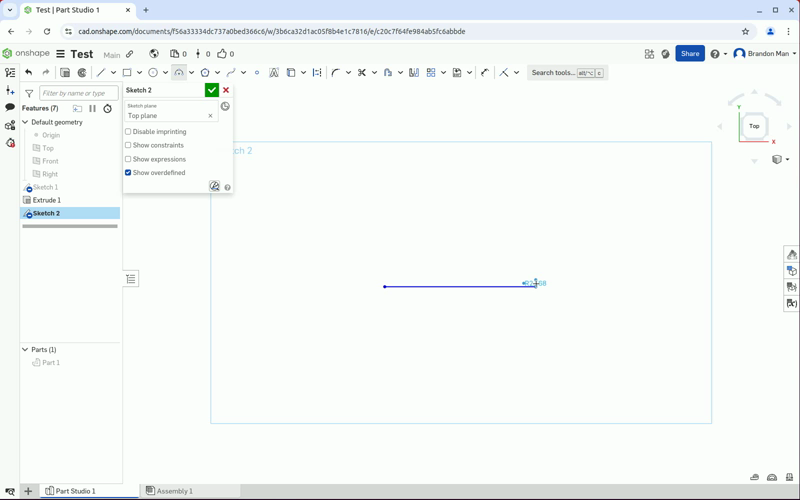
scroll(6)
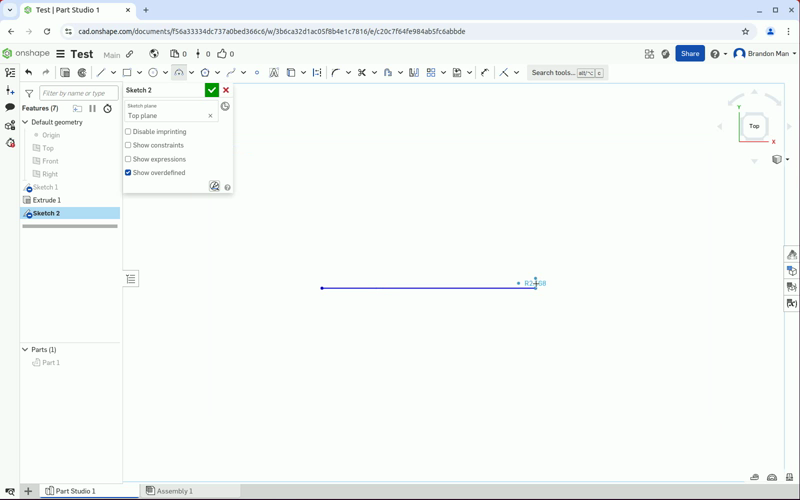
scroll(6)
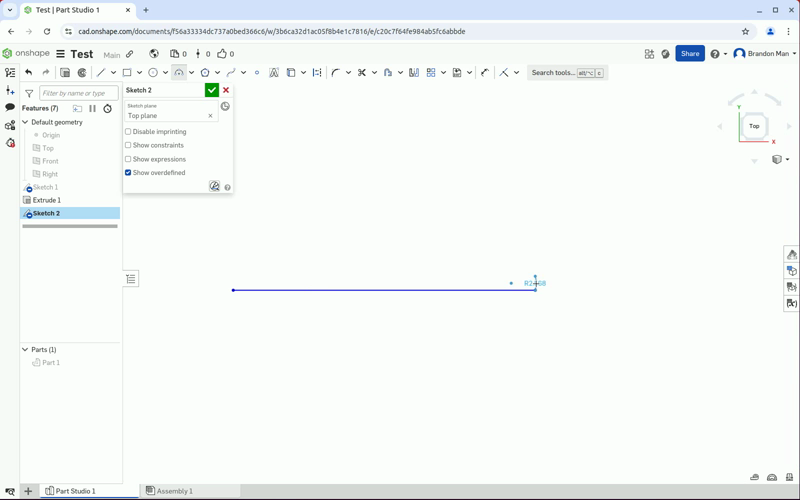
scroll(6)
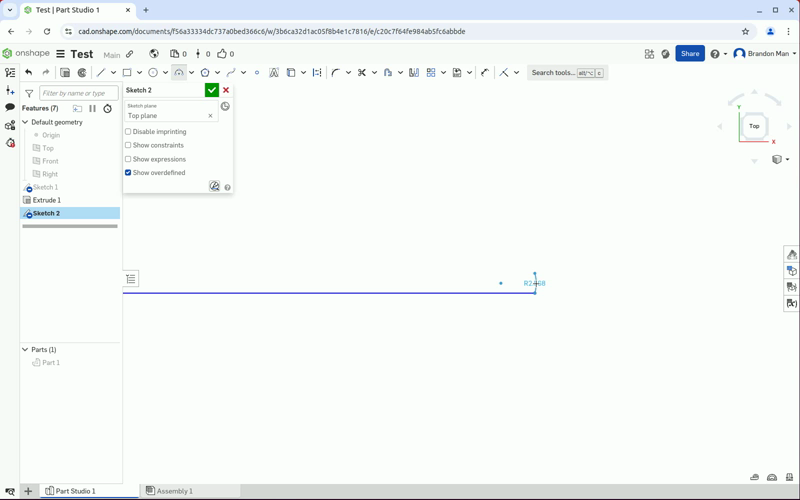
scroll(6)
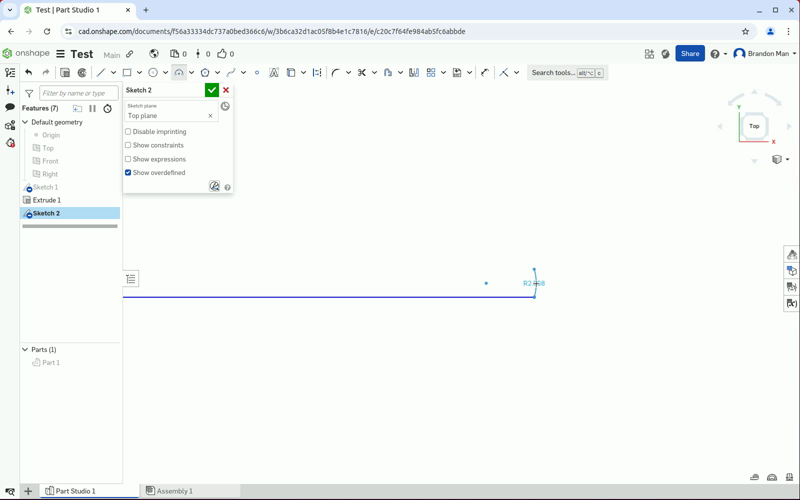
scroll(6)
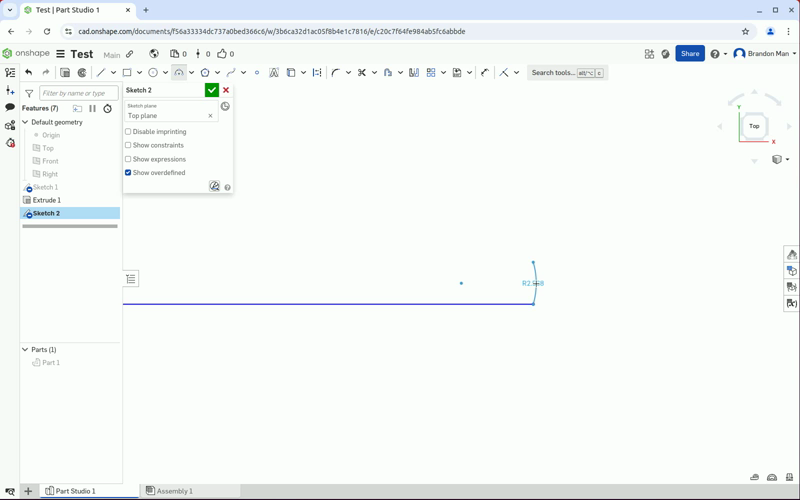
scroll(6)
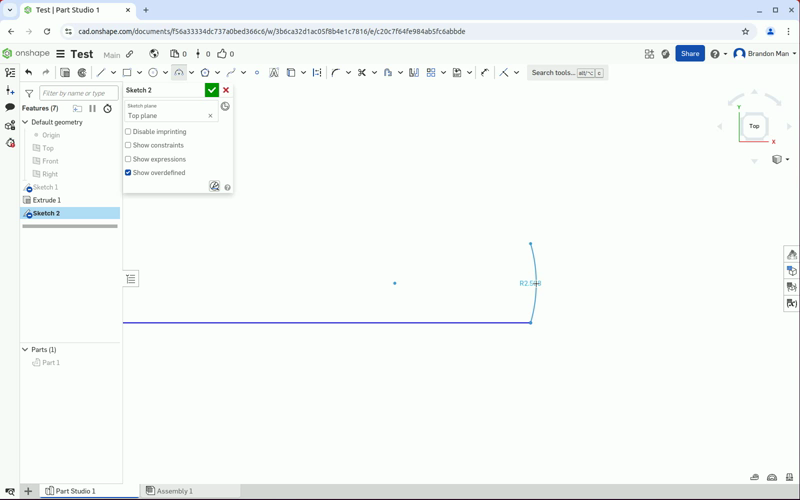
click(536, 283)
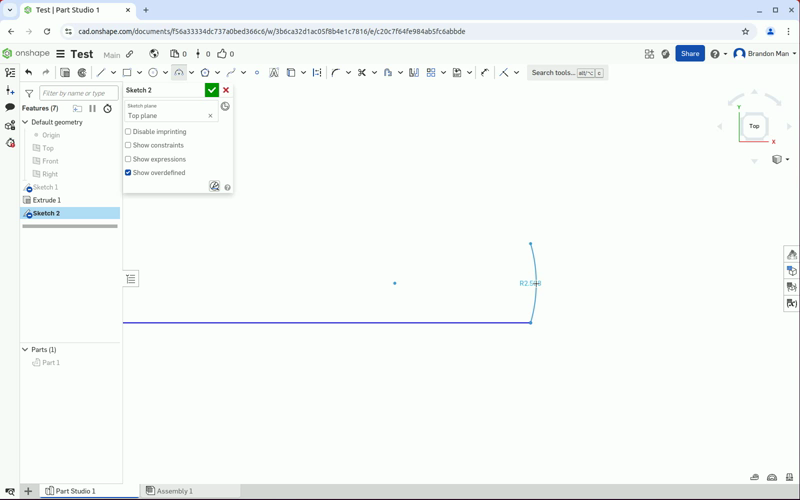
scroll(-6)
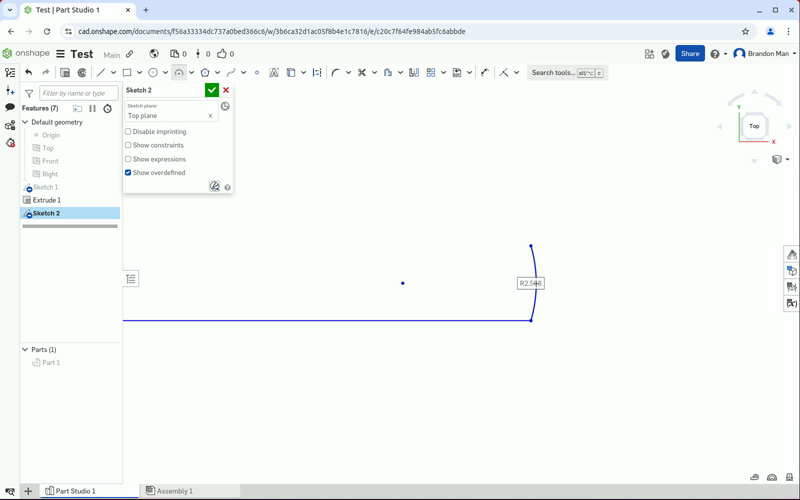
scroll(-6)
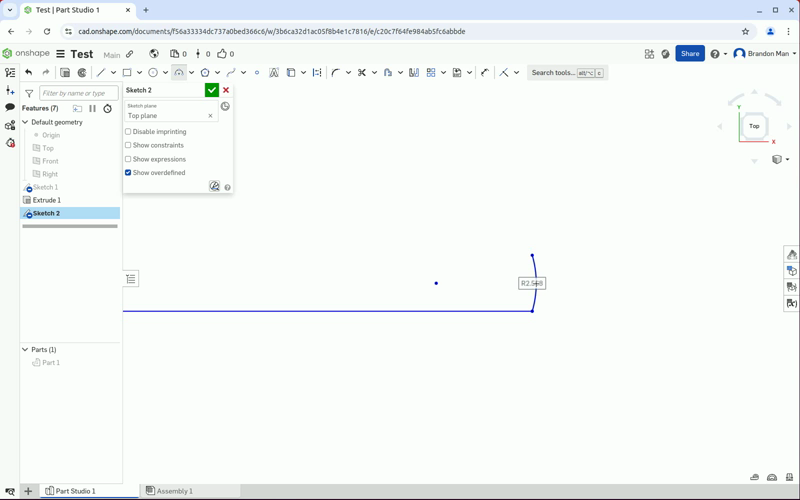
scroll(-6)
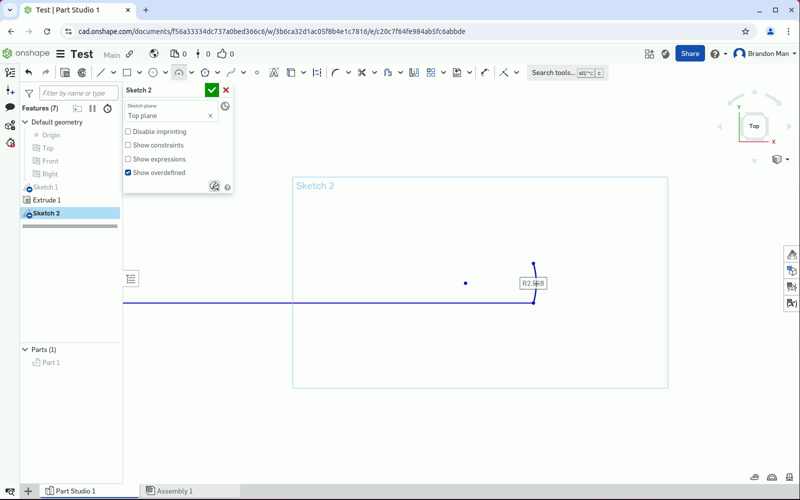
scroll(-6)
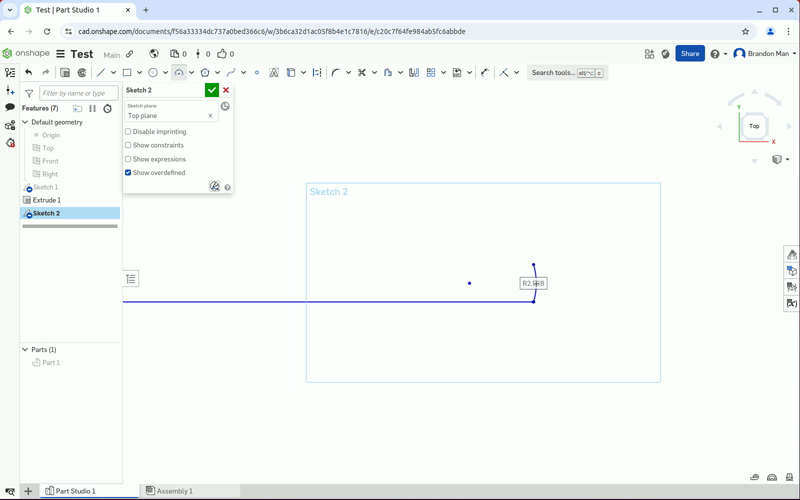
scroll(-6)
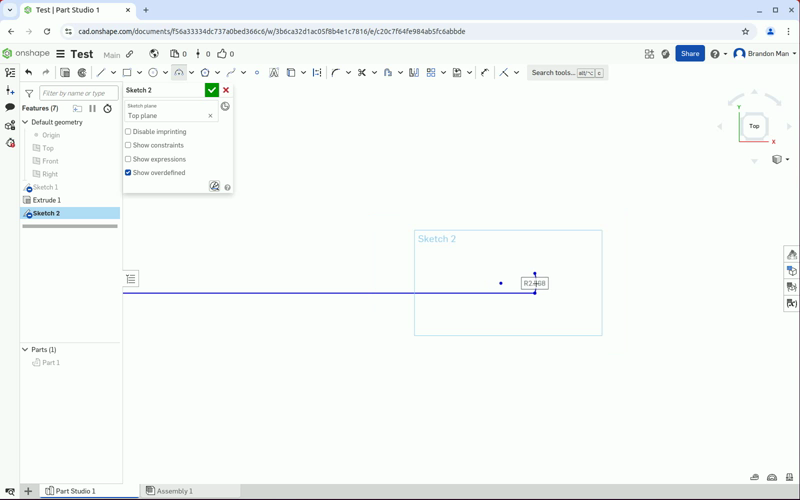
scroll(-6)
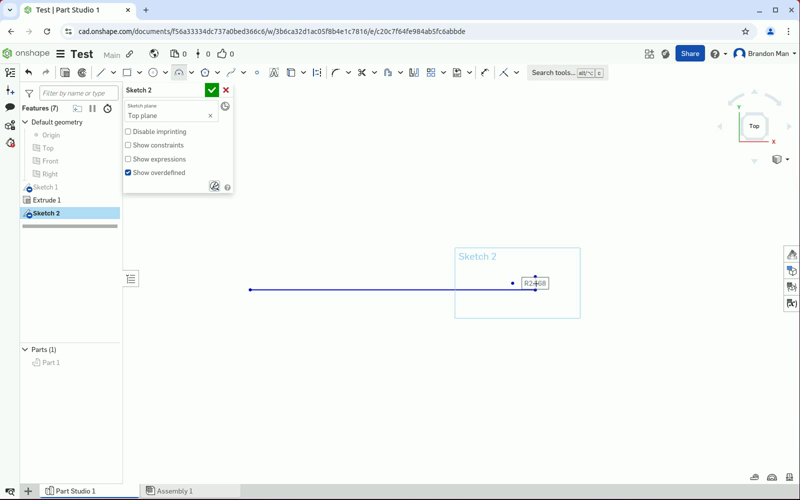
scroll(-6)
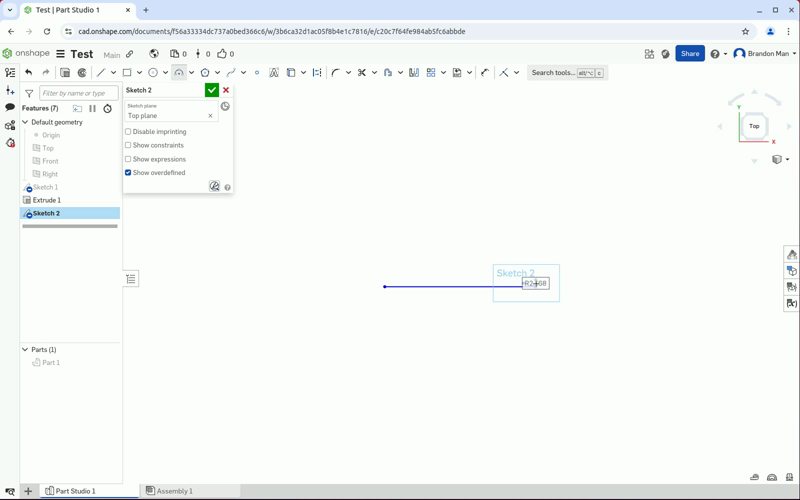
key_up(shift)
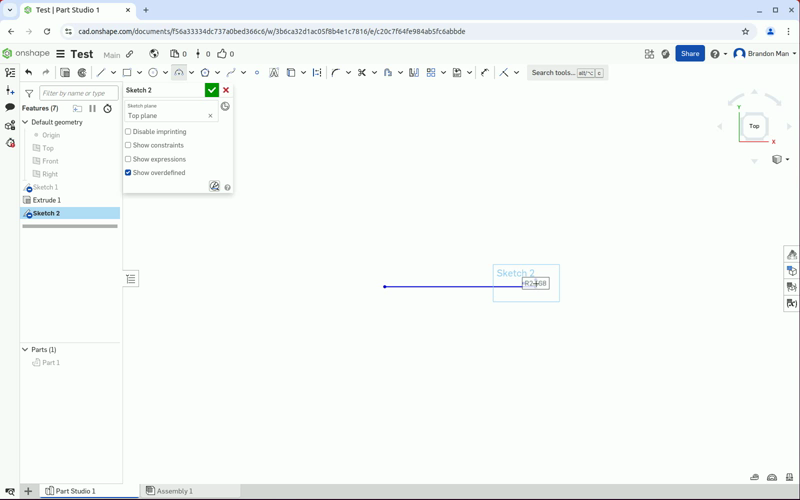
key(esc)
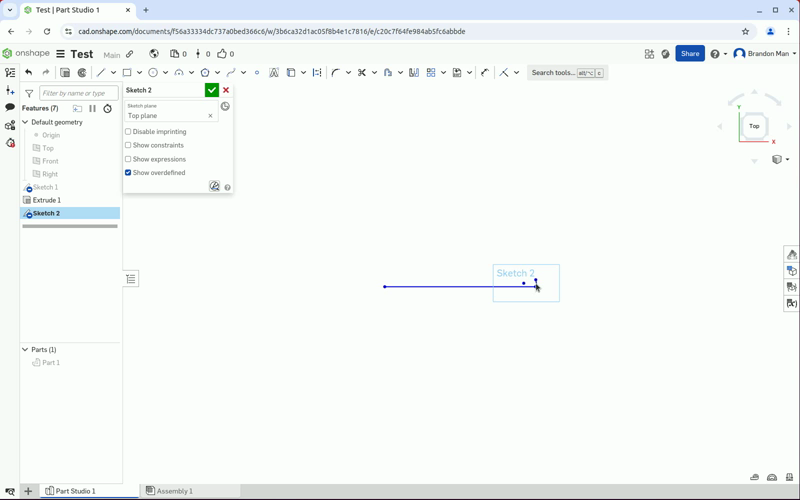
key(l)
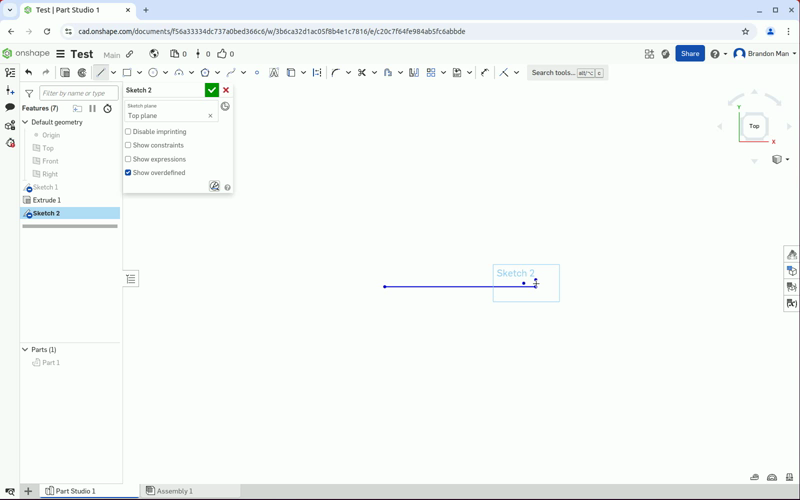
mouse_move(535, 279)
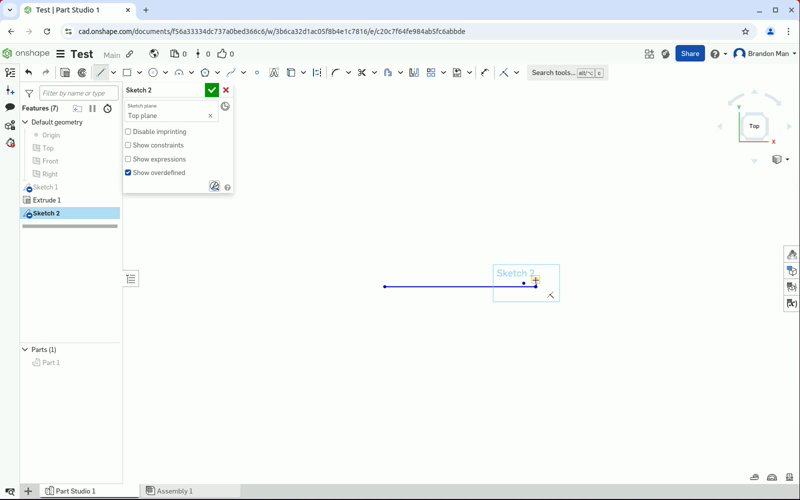
scroll(6)
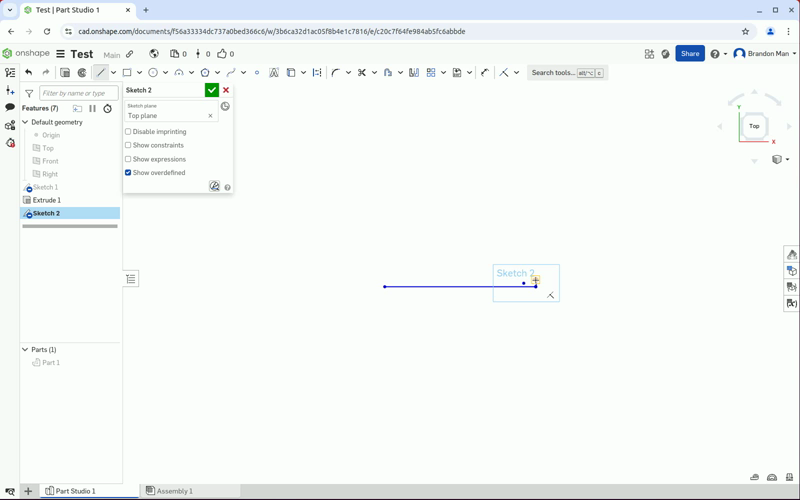
scroll(6)
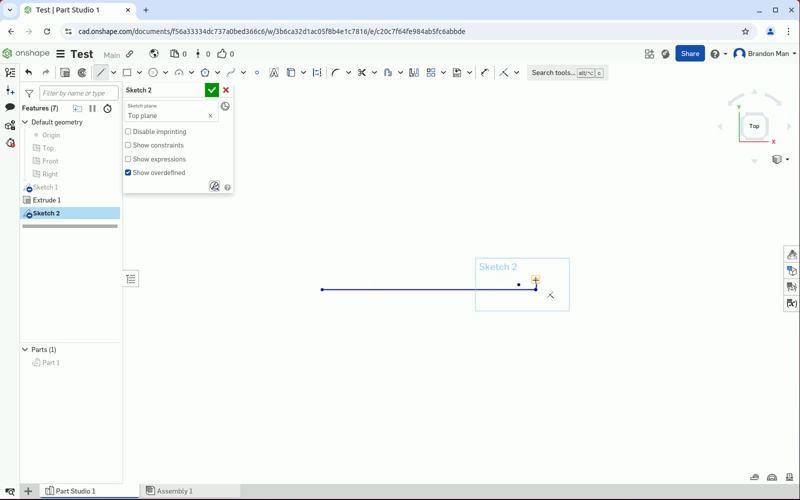
scroll(6)
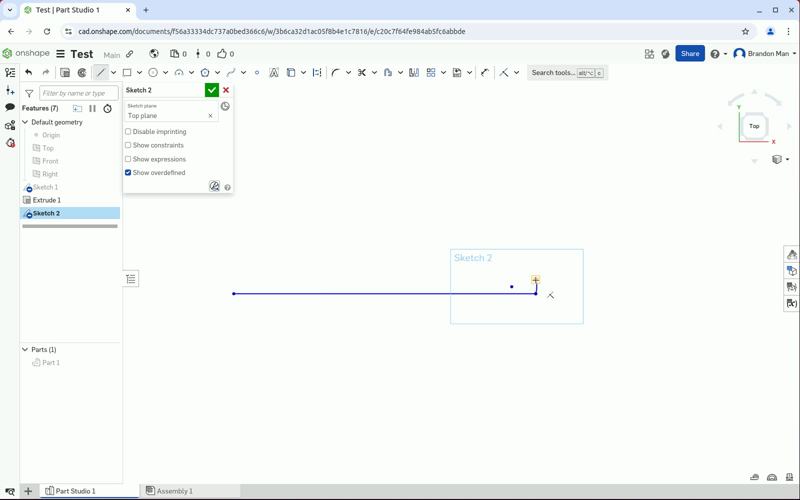
scroll(6)
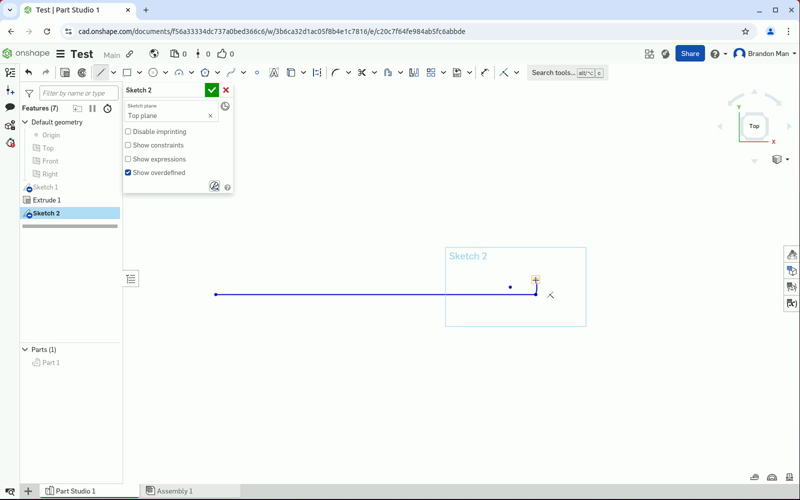
scroll(6)
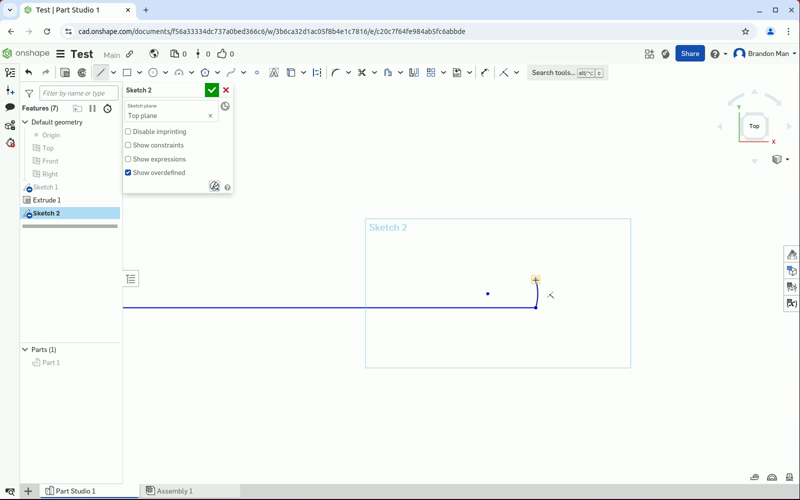
scroll(6)
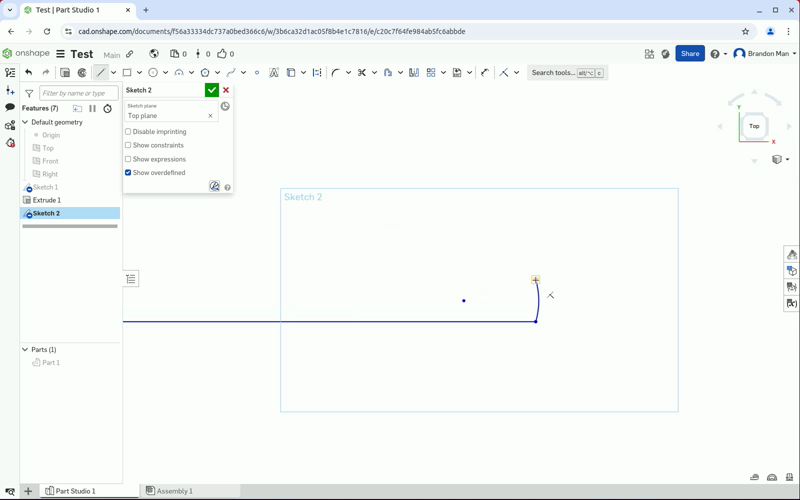
scroll(6)
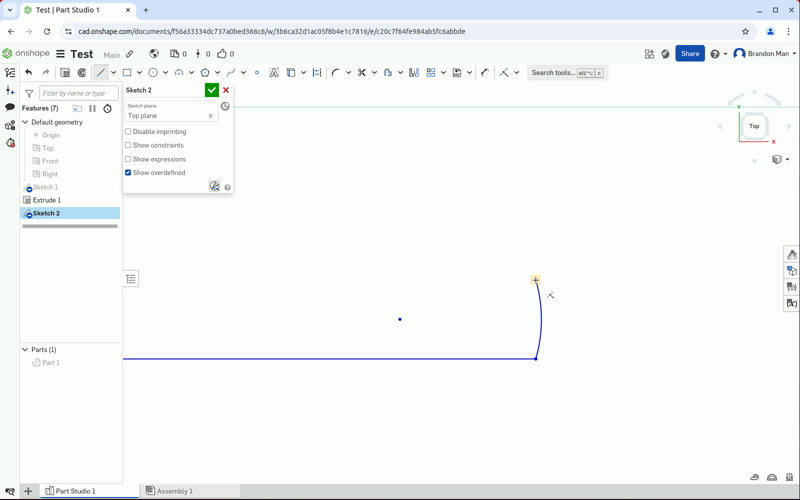
click(535, 279)
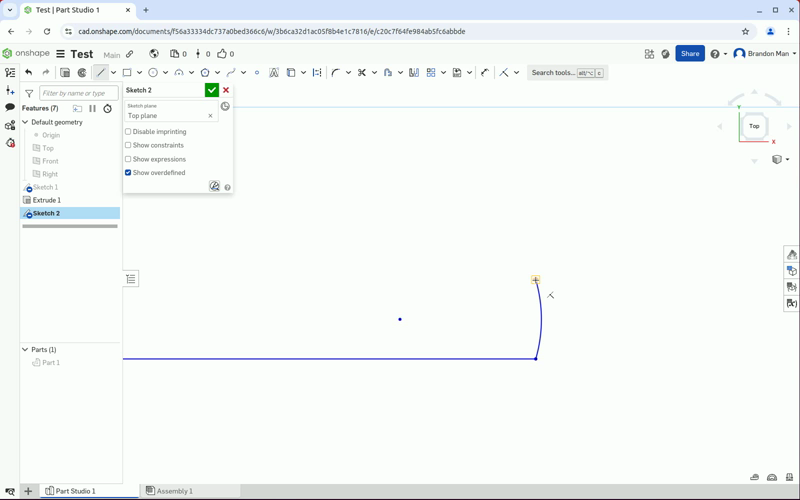
scroll(-6)
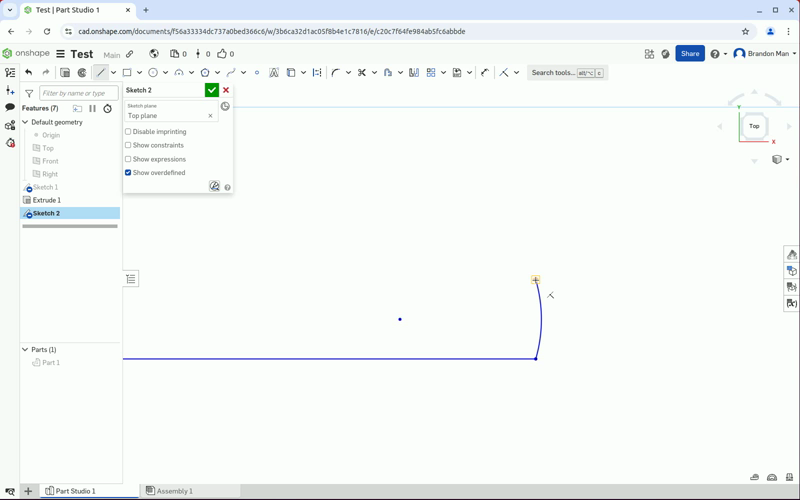
scroll(-6)
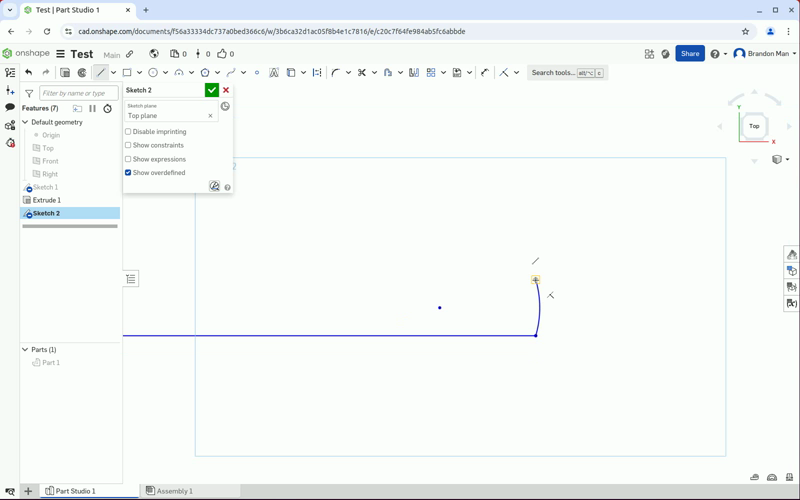
scroll(-6)
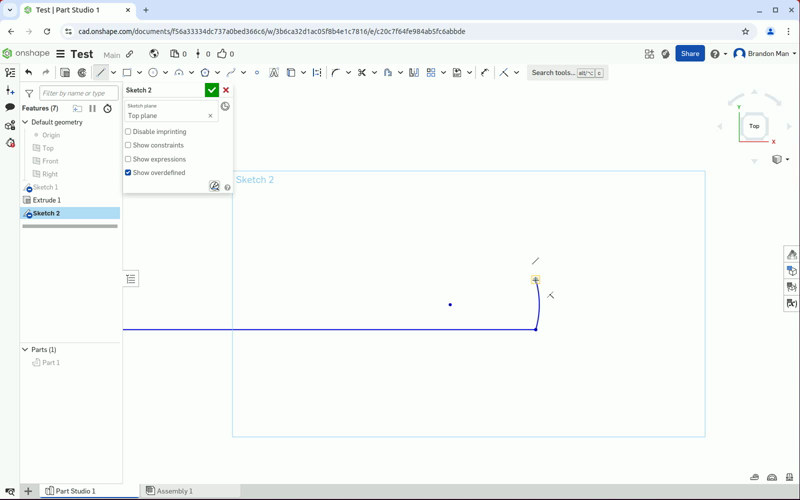
scroll(-6)
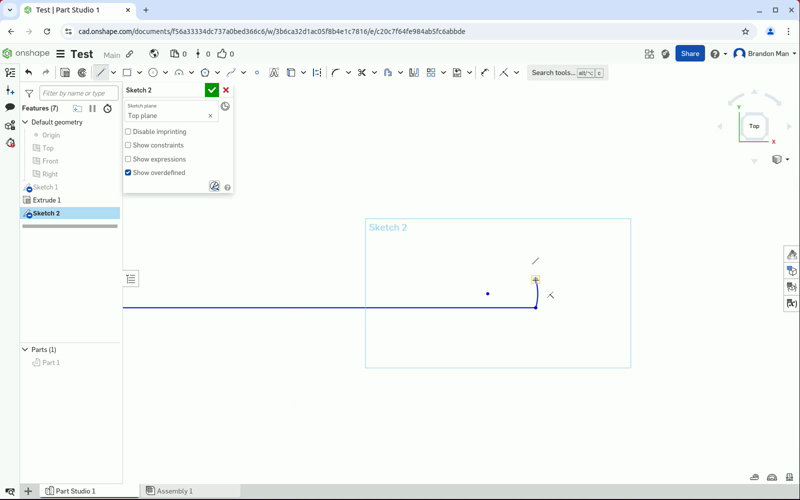
scroll(-6)
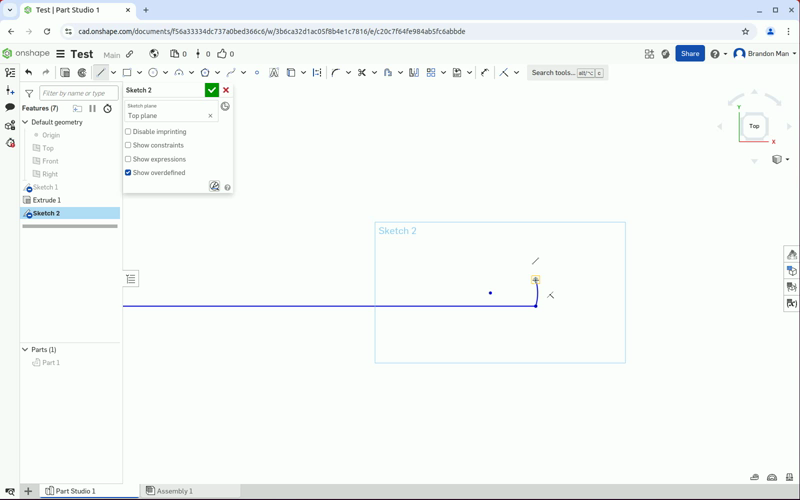
scroll(-6)
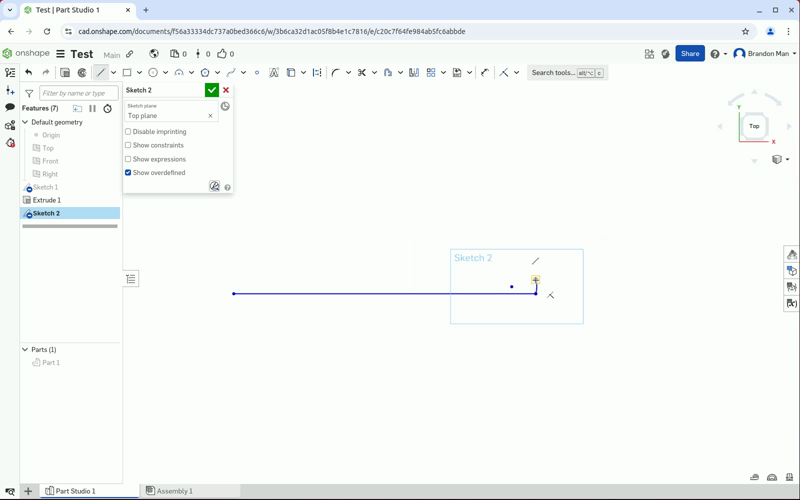
scroll(-6)
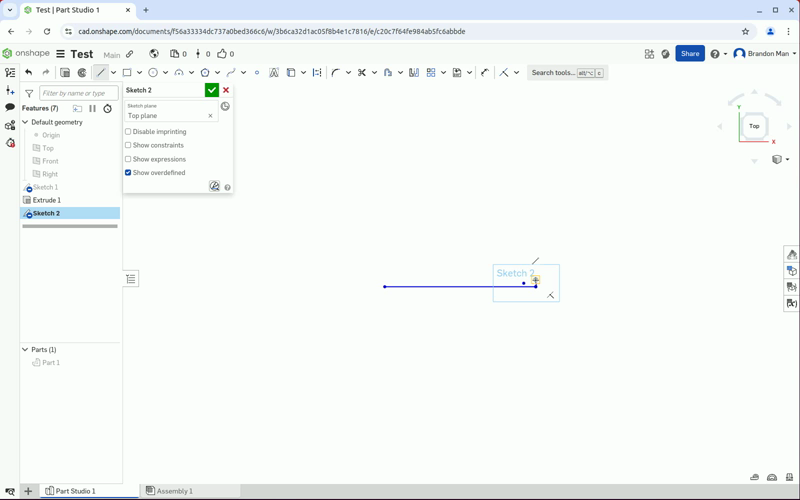
key_down(shift)
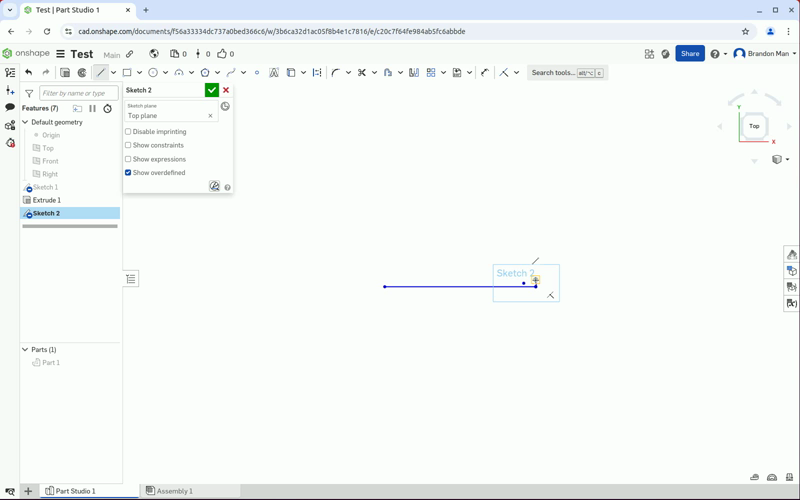
mouse_move(384, 279)
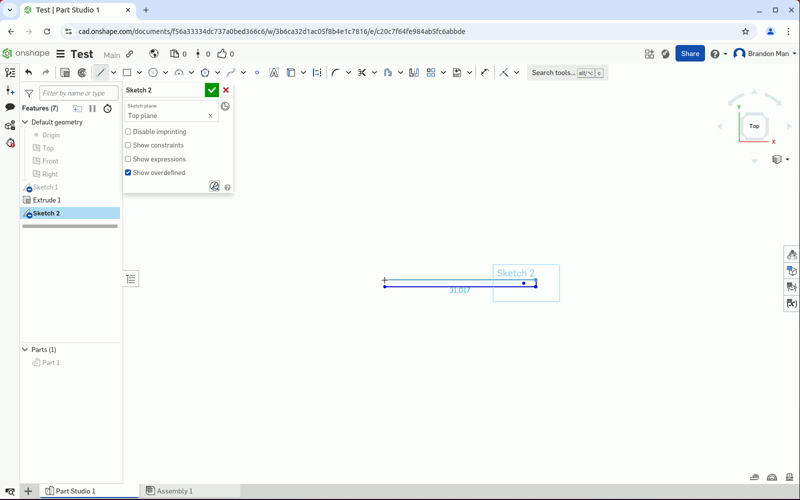
click(384, 279)
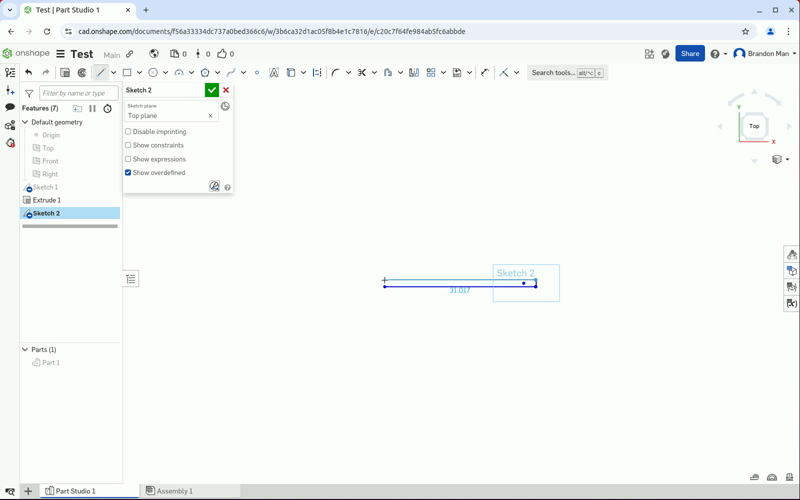
key_up(shift)
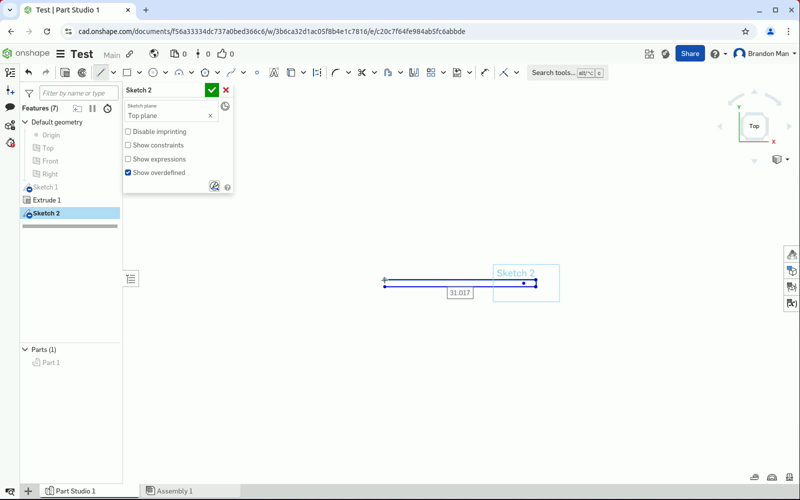
key(esc)
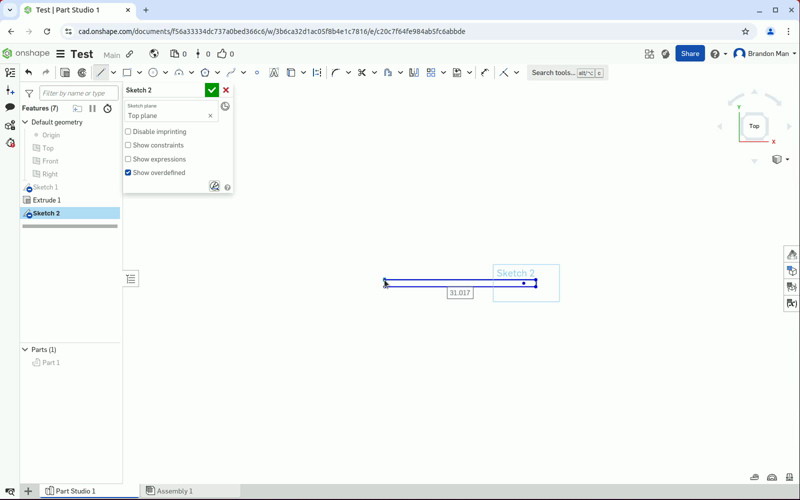
key(a)
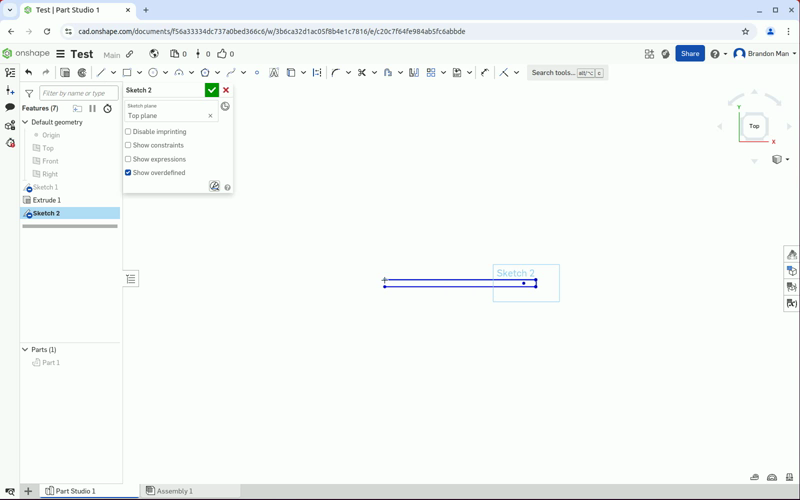
mouse_move(384, 279)
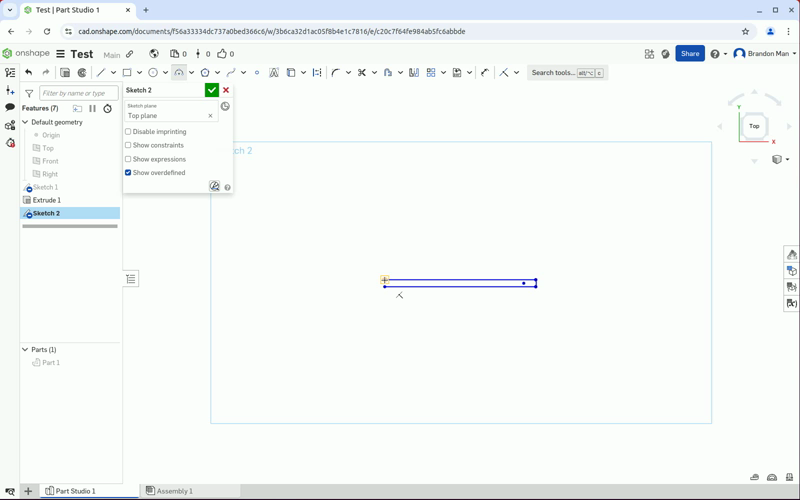
click(384, 279)
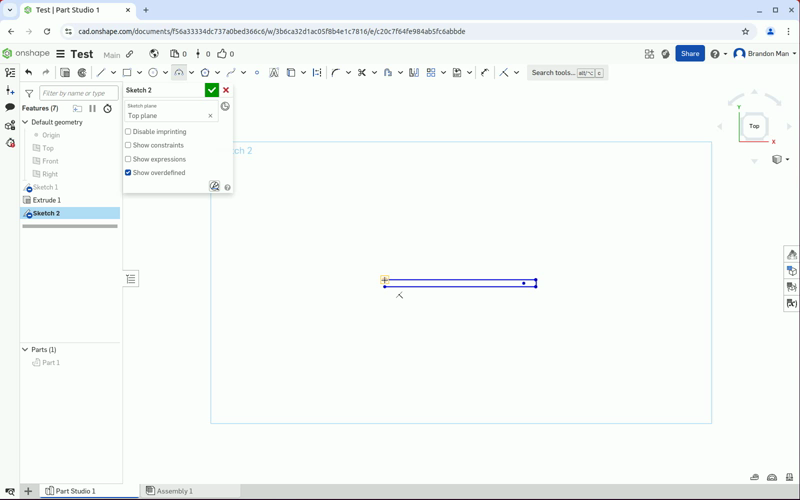
mouse_move(384, 286)
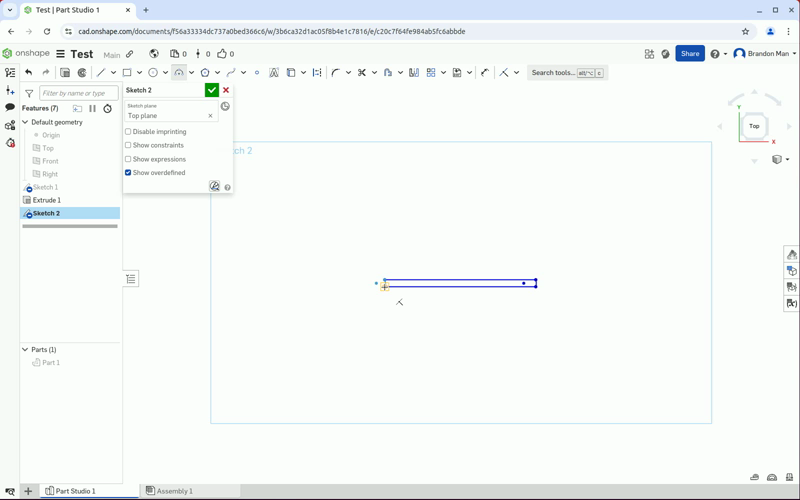
scroll(6)
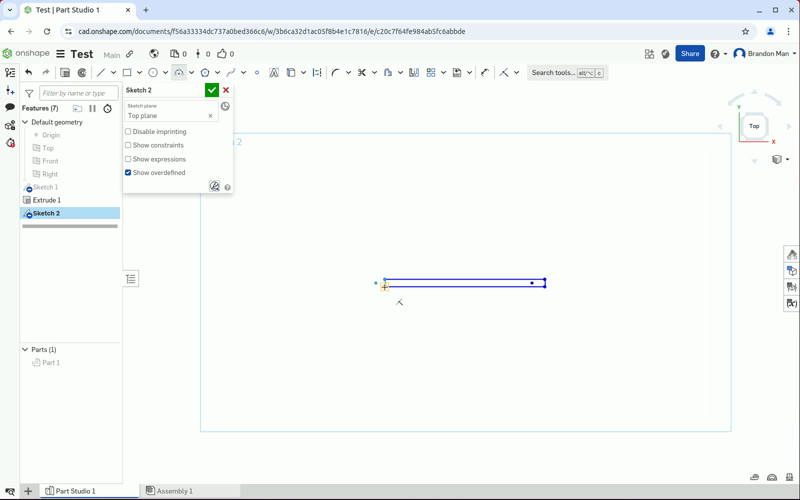
scroll(6)
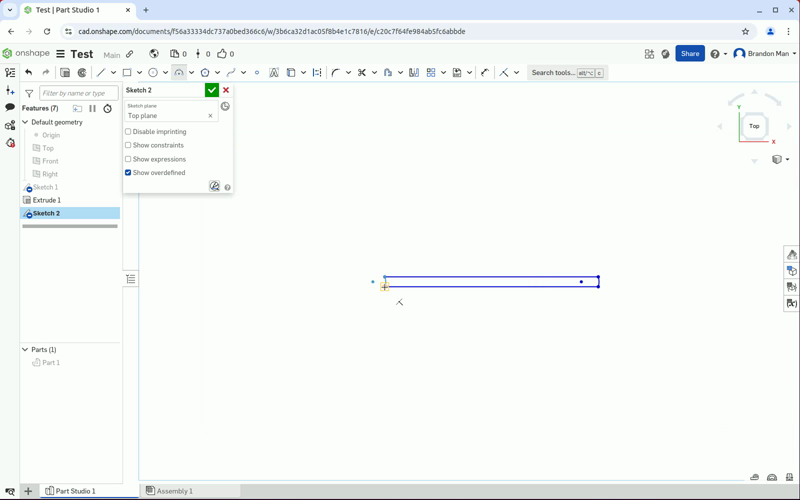
scroll(6)
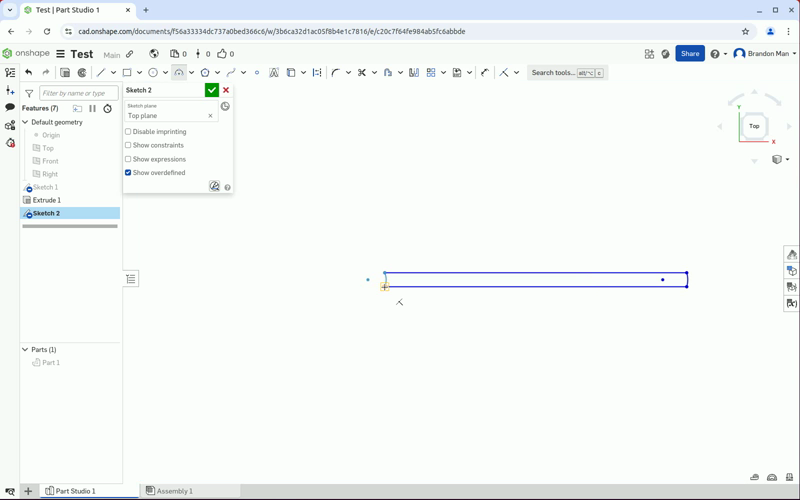
scroll(6)
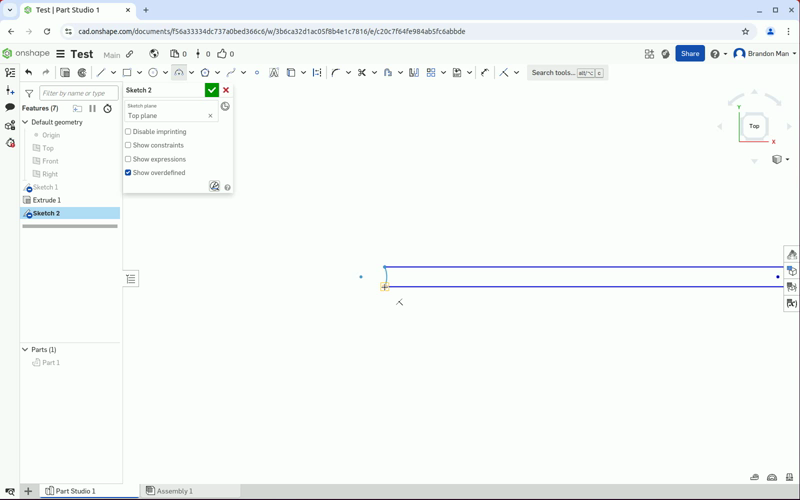
scroll(6)
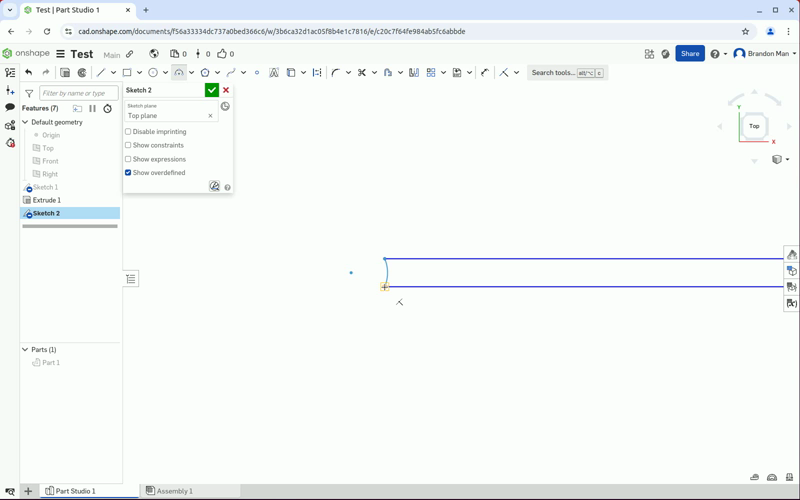
scroll(6)
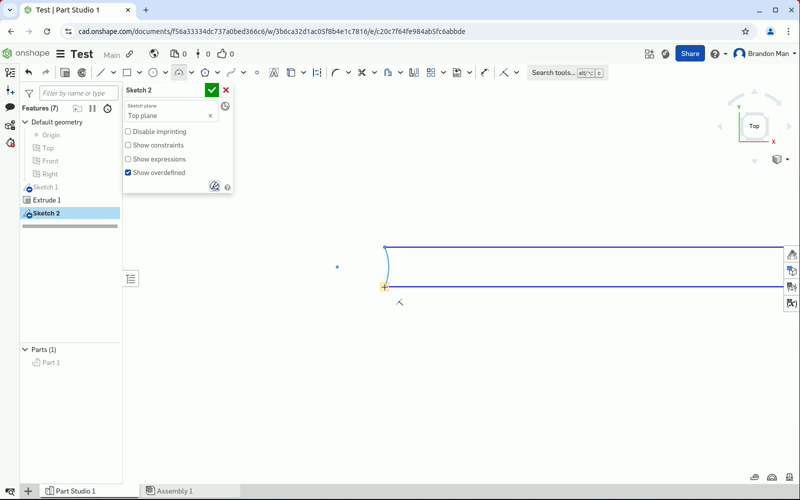
scroll(6)
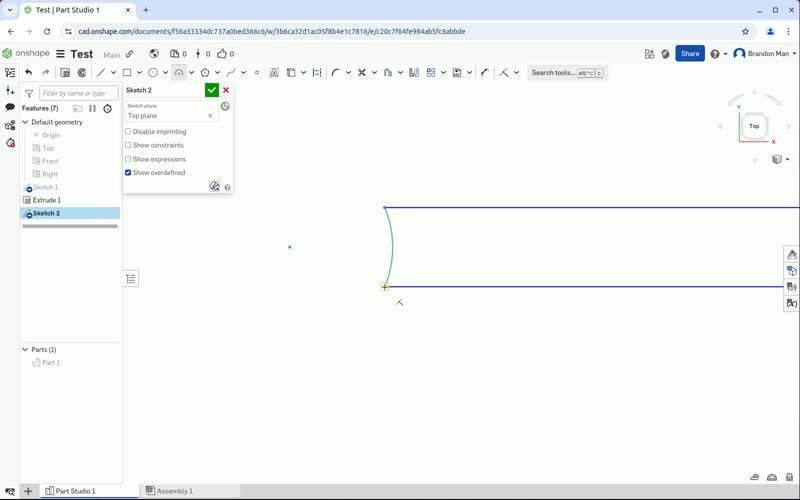
click(384, 286)
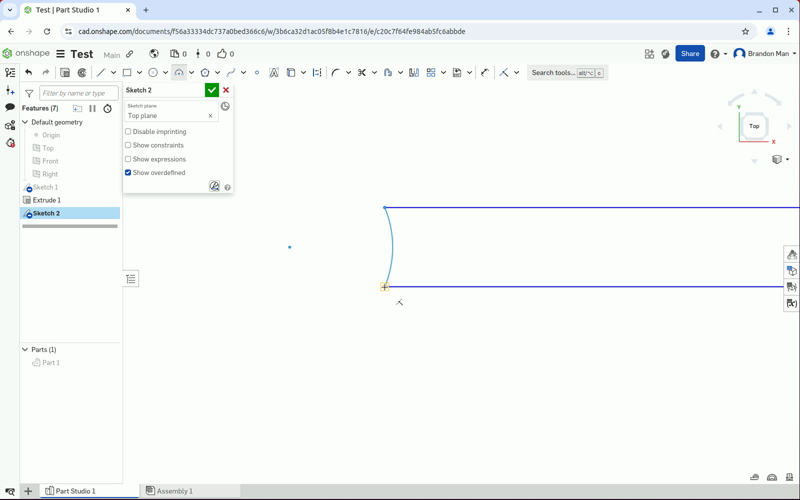
scroll(-6)
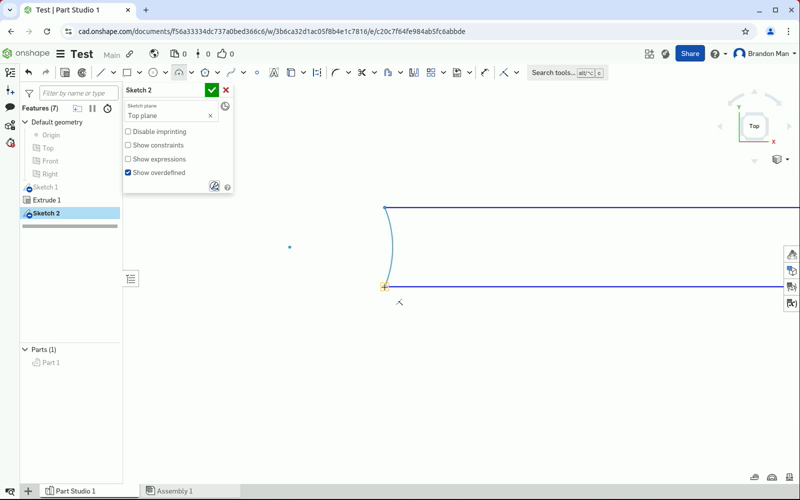
scroll(-6)
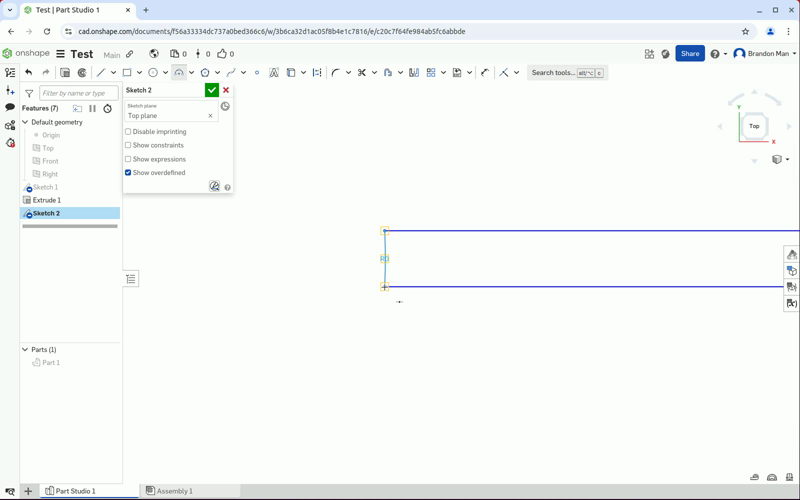
scroll(-6)
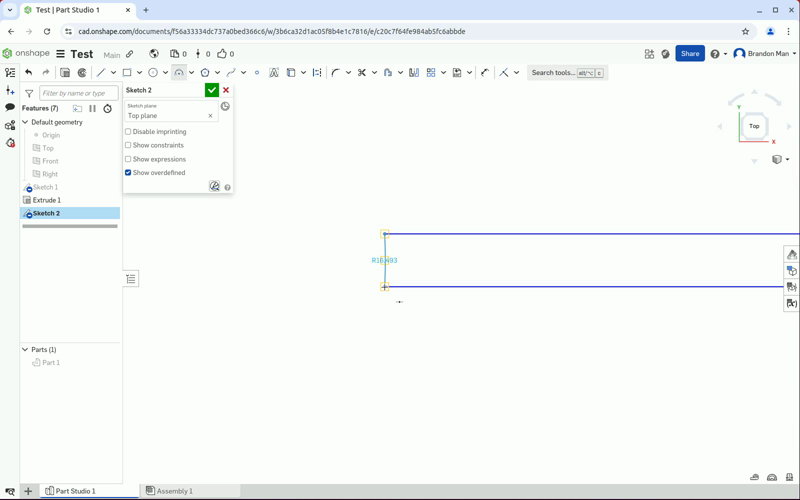
scroll(-6)
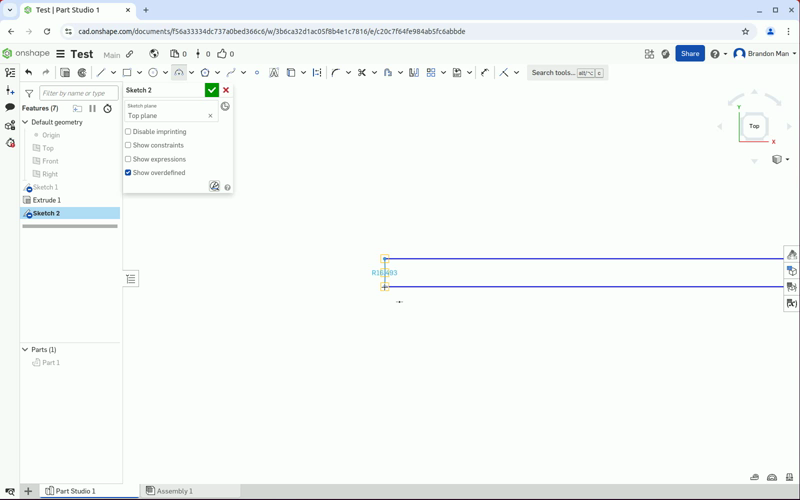
scroll(-6)
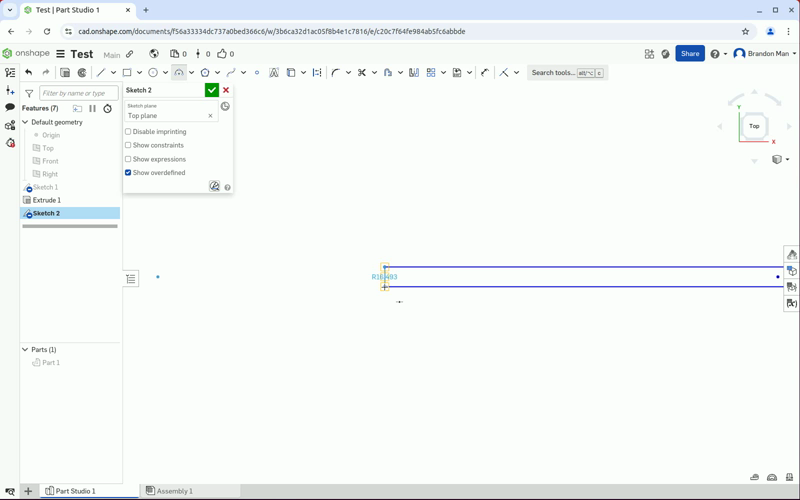
scroll(-6)
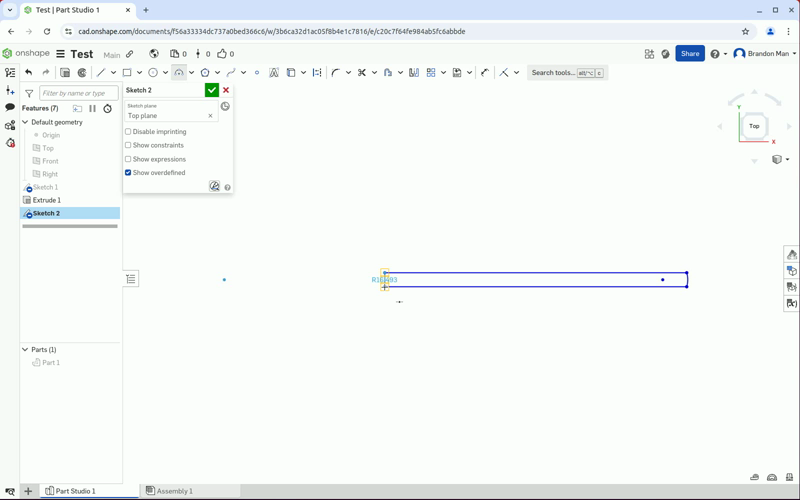
scroll(-6)
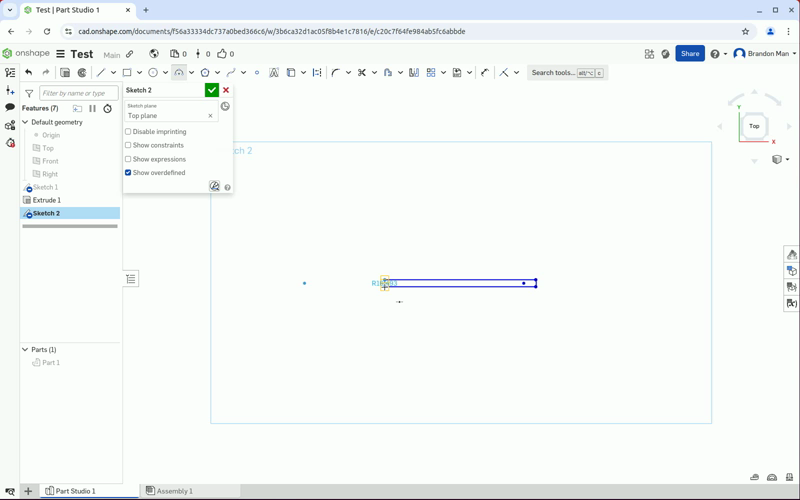
key_down(shift)
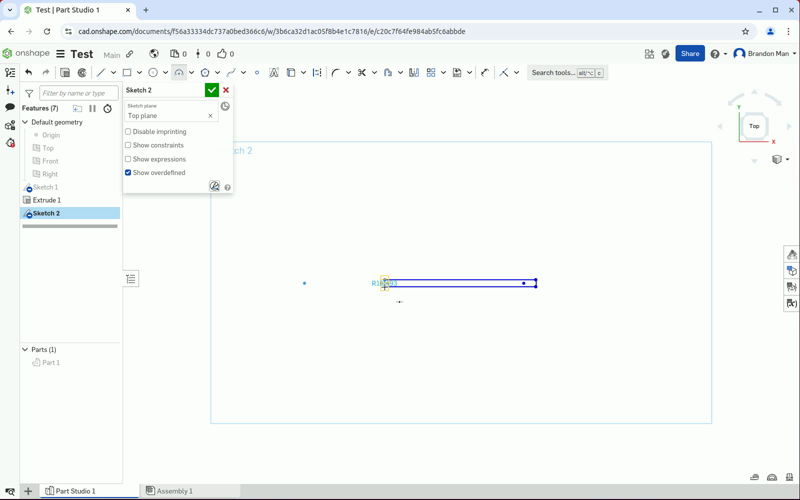
mouse_move(383, 283)
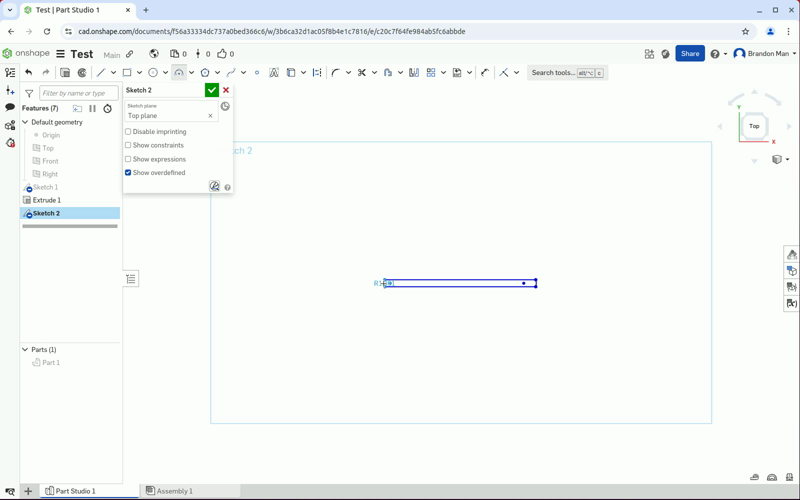
scroll(6)
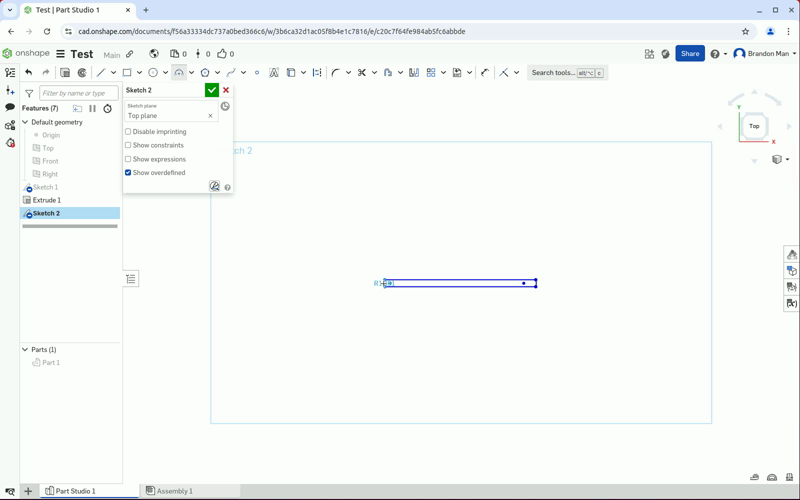
scroll(6)
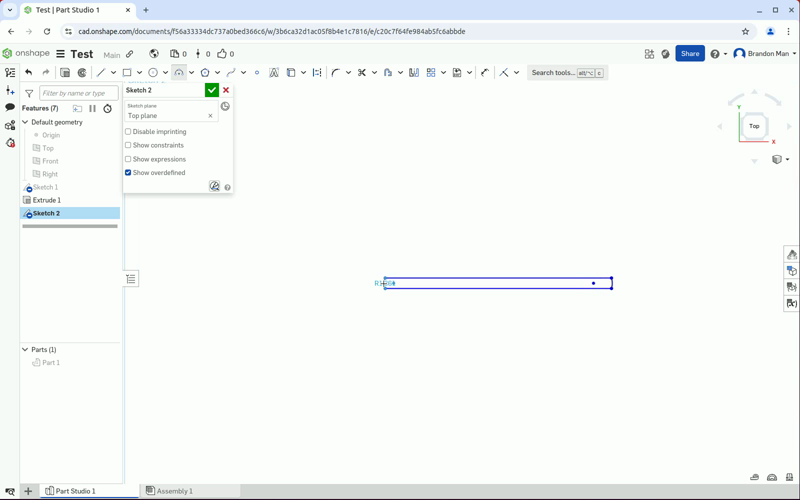
scroll(6)
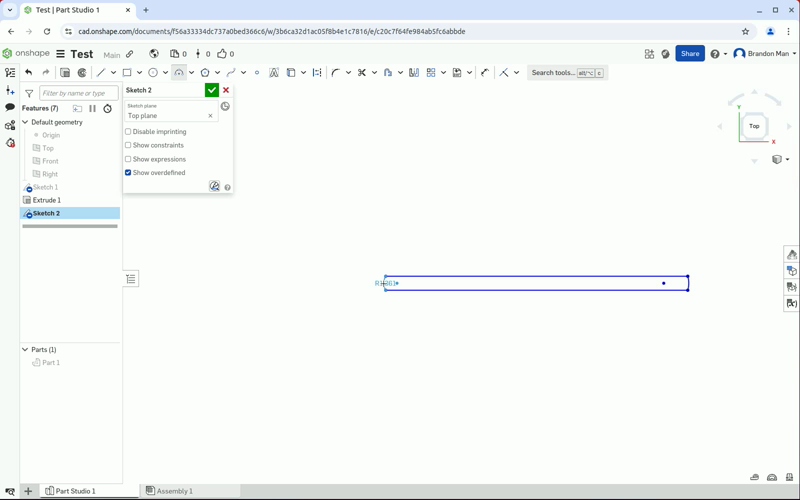
scroll(6)
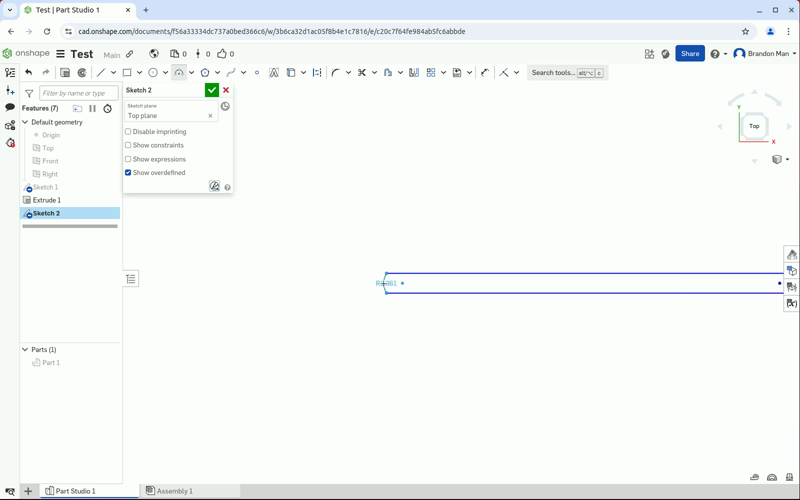
scroll(6)
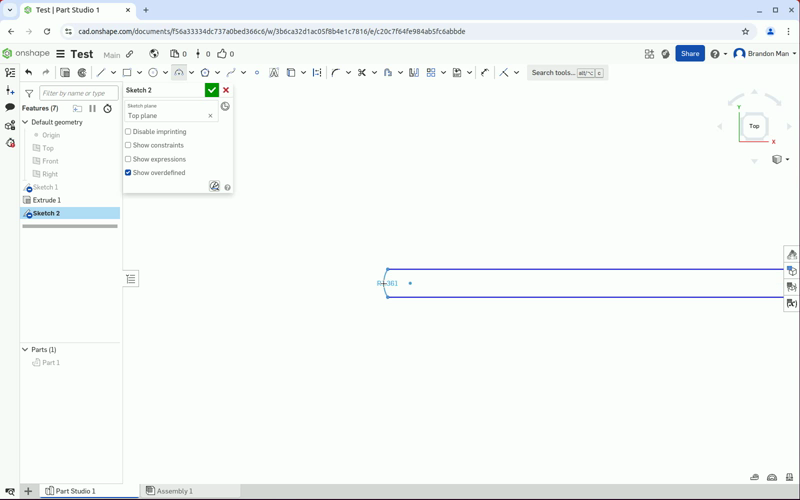
scroll(6)
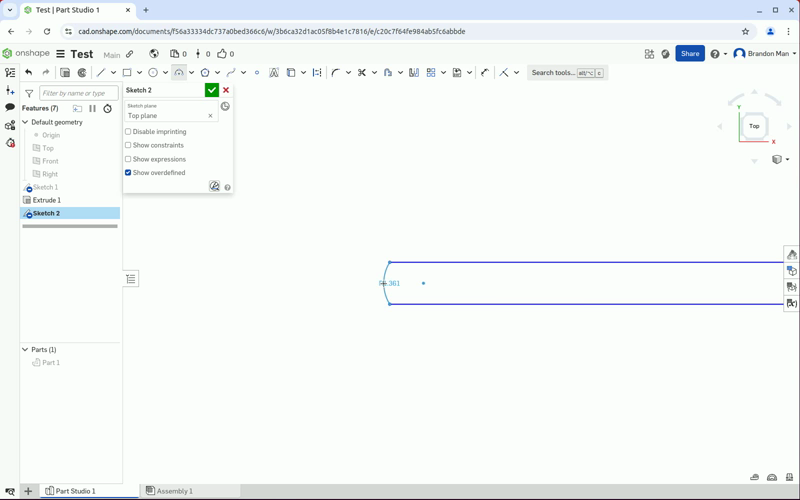
scroll(6)
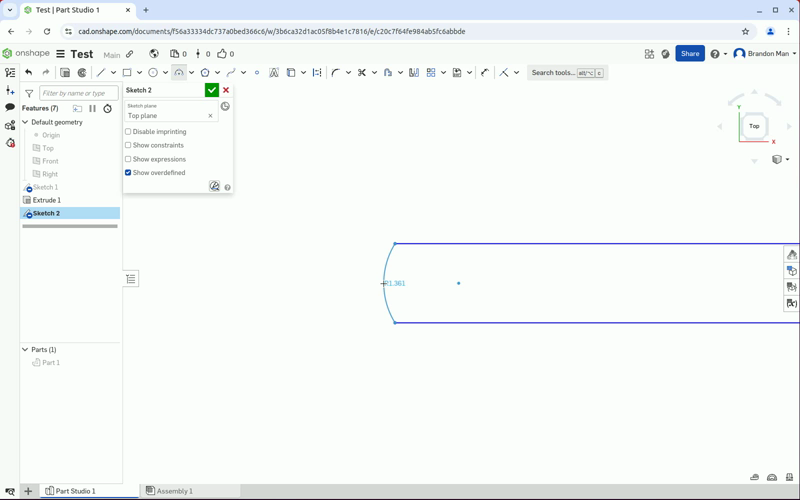
click(383, 283)
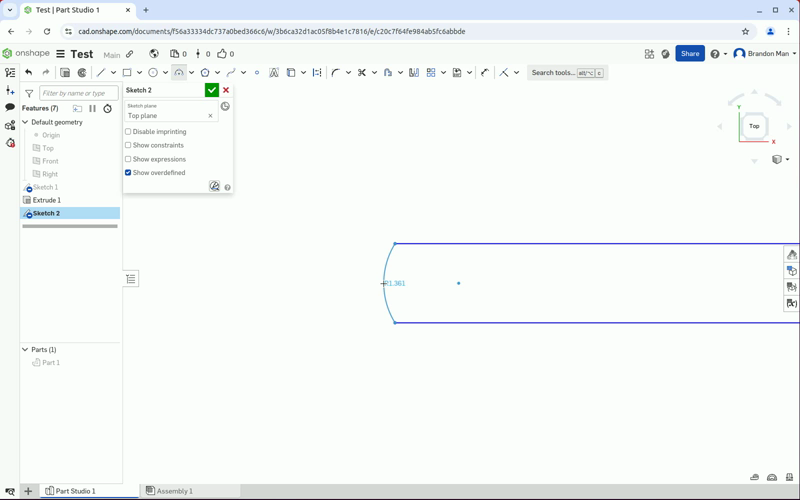
scroll(-6)
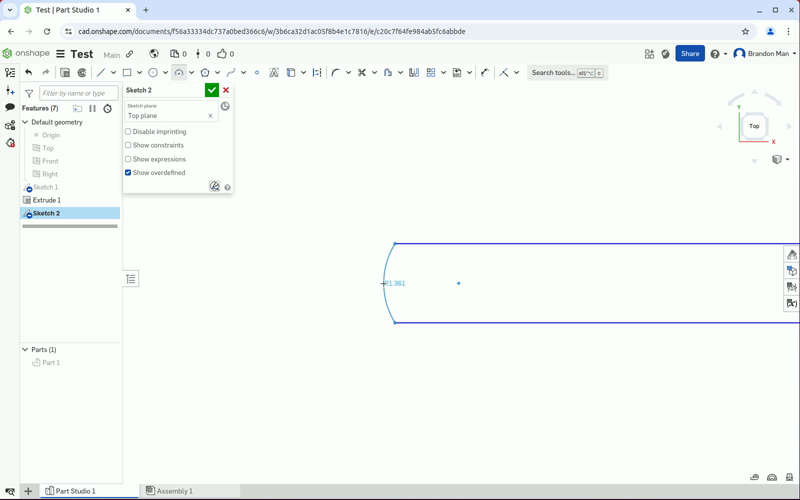
scroll(-6)
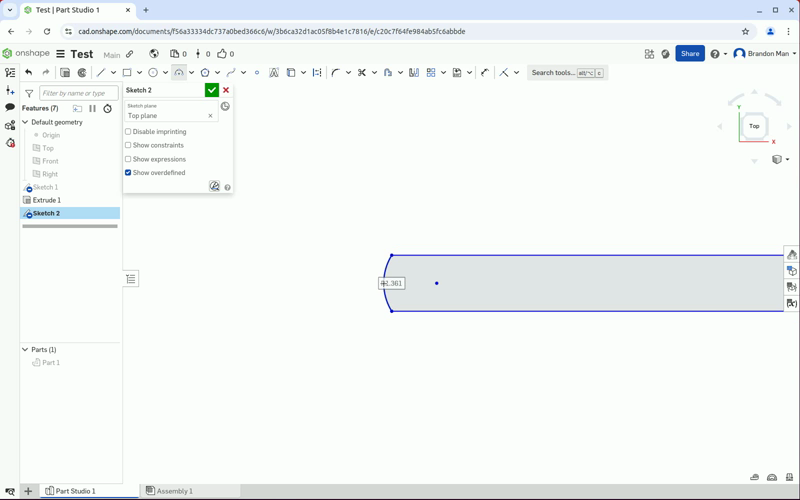
scroll(-6)
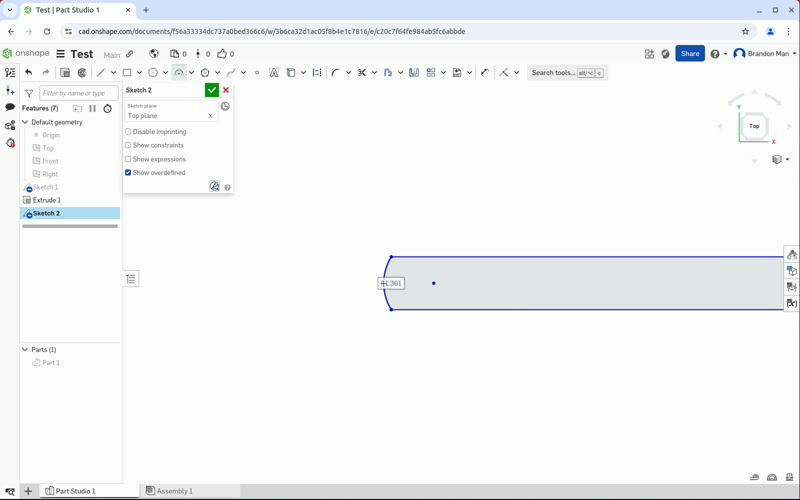
scroll(-6)
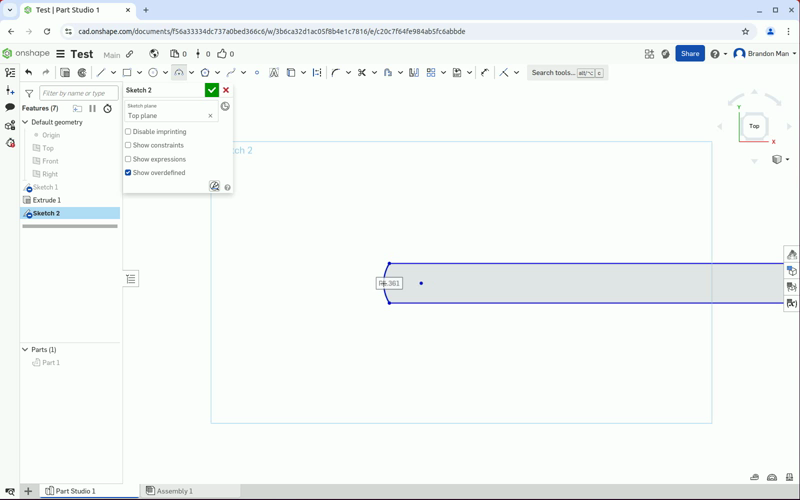
scroll(-6)
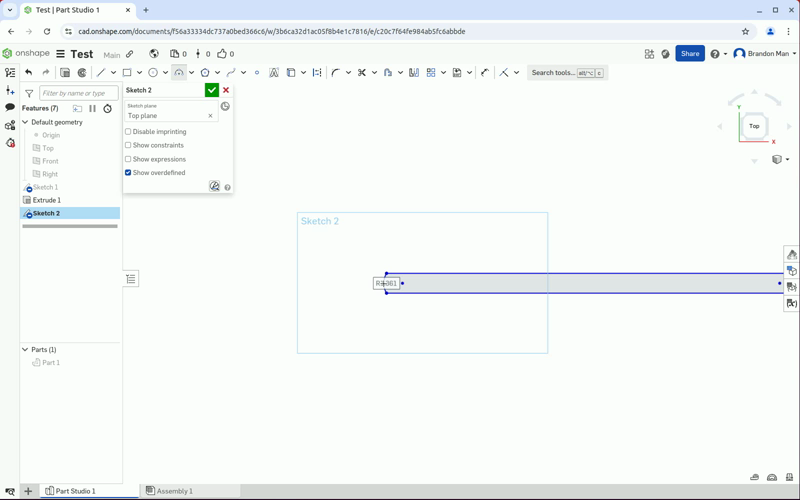
scroll(-6)
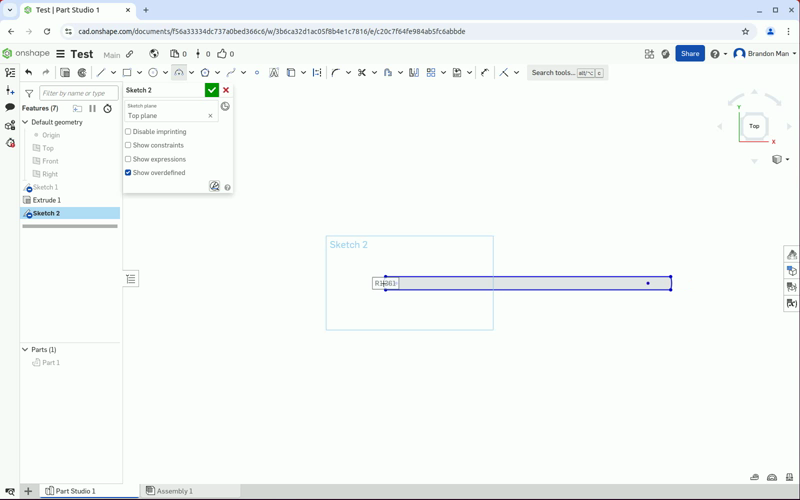
scroll(-6)
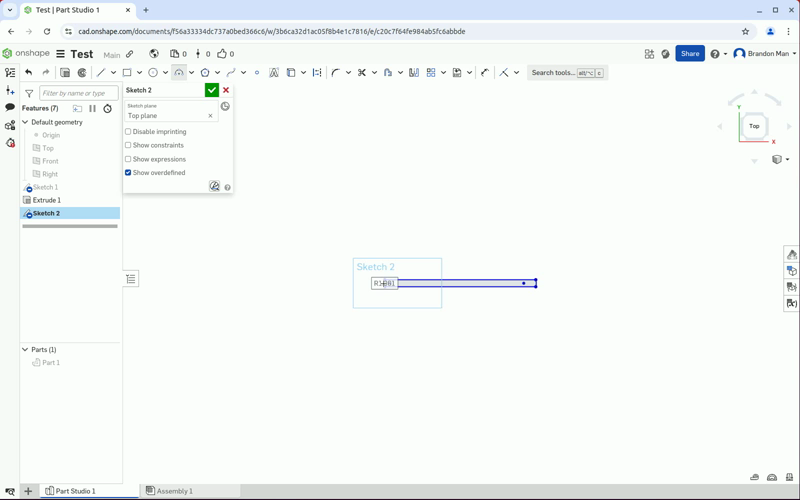
key_up(shift)
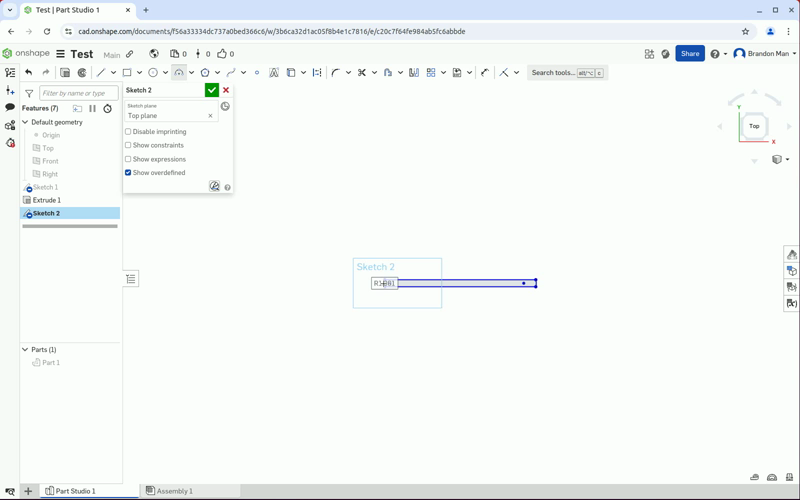
key(esc)
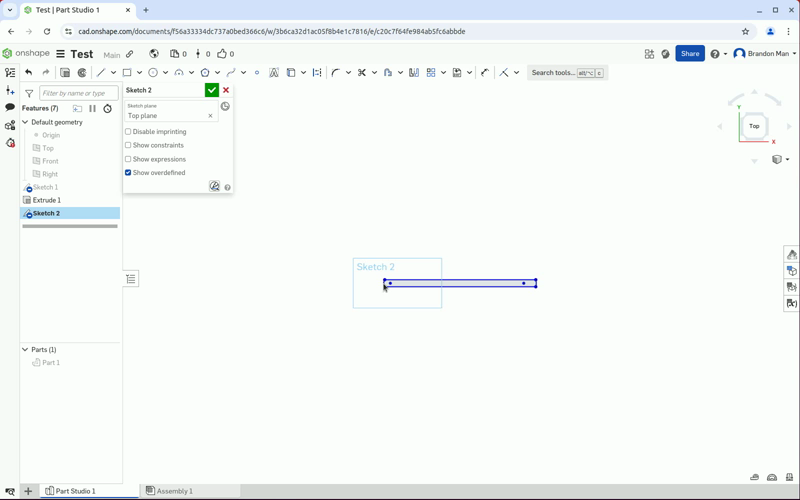
mouse_move(503, 282)
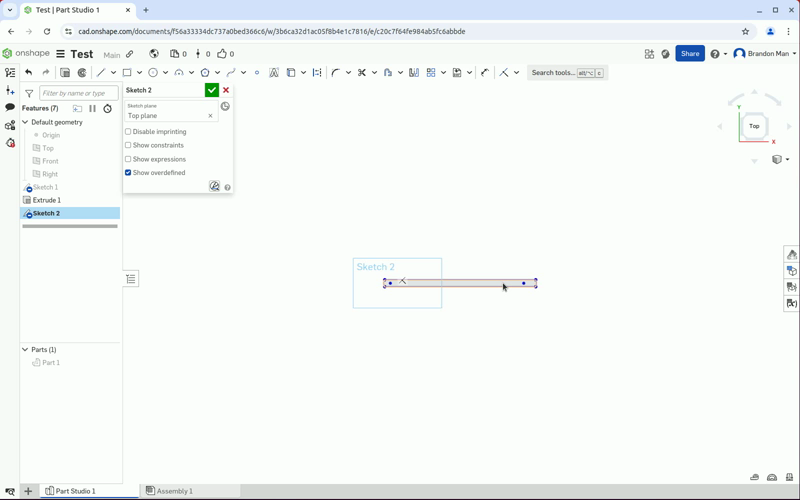
scroll(6)
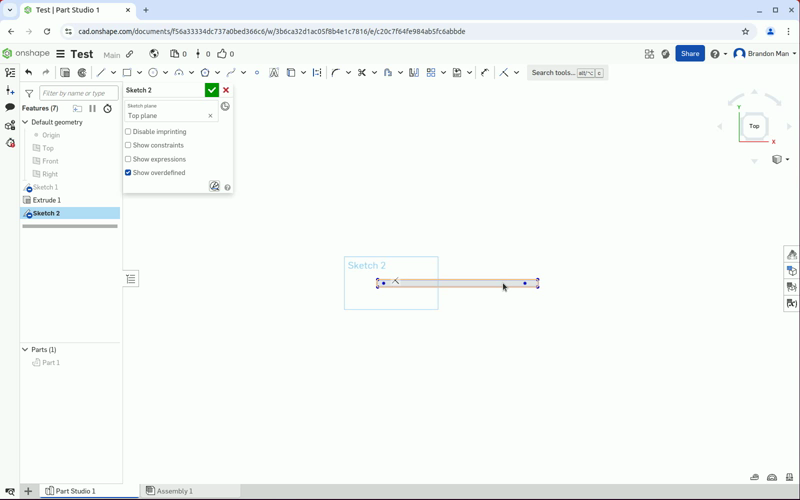
scroll(6)
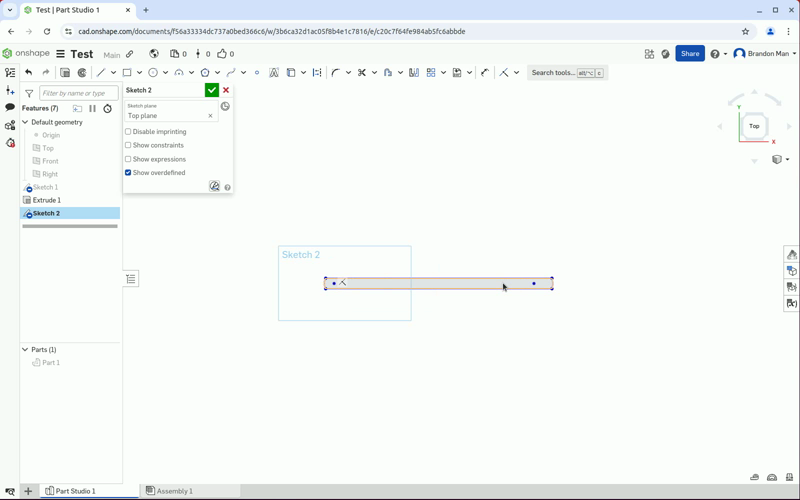
scroll(6)
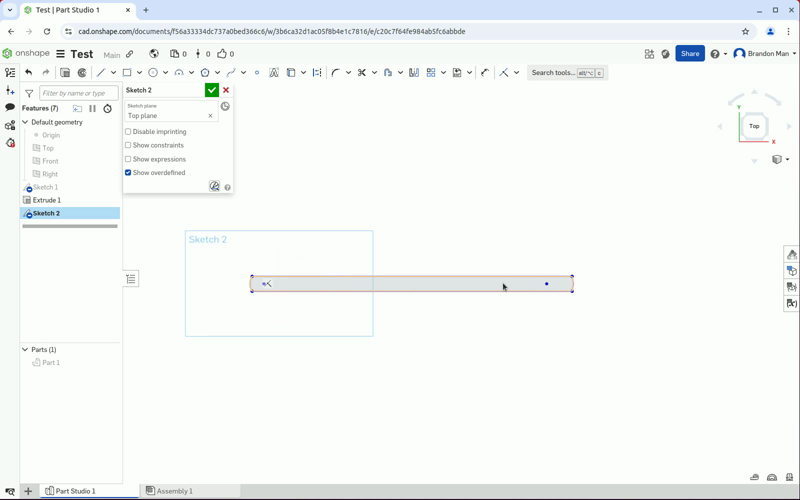
scroll(6)
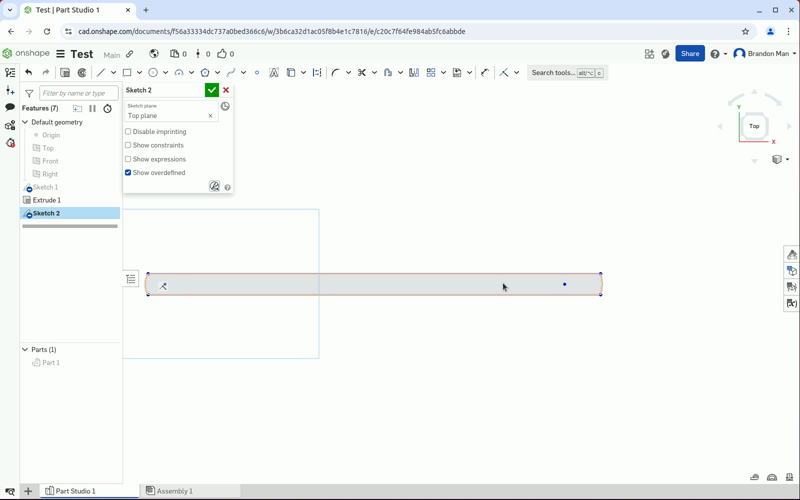
scroll(6)
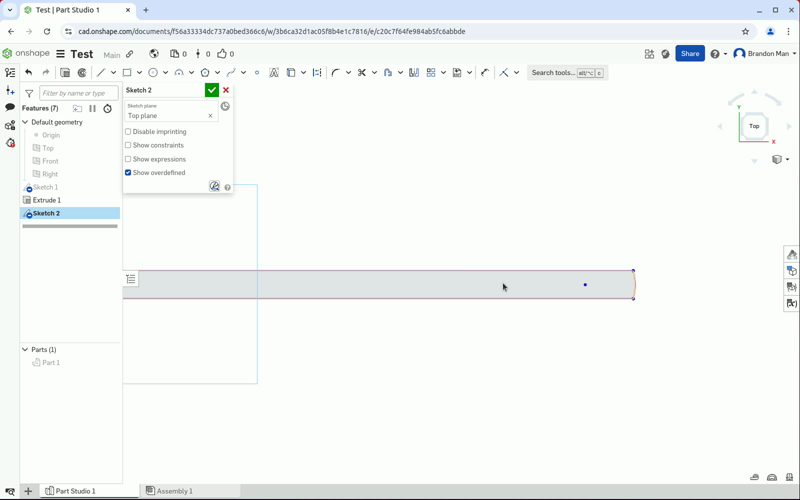
scroll(6)
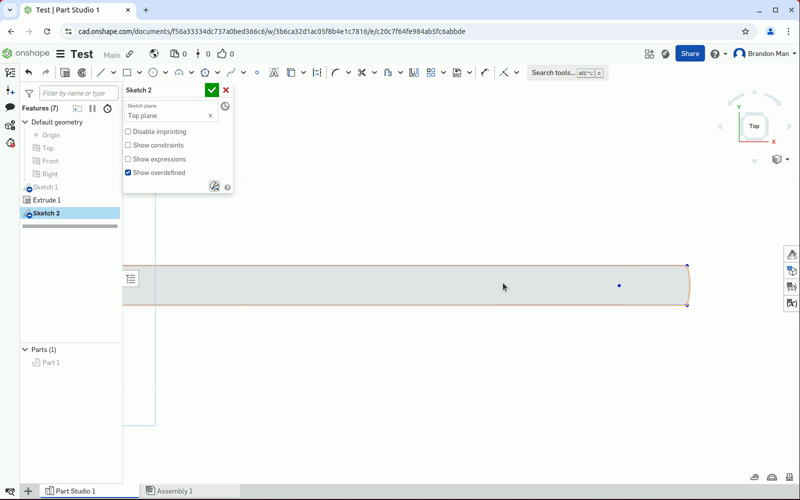
scroll(6)
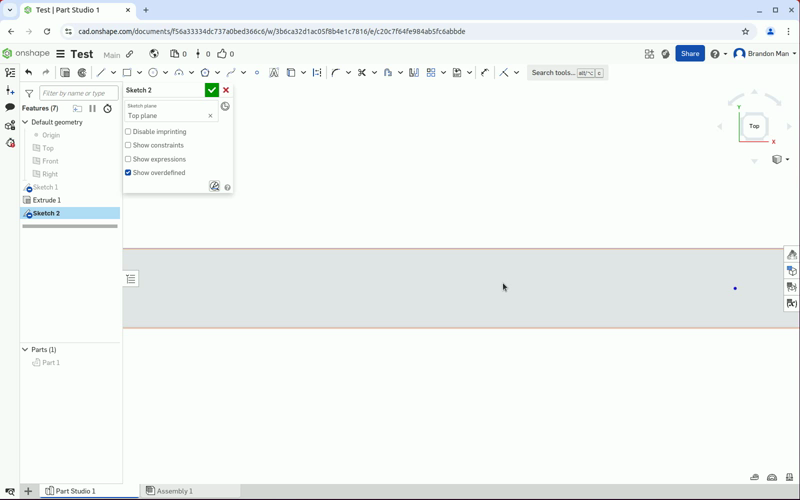
click(503, 282)
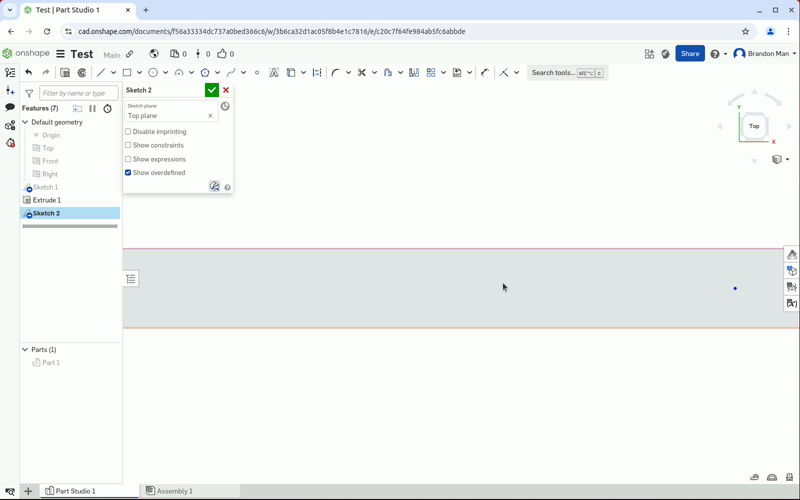
scroll(-6)
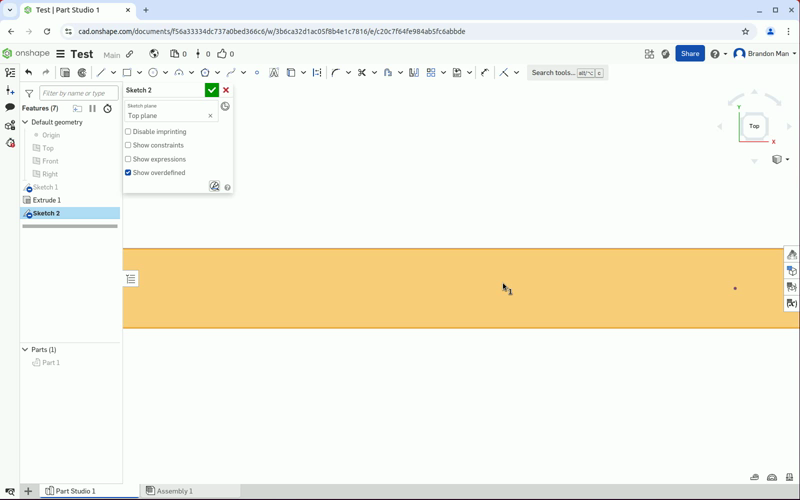
scroll(-6)
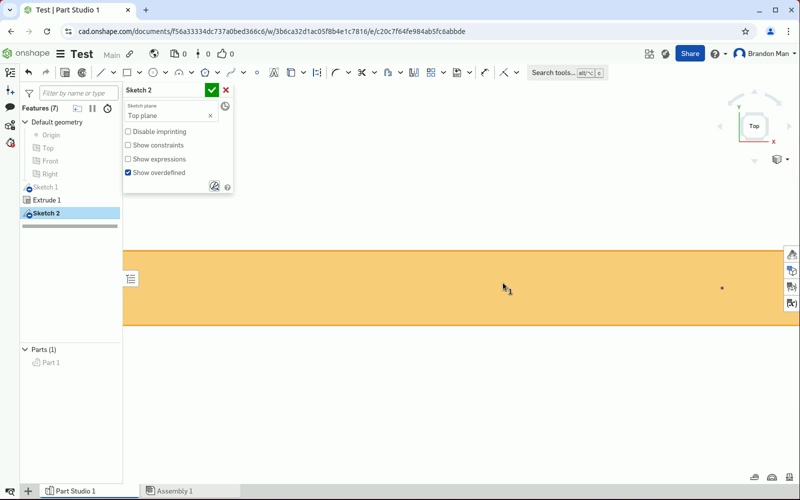
scroll(-6)
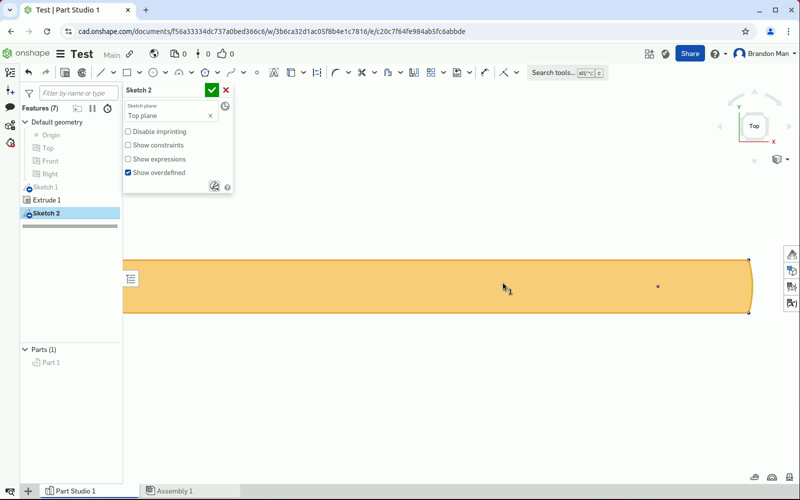
scroll(-6)
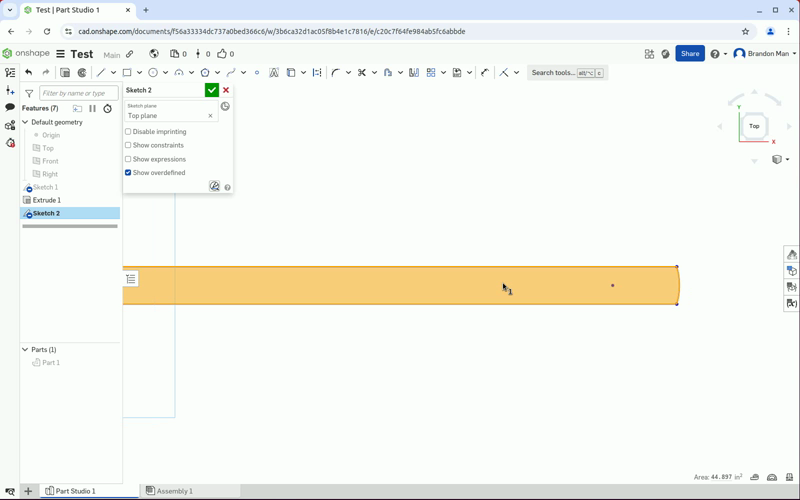
scroll(-6)
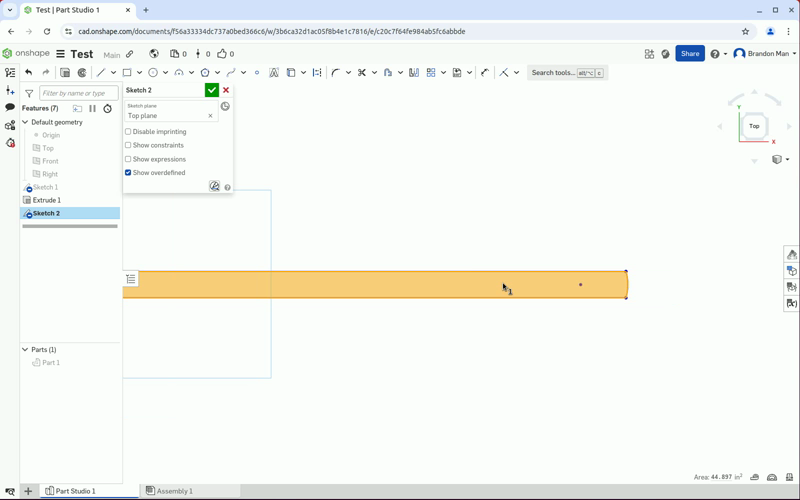
scroll(-6)
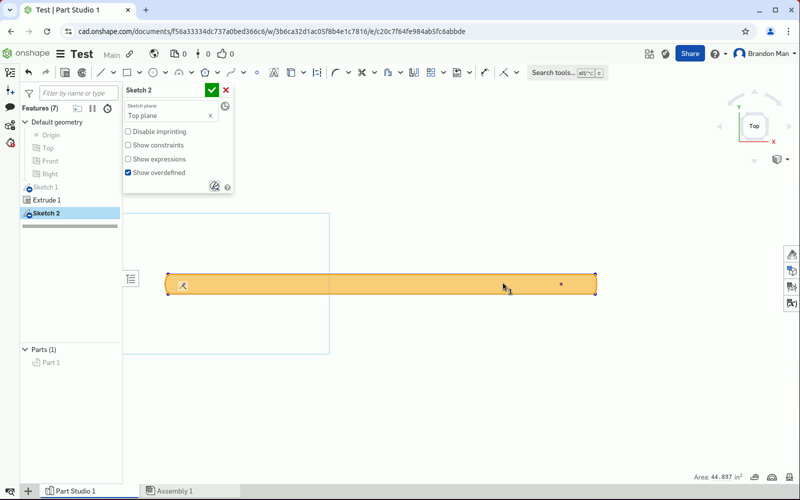
scroll(-6)
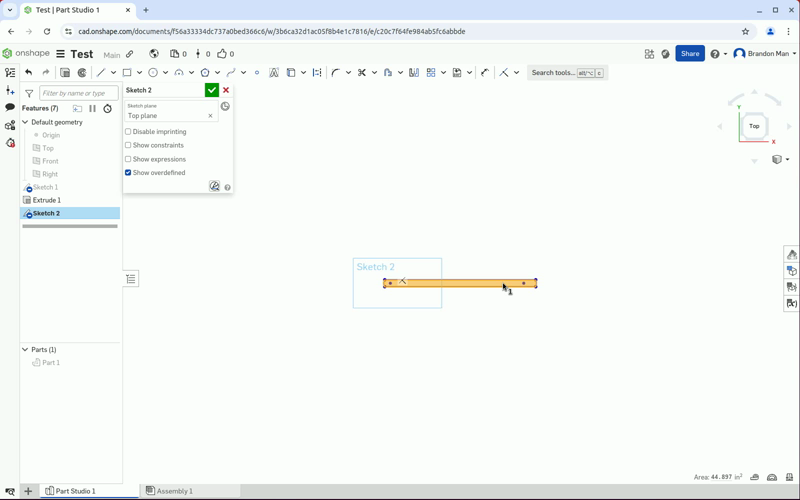
mouse_move(73, 352)
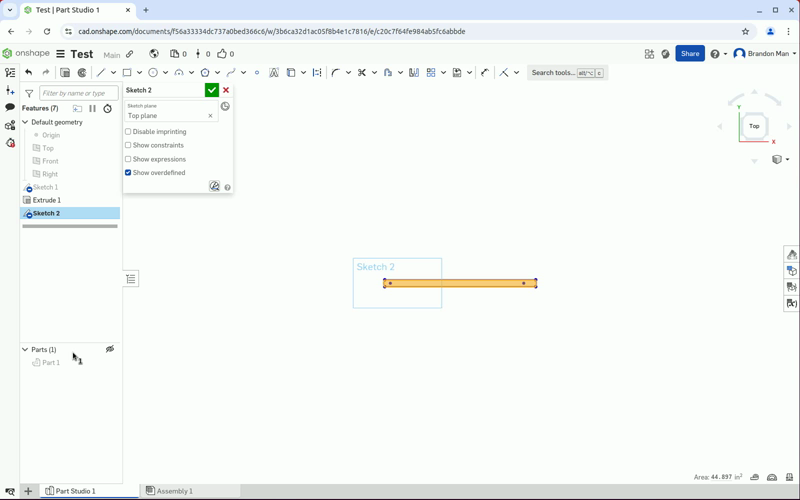
key(shift+y)
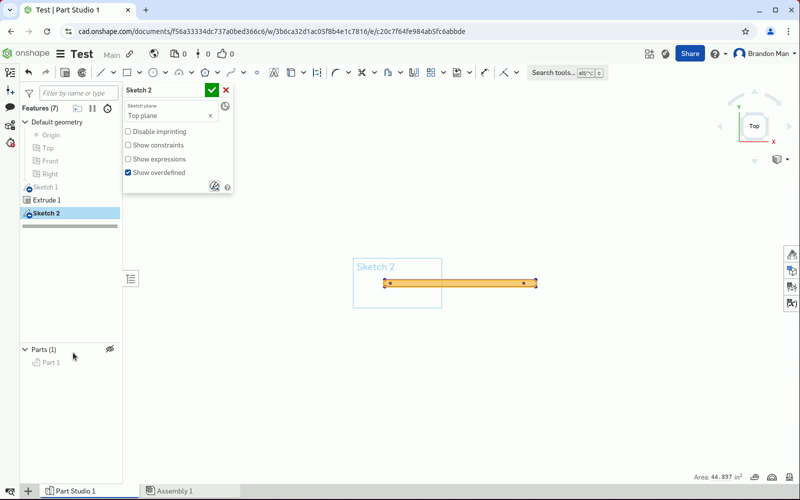
key(shift+e)
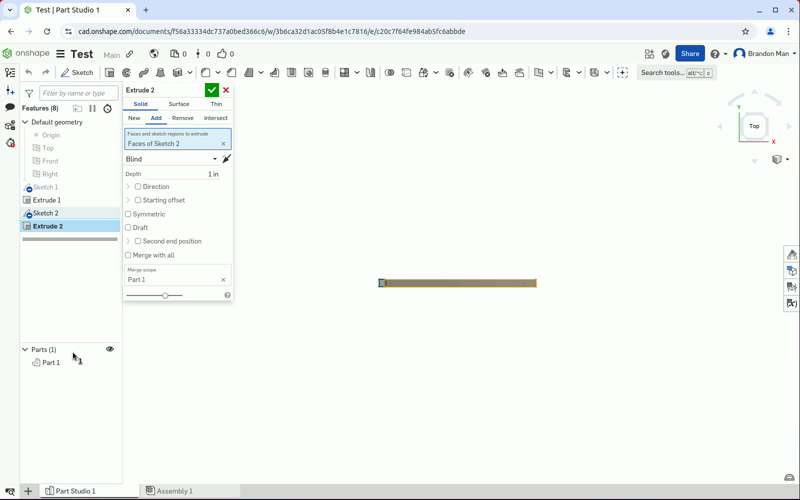
mouse_move(143, 106)
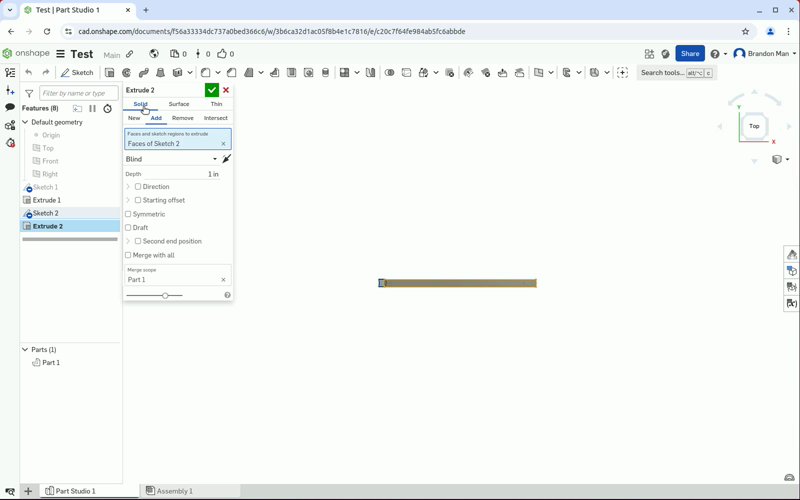
click(143, 106)
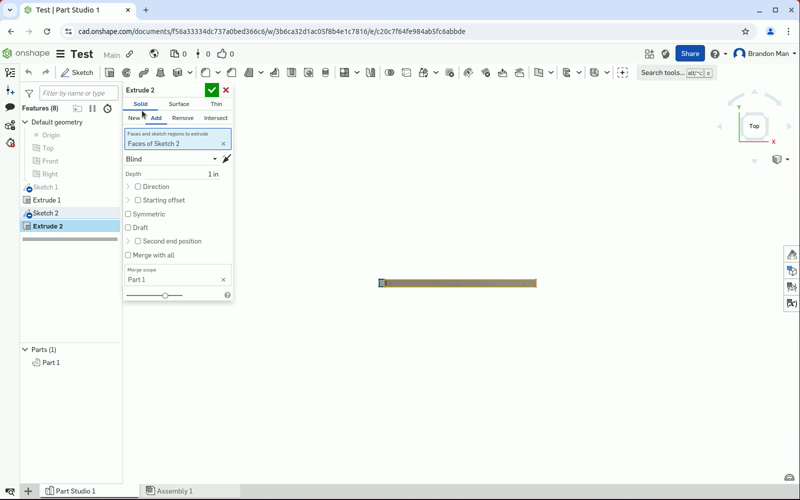
mouse_move(137, 120)
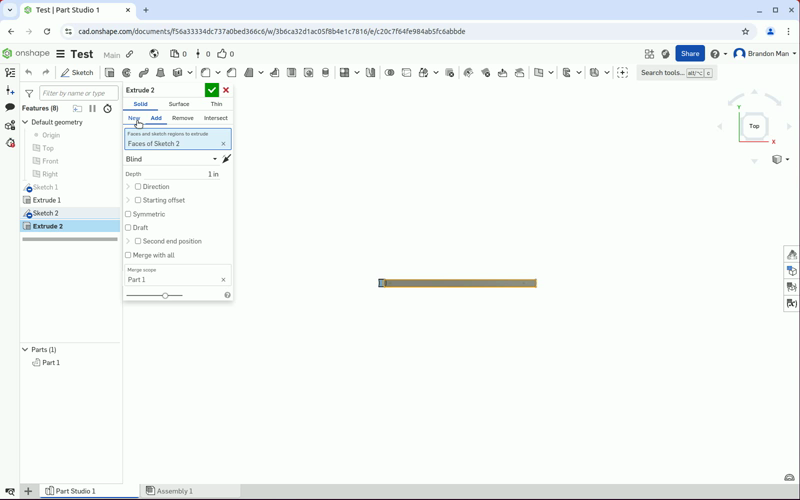
click(137, 120)
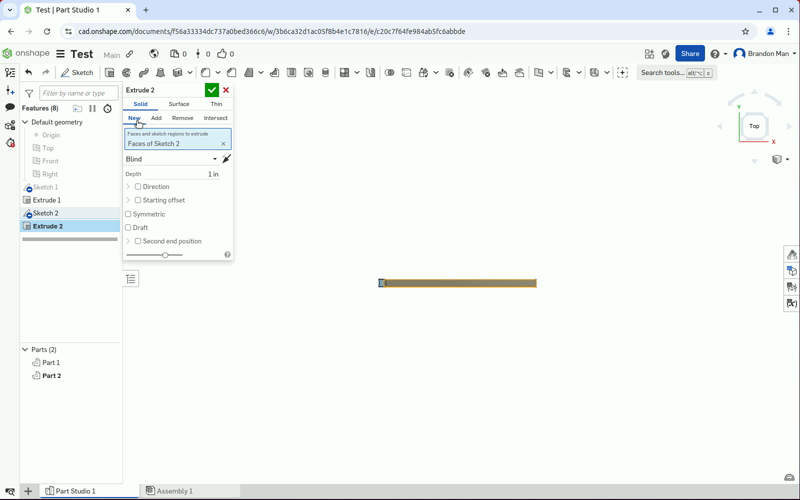
key(tab, 4)
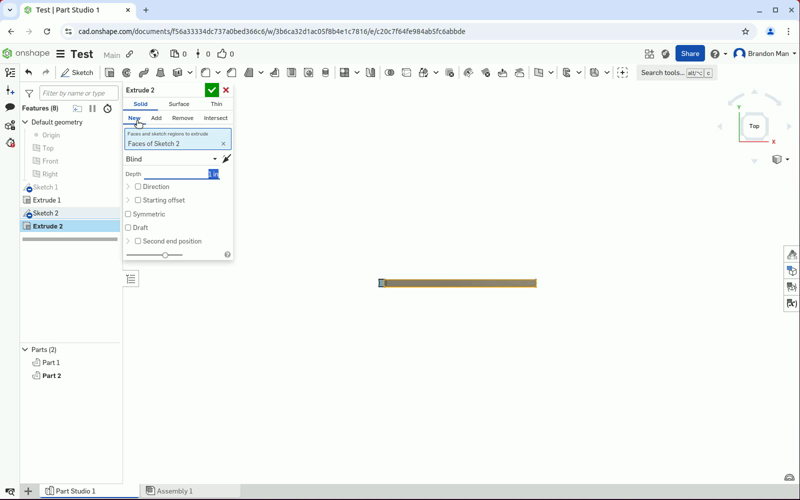
text(15.405)
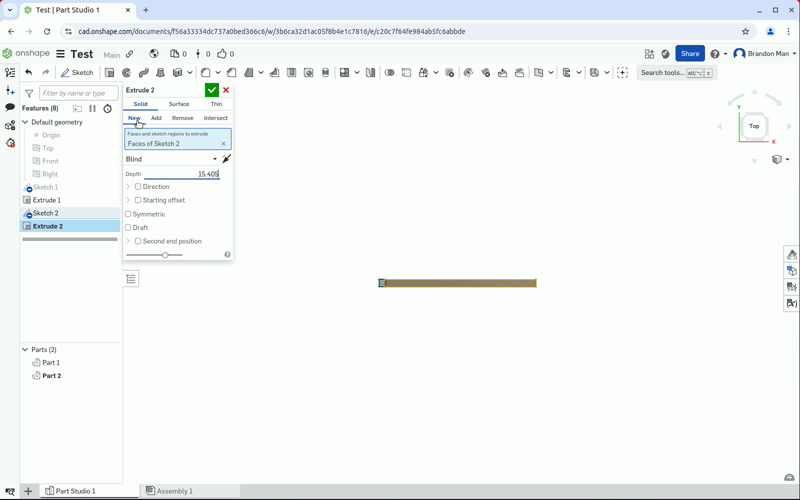
key(enter)
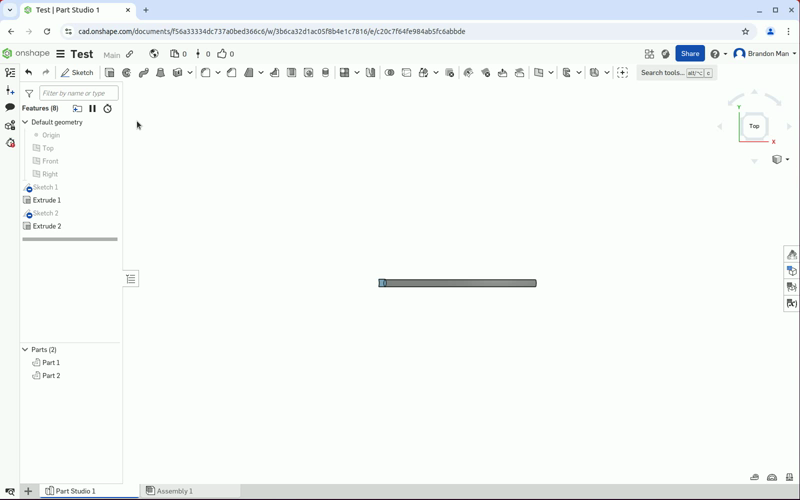
key(shift+h)
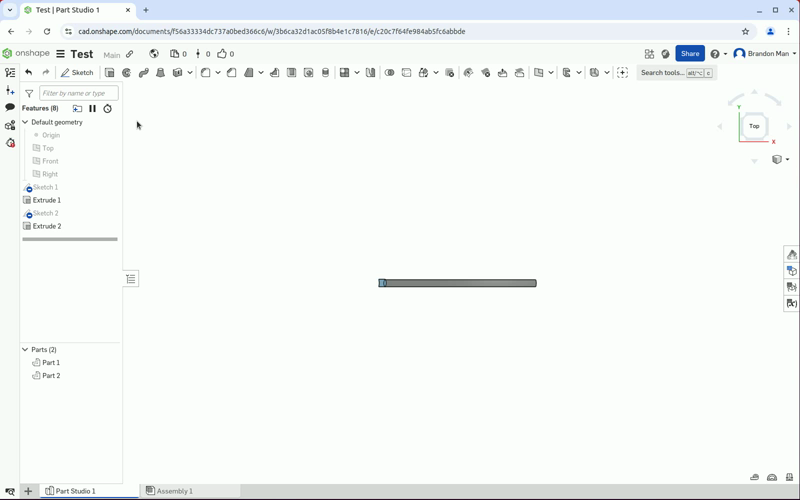
key(shift+h)
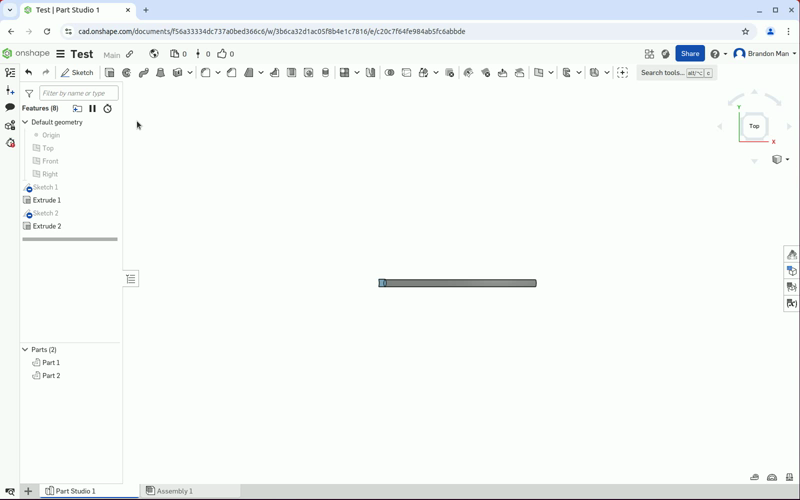
mouse_move(73, 189)
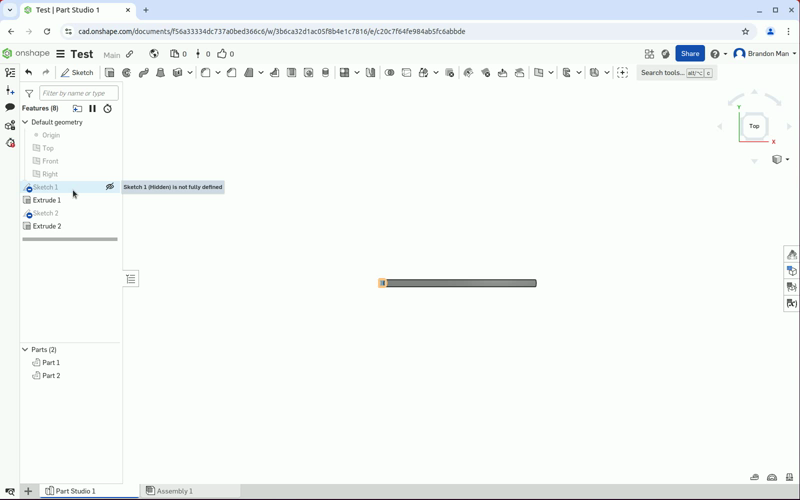
click(73, 189)
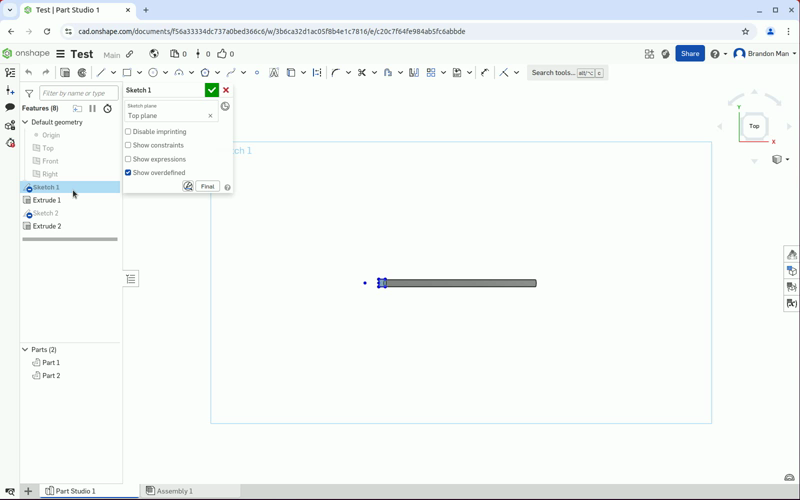
mouse_move(229, 92)
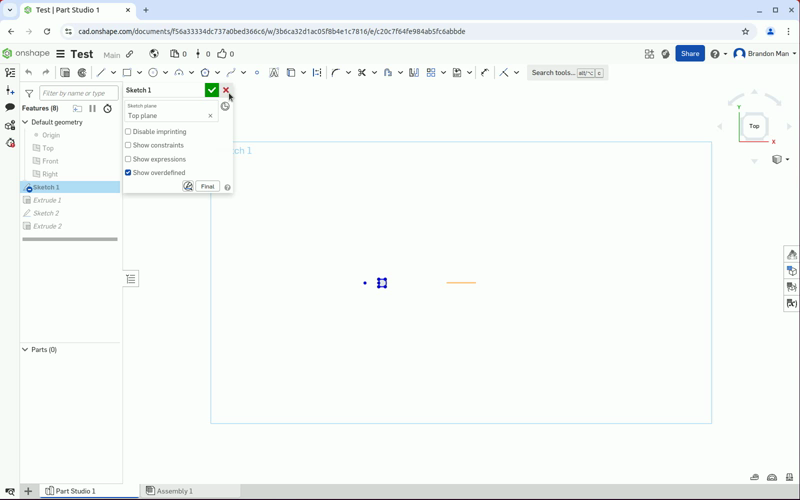
click(229, 92)
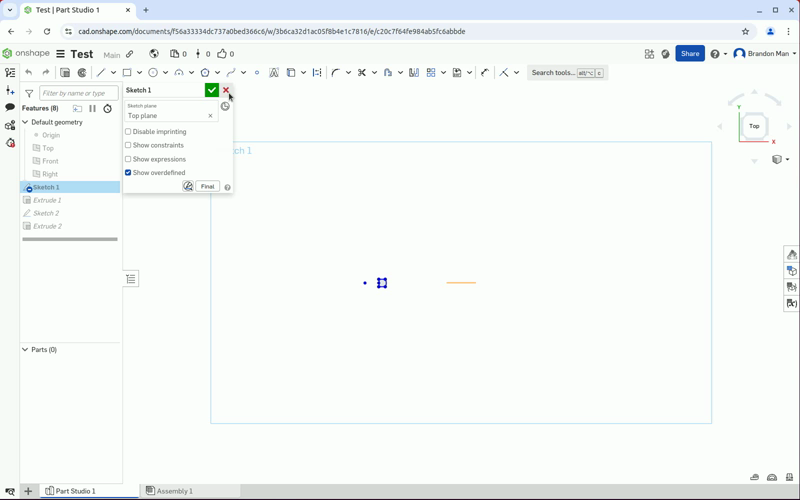
key(shift+s)
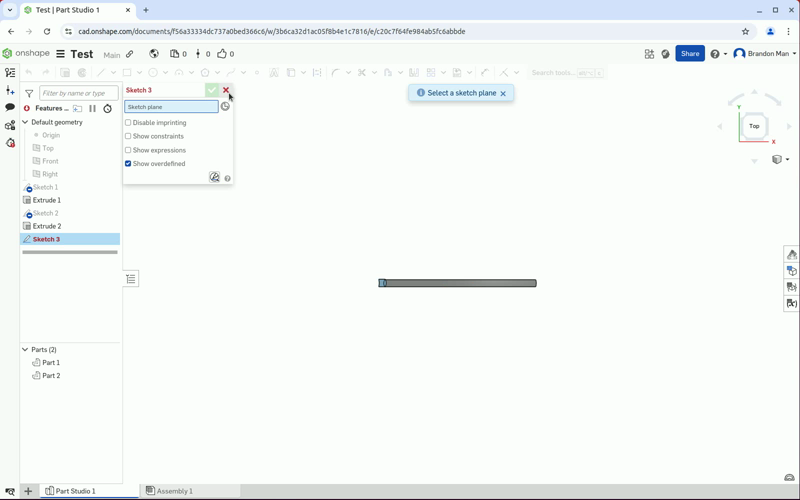
mouse_move(73, 150)
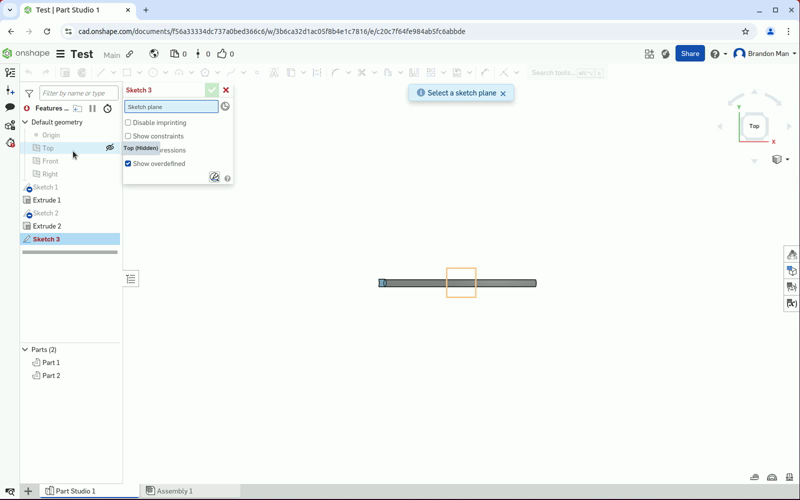
click(73, 150)
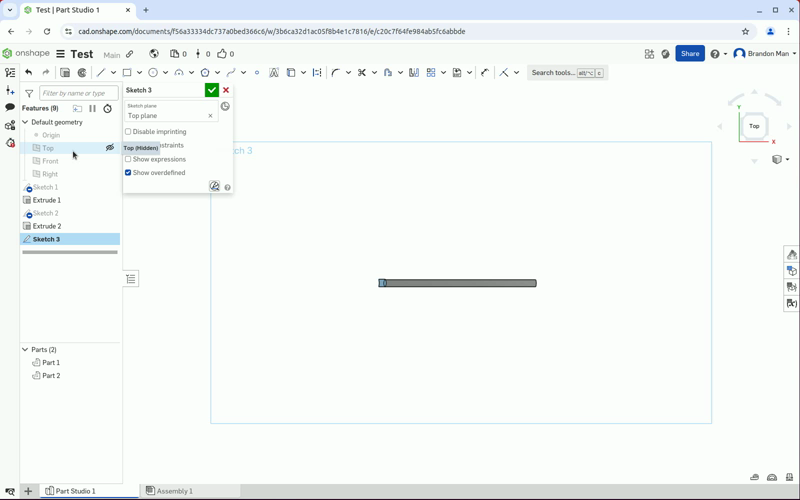
mouse_move(73, 352)
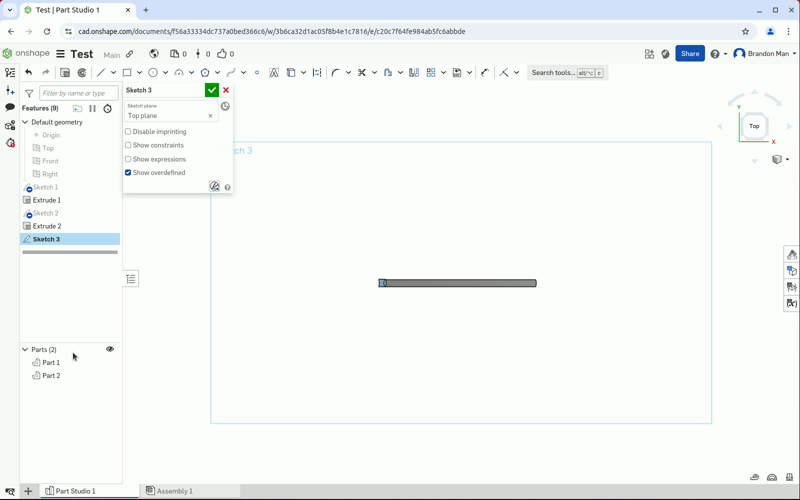
key(y)
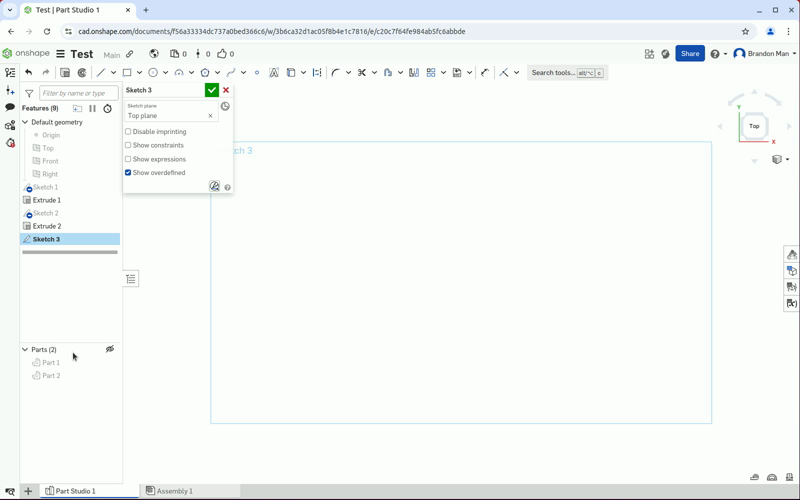
key(l)
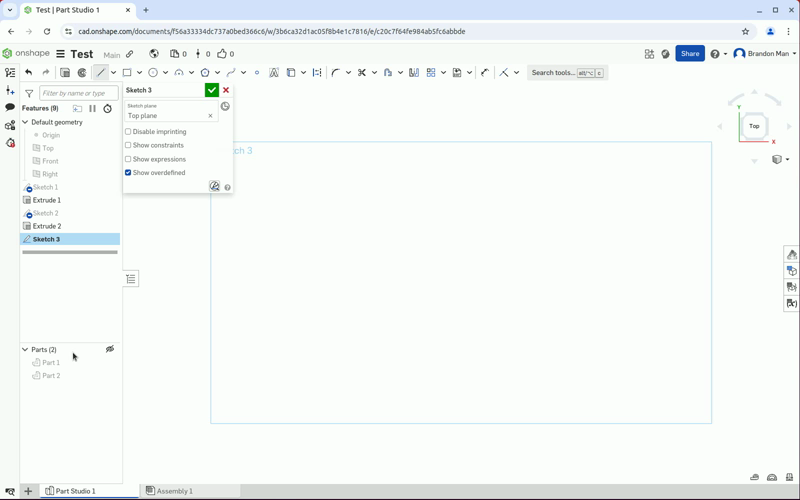
key_down(shift)
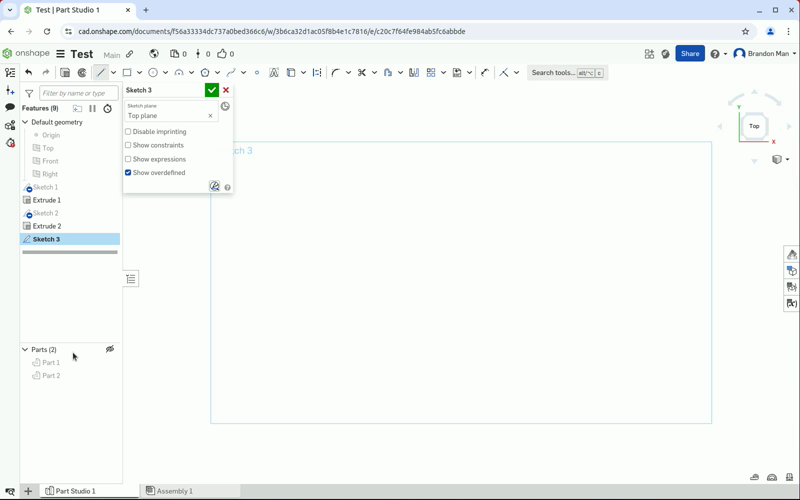
mouse_move(378, 286)
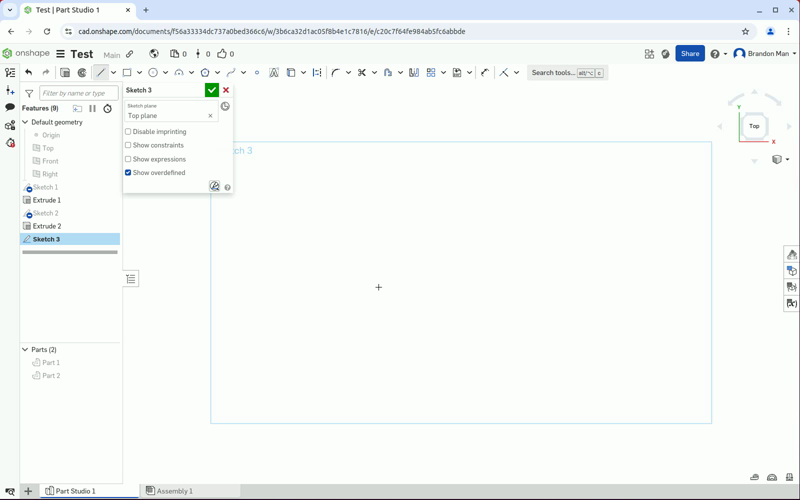
click(378, 286)
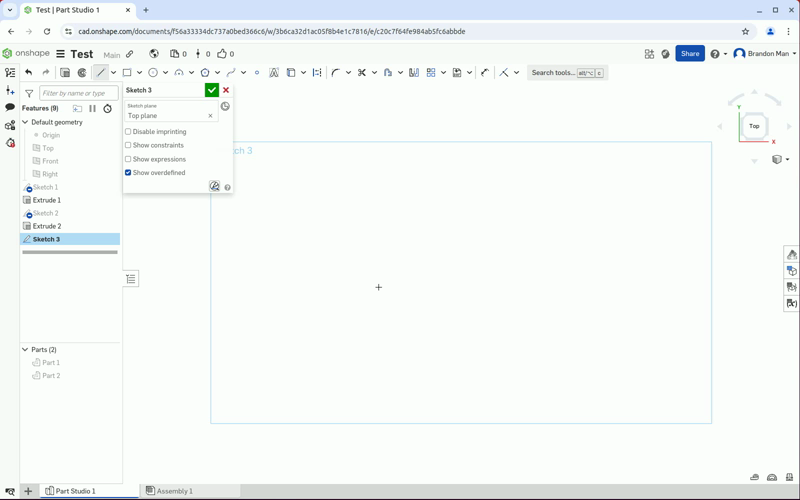
key_up(shift)
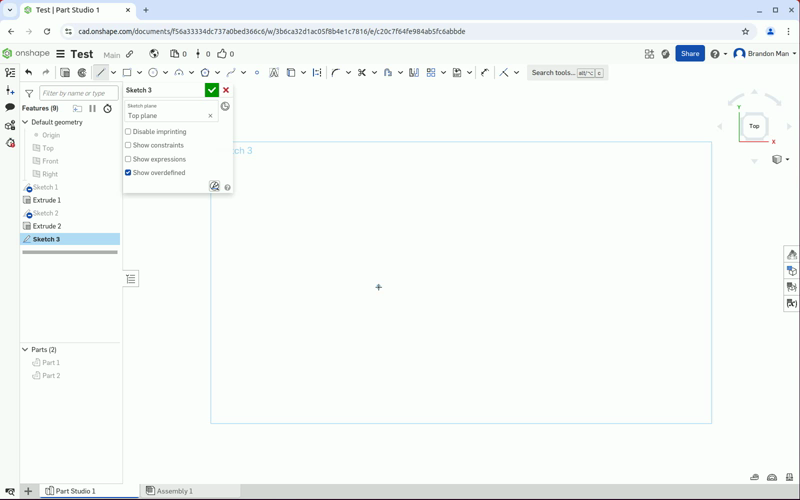
key_down(shift)
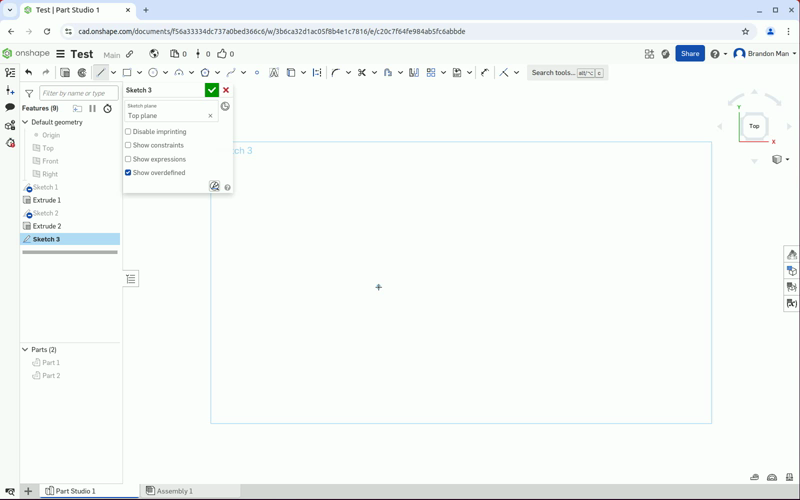
mouse_move(408, 286)
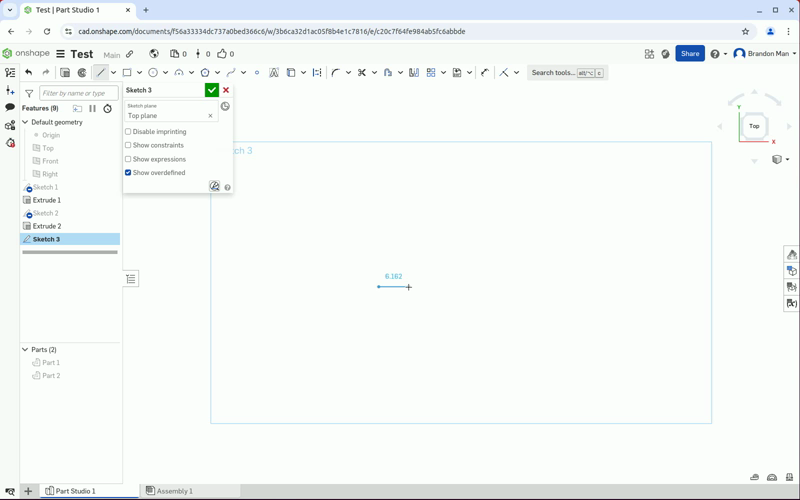
mouse_move(384, 286)
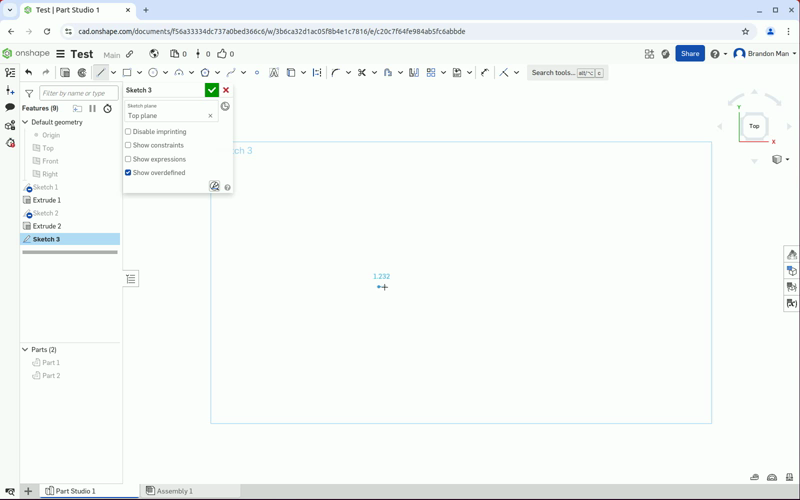
scroll(6)
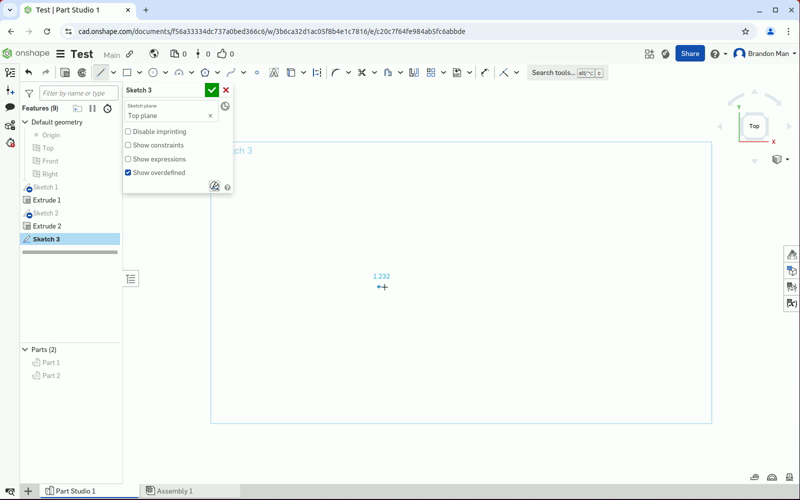
scroll(6)
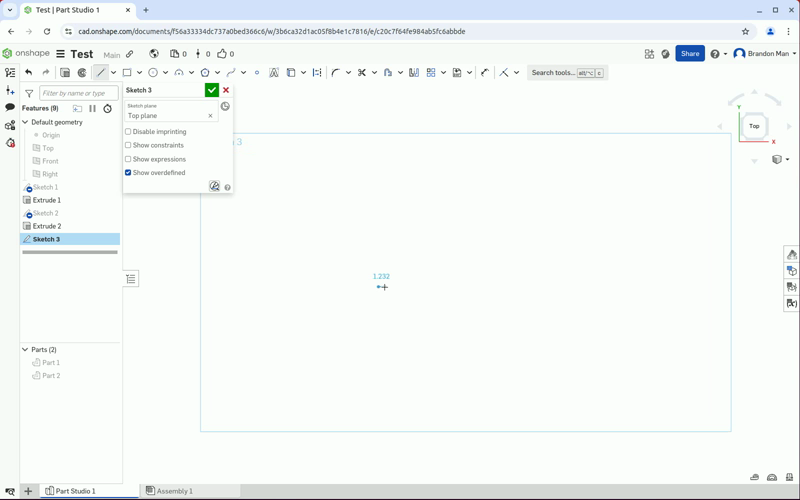
scroll(6)
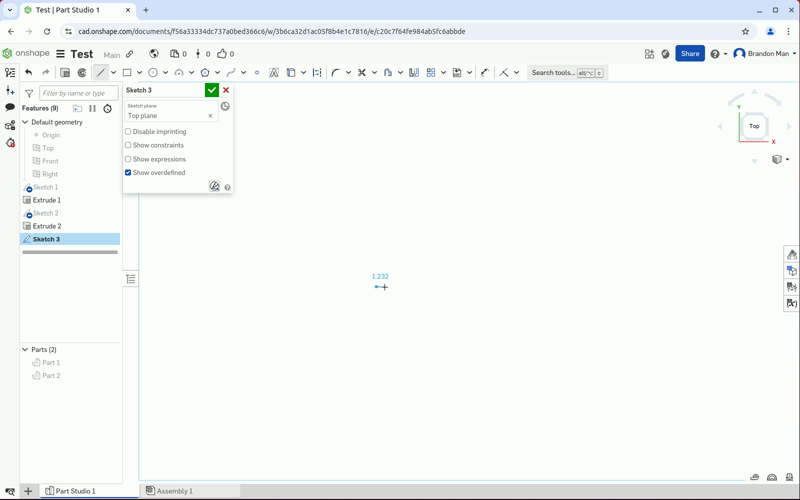
scroll(6)
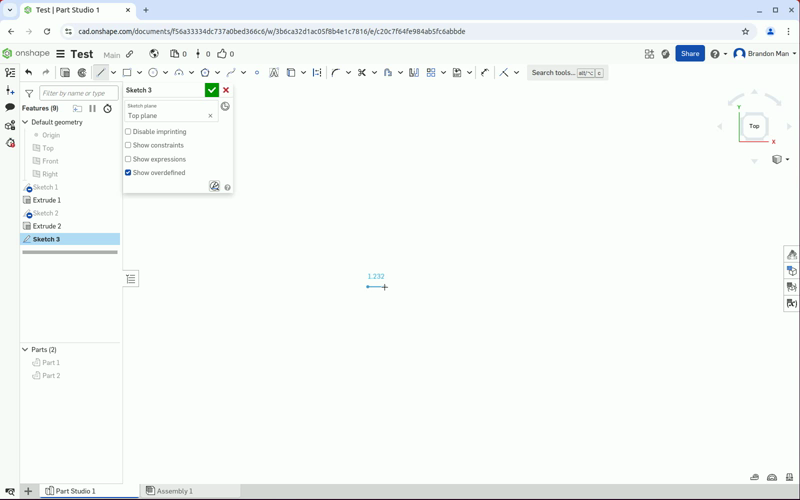
scroll(6)
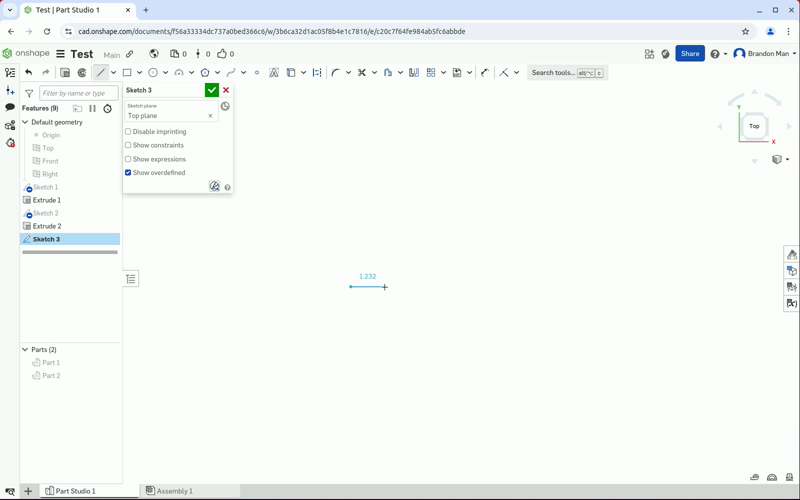
scroll(6)
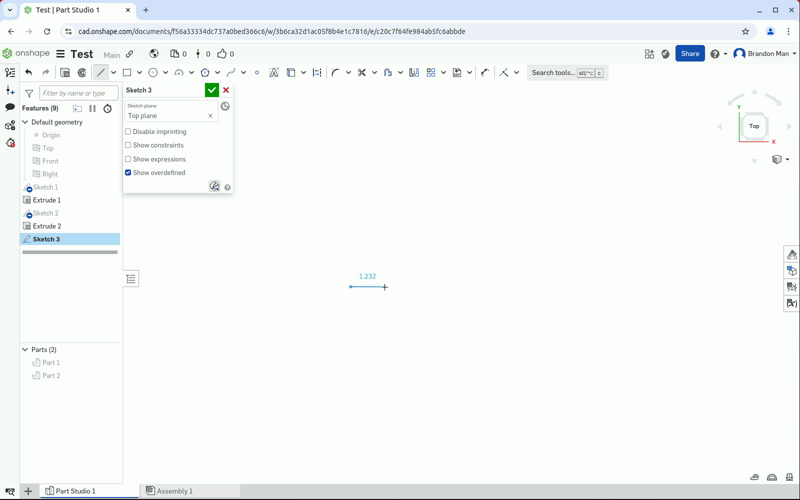
scroll(6)
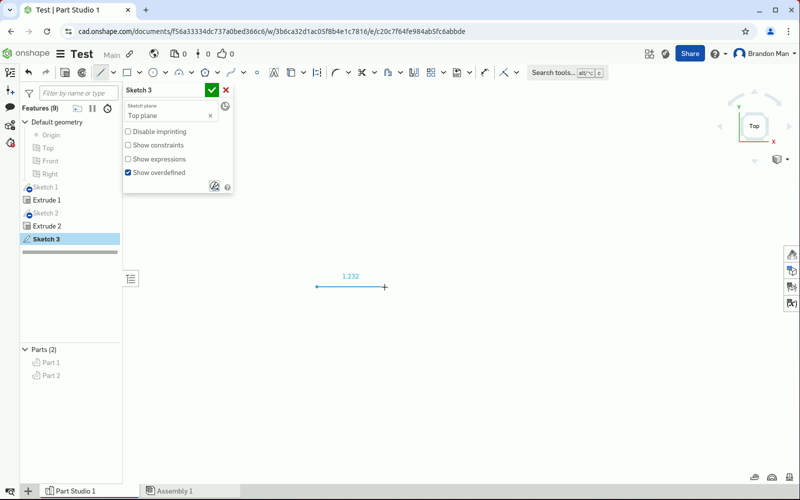
click(384, 286)
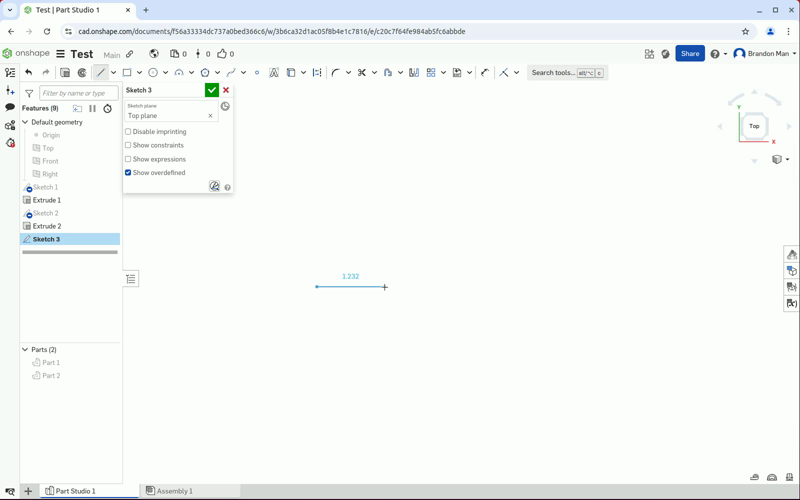
scroll(-6)
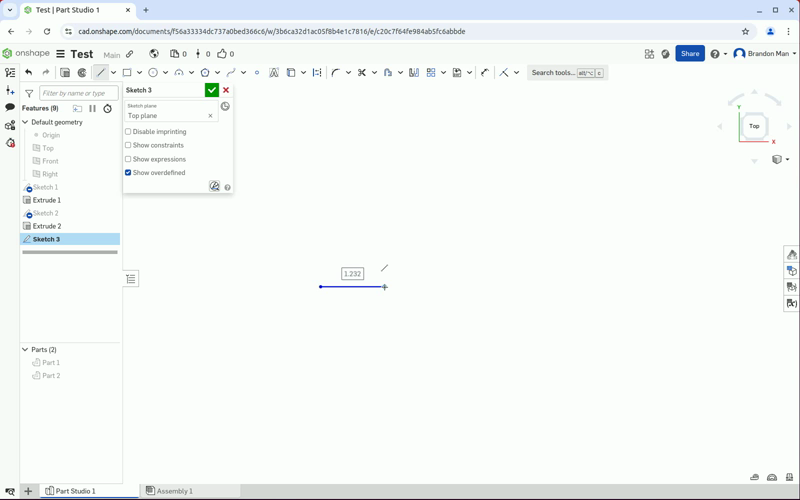
scroll(-6)
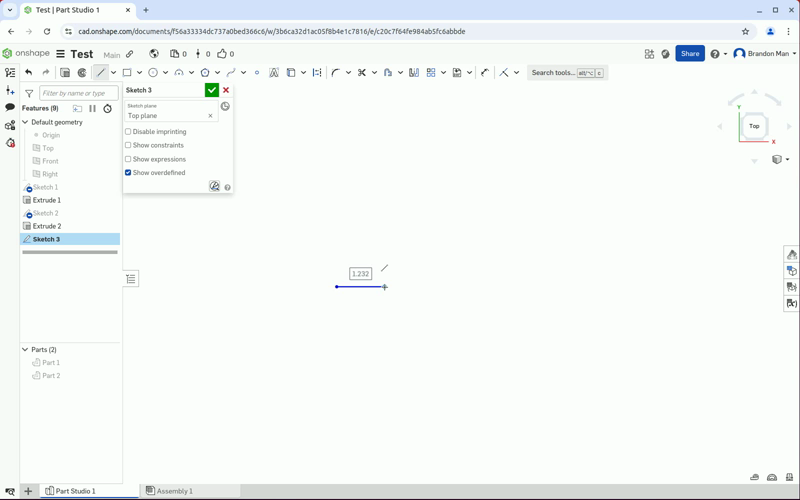
scroll(-6)
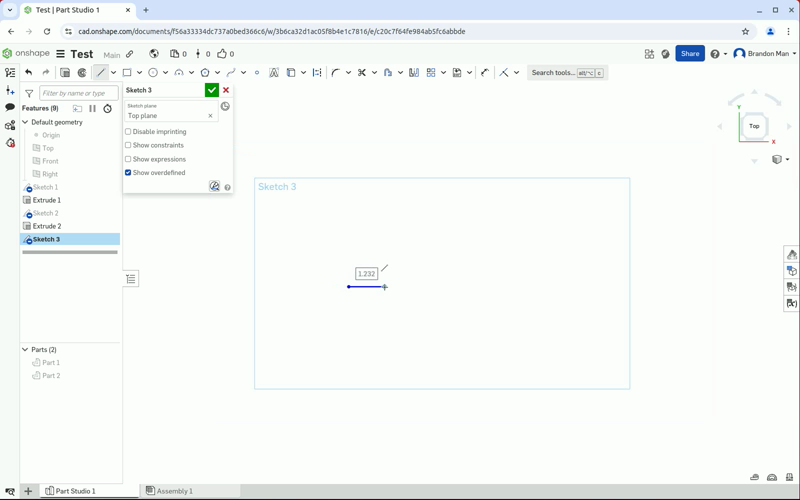
scroll(-6)
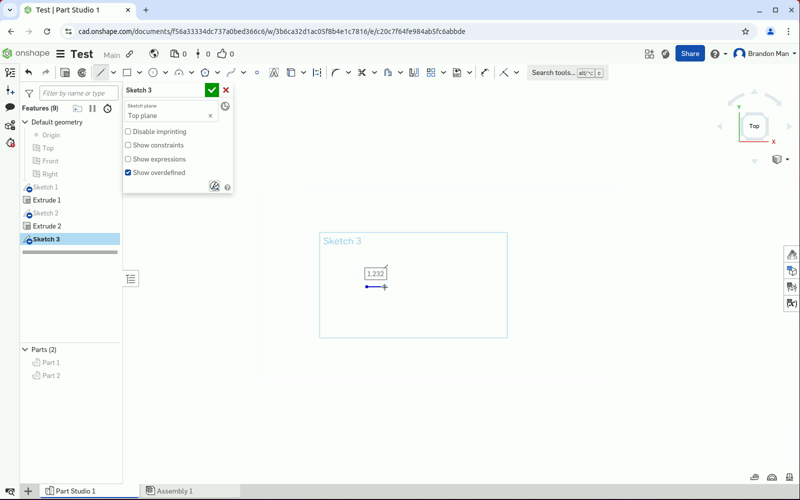
scroll(-6)
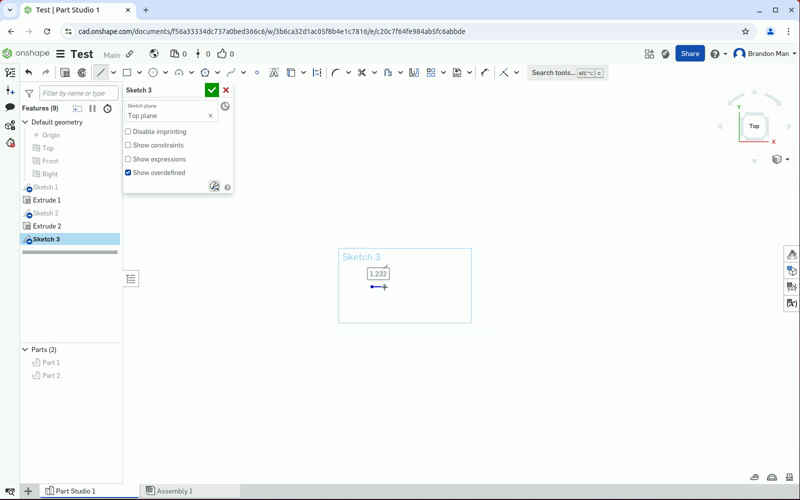
scroll(-6)
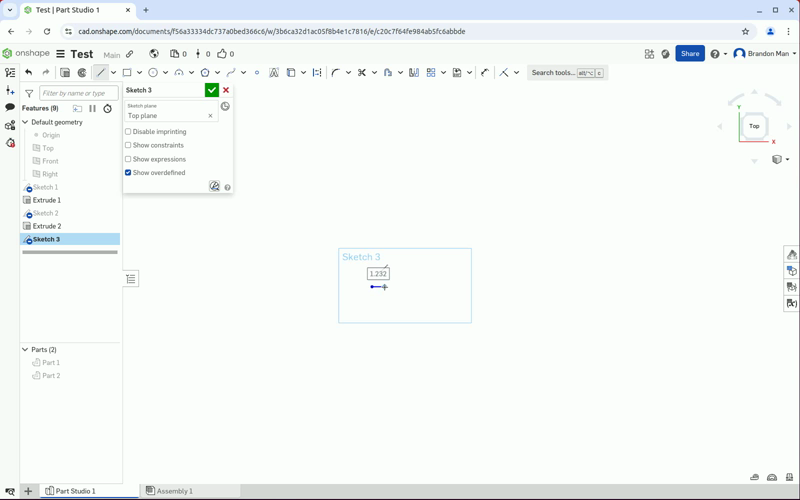
scroll(-6)
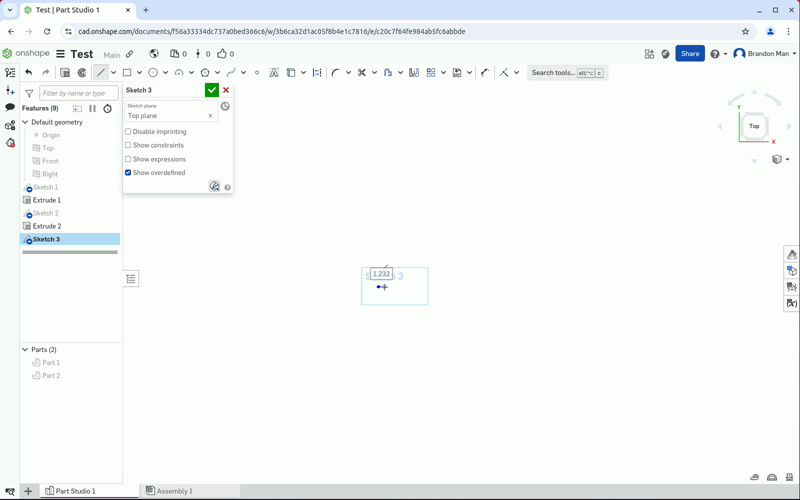
key_up(shift)
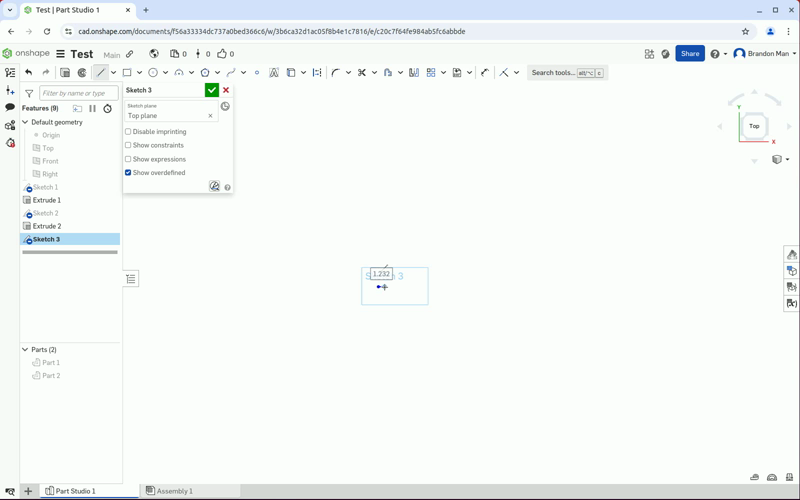
key(esc)
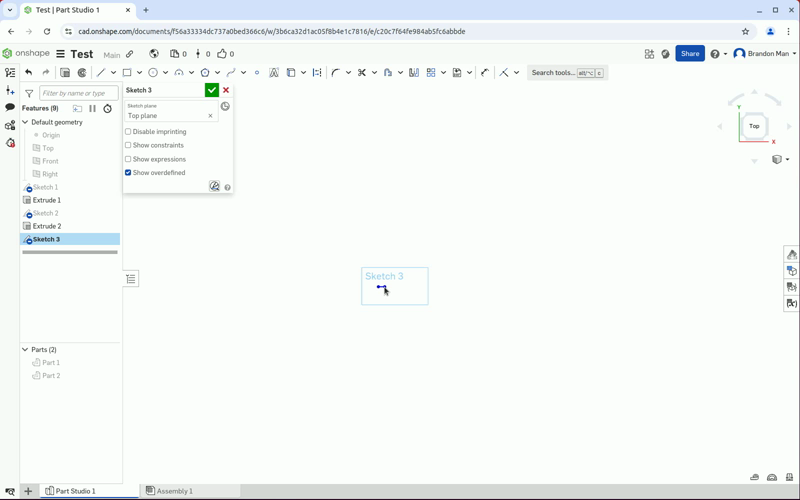
key(a)
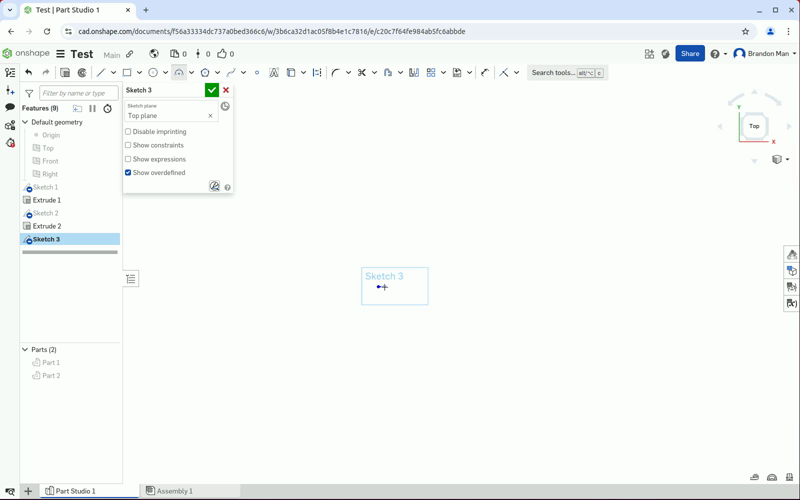
mouse_move(384, 286)
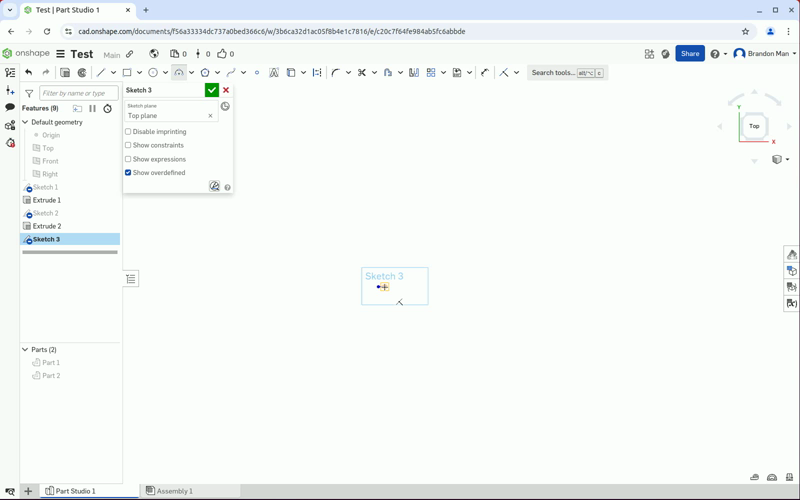
click(384, 286)
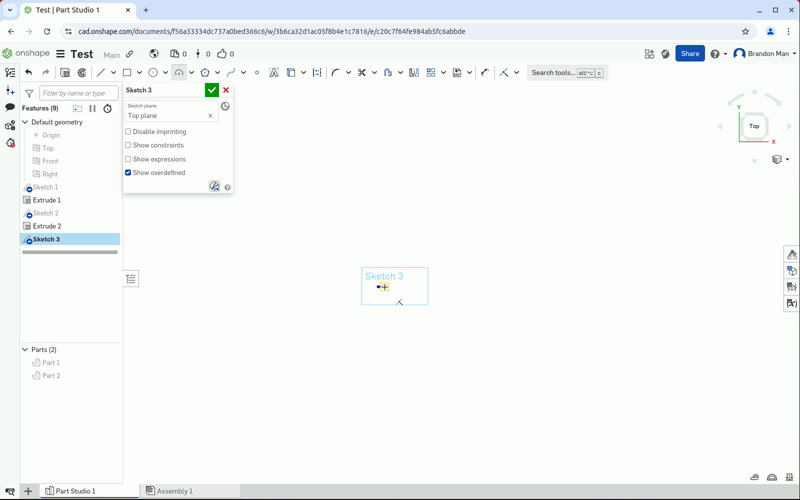
key_down(shift)
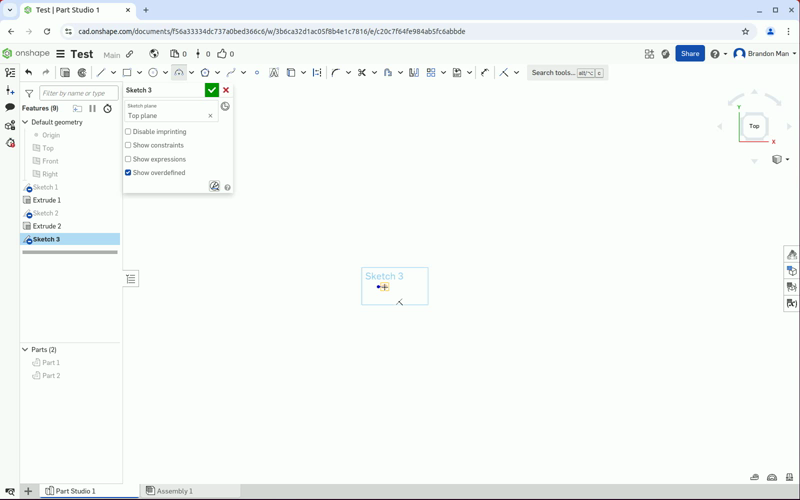
mouse_move(384, 280)
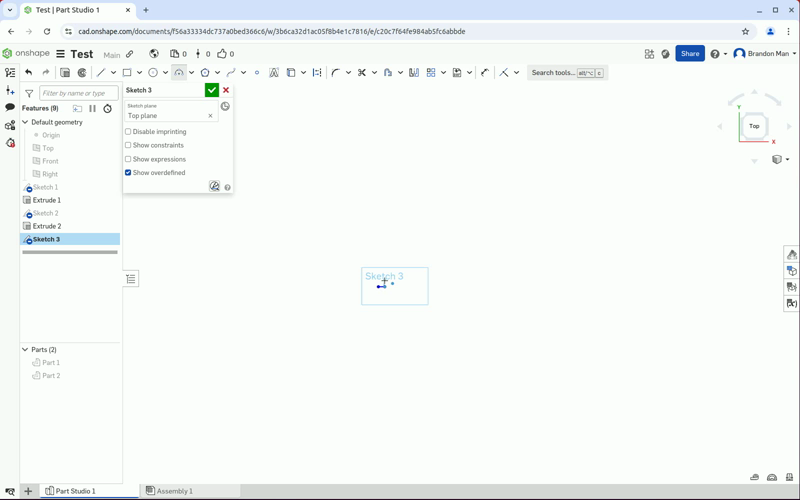
scroll(6)
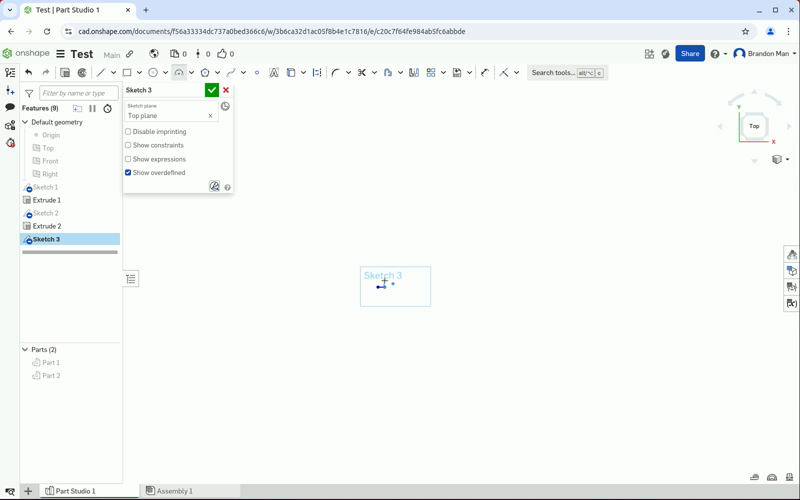
scroll(6)
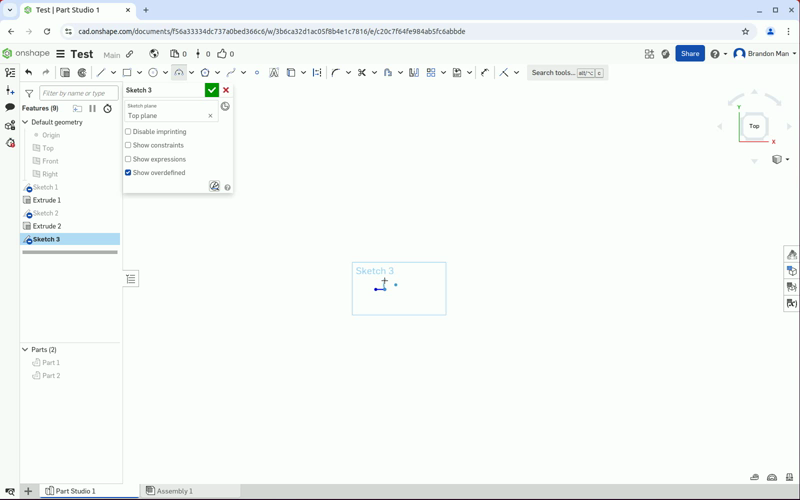
scroll(6)
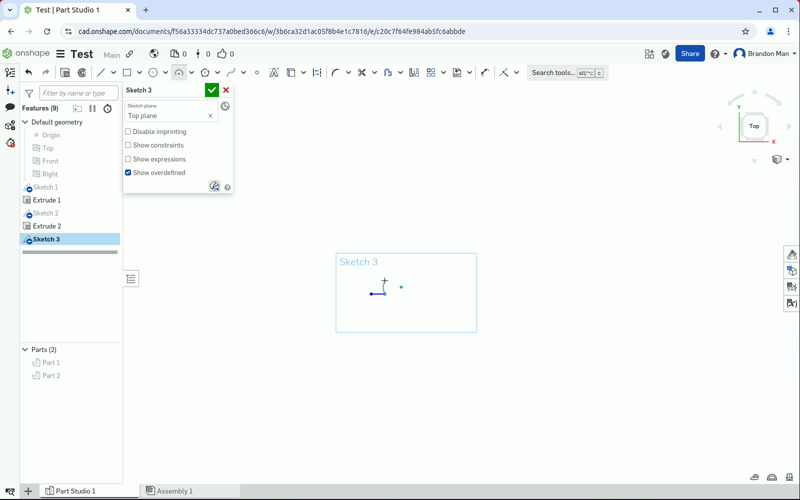
scroll(6)
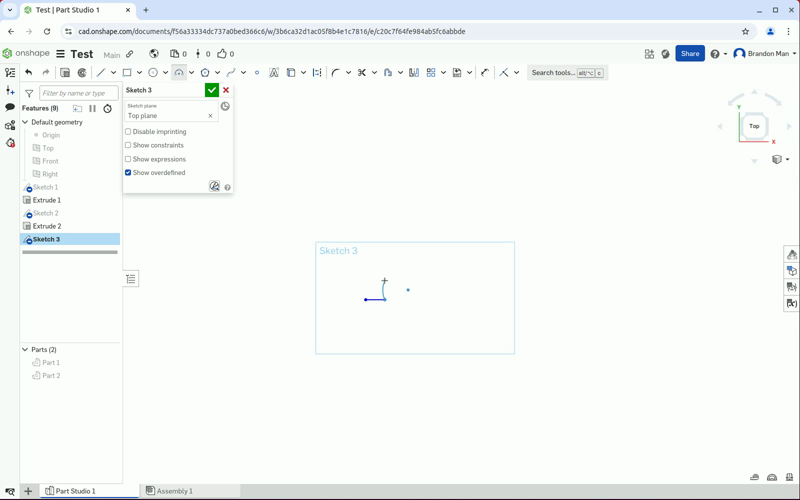
scroll(6)
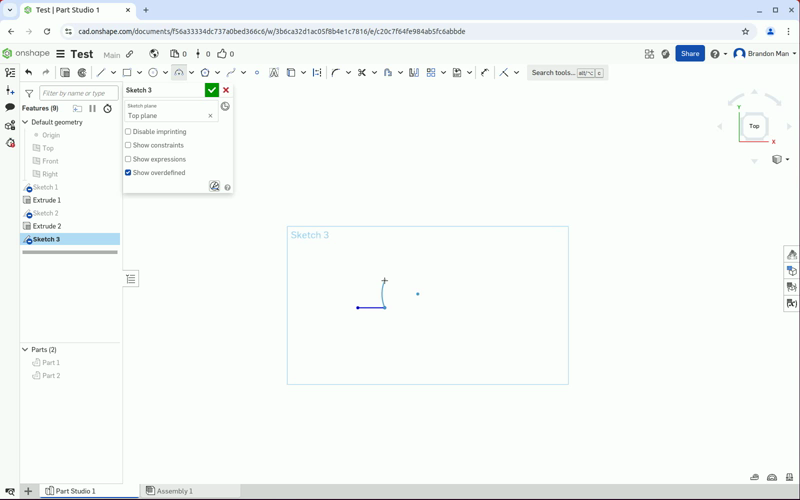
scroll(6)
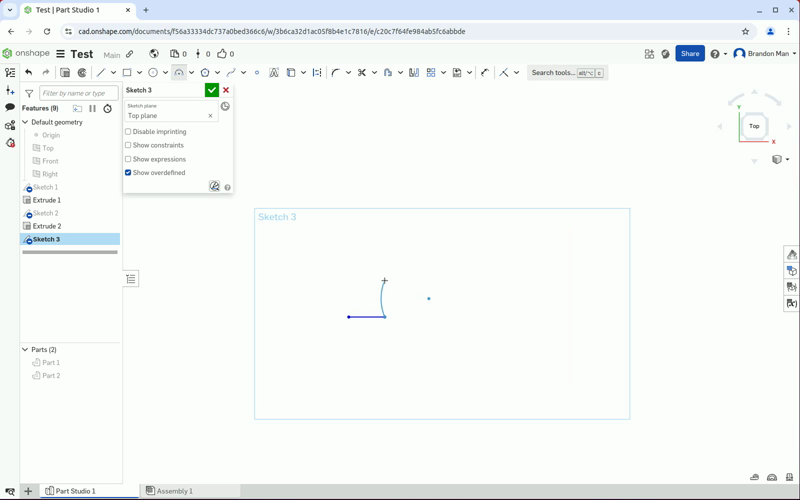
scroll(6)
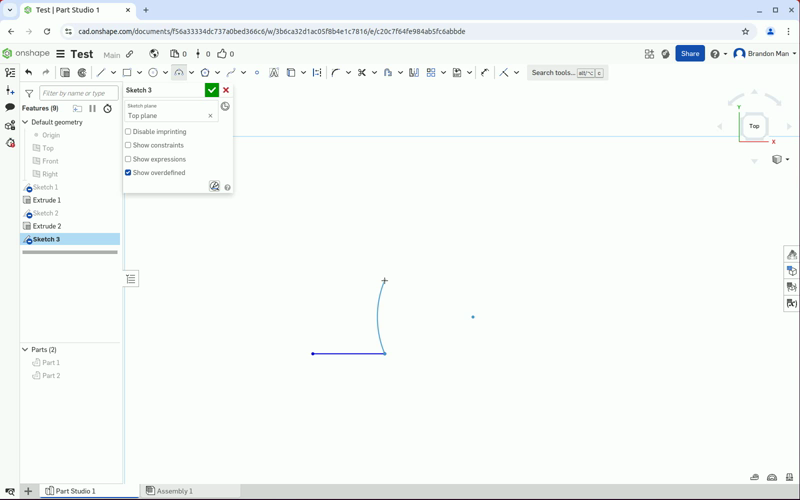
click(384, 280)
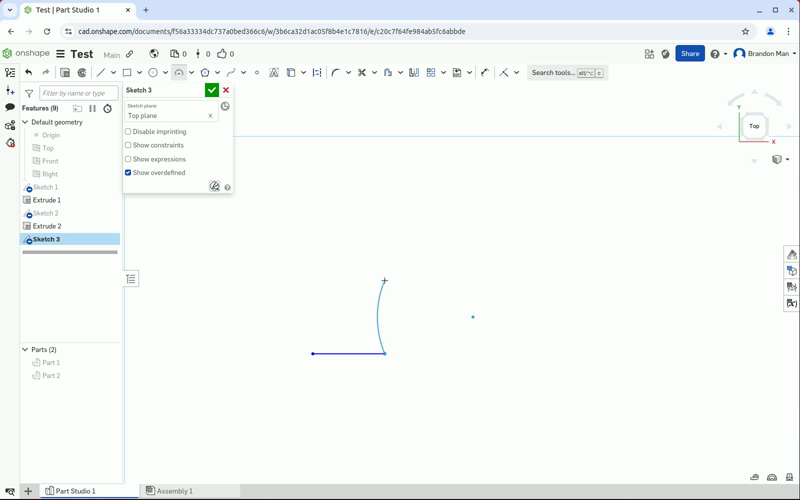
scroll(-6)
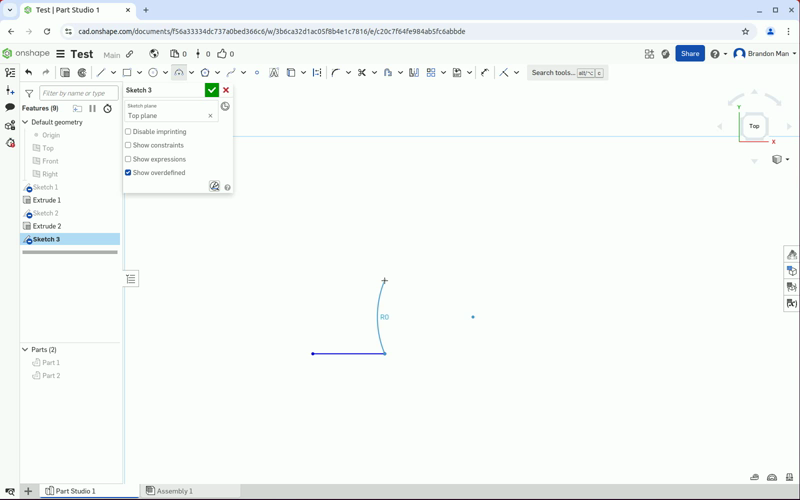
scroll(-6)
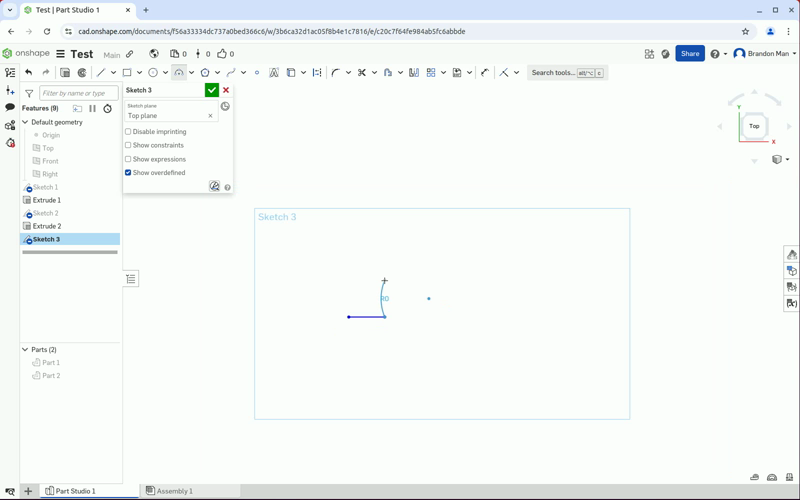
scroll(-6)
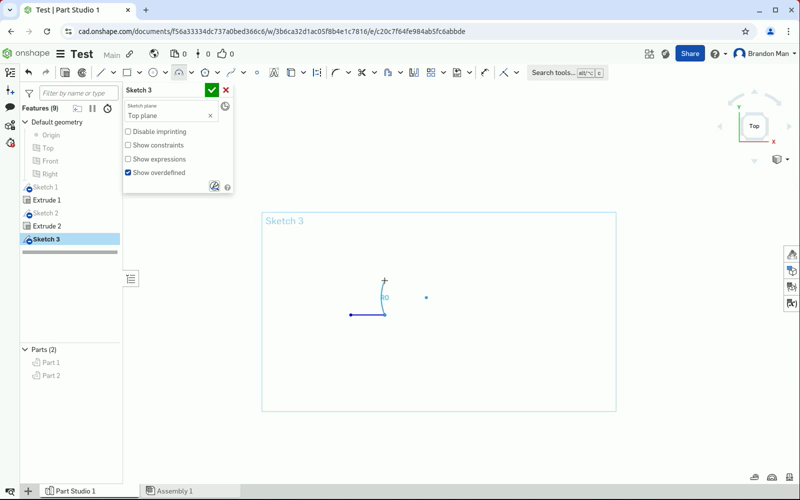
scroll(-6)
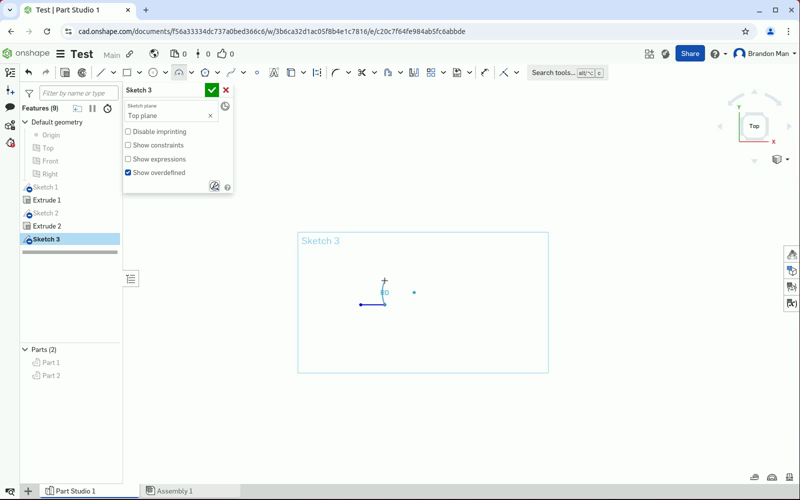
scroll(-6)
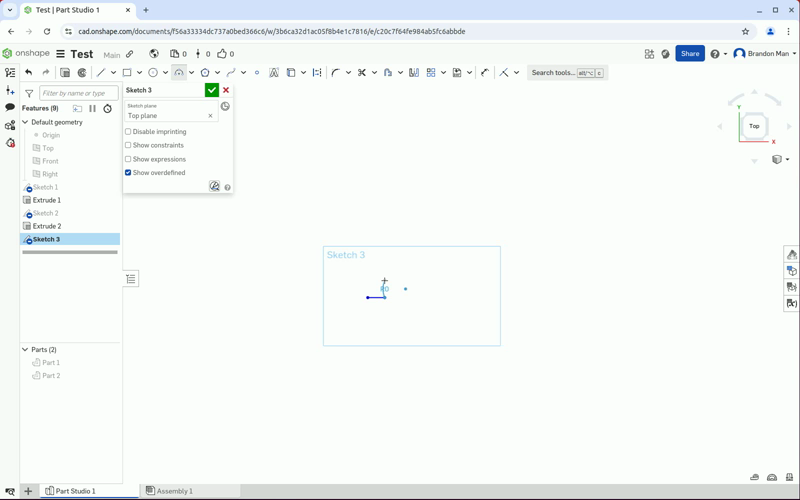
scroll(-6)
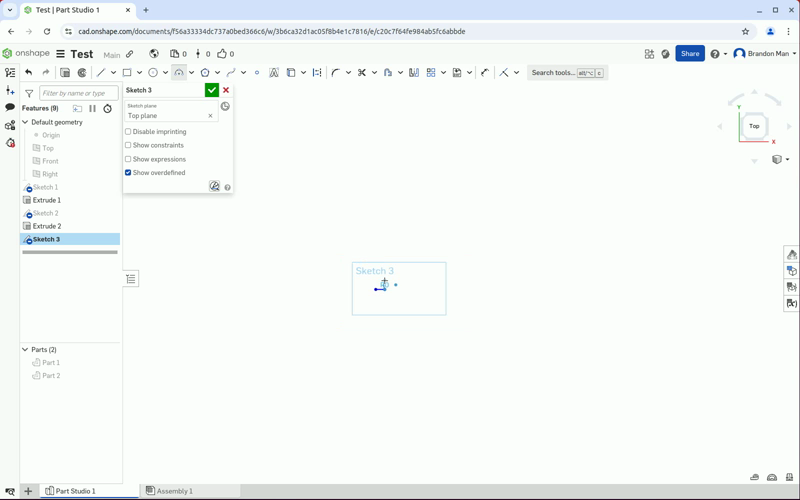
scroll(-6)
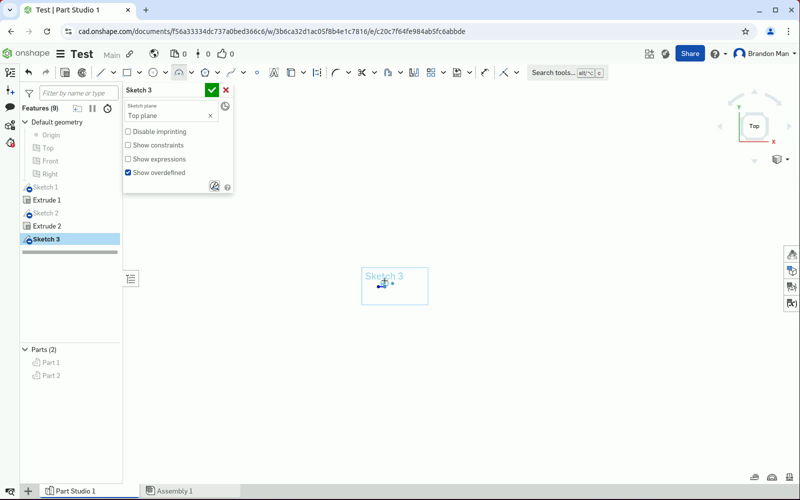
mouse_move(348, 283)
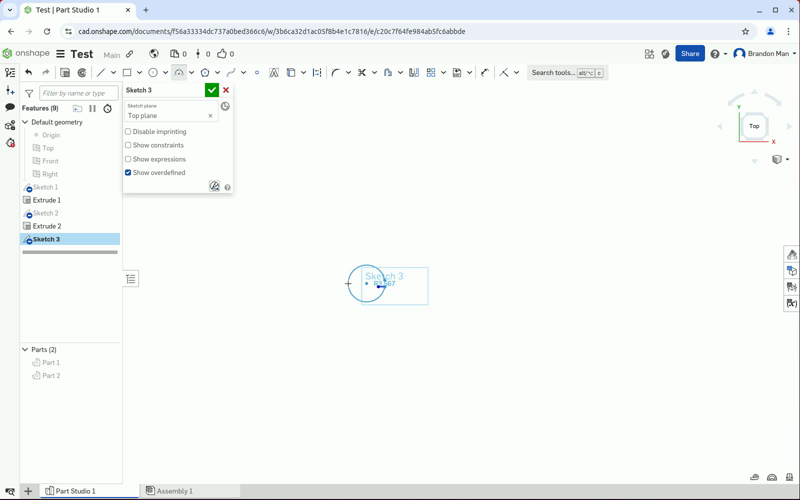
scroll(6)
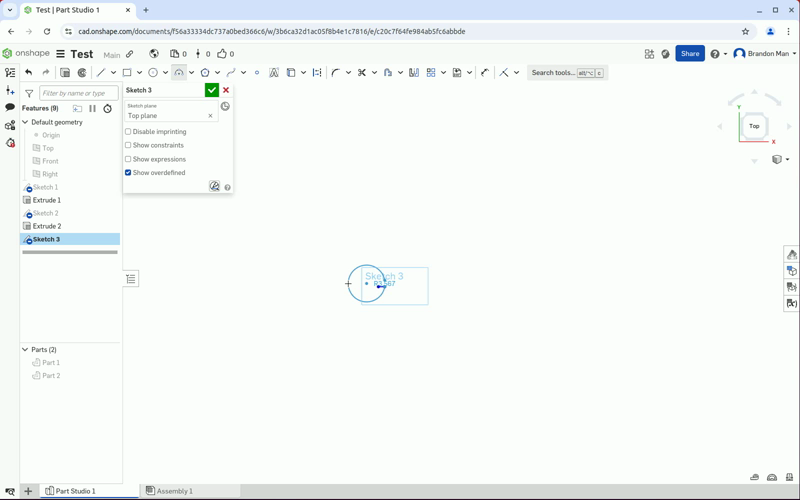
scroll(6)
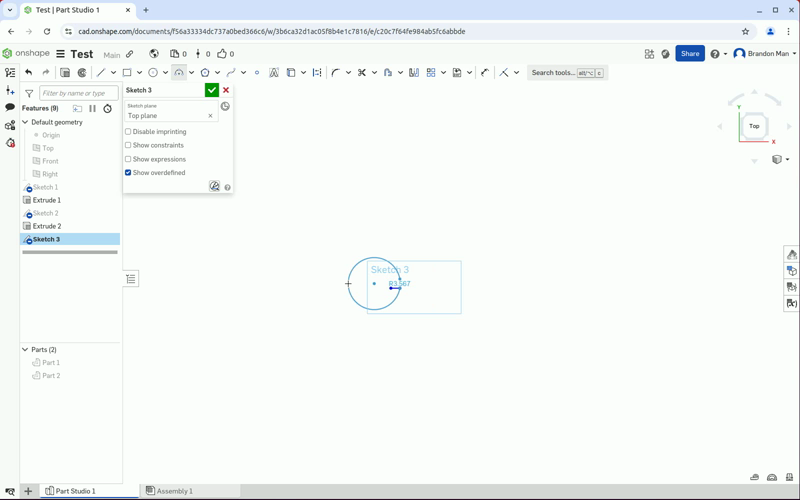
scroll(6)
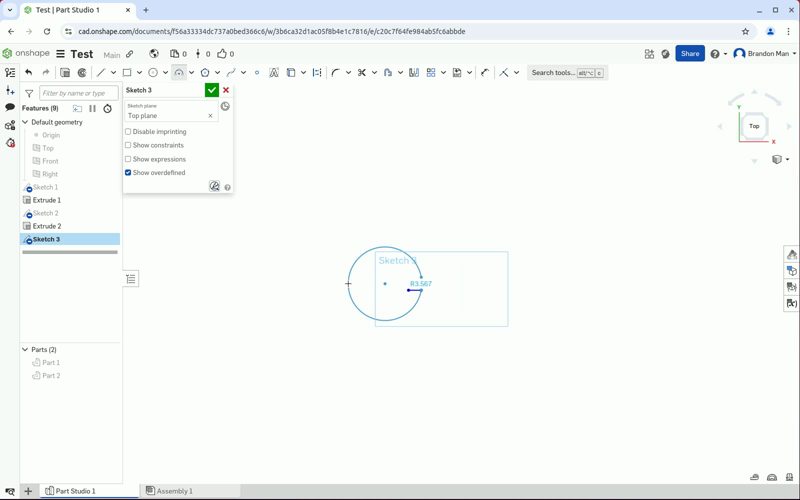
scroll(6)
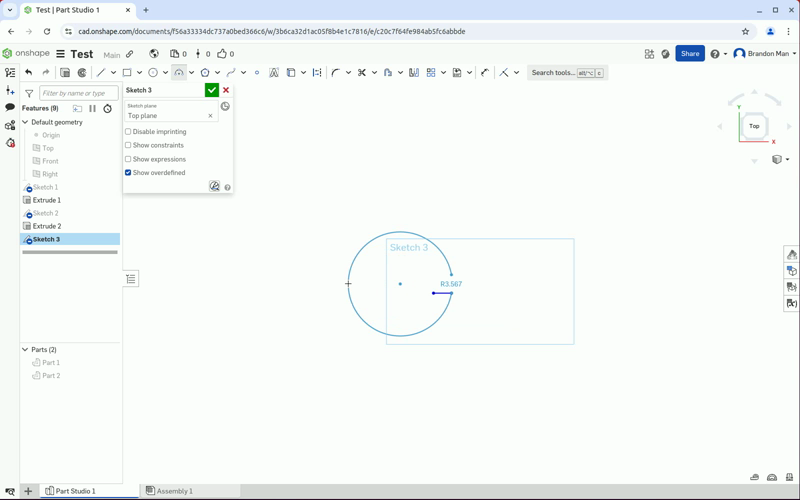
scroll(6)
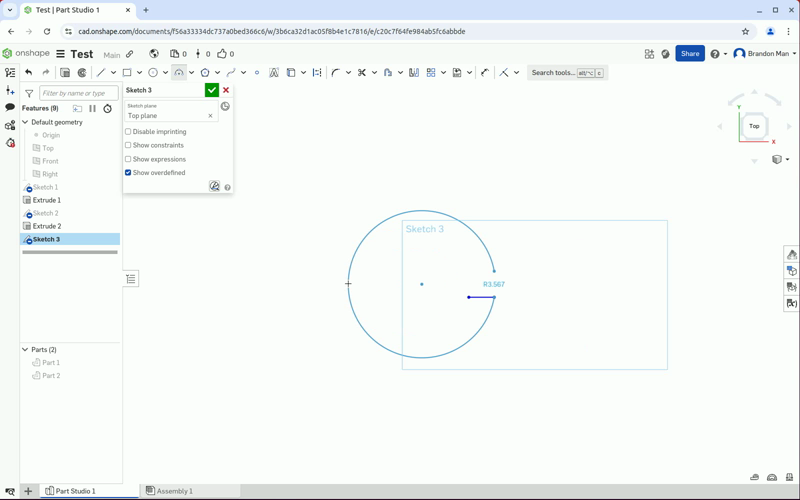
scroll(6)
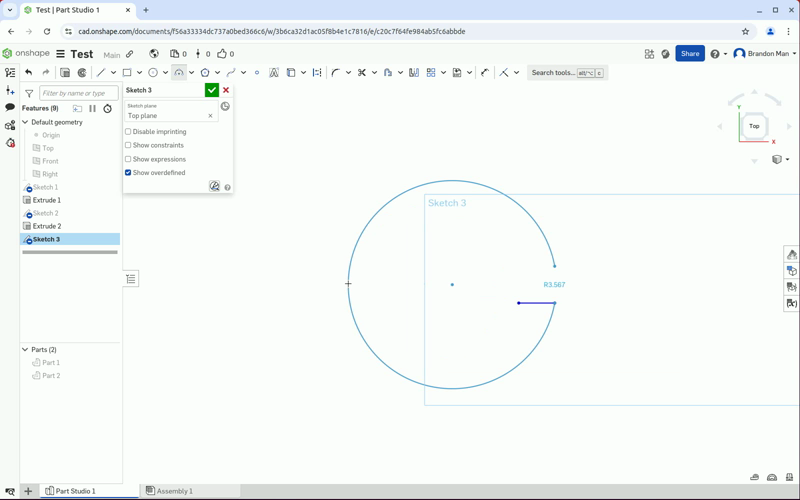
scroll(6)
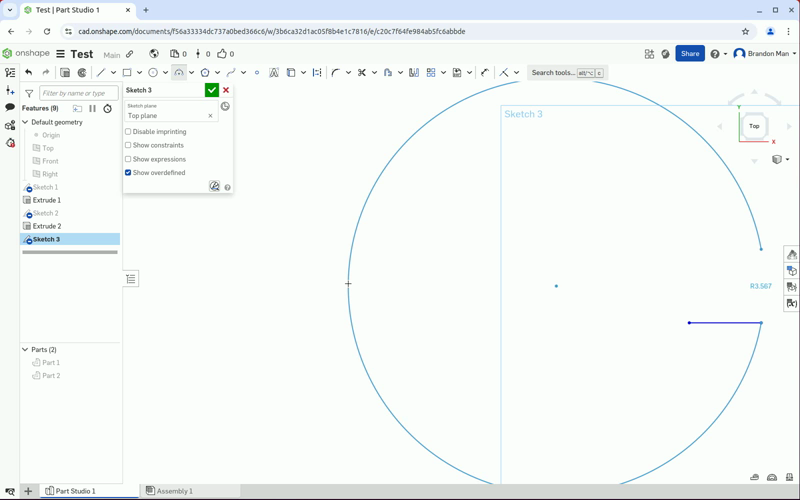
click(348, 283)
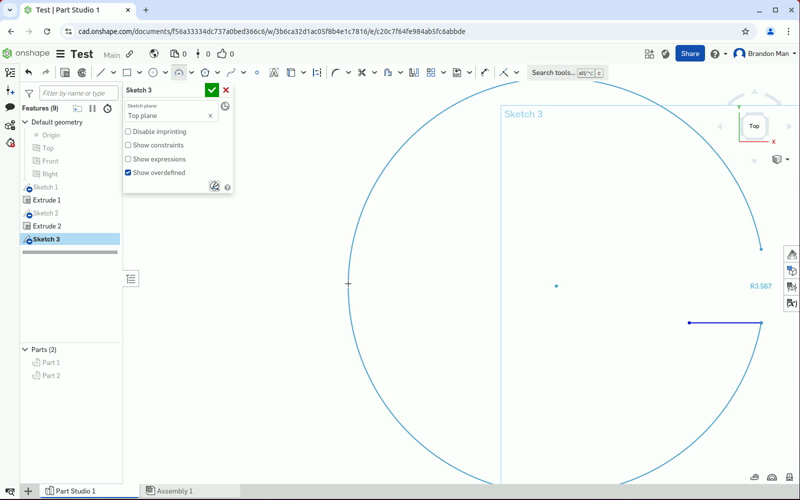
scroll(-6)
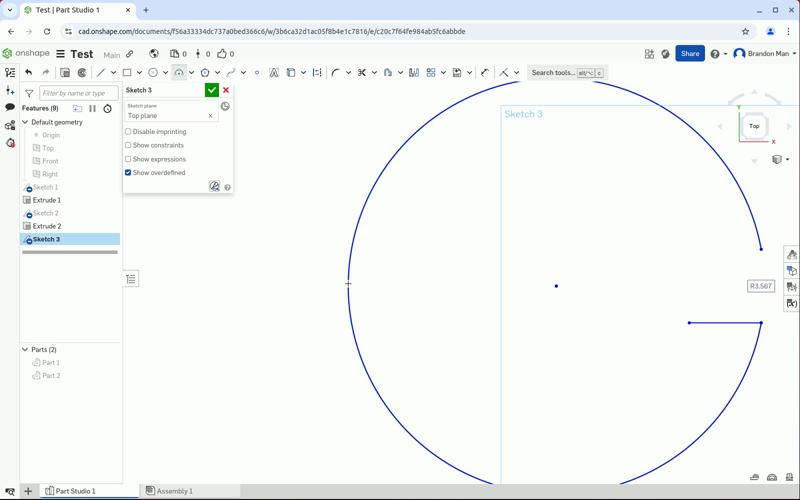
scroll(-6)
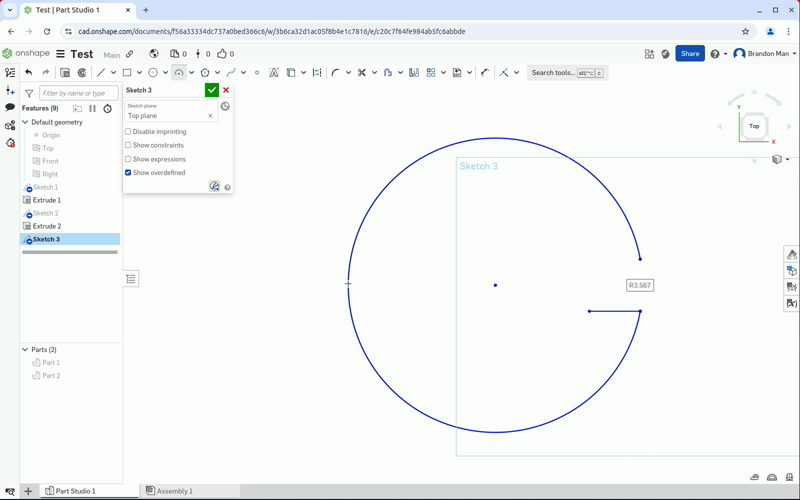
scroll(-6)
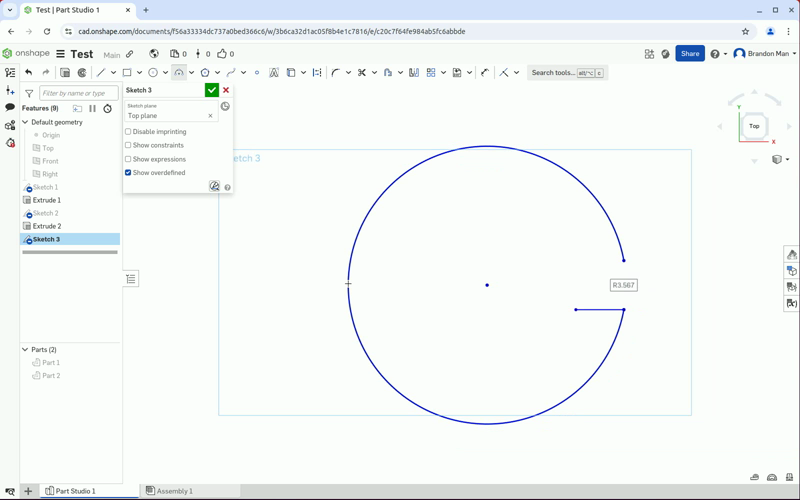
scroll(-6)
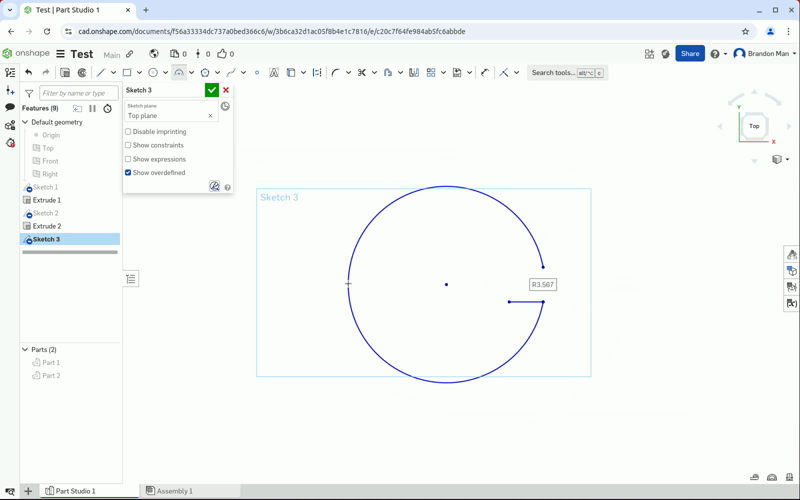
scroll(-6)
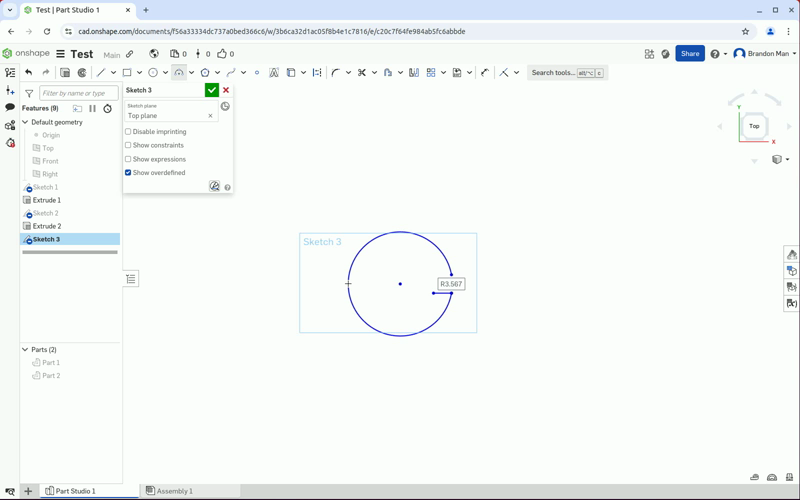
scroll(-6)
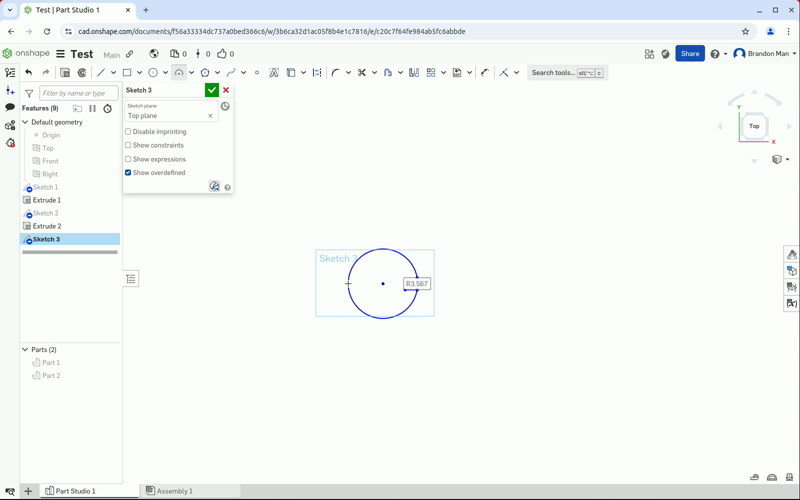
scroll(-6)
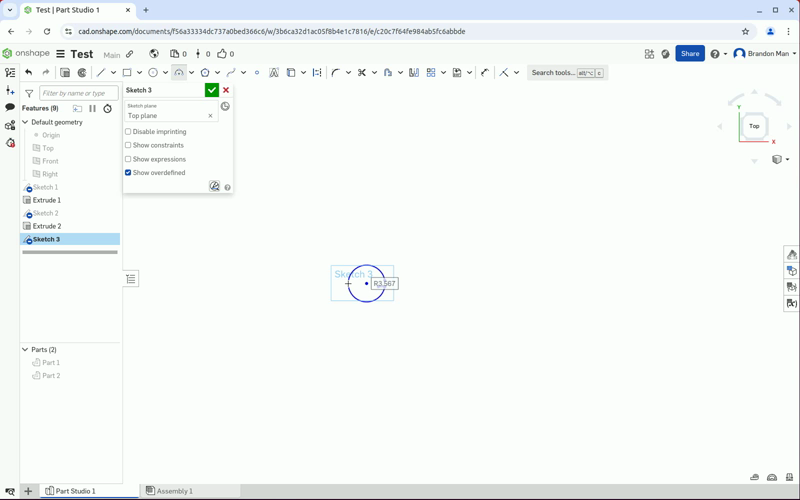
key_up(shift)
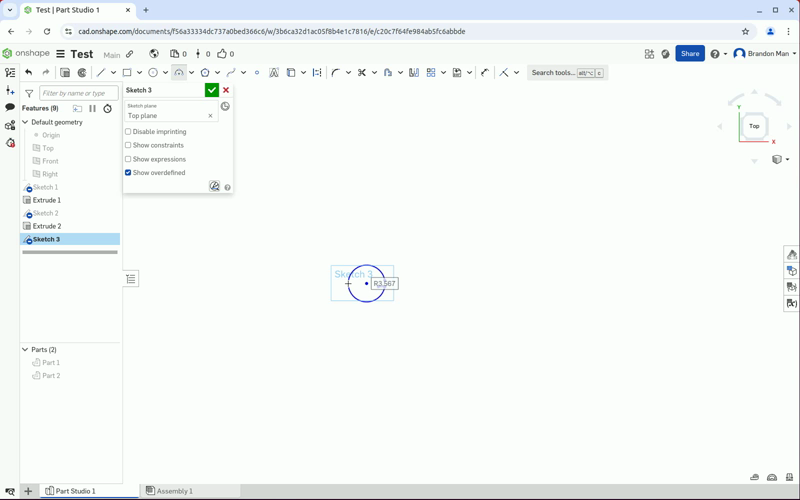
key(esc)
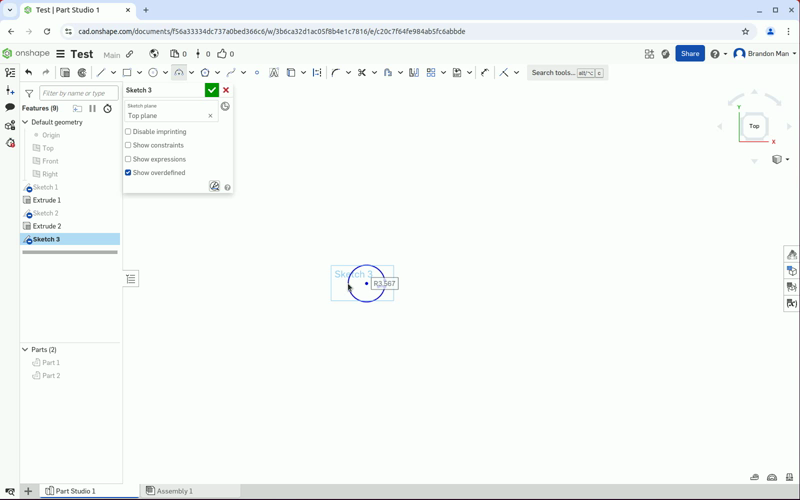
key(l)
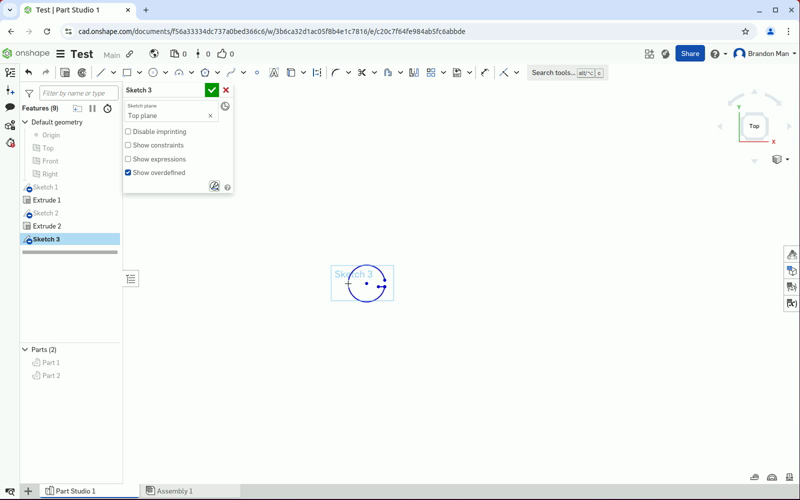
mouse_move(384, 280)
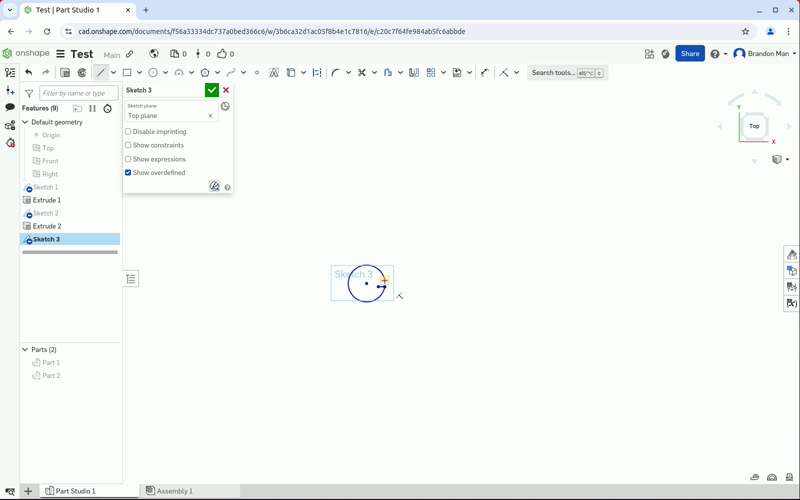
click(384, 280)
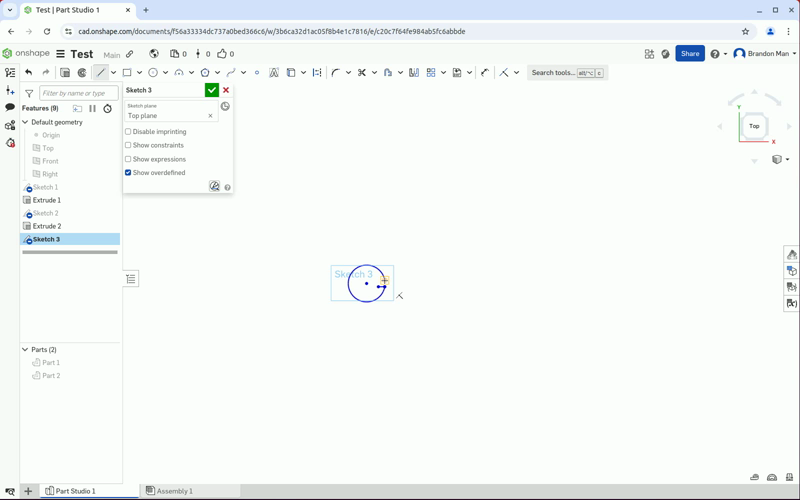
key_down(shift)
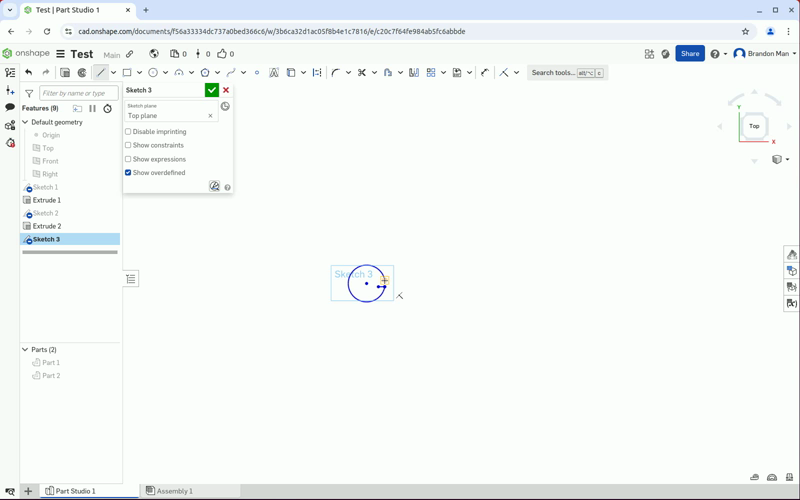
mouse_move(414, 280)
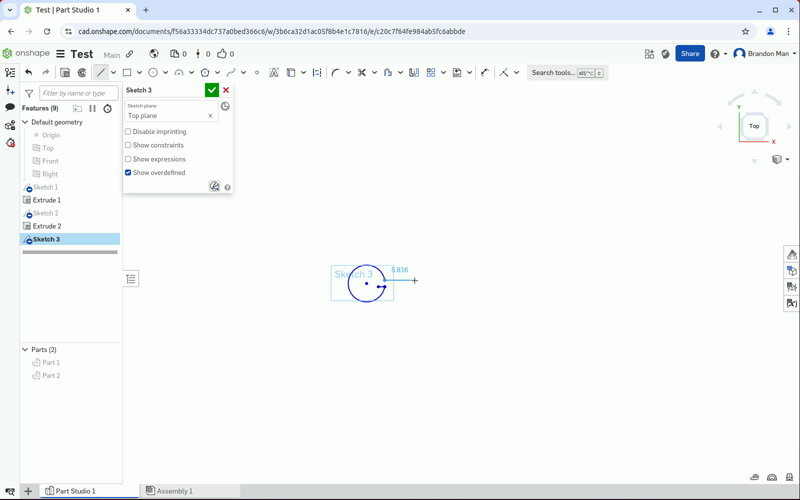
mouse_move(378, 280)
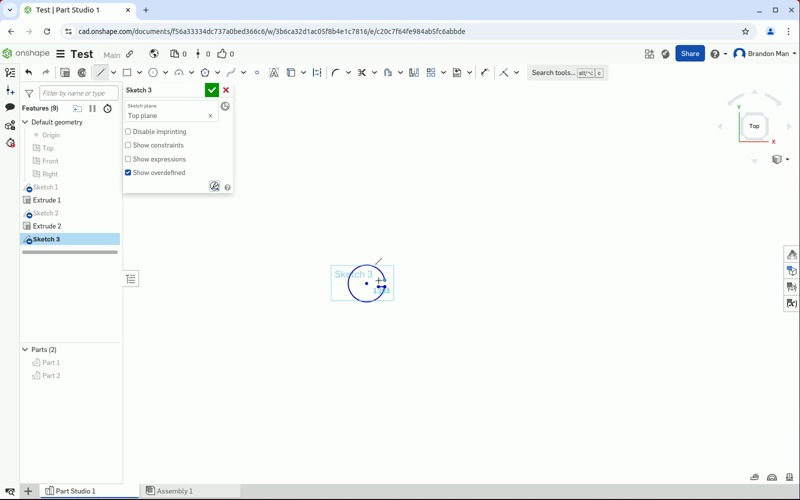
scroll(6)
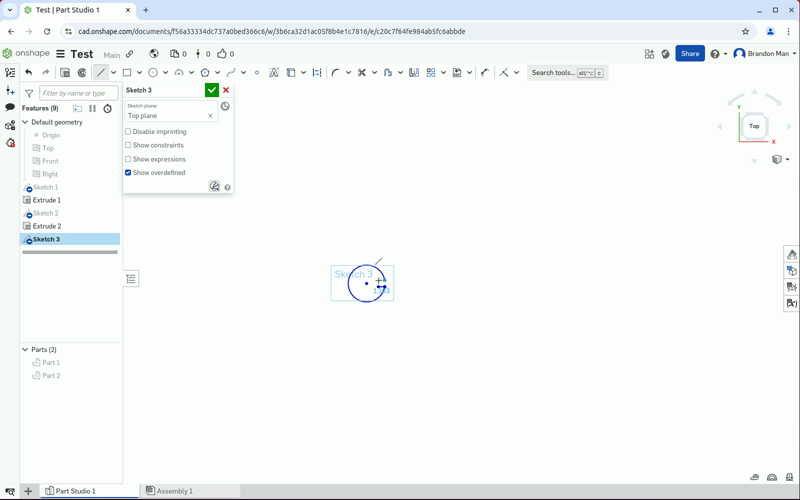
scroll(6)
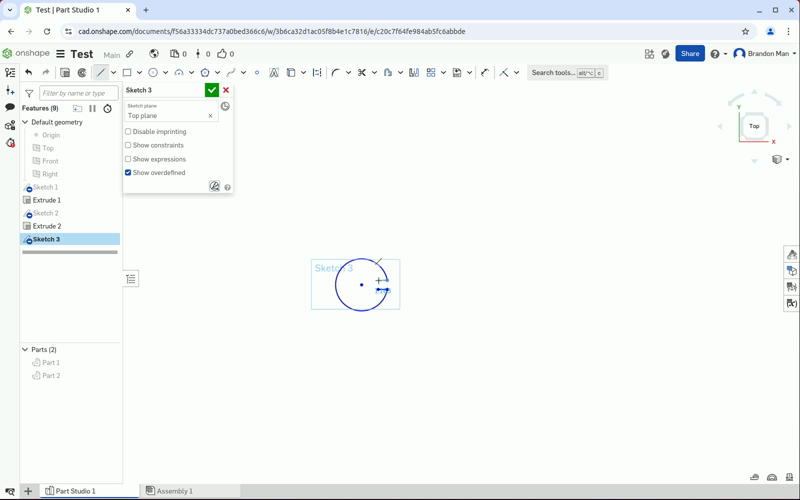
scroll(6)
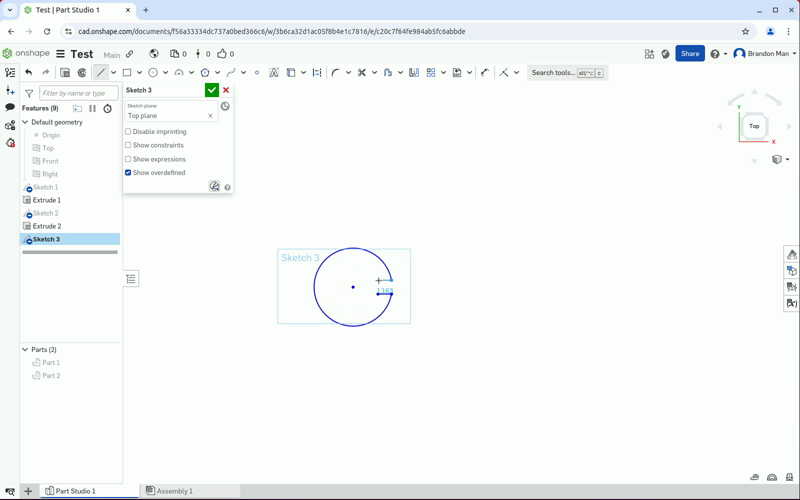
scroll(6)
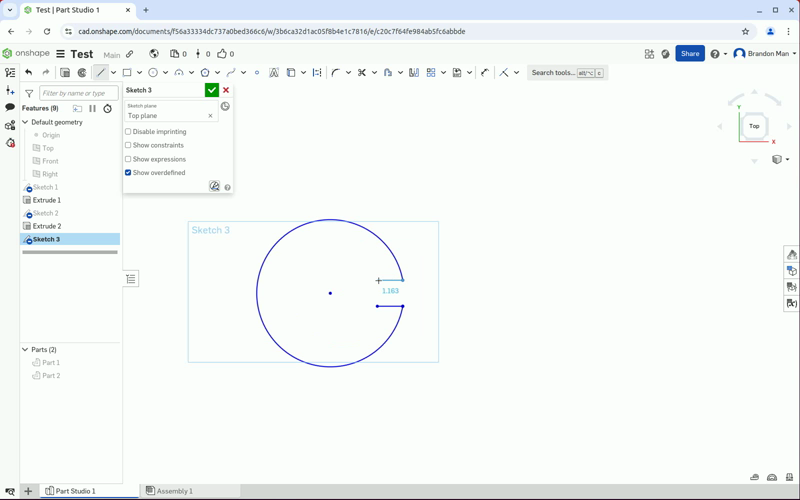
scroll(6)
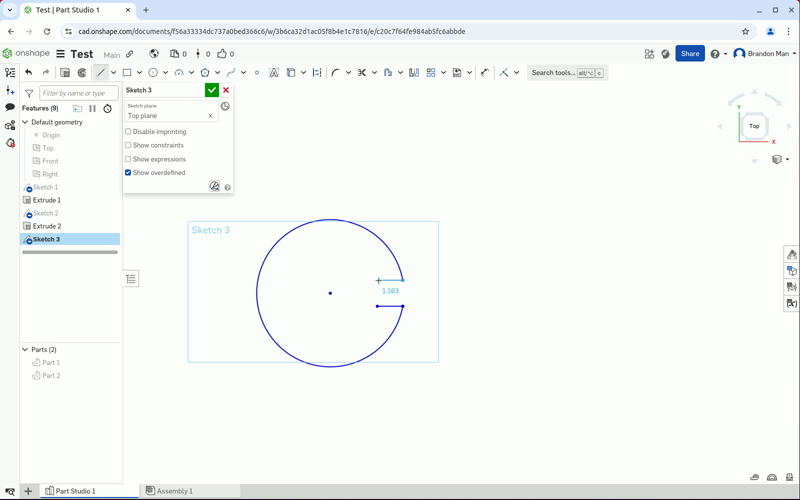
scroll(6)
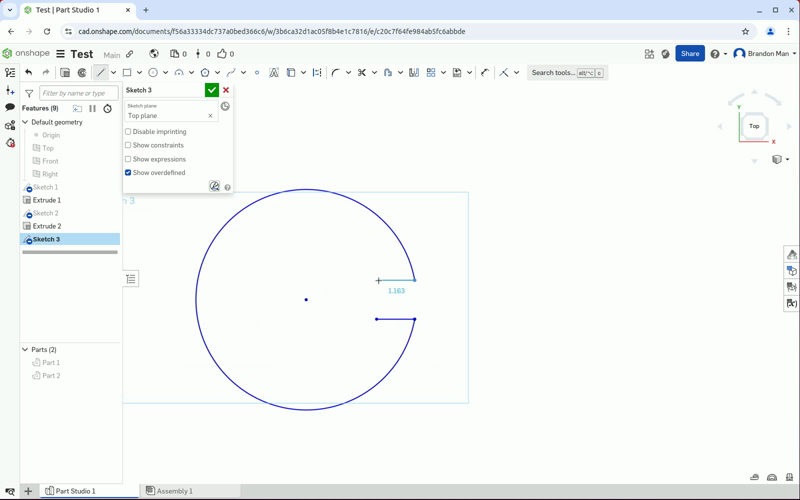
scroll(6)
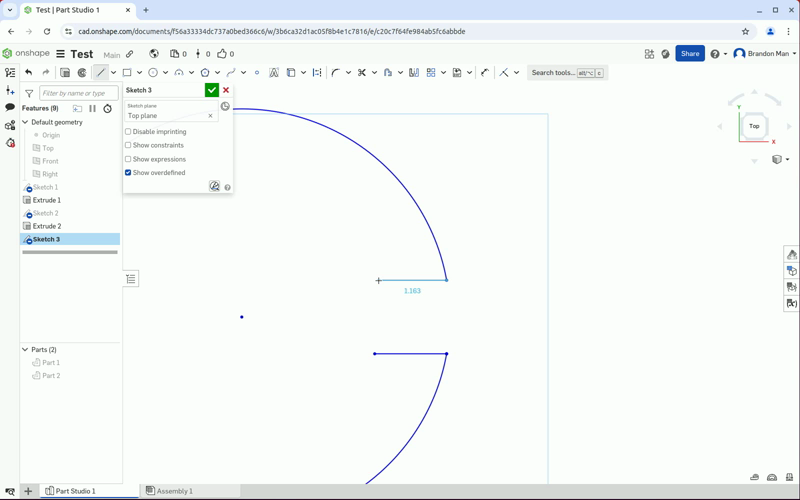
click(378, 280)
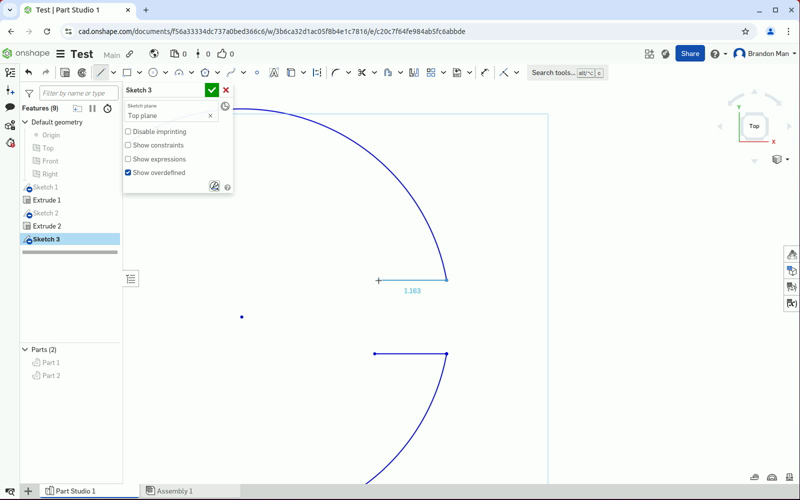
scroll(-6)
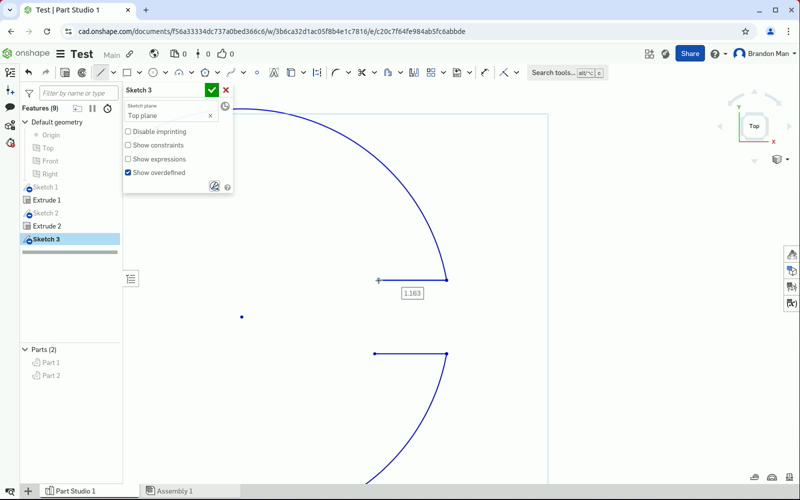
scroll(-6)
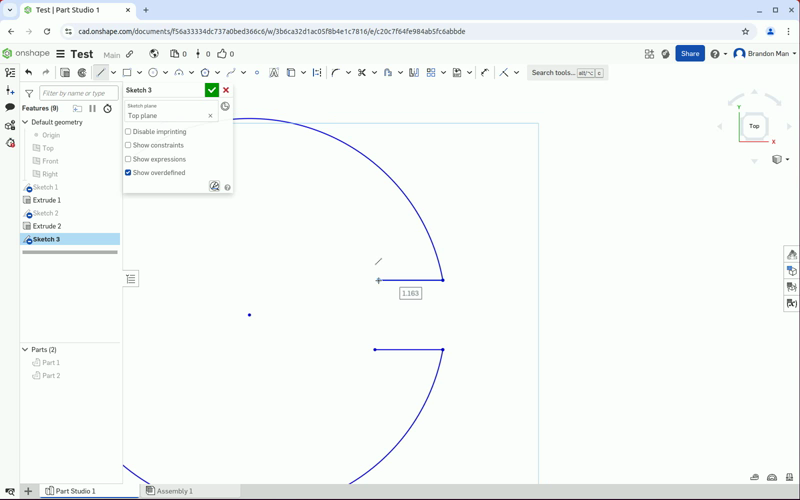
scroll(-6)
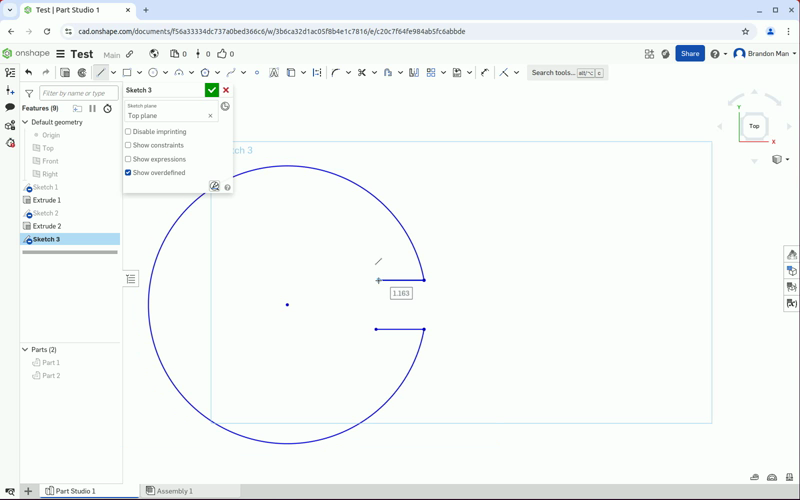
scroll(-6)
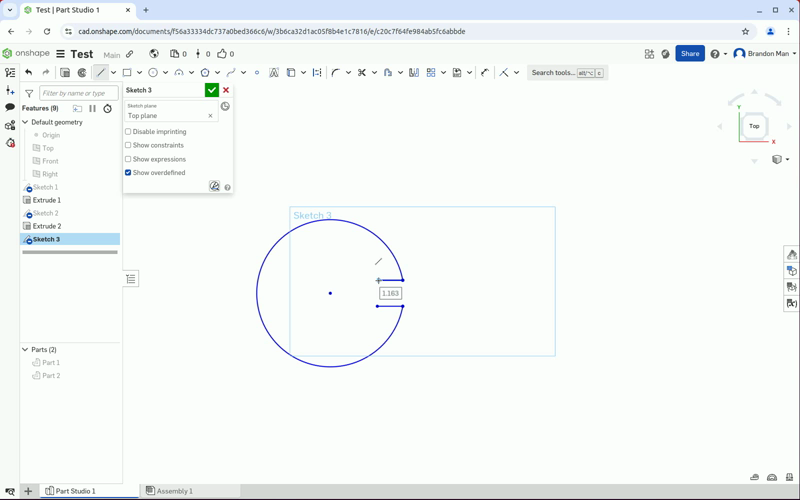
scroll(-6)
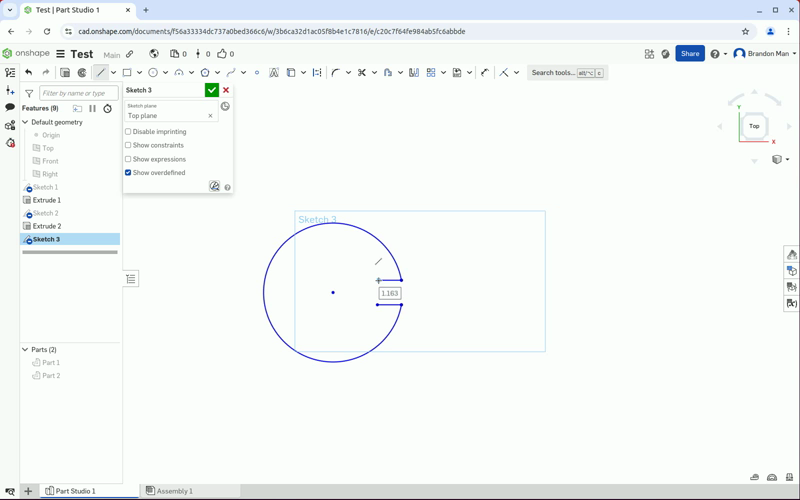
scroll(-6)
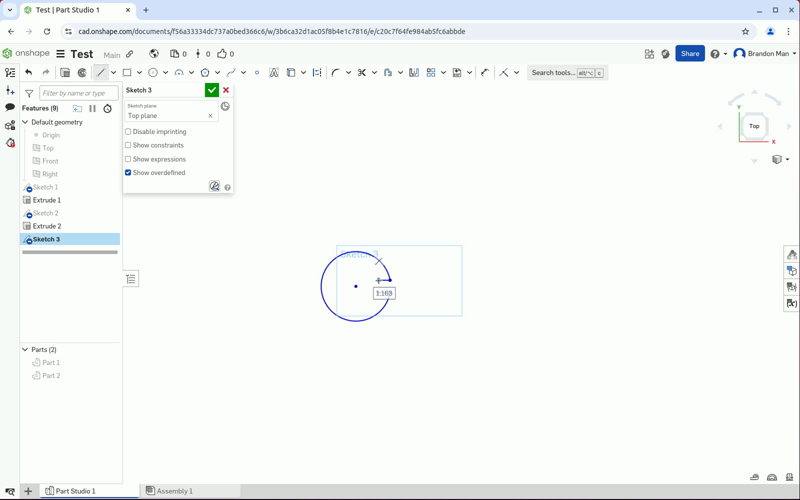
scroll(-6)
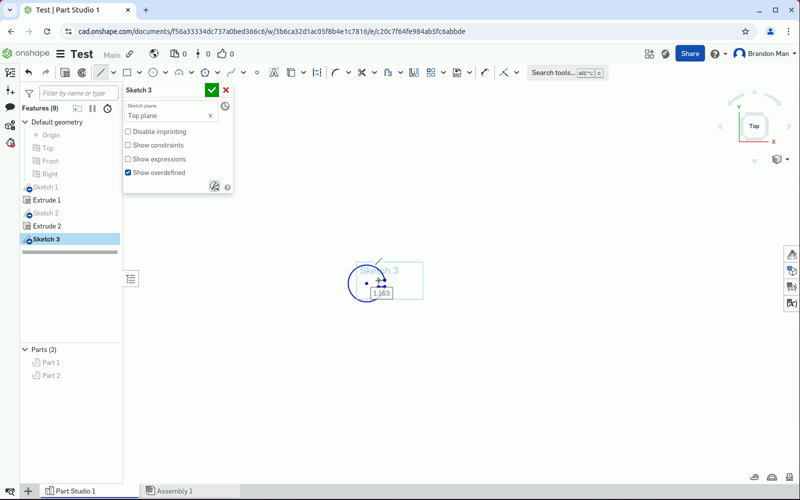
key_up(shift)
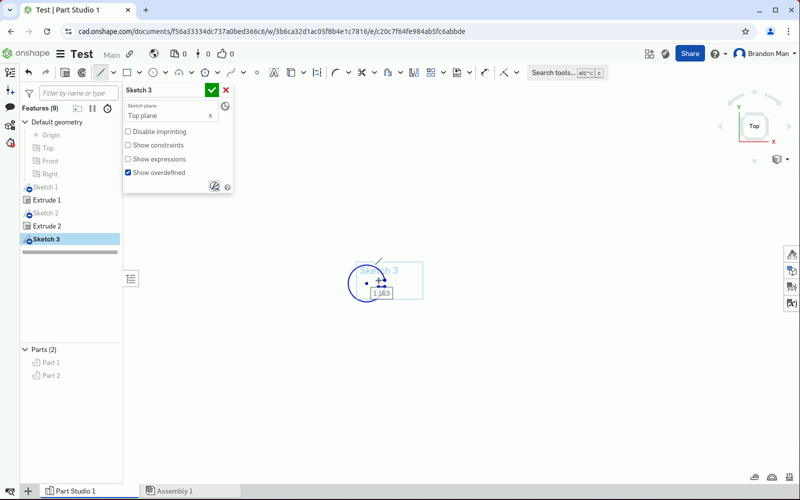
key(esc)
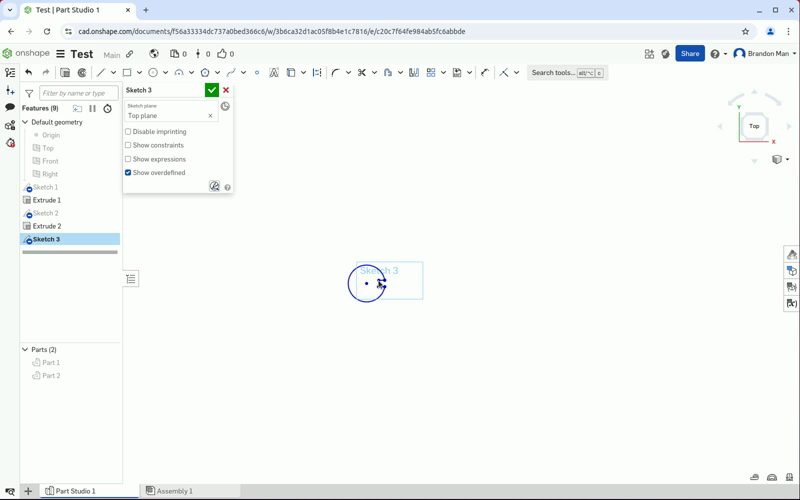
key(a)
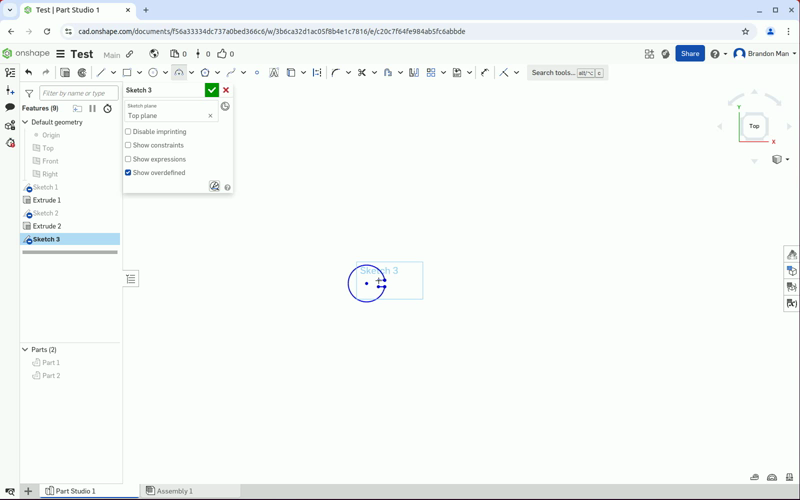
mouse_move(378, 280)
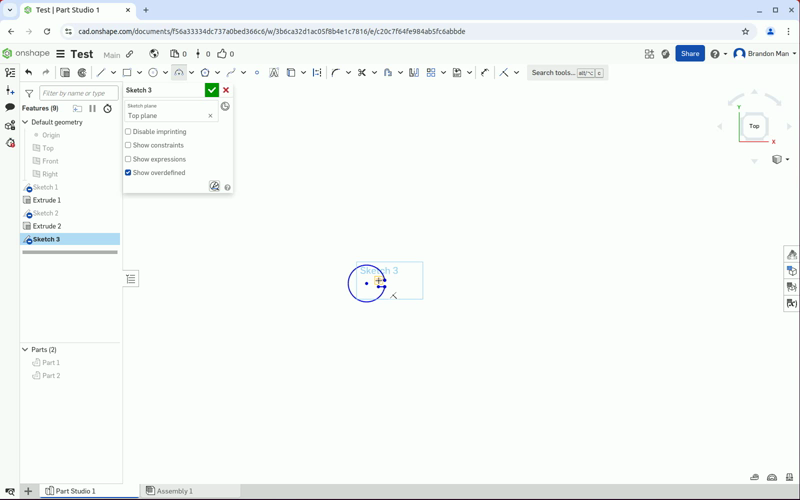
click(378, 280)
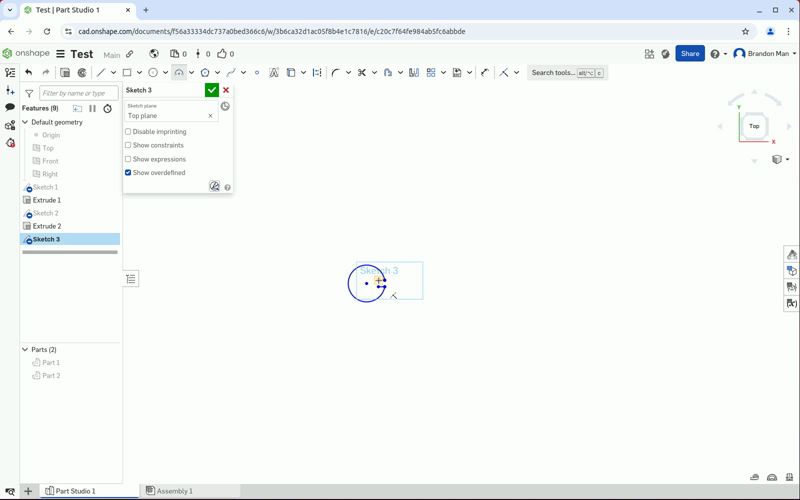
mouse_move(378, 286)
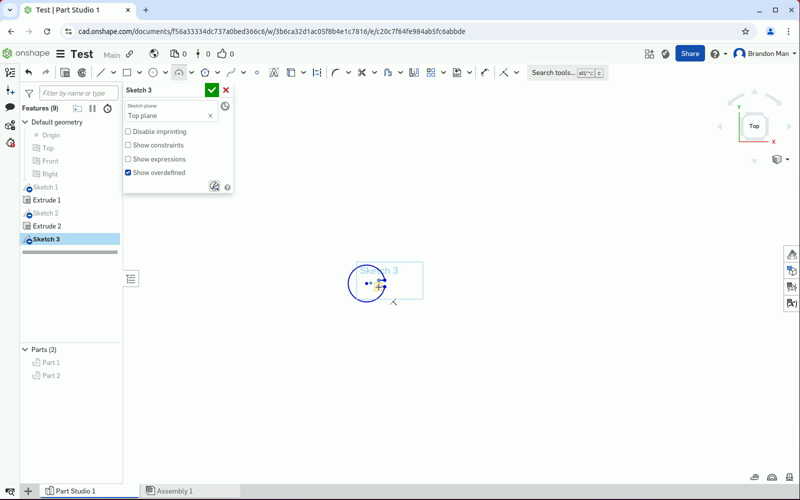
scroll(6)
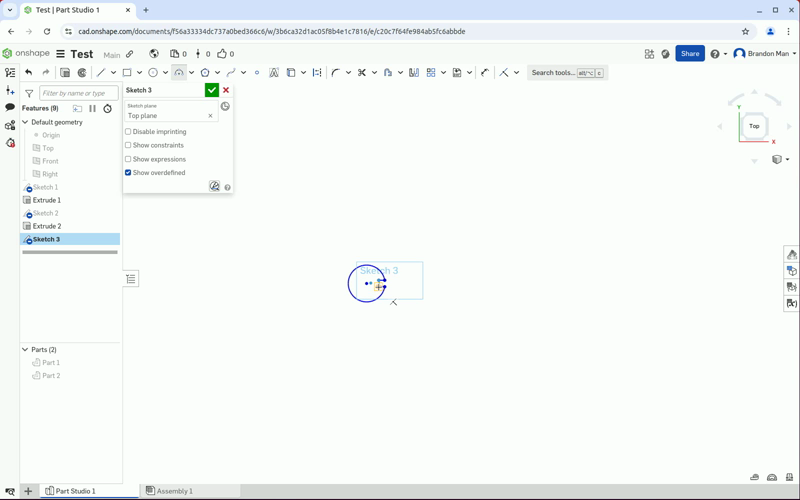
scroll(6)
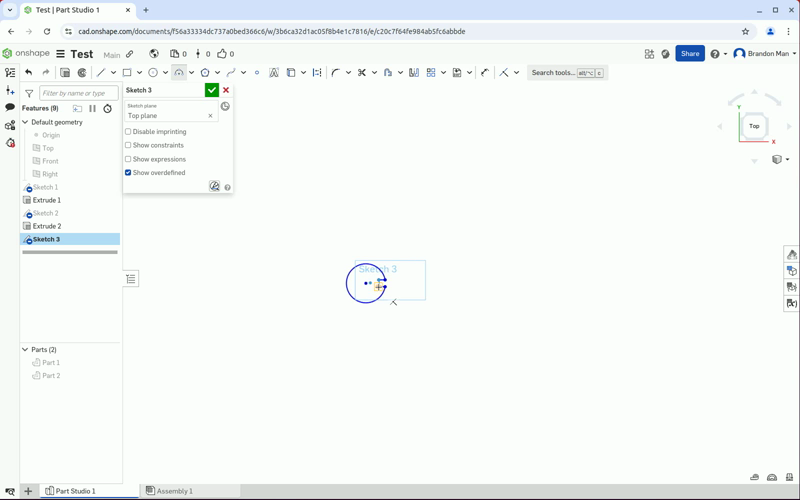
scroll(6)
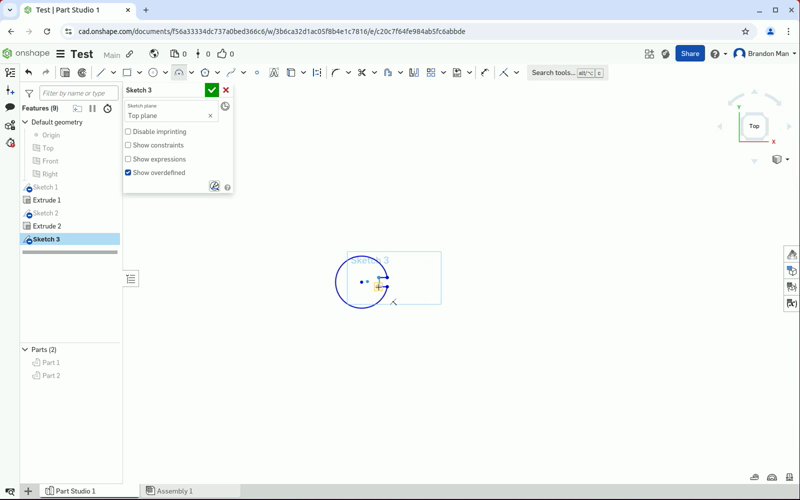
scroll(6)
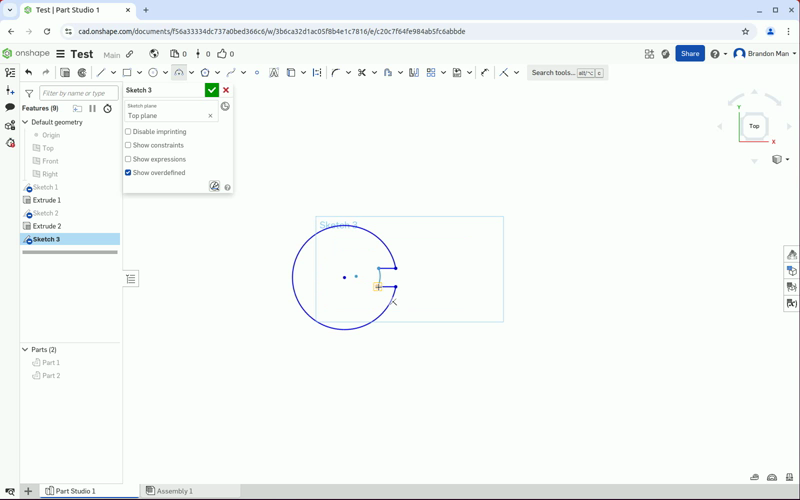
scroll(6)
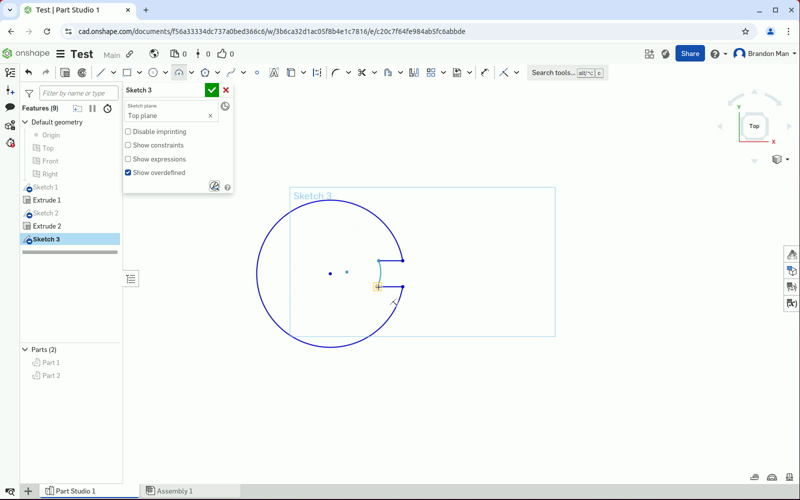
scroll(6)
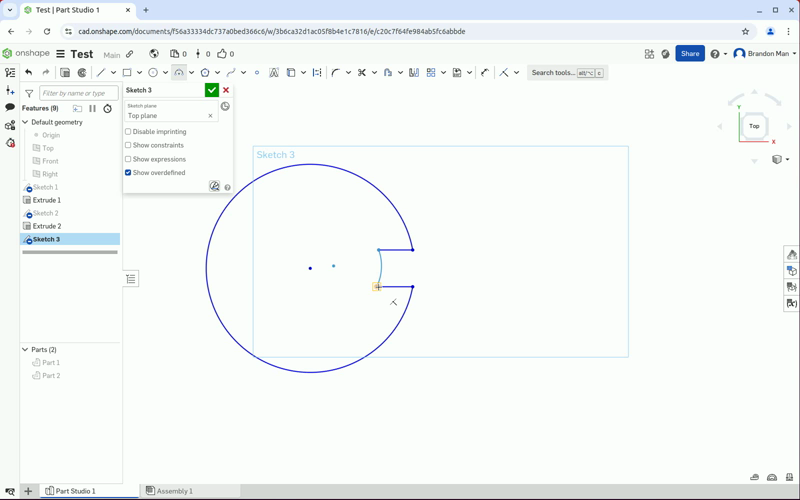
scroll(6)
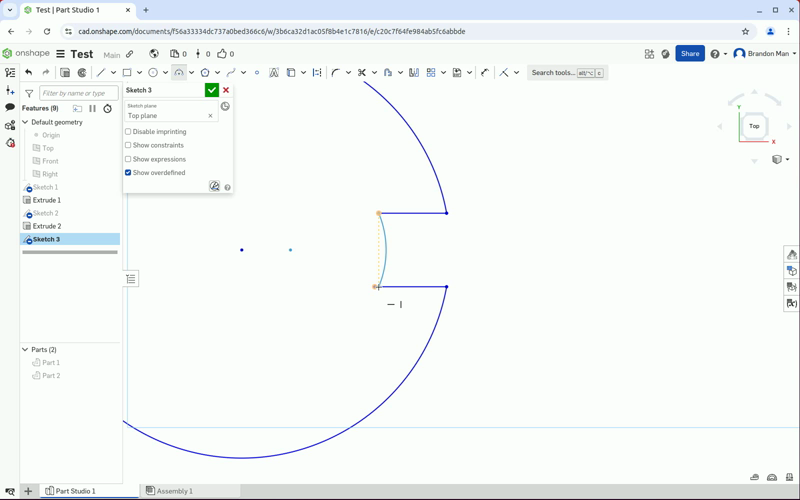
click(378, 286)
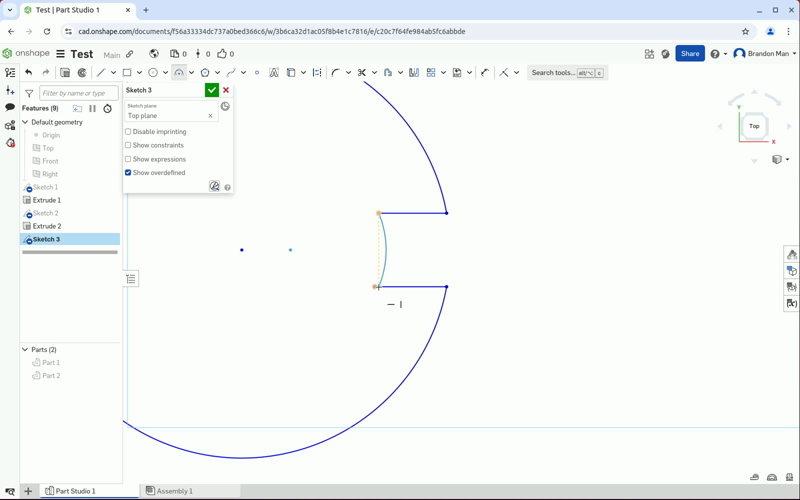
scroll(-6)
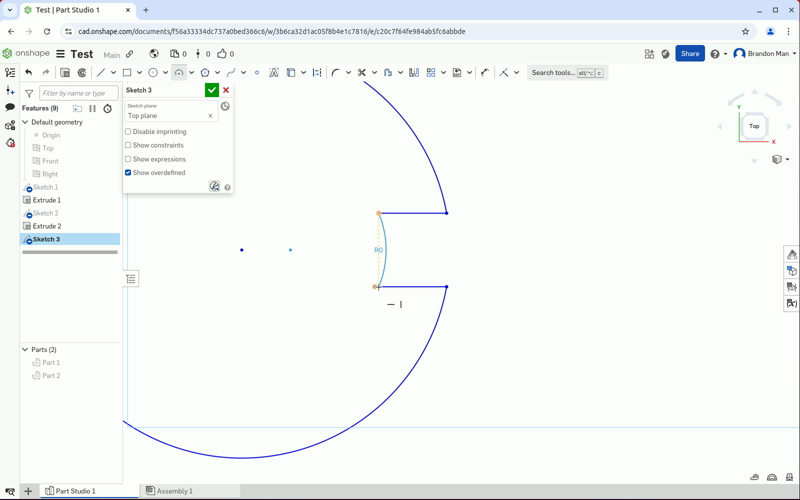
scroll(-6)
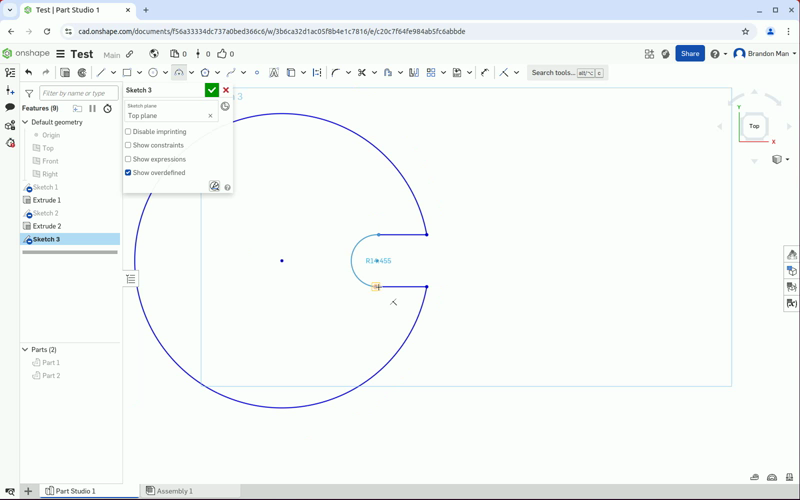
scroll(-6)
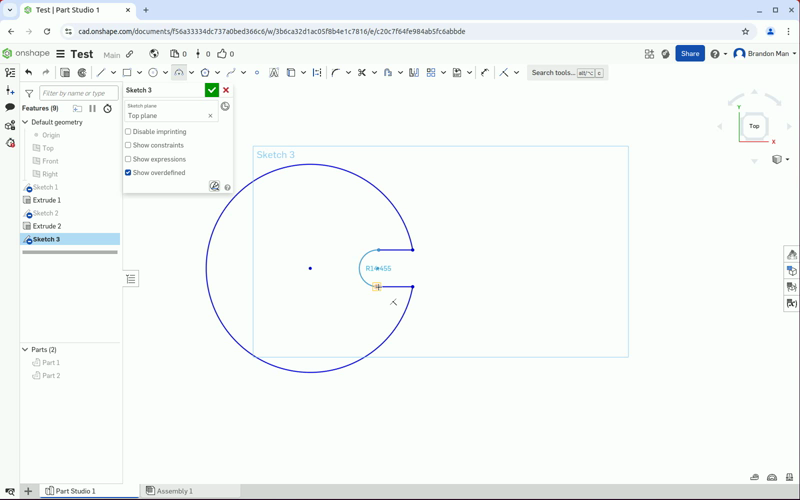
scroll(-6)
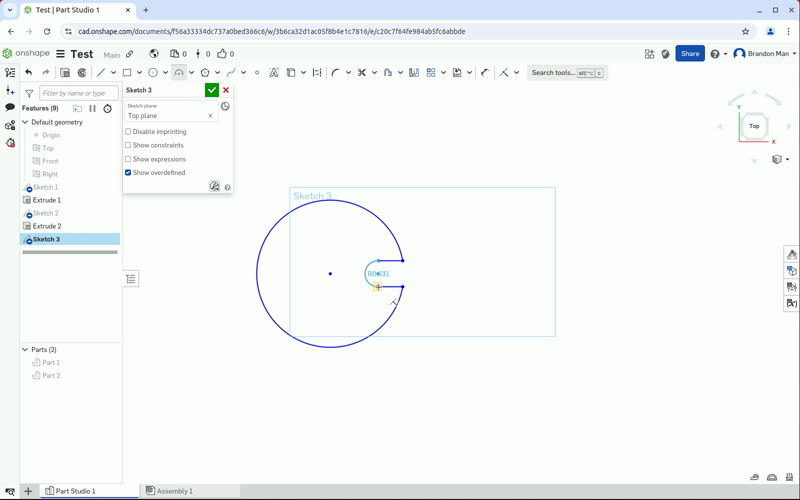
scroll(-6)
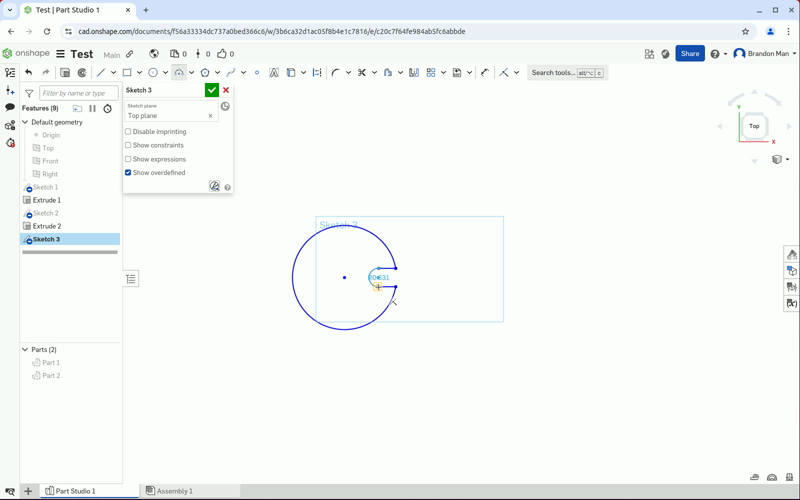
scroll(-6)
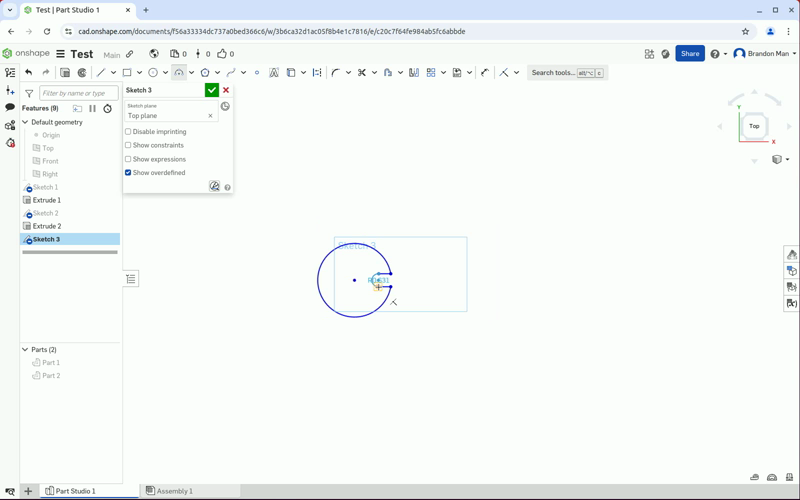
scroll(-6)
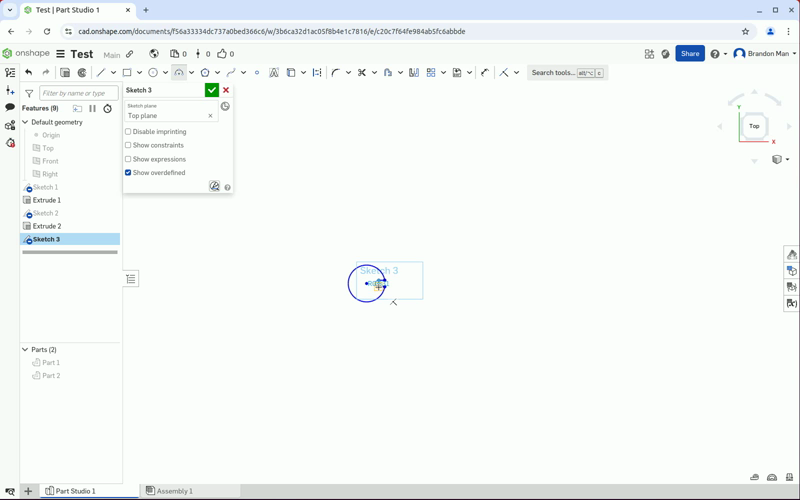
key_down(shift)
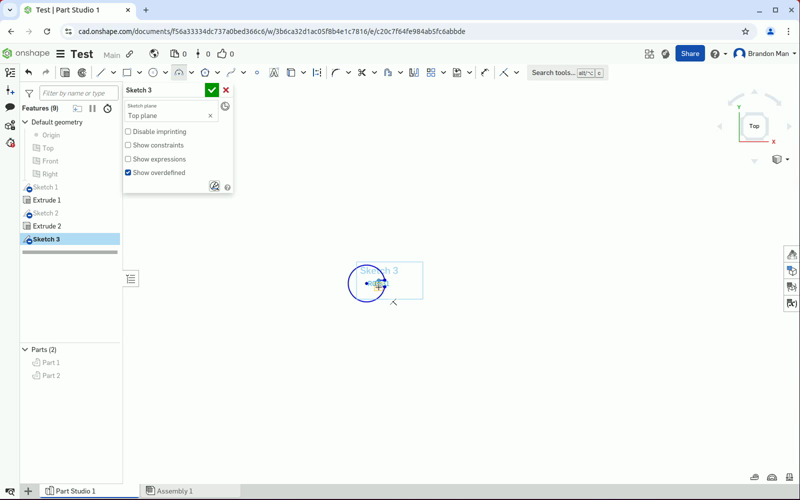
mouse_move(353, 283)
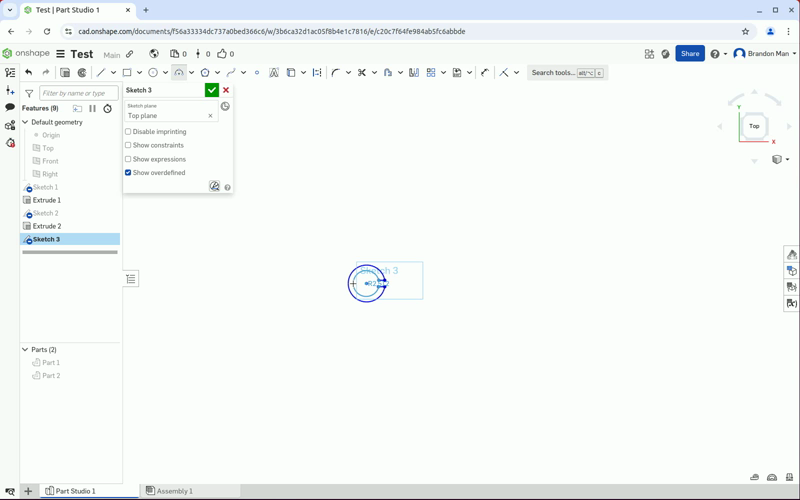
scroll(6)
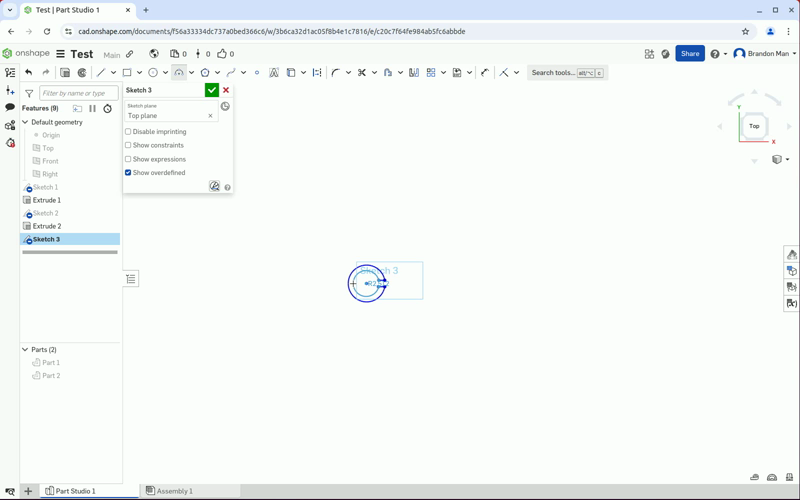
scroll(6)
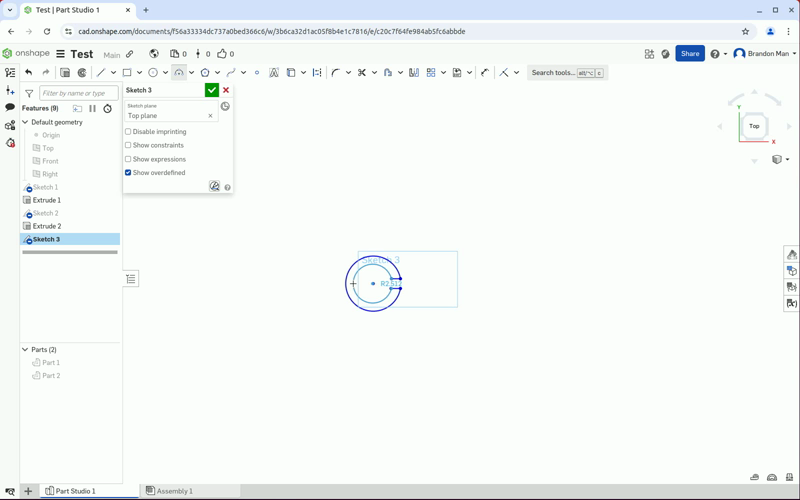
scroll(6)
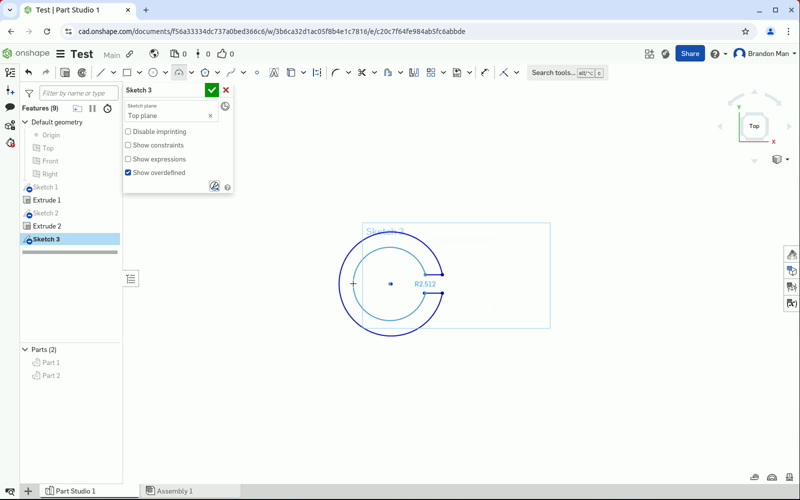
scroll(6)
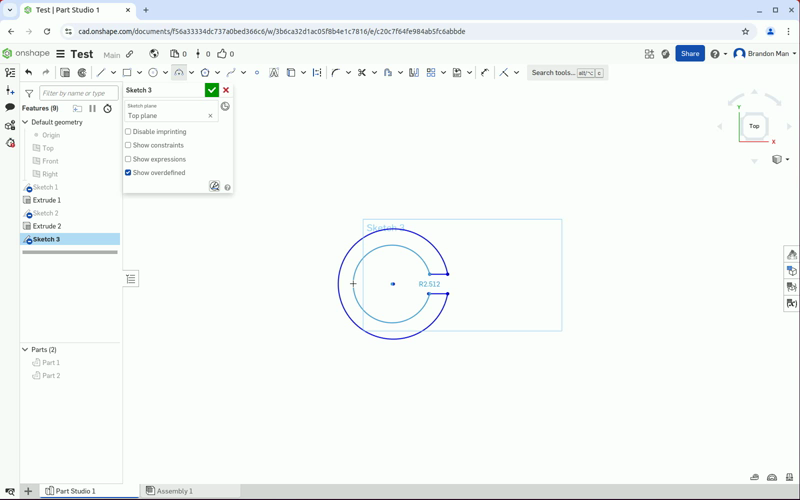
scroll(6)
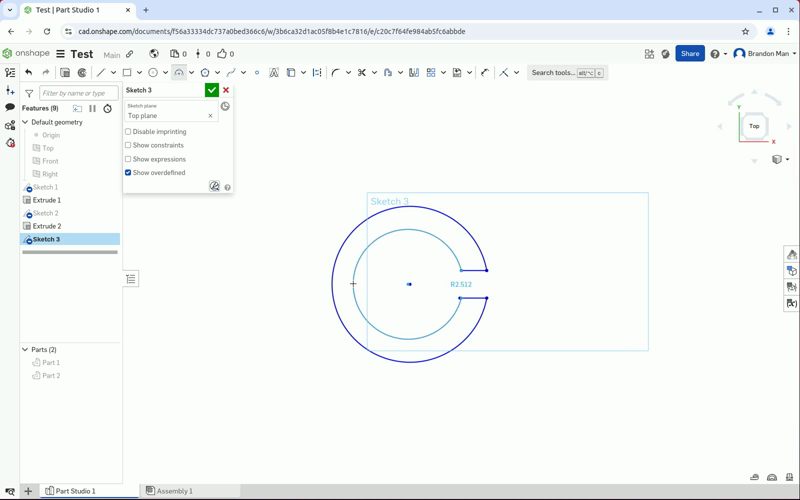
scroll(6)
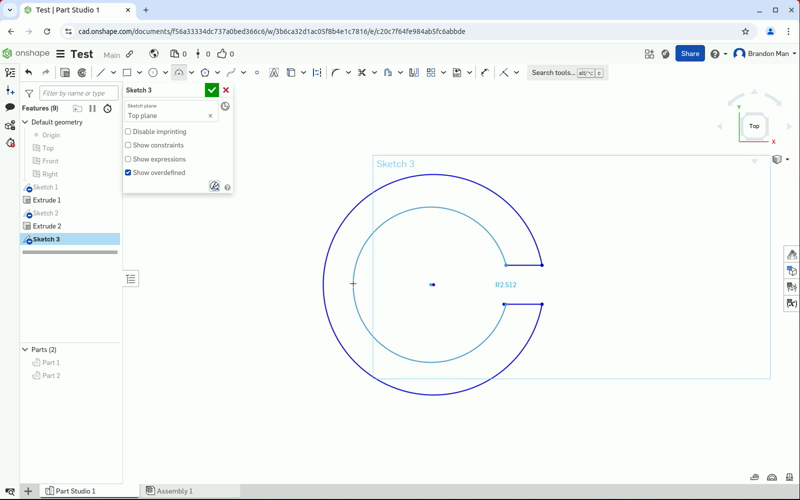
scroll(6)
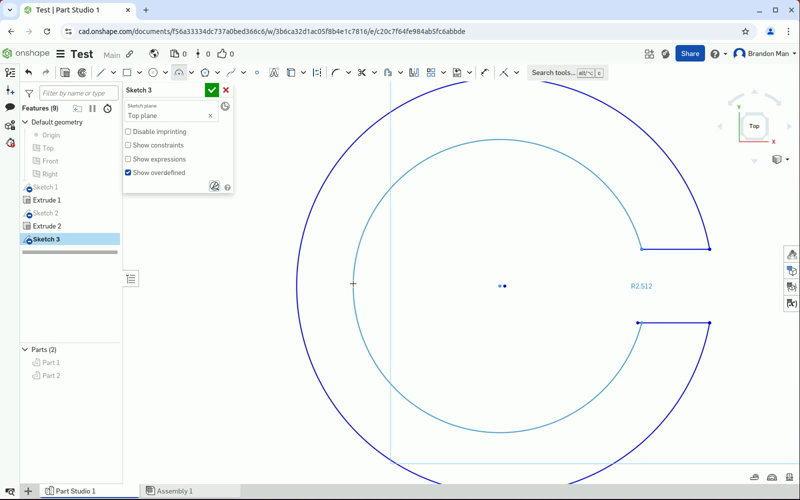
click(353, 283)
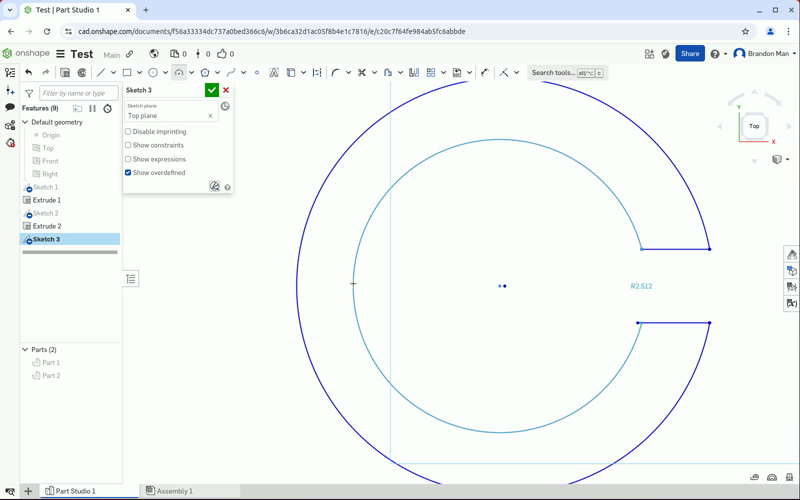
scroll(-6)
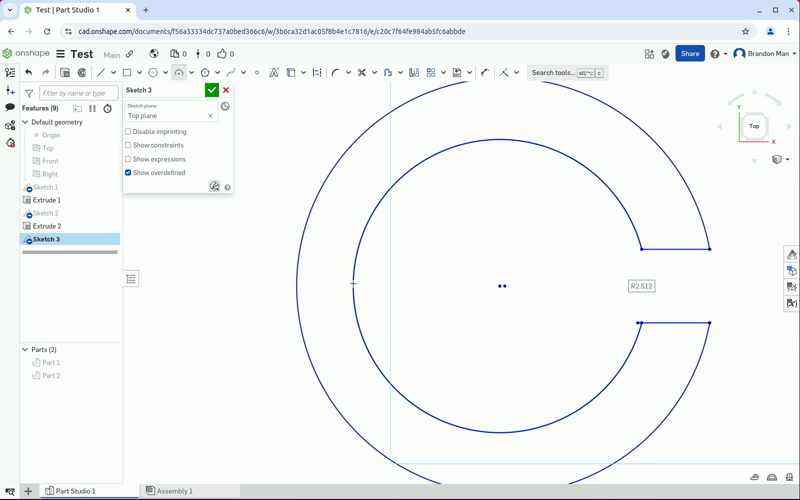
scroll(-6)
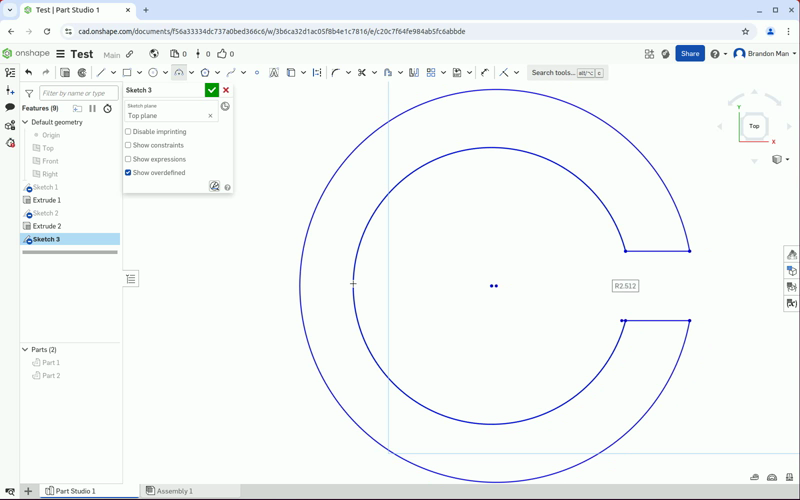
scroll(-6)
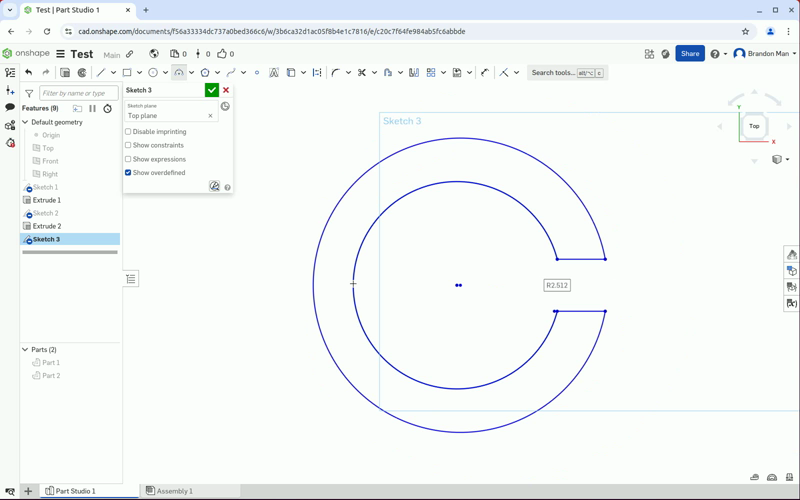
scroll(-6)
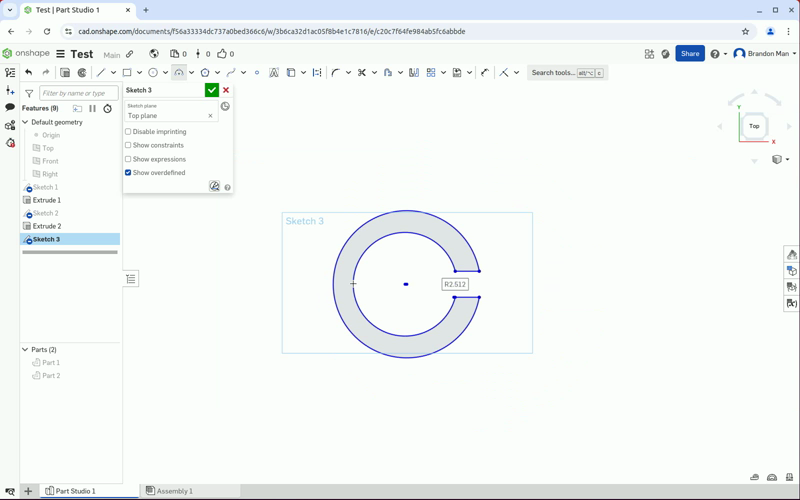
scroll(-6)
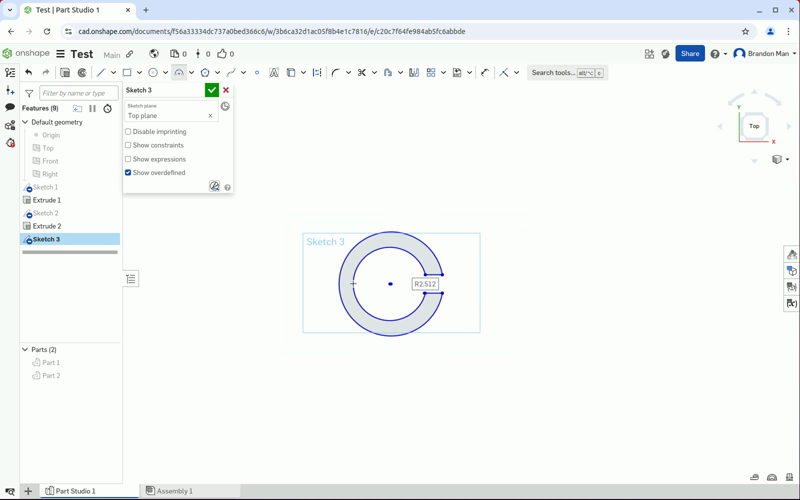
scroll(-6)
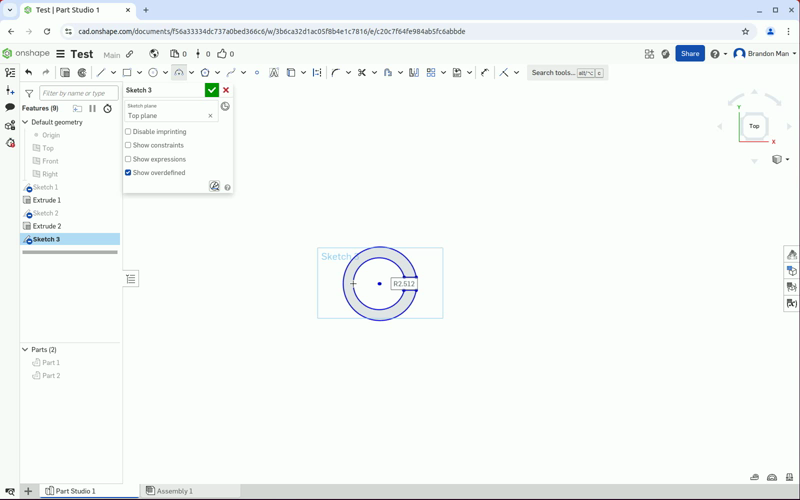
scroll(-6)
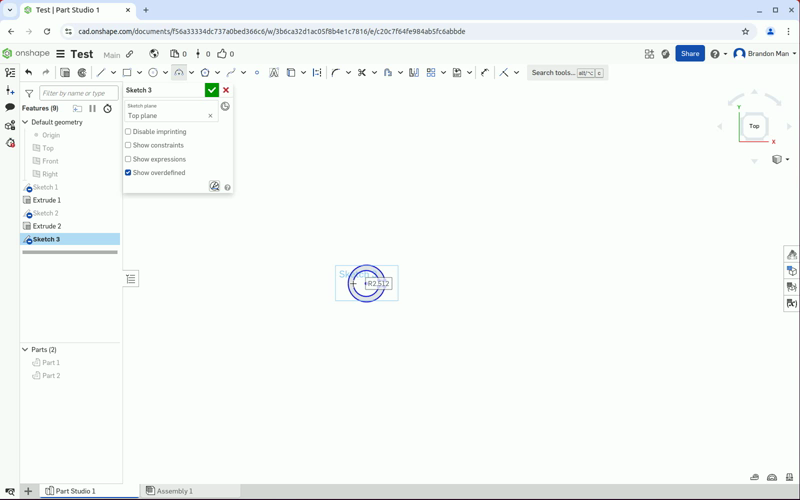
key_up(shift)
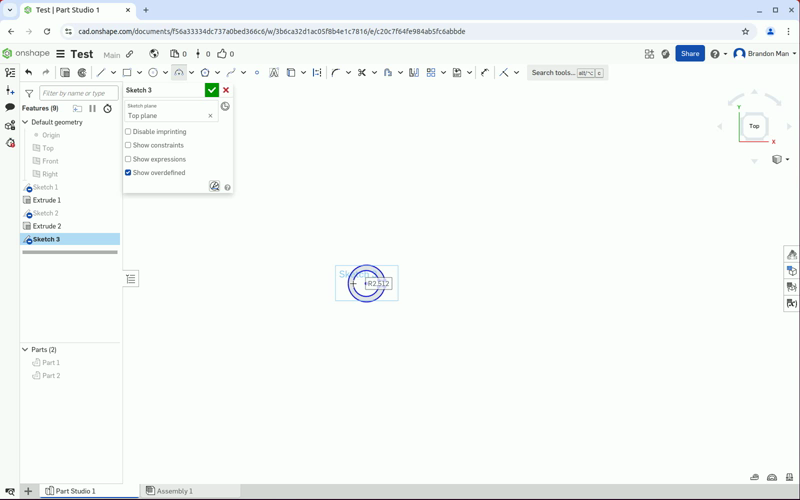
key(esc)
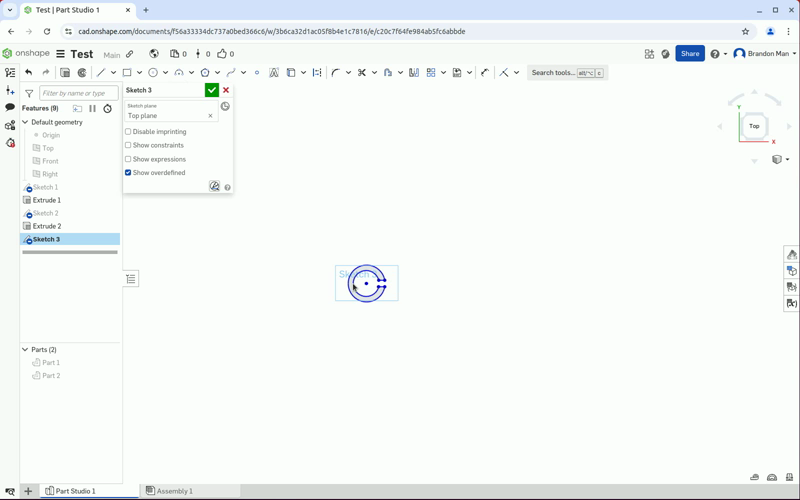
mouse_move(356, 273)
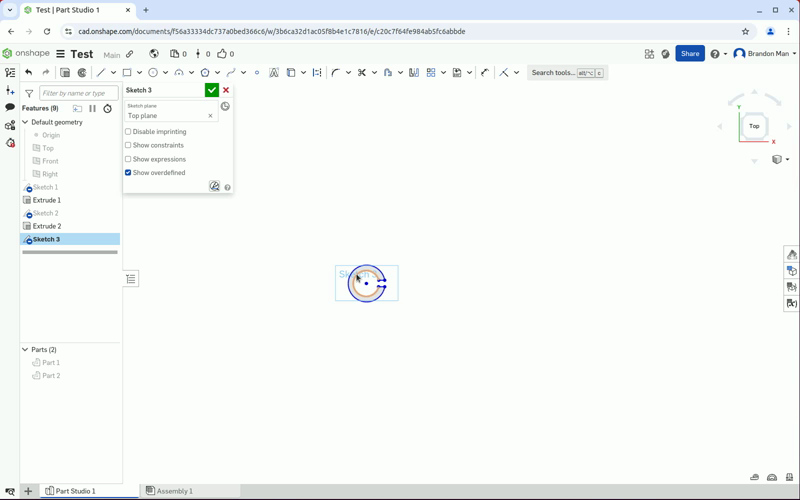
scroll(6)
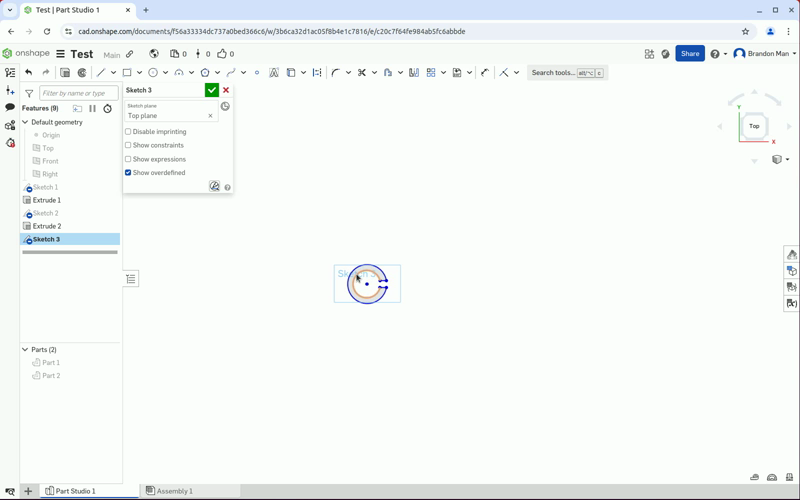
scroll(6)
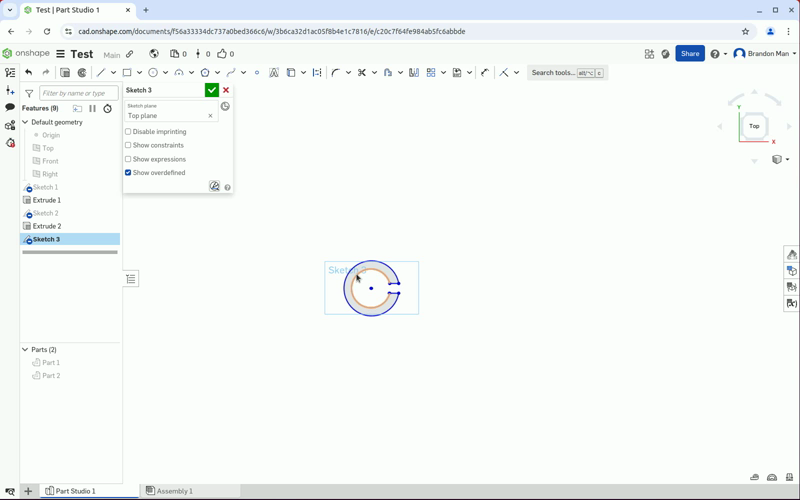
scroll(6)
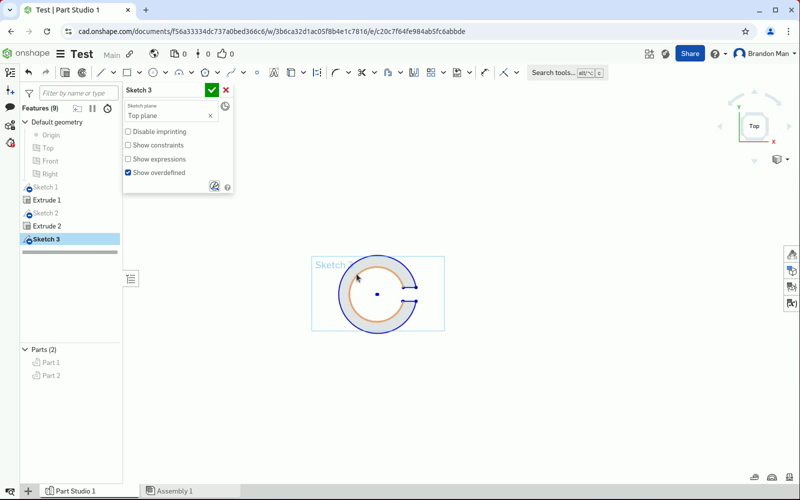
scroll(6)
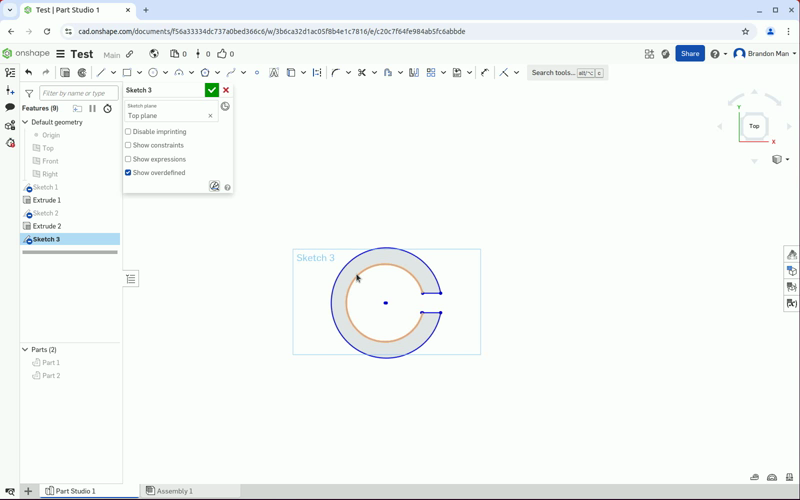
scroll(6)
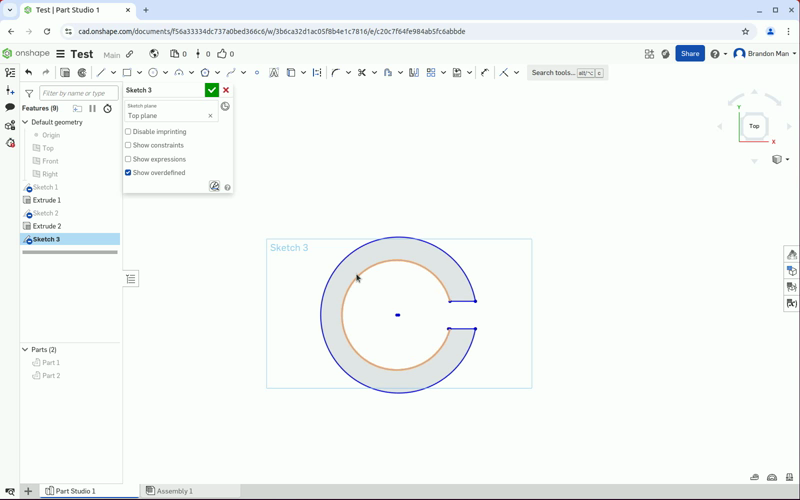
scroll(6)
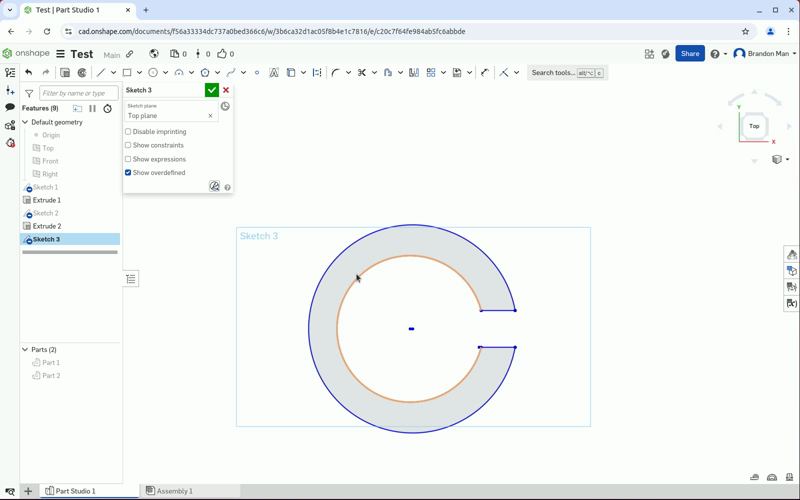
scroll(6)
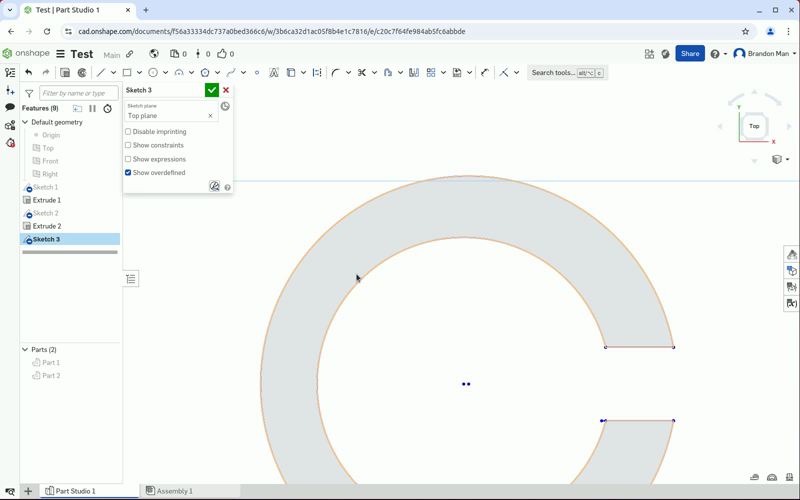
click(356, 273)
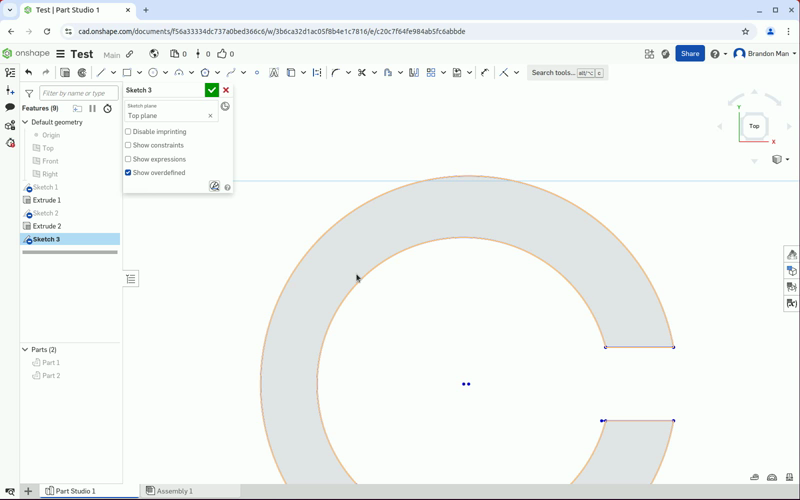
scroll(-6)
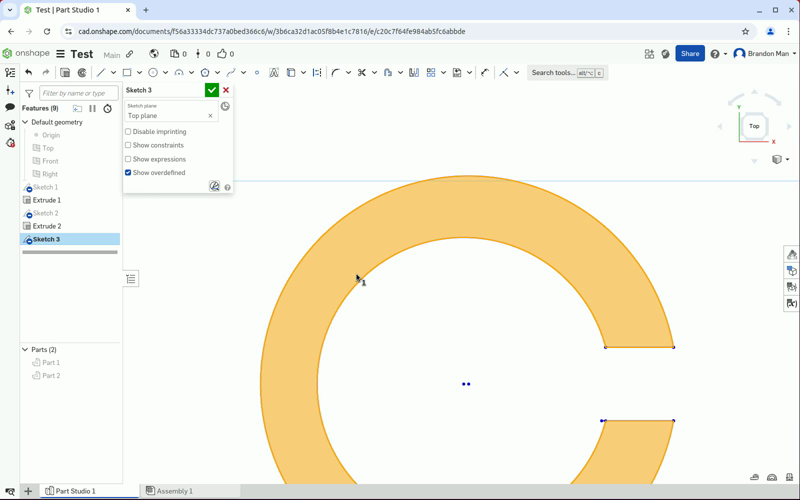
scroll(-6)
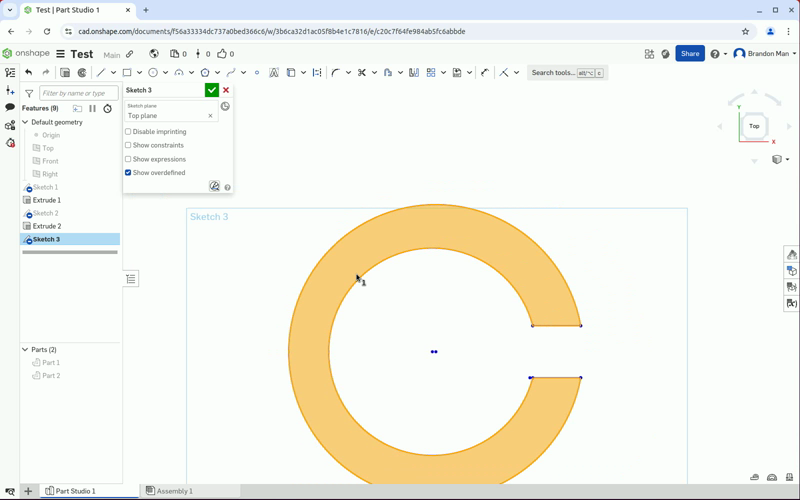
scroll(-6)
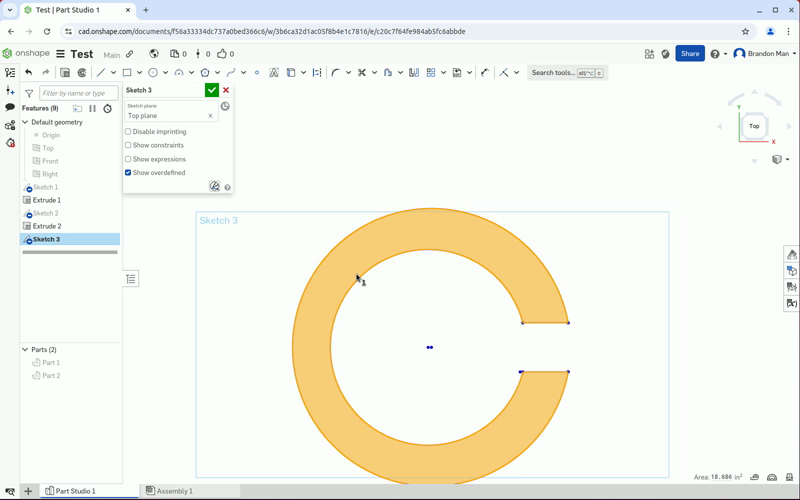
scroll(-6)
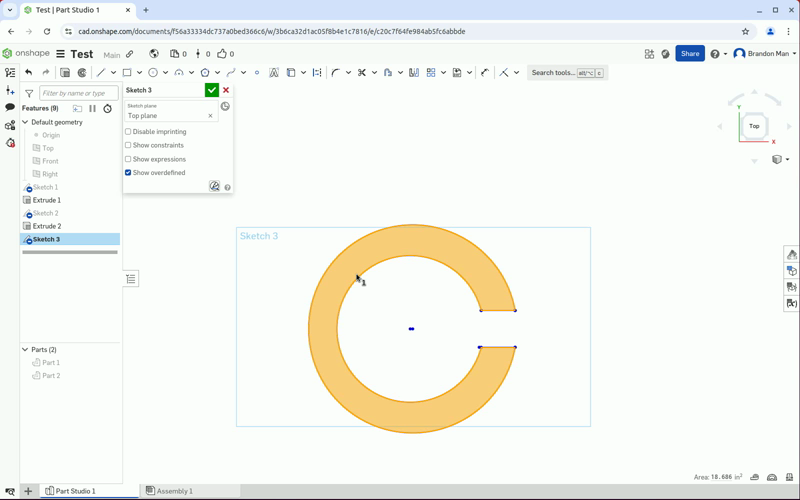
scroll(-6)
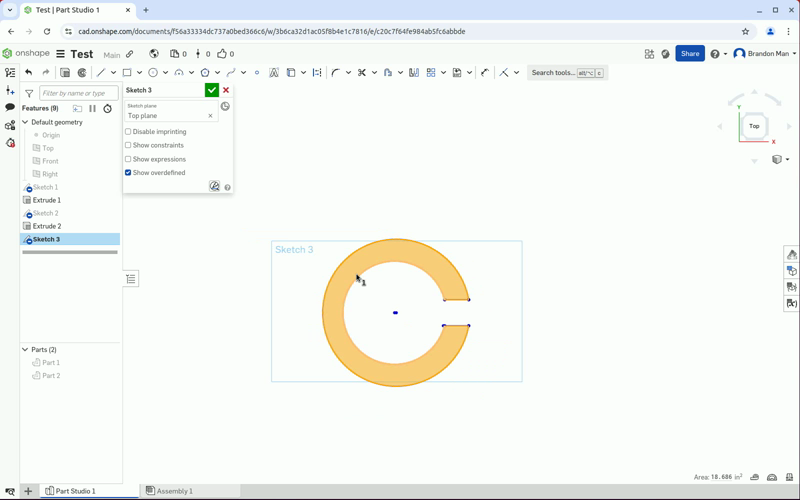
scroll(-6)
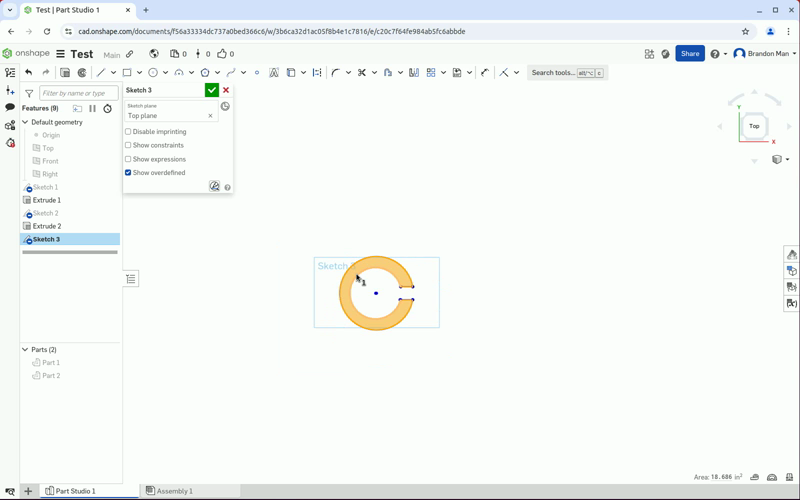
scroll(-6)
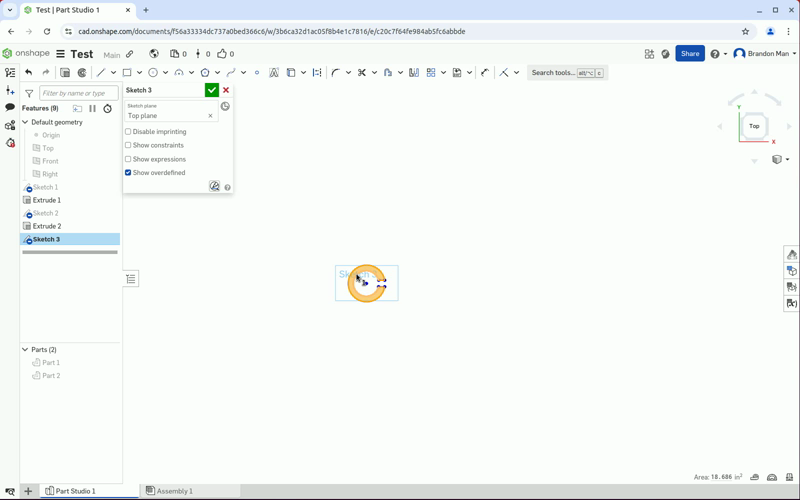
mouse_move(73, 352)
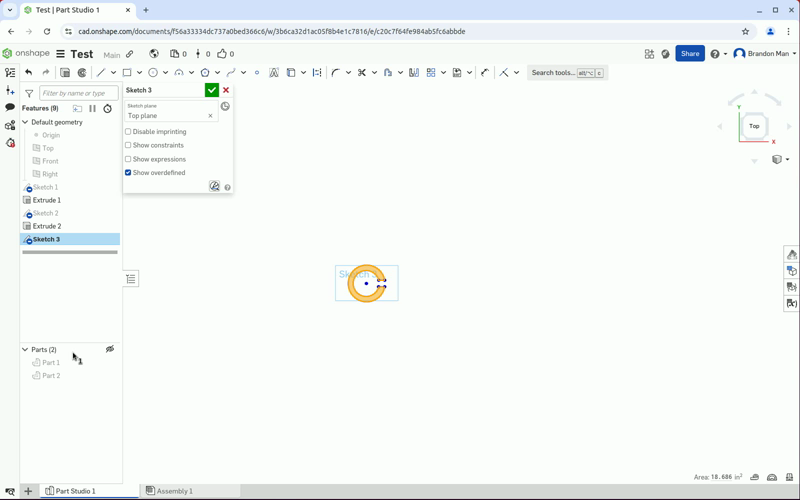
key(shift+y)
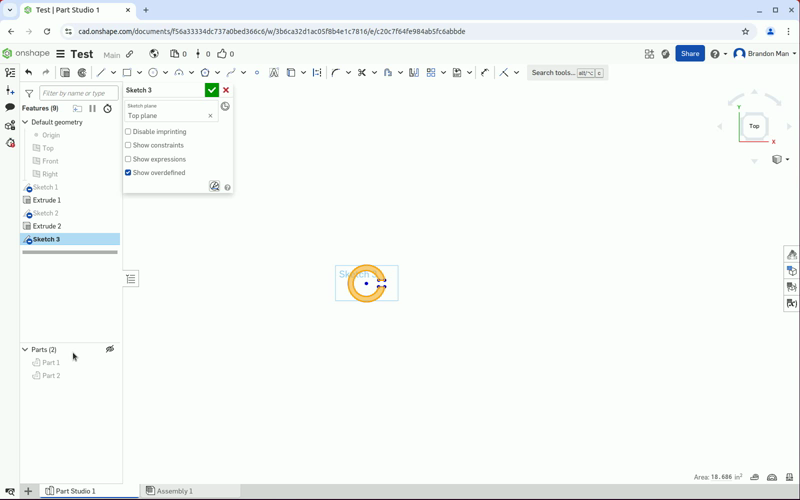
key(shift+e)
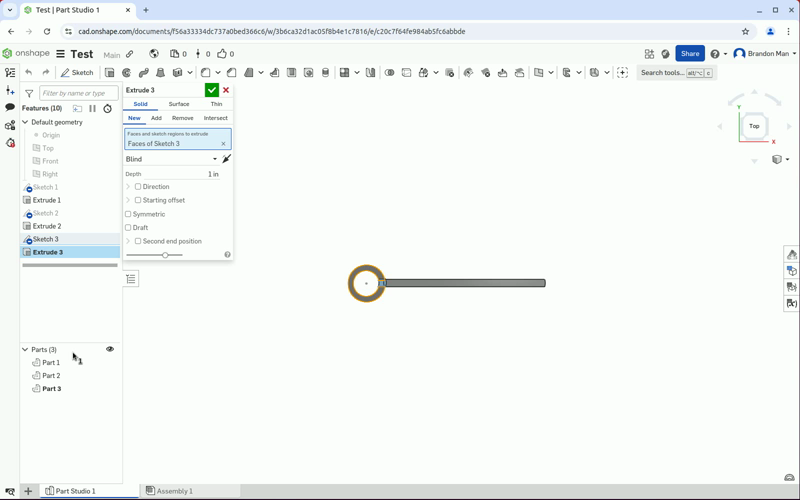
mouse_move(143, 106)
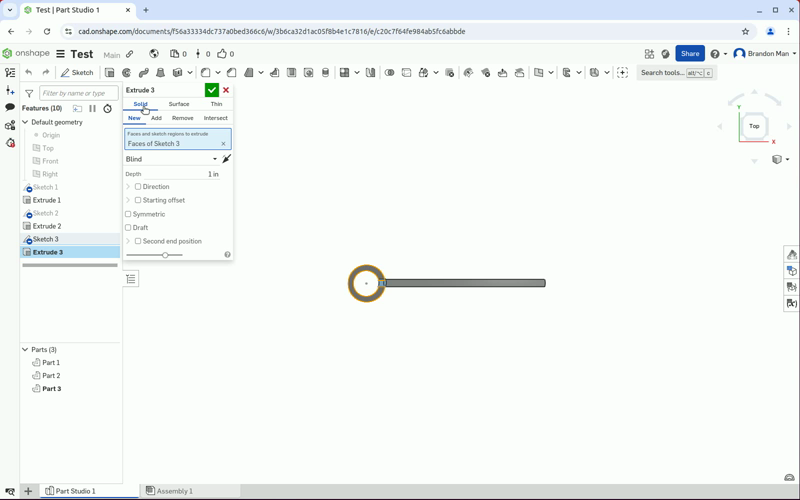
click(143, 106)
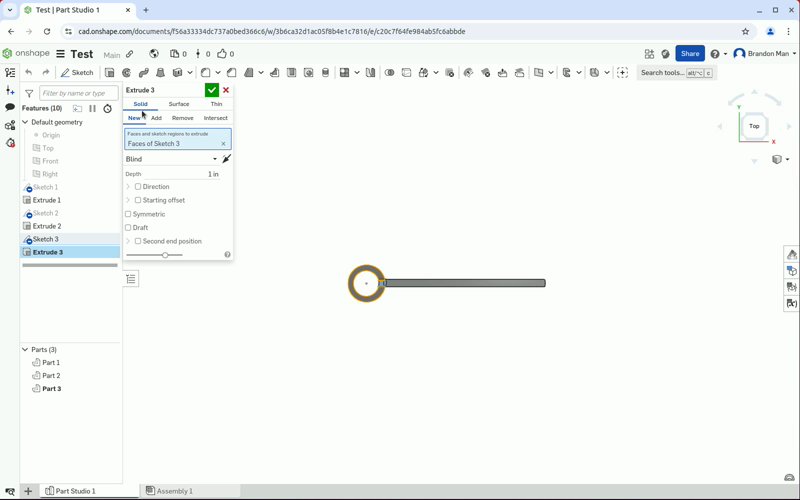
mouse_move(137, 120)
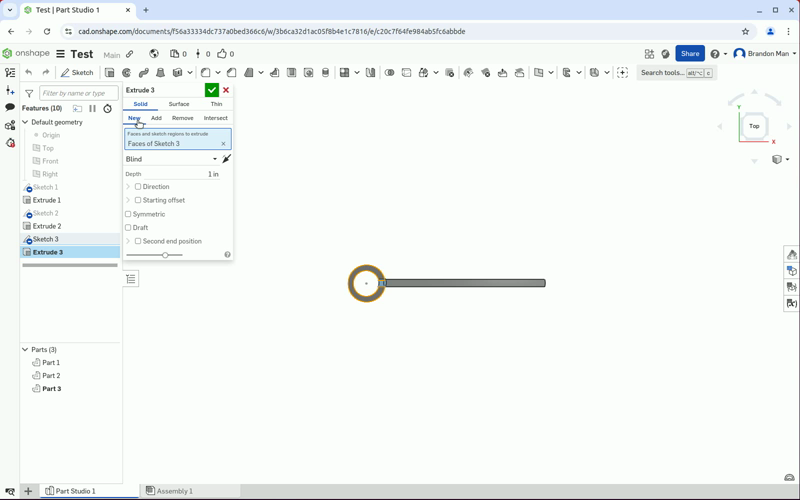
click(137, 120)
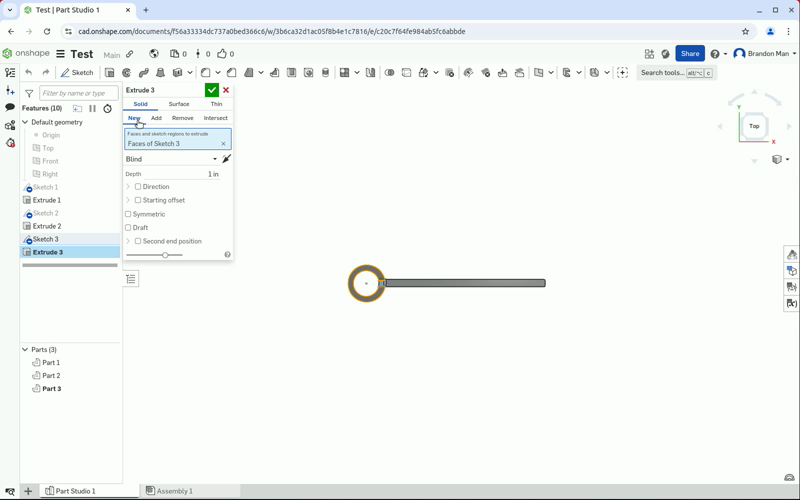
key(tab, 4)
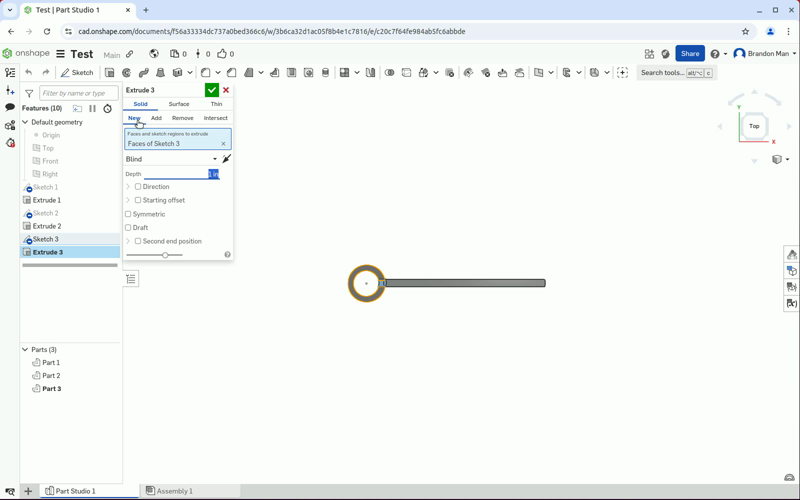
text(15.405)
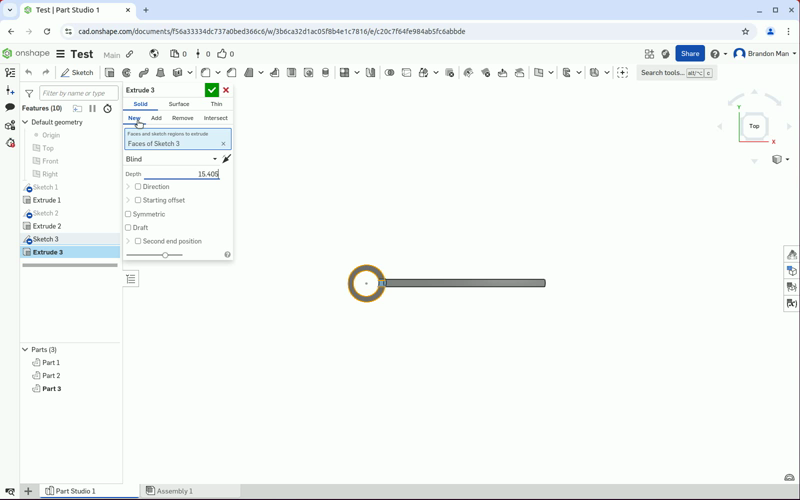
key(enter)
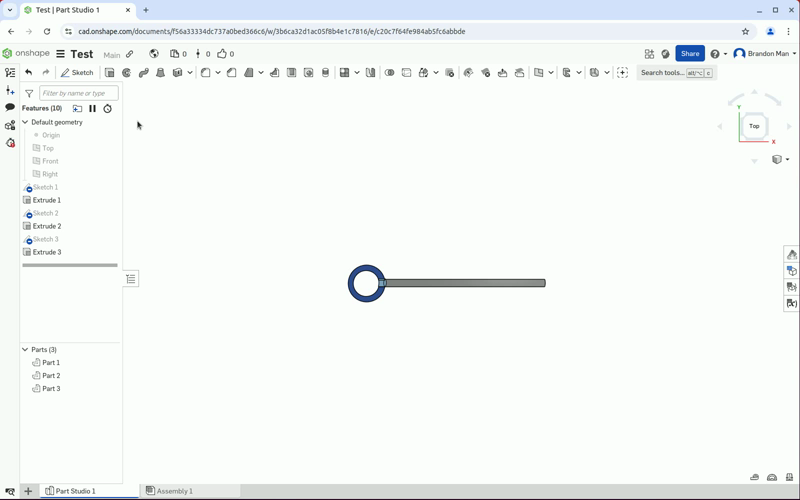
key(shift+h)
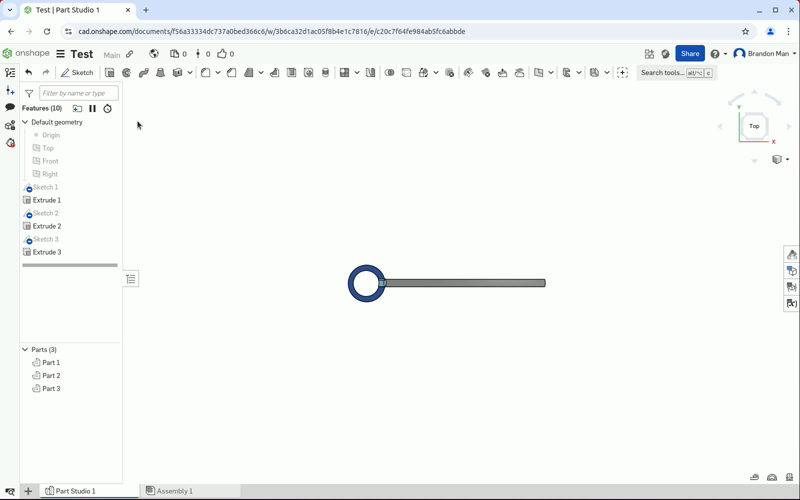
key(shift+h)
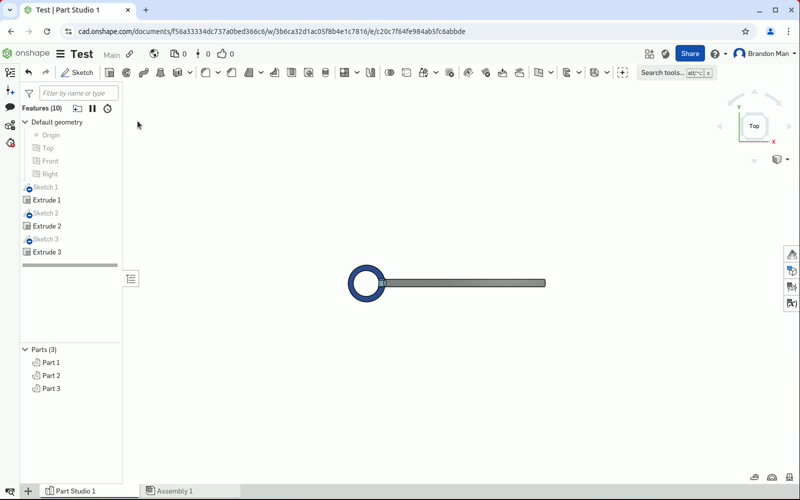
mouse_move(73, 189)
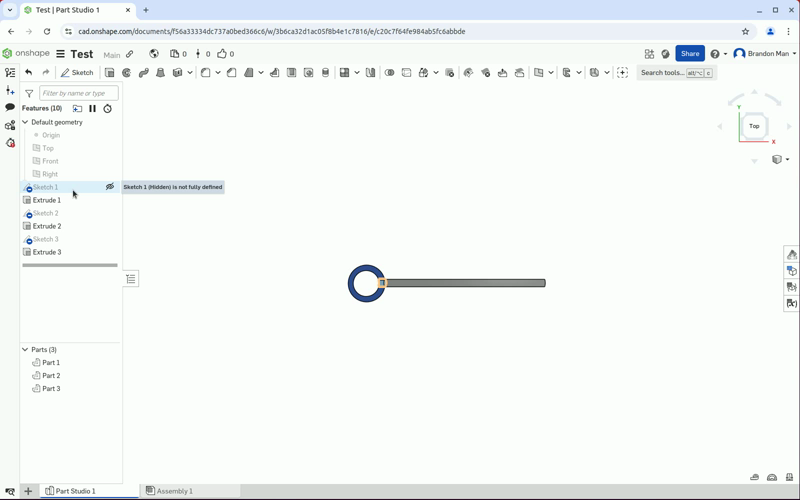
click(73, 189)
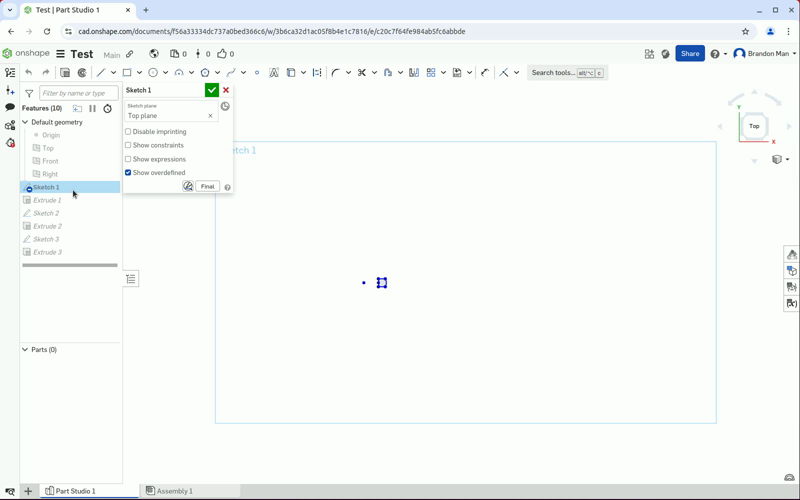
mouse_move(229, 92)
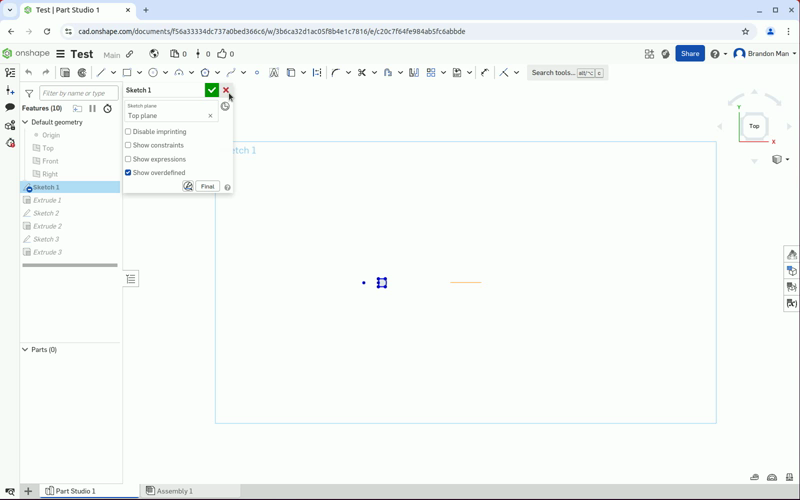
click(229, 92)
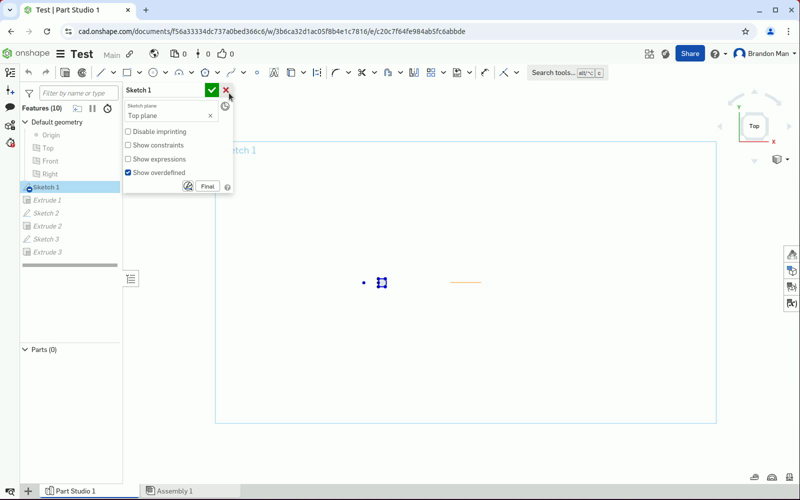
key(shift+s)
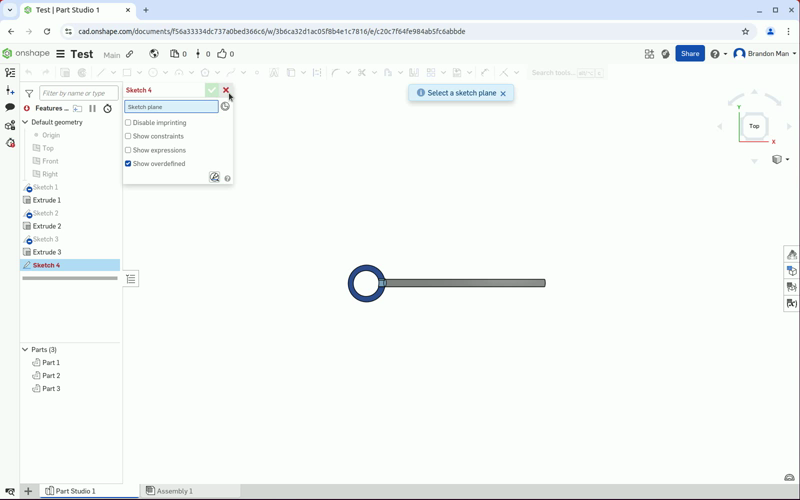
mouse_move(73, 150)
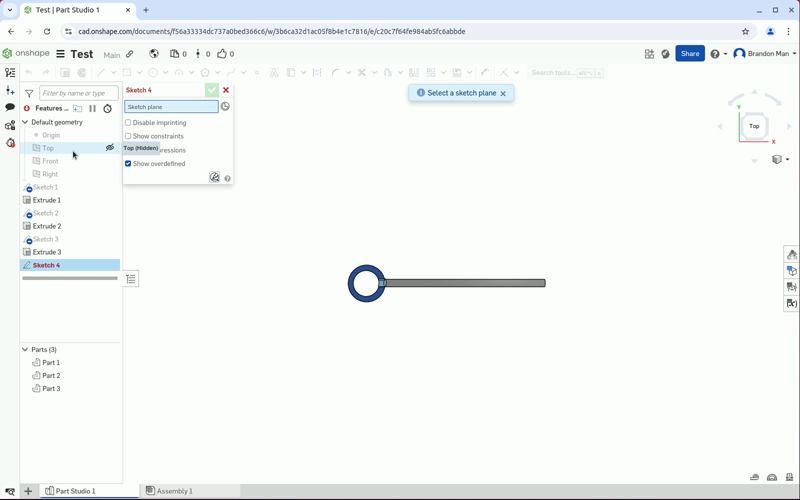
click(73, 150)
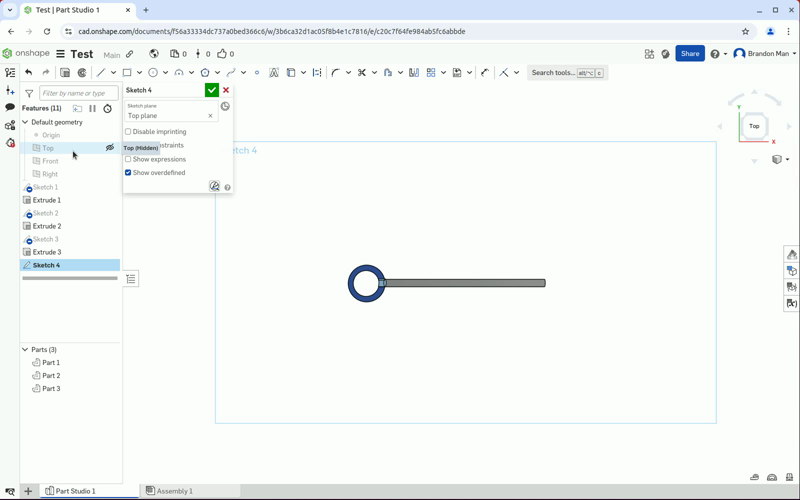
mouse_move(73, 352)
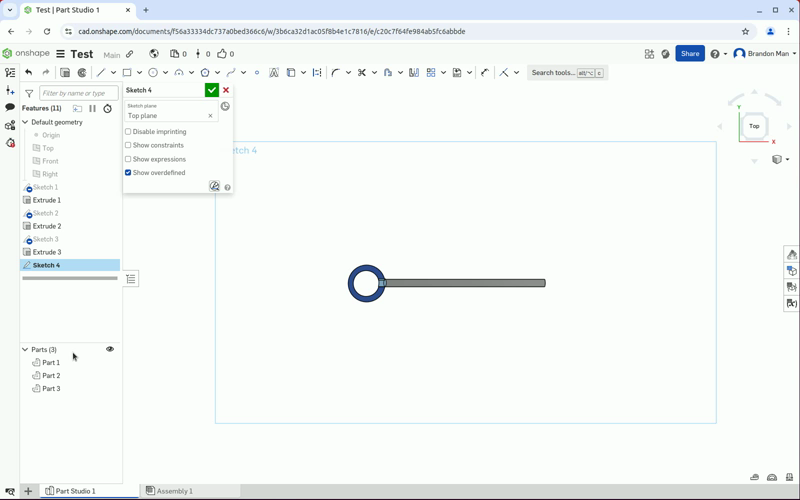
key(y)
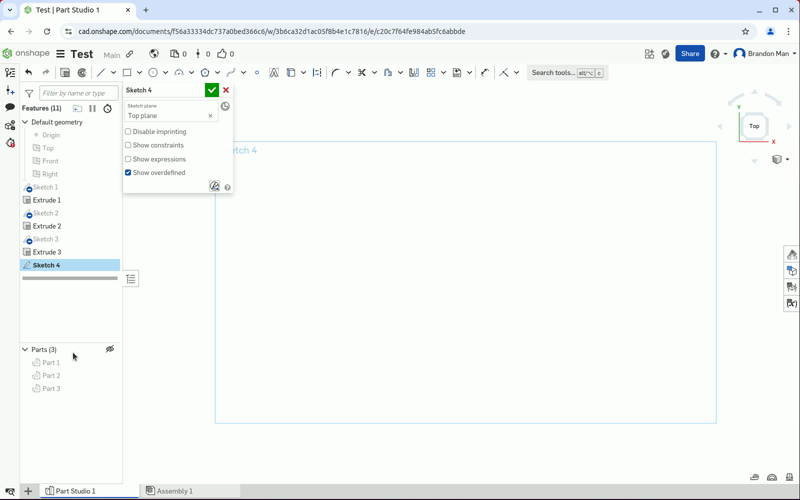
key(l)
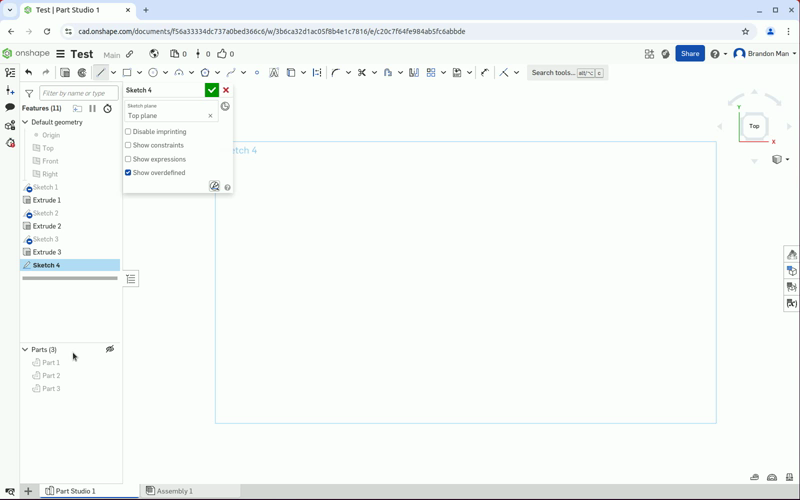
key_down(shift)
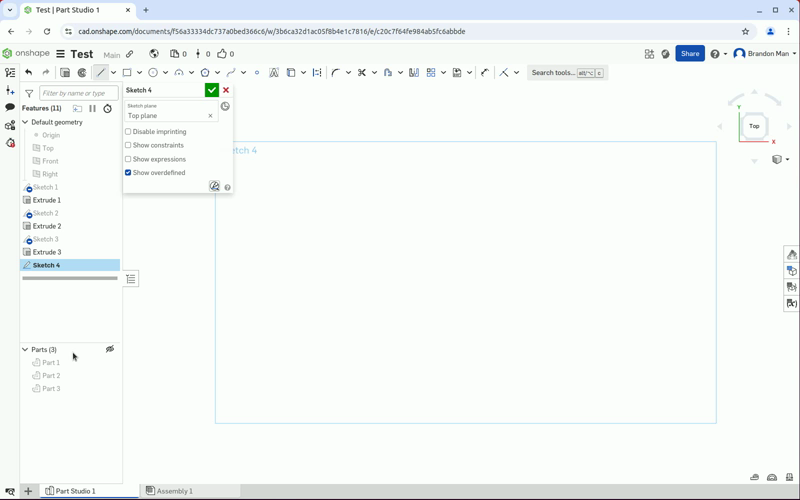
mouse_move(537, 286)
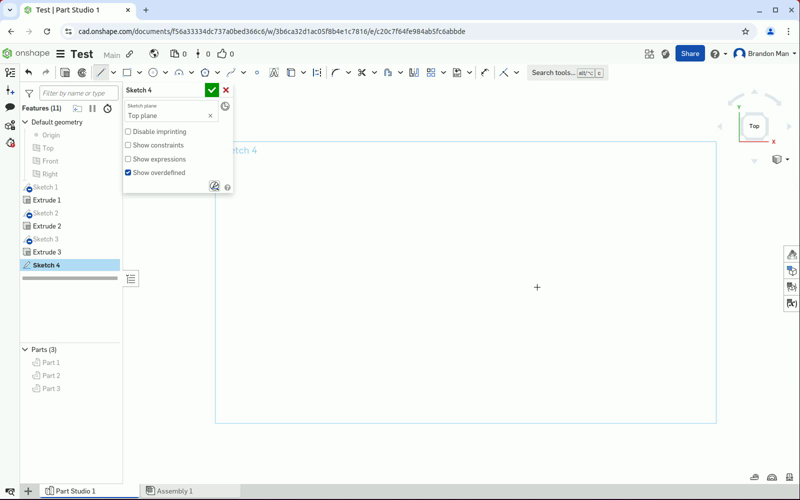
click(537, 286)
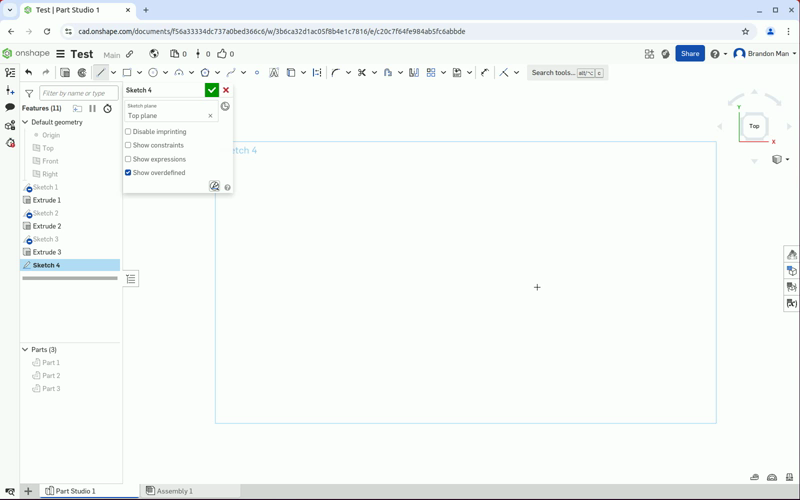
key_up(shift)
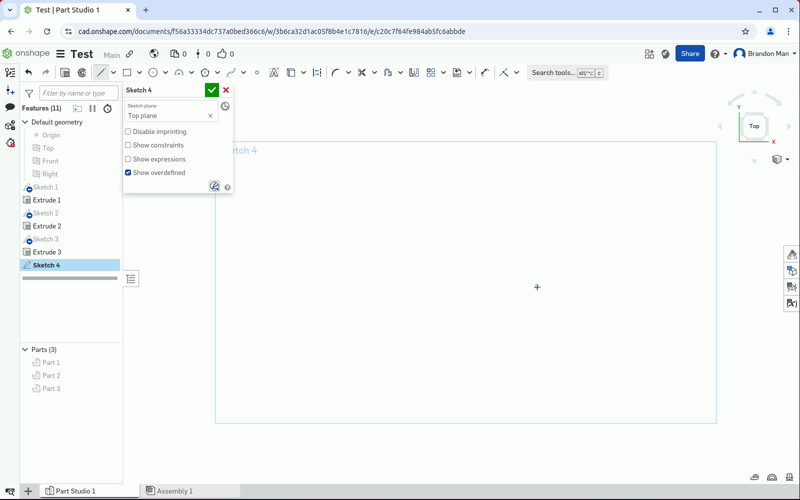
key_down(shift)
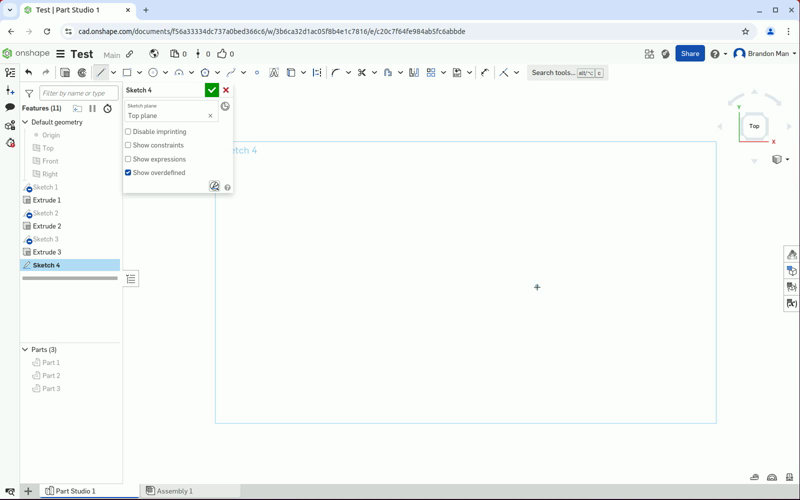
mouse_move(567, 286)
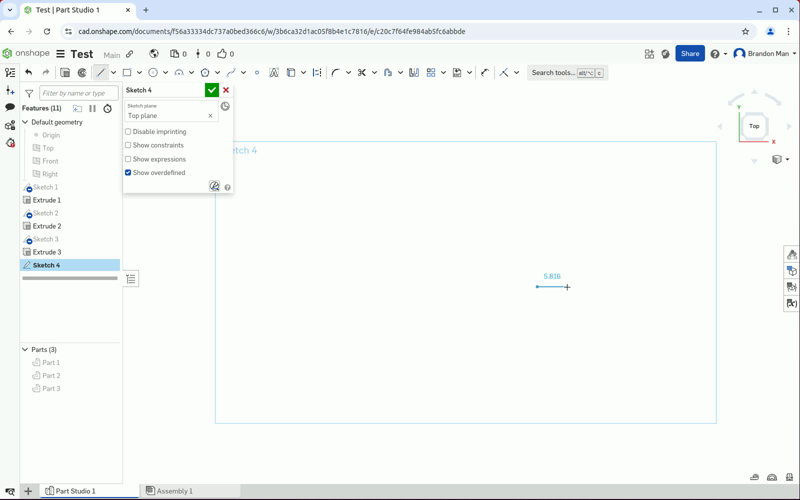
mouse_move(543, 286)
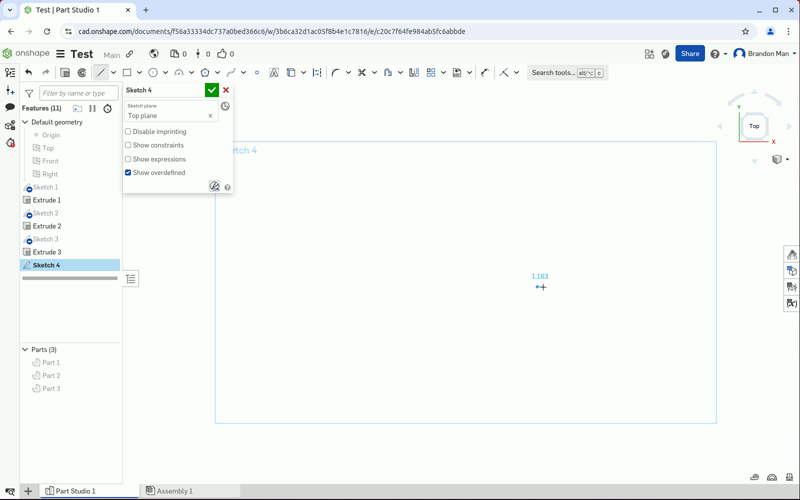
scroll(6)
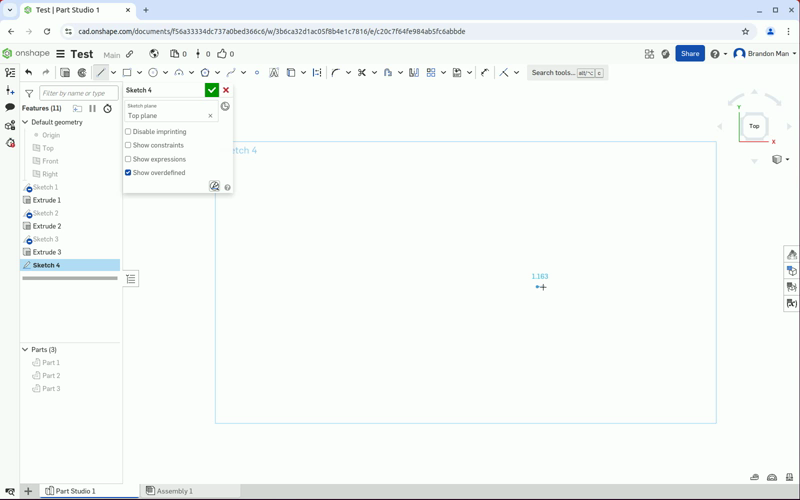
scroll(6)
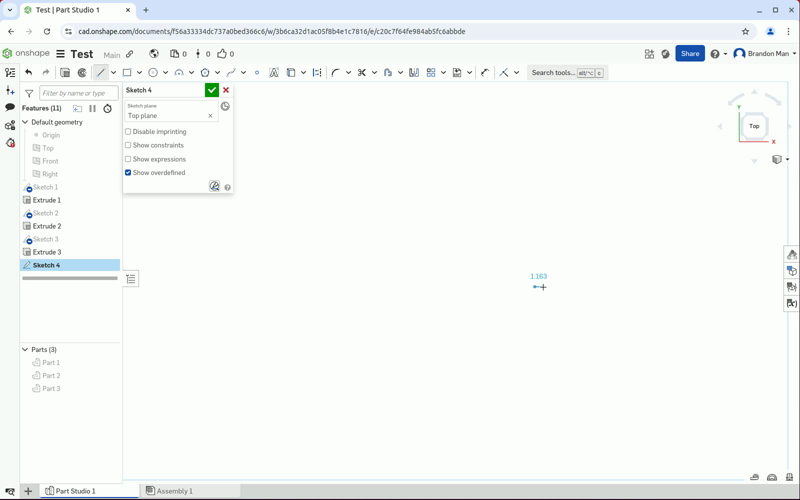
scroll(6)
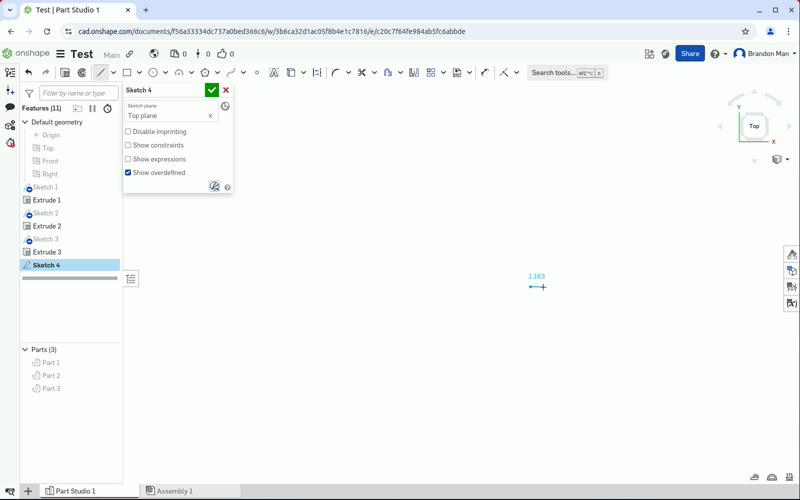
scroll(6)
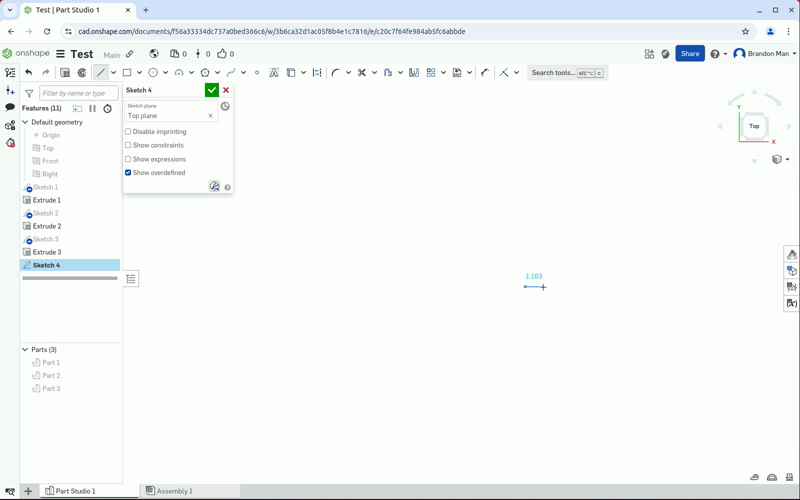
scroll(6)
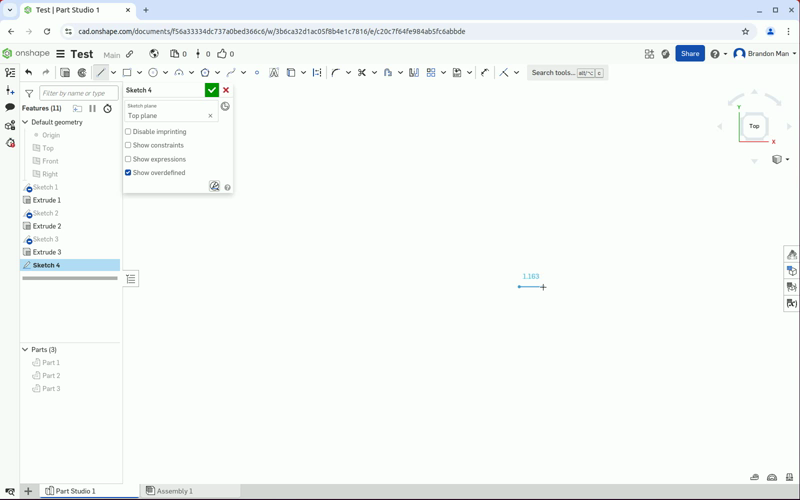
scroll(6)
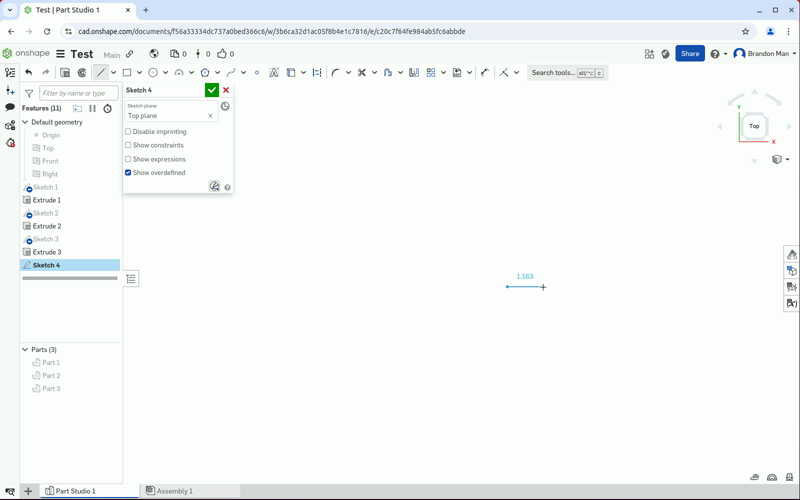
scroll(6)
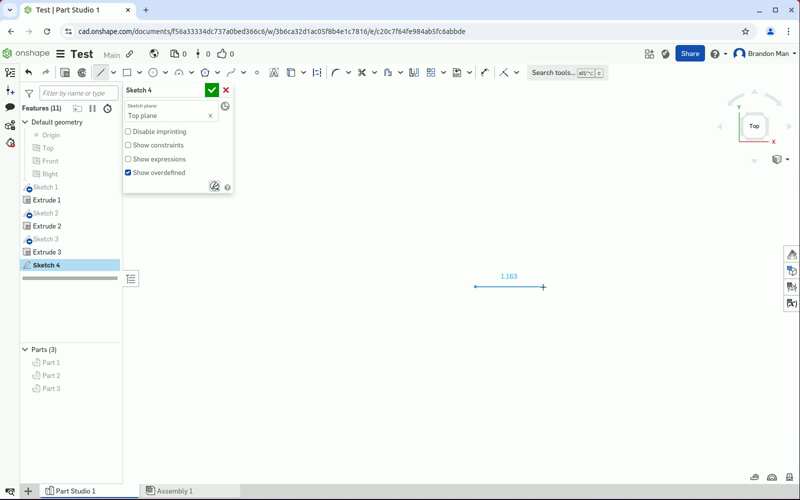
click(543, 286)
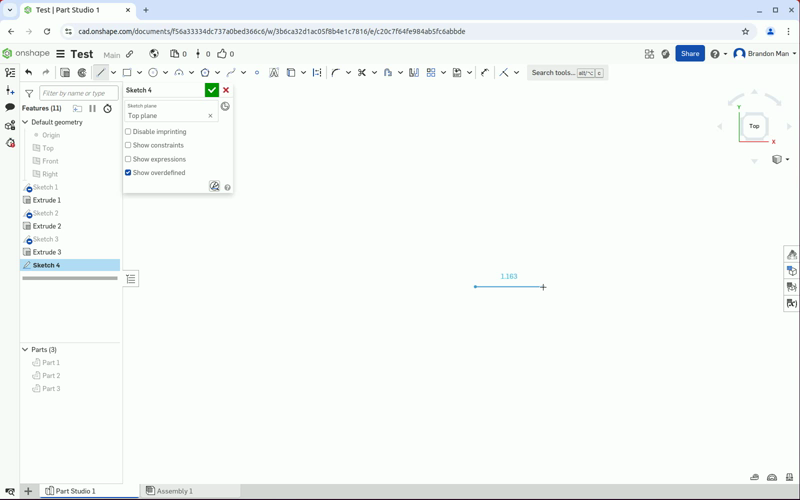
scroll(-6)
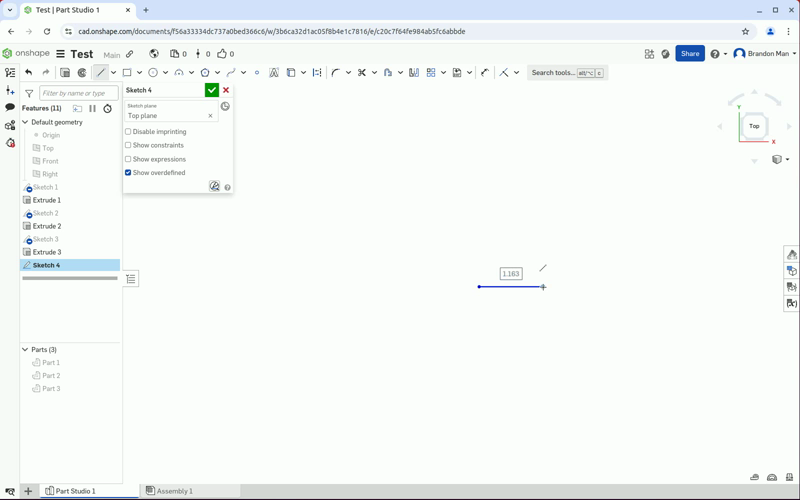
scroll(-6)
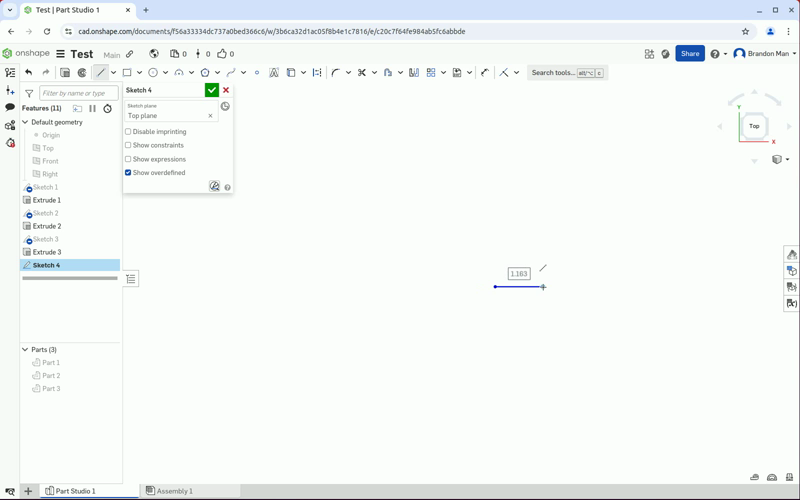
scroll(-6)
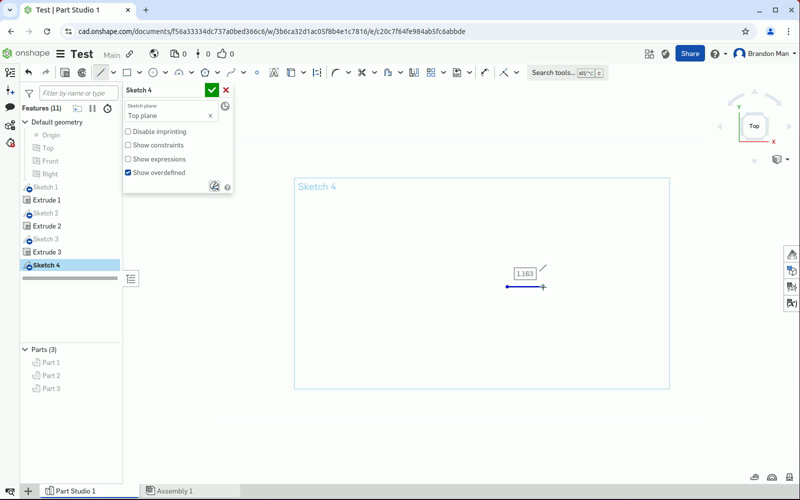
scroll(-6)
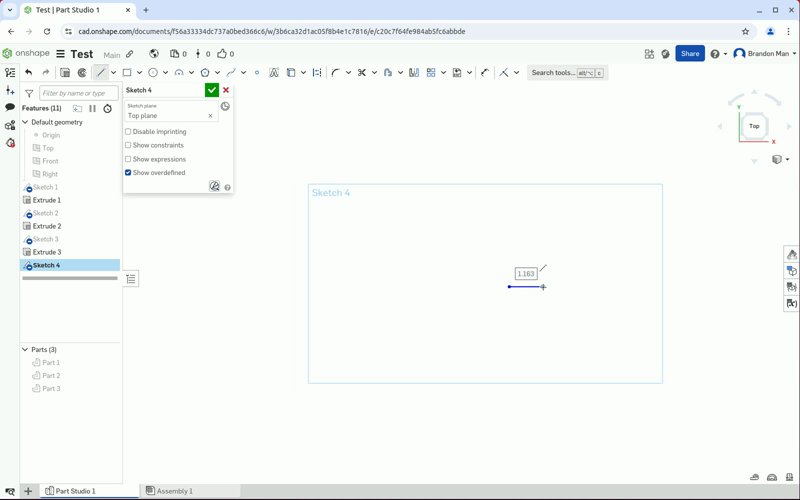
scroll(-6)
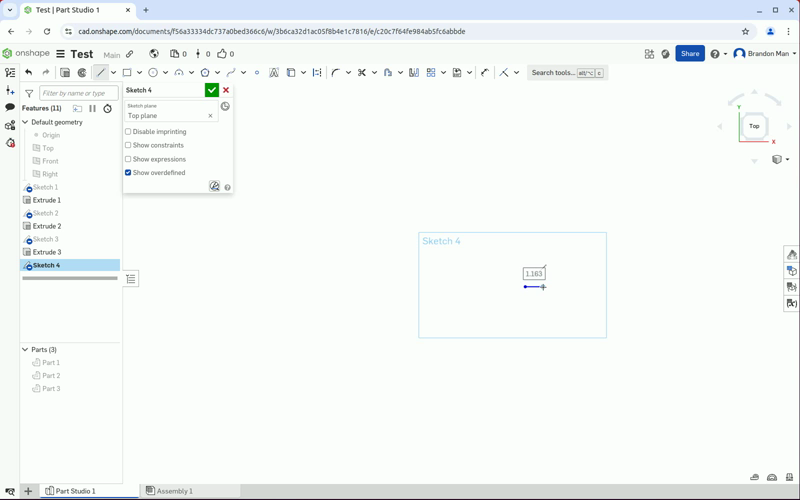
scroll(-6)
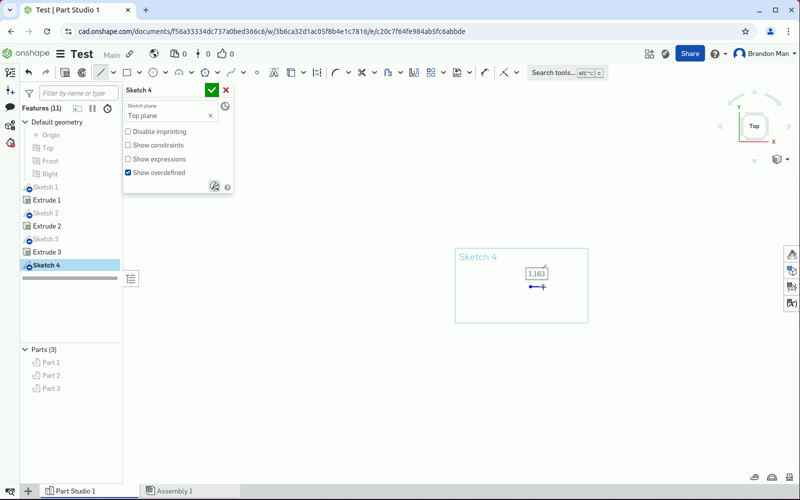
scroll(-6)
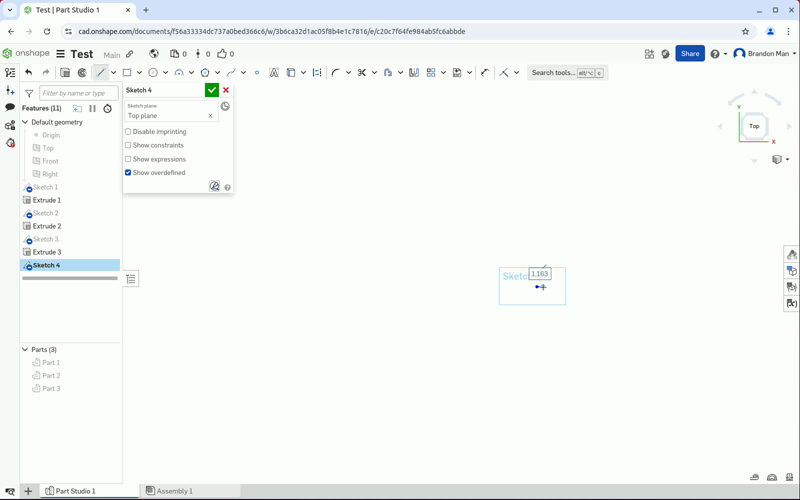
key_up(shift)
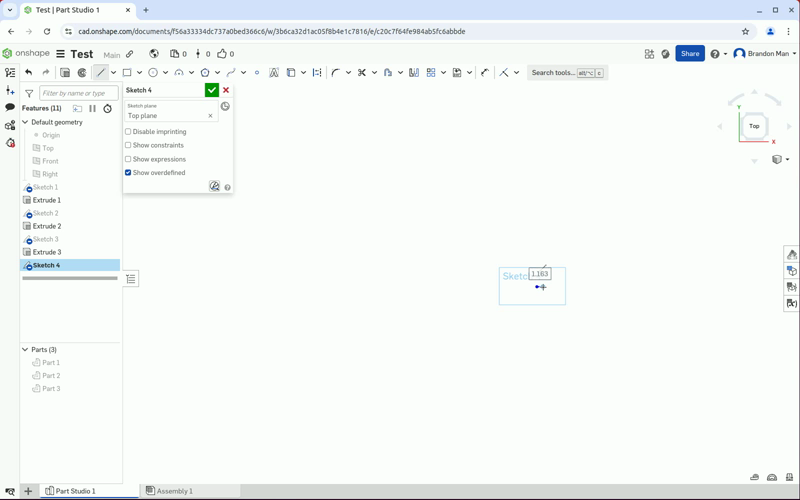
key(esc)
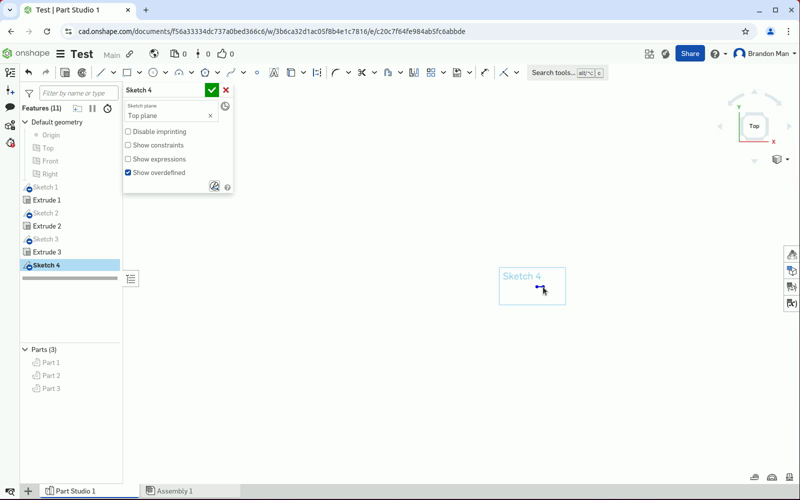
key(a)
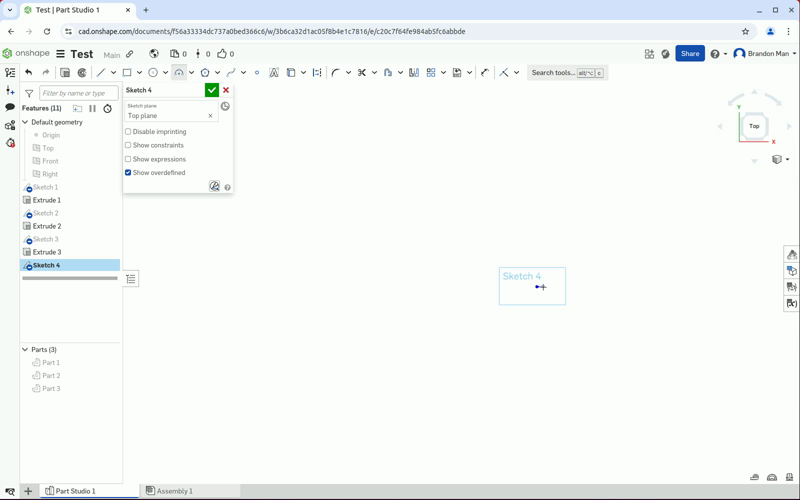
mouse_move(543, 286)
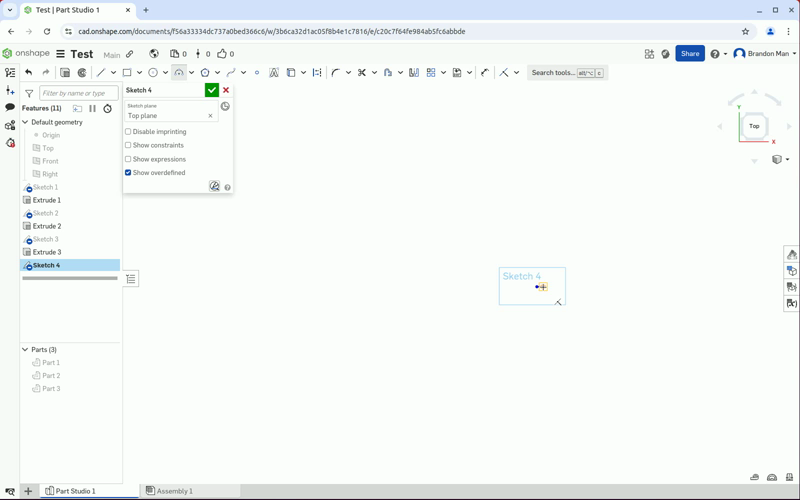
click(543, 286)
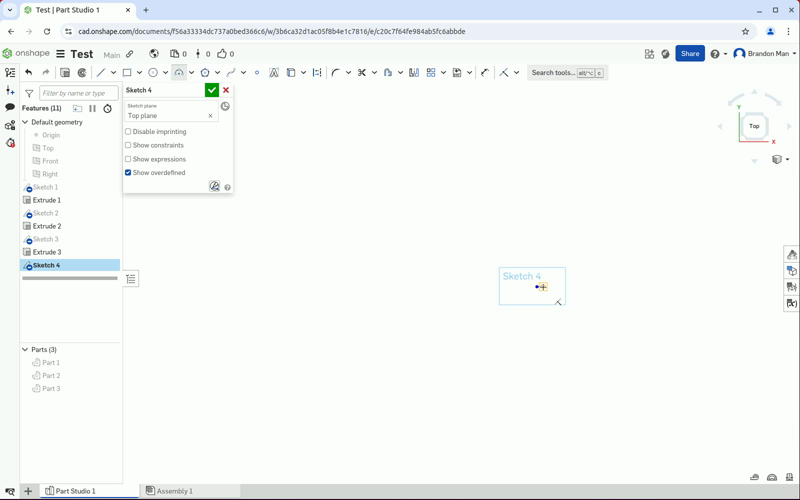
key_down(shift)
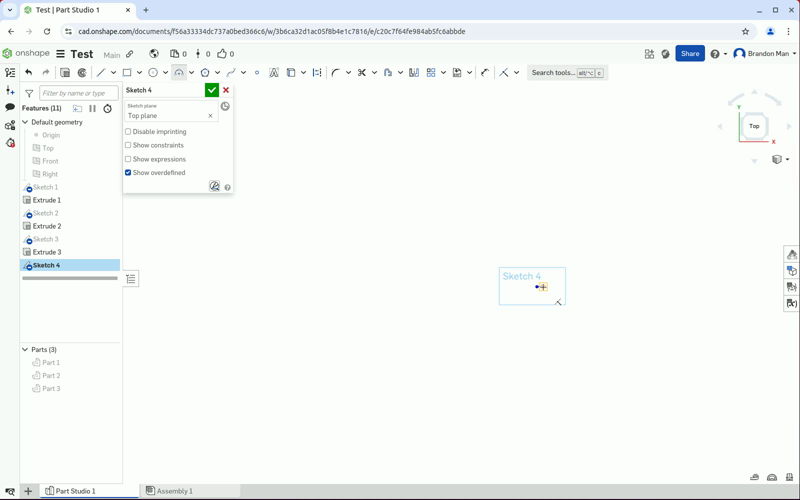
mouse_move(543, 279)
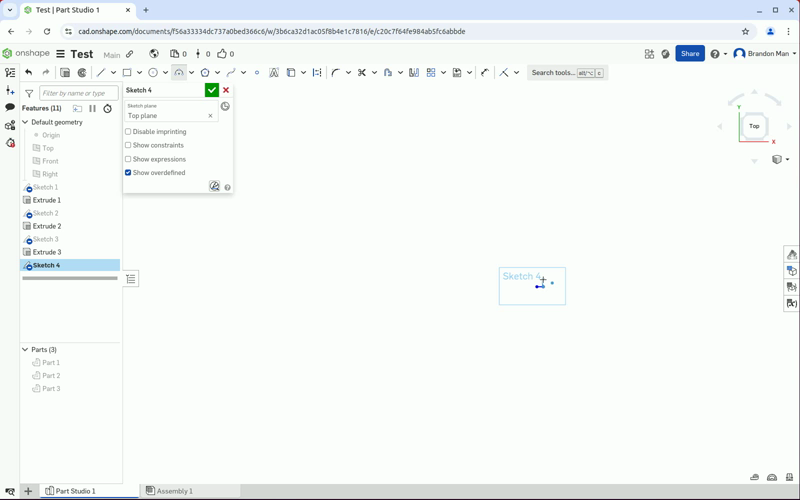
scroll(6)
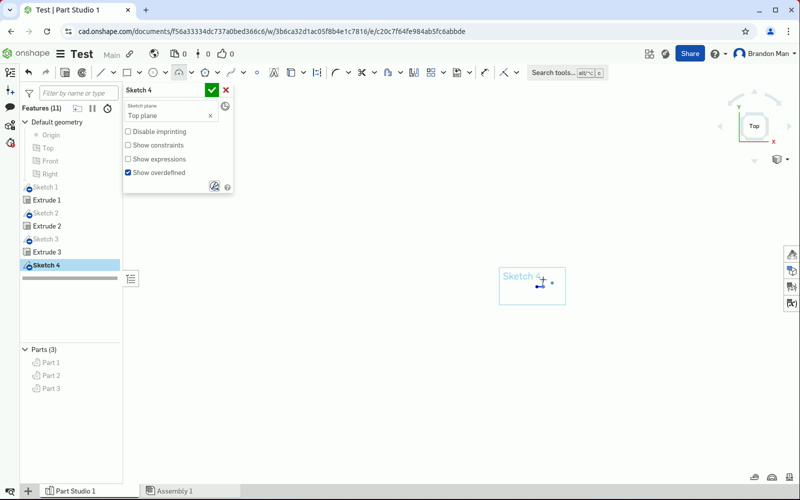
scroll(6)
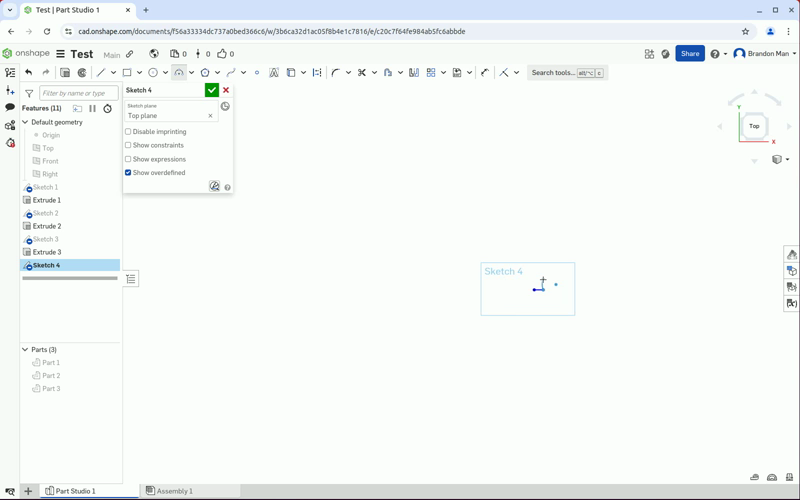
scroll(6)
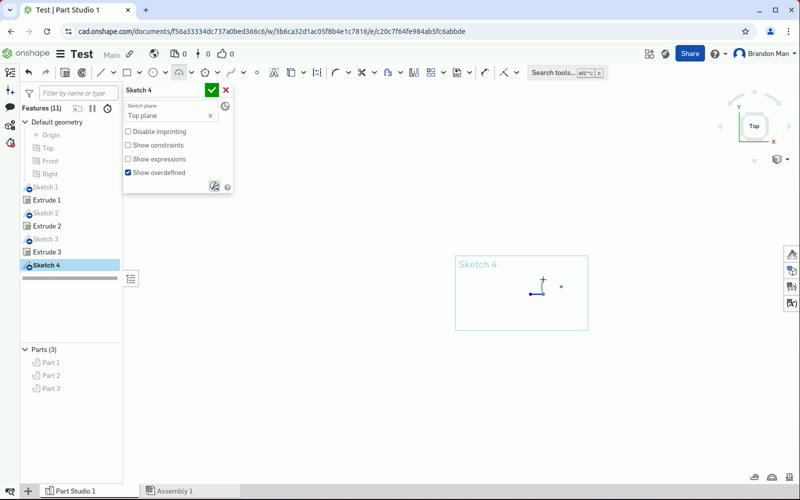
scroll(6)
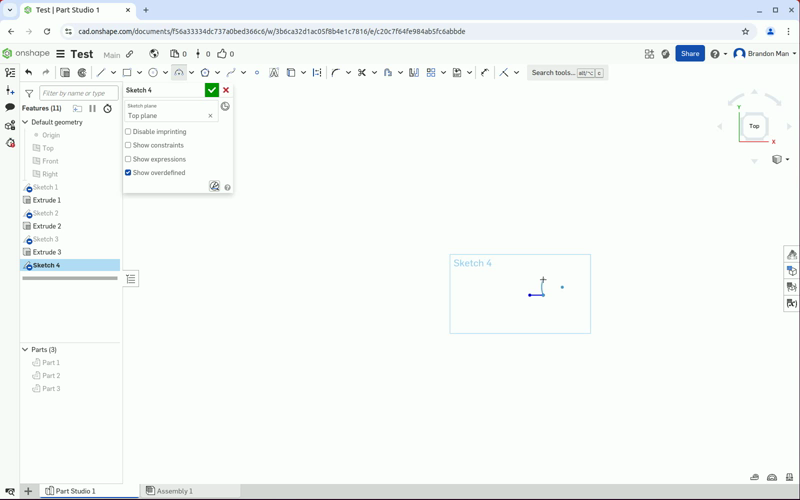
scroll(6)
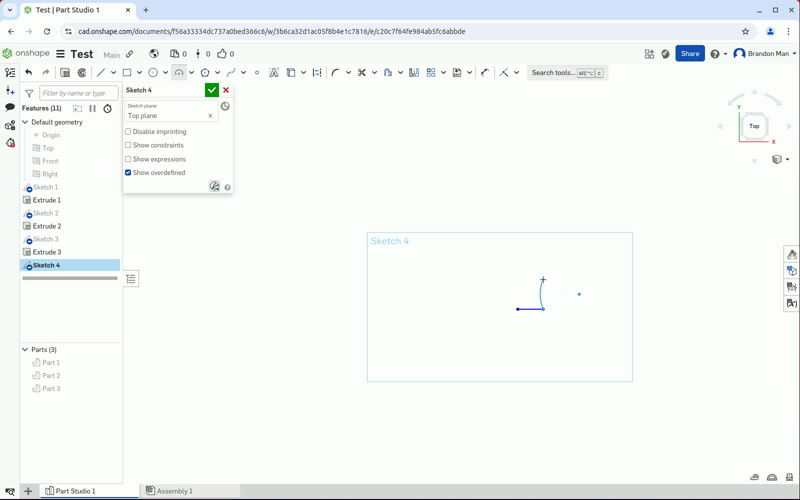
scroll(6)
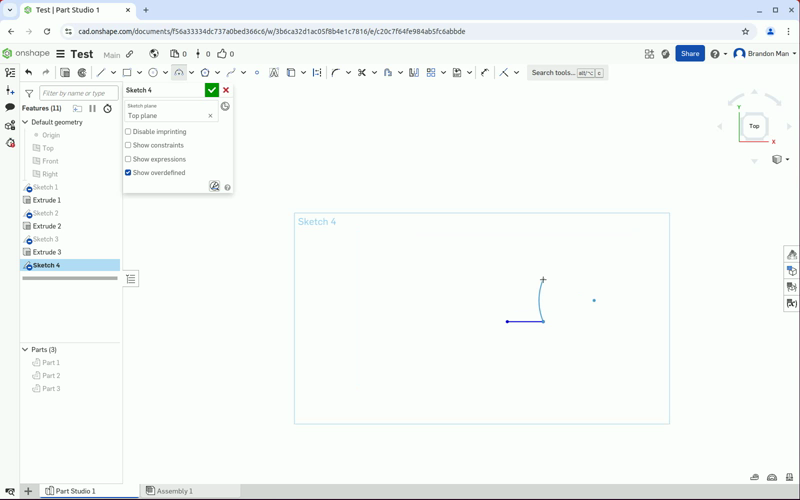
scroll(6)
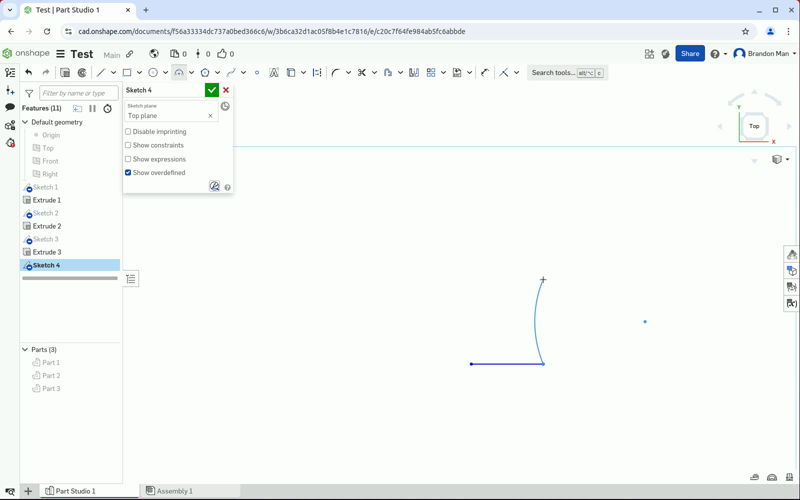
click(543, 279)
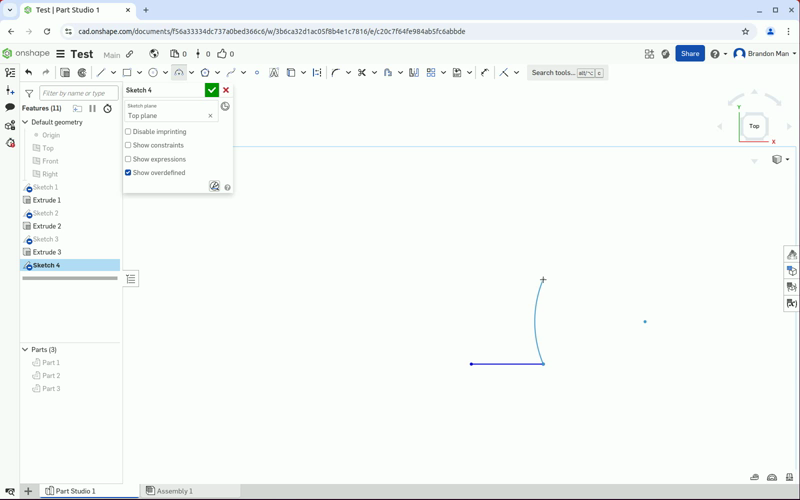
scroll(-6)
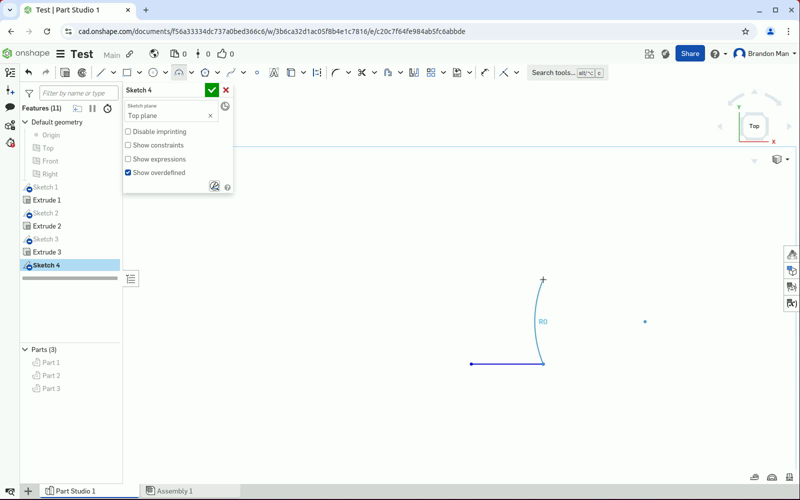
scroll(-6)
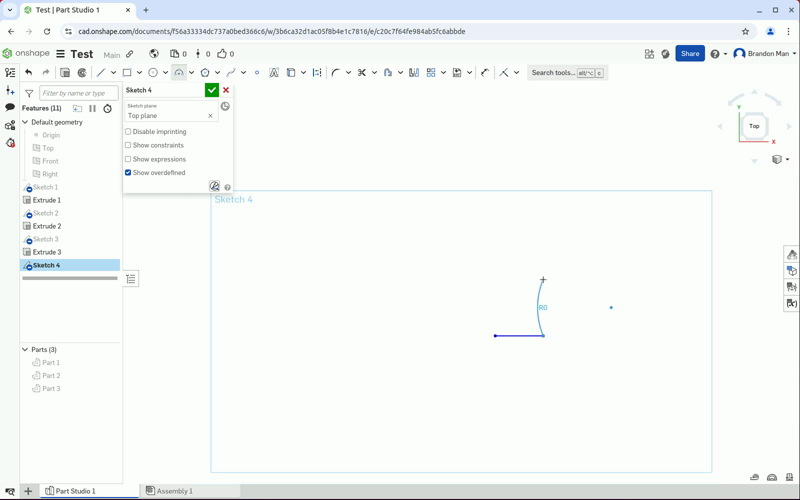
scroll(-6)
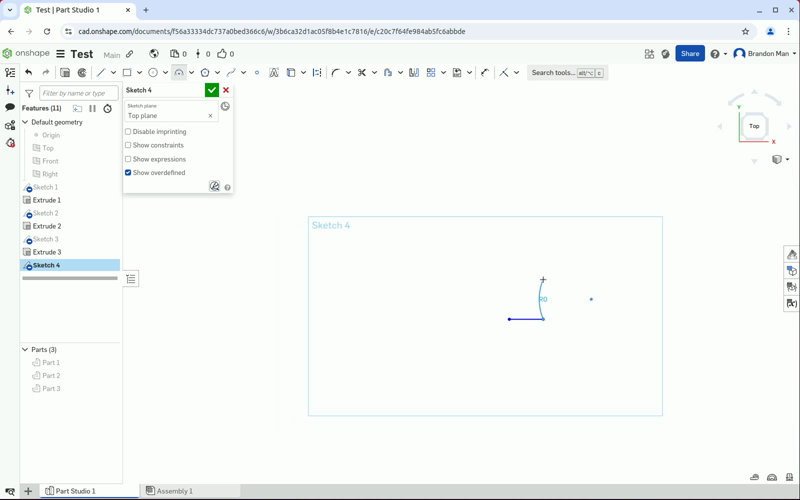
scroll(-6)
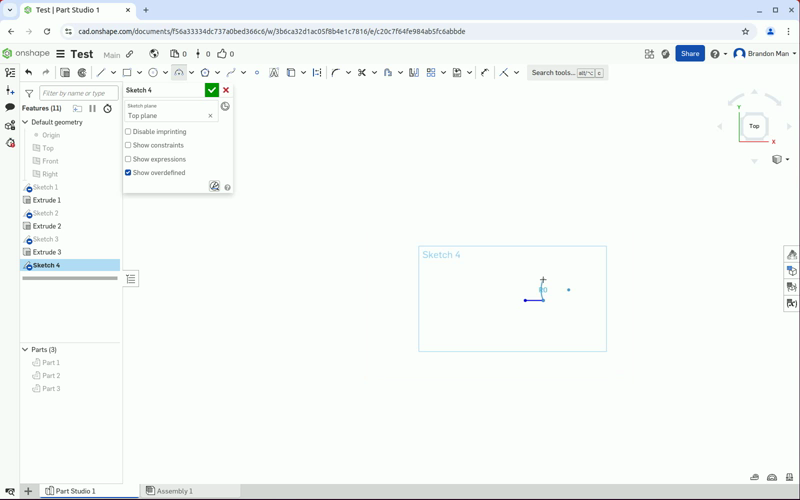
scroll(-6)
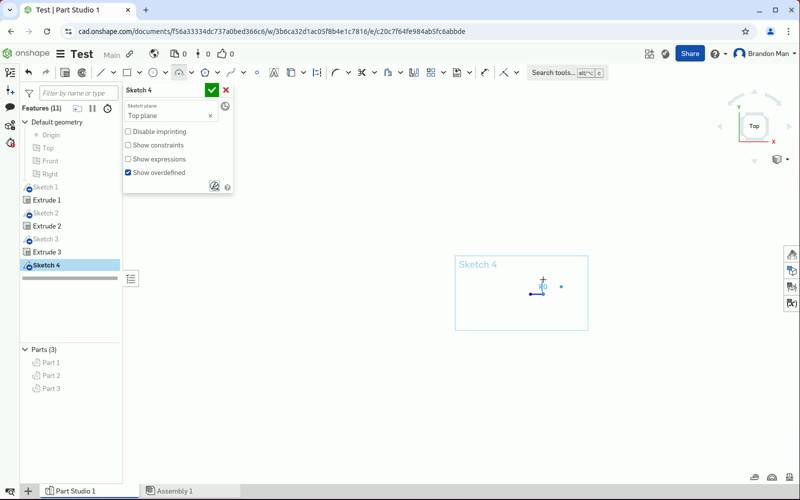
scroll(-6)
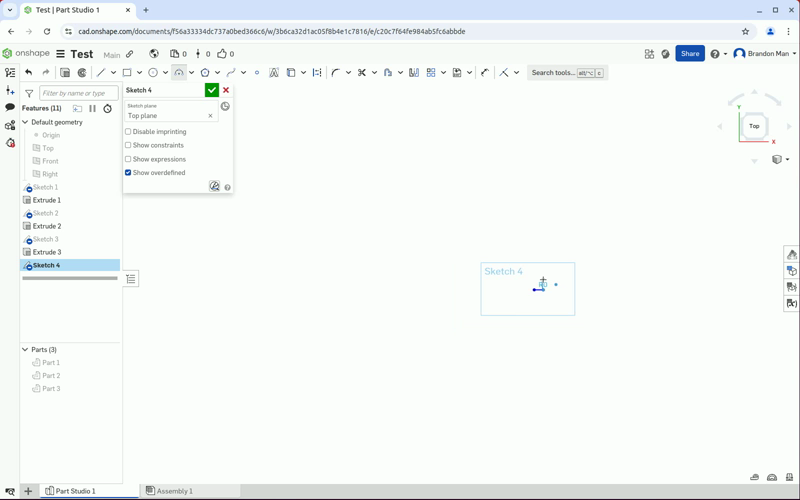
scroll(-6)
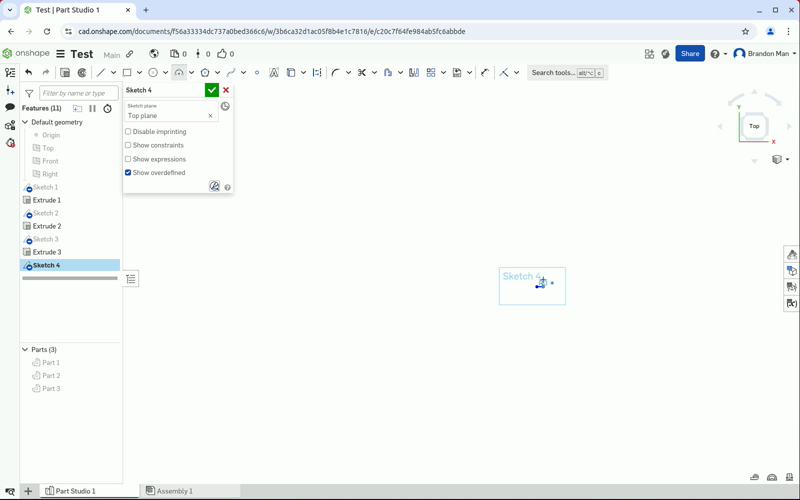
mouse_move(542, 282)
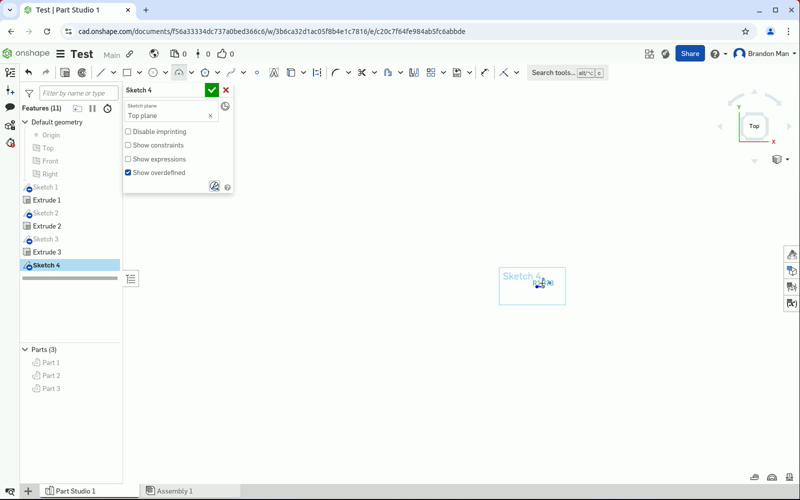
scroll(6)
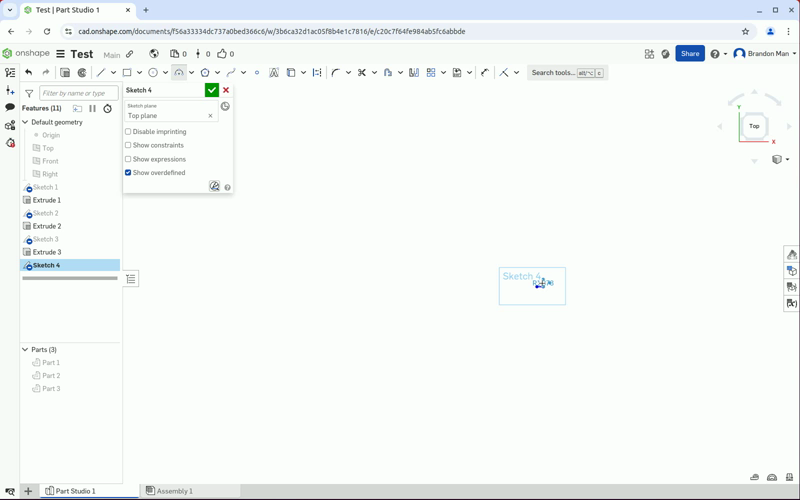
scroll(6)
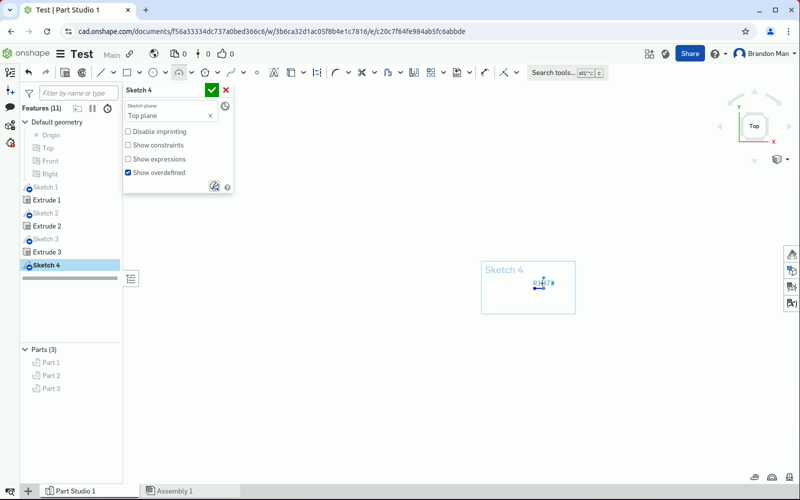
scroll(6)
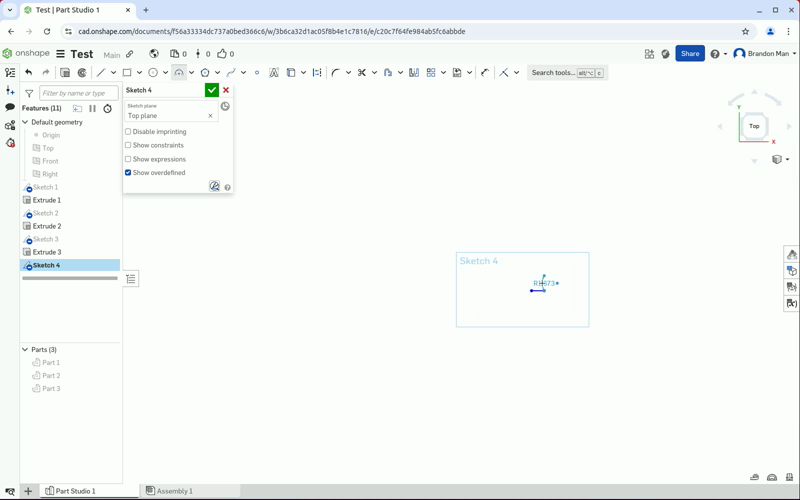
scroll(6)
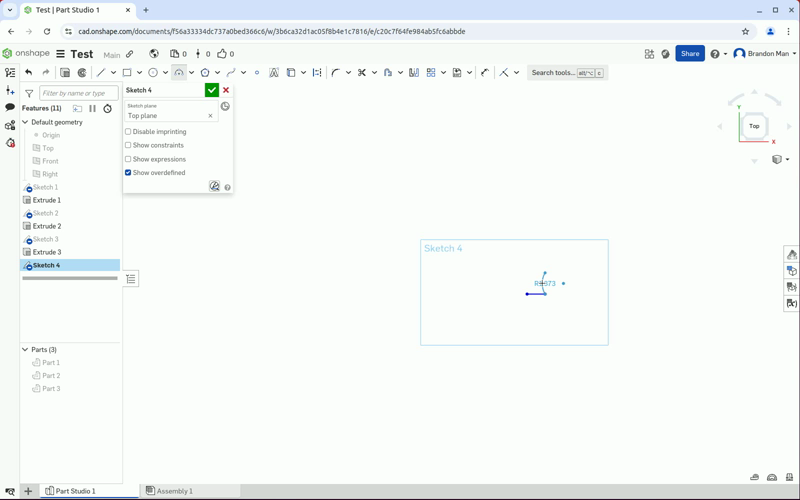
scroll(6)
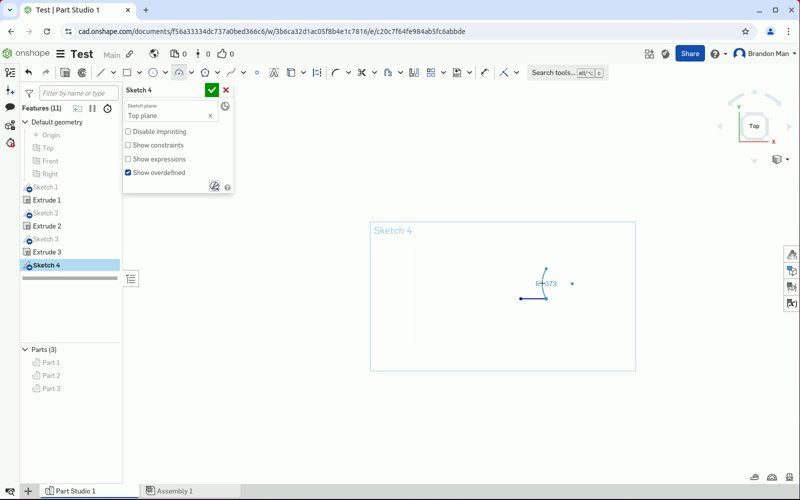
scroll(6)
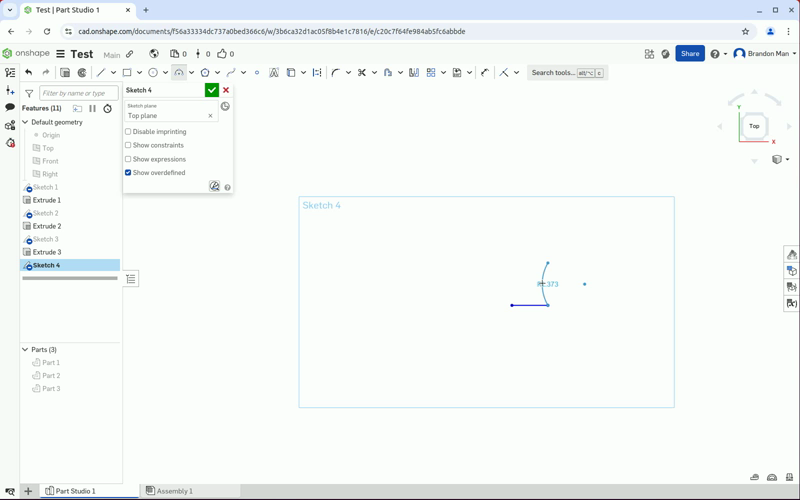
scroll(6)
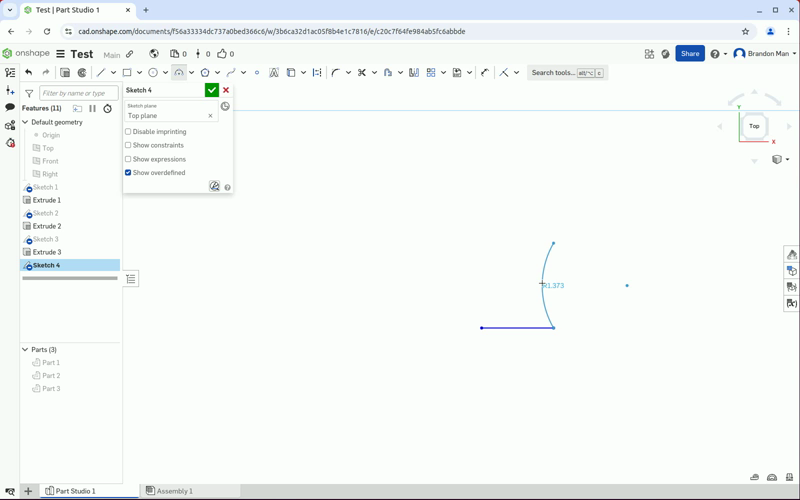
click(542, 282)
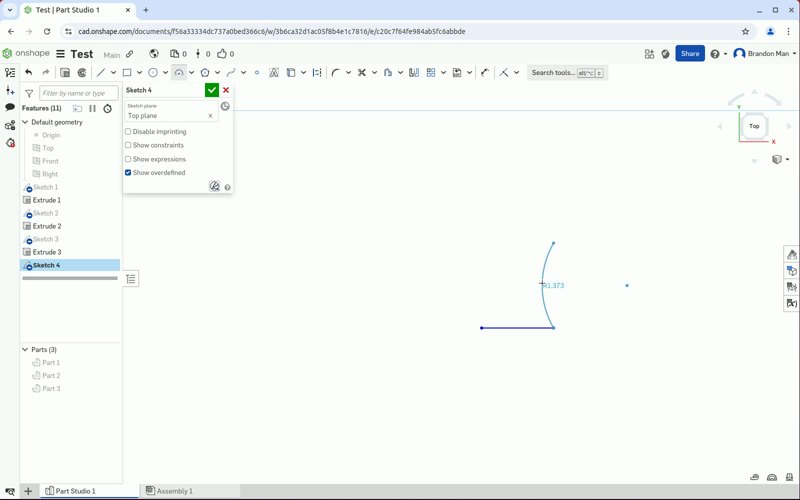
scroll(-6)
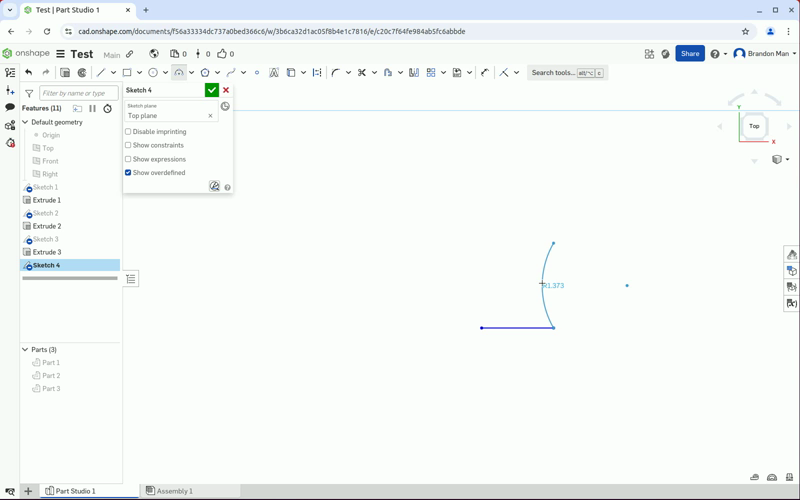
scroll(-6)
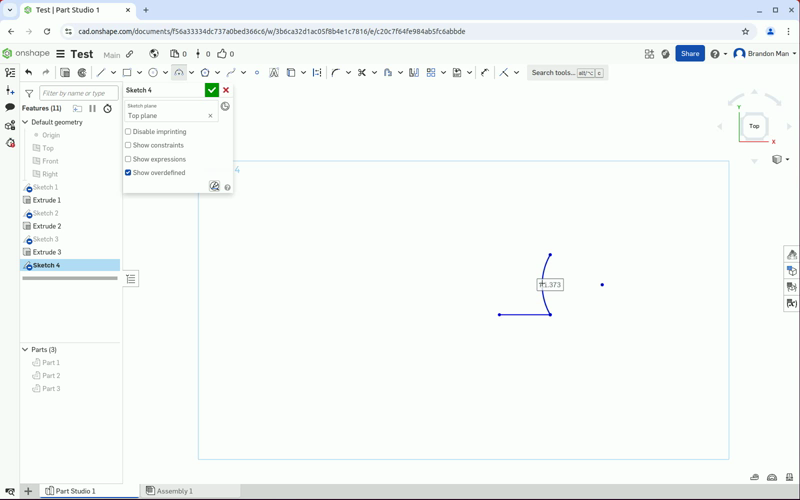
scroll(-6)
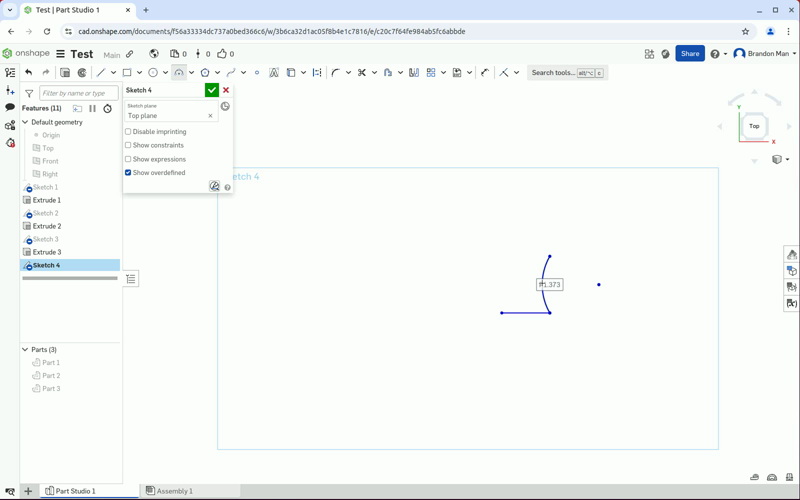
scroll(-6)
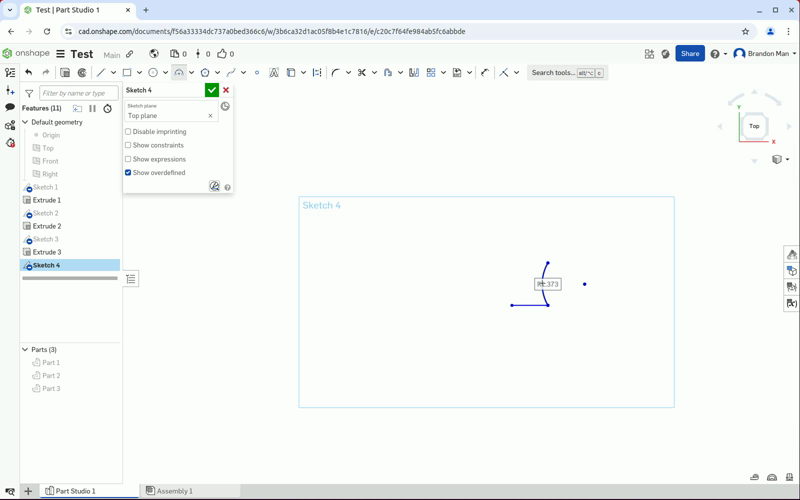
scroll(-6)
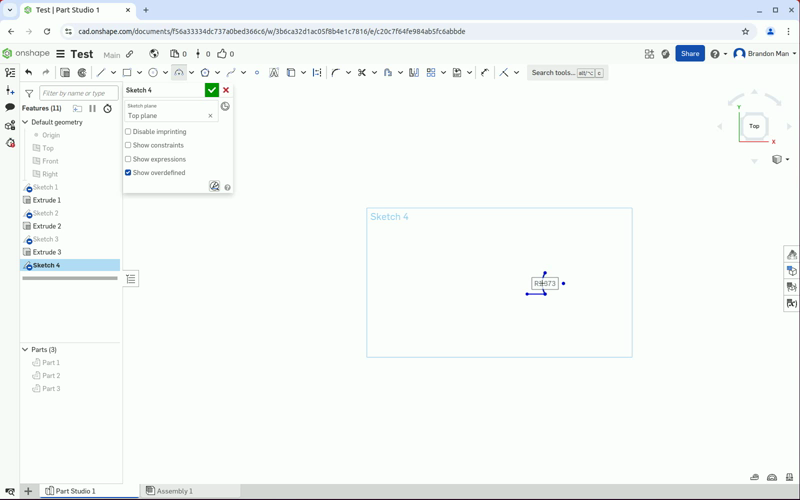
scroll(-6)
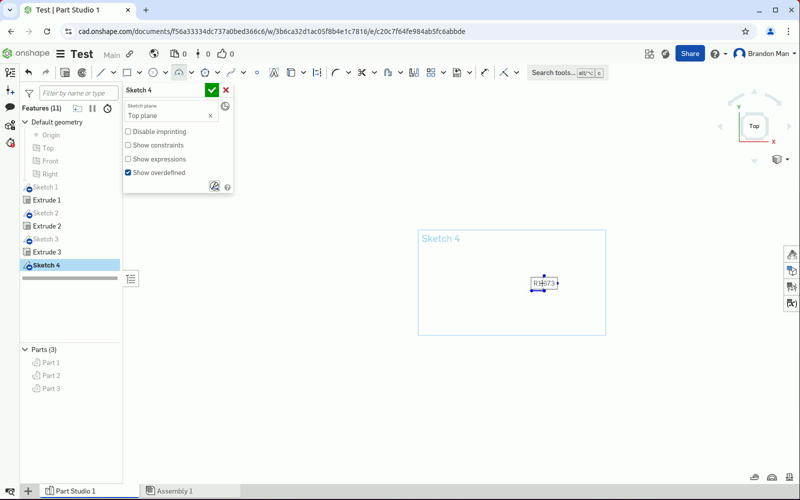
scroll(-6)
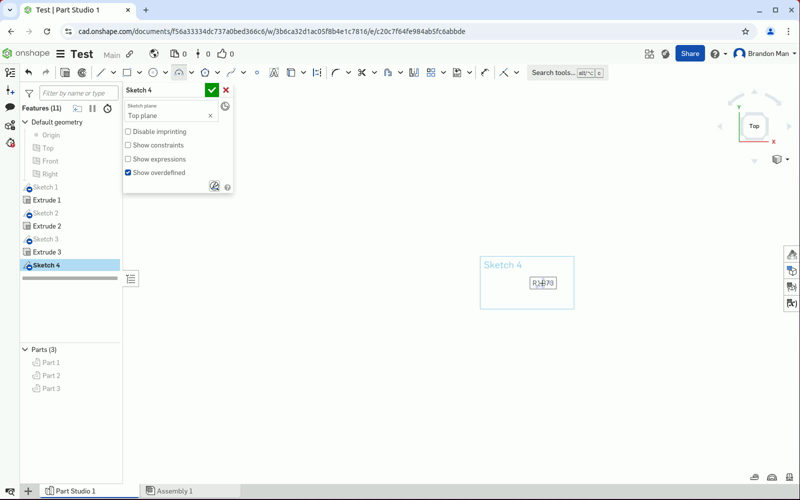
key_up(shift)
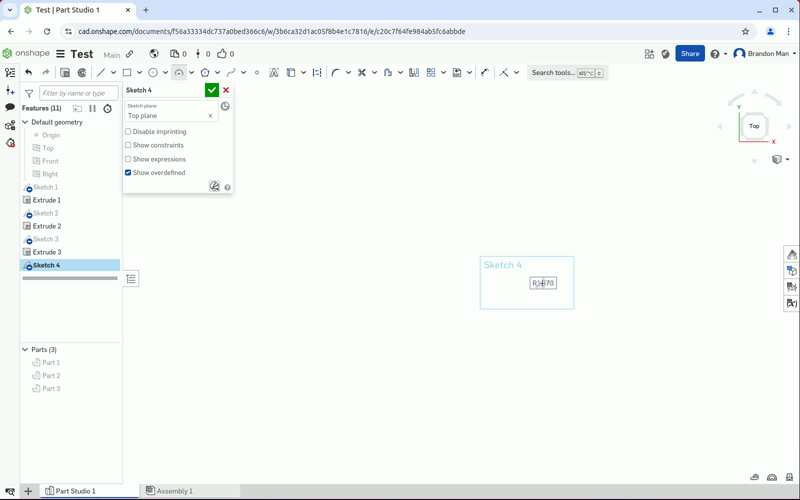
key(esc)
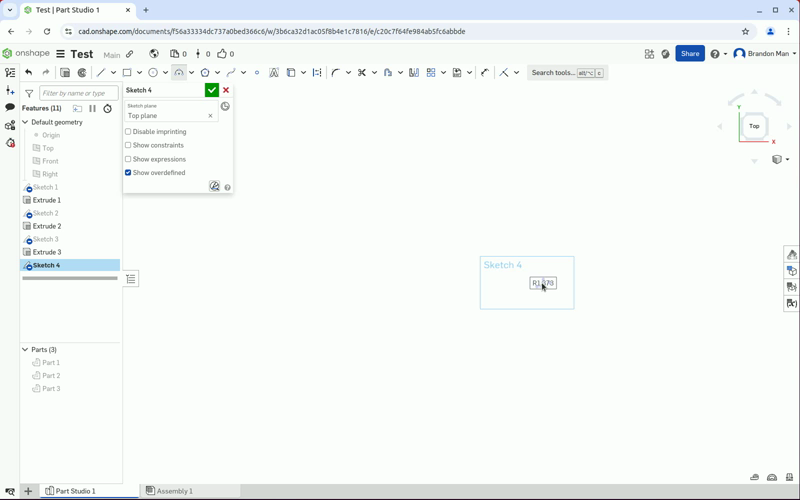
key(l)
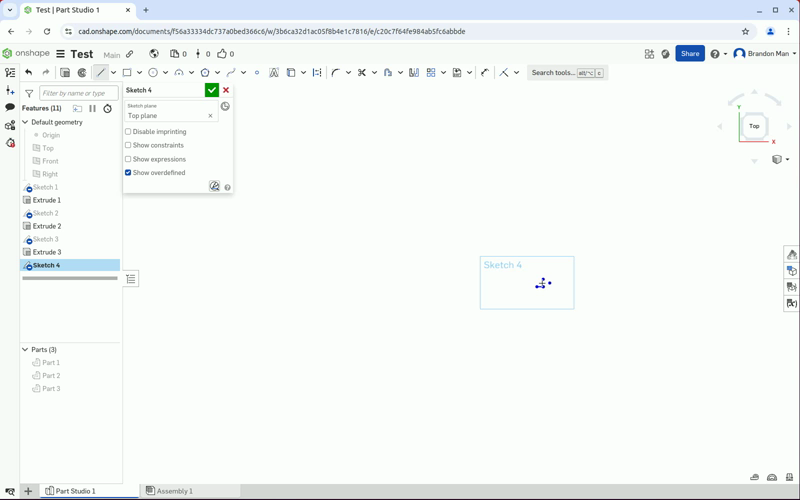
mouse_move(543, 279)
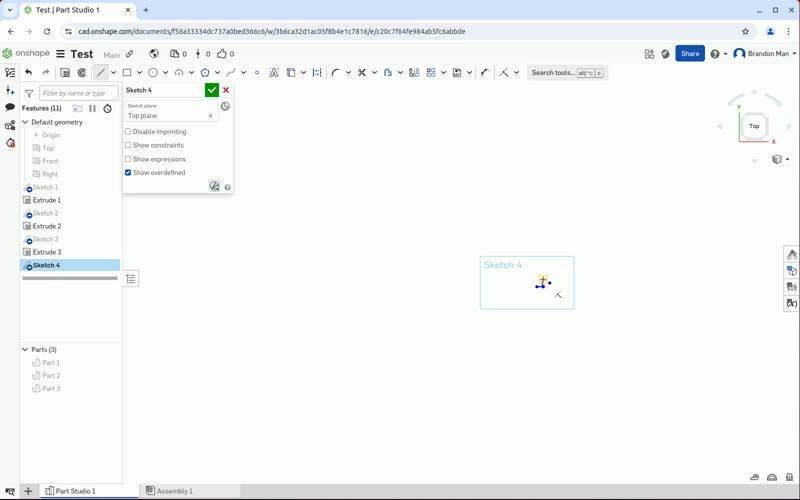
scroll(6)
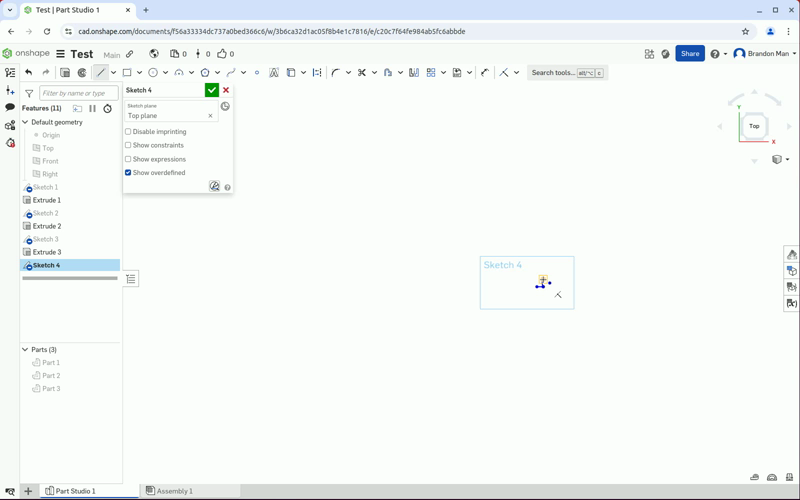
scroll(6)
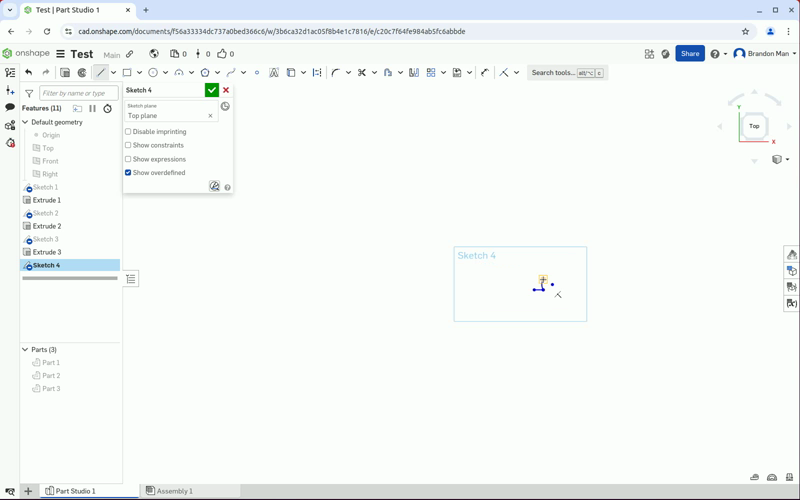
scroll(6)
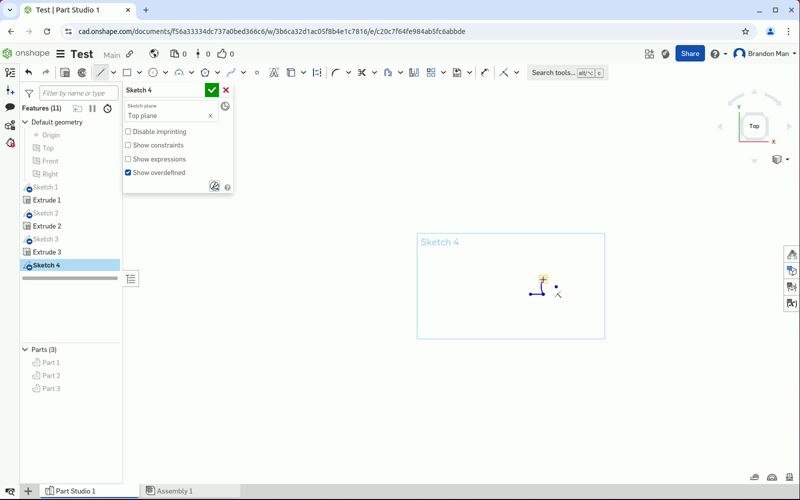
scroll(6)
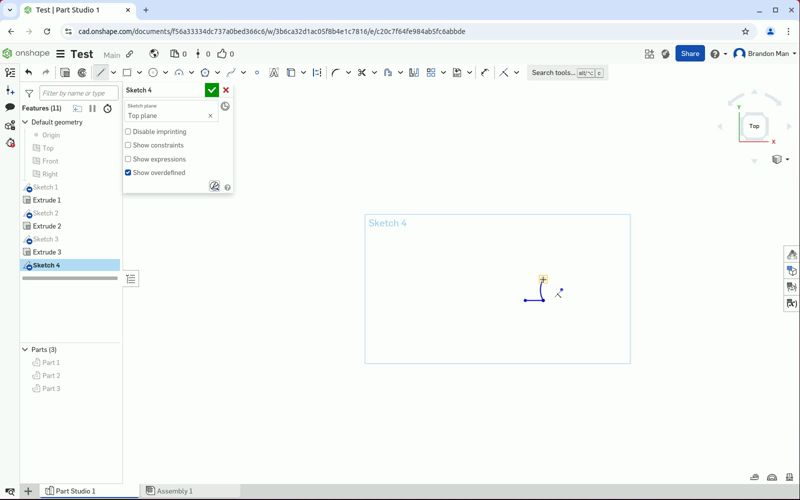
scroll(6)
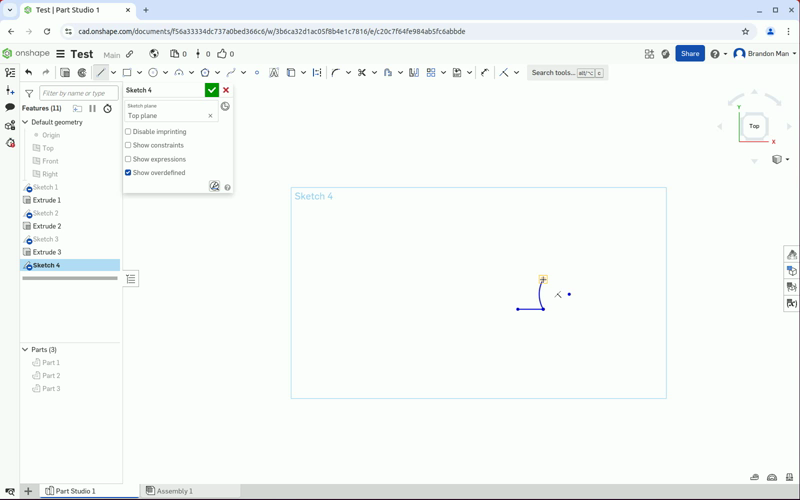
scroll(6)
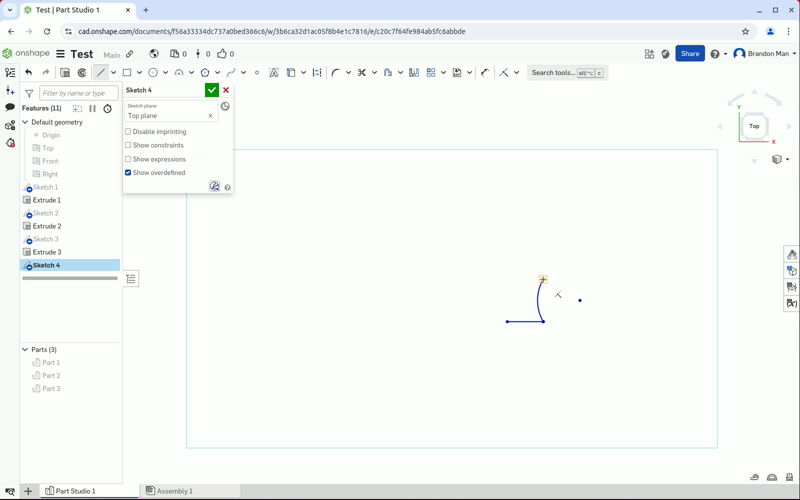
scroll(6)
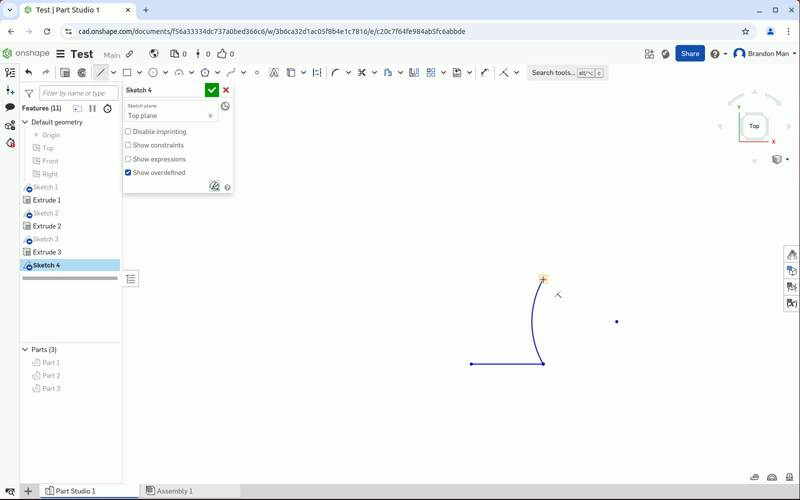
click(543, 279)
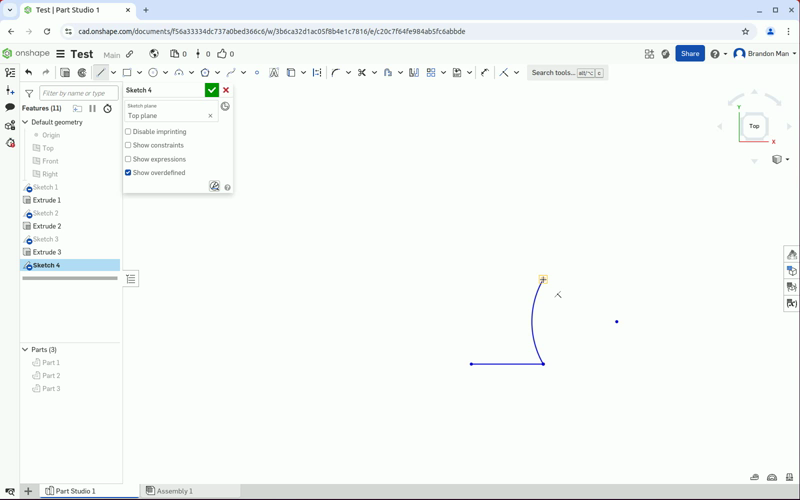
scroll(-6)
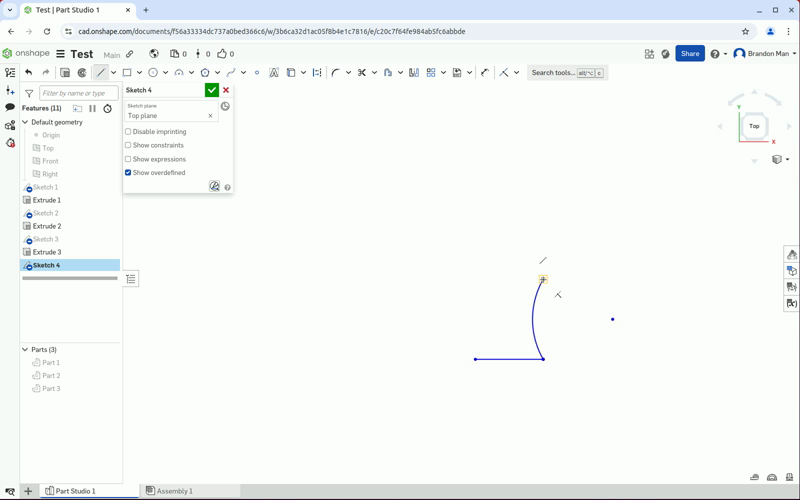
scroll(-6)
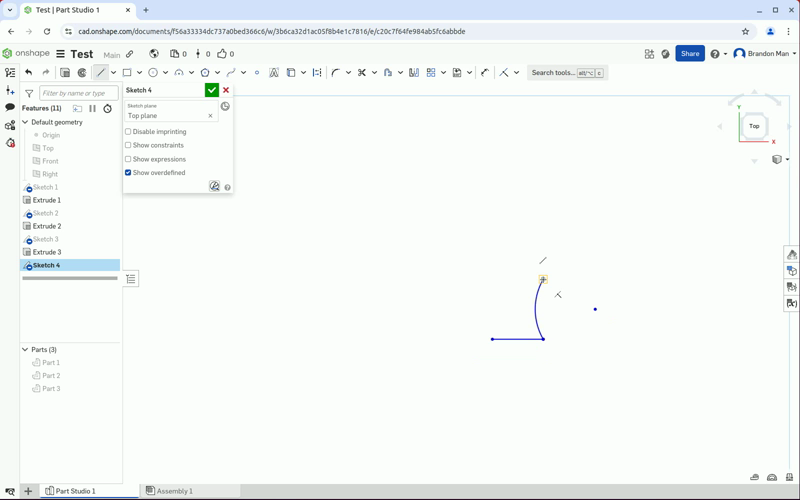
scroll(-6)
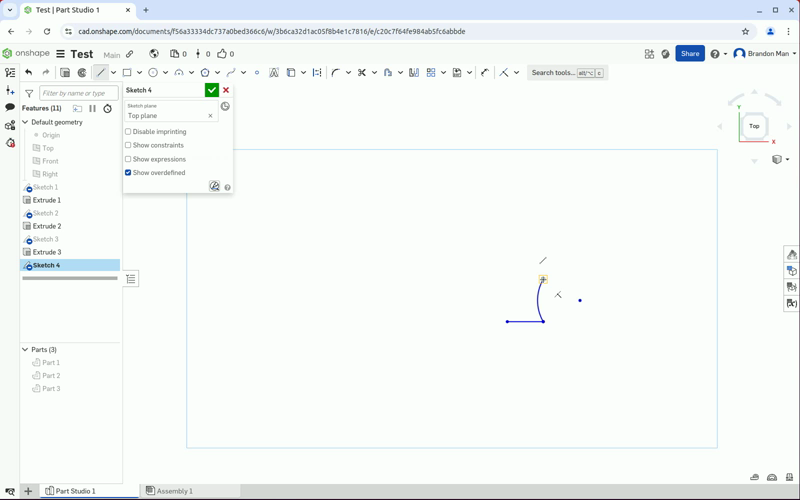
scroll(-6)
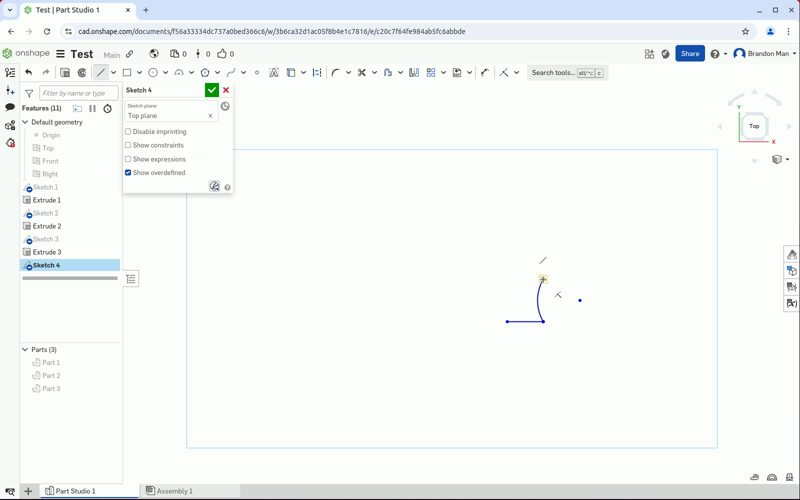
scroll(-6)
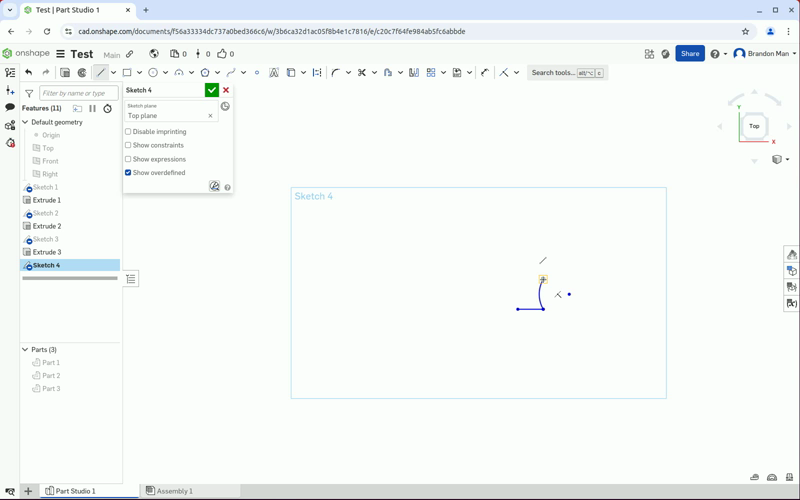
scroll(-6)
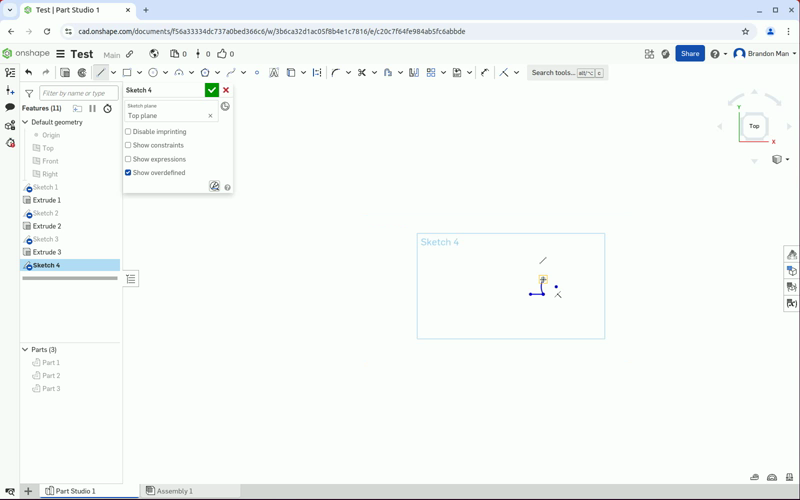
scroll(-6)
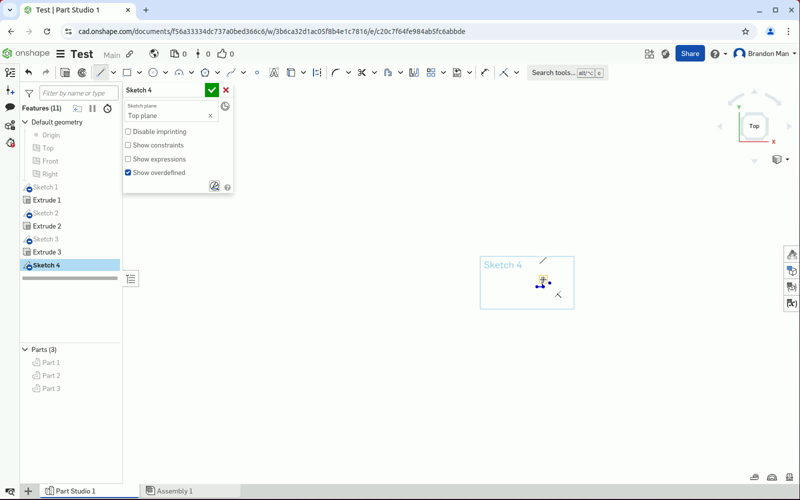
key_down(shift)
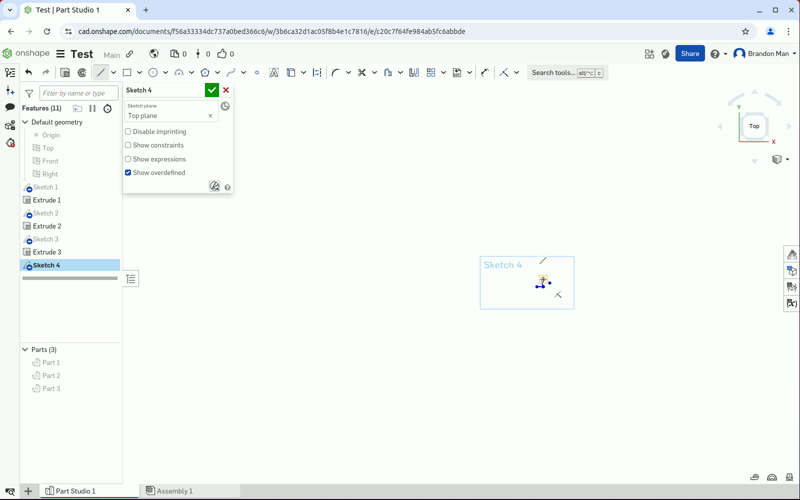
mouse_move(573, 279)
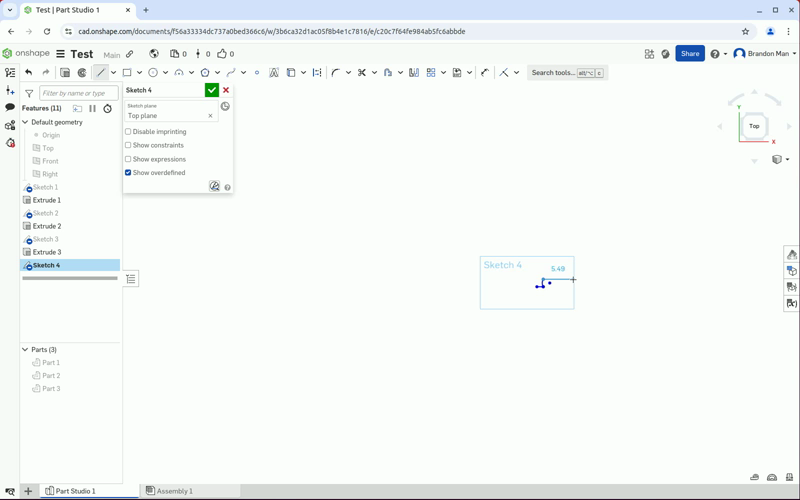
mouse_move(537, 279)
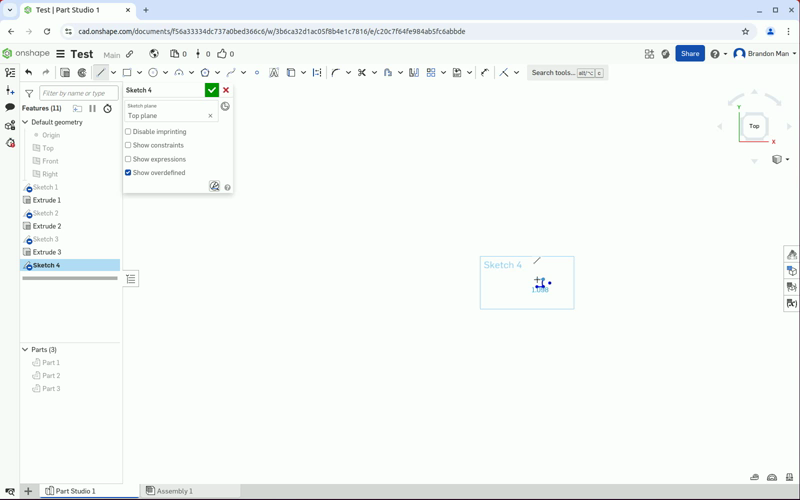
scroll(6)
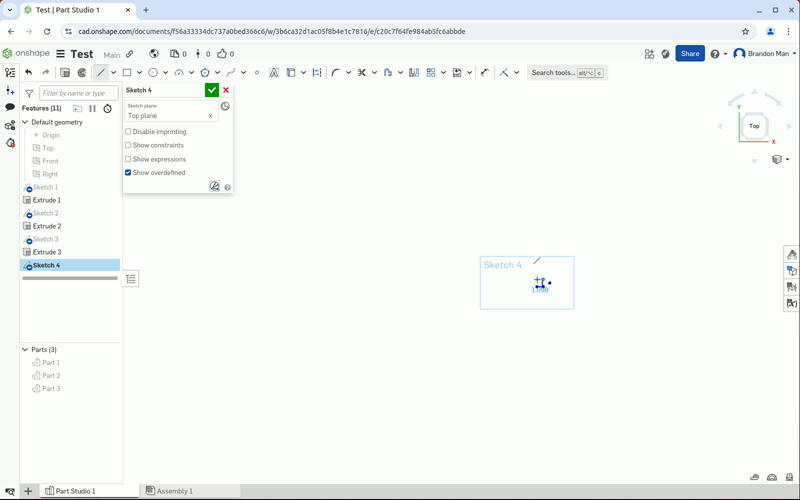
scroll(6)
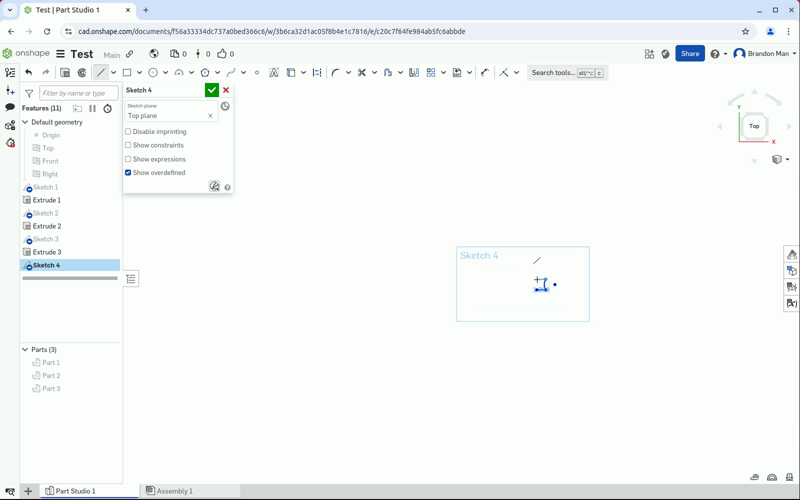
scroll(6)
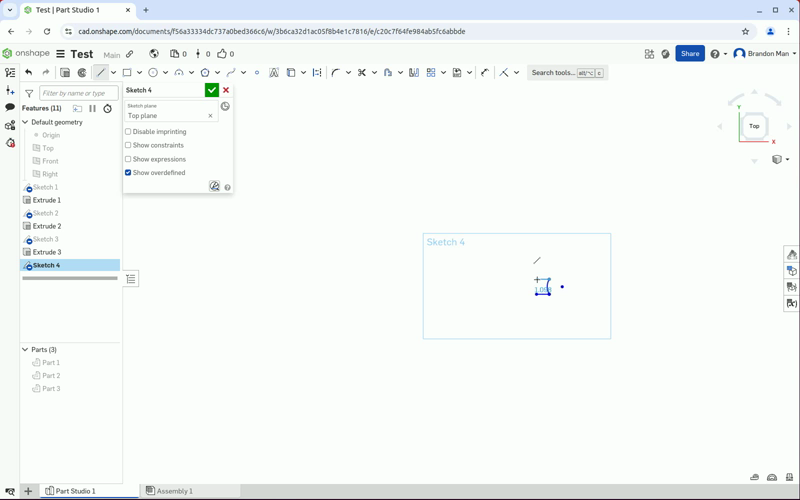
scroll(6)
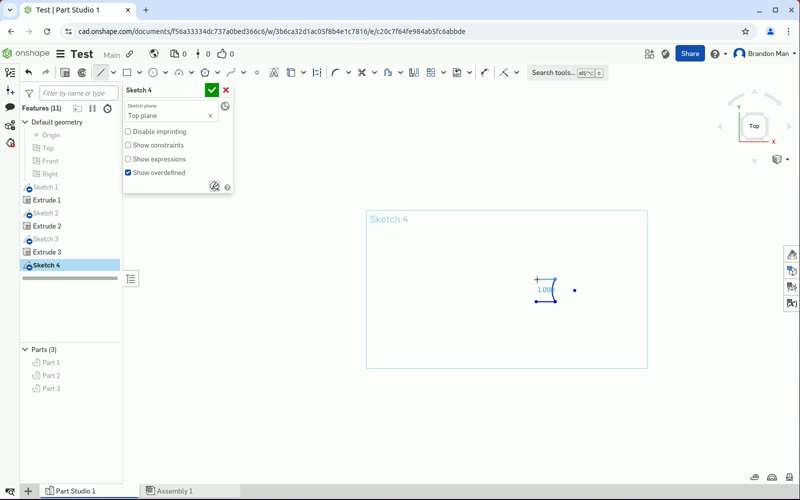
scroll(6)
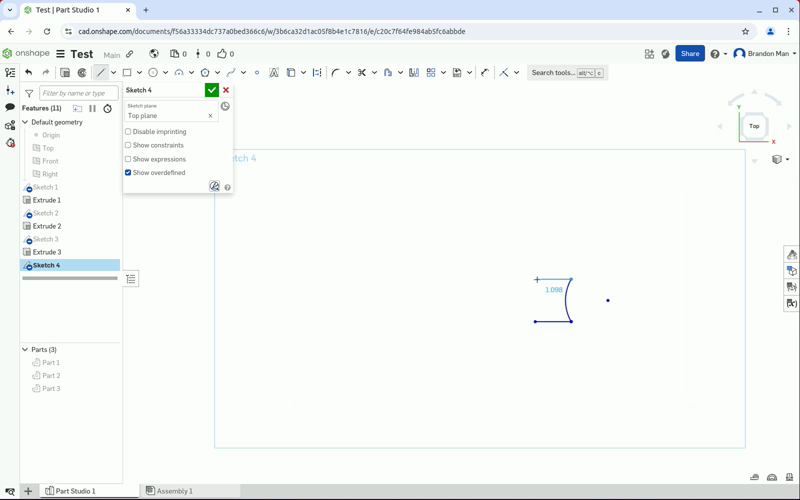
scroll(6)
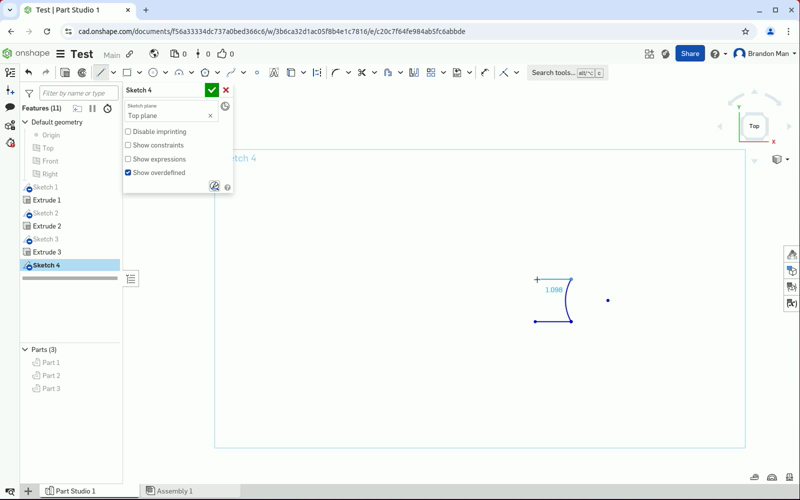
scroll(6)
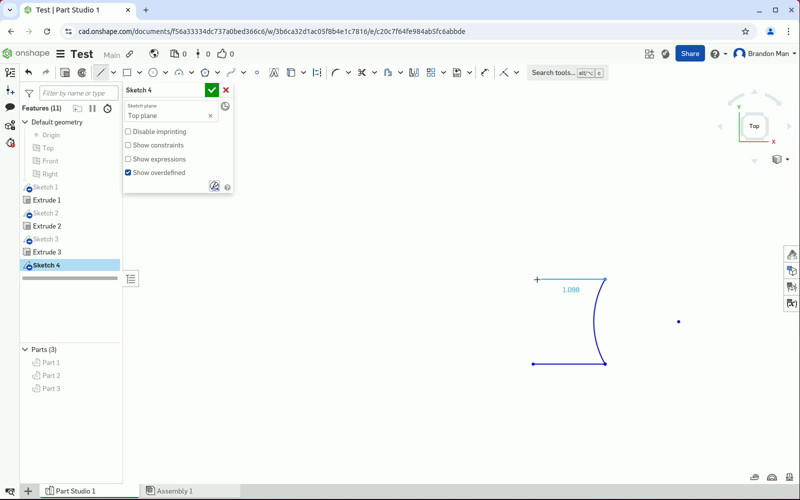
click(537, 279)
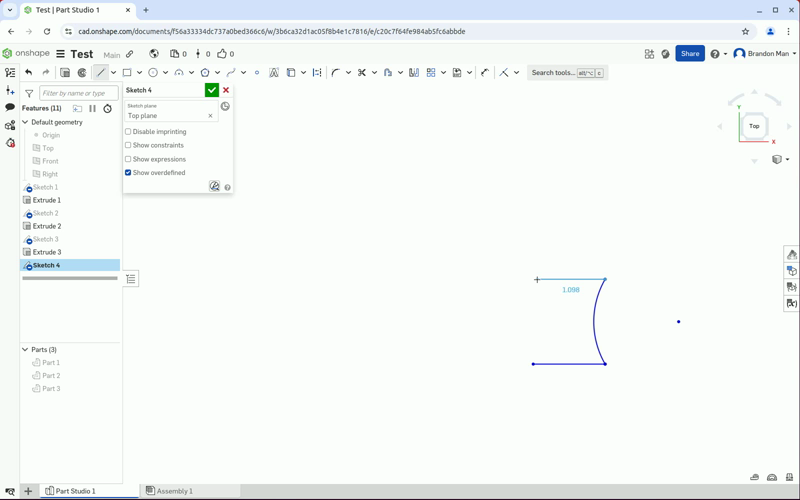
scroll(-6)
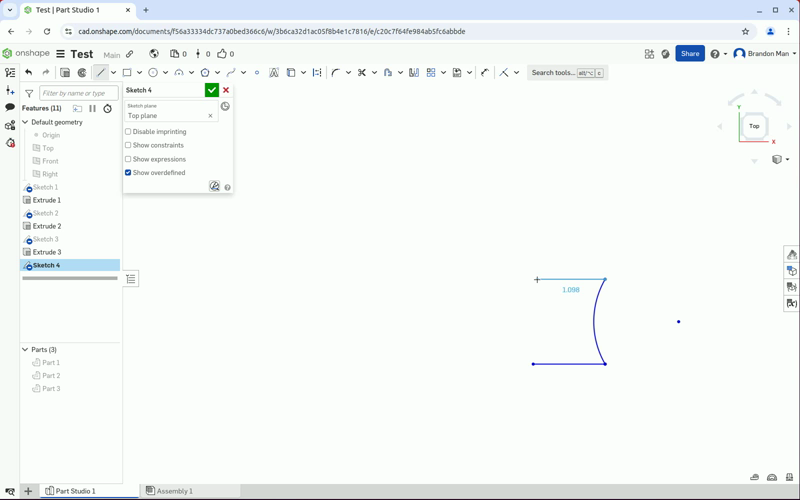
scroll(-6)
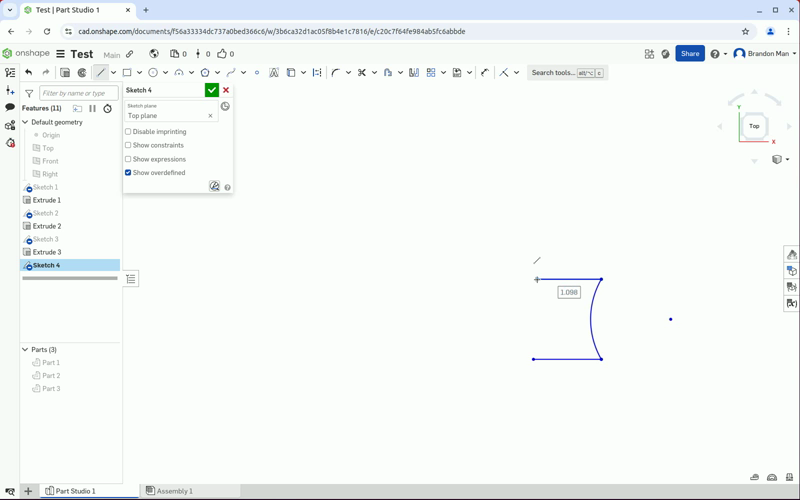
scroll(-6)
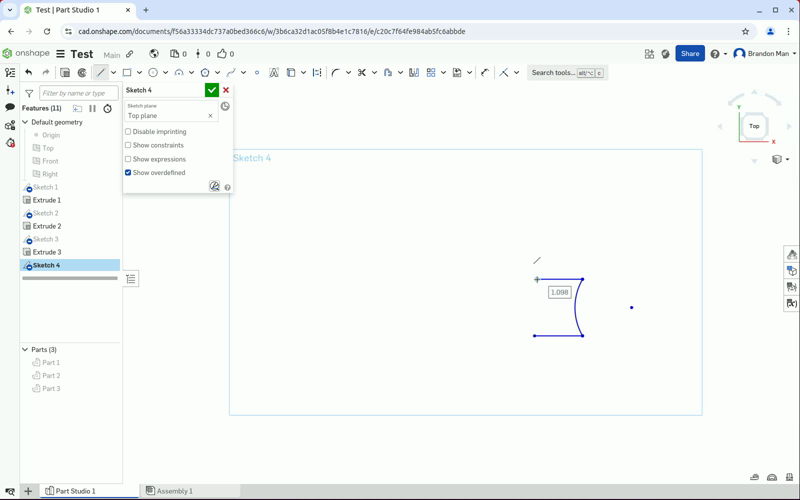
scroll(-6)
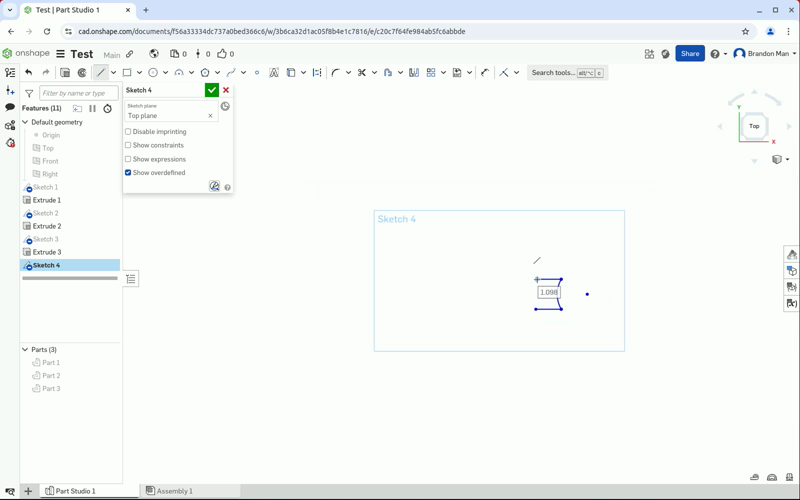
scroll(-6)
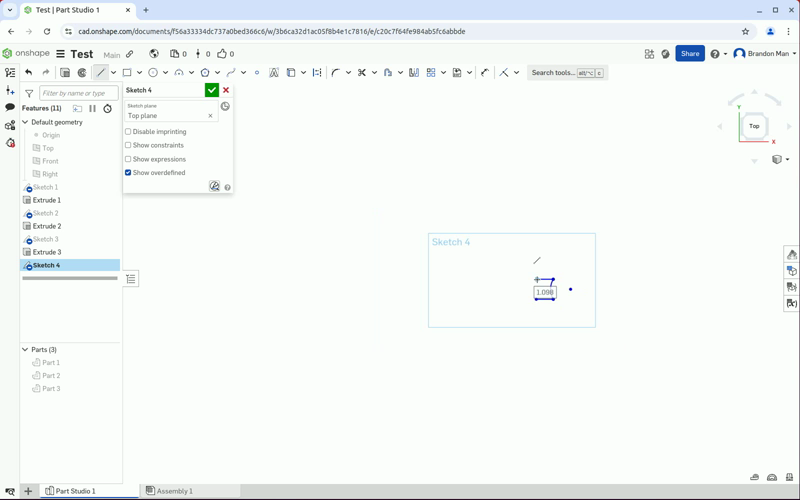
scroll(-6)
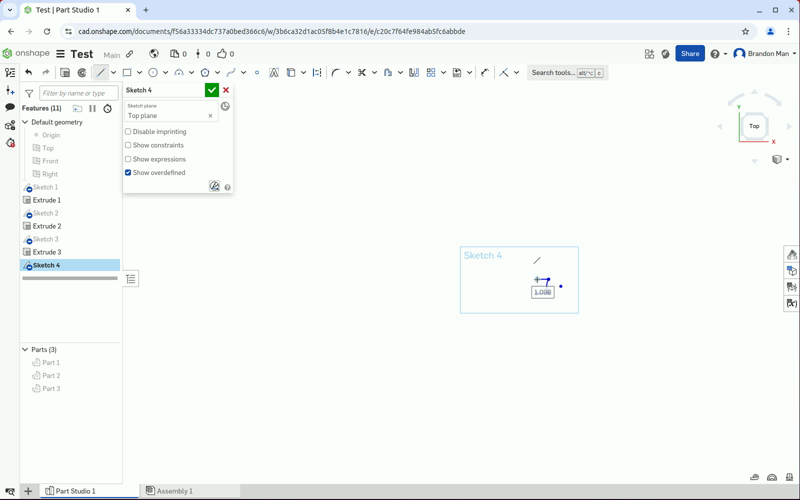
scroll(-6)
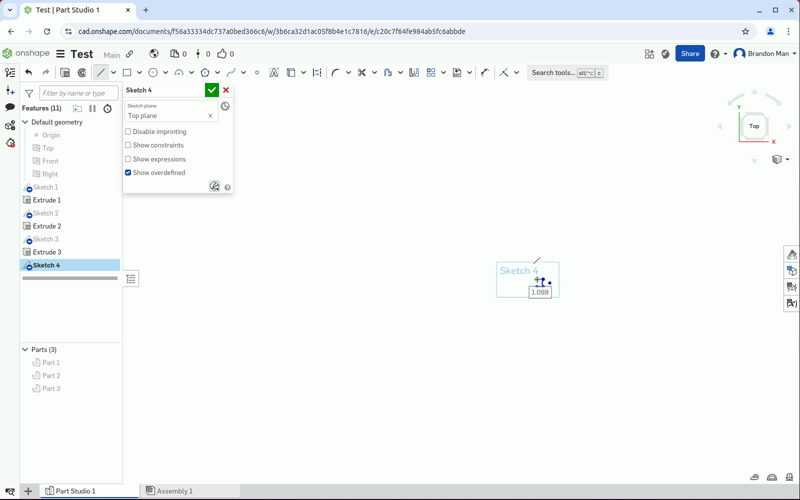
key_up(shift)
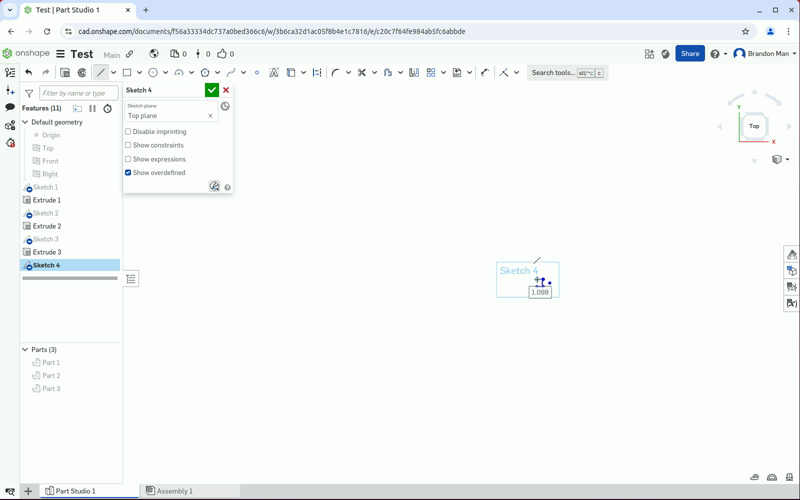
key(esc)
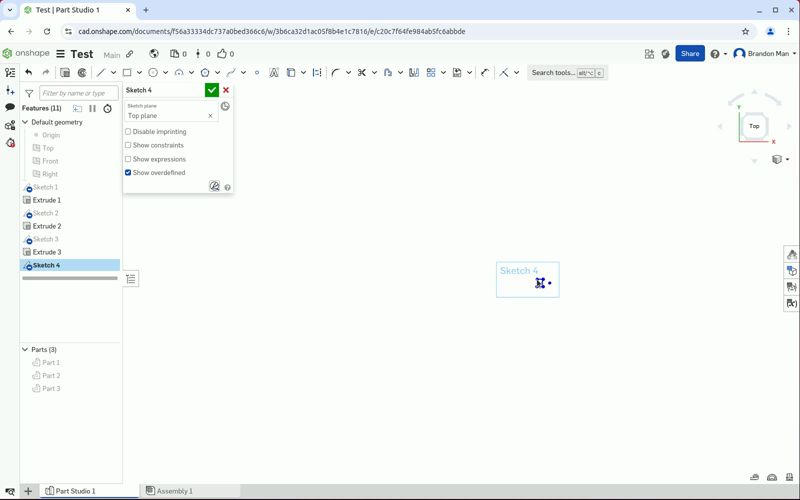
key(a)
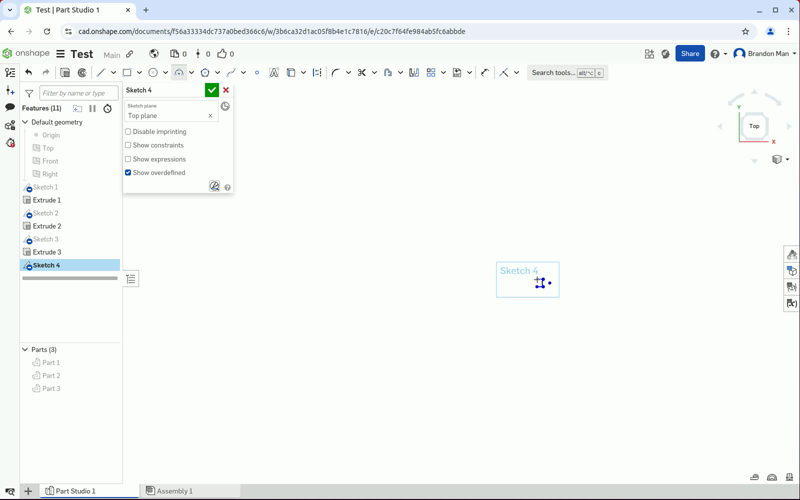
mouse_move(537, 279)
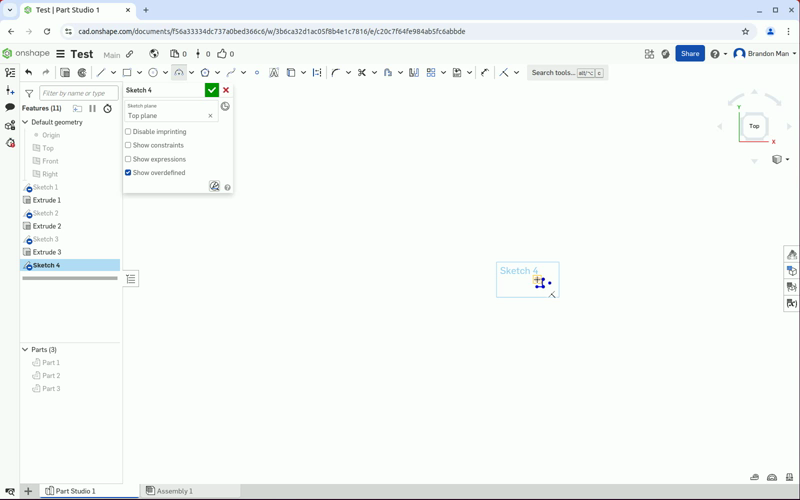
click(537, 279)
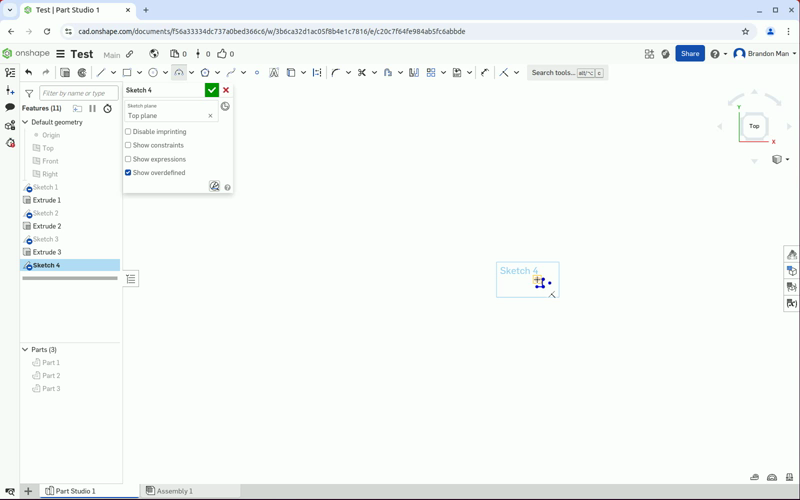
mouse_move(537, 286)
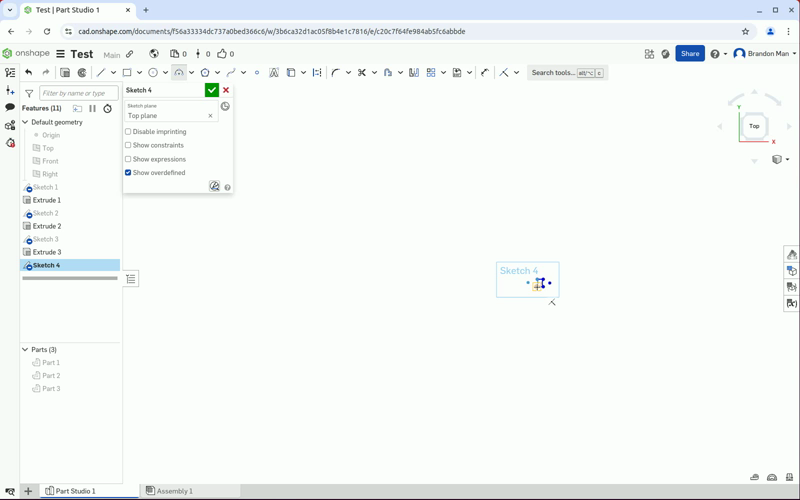
scroll(6)
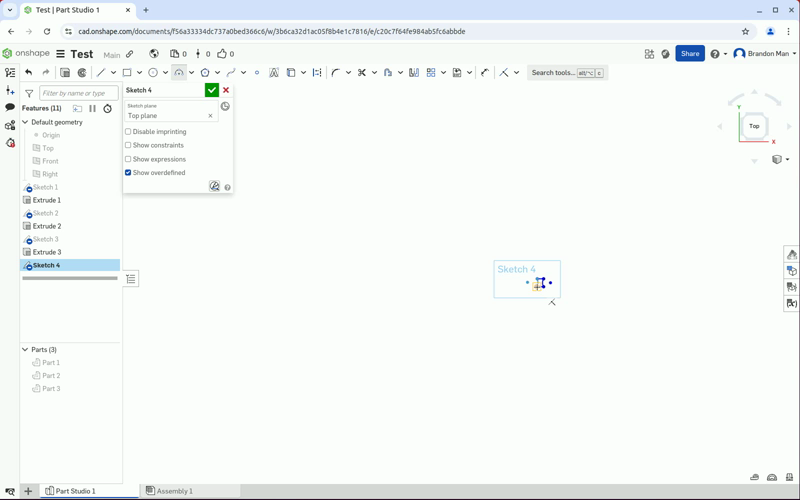
scroll(6)
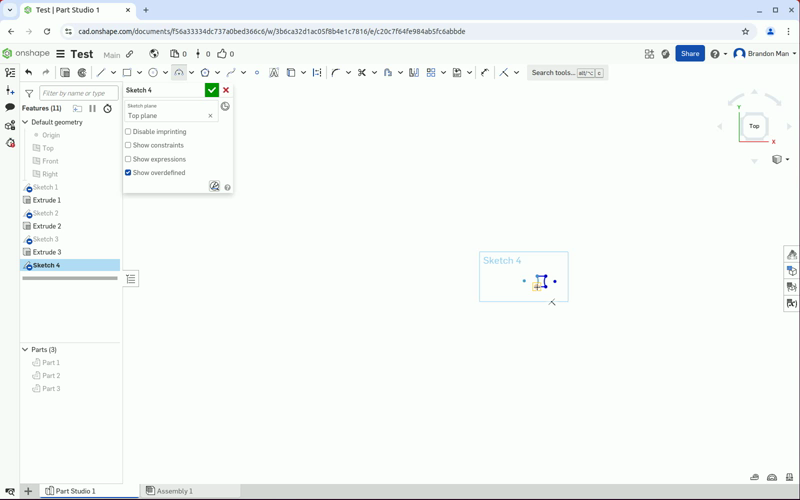
scroll(6)
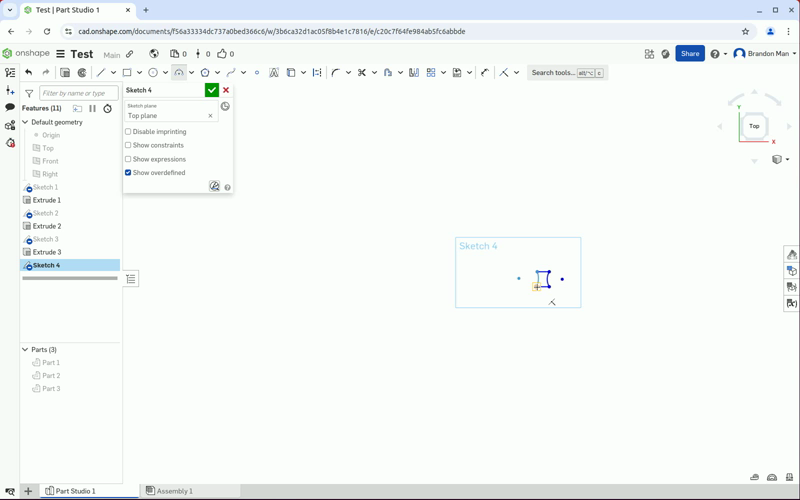
scroll(6)
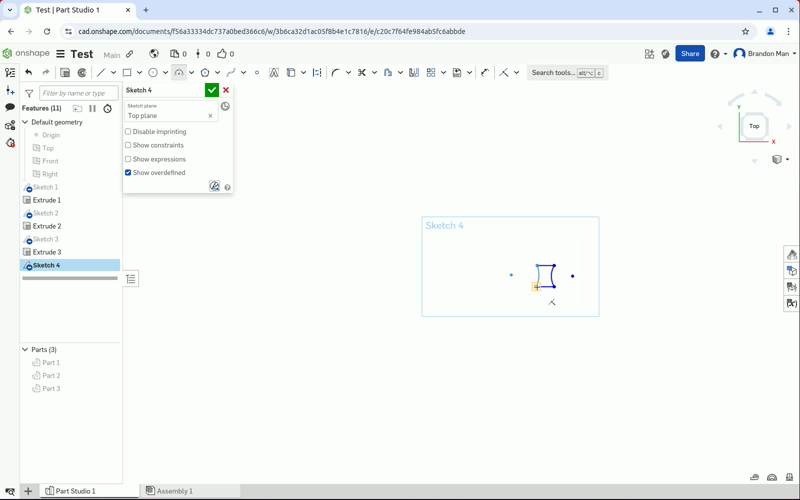
scroll(6)
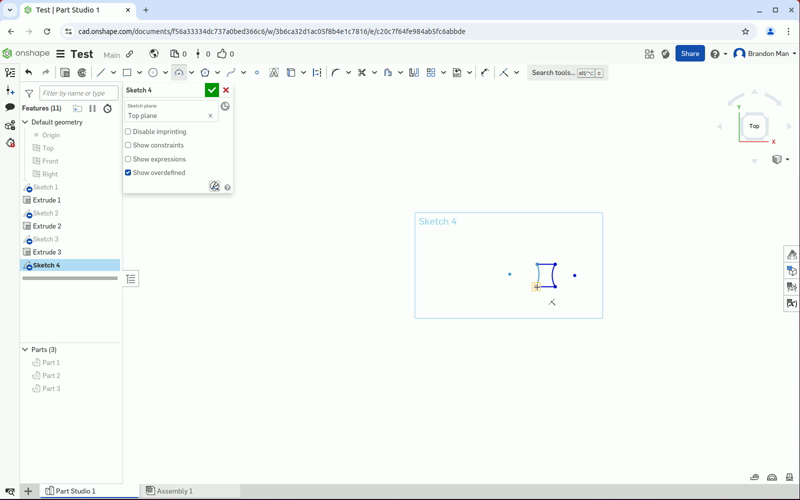
scroll(6)
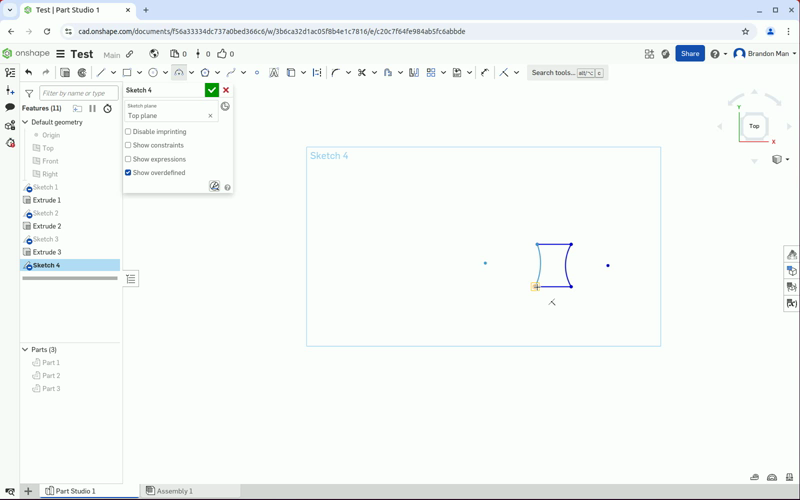
scroll(6)
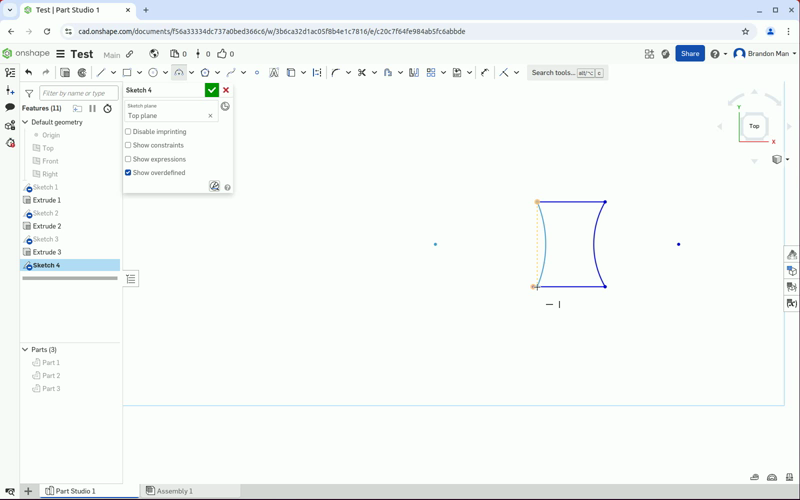
click(537, 286)
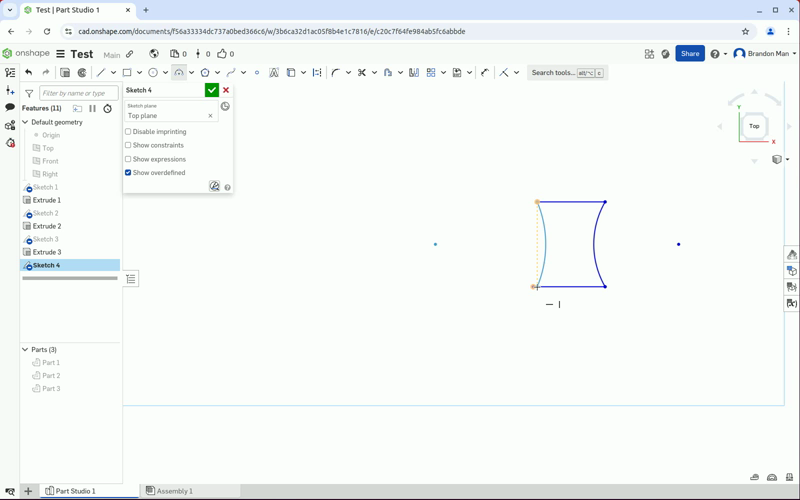
scroll(-6)
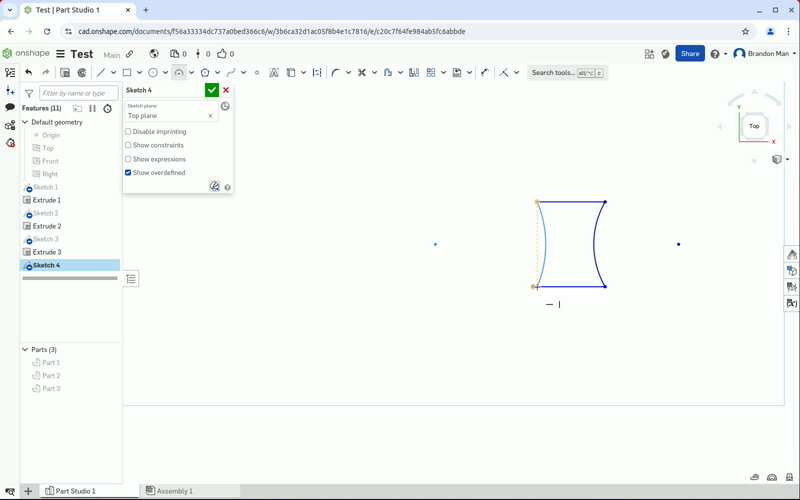
scroll(-6)
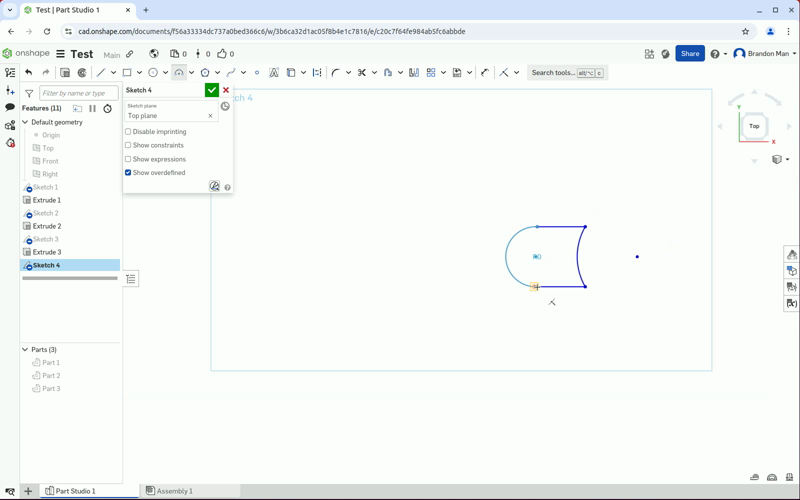
scroll(-6)
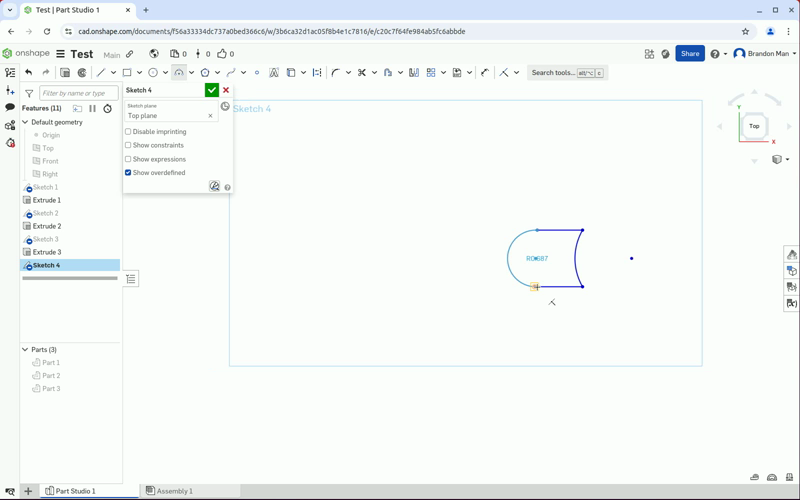
scroll(-6)
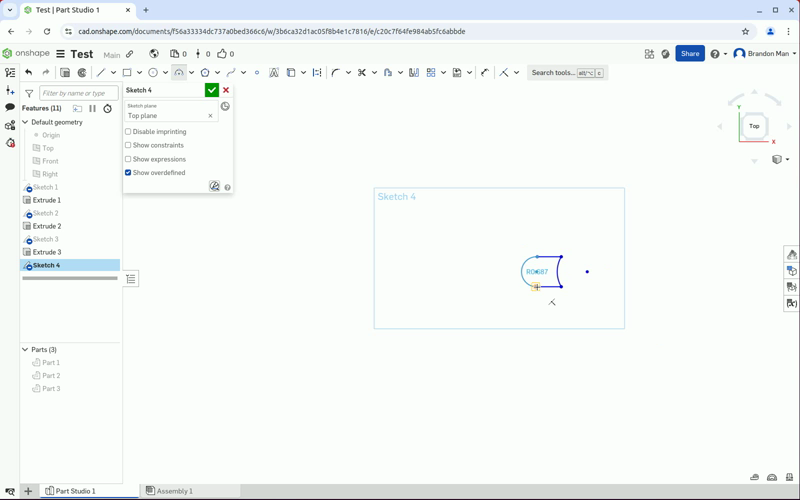
scroll(-6)
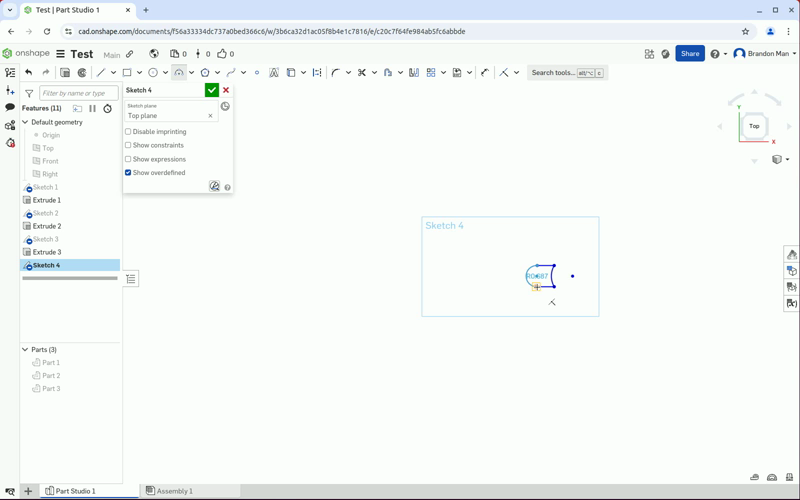
scroll(-6)
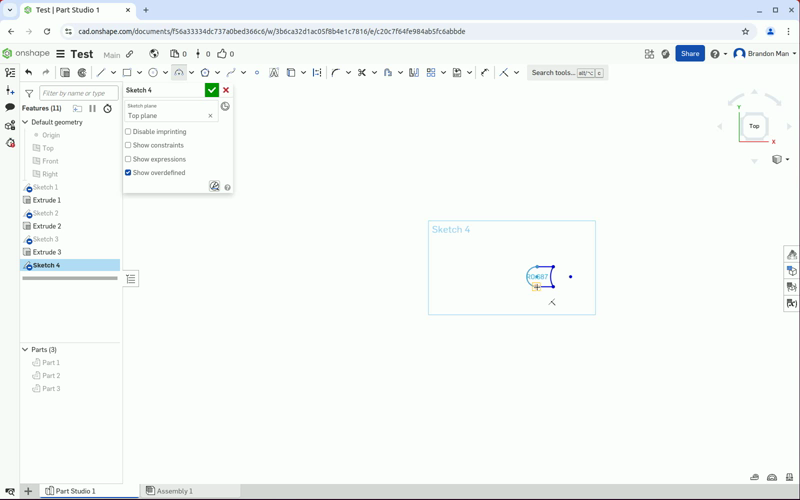
scroll(-6)
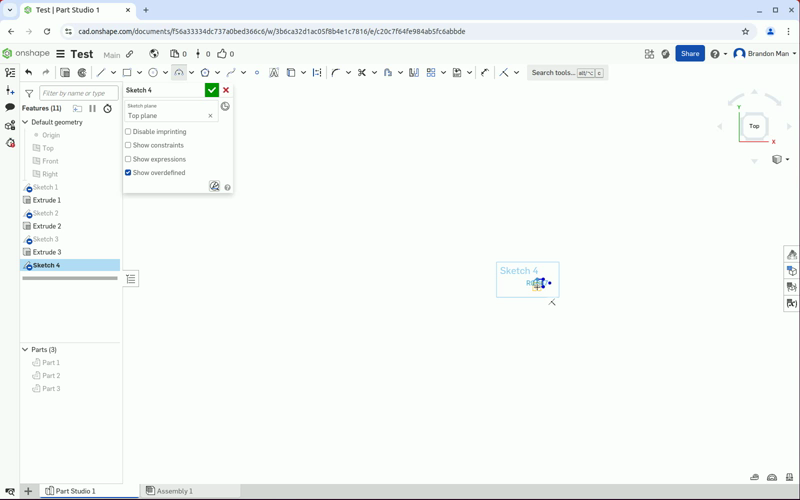
key_down(shift)
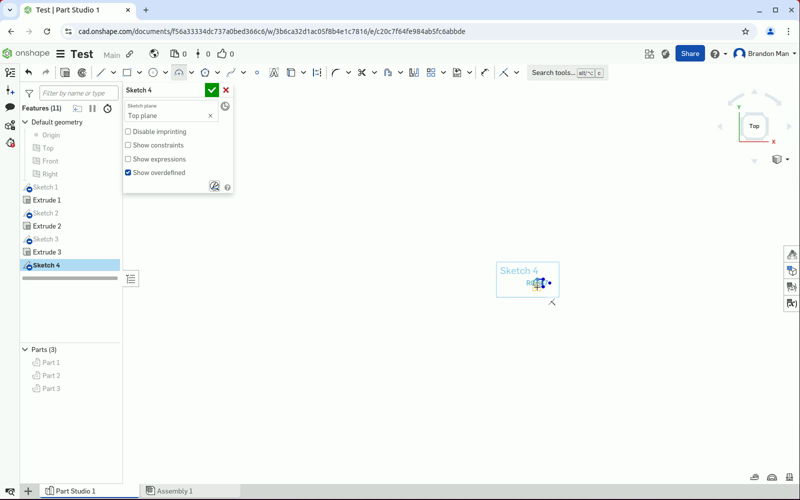
mouse_move(536, 282)
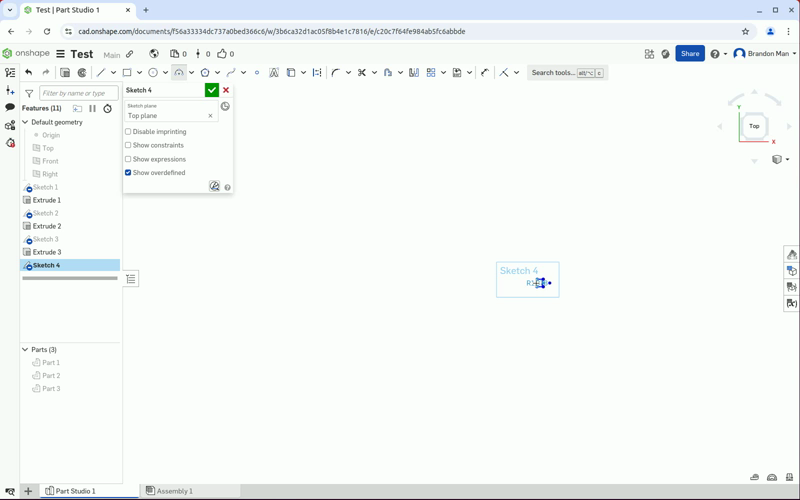
scroll(6)
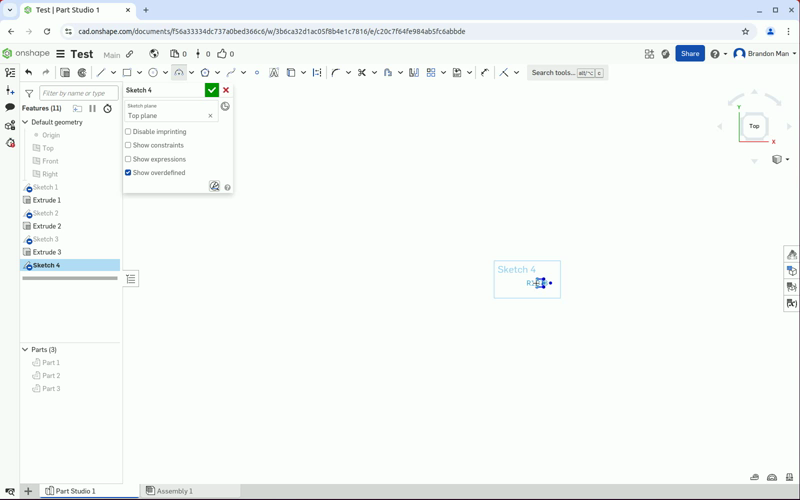
scroll(6)
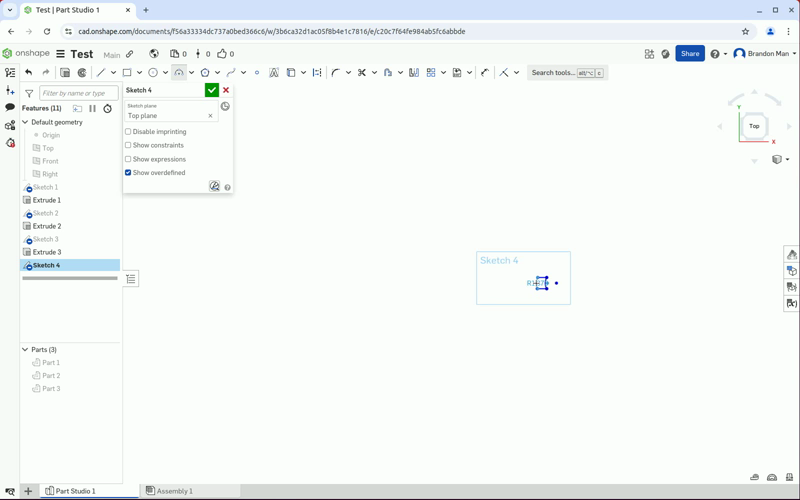
scroll(6)
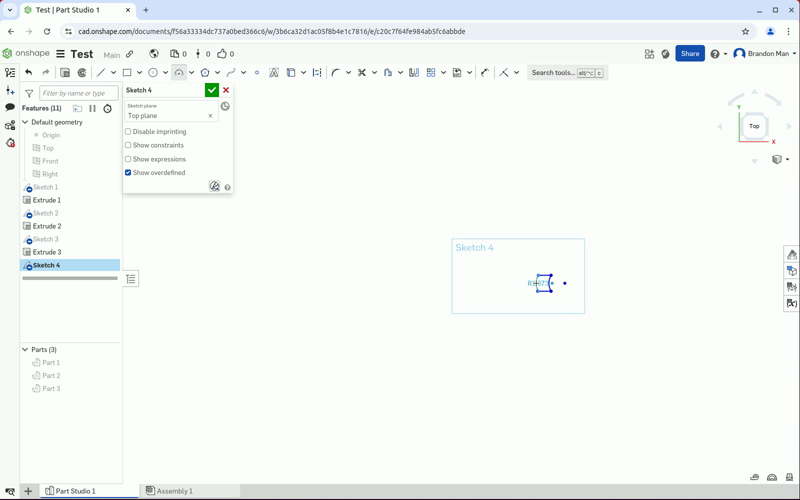
scroll(6)
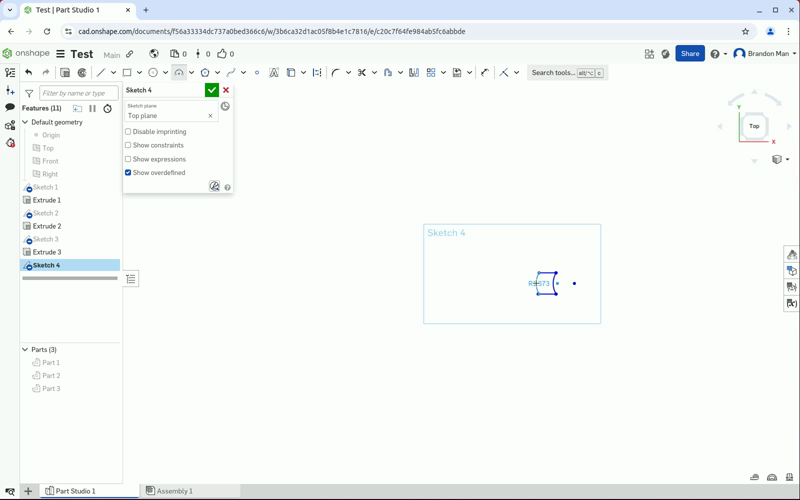
scroll(6)
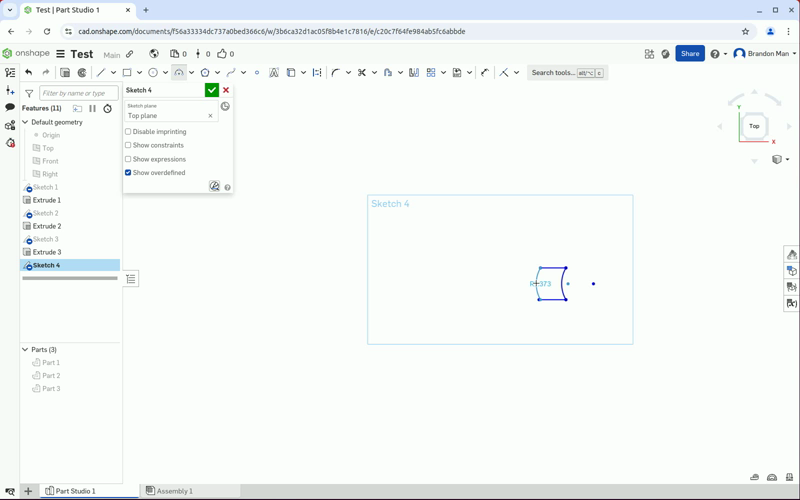
scroll(6)
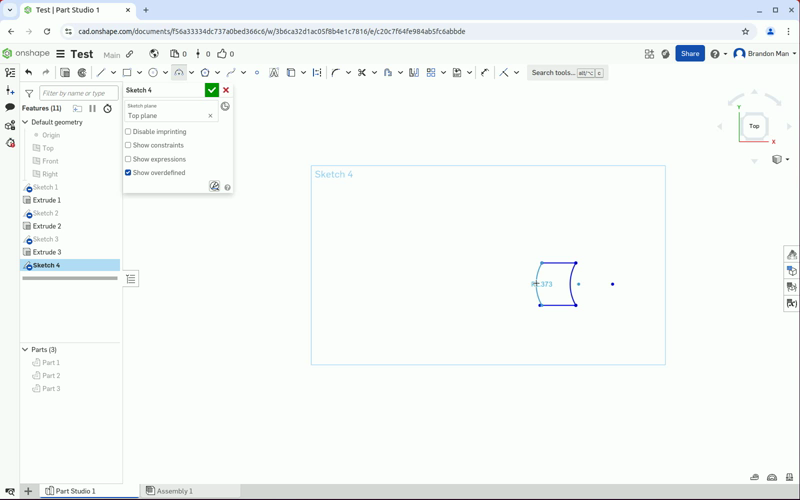
scroll(6)
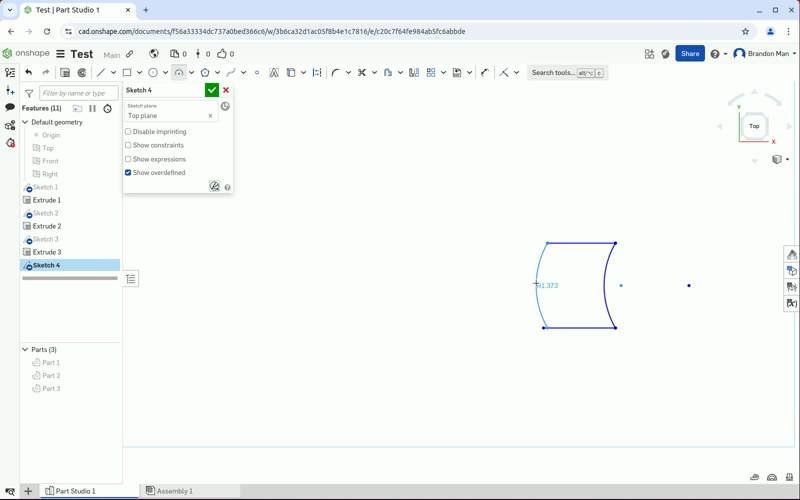
click(536, 282)
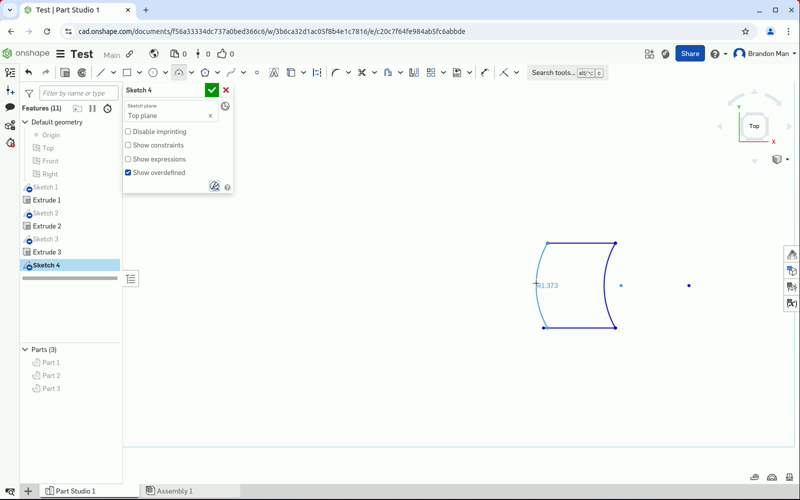
scroll(-6)
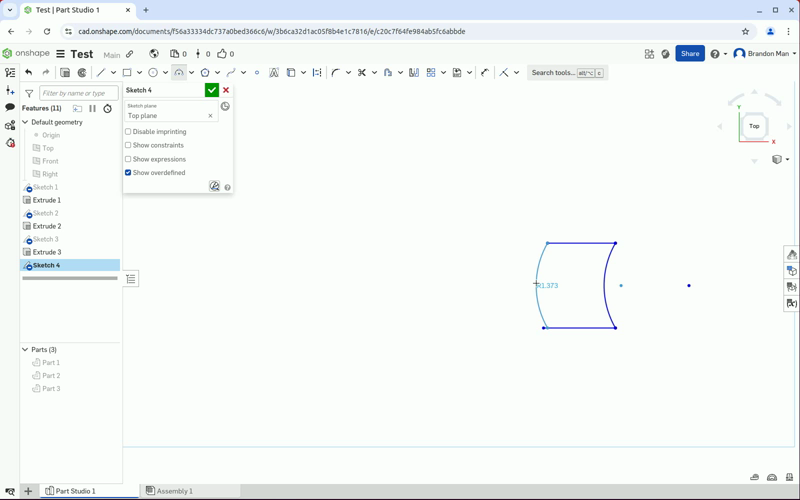
scroll(-6)
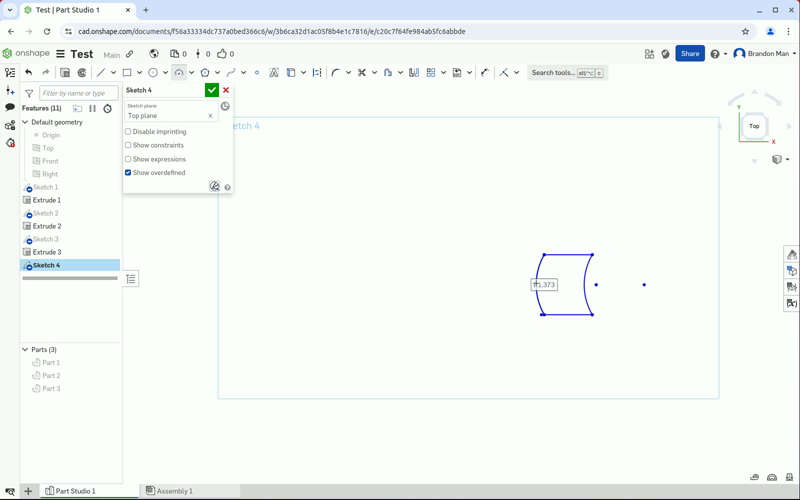
scroll(-6)
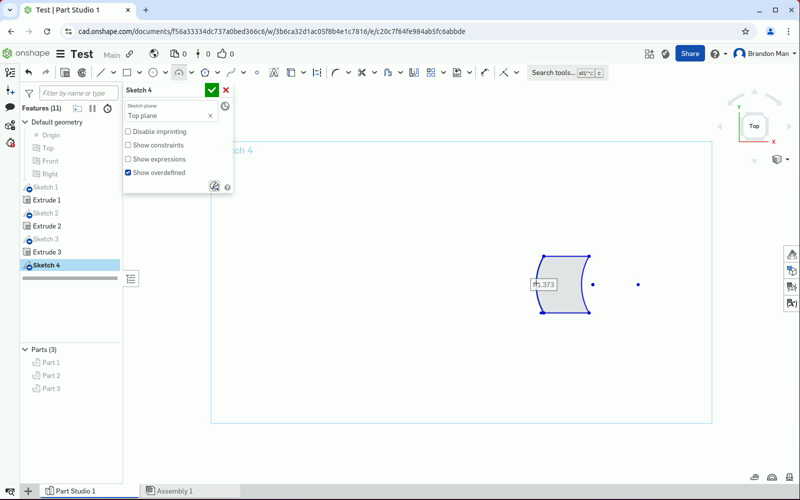
scroll(-6)
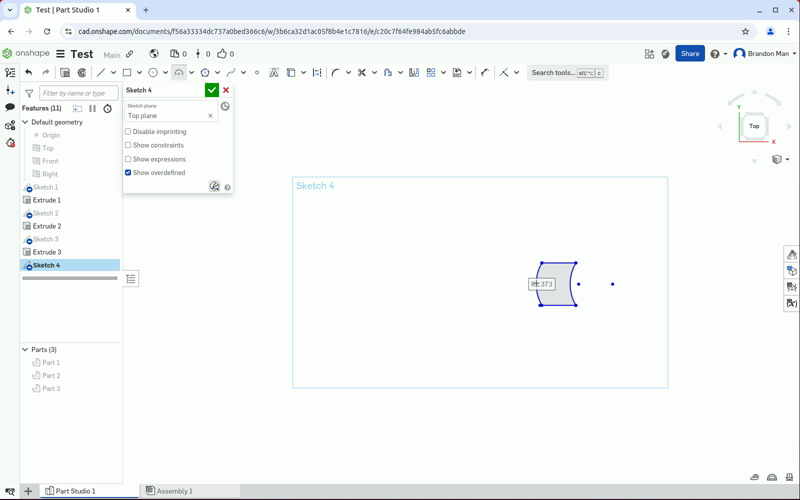
scroll(-6)
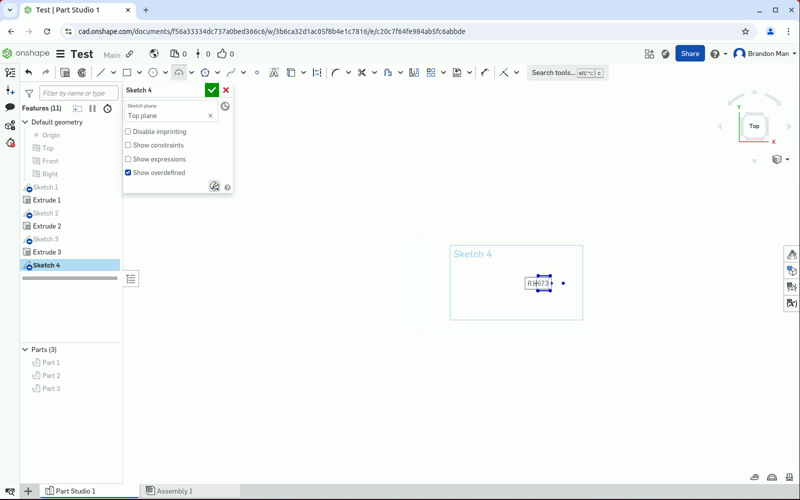
scroll(-6)
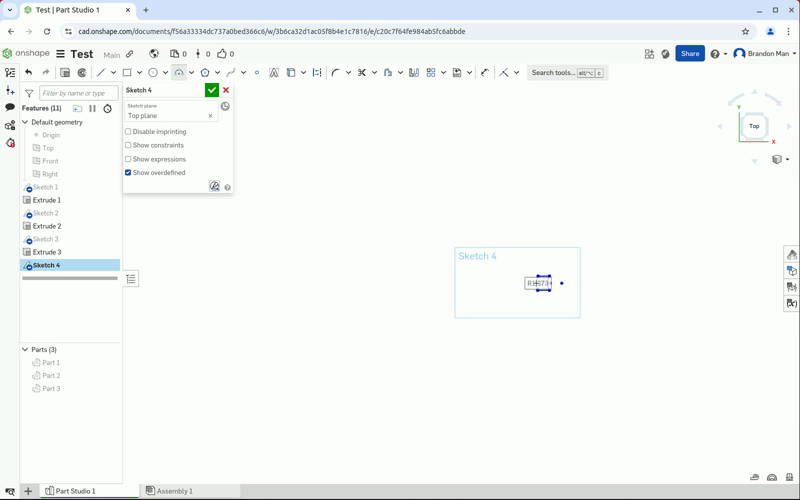
scroll(-6)
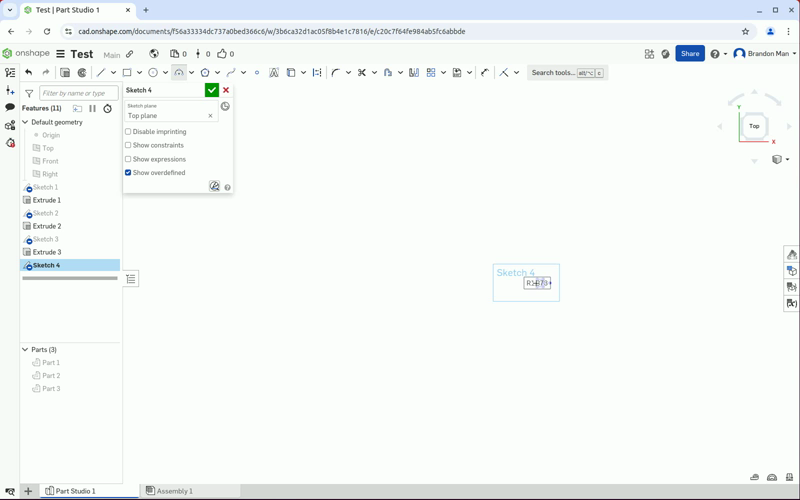
key_up(shift)
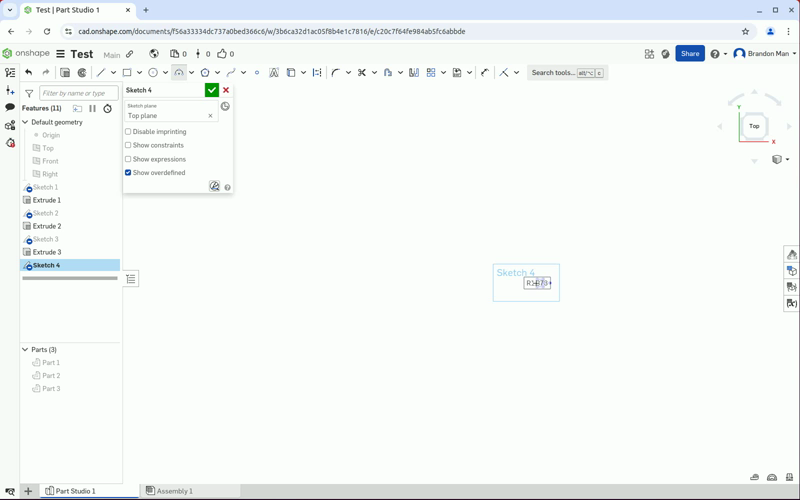
key(esc)
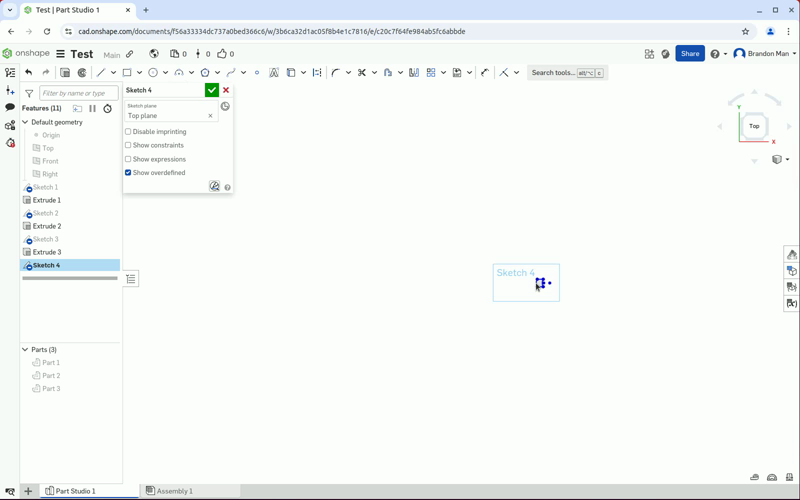
mouse_move(538, 282)
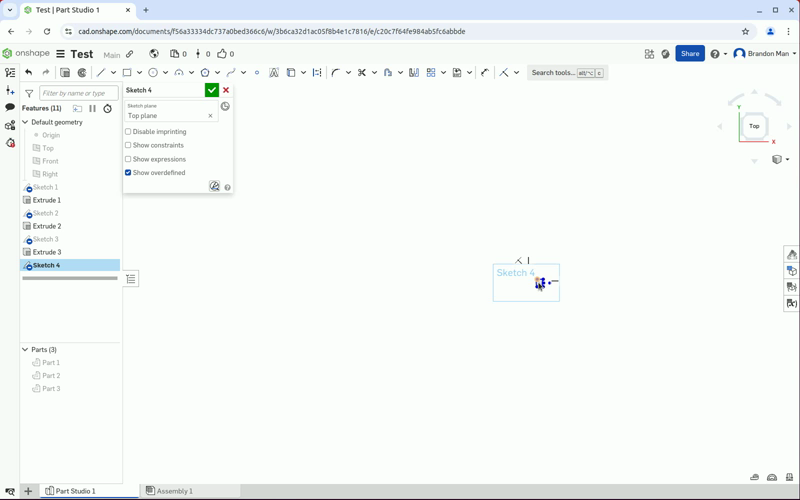
scroll(6)
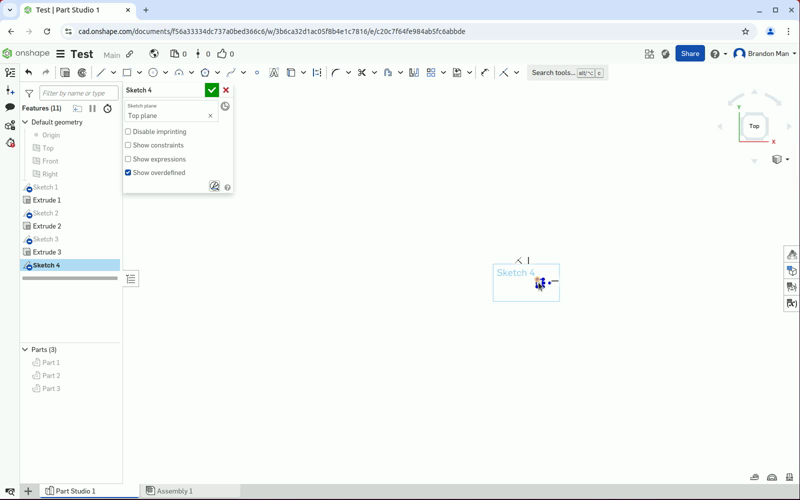
scroll(6)
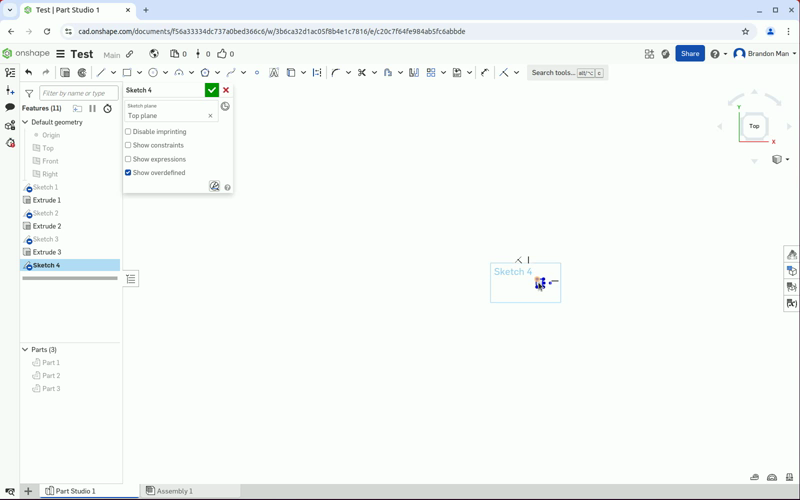
scroll(6)
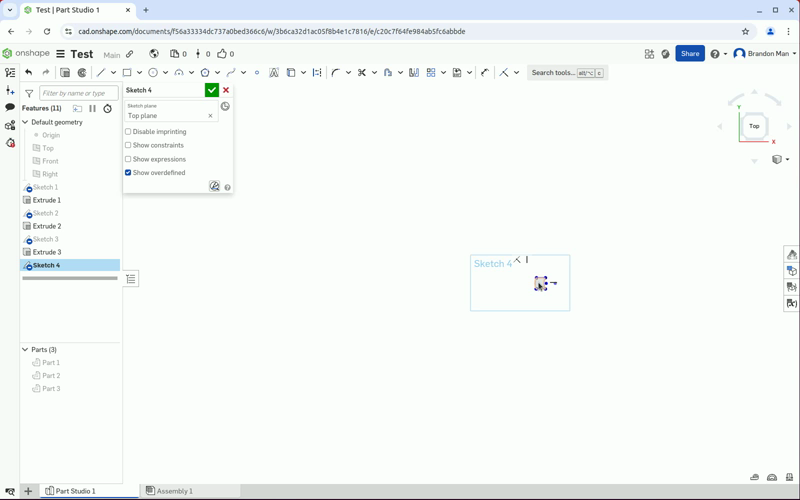
scroll(6)
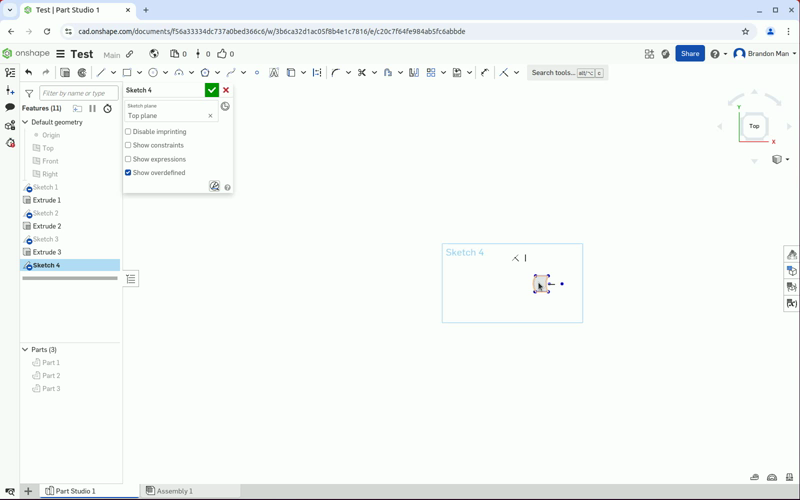
scroll(6)
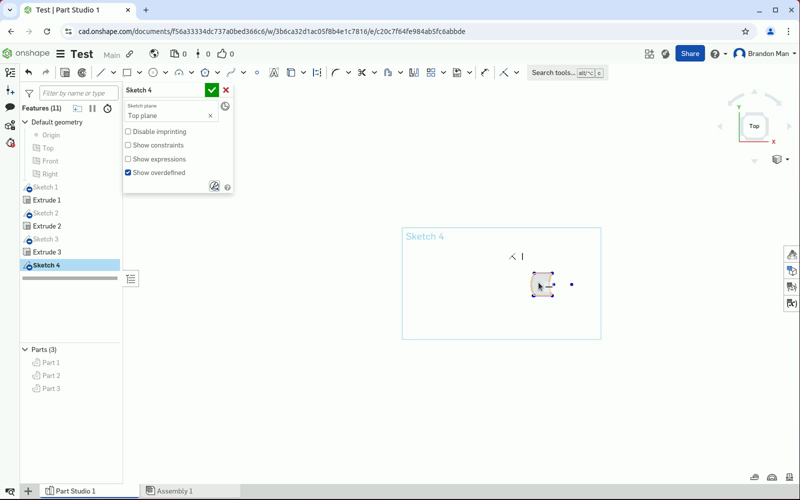
scroll(6)
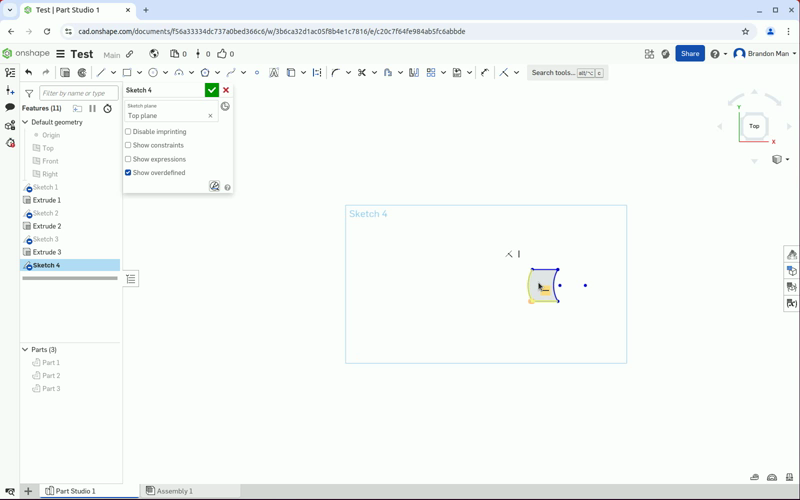
scroll(6)
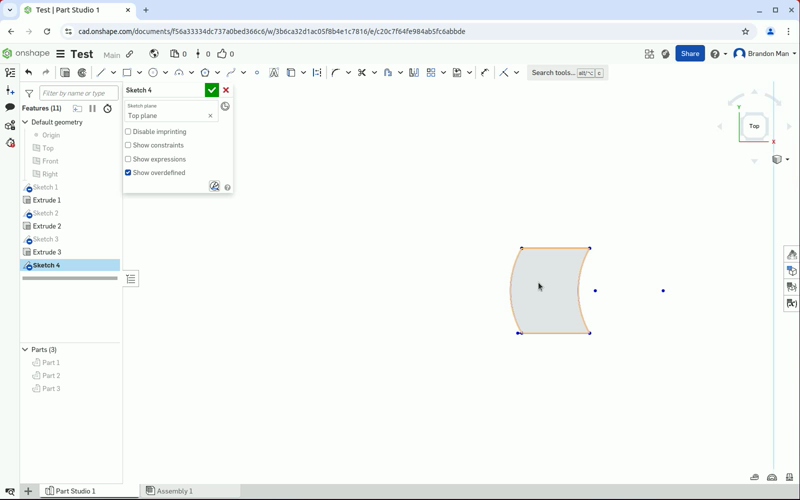
click(538, 282)
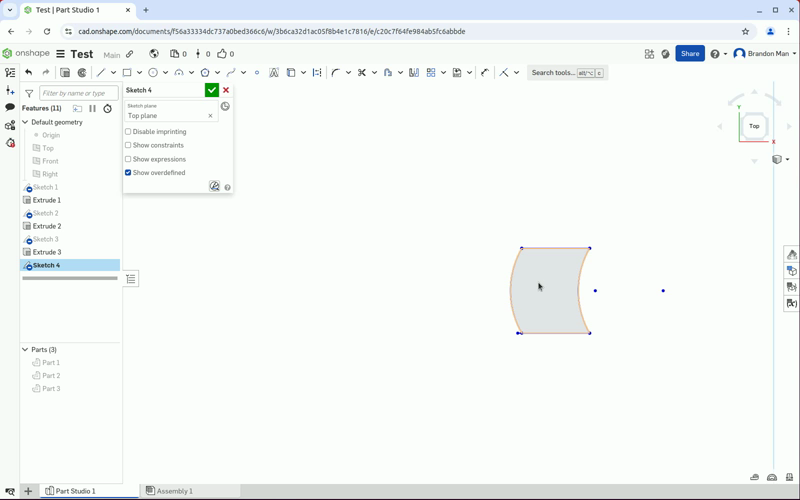
scroll(-6)
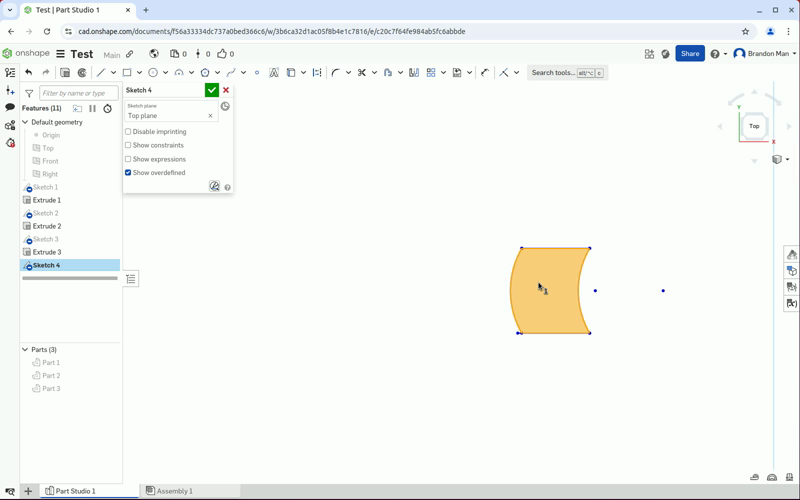
scroll(-6)
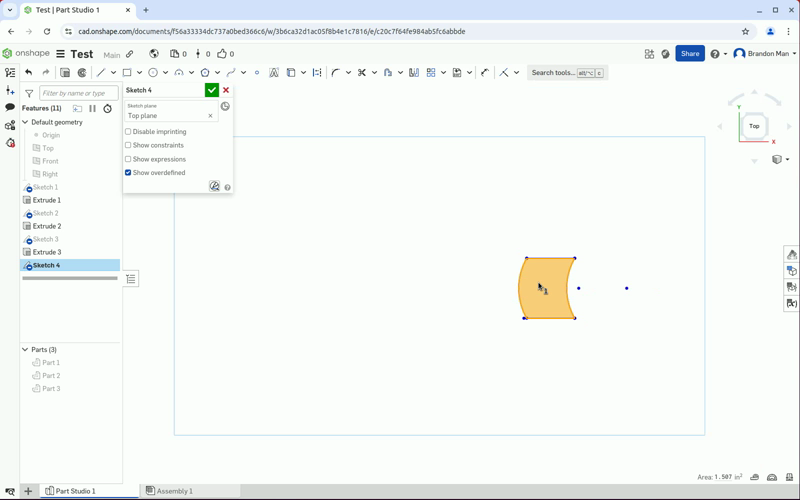
scroll(-6)
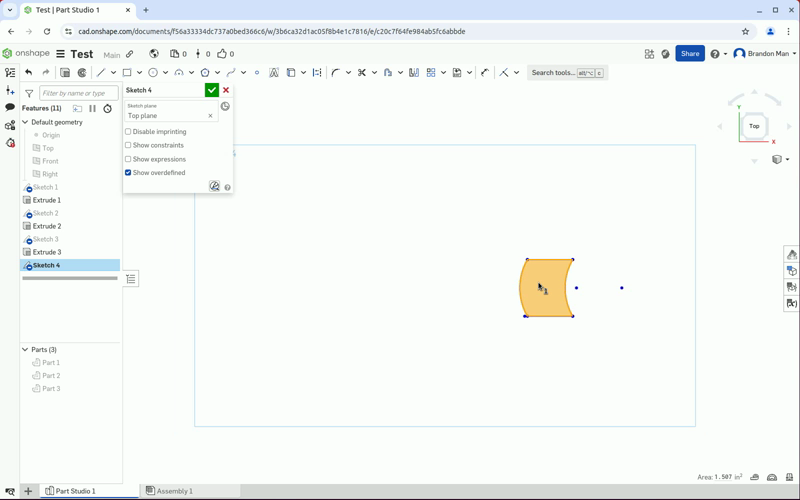
scroll(-6)
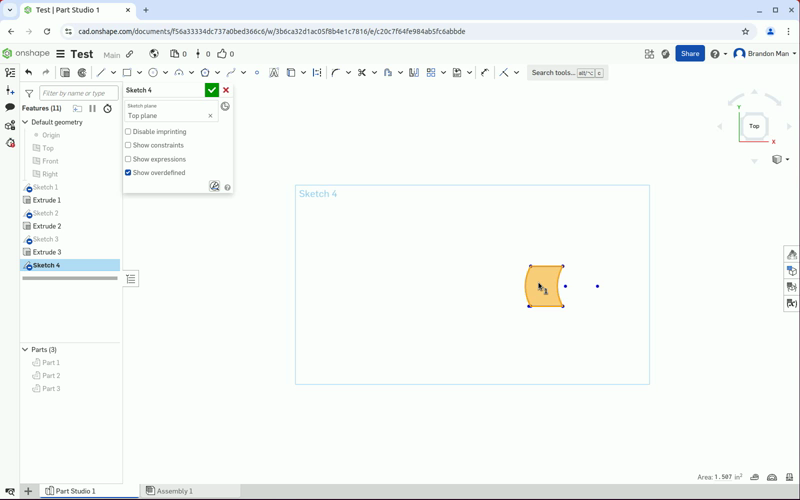
scroll(-6)
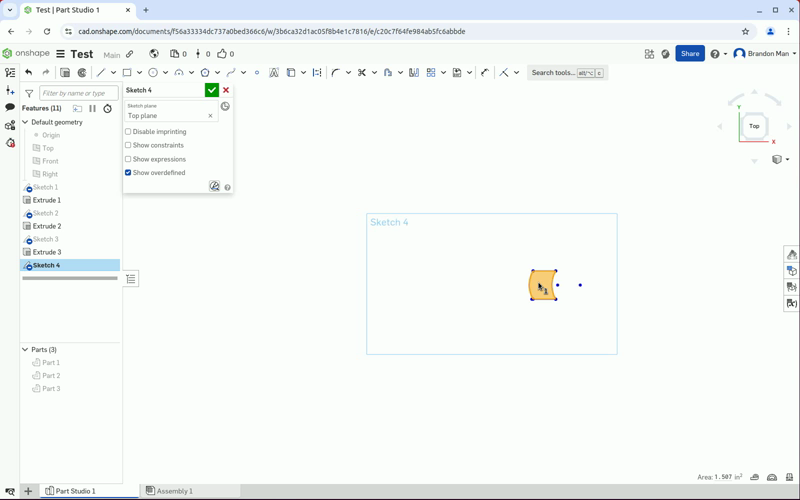
scroll(-6)
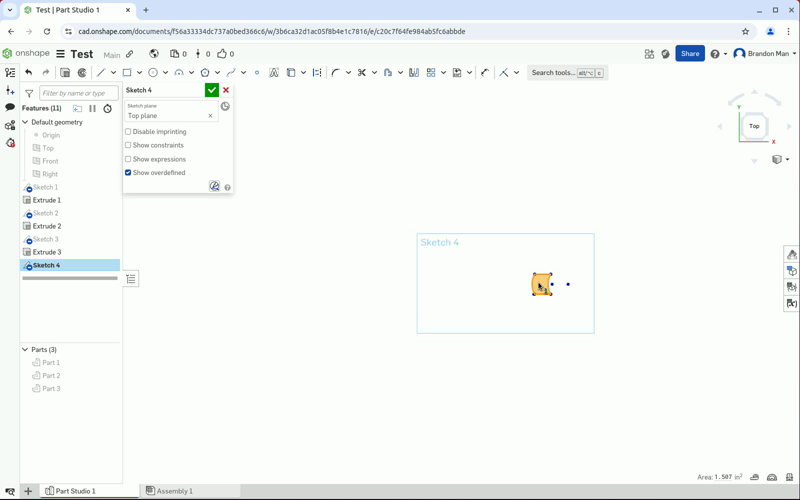
scroll(-6)
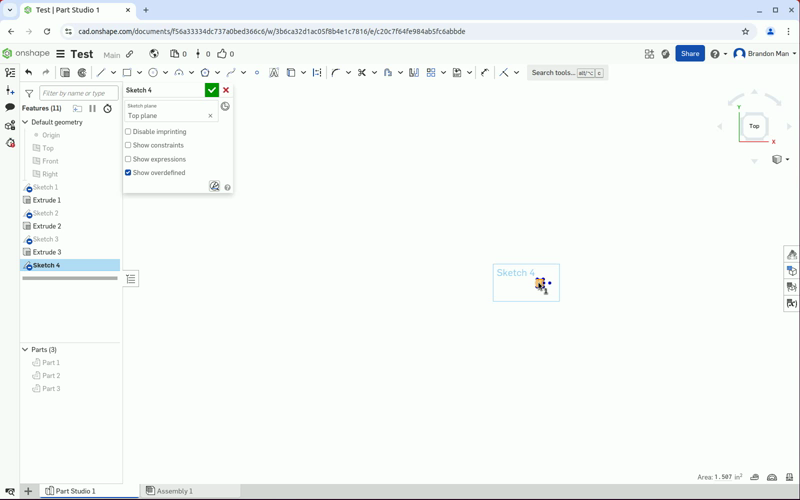
mouse_move(73, 352)
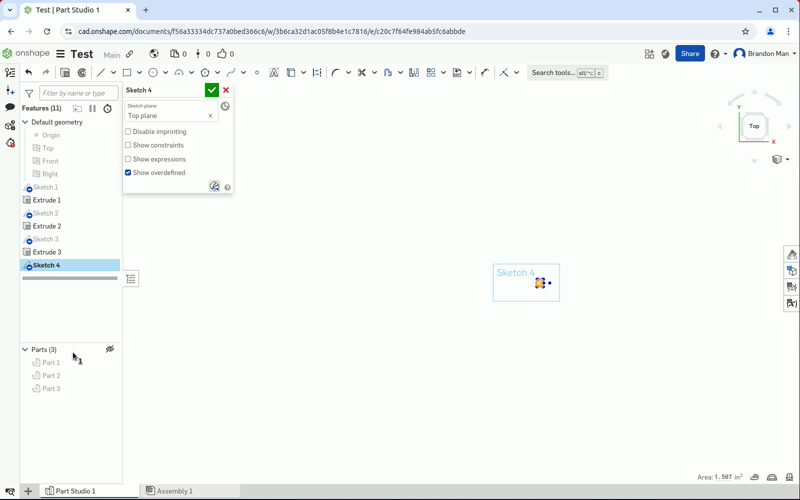
key(shift+y)
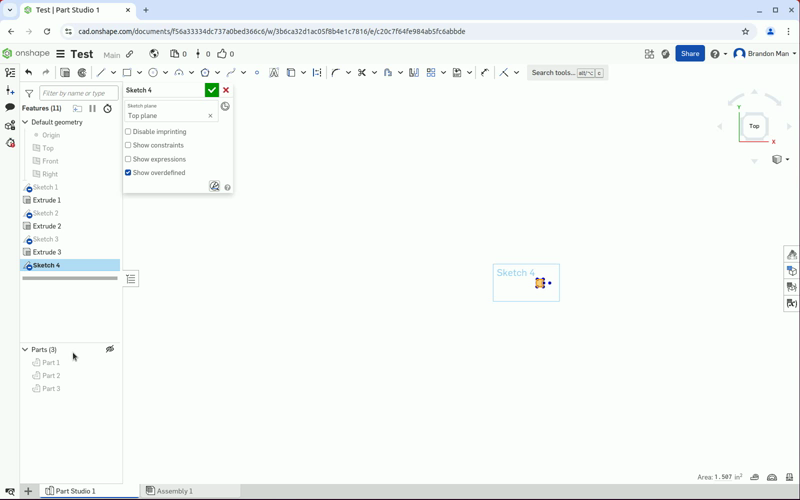
key(shift+e)
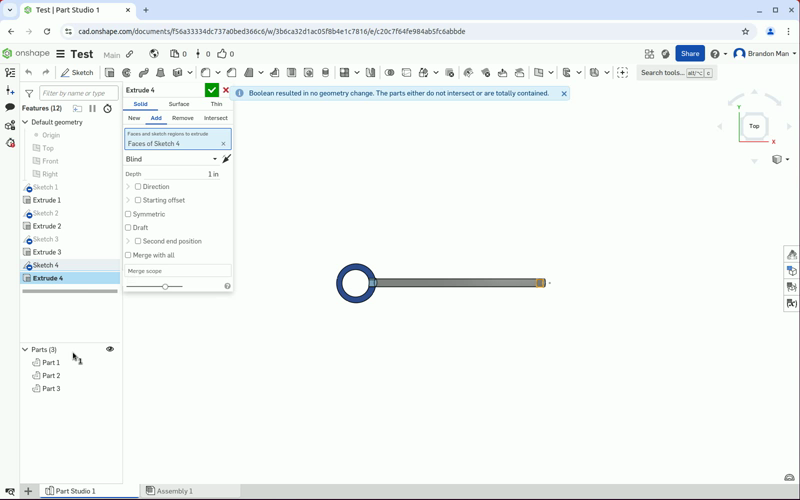
mouse_move(143, 106)
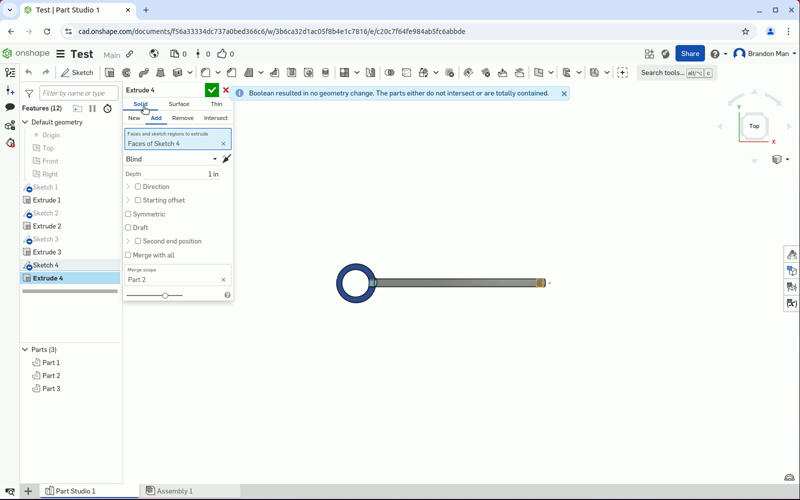
click(143, 106)
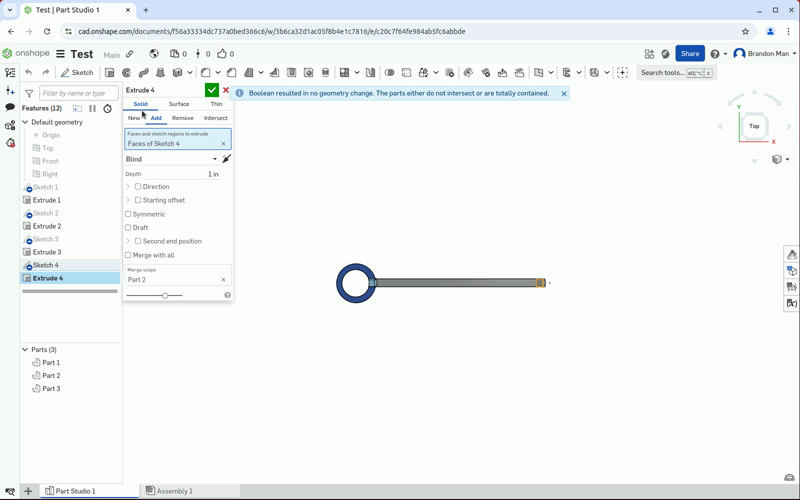
mouse_move(137, 120)
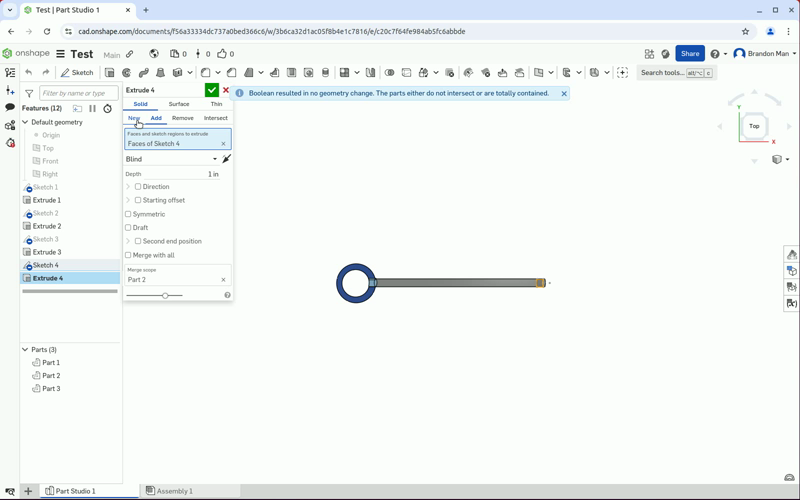
click(137, 120)
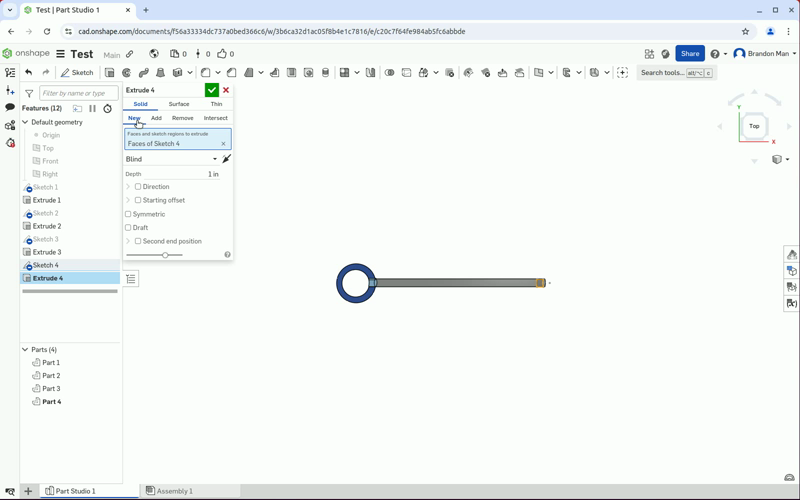
key(tab, 4)
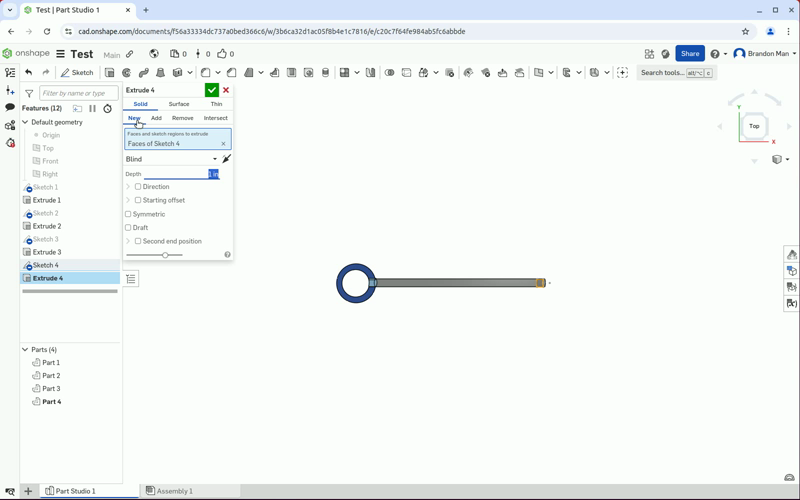
text(15.405)
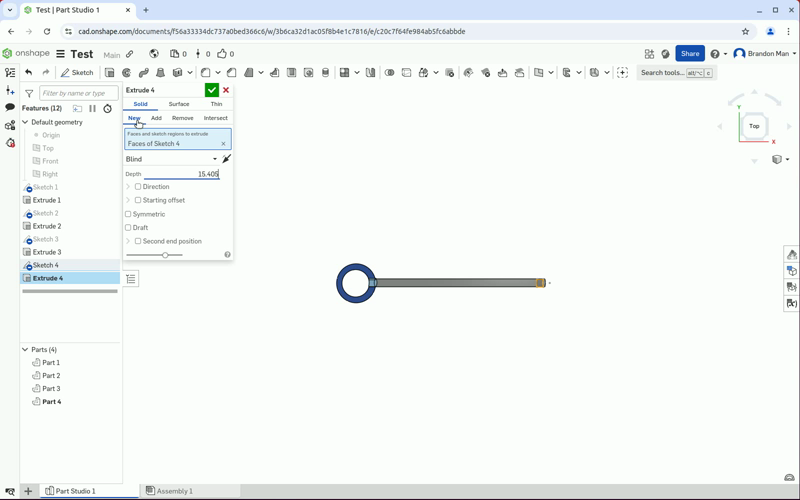
key(enter)
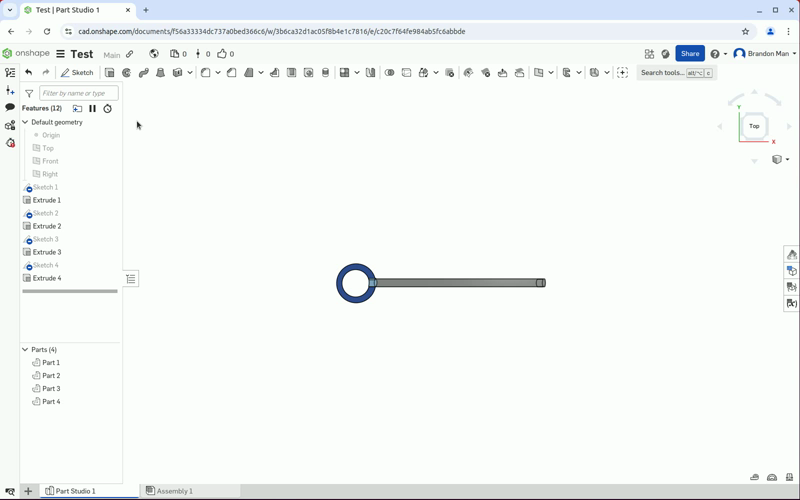
key(shift+h)
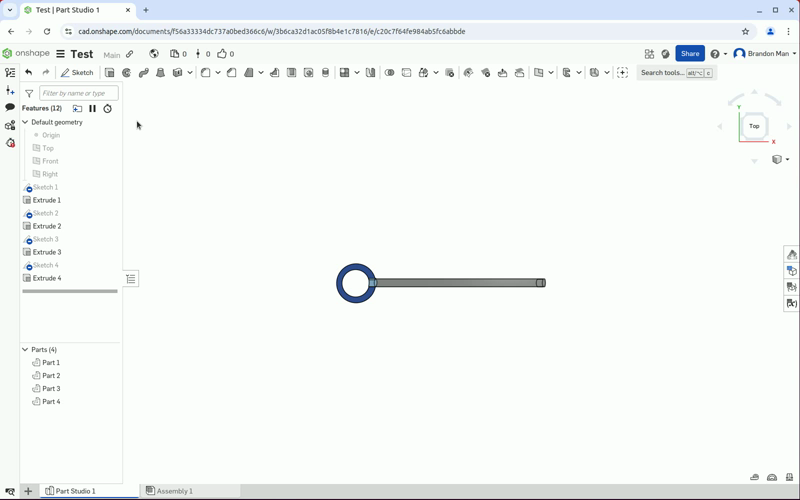
key(shift+h)
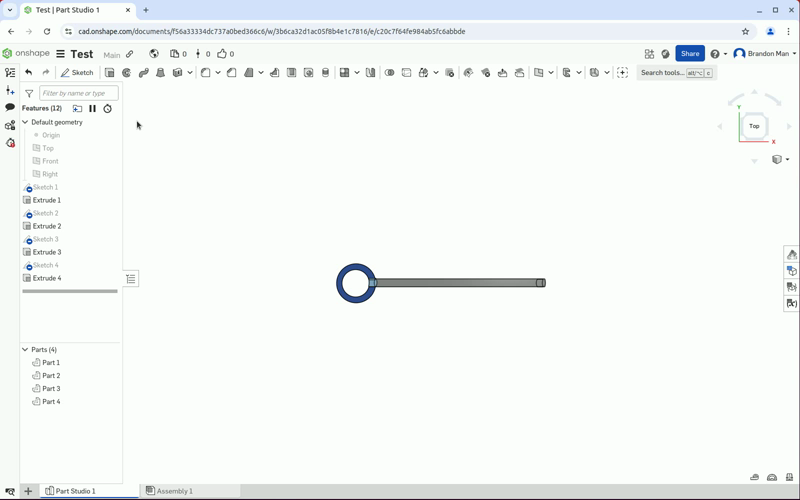
mouse_move(73, 189)
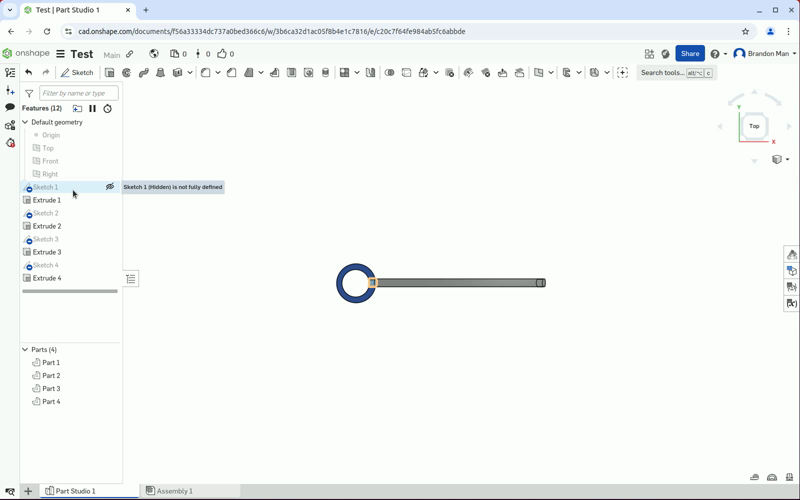
click(73, 189)
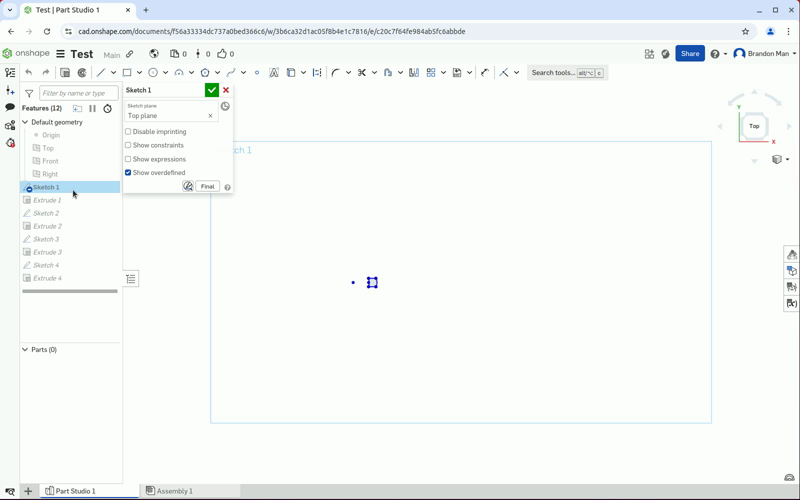
mouse_move(229, 92)
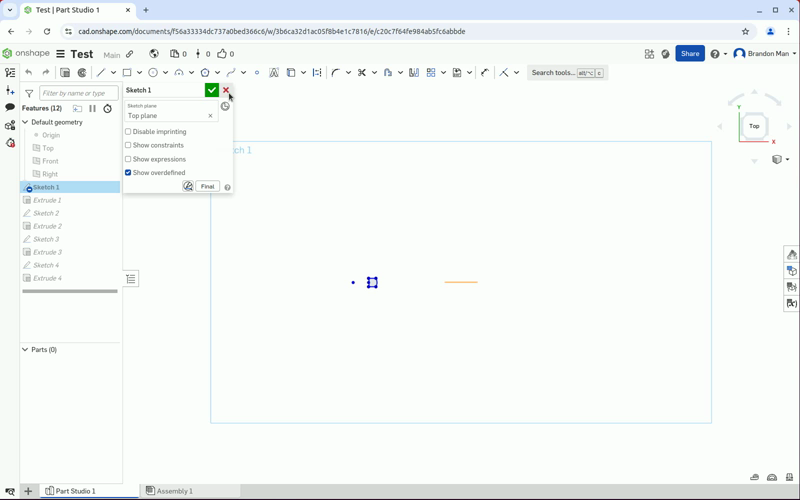
click(229, 92)
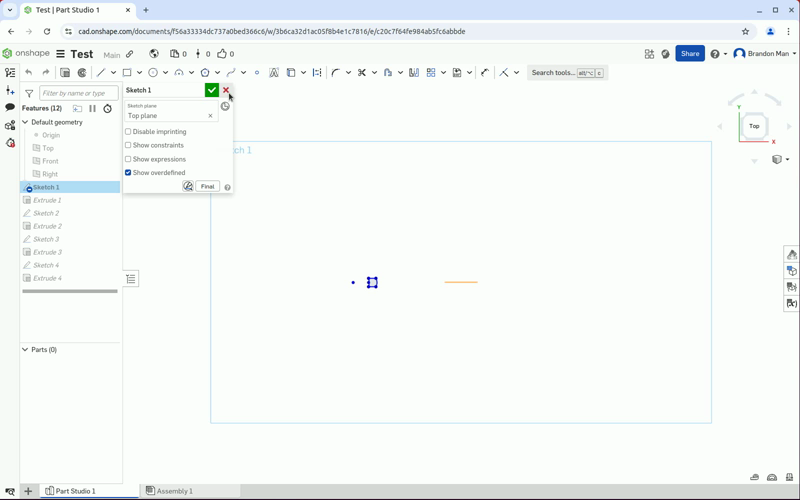
key(shift+s)
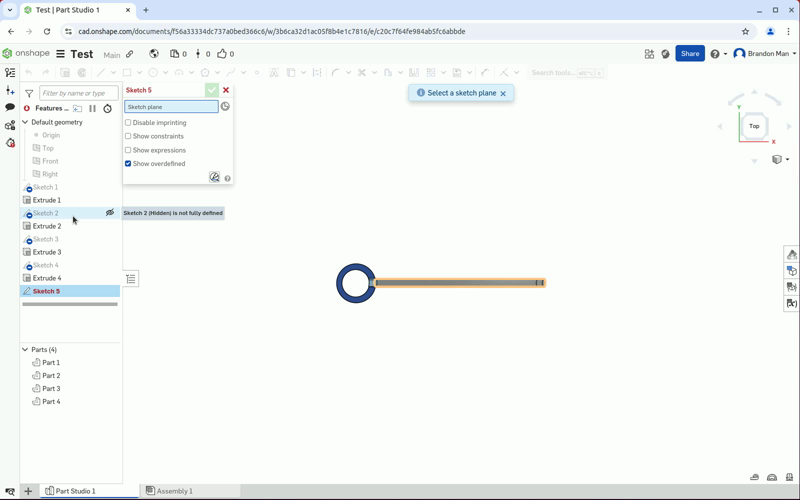
scroll(3)
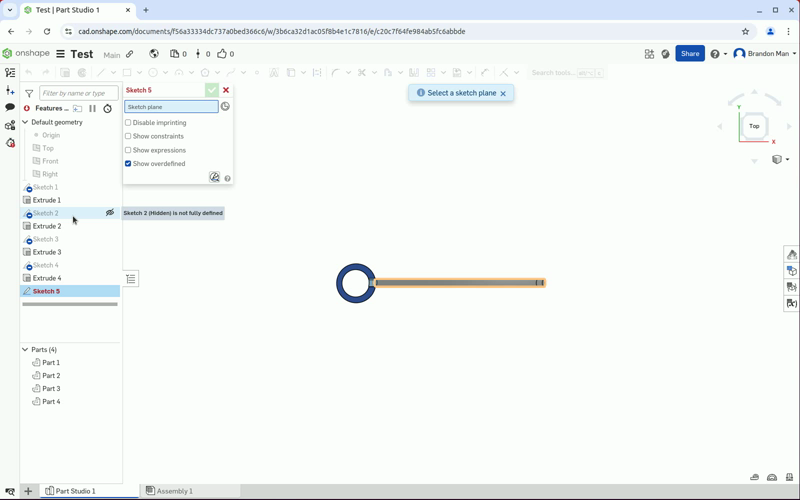
mouse_move(73, 150)
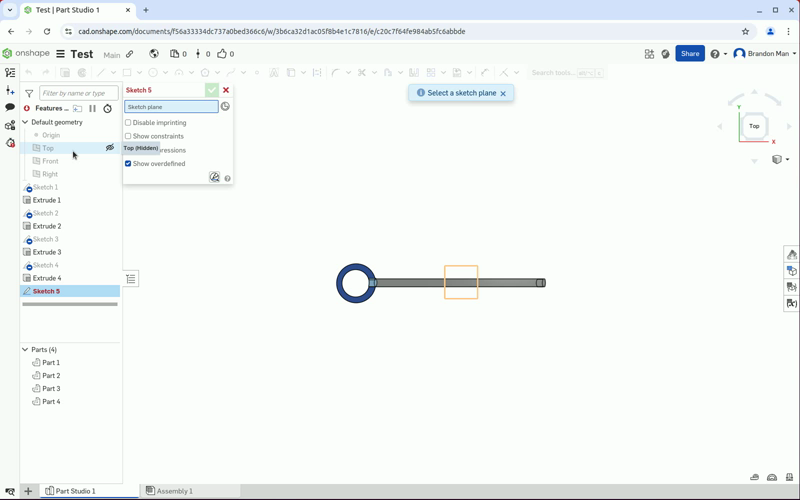
click(73, 150)
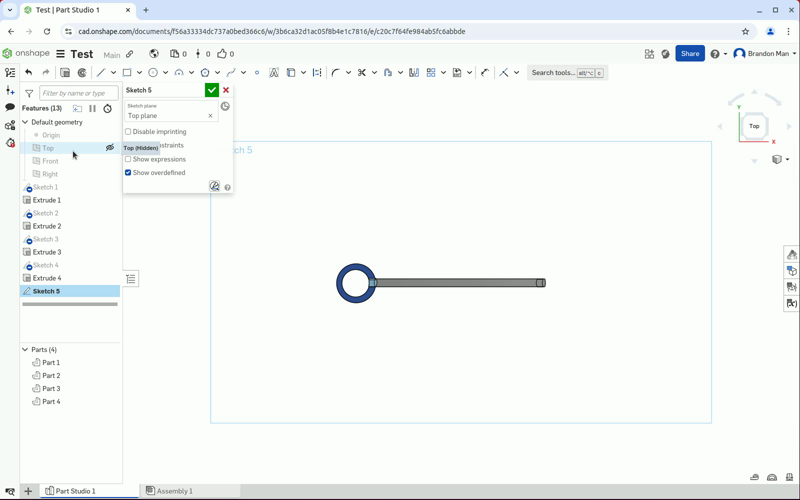
mouse_move(73, 352)
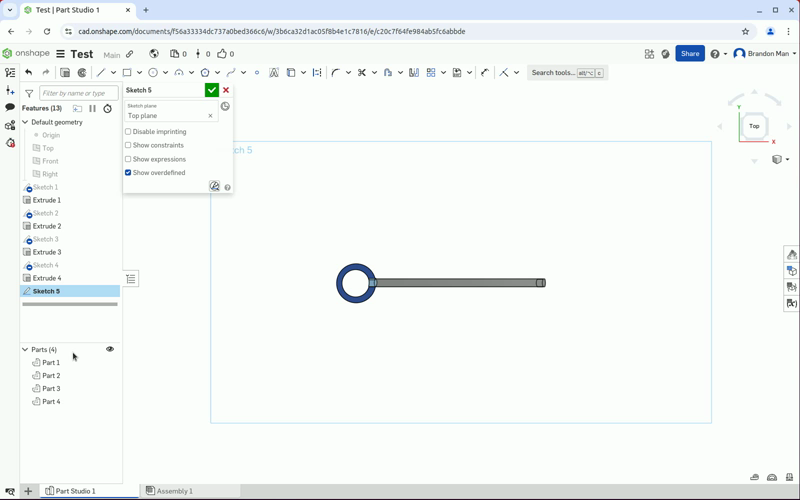
key(y)
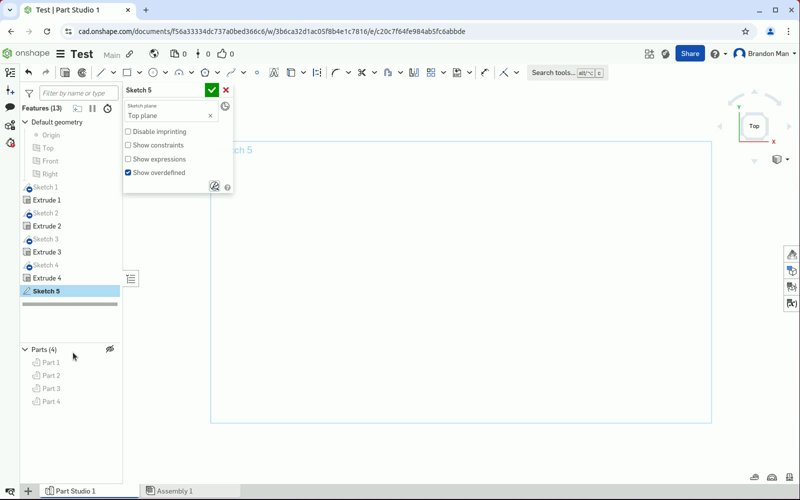
key(l)
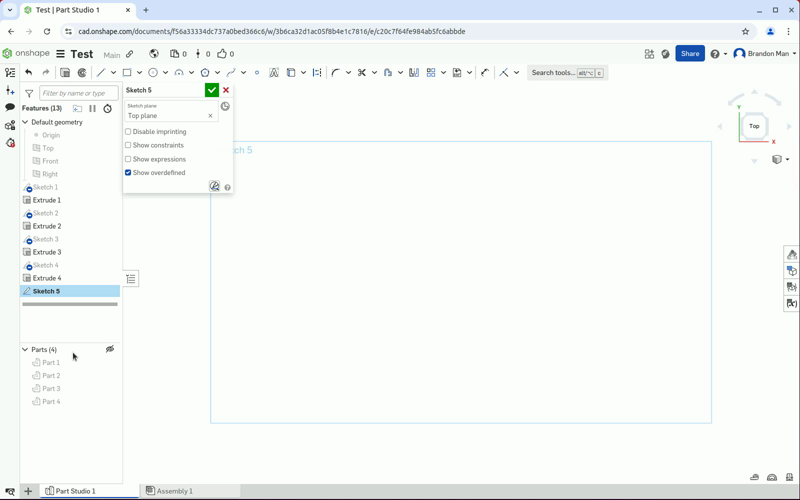
key_down(shift)
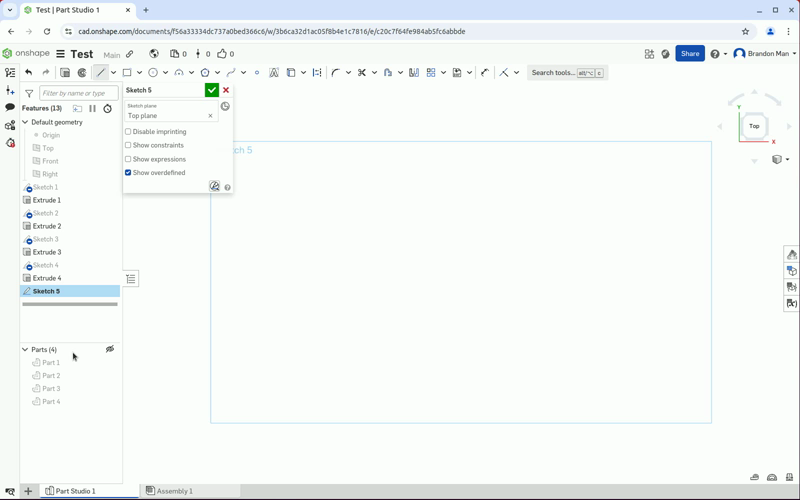
mouse_move(537, 286)
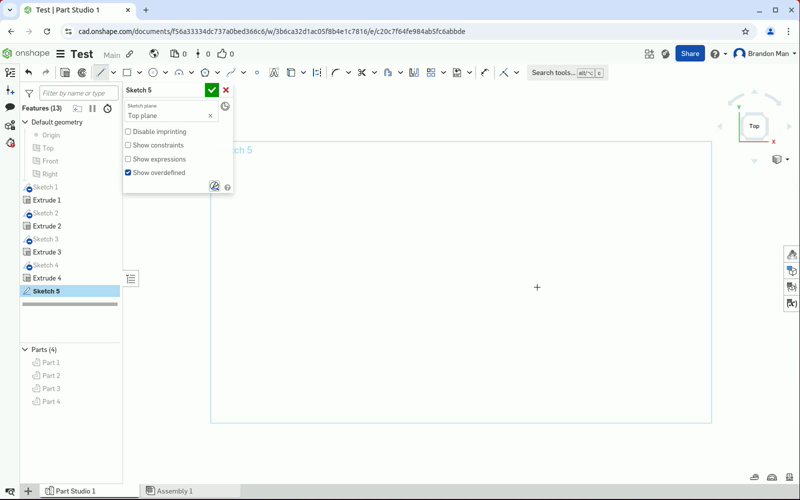
click(537, 286)
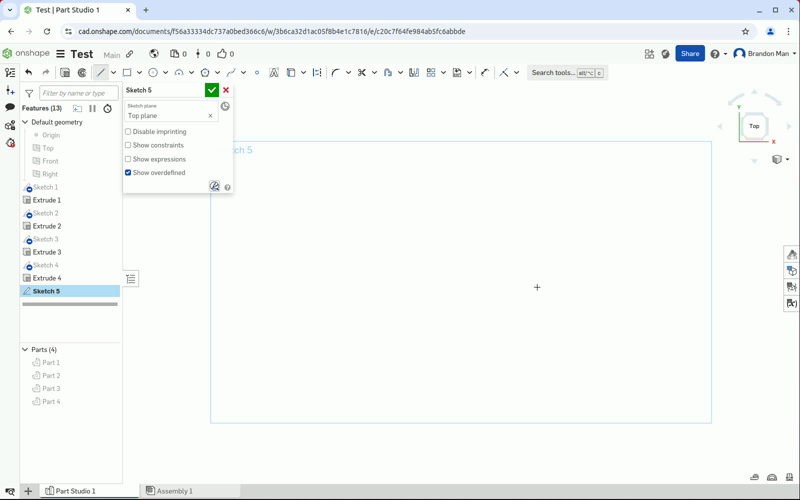
key_up(shift)
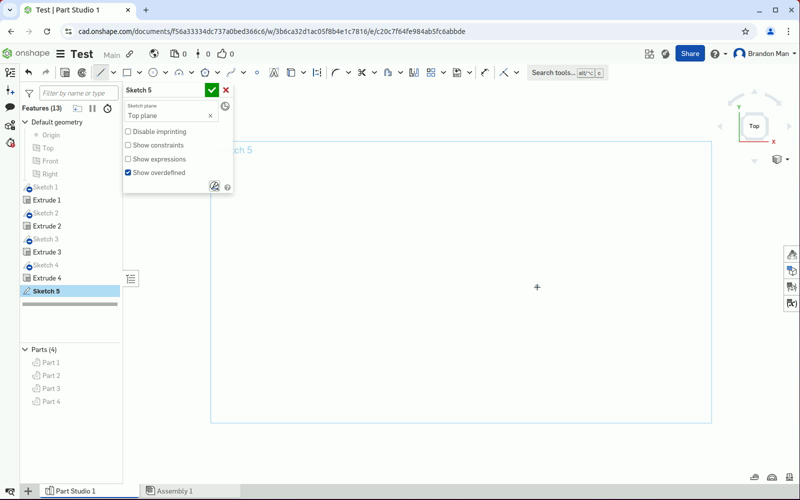
key_down(shift)
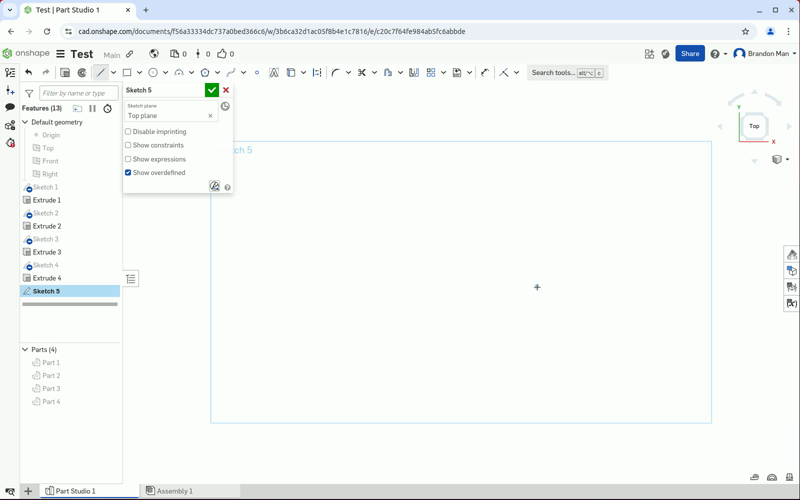
mouse_move(567, 286)
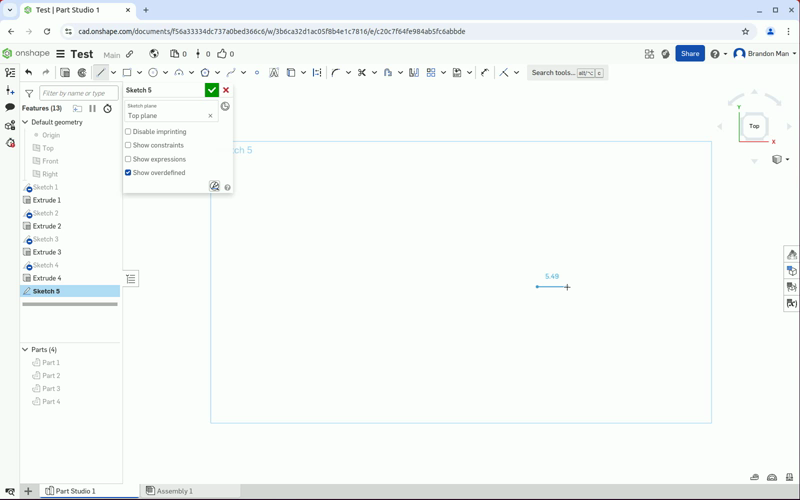
mouse_move(543, 286)
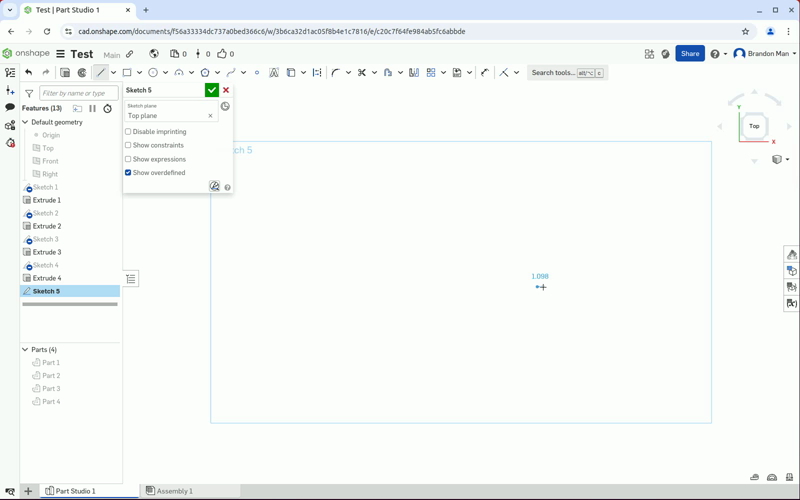
scroll(6)
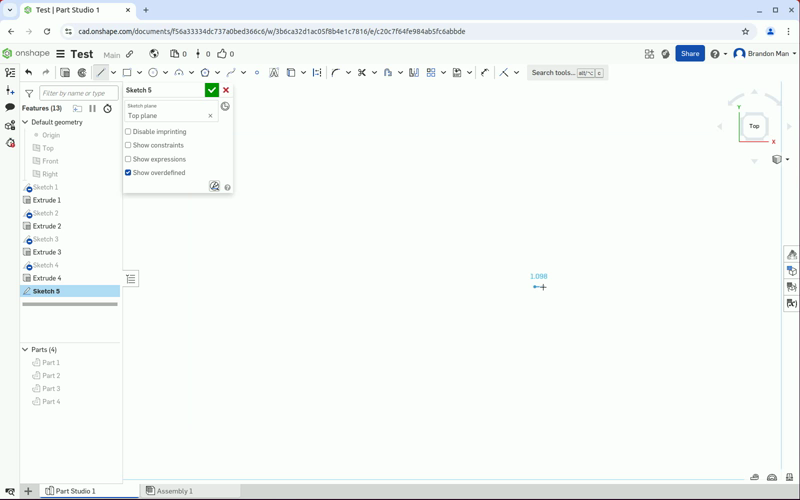
scroll(6)
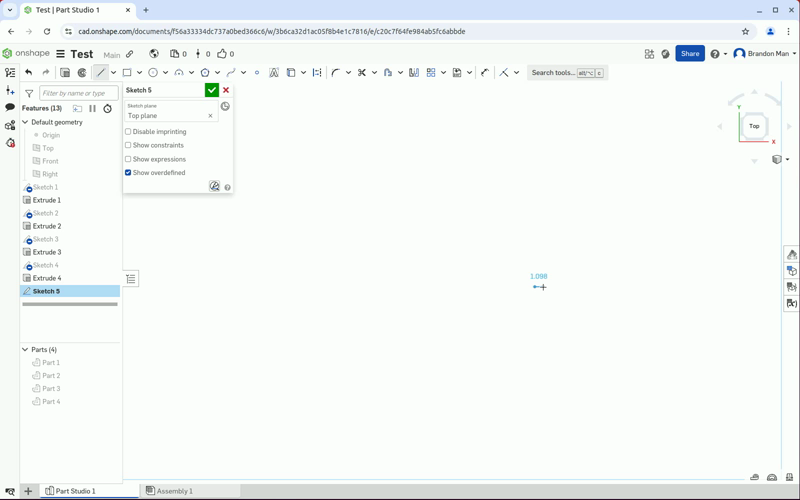
scroll(6)
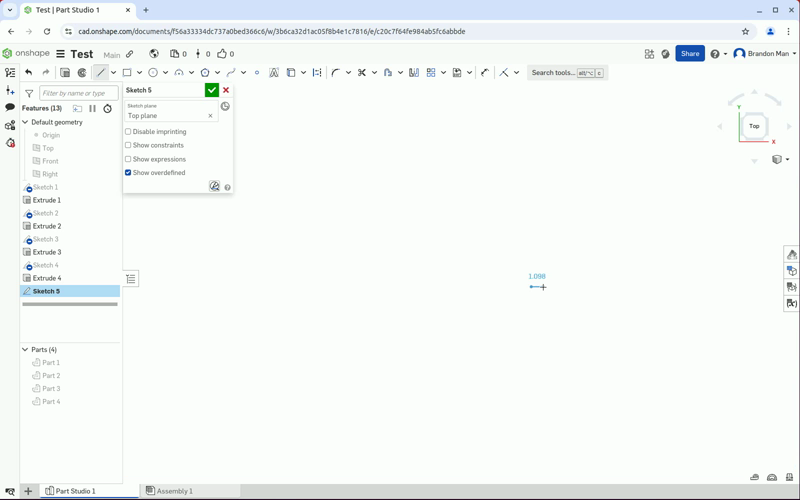
scroll(6)
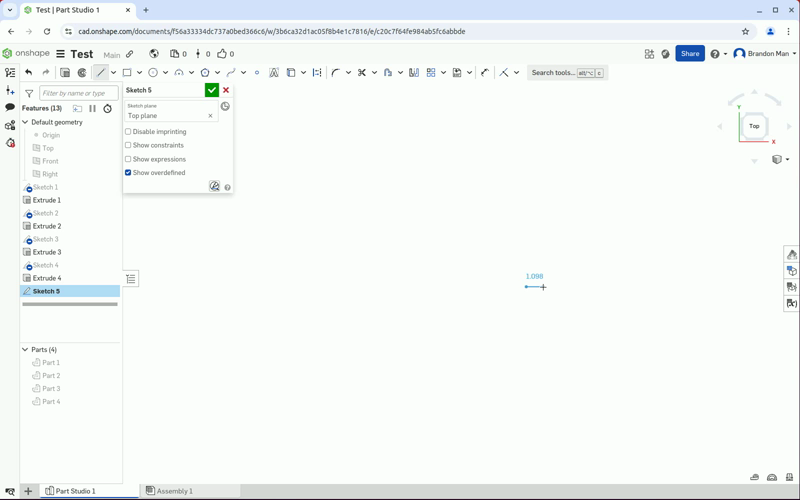
scroll(6)
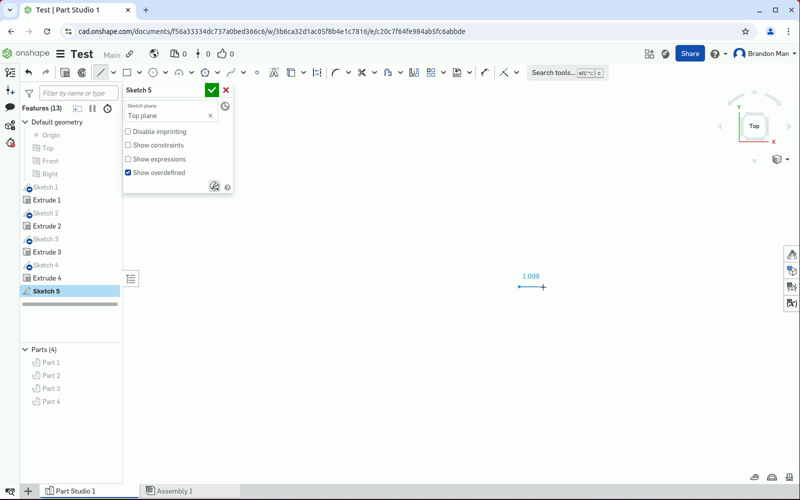
scroll(6)
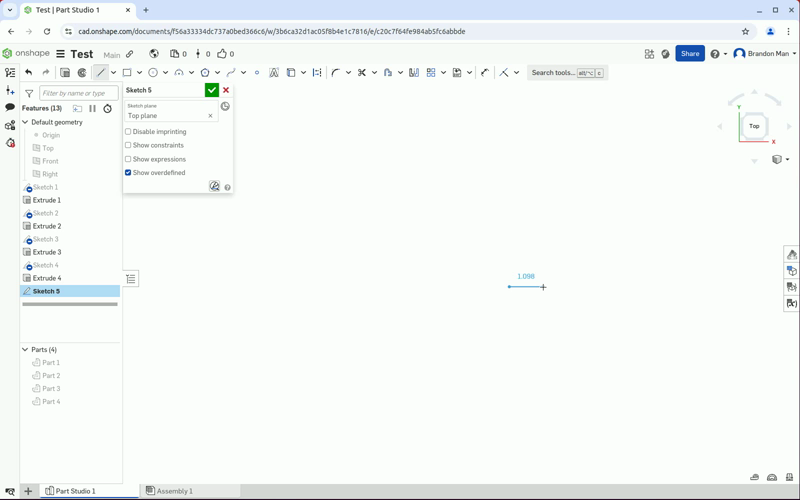
scroll(6)
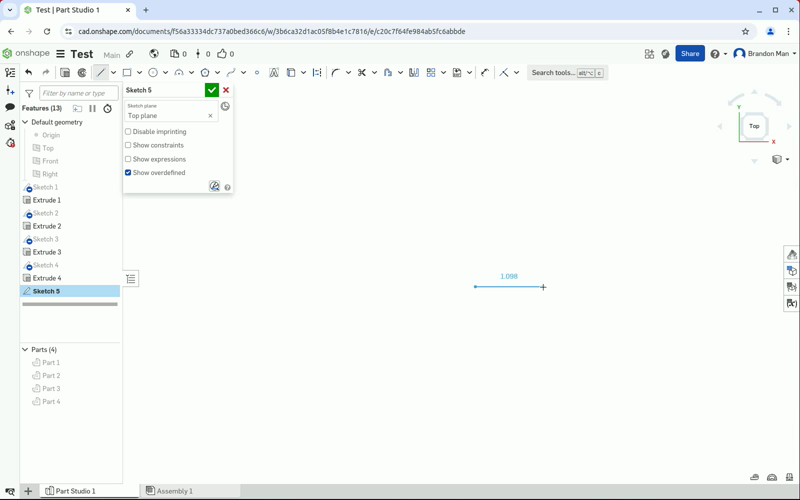
click(543, 286)
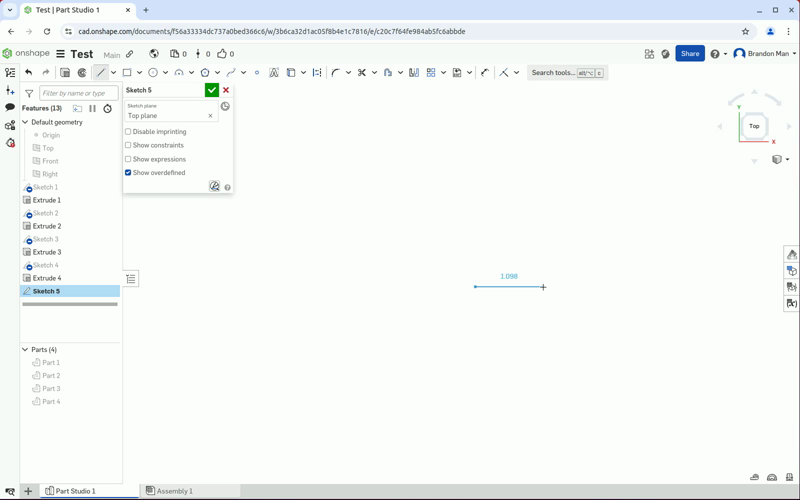
scroll(-6)
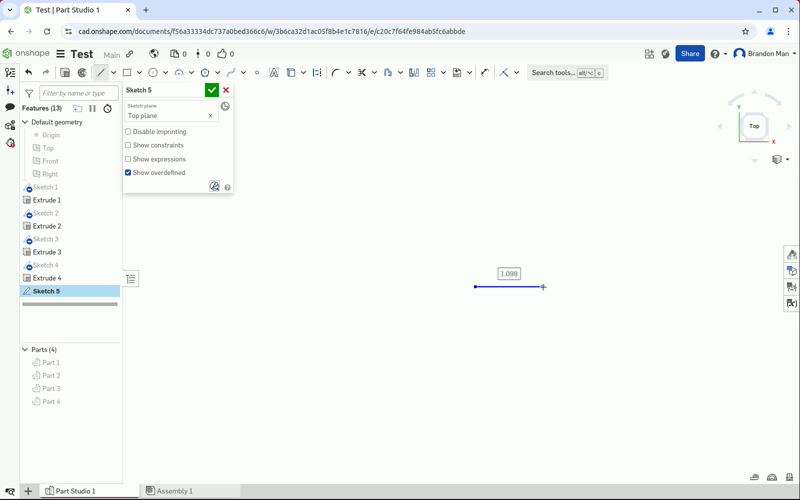
scroll(-6)
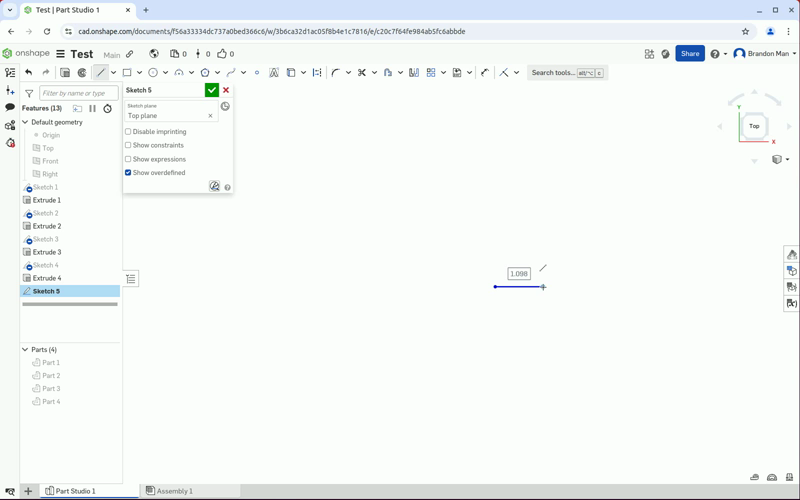
scroll(-6)
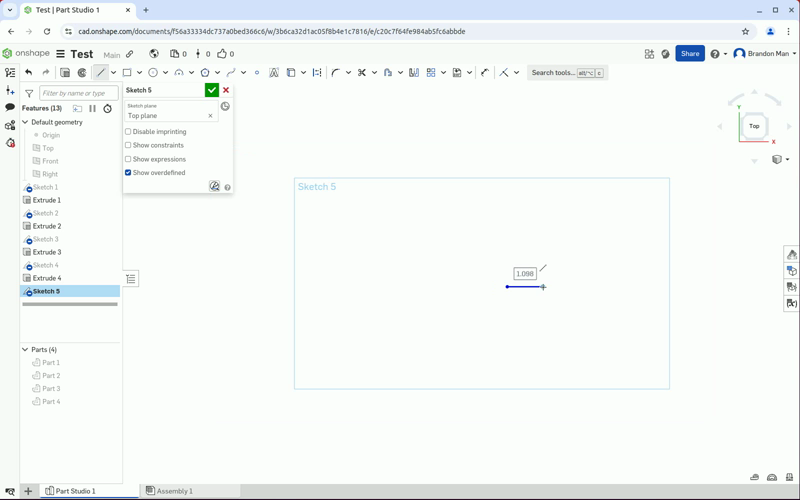
scroll(-6)
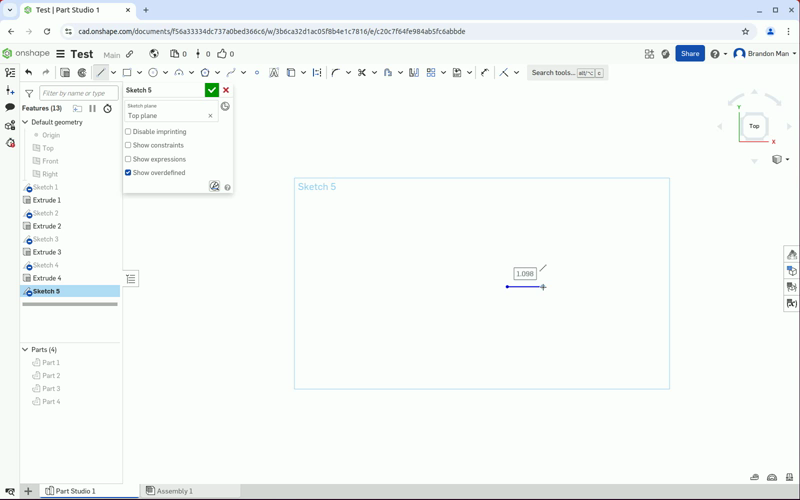
scroll(-6)
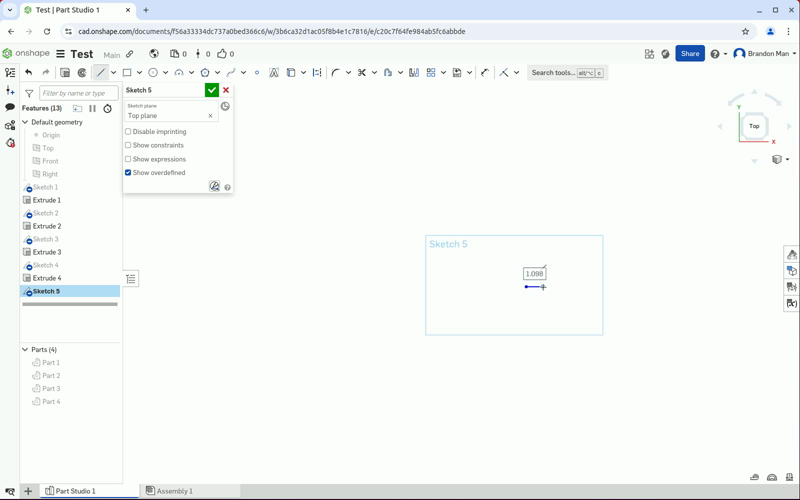
scroll(-6)
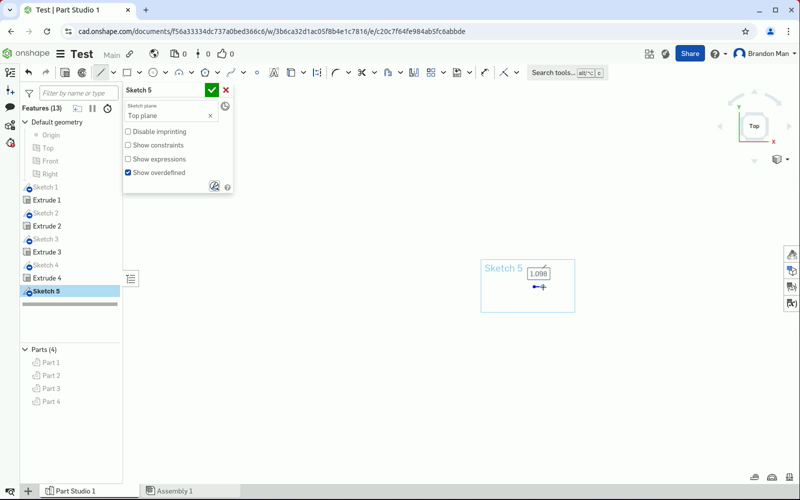
scroll(-6)
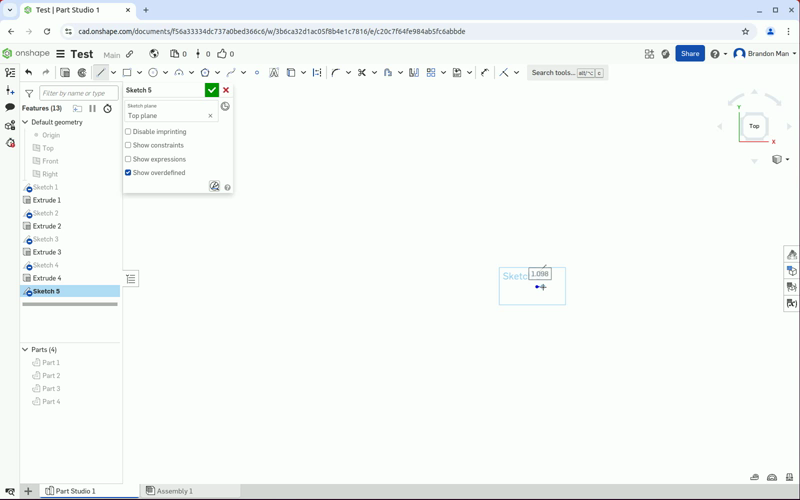
key_up(shift)
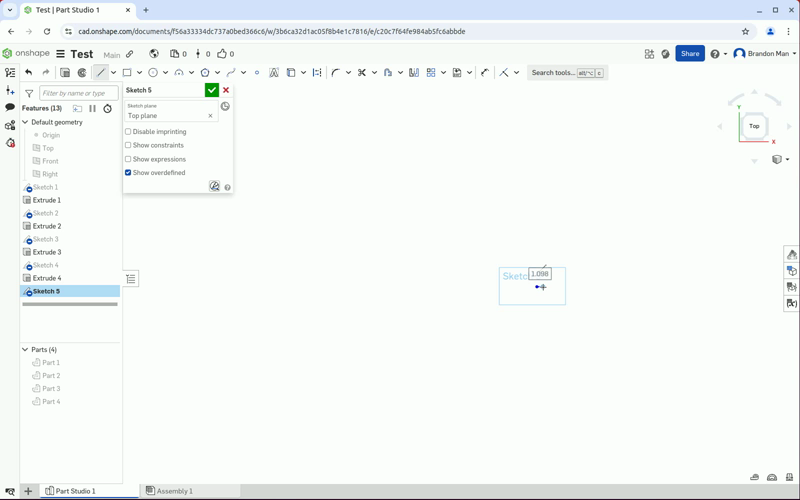
key(esc)
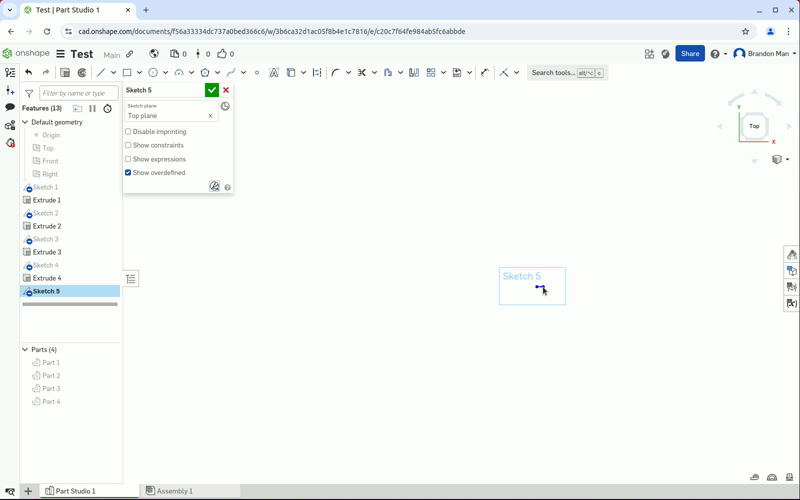
key(a)
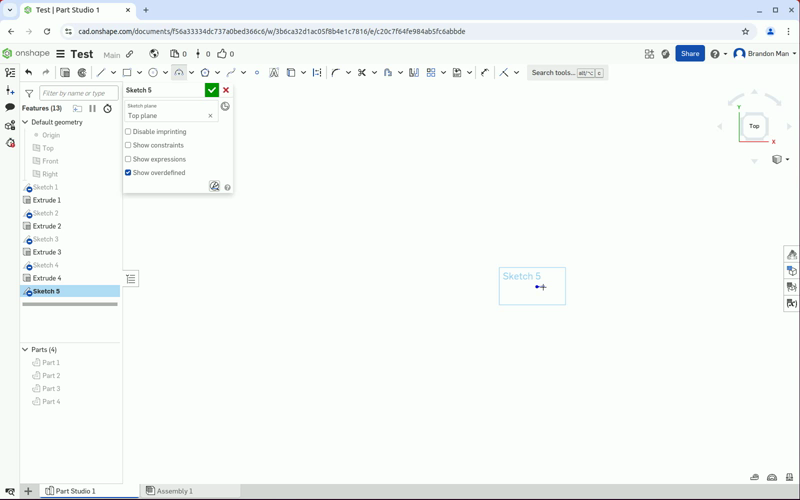
mouse_move(543, 286)
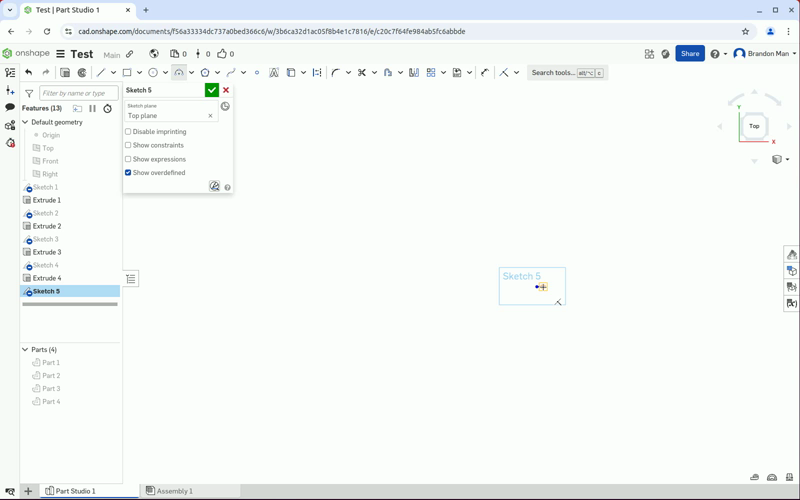
click(543, 286)
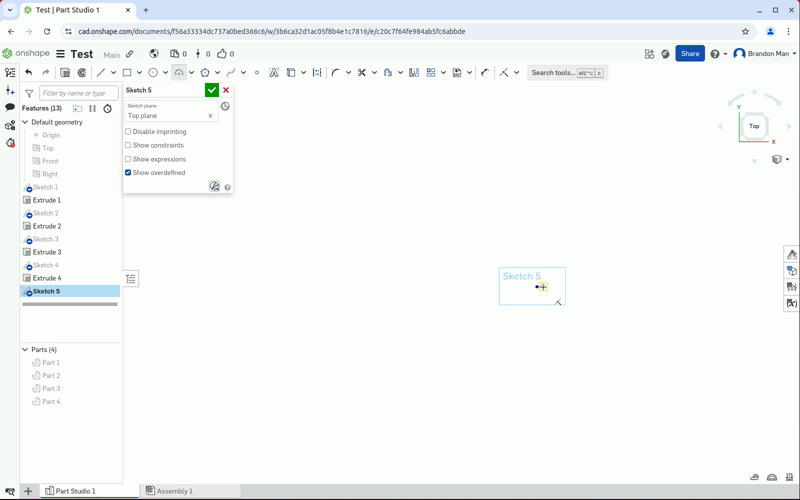
key_down(shift)
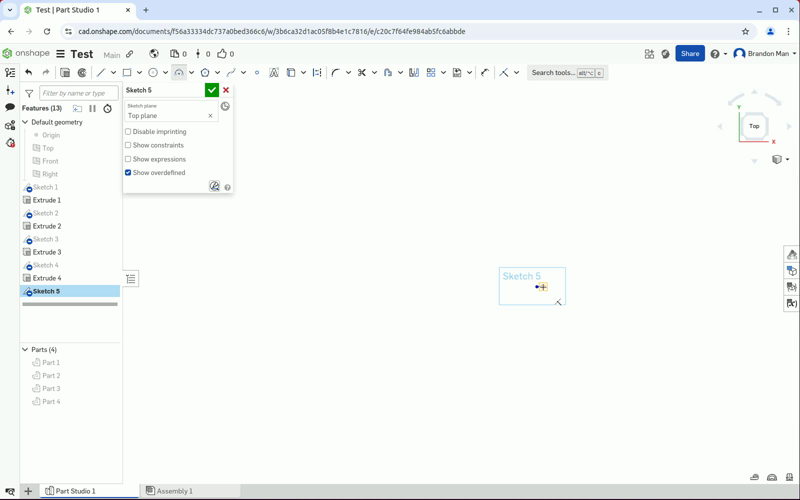
mouse_move(543, 280)
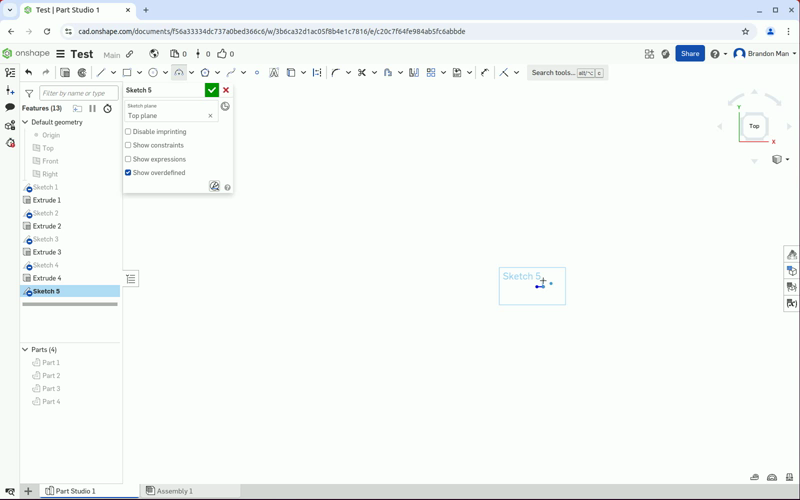
scroll(6)
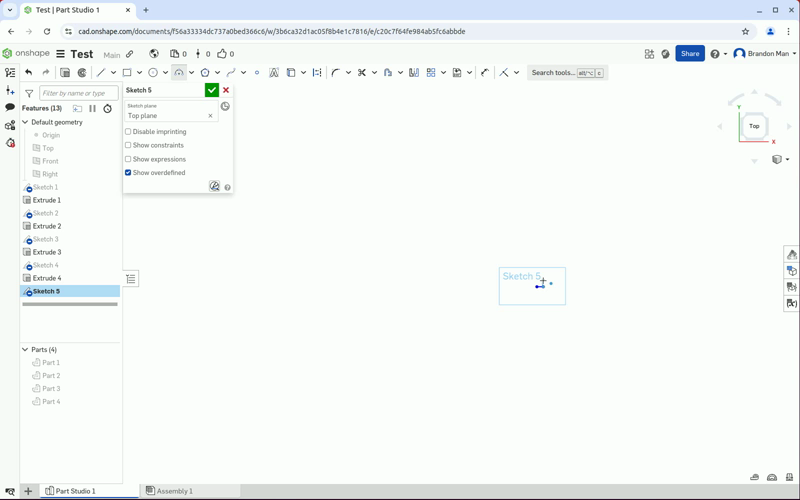
scroll(6)
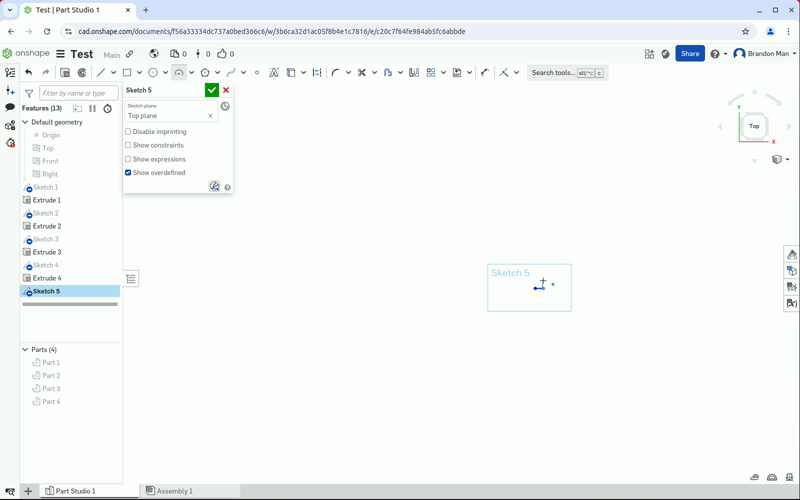
scroll(6)
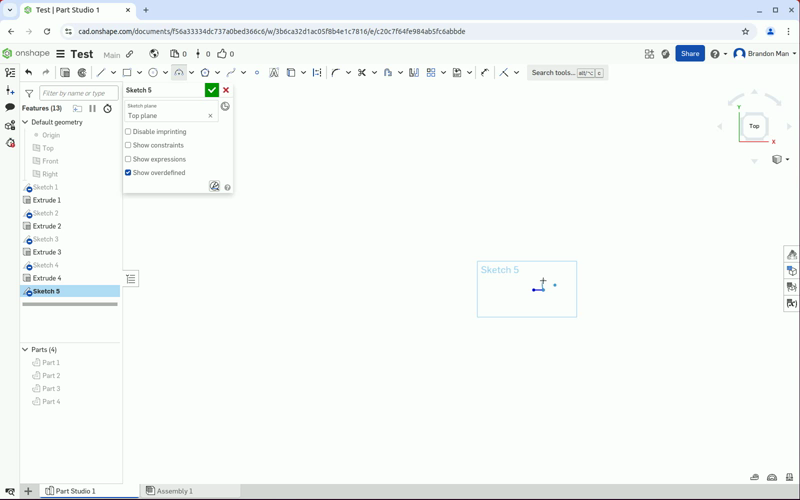
scroll(6)
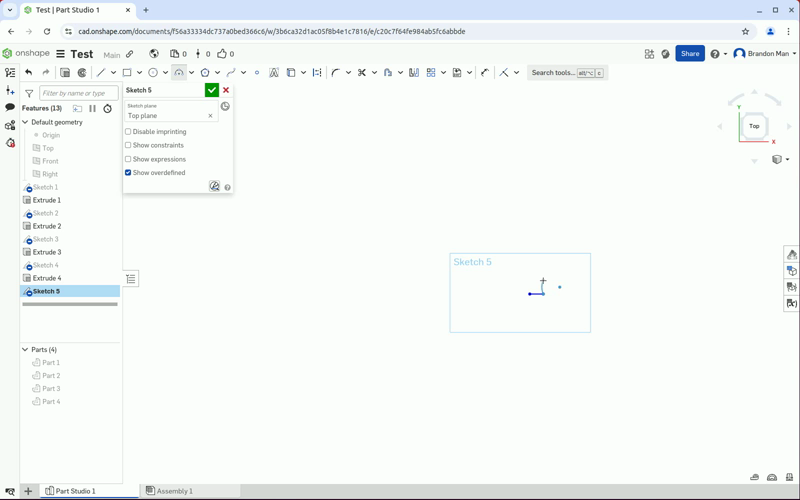
scroll(6)
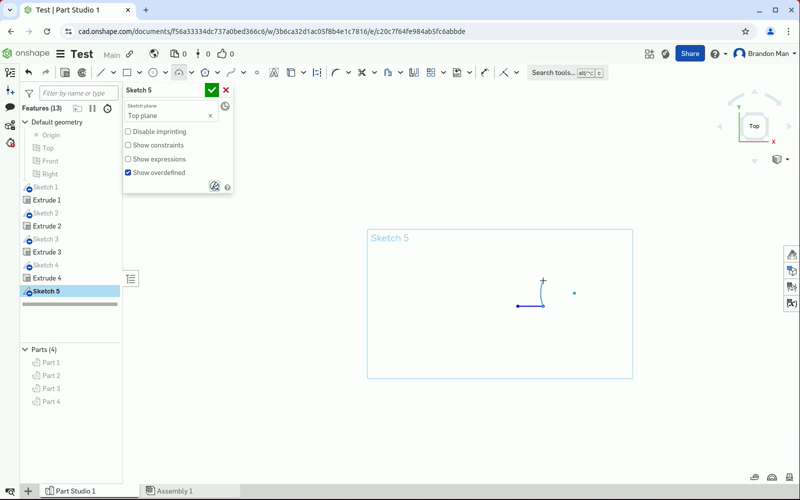
scroll(6)
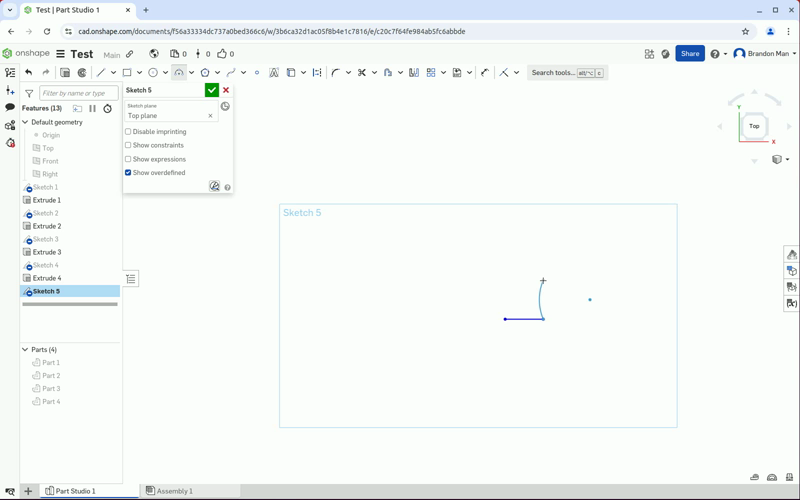
scroll(6)
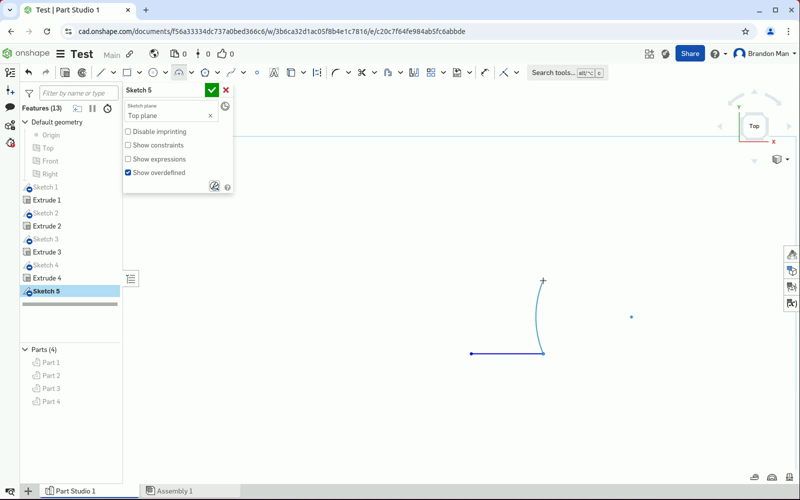
click(543, 280)
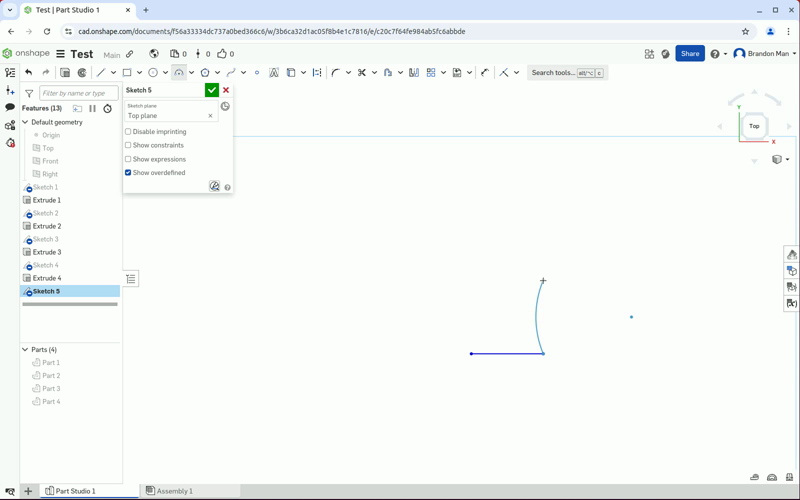
scroll(-6)
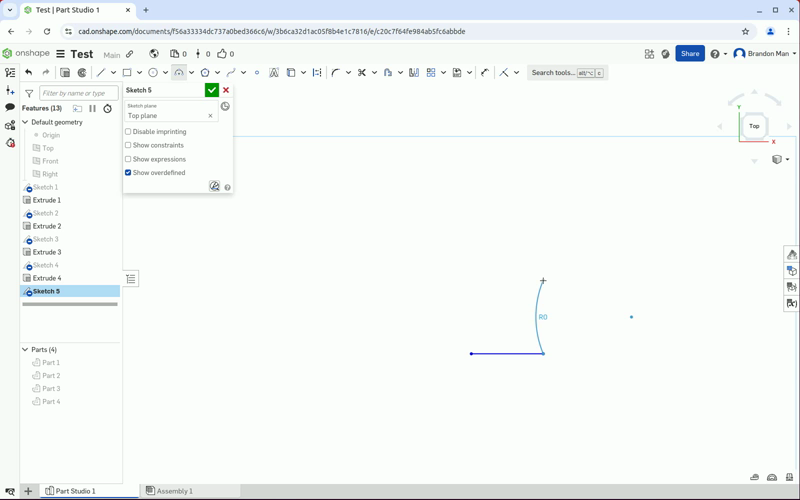
scroll(-6)
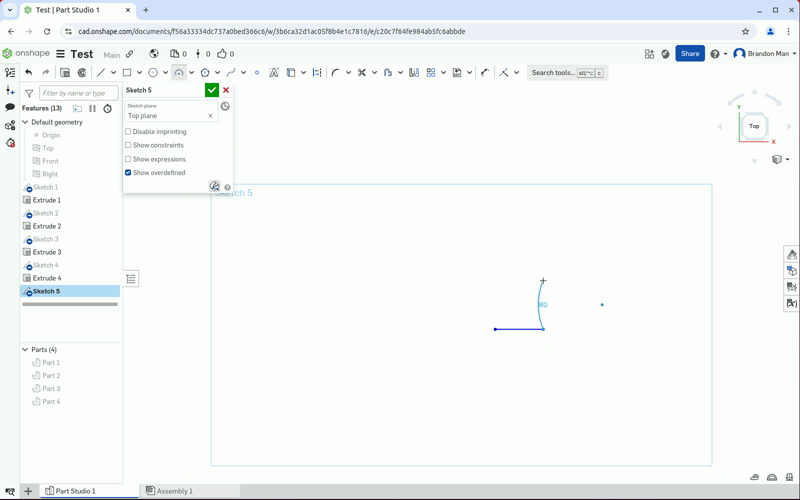
scroll(-6)
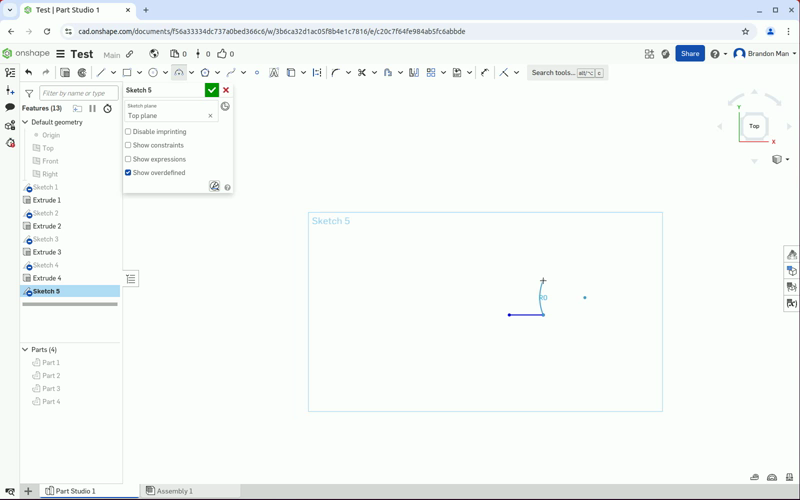
scroll(-6)
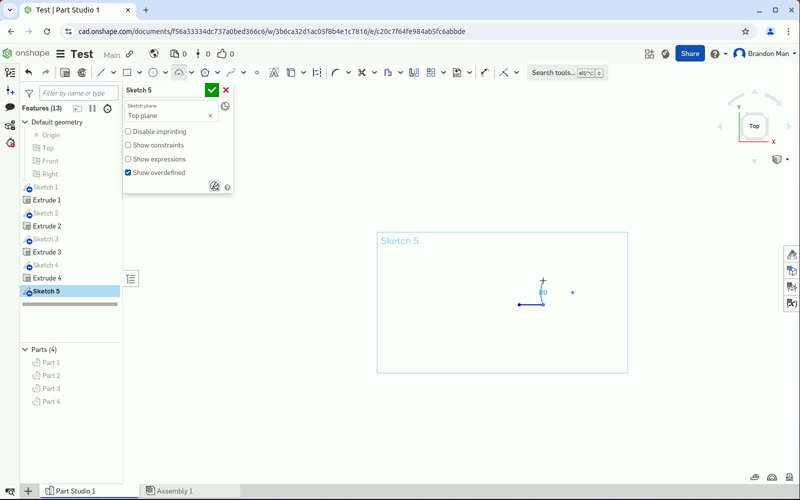
scroll(-6)
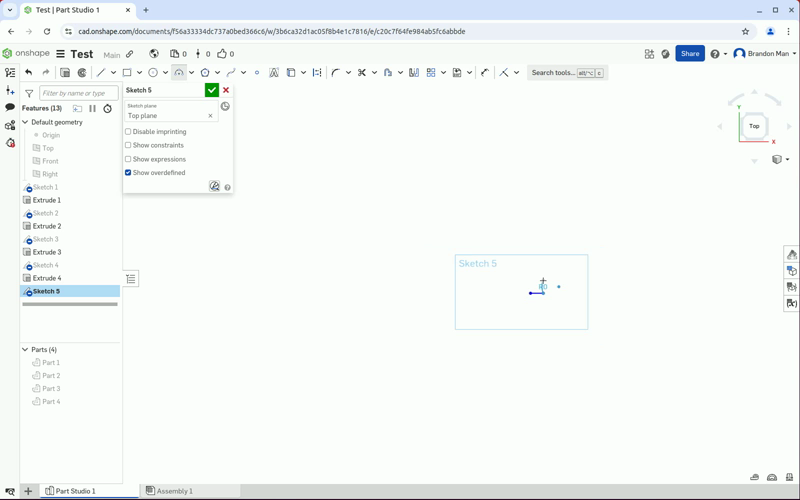
scroll(-6)
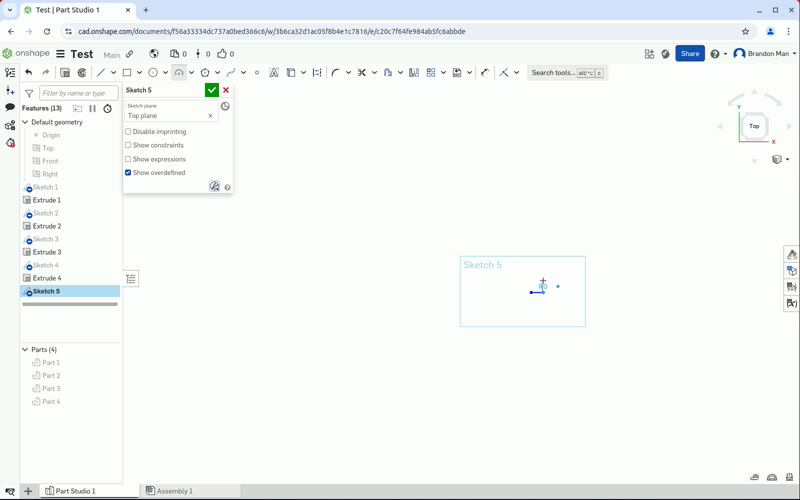
scroll(-6)
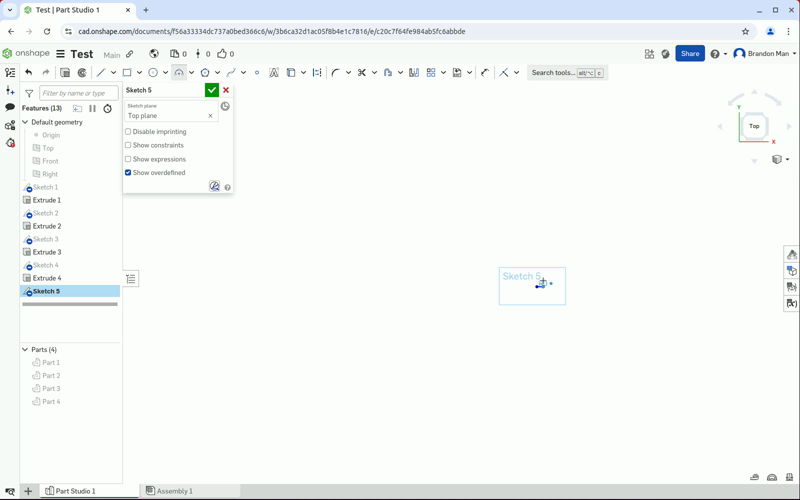
mouse_move(568, 283)
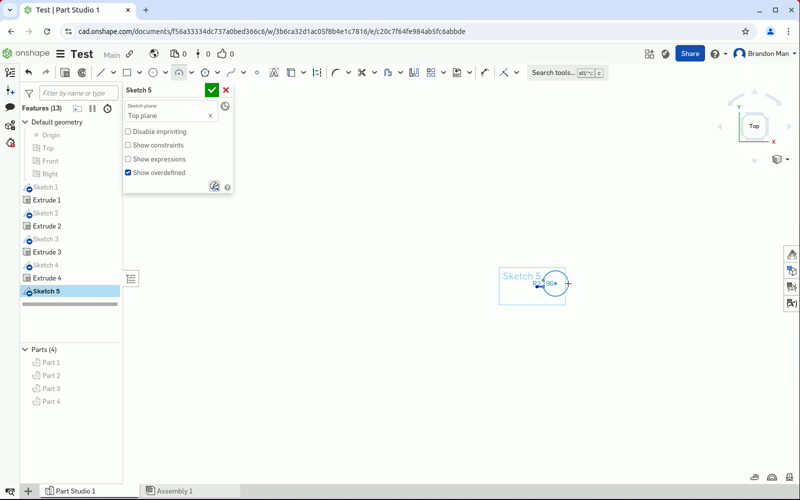
scroll(6)
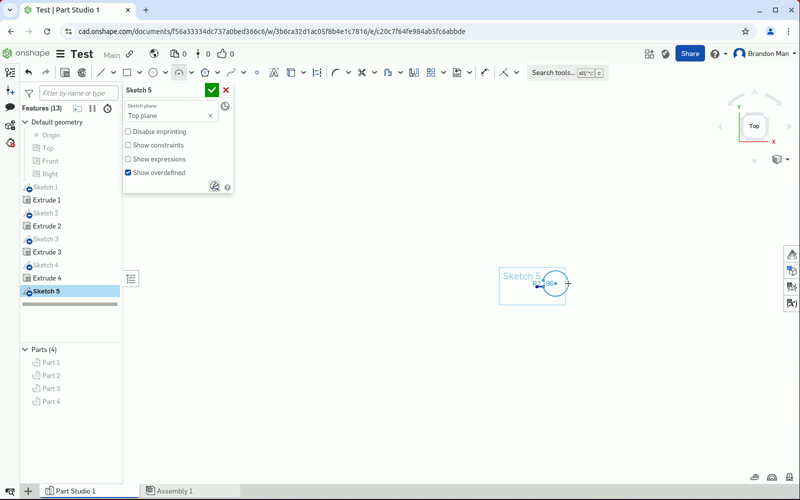
scroll(6)
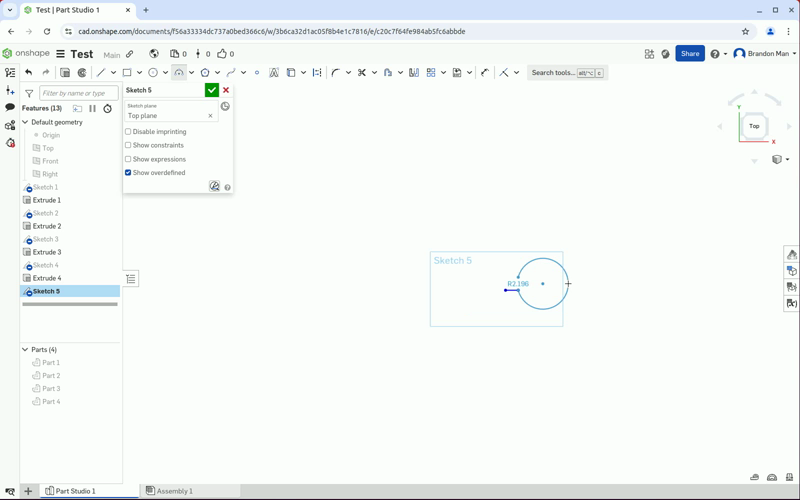
scroll(6)
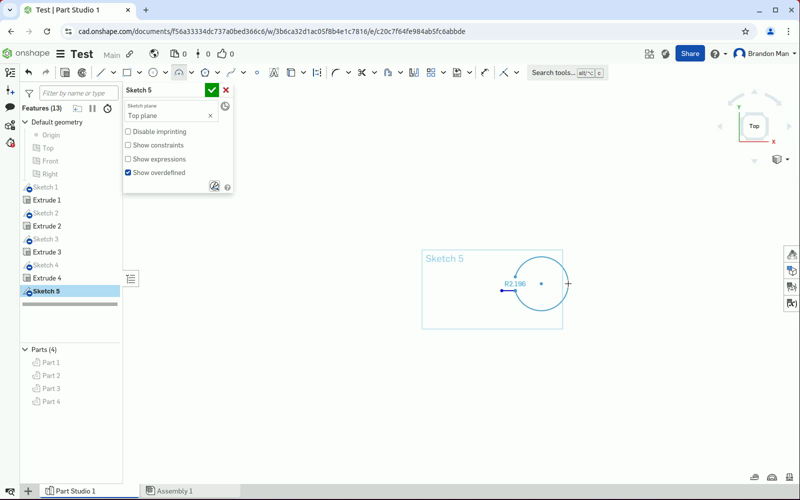
scroll(6)
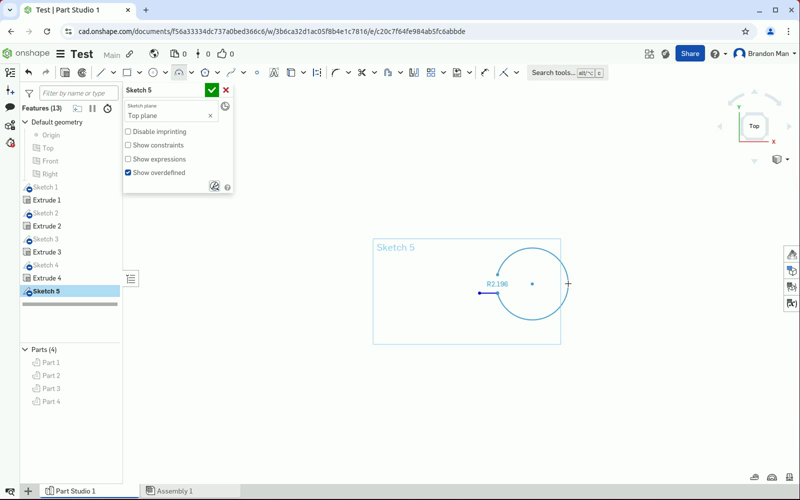
scroll(6)
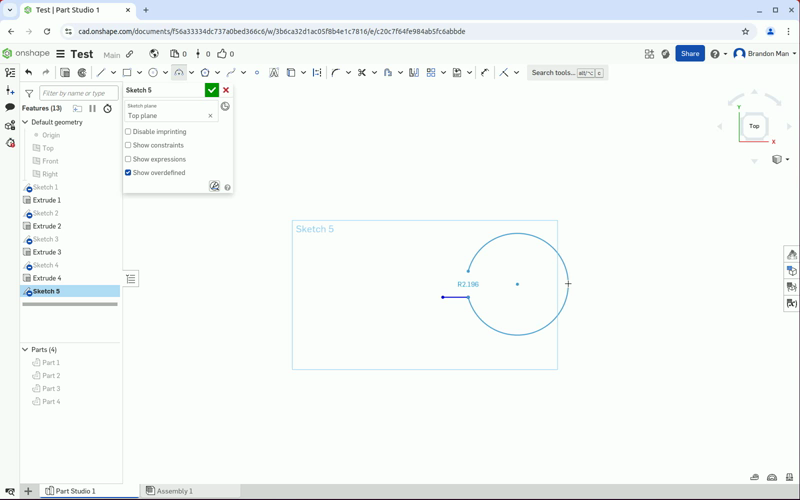
scroll(6)
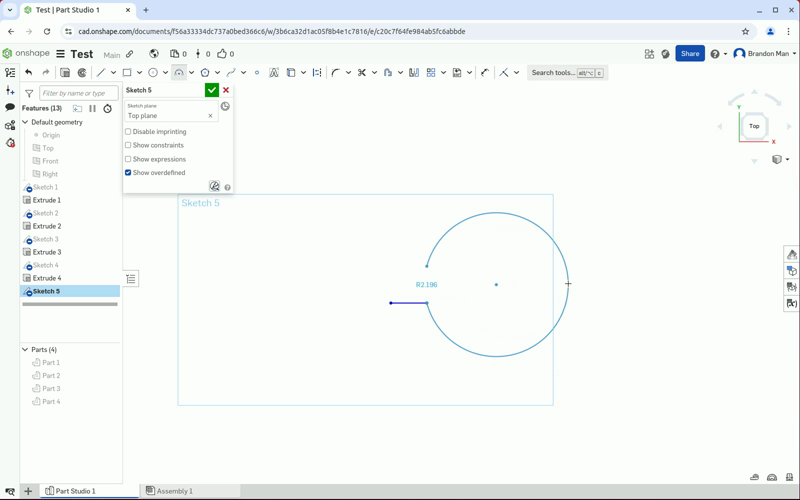
scroll(6)
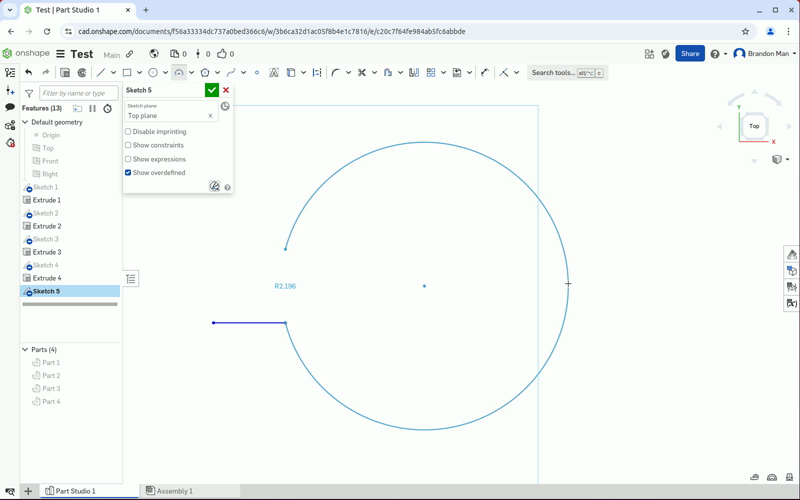
click(568, 283)
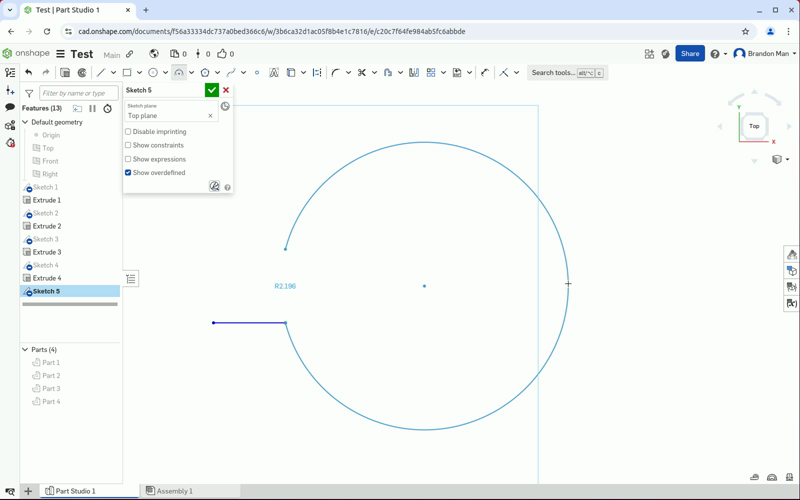
scroll(-6)
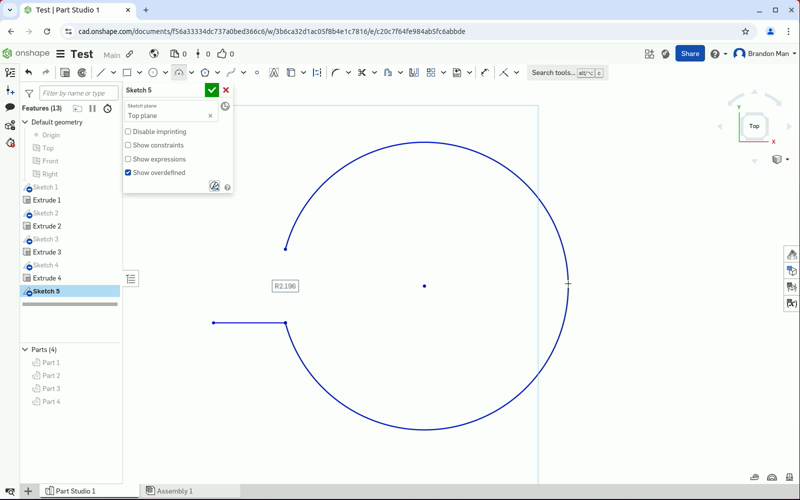
scroll(-6)
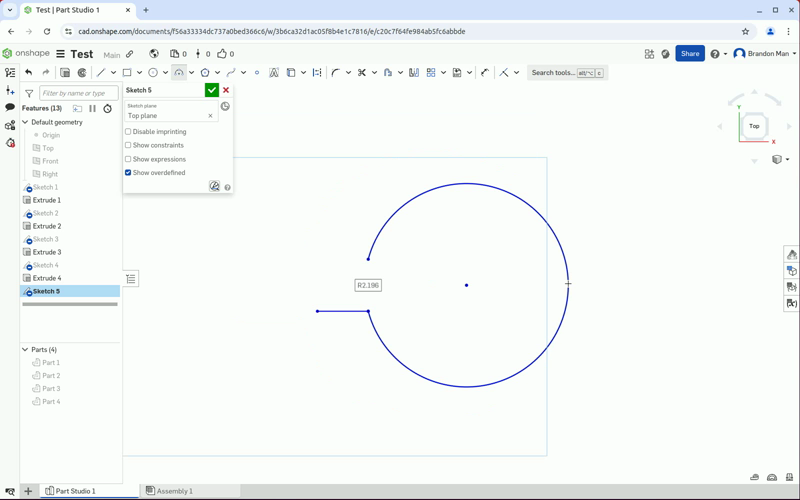
scroll(-6)
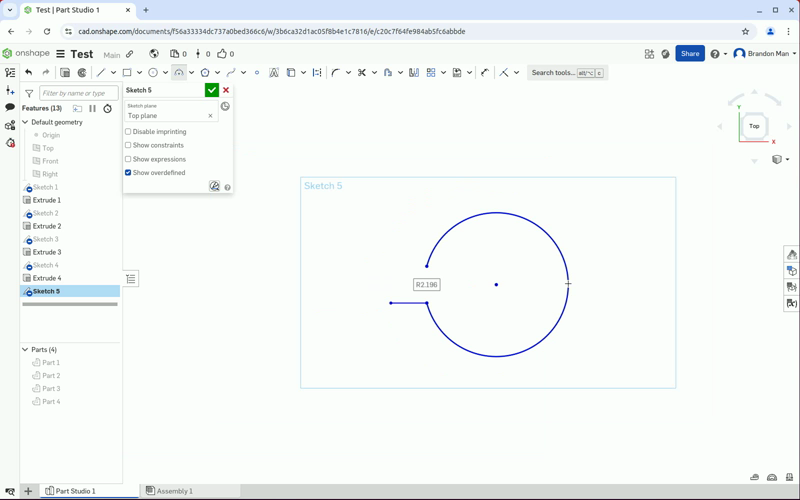
scroll(-6)
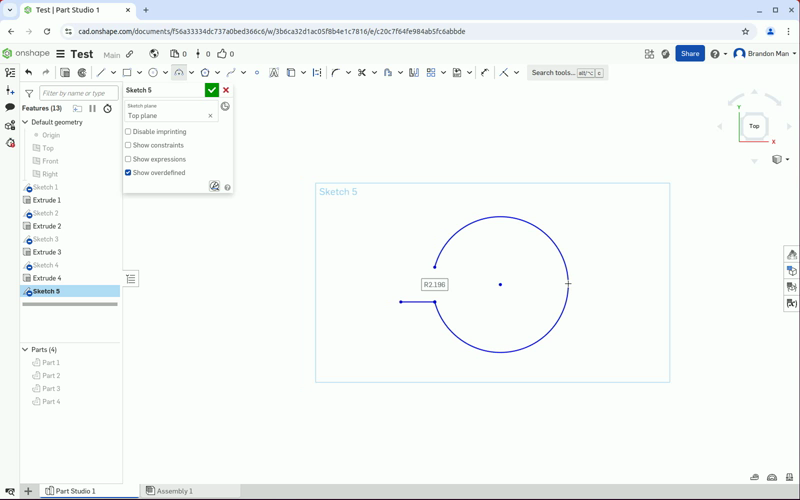
scroll(-6)
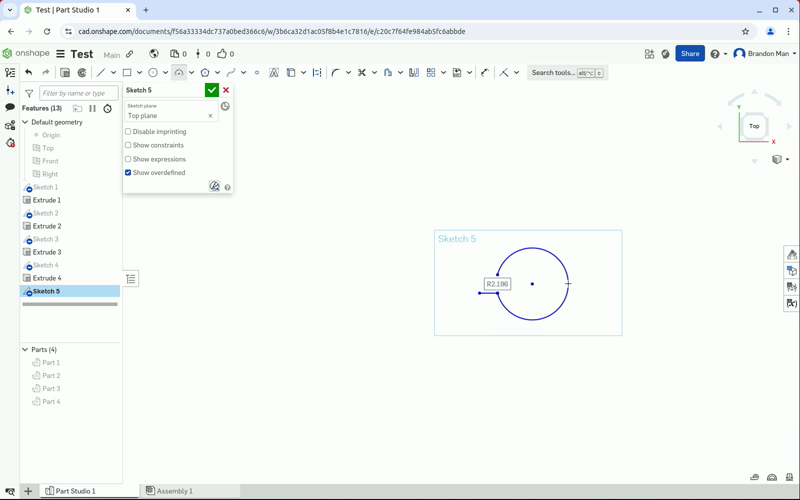
scroll(-6)
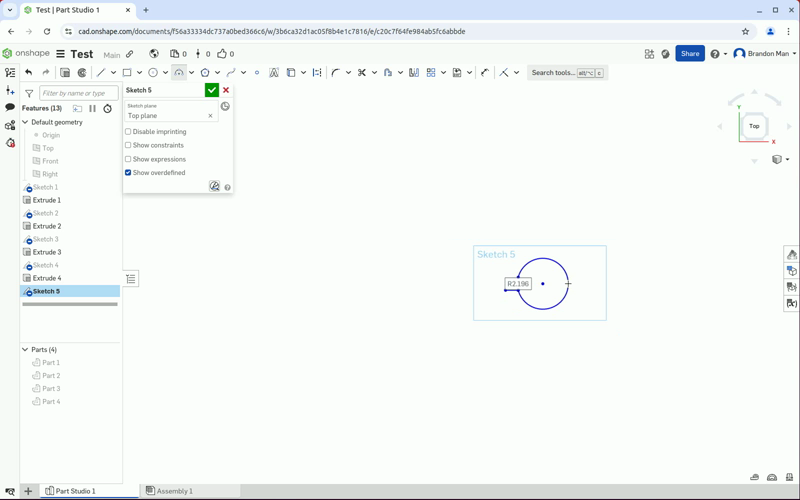
scroll(-6)
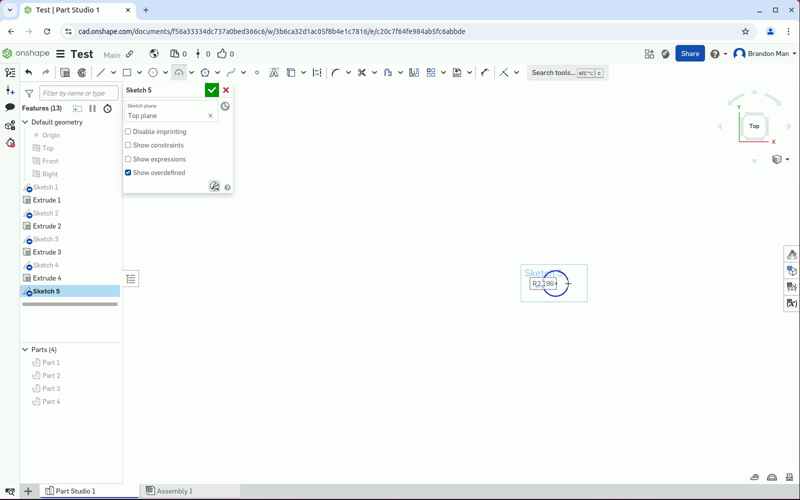
key_up(shift)
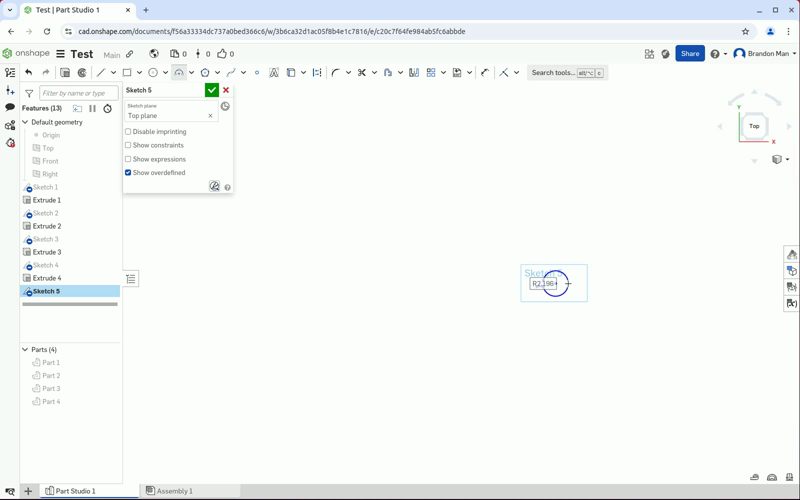
key(esc)
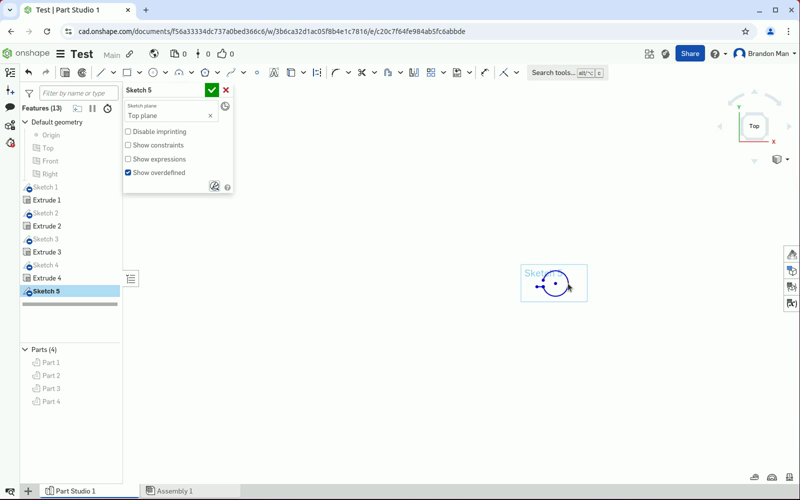
key(l)
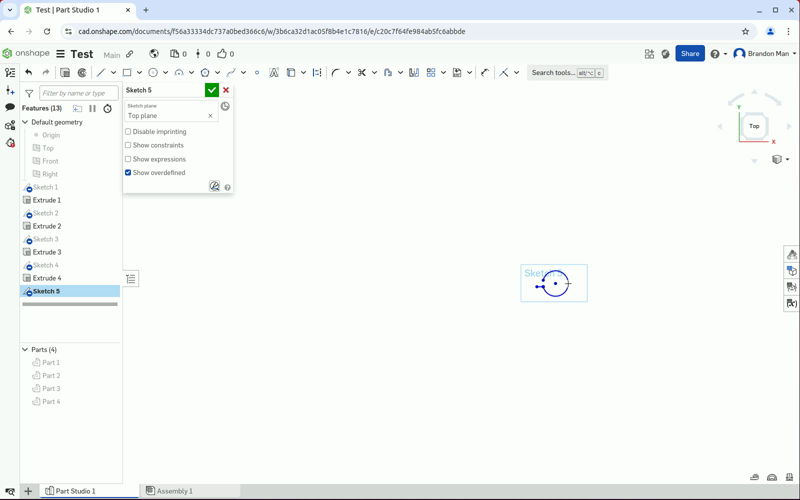
mouse_move(543, 280)
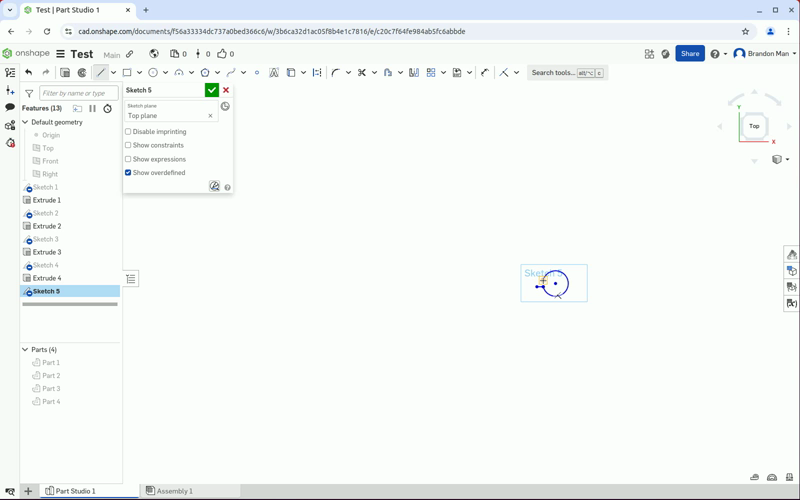
click(543, 280)
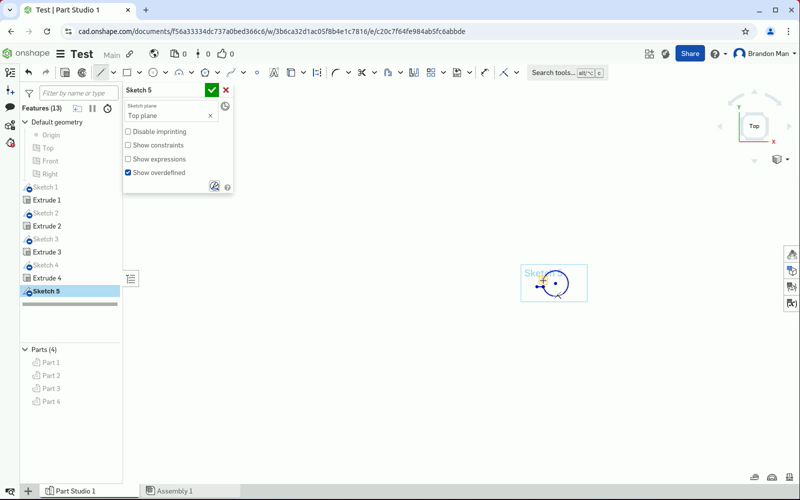
key_down(shift)
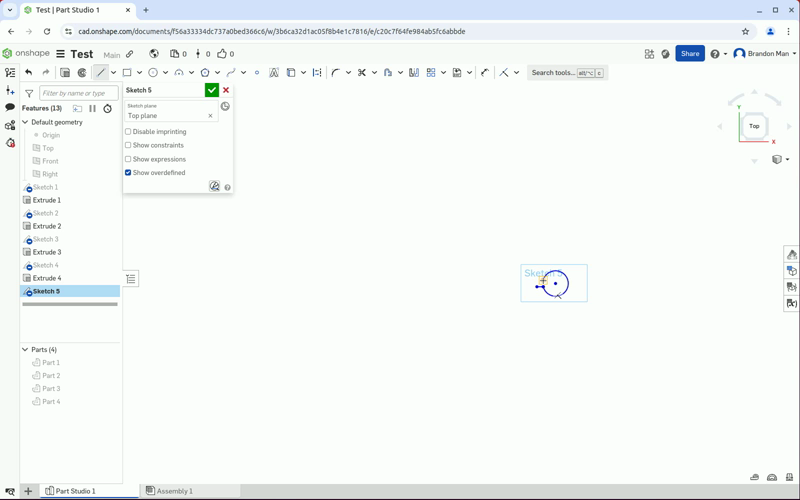
mouse_move(573, 280)
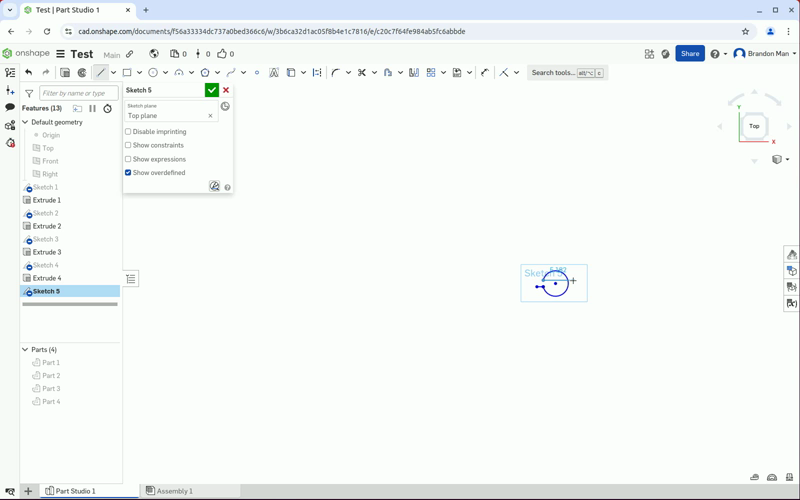
mouse_move(537, 280)
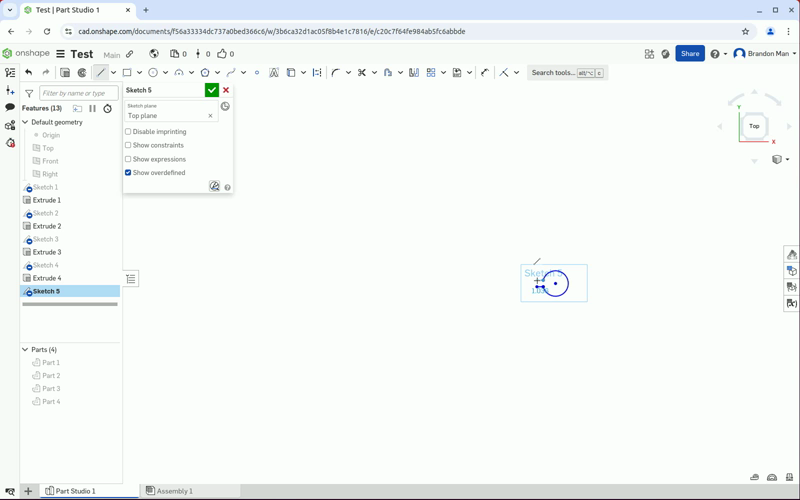
scroll(6)
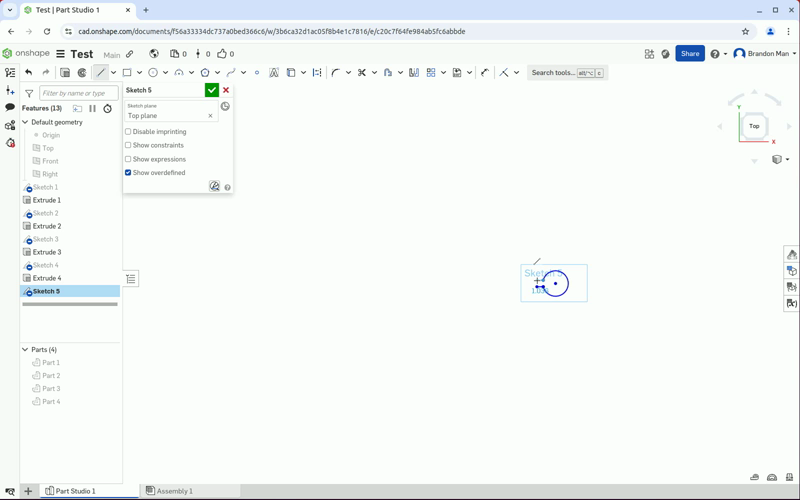
scroll(6)
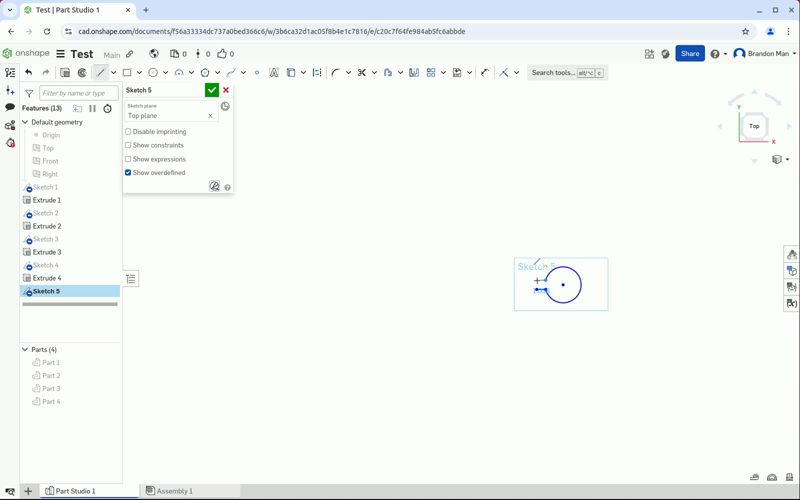
scroll(6)
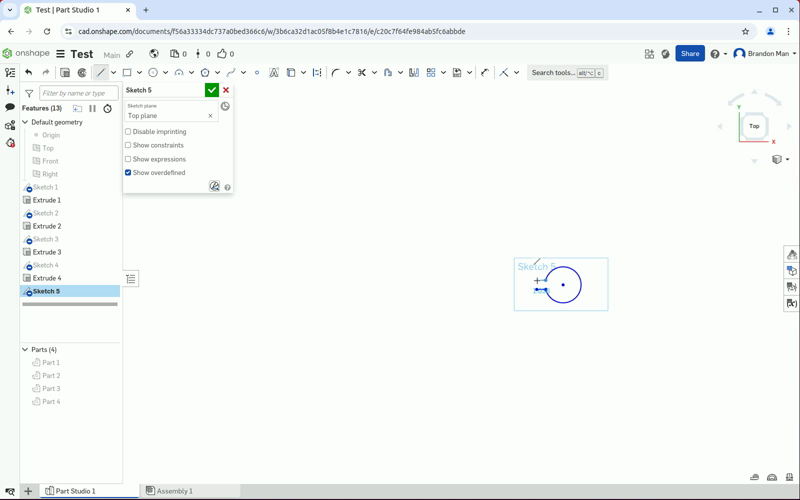
scroll(6)
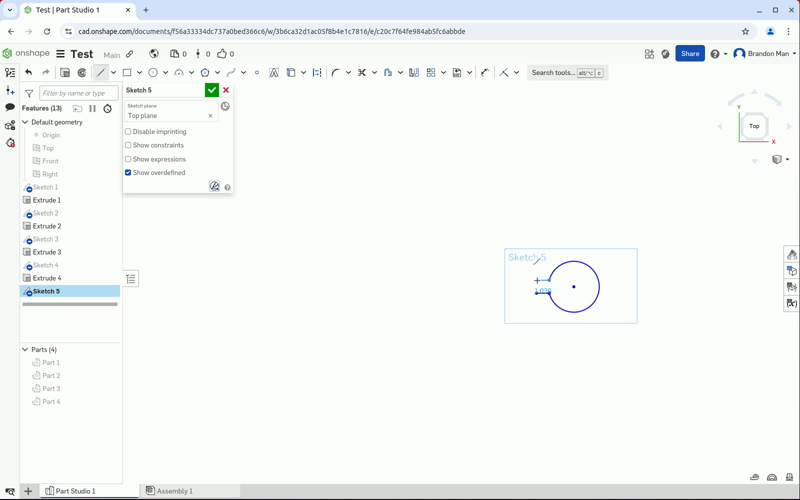
scroll(6)
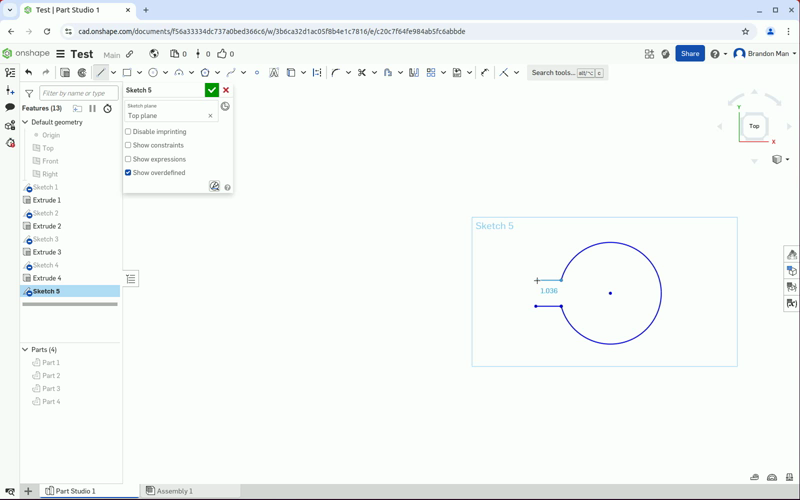
scroll(6)
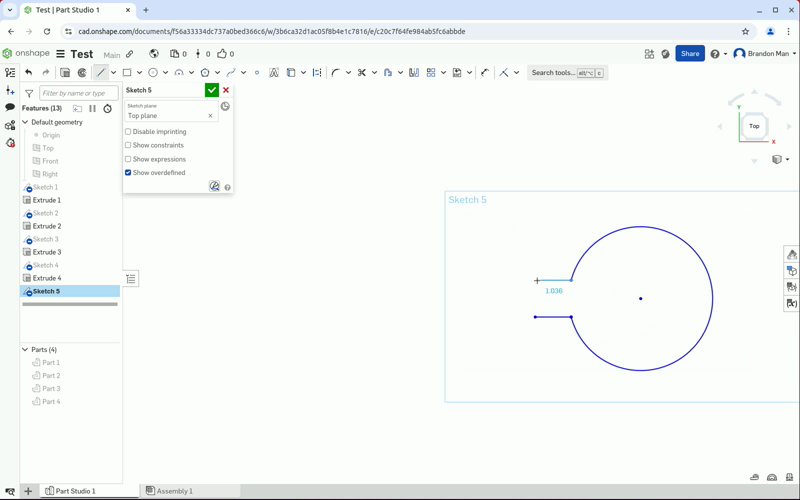
scroll(6)
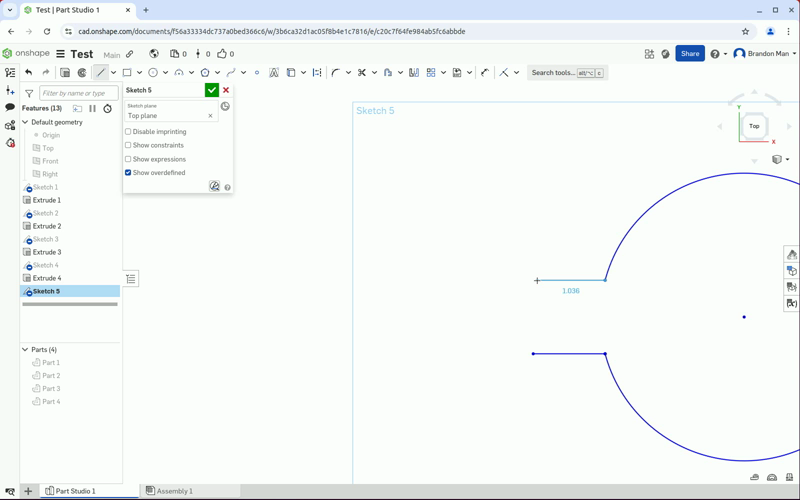
click(537, 280)
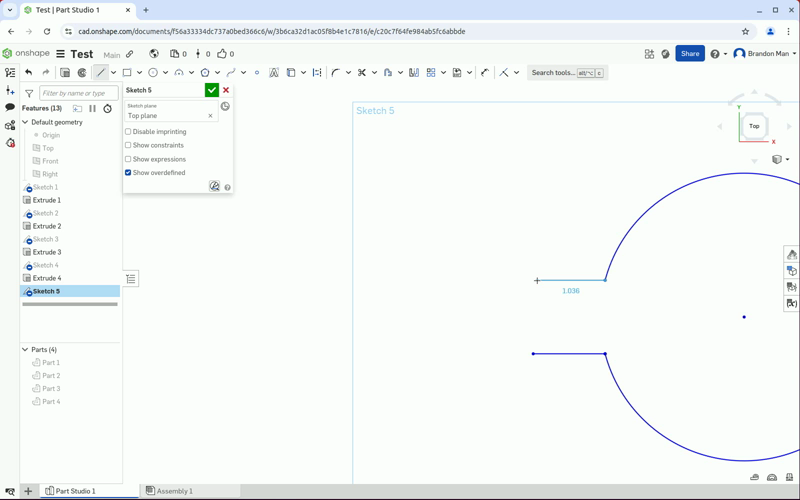
scroll(-6)
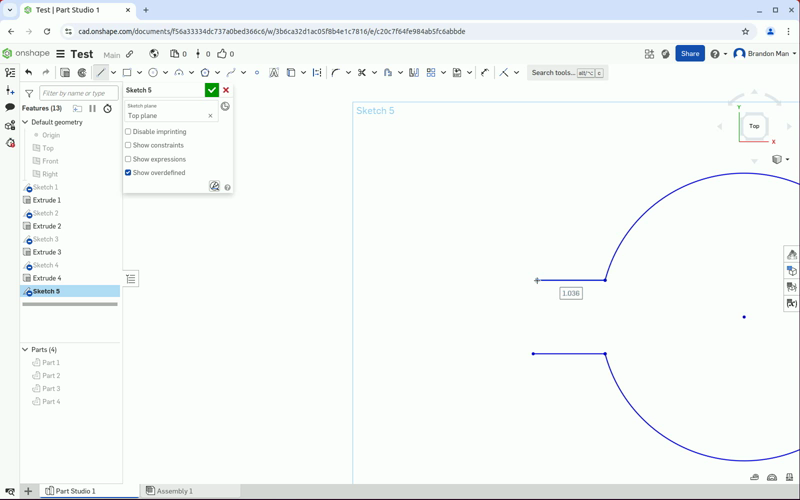
scroll(-6)
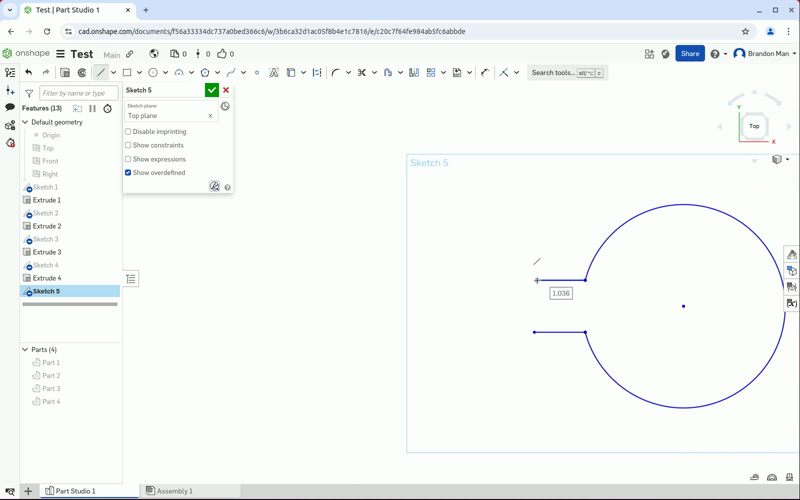
scroll(-6)
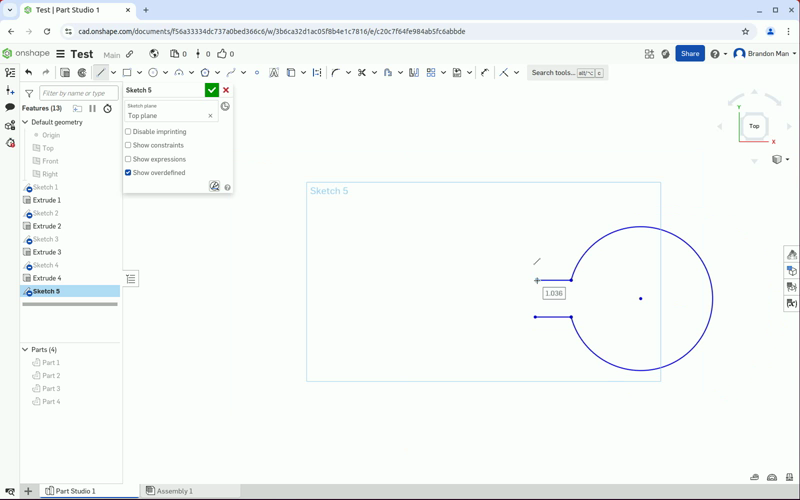
scroll(-6)
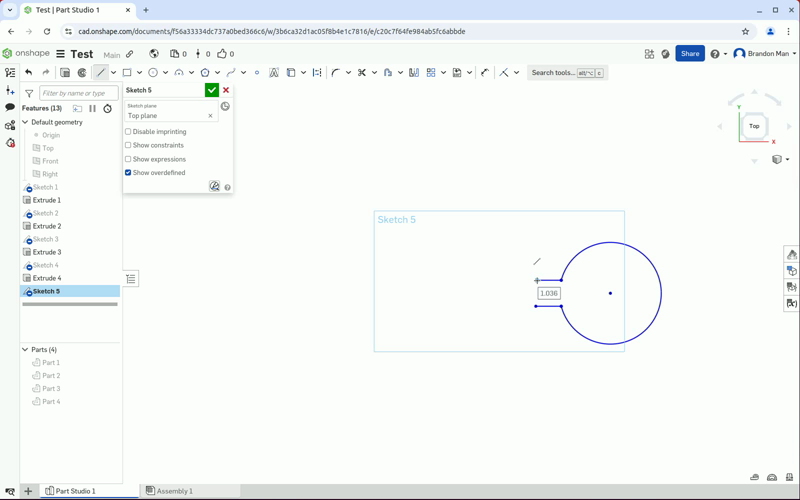
scroll(-6)
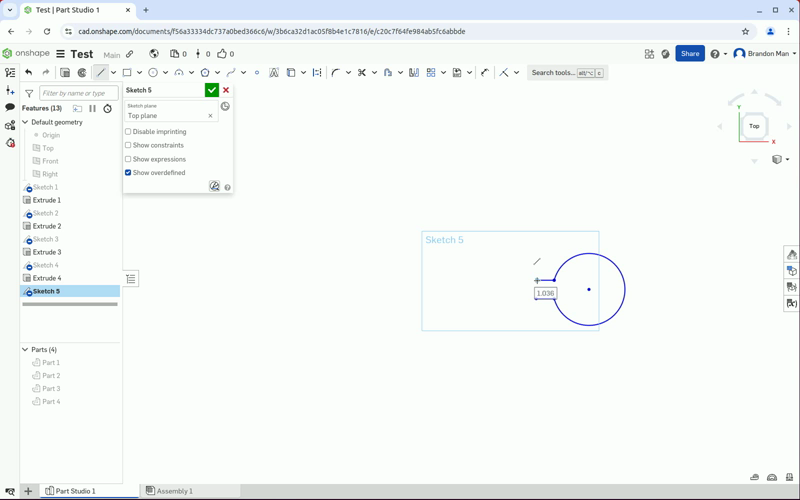
scroll(-6)
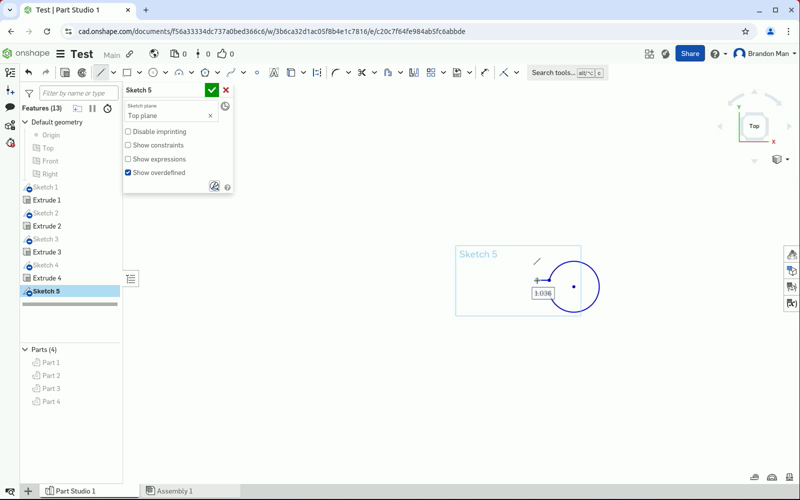
scroll(-6)
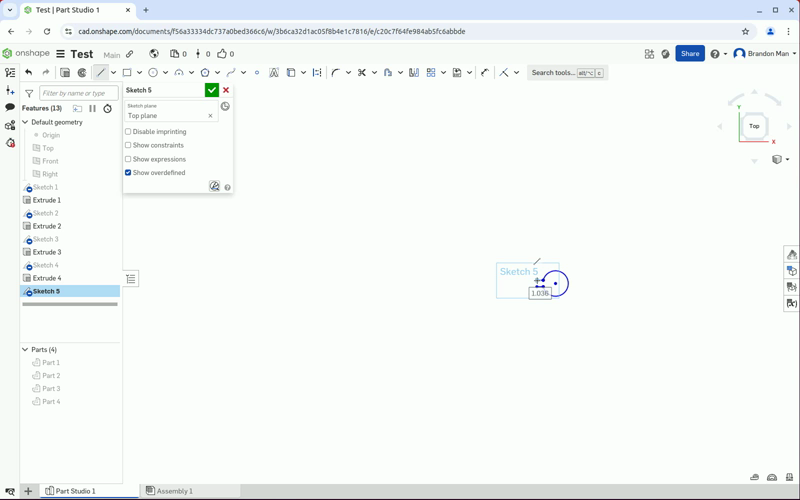
key_up(shift)
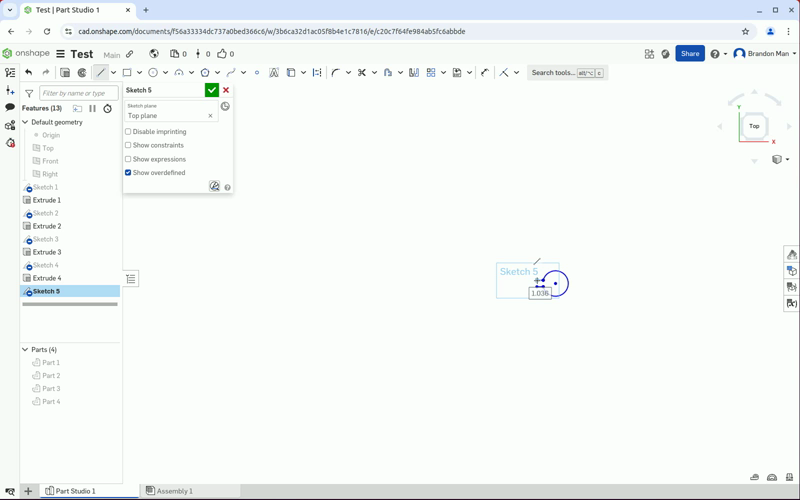
key(esc)
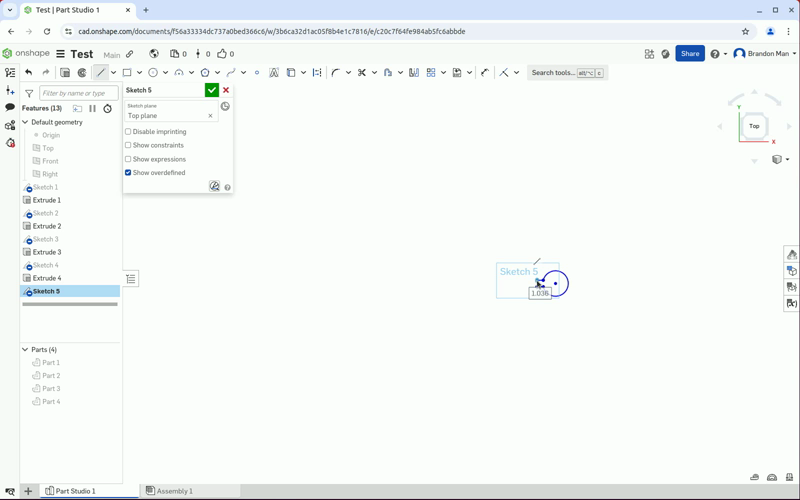
key(a)
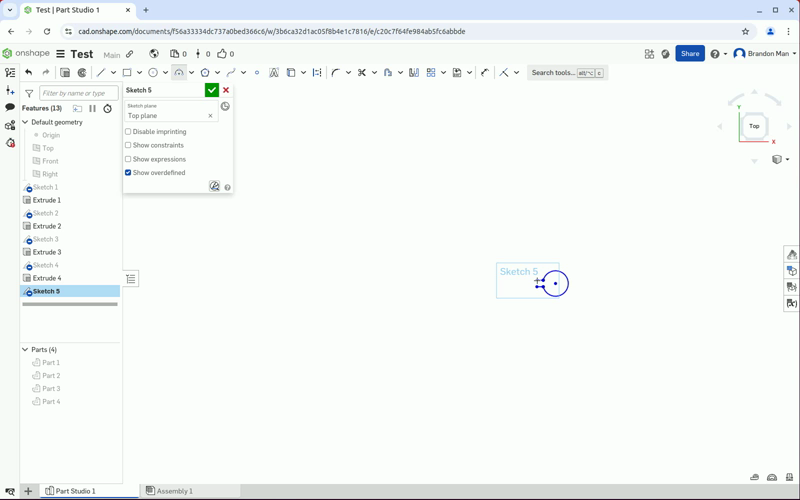
mouse_move(537, 280)
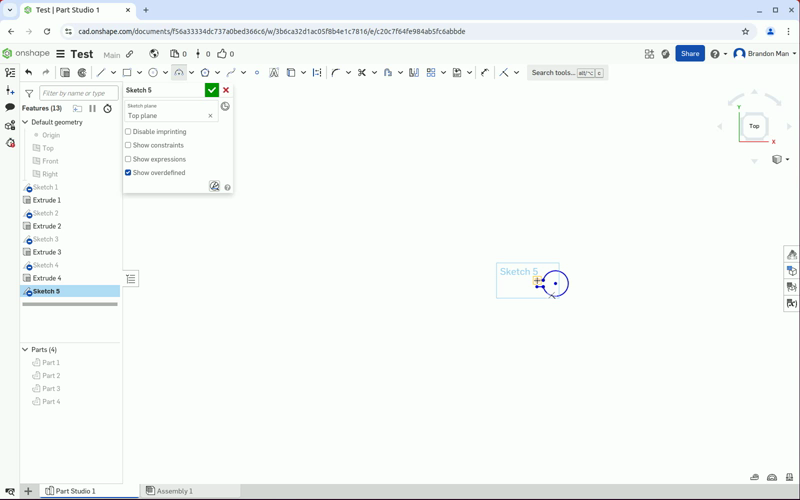
click(537, 280)
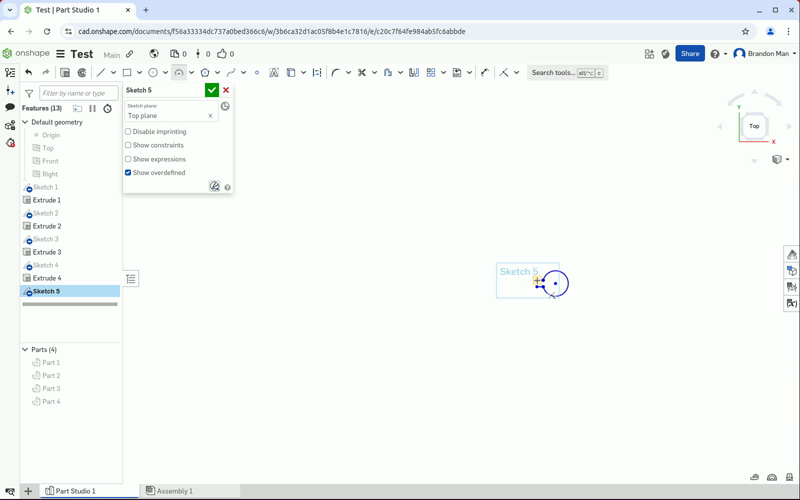
mouse_move(537, 286)
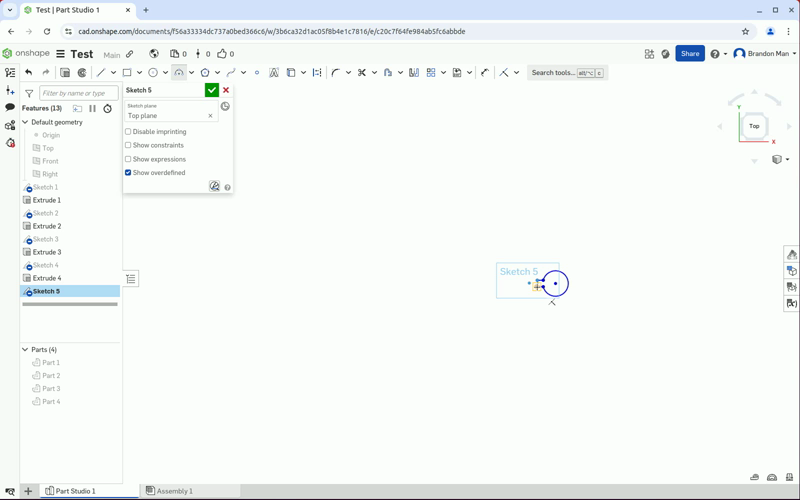
scroll(6)
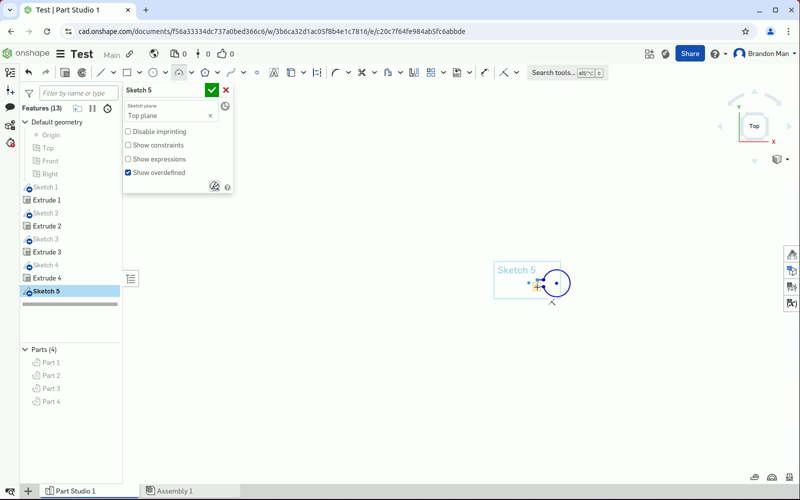
scroll(6)
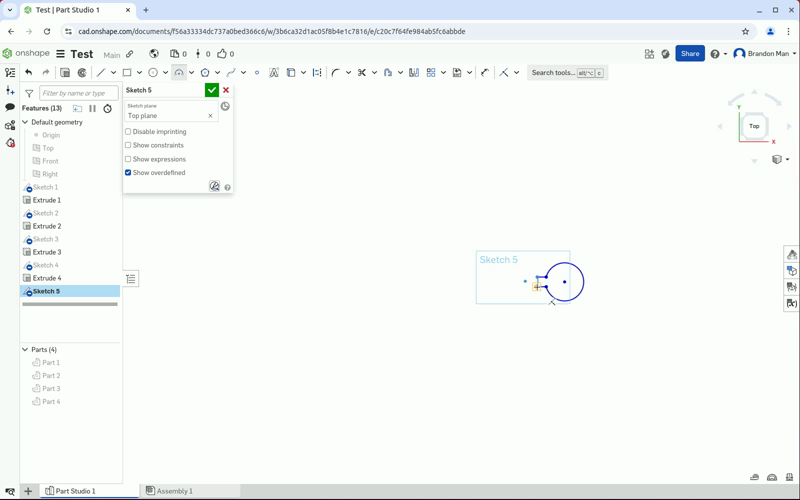
scroll(6)
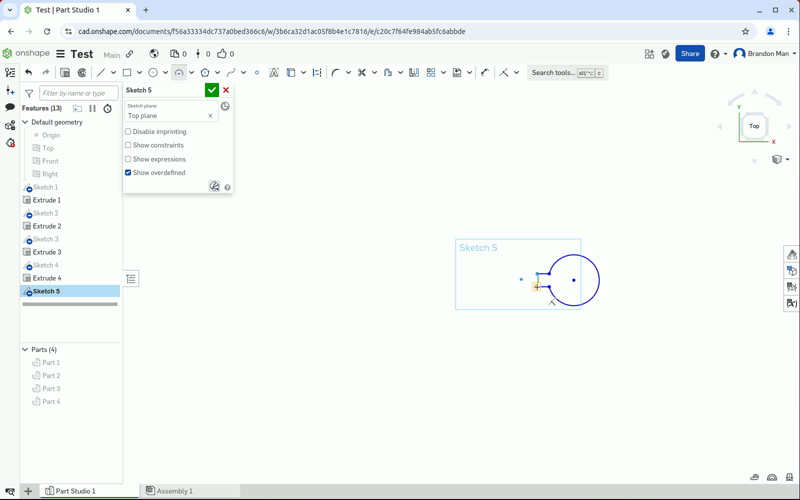
scroll(6)
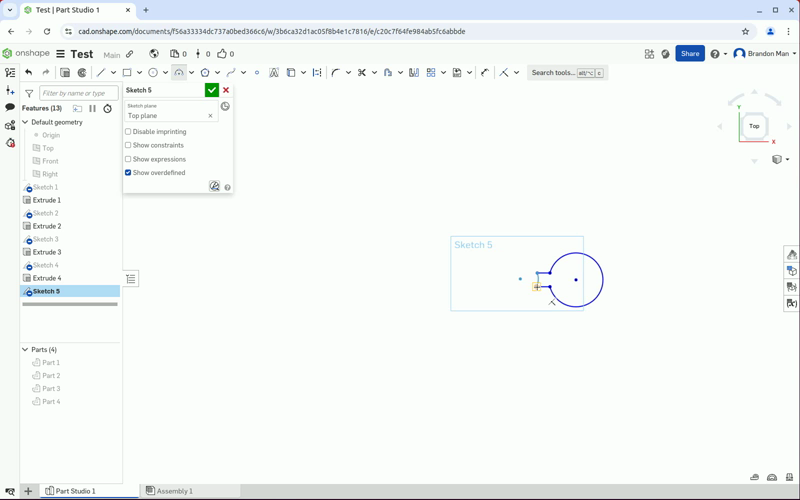
scroll(6)
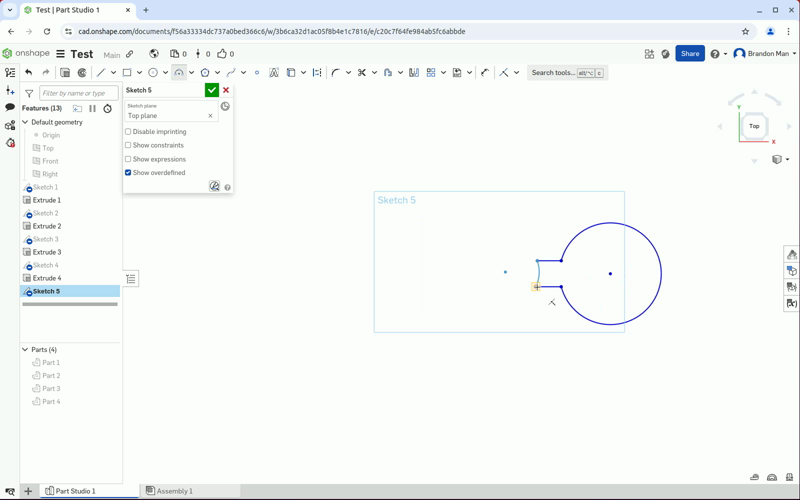
scroll(6)
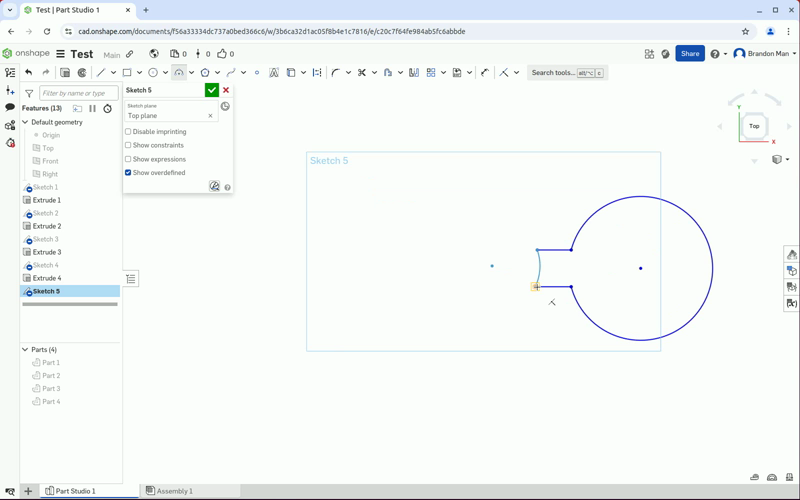
scroll(6)
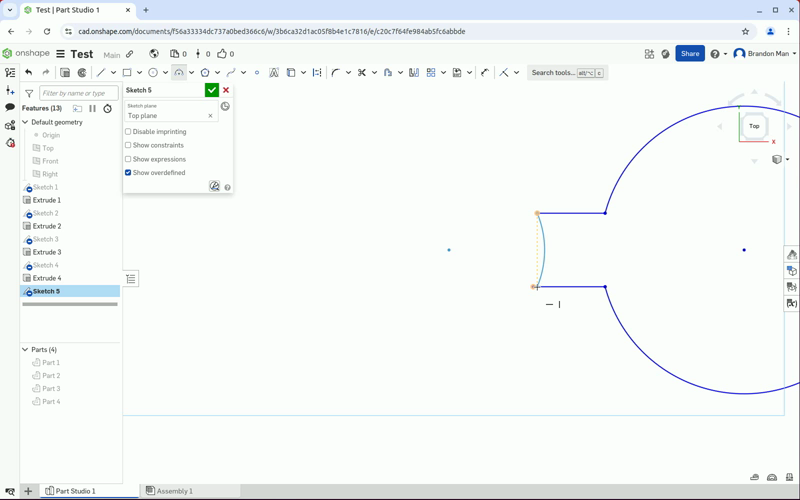
click(537, 286)
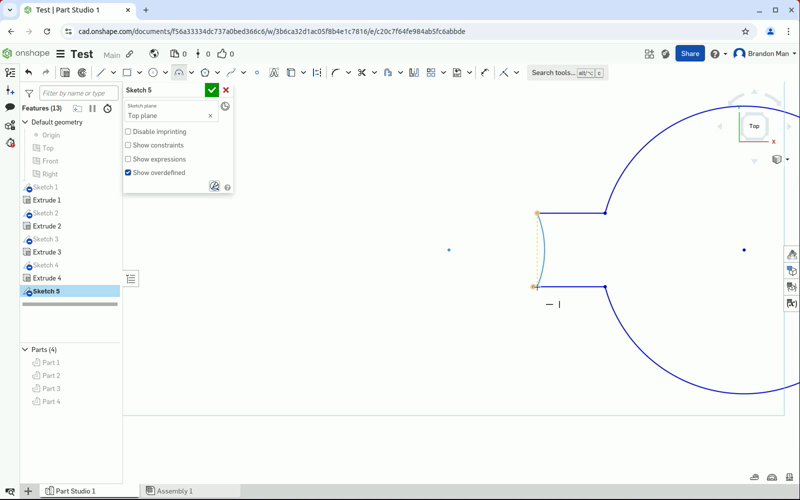
scroll(-6)
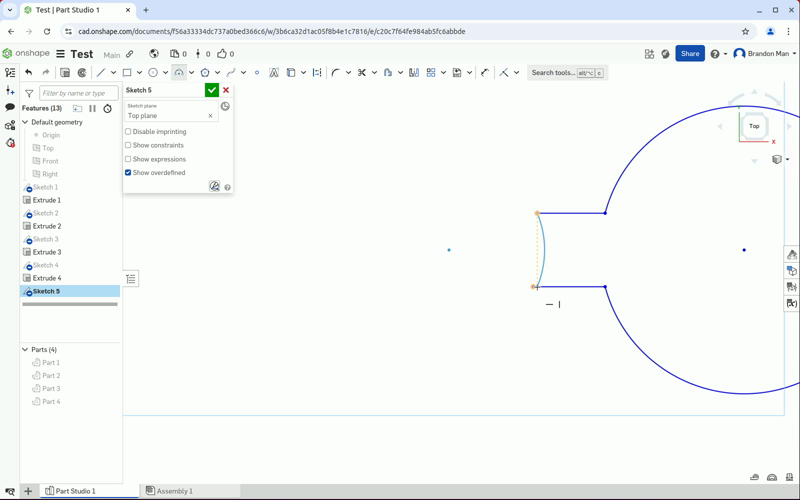
scroll(-6)
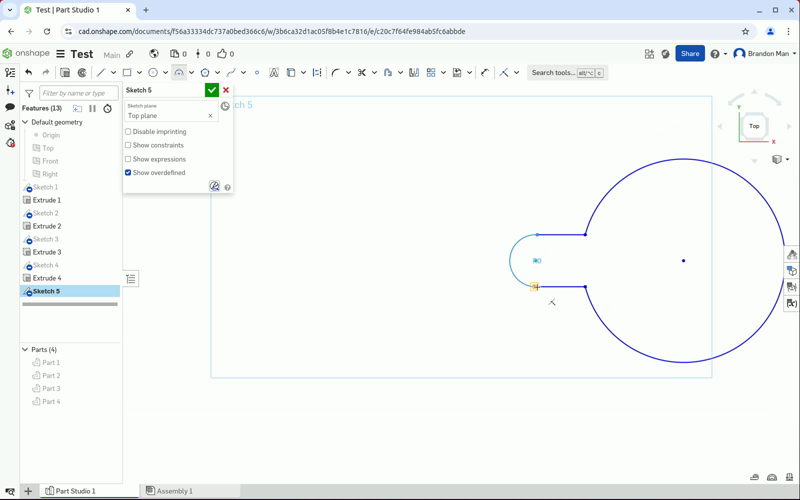
scroll(-6)
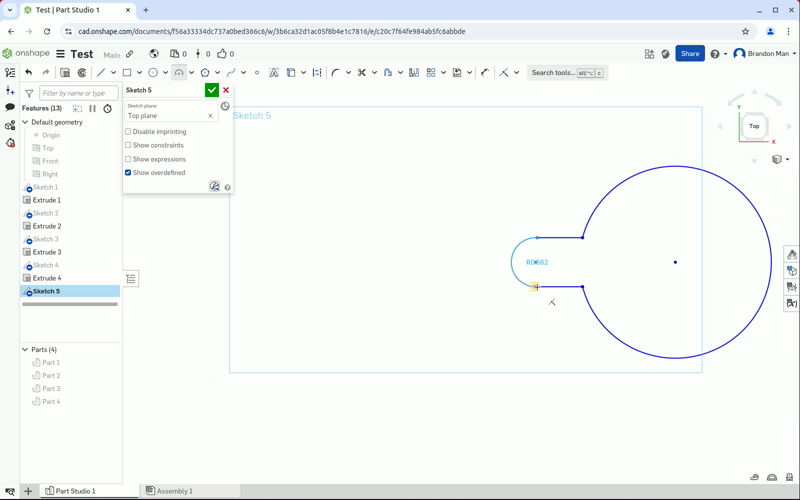
scroll(-6)
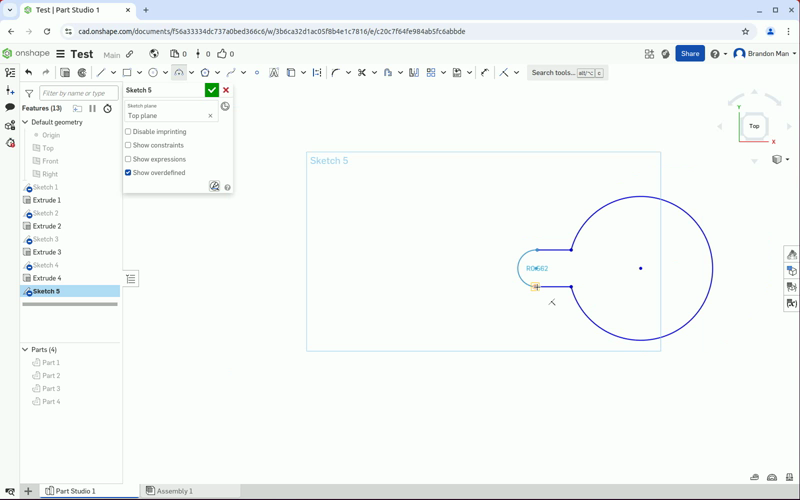
scroll(-6)
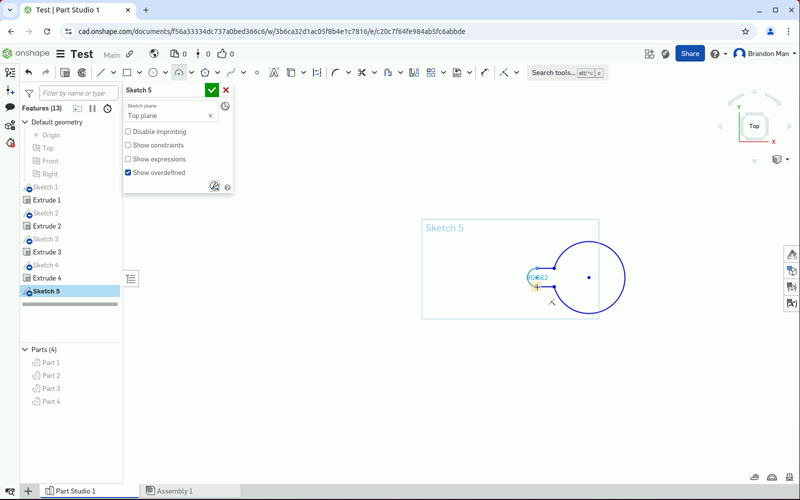
scroll(-6)
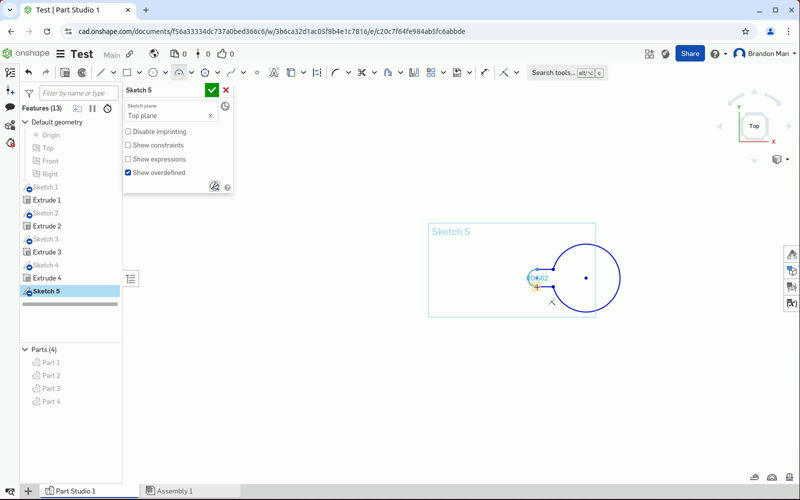
scroll(-6)
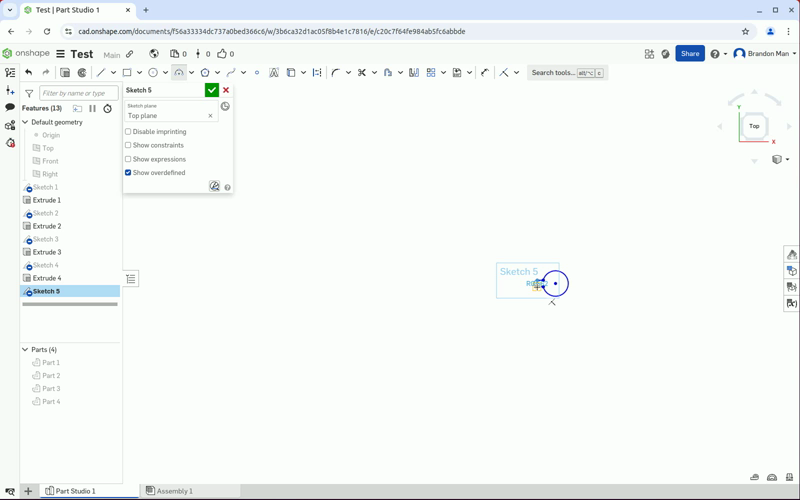
key_down(shift)
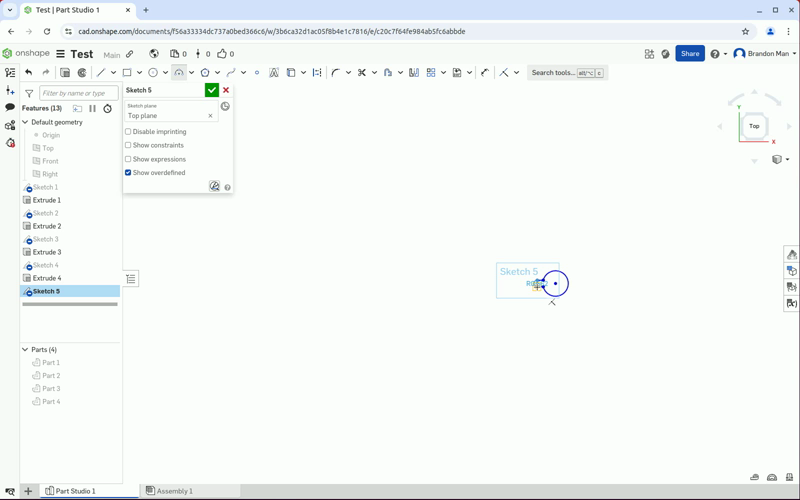
mouse_move(573, 283)
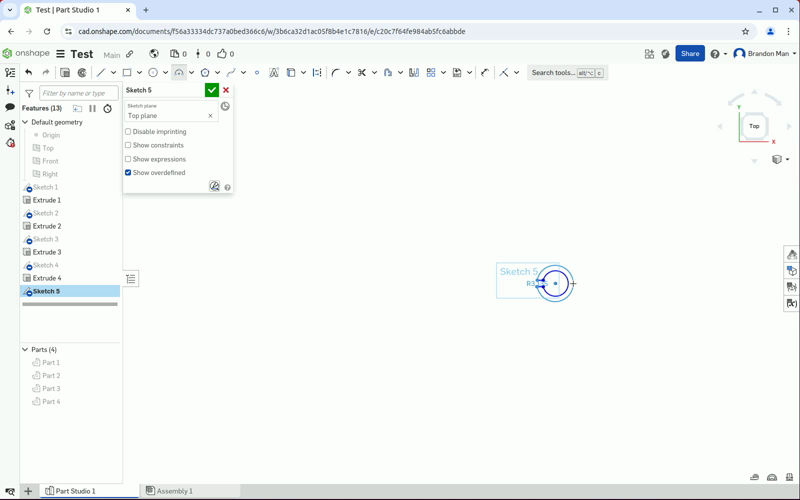
scroll(6)
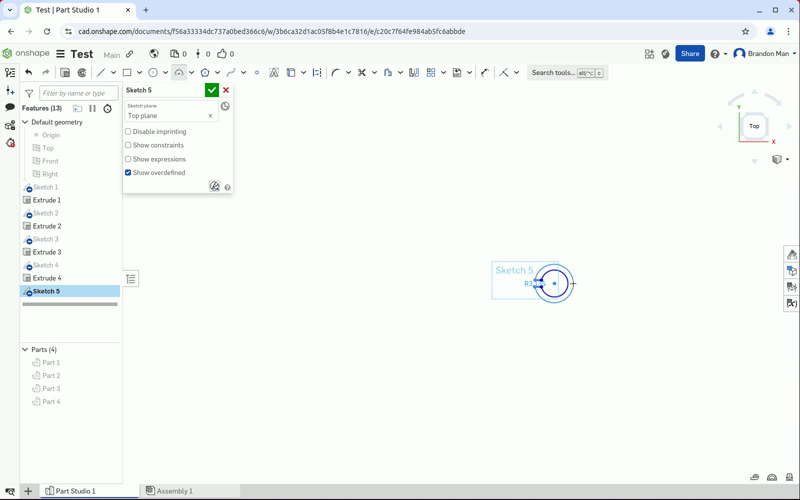
scroll(6)
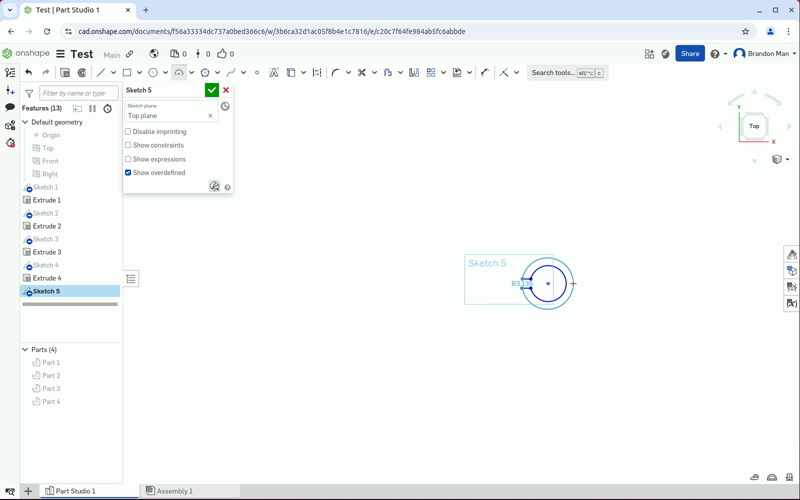
scroll(6)
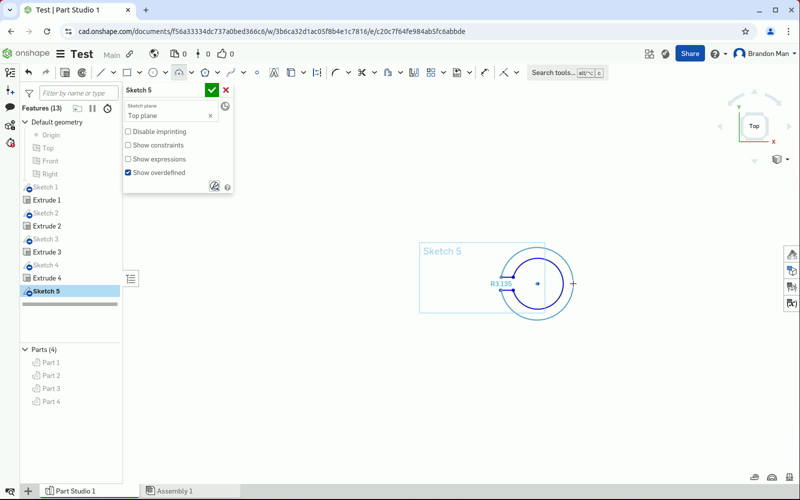
scroll(6)
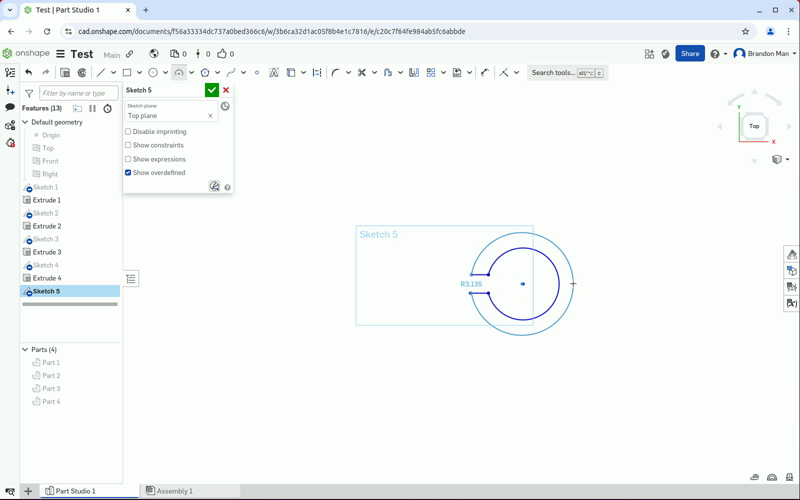
scroll(6)
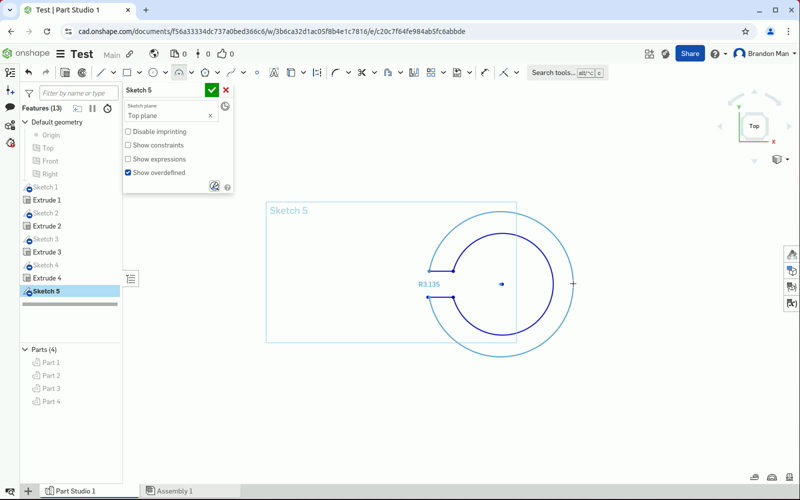
scroll(6)
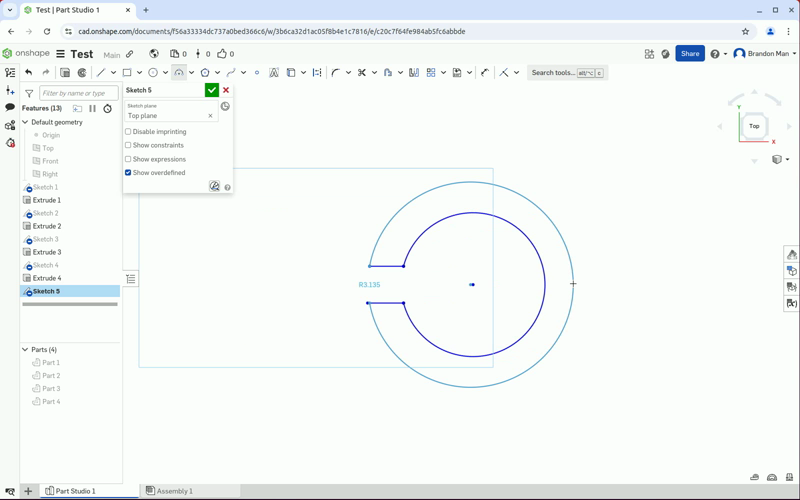
scroll(6)
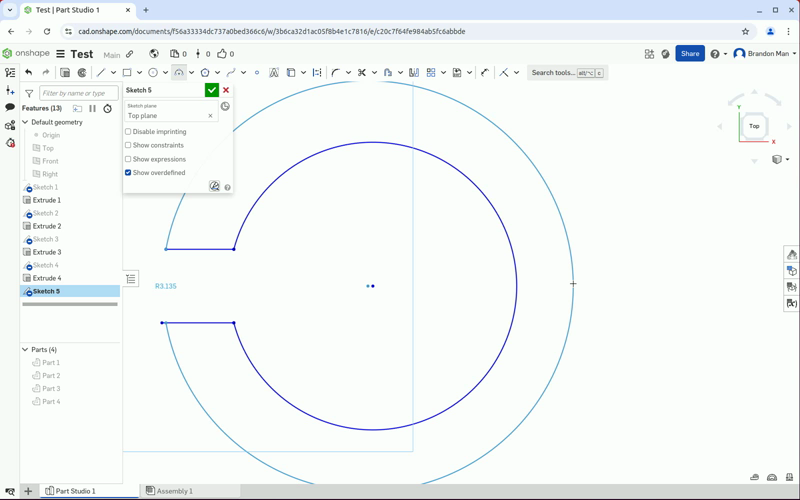
click(573, 283)
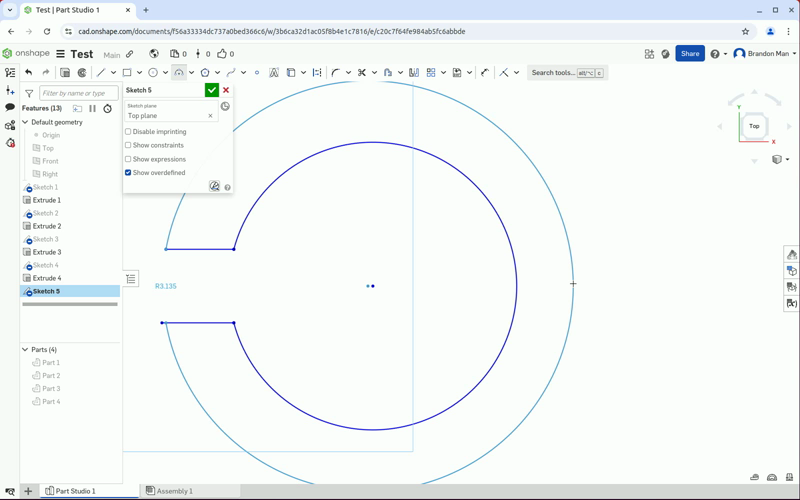
scroll(-6)
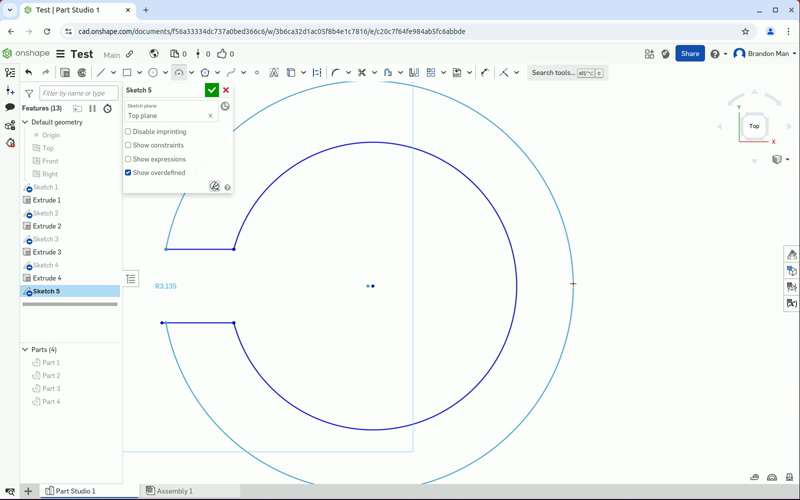
scroll(-6)
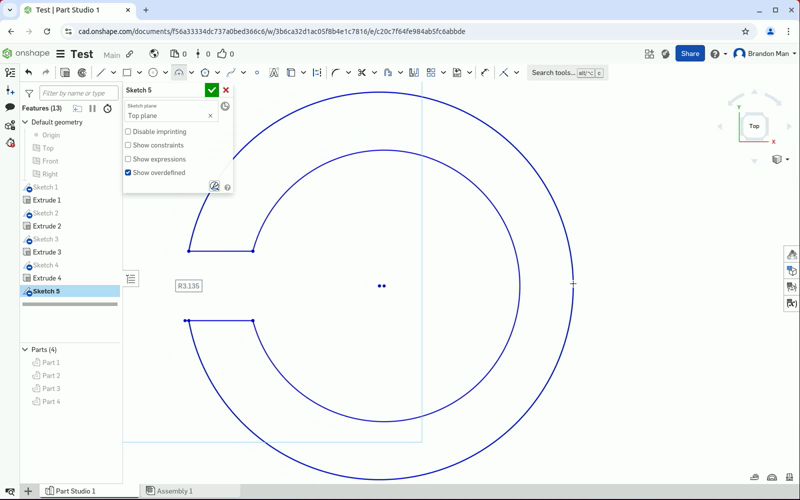
scroll(-6)
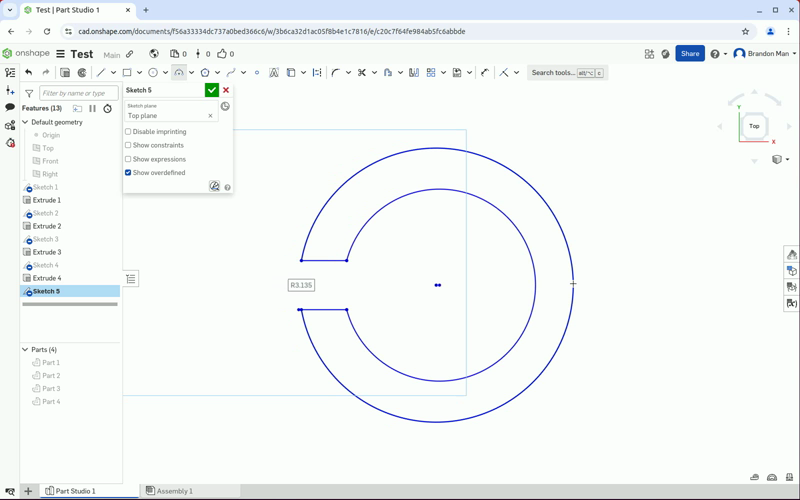
scroll(-6)
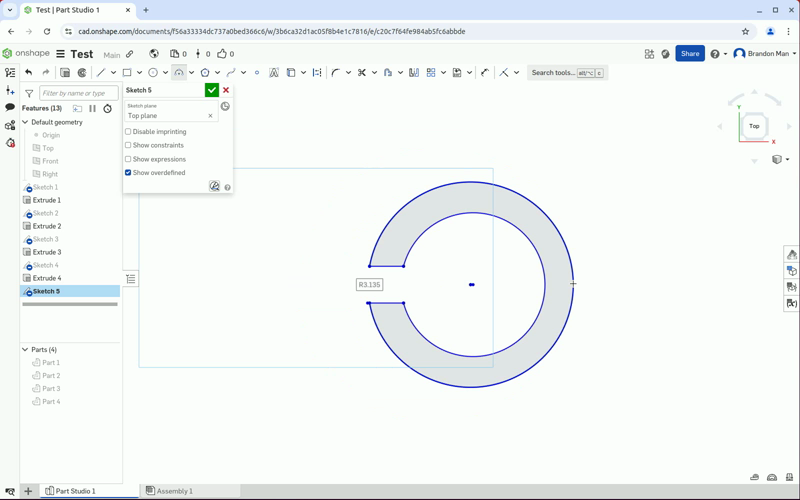
scroll(-6)
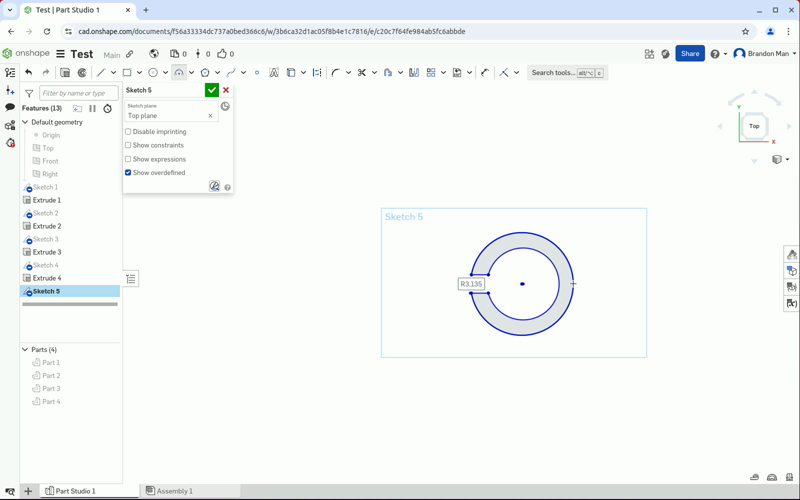
scroll(-6)
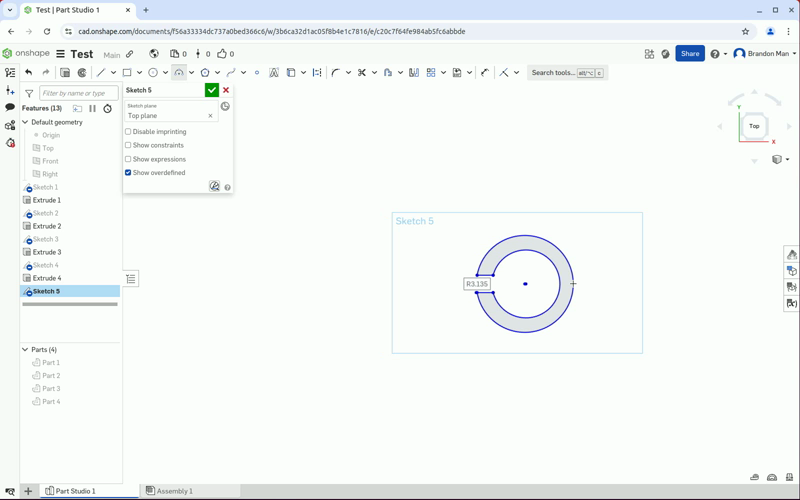
scroll(-6)
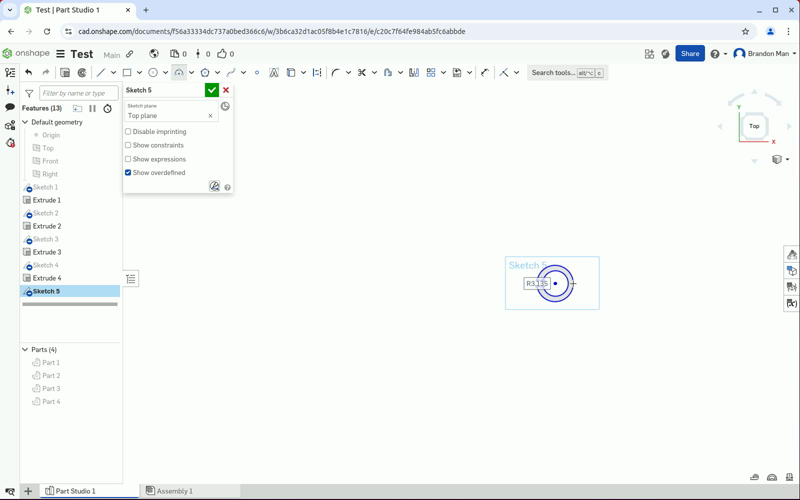
key_up(shift)
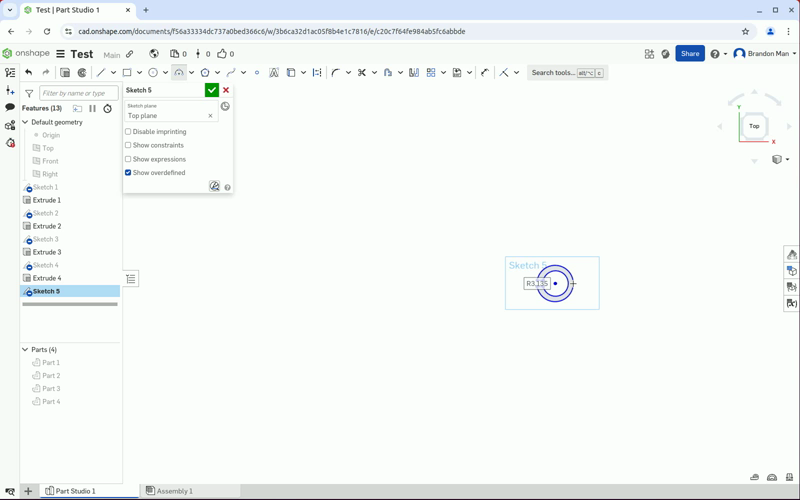
key(esc)
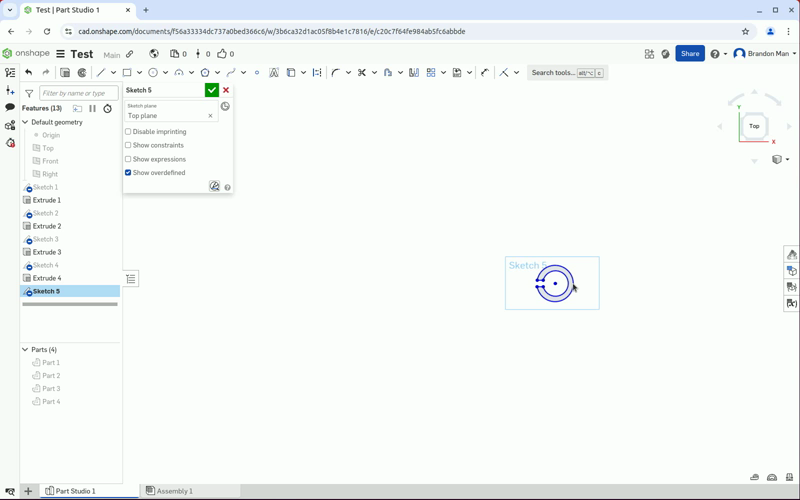
mouse_move(542, 290)
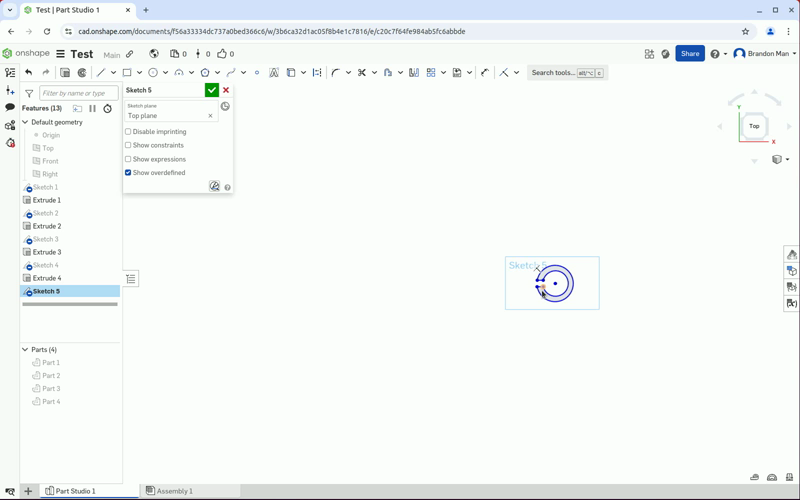
scroll(6)
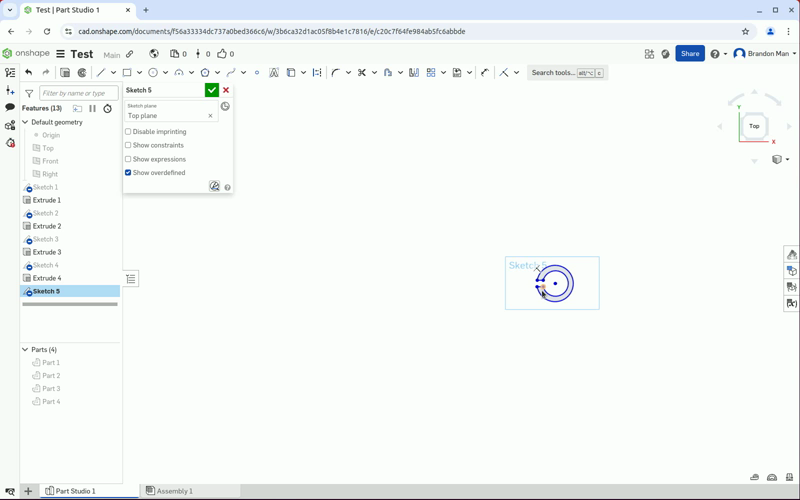
scroll(6)
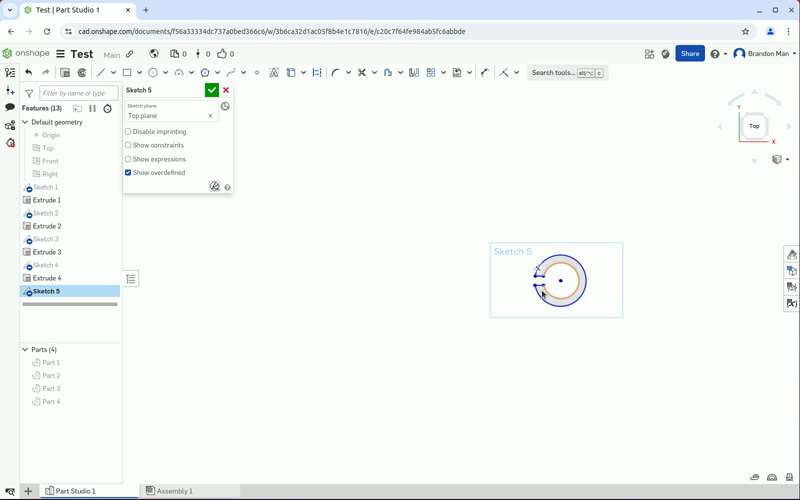
scroll(6)
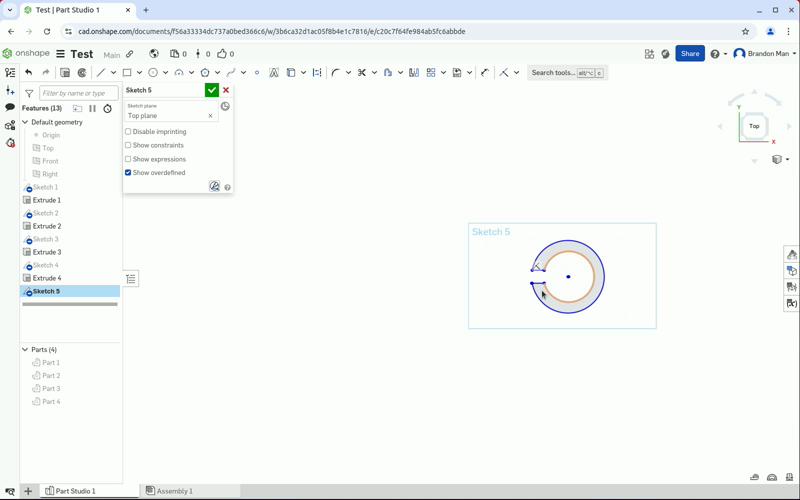
scroll(6)
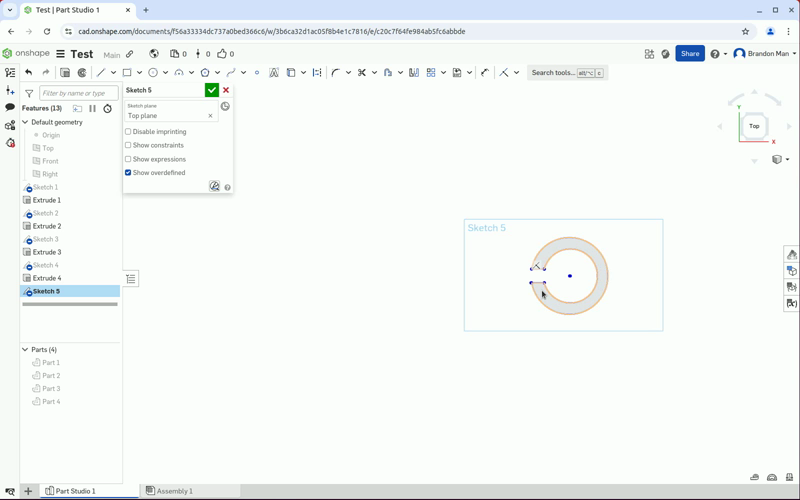
scroll(6)
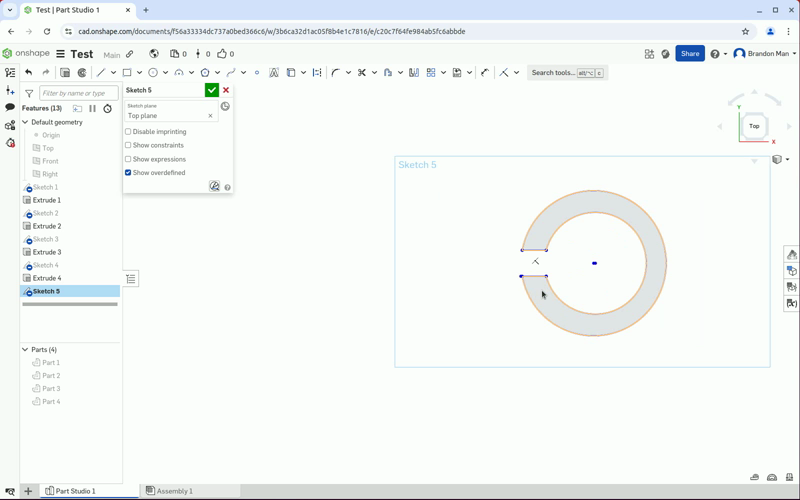
scroll(6)
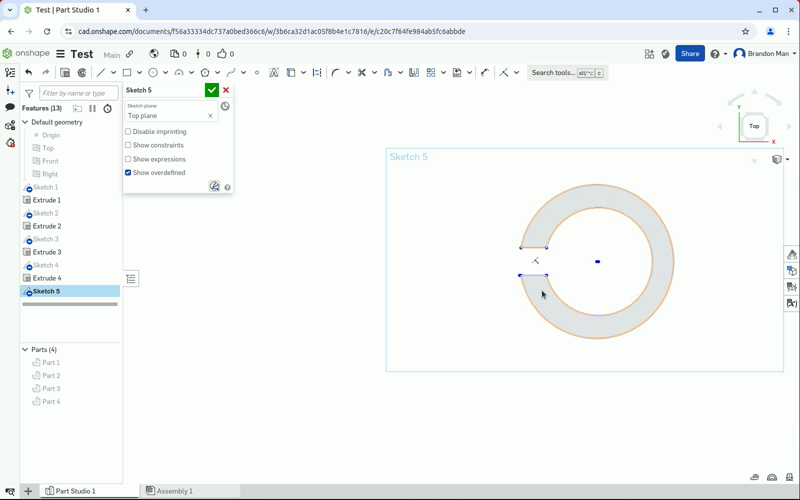
scroll(6)
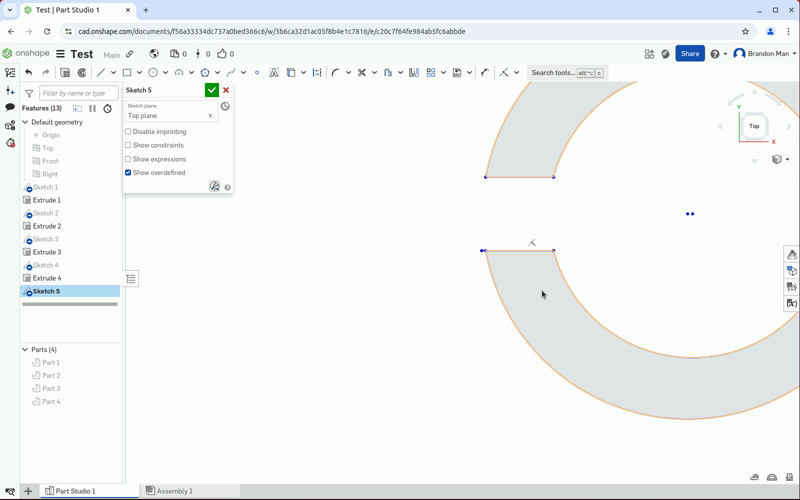
click(542, 290)
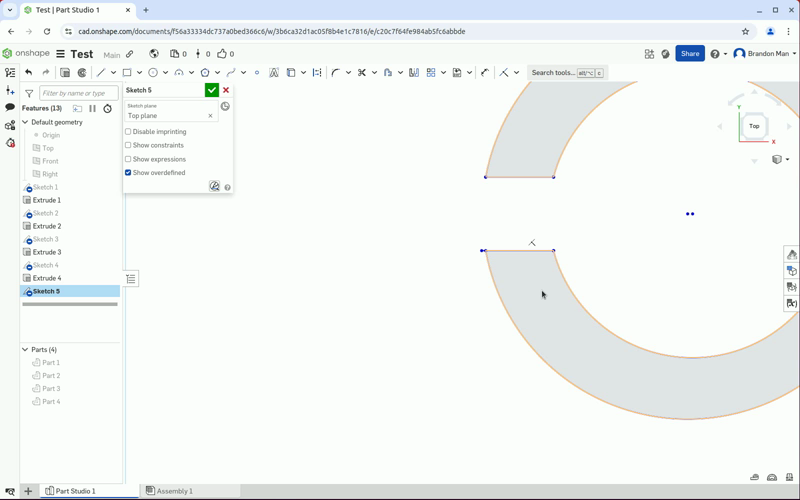
scroll(-6)
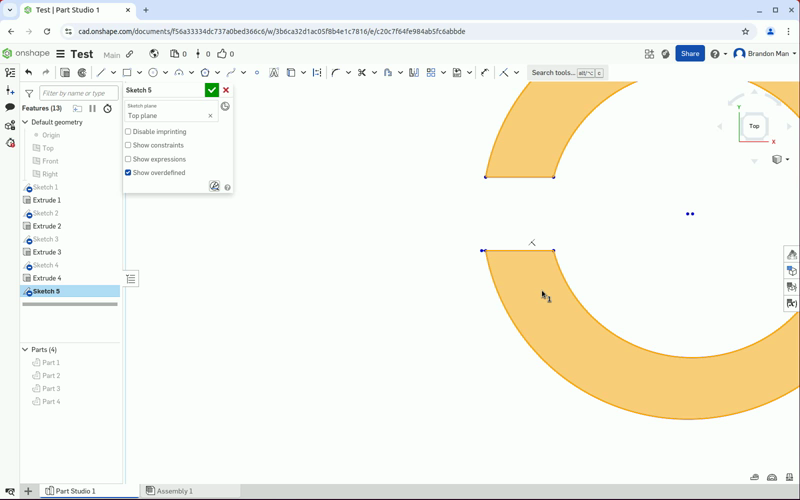
scroll(-6)
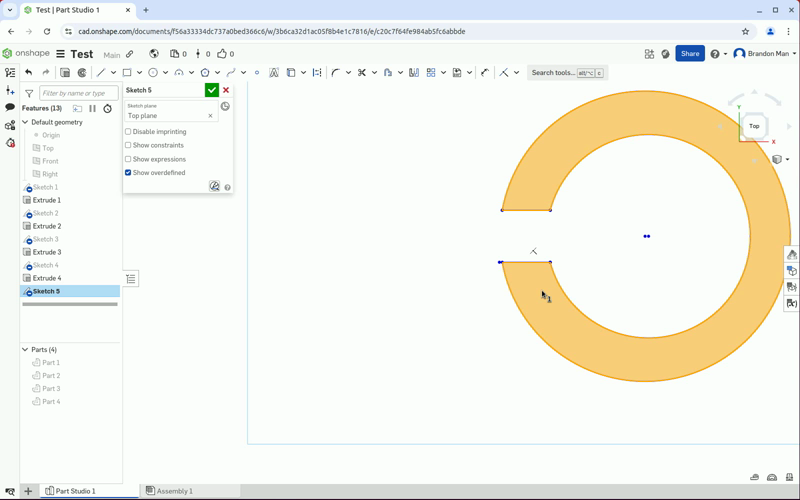
scroll(-6)
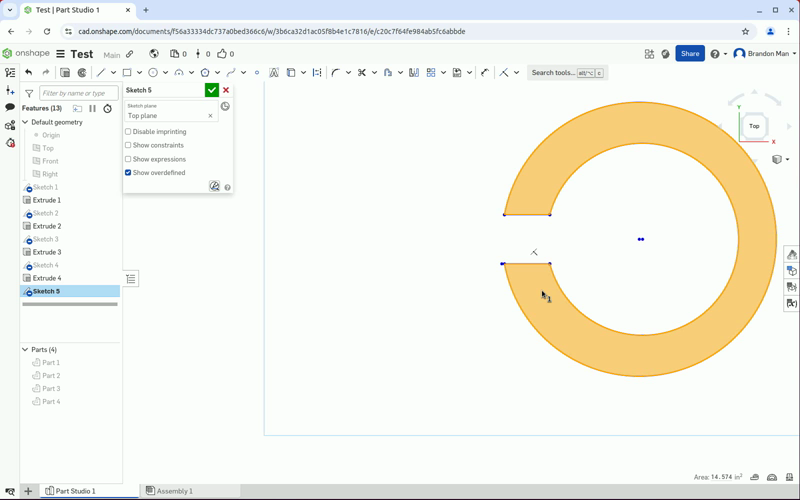
scroll(-6)
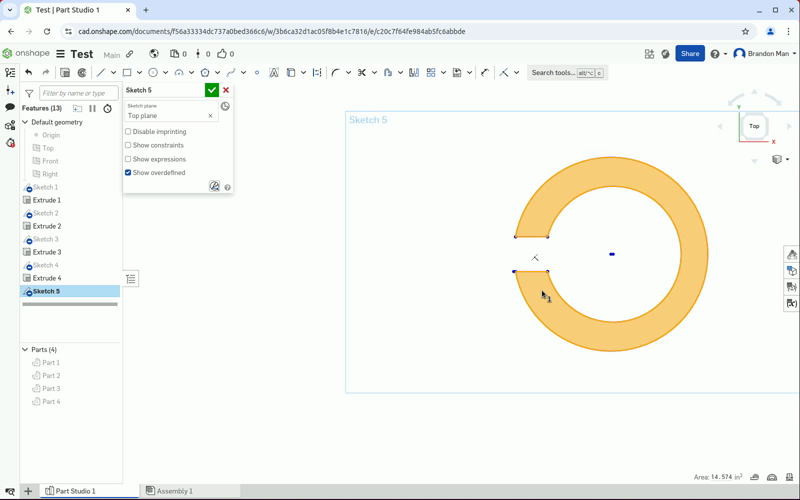
scroll(-6)
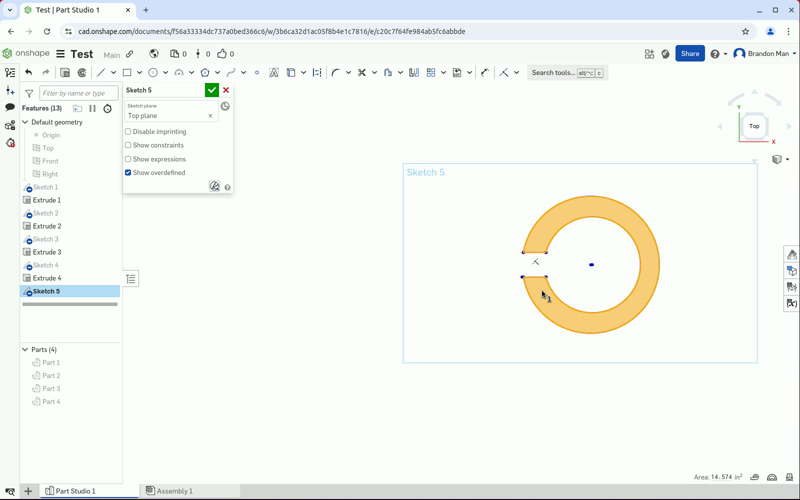
scroll(-6)
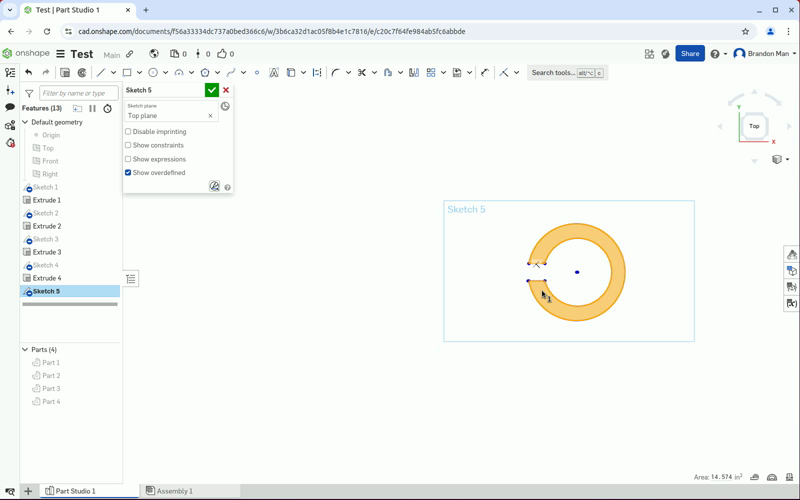
scroll(-6)
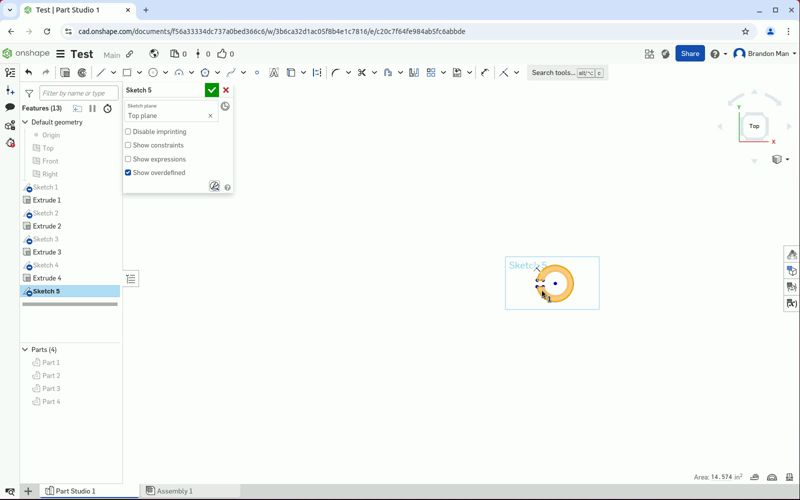
mouse_move(73, 352)
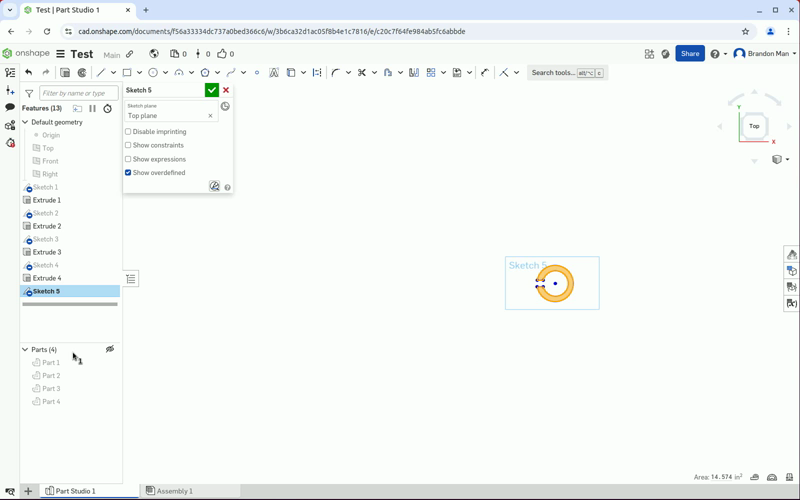
key(shift+y)
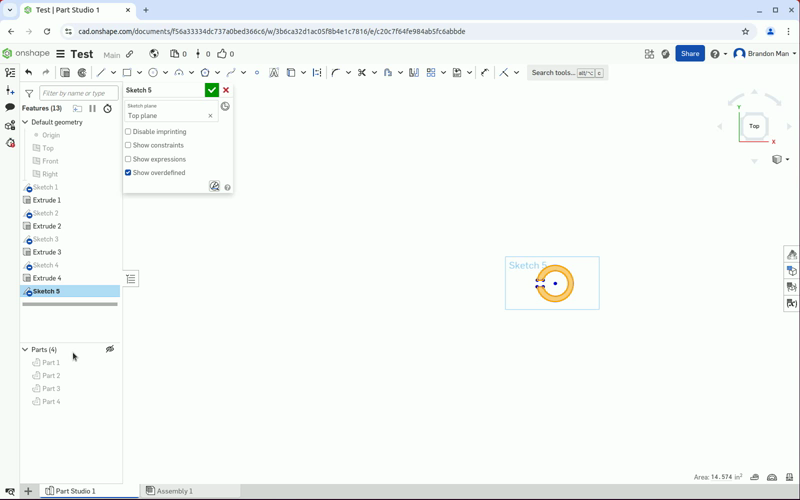
key(shift+e)
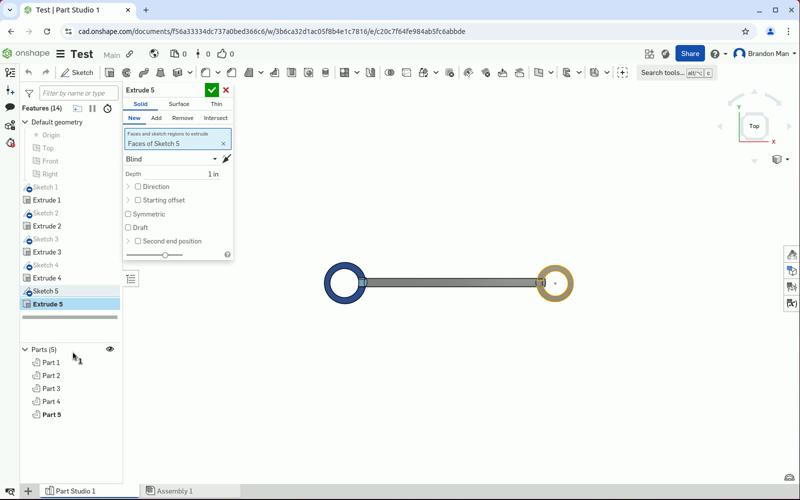
mouse_move(143, 106)
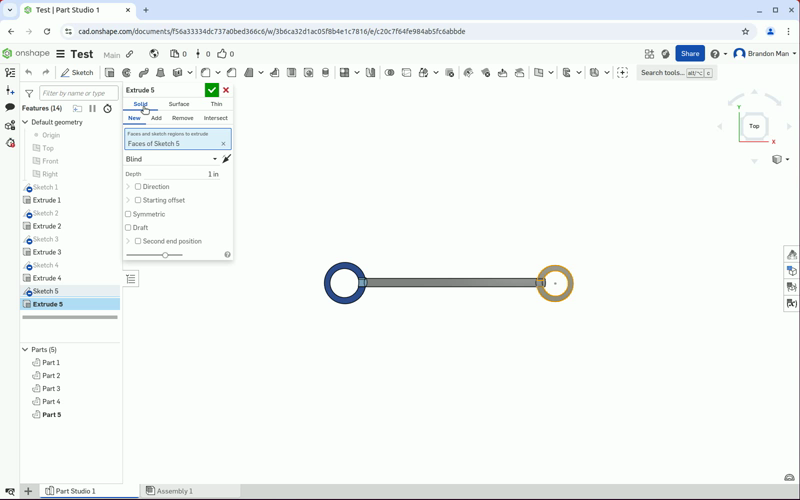
click(143, 106)
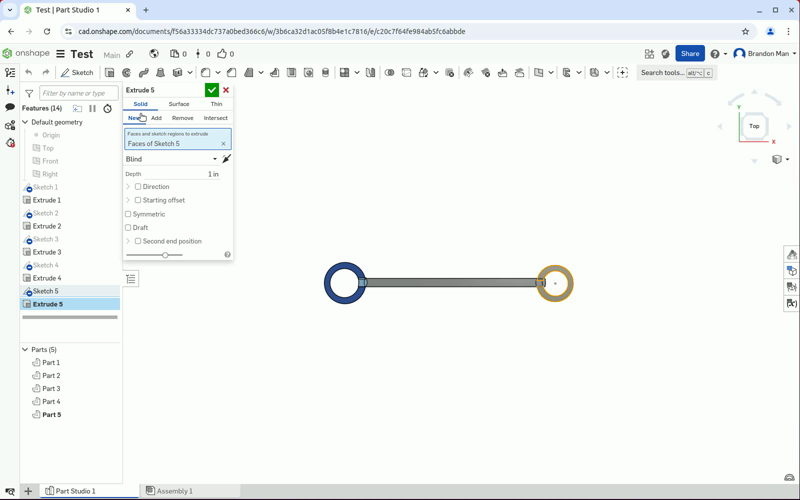
mouse_move(137, 120)
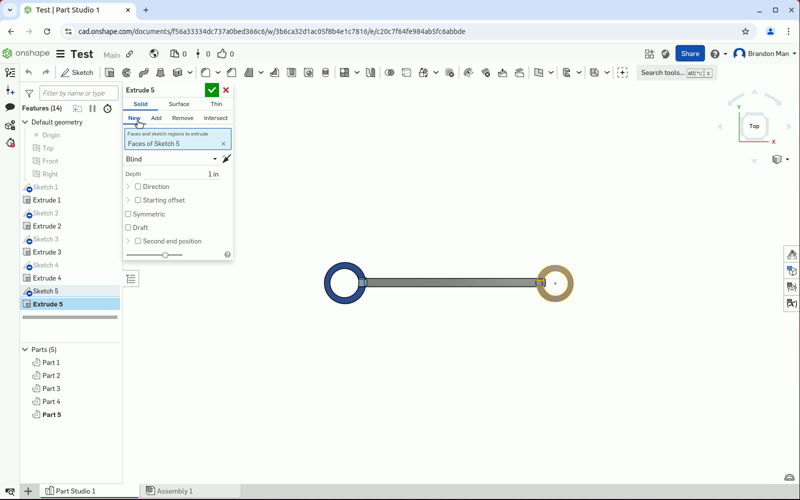
click(137, 120)
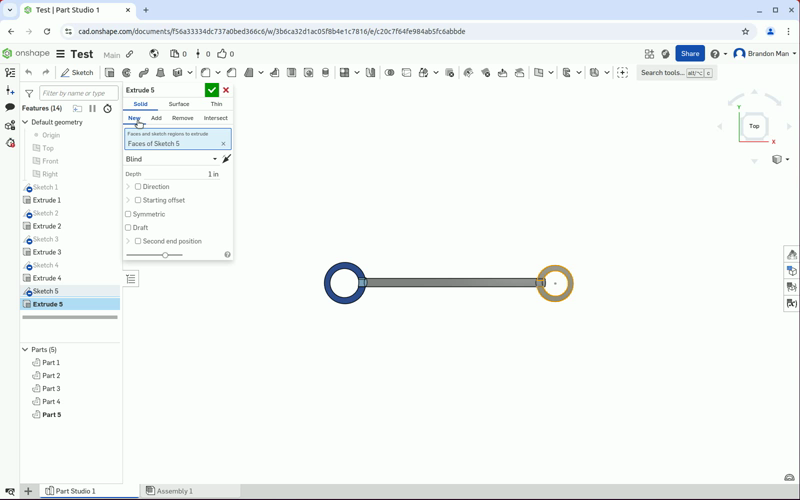
key(tab, 4)
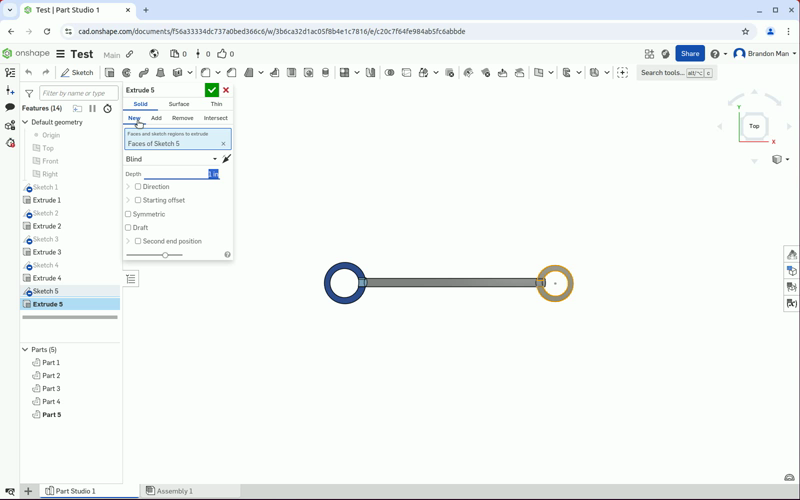
text(15.405)
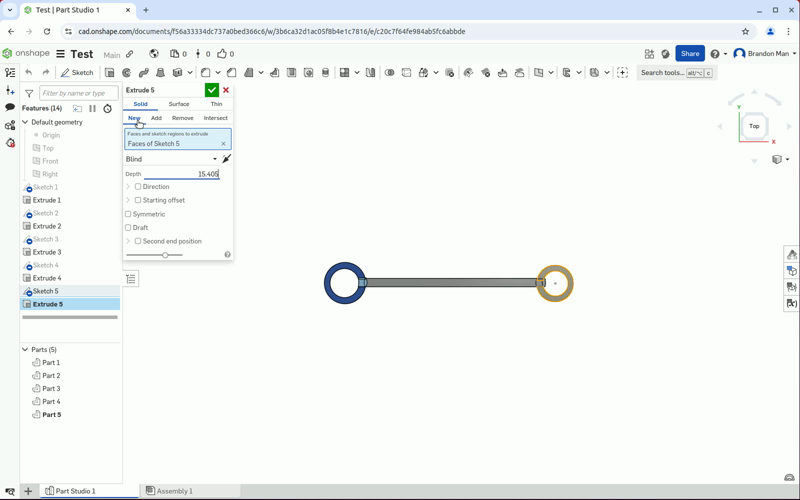
key(enter)
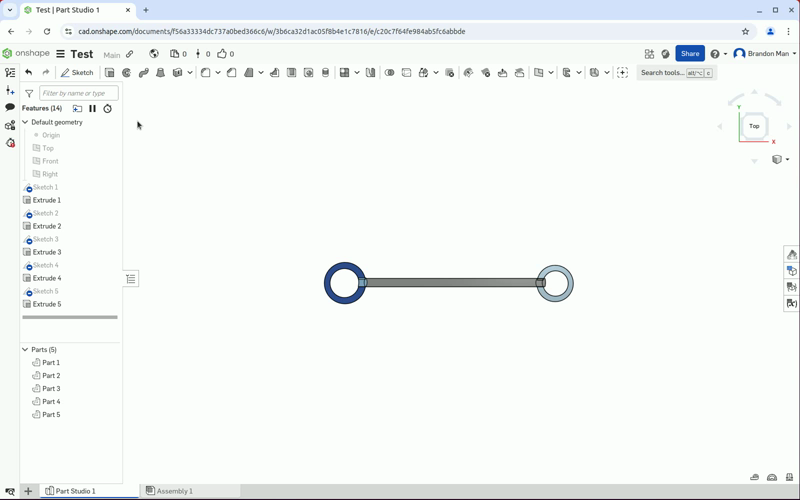
key(shift+h)
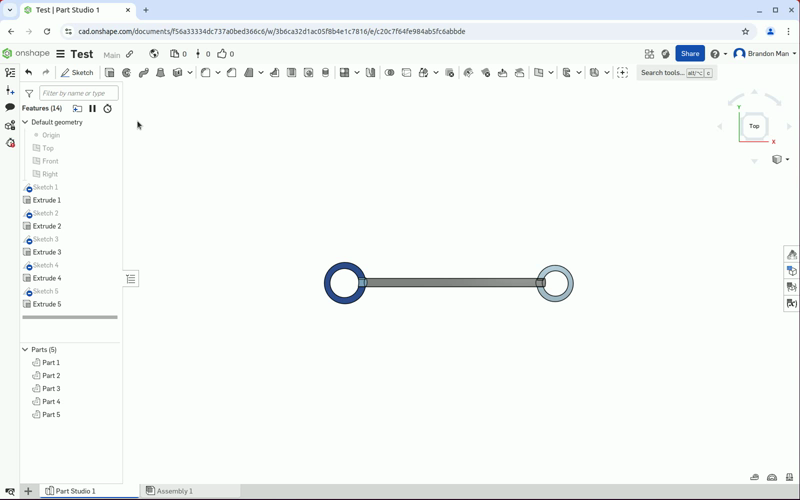
key(shift+h)
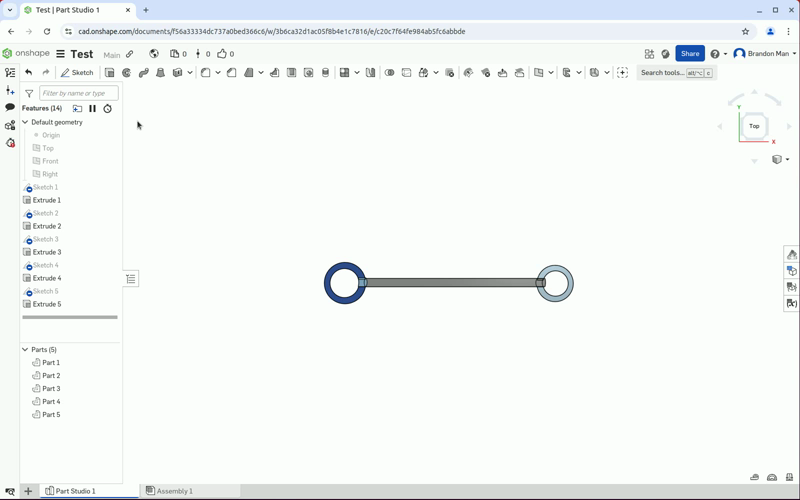
mouse_move(73, 189)
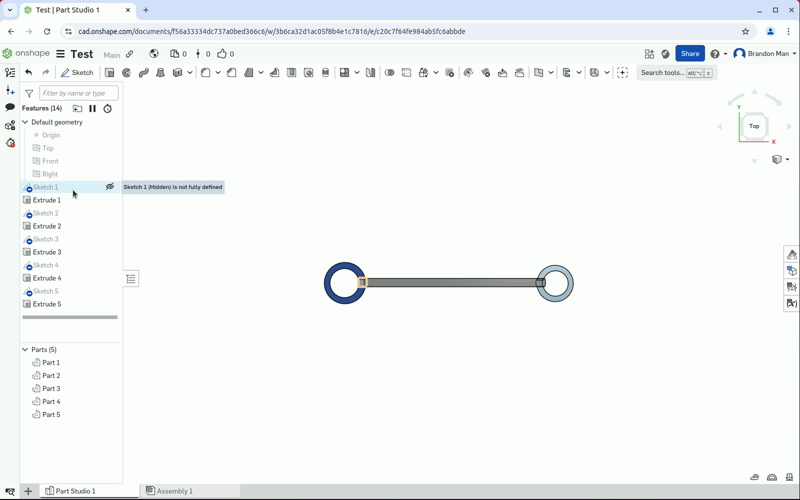
click(73, 189)
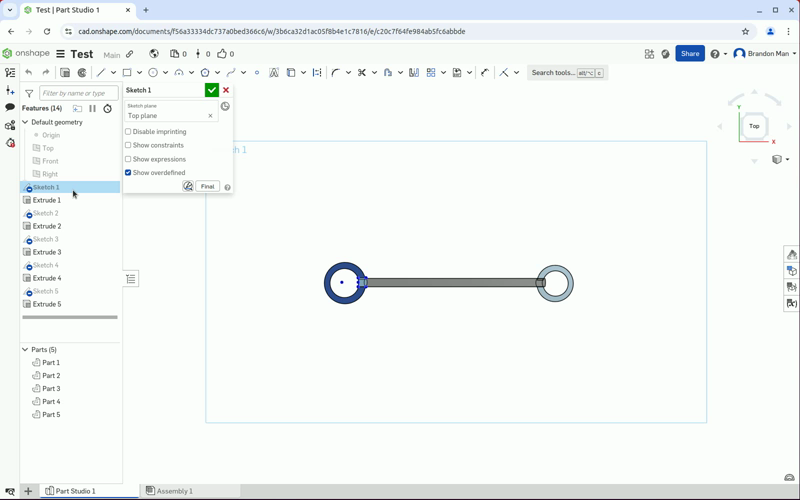
mouse_move(229, 92)
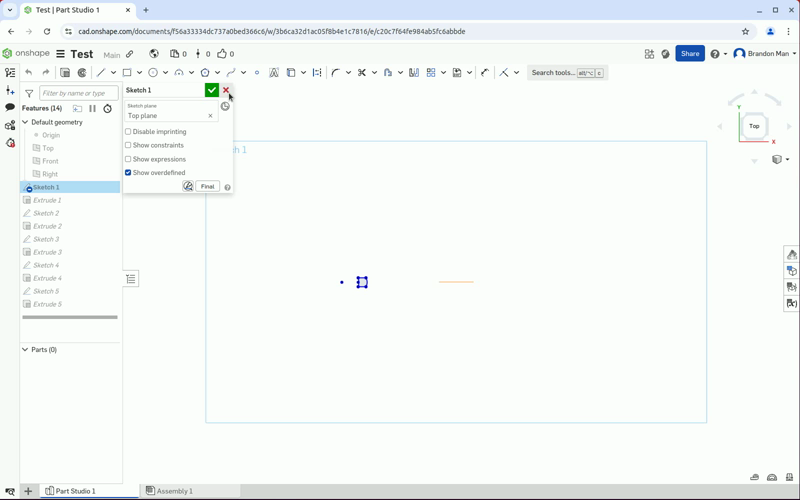
click(229, 92)
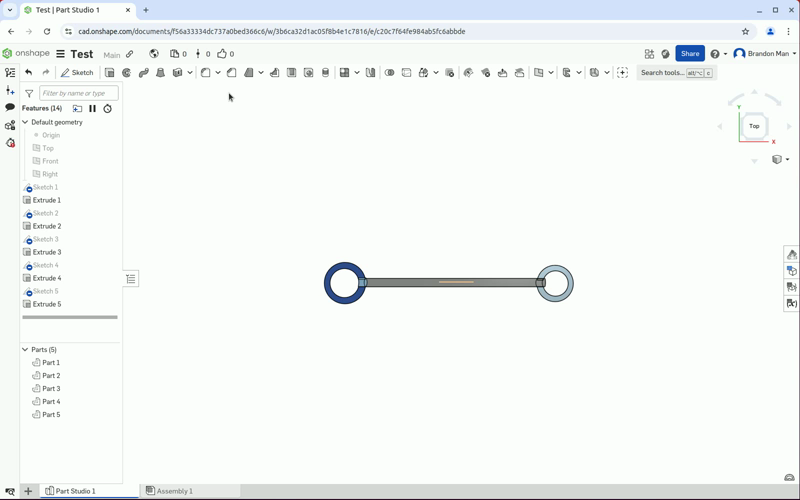
mouse_move(541, 75)
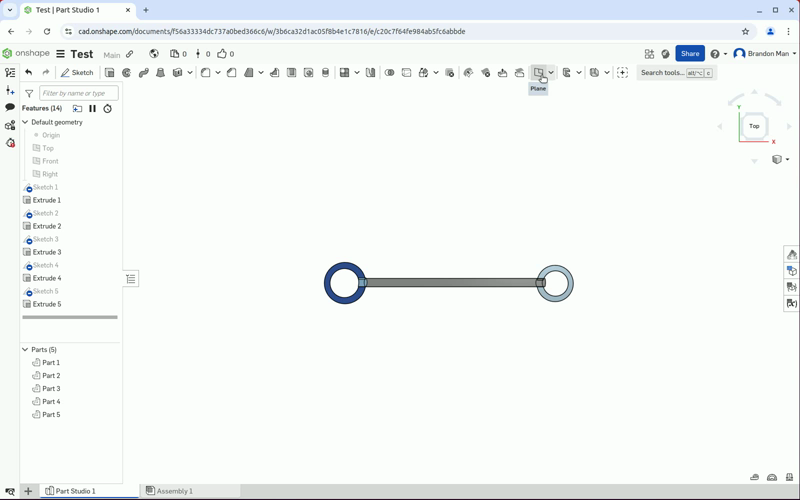
click(541, 75)
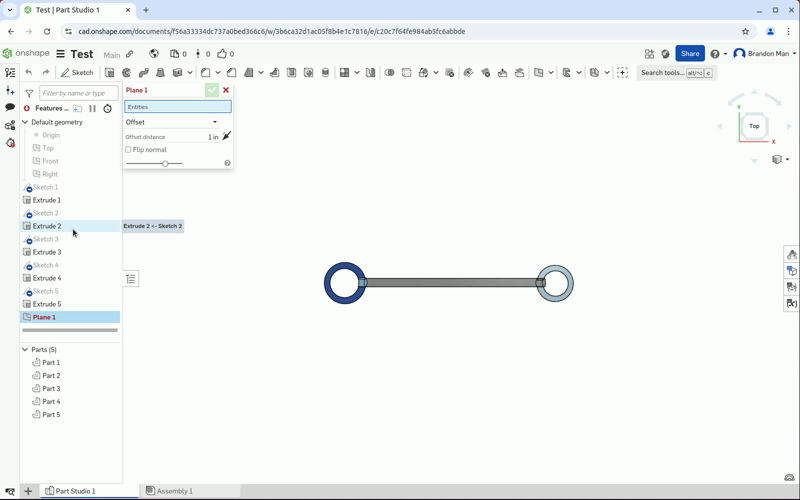
scroll(3)
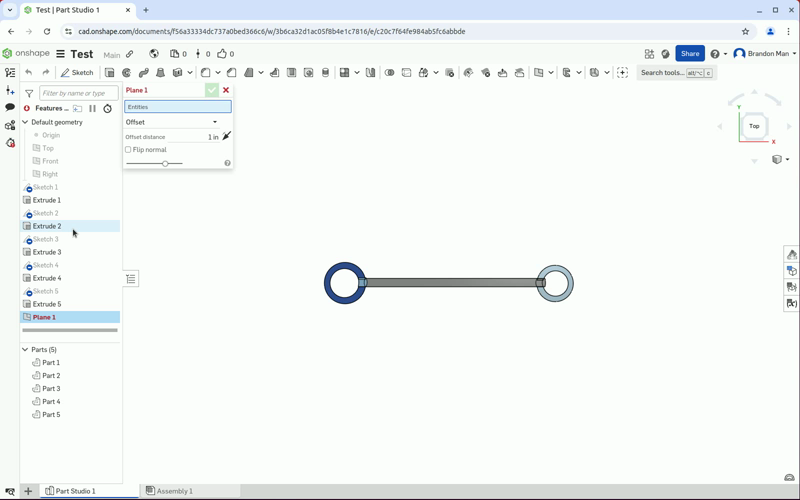
mouse_move(73, 150)
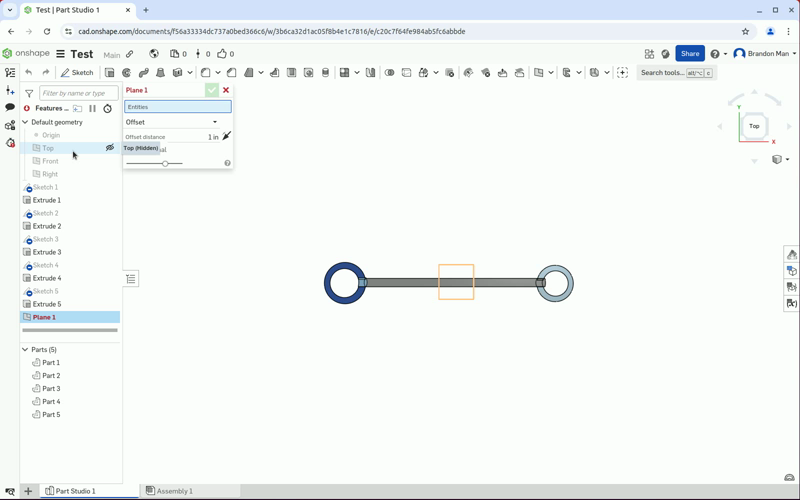
click(73, 150)
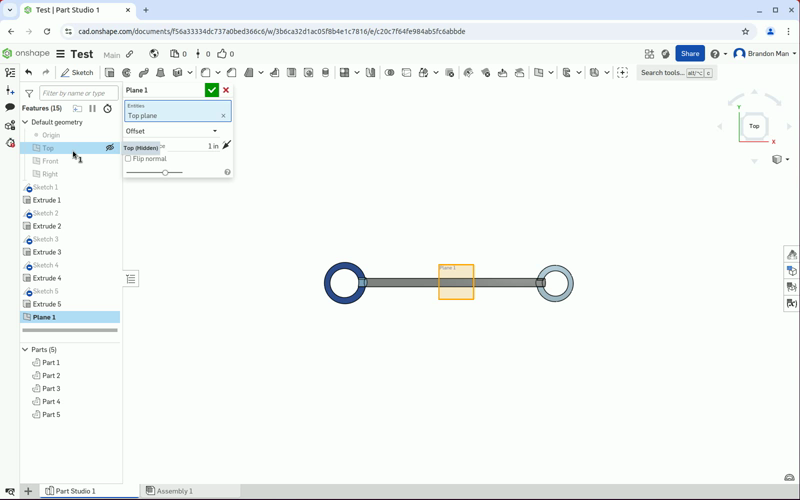
key(tab, 2)
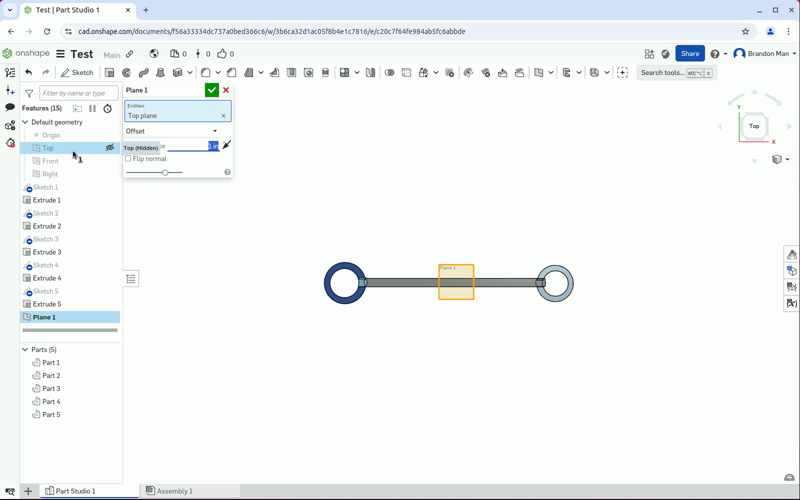
text(15.405)
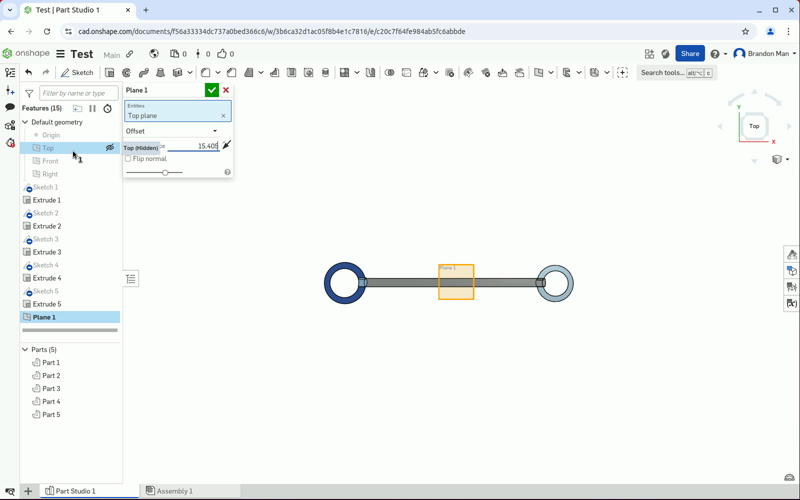
key(enter, 2)
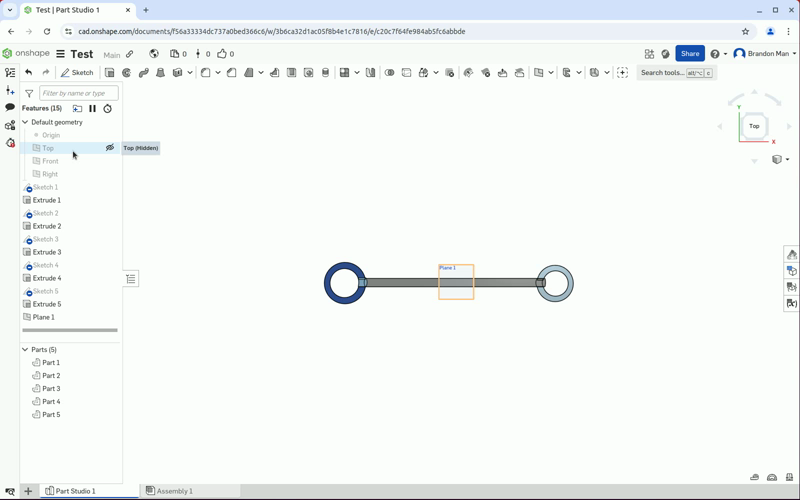
key(shift+s)
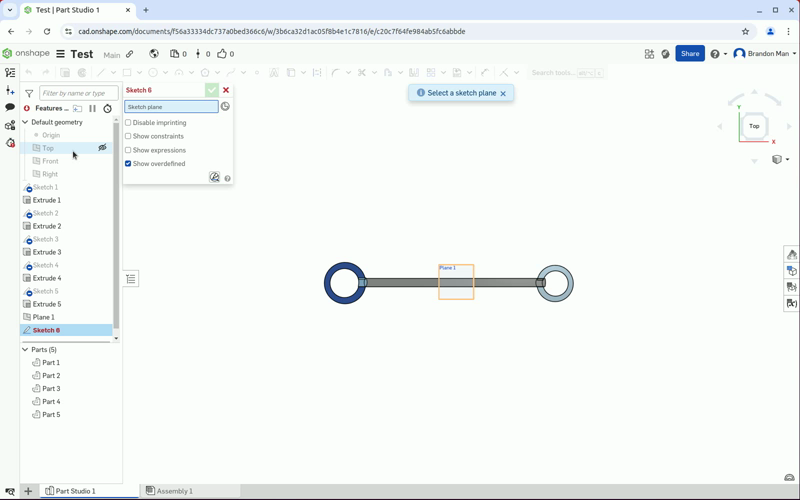
mouse_move(69, 319)
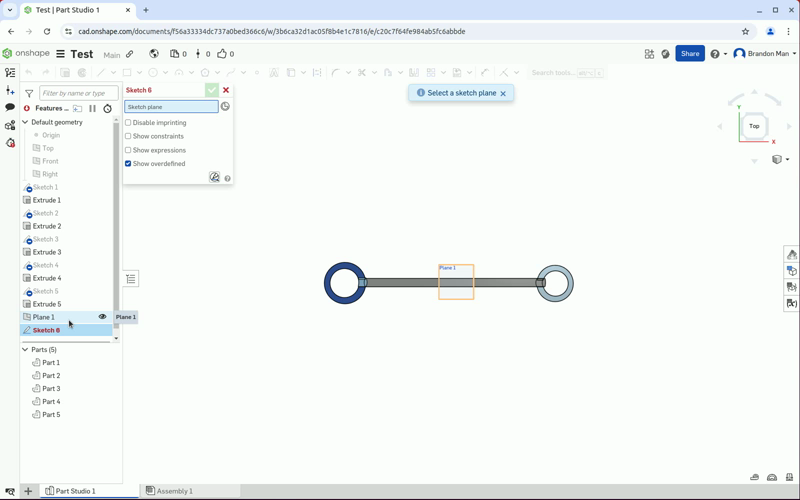
click(69, 319)
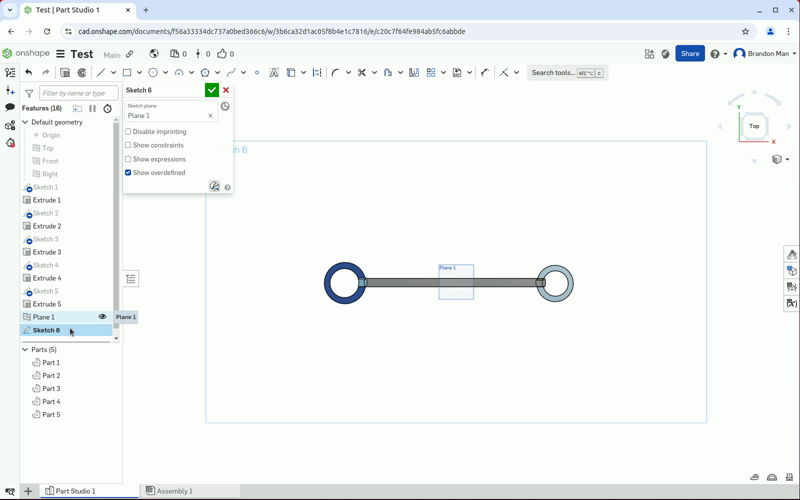
mouse_move(73, 352)
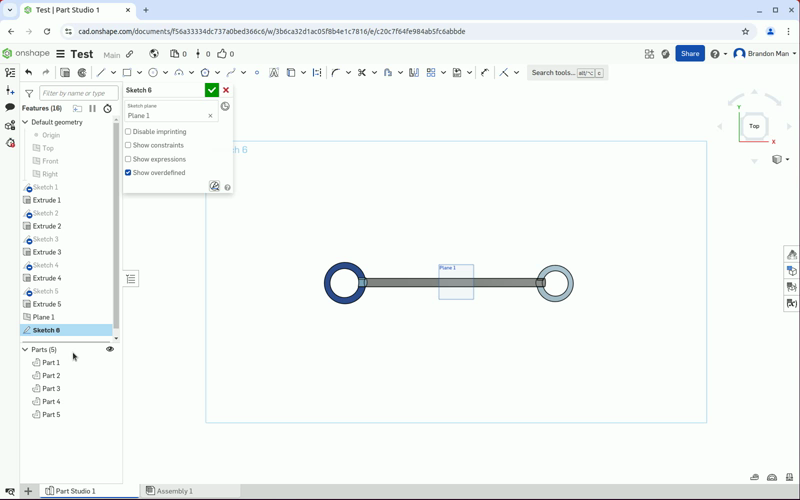
key(y)
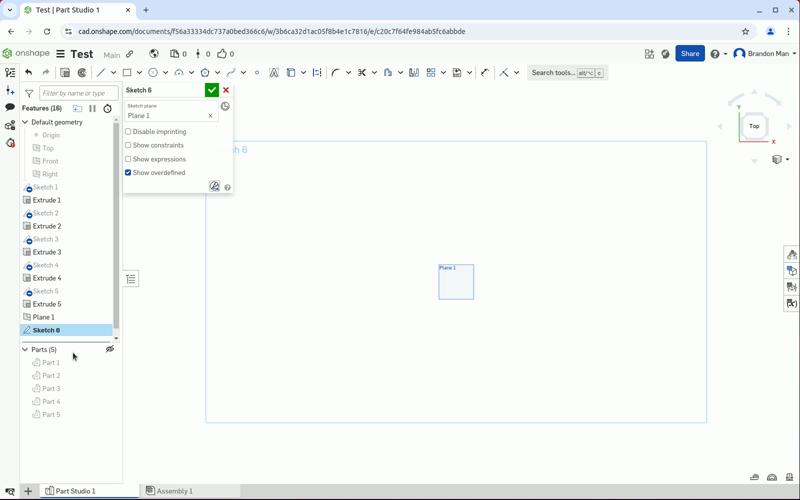
key(l)
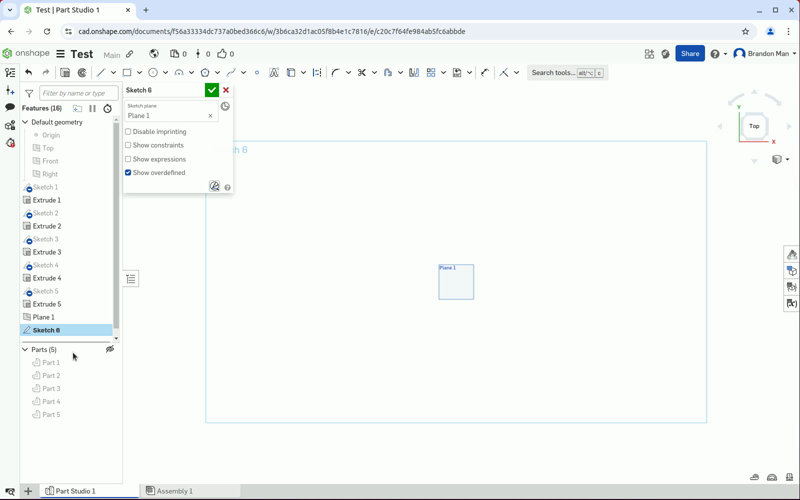
key_down(shift)
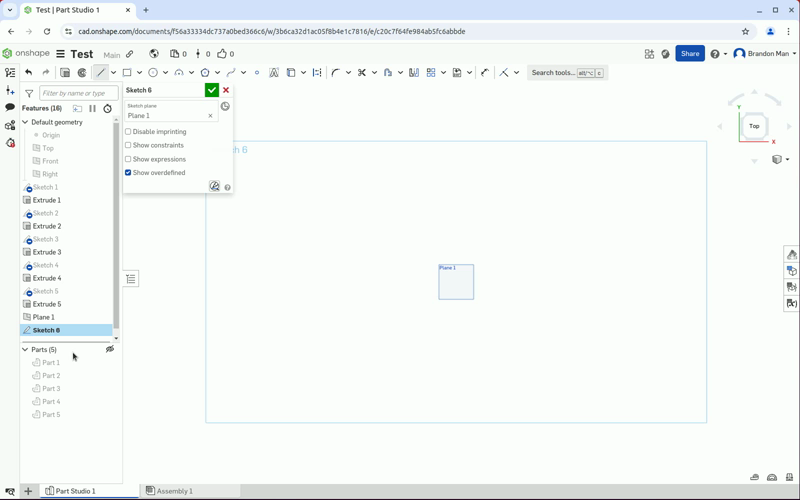
mouse_move(449, 286)
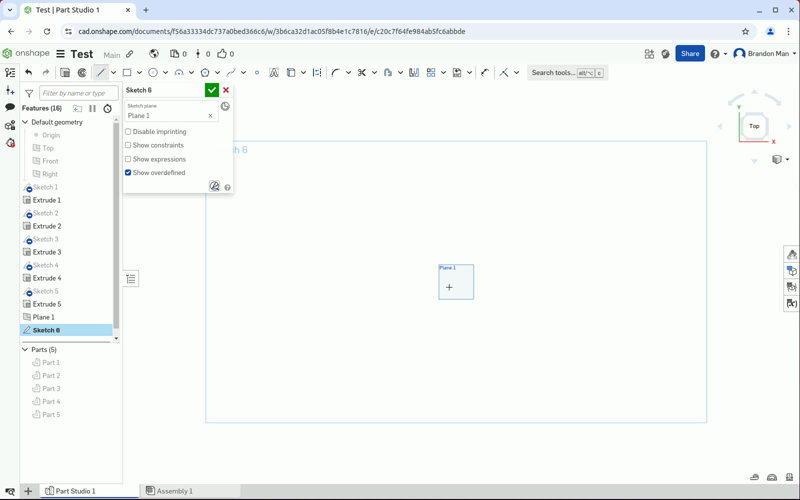
click(449, 286)
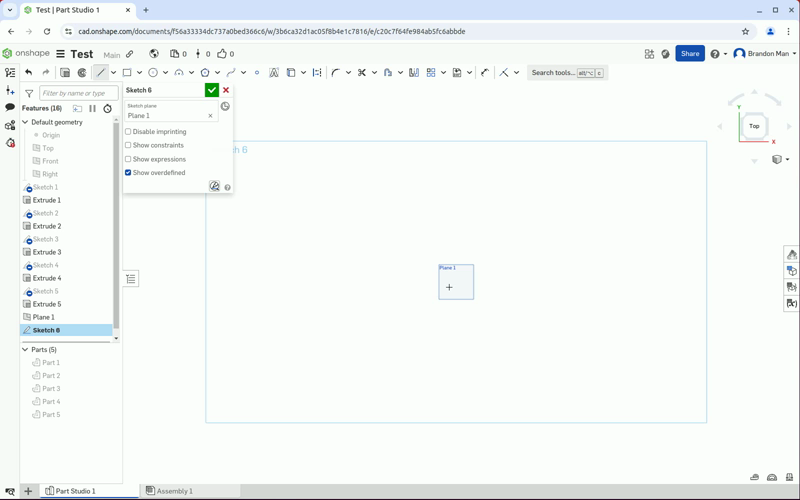
key_up(shift)
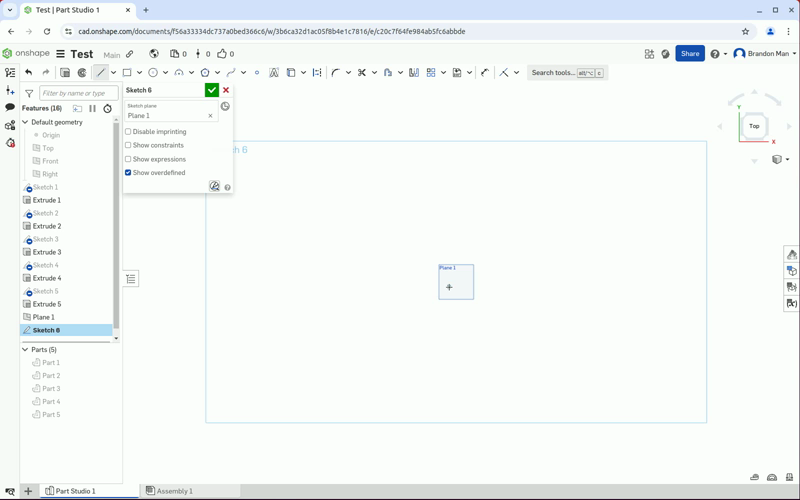
key_down(shift)
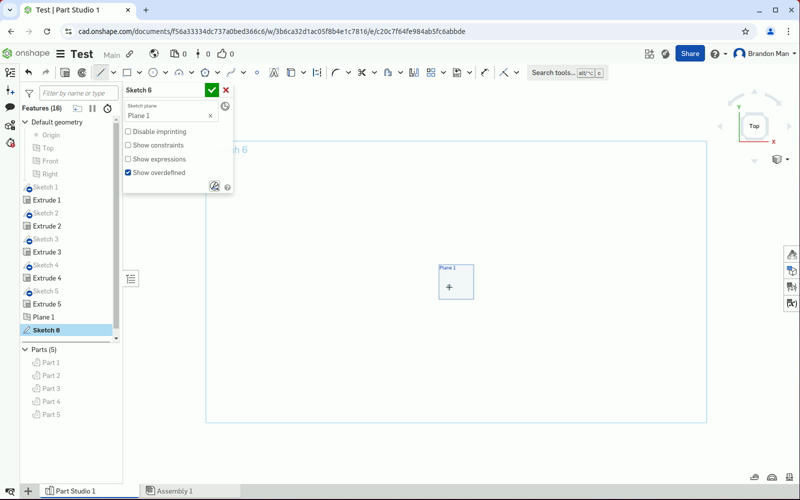
mouse_move(479, 286)
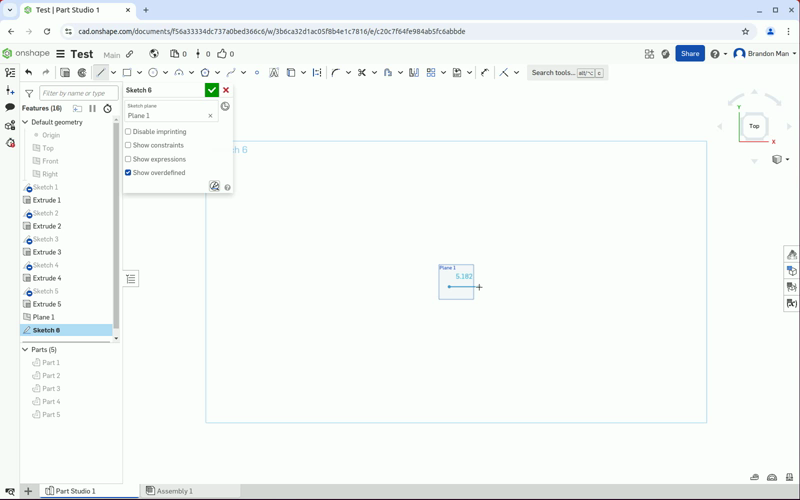
mouse_move(473, 286)
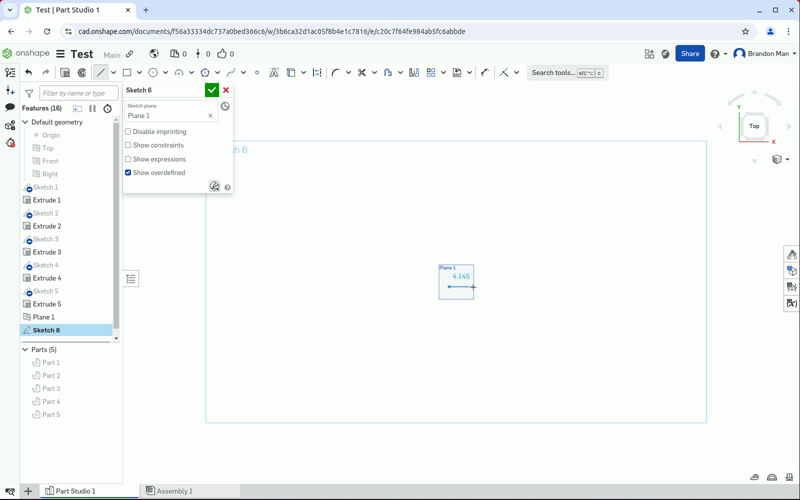
click(473, 286)
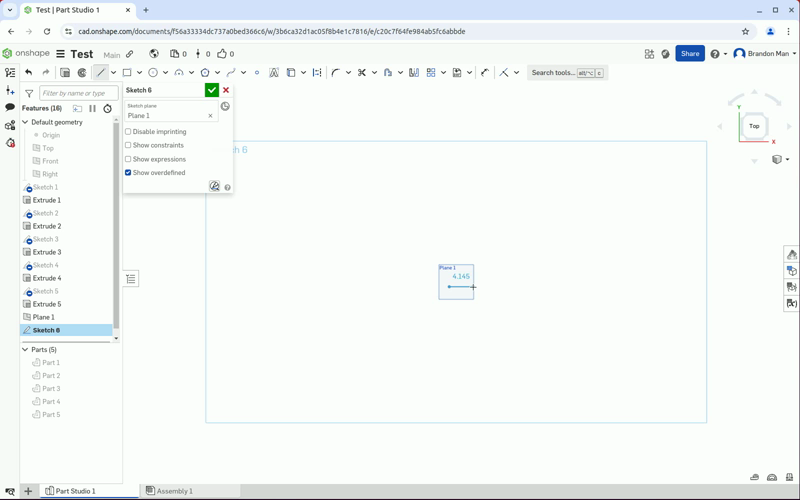
key_up(shift)
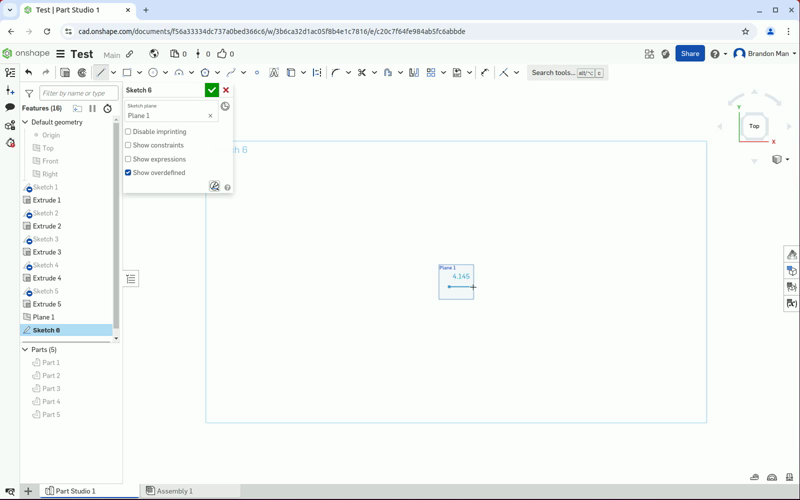
key_down(shift)
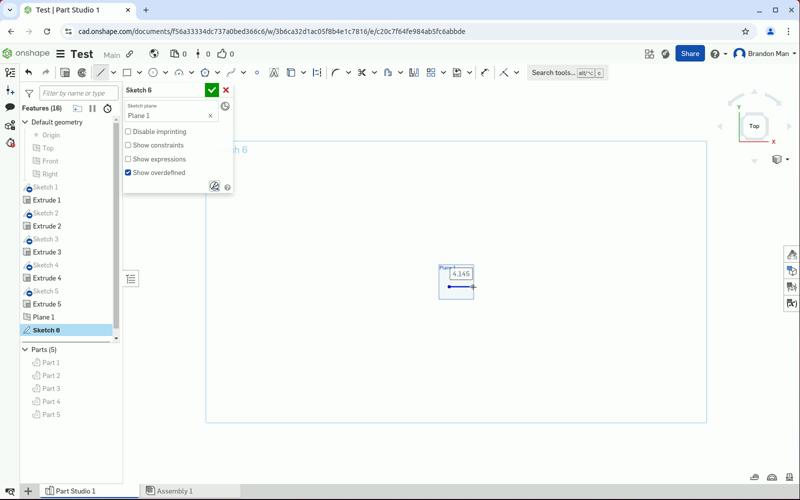
mouse_move(503, 286)
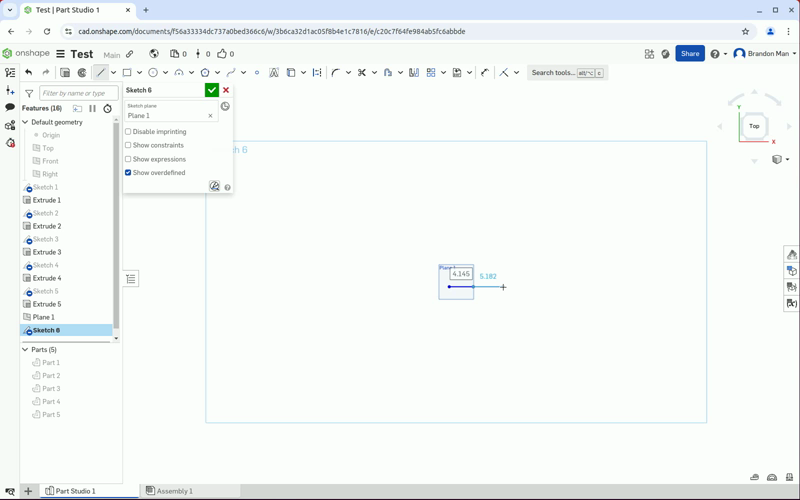
mouse_move(473, 279)
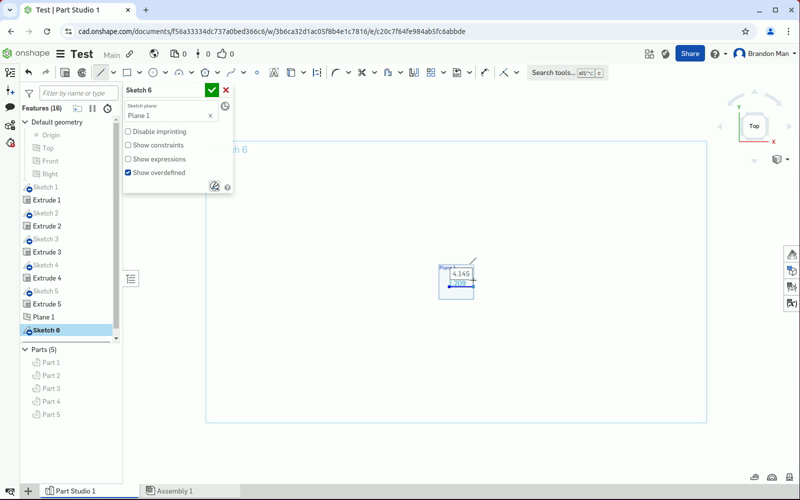
scroll(6)
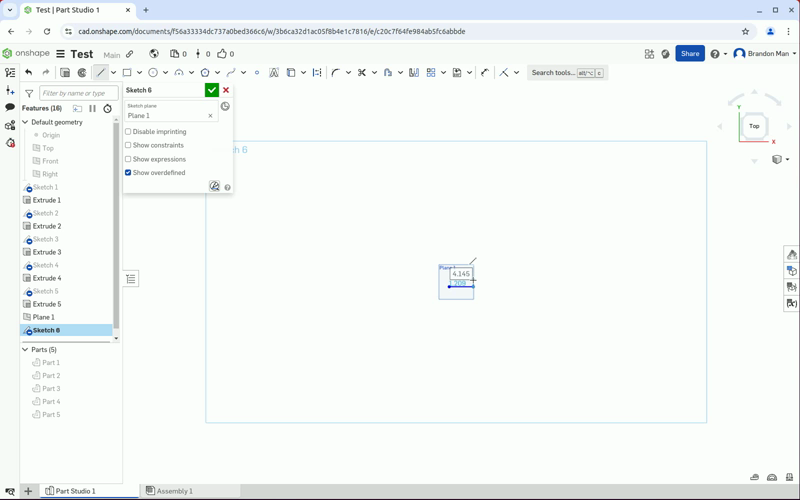
scroll(6)
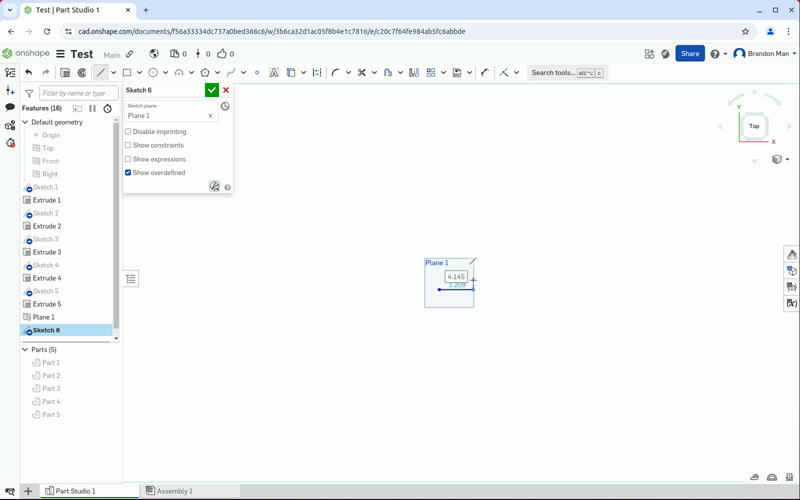
scroll(6)
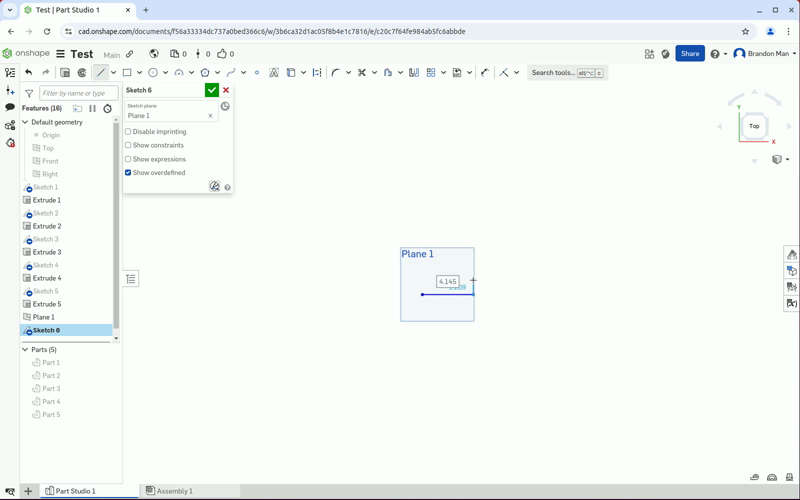
scroll(6)
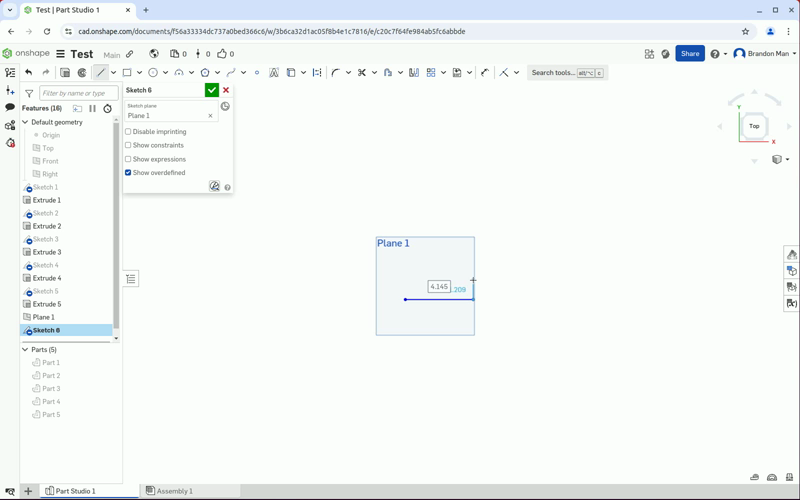
scroll(6)
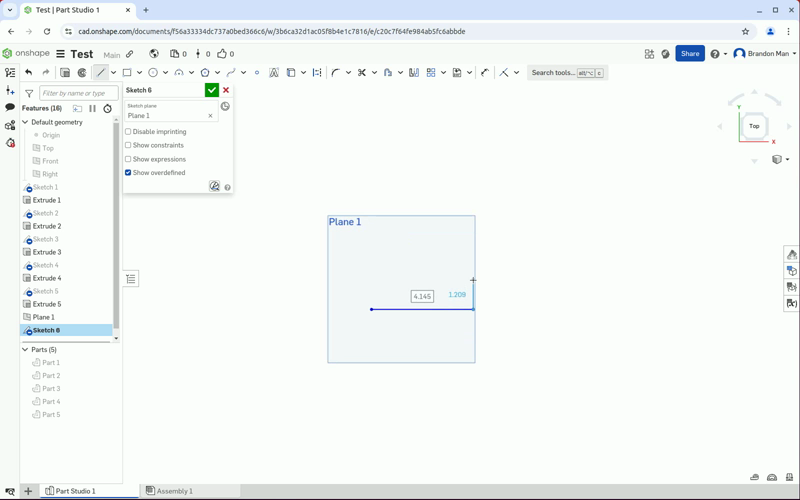
scroll(6)
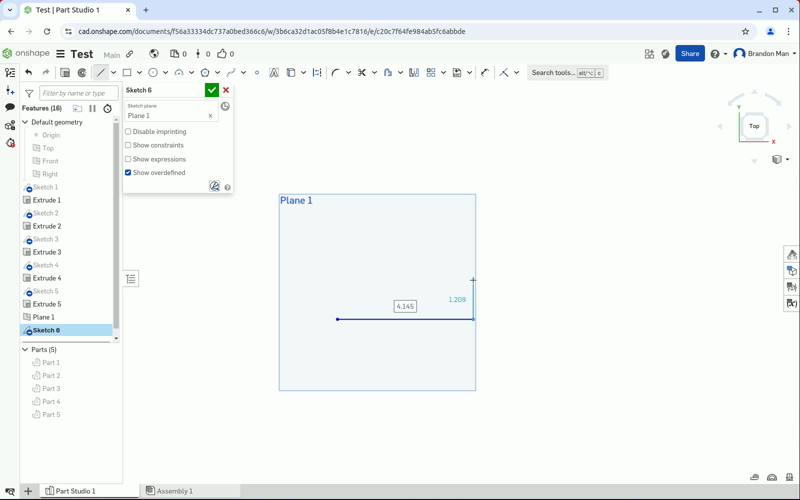
scroll(6)
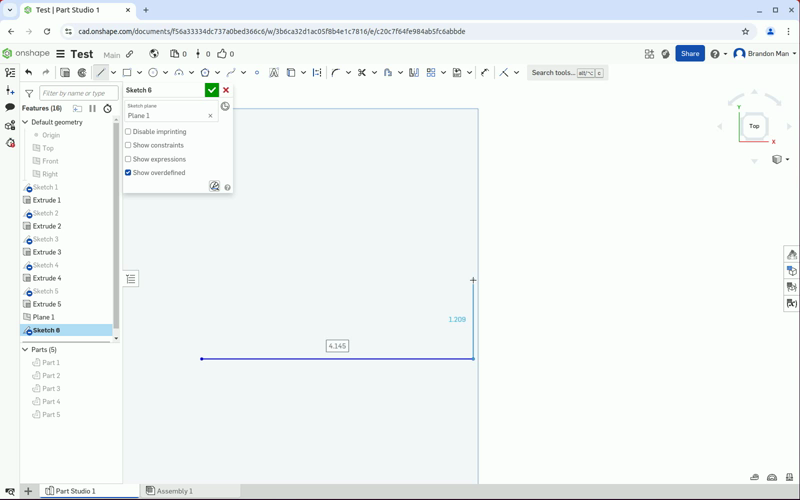
click(473, 279)
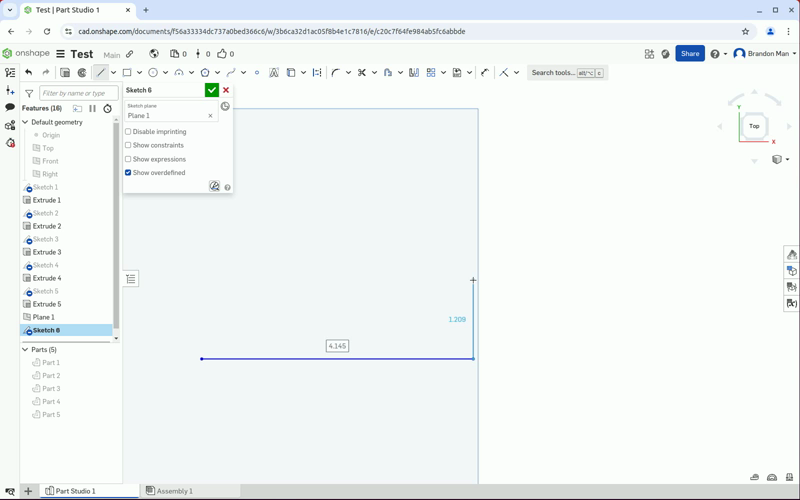
scroll(-6)
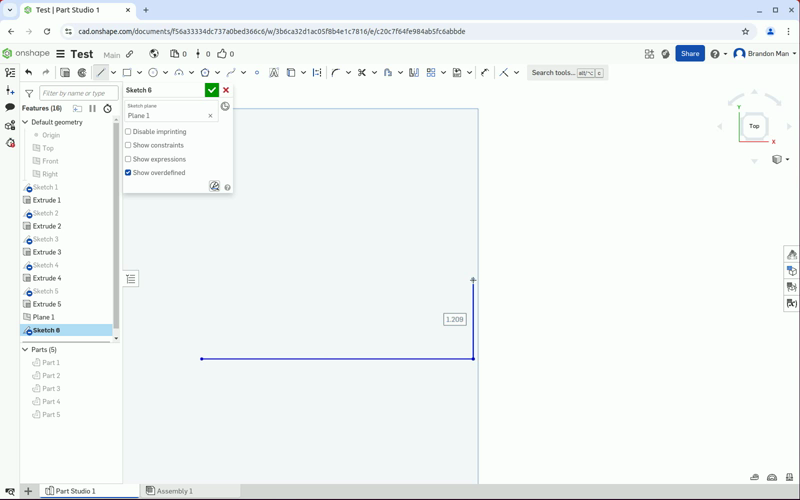
scroll(-6)
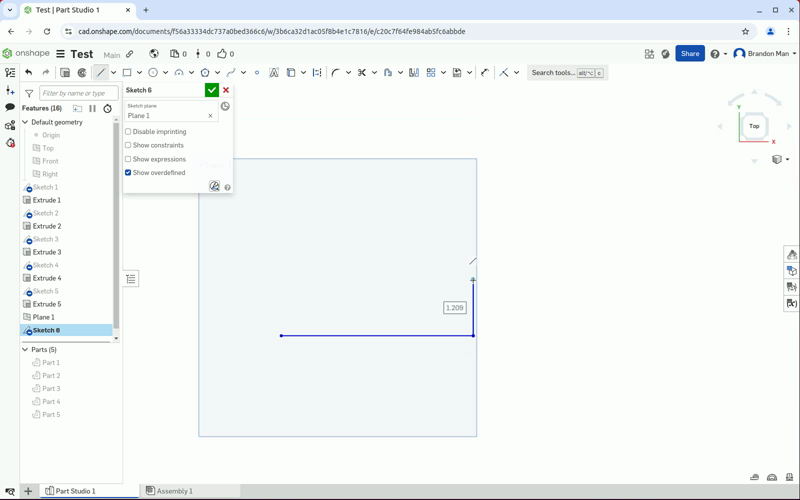
scroll(-6)
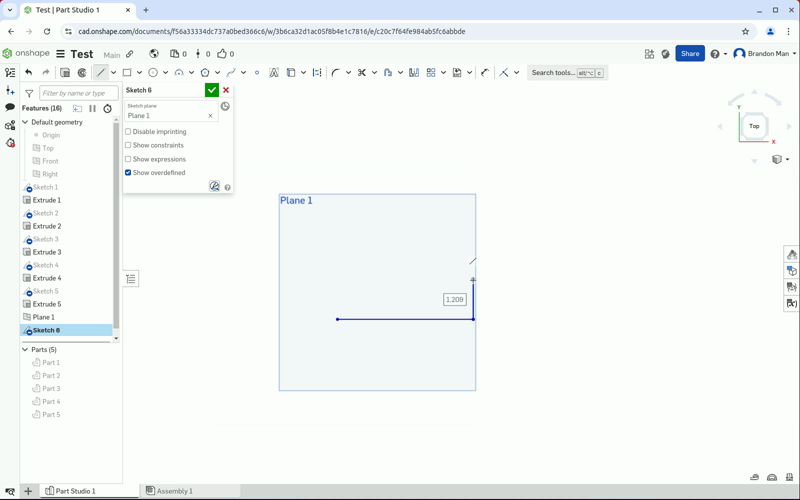
scroll(-6)
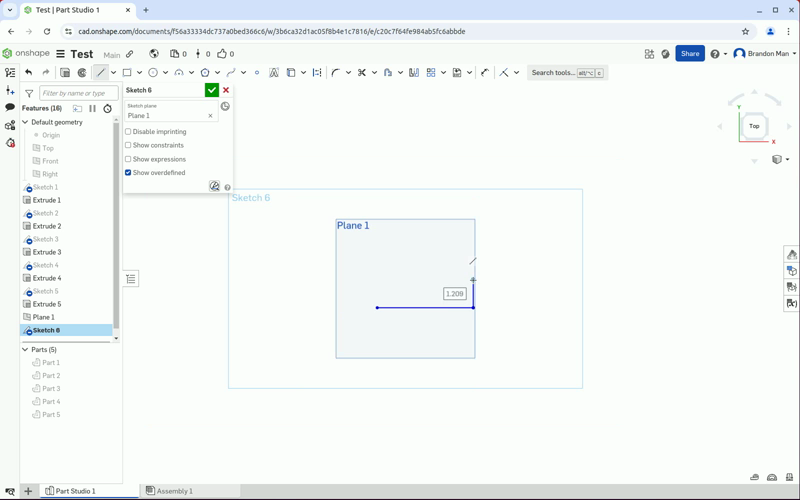
scroll(-6)
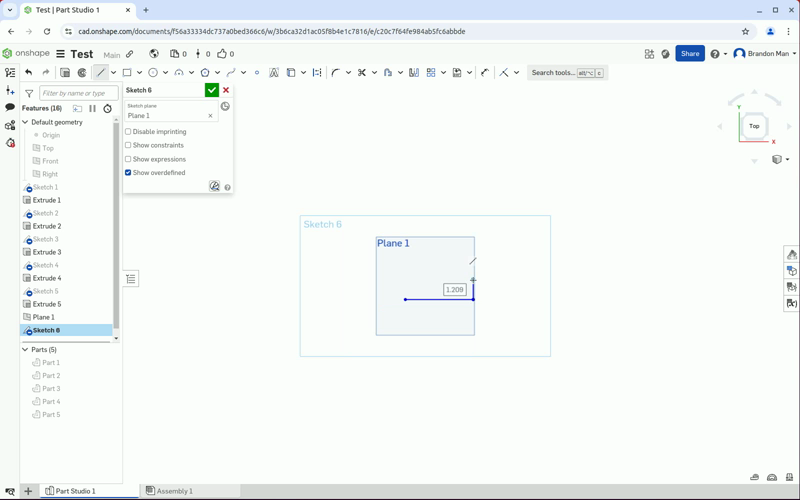
scroll(-6)
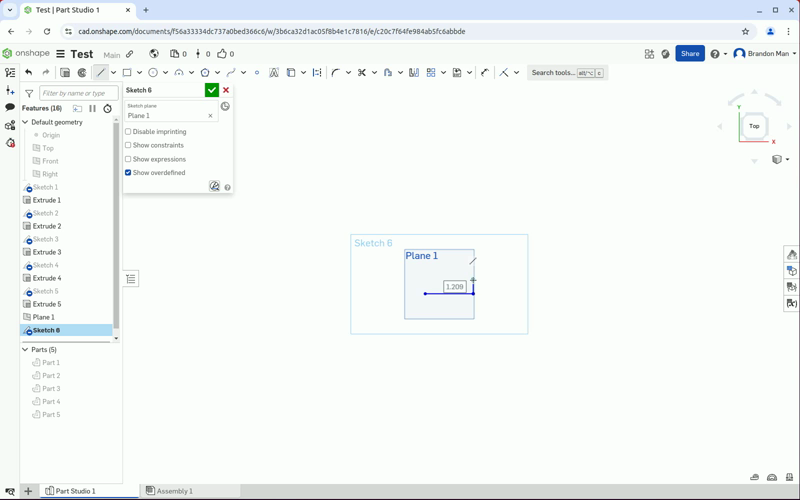
scroll(-6)
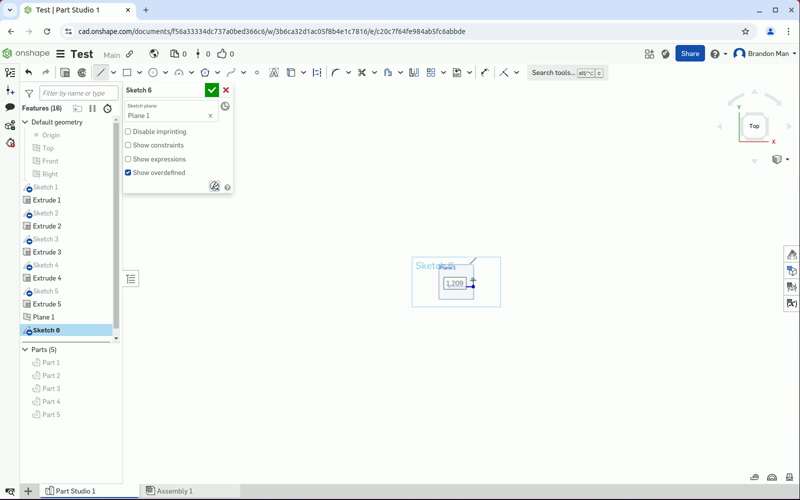
key_up(shift)
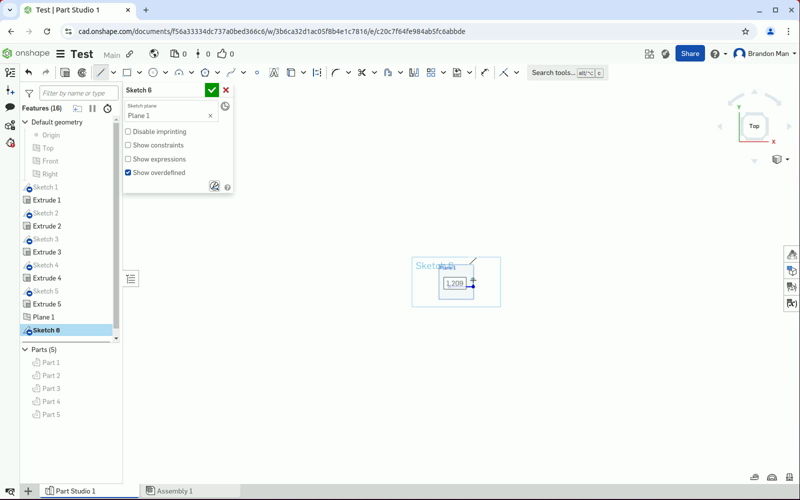
key_down(shift)
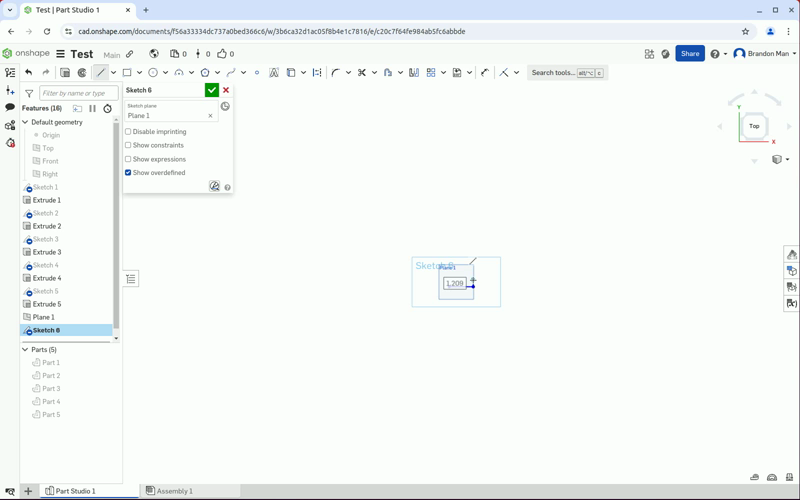
mouse_move(503, 279)
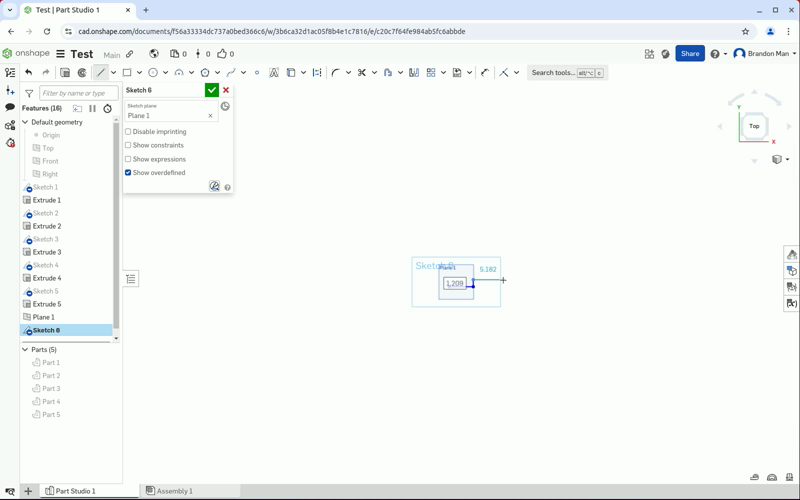
mouse_move(449, 279)
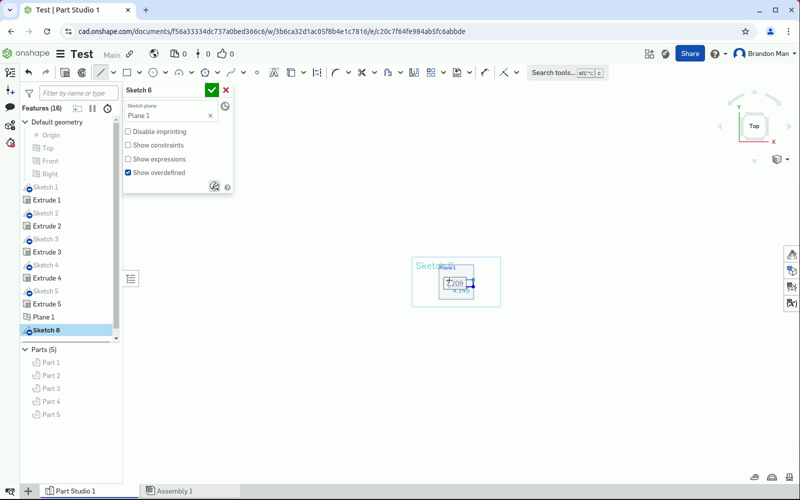
click(449, 279)
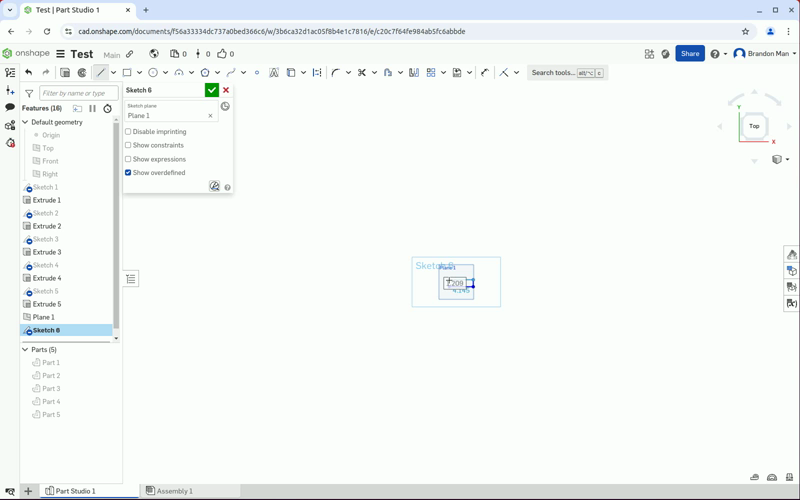
key_up(shift)
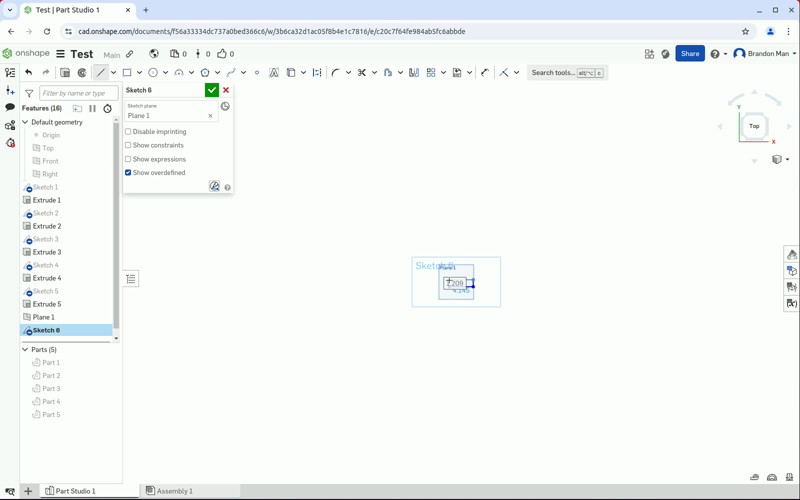
mouse_move(479, 279)
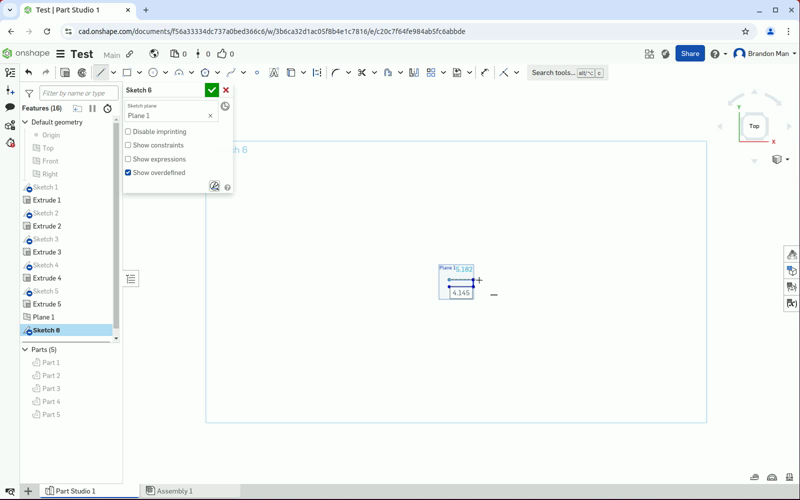
key_down(shift)
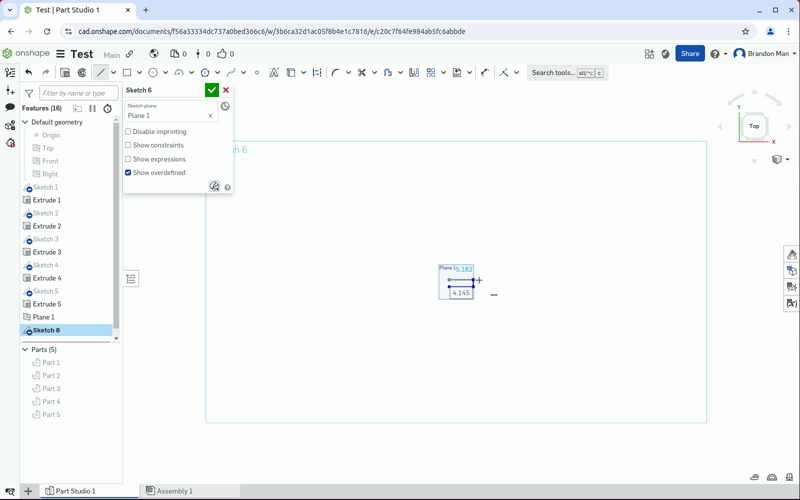
mouse_move(449, 286)
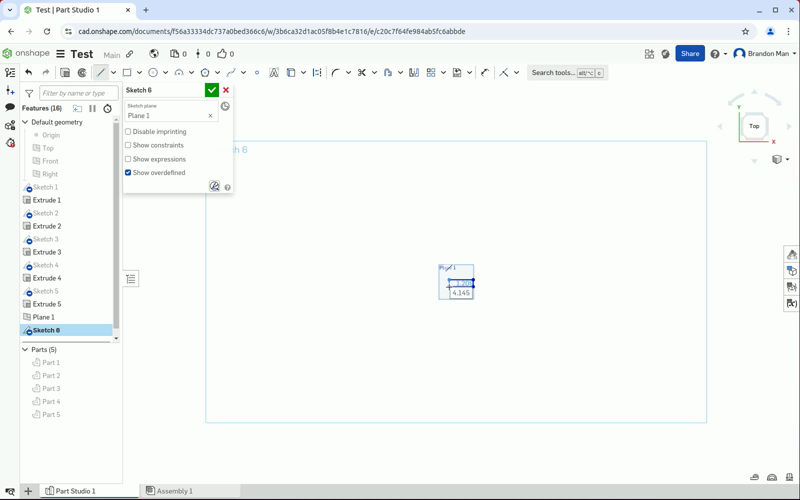
scroll(6)
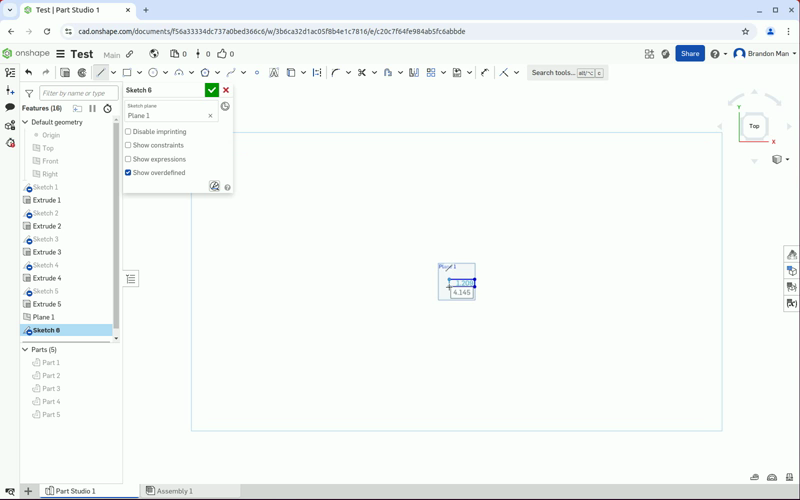
scroll(6)
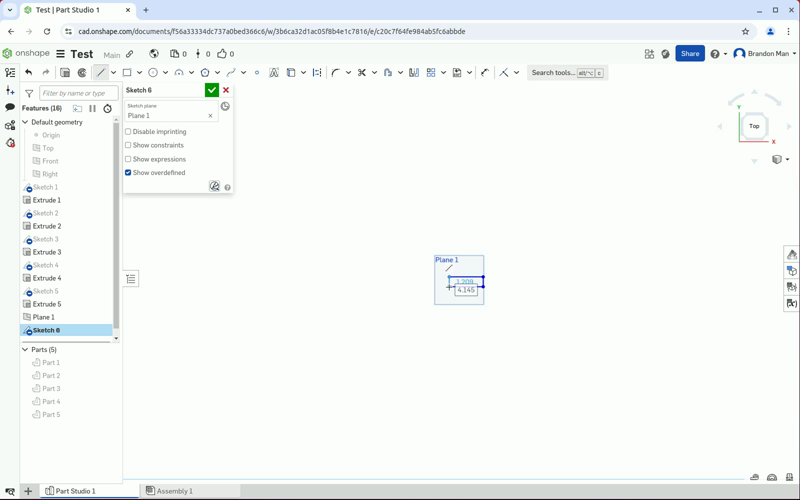
scroll(6)
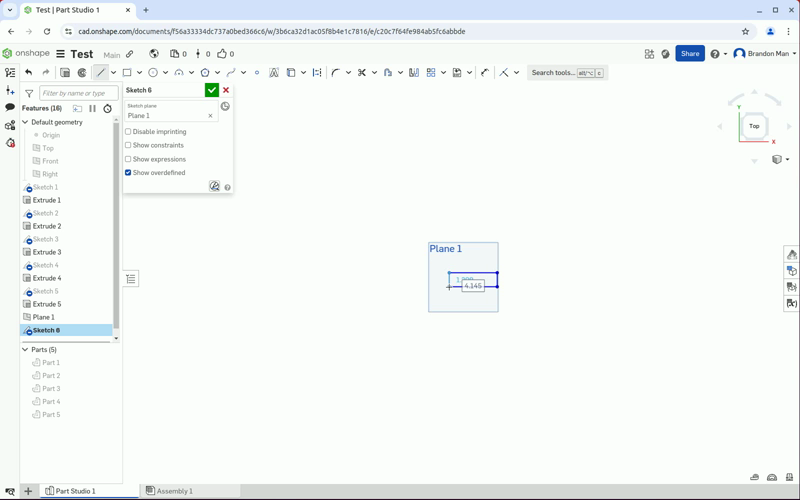
scroll(6)
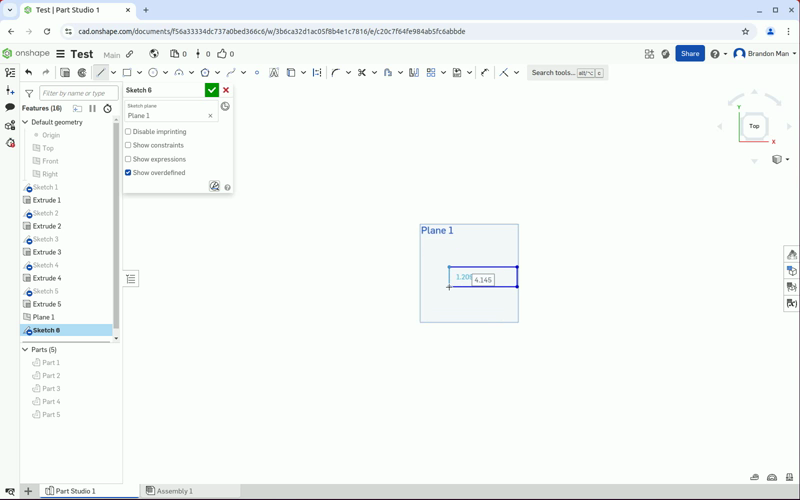
scroll(6)
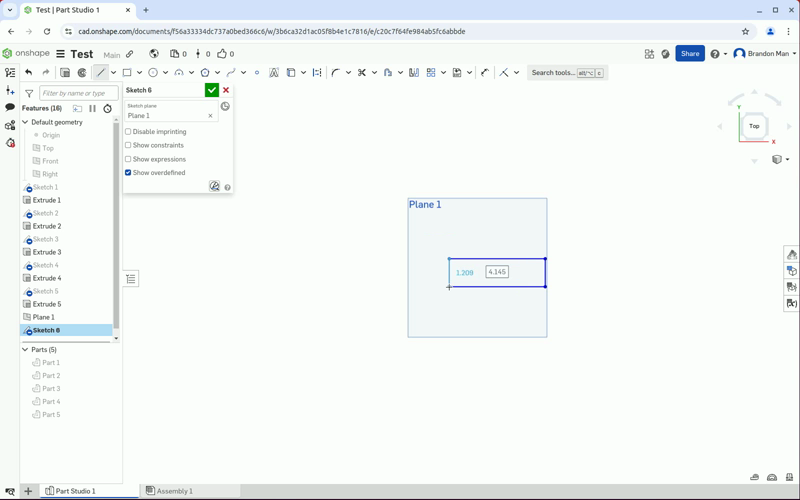
scroll(6)
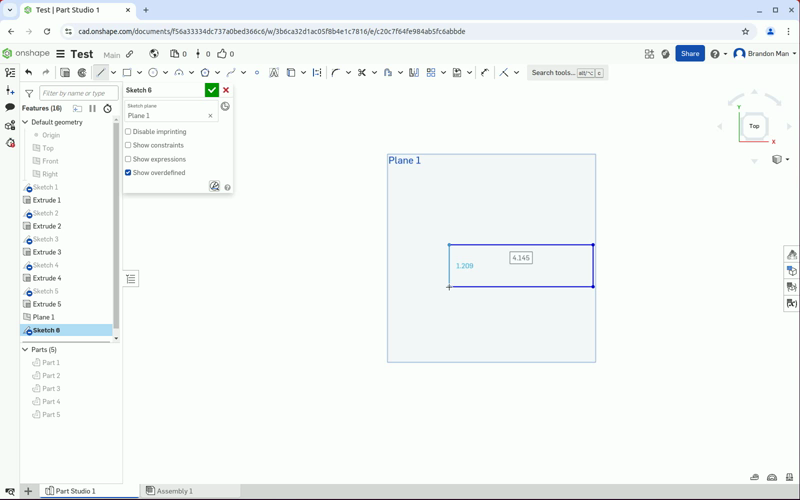
scroll(6)
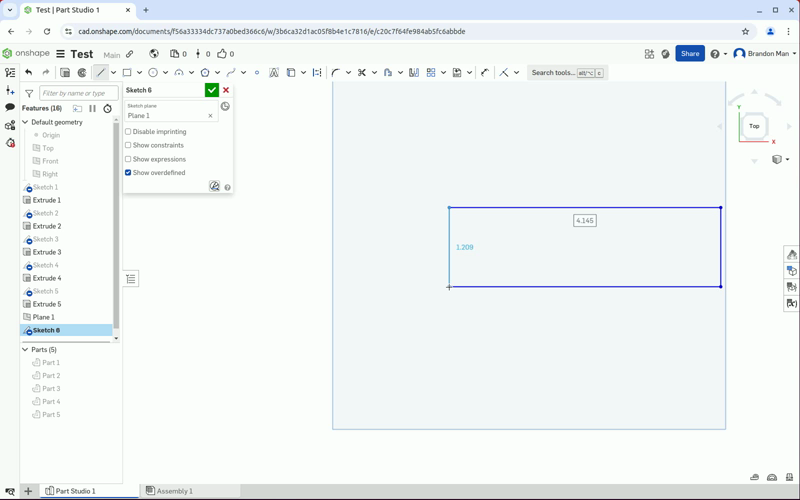
key_up(shift)
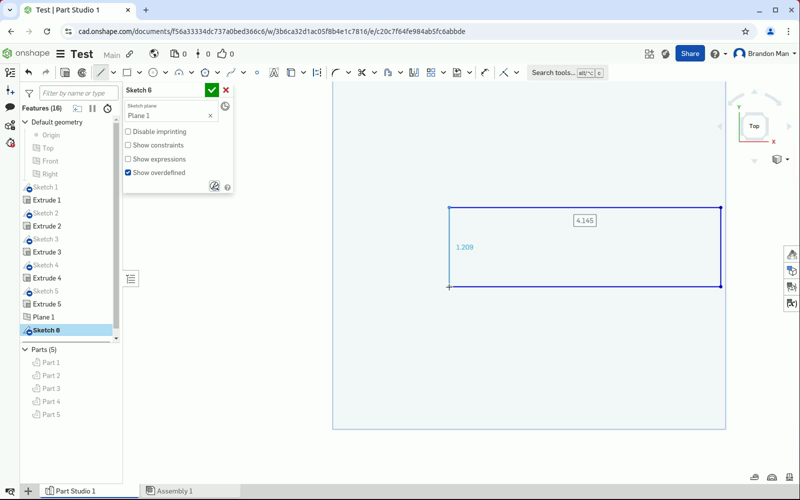
click(449, 286)
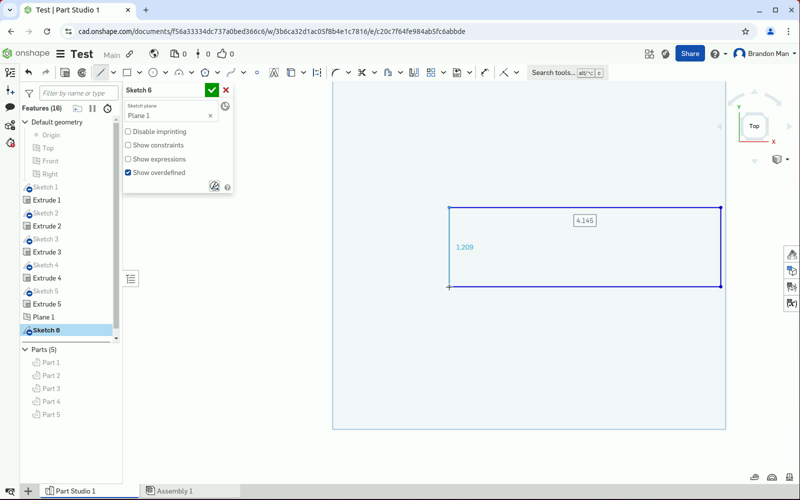
scroll(-6)
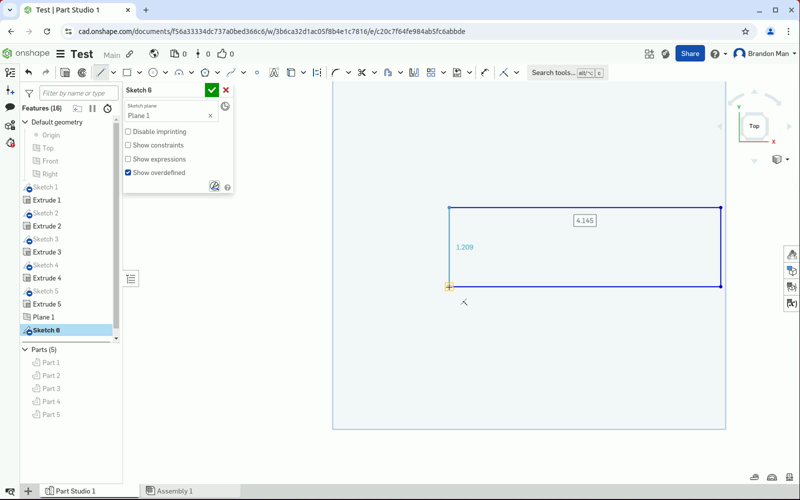
scroll(-6)
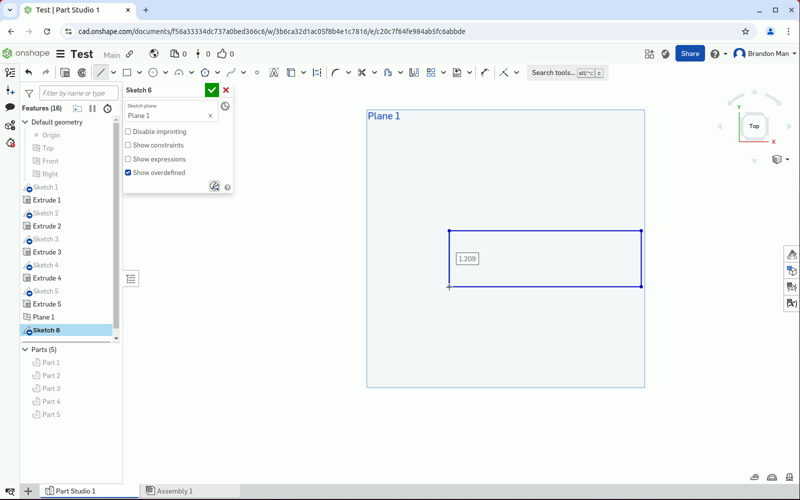
scroll(-6)
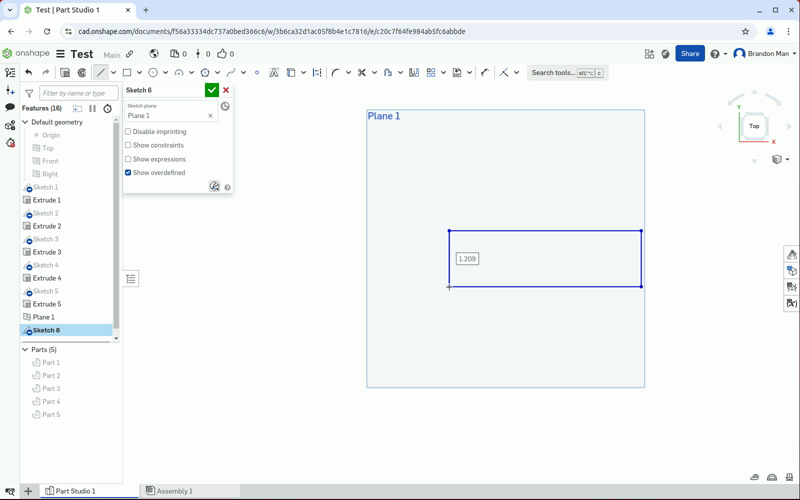
scroll(-6)
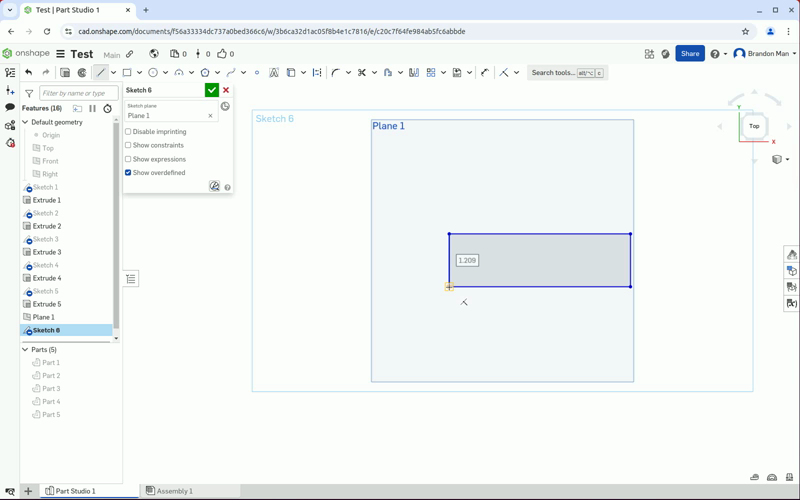
scroll(-6)
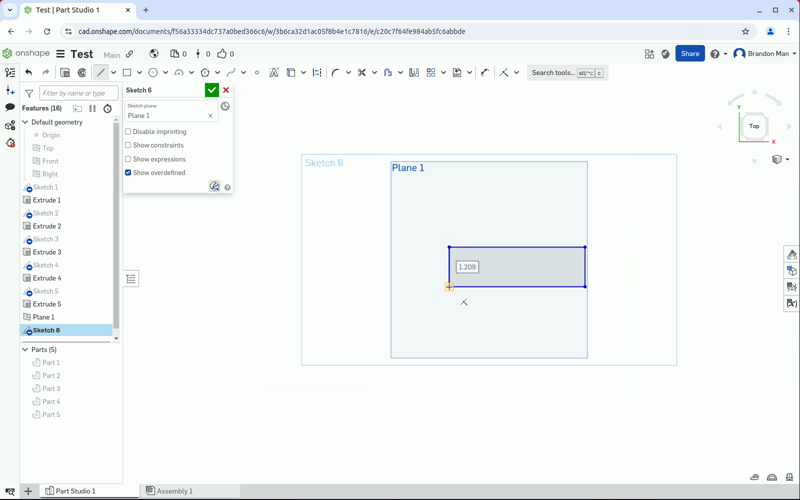
scroll(-6)
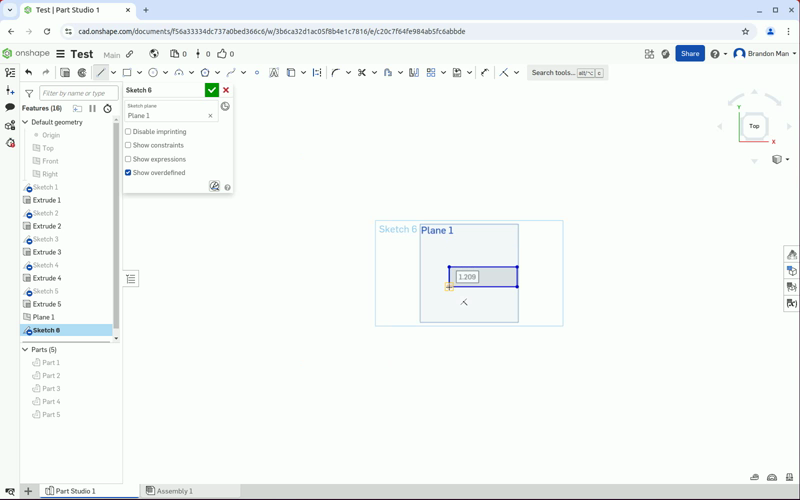
scroll(-6)
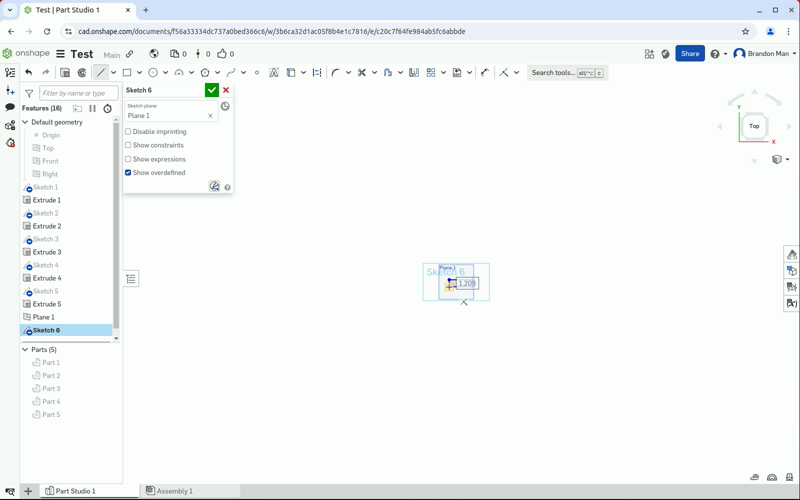
key(esc)
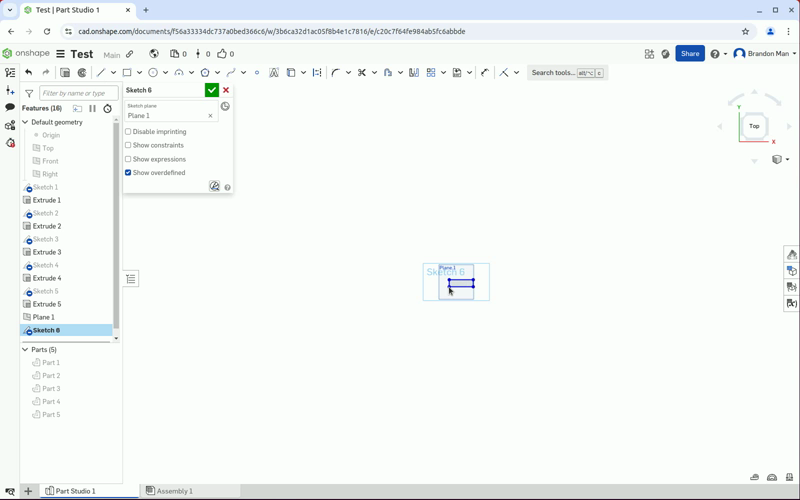
mouse_move(458, 285)
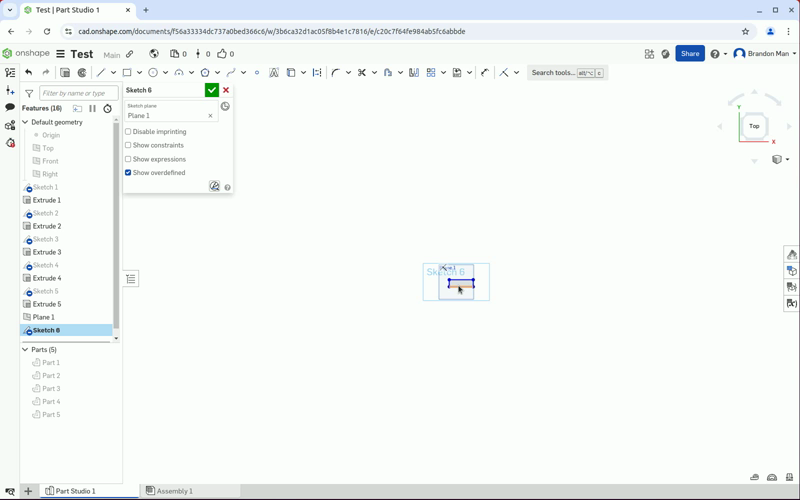
scroll(6)
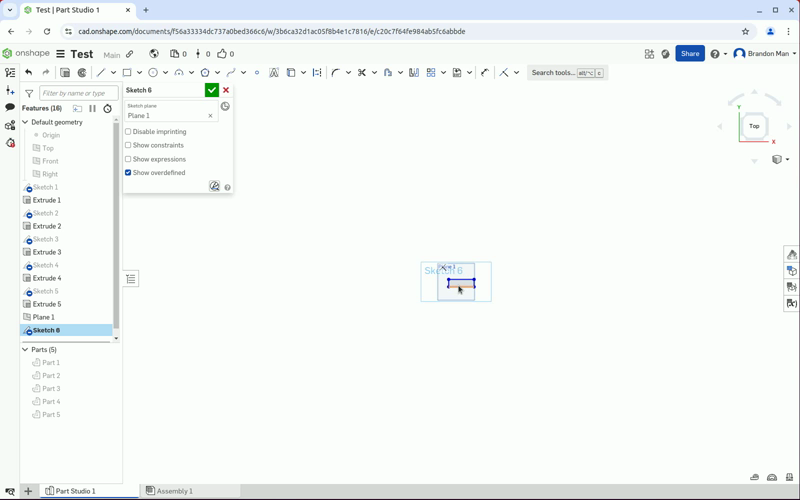
scroll(6)
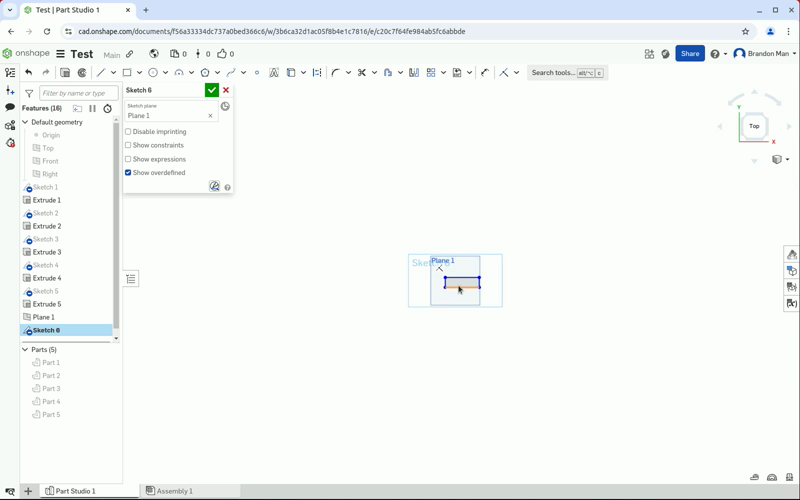
scroll(6)
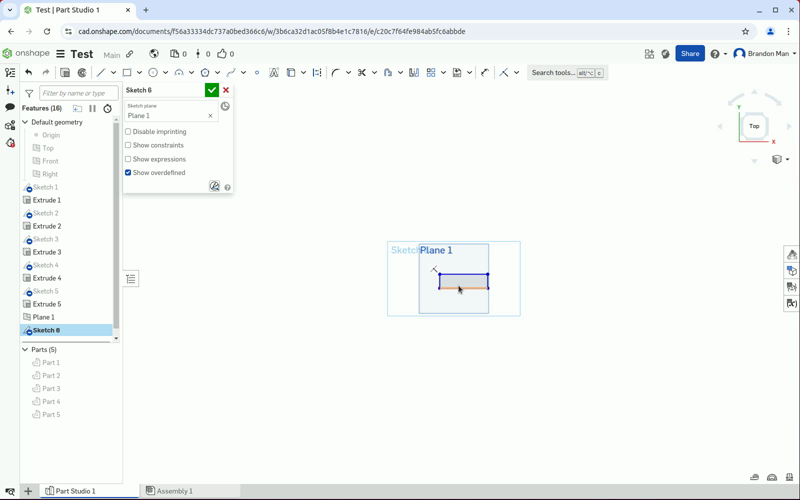
scroll(6)
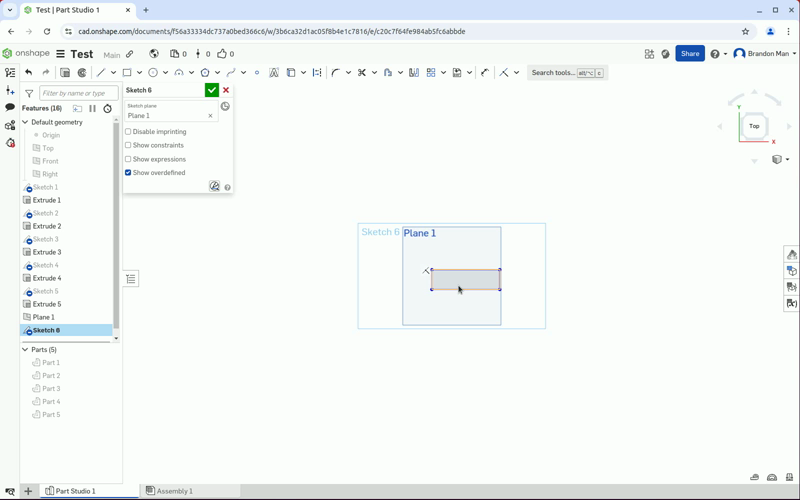
scroll(6)
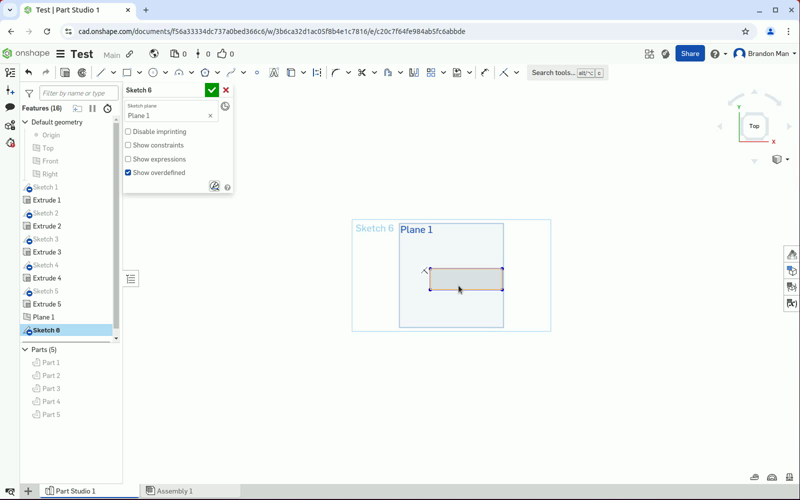
scroll(6)
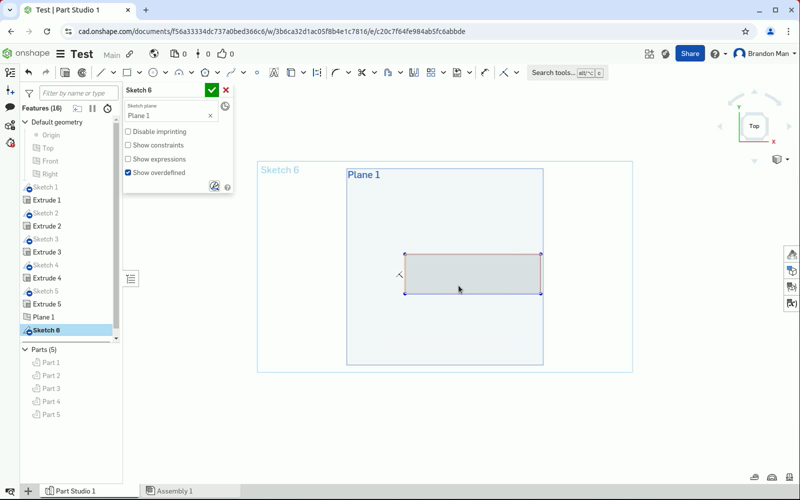
scroll(6)
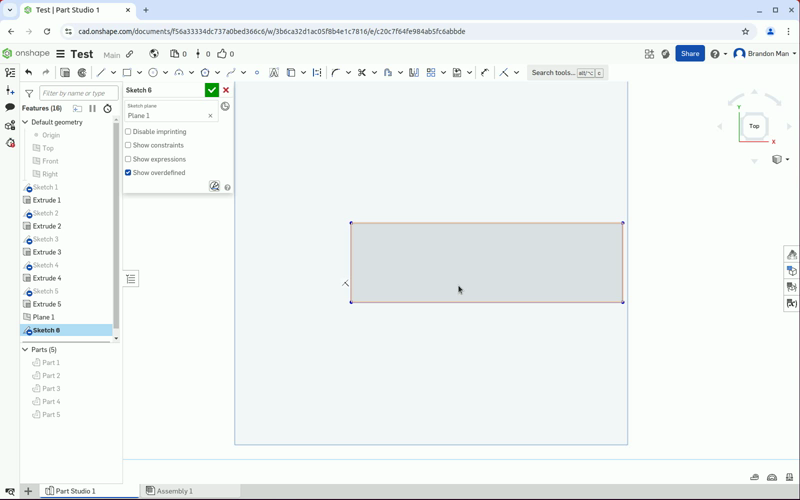
click(458, 285)
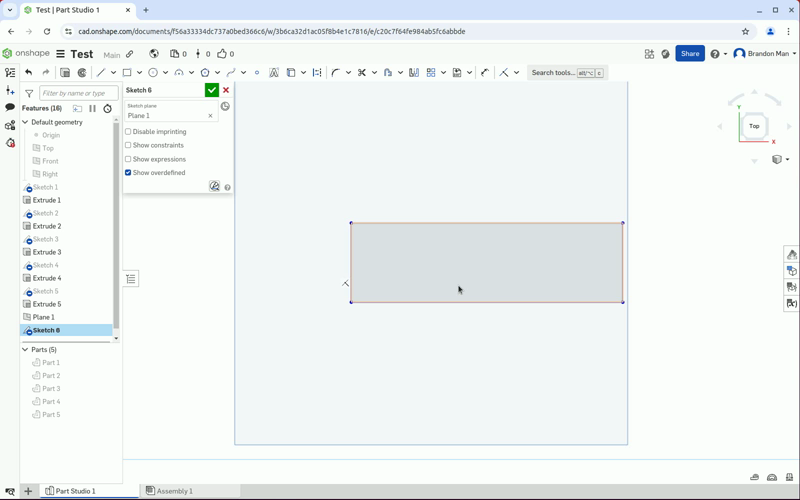
scroll(-6)
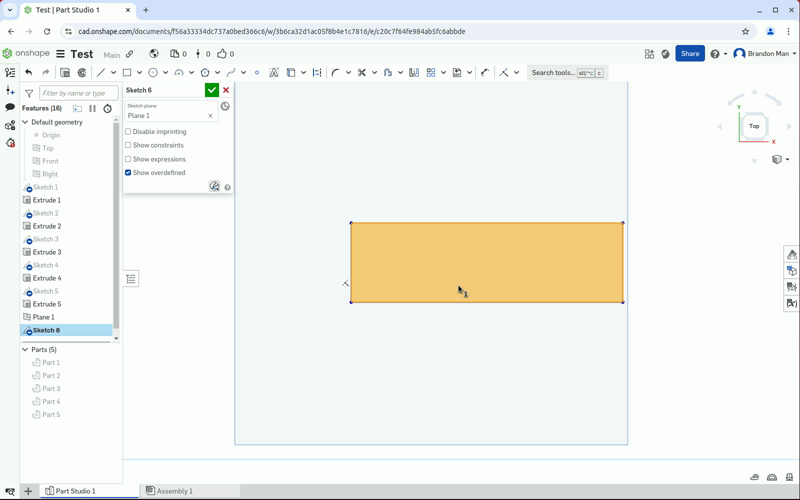
scroll(-6)
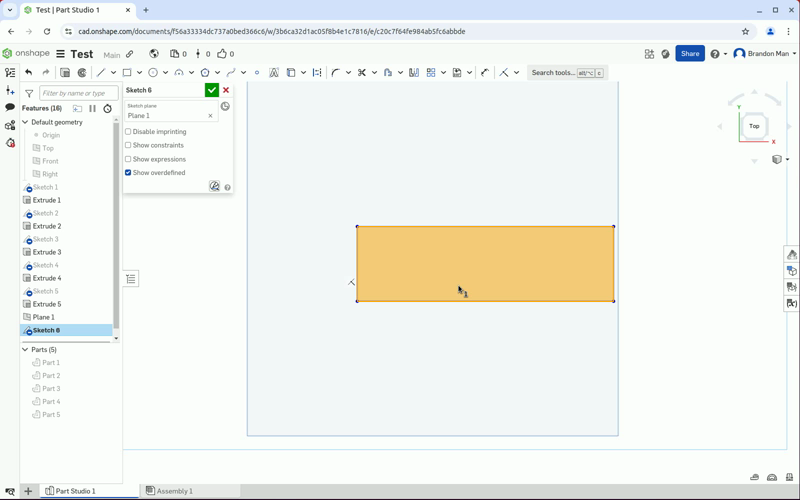
scroll(-6)
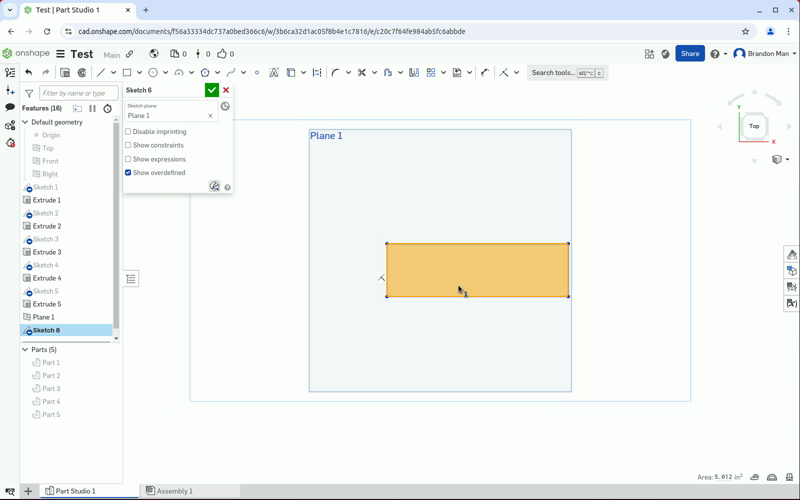
scroll(-6)
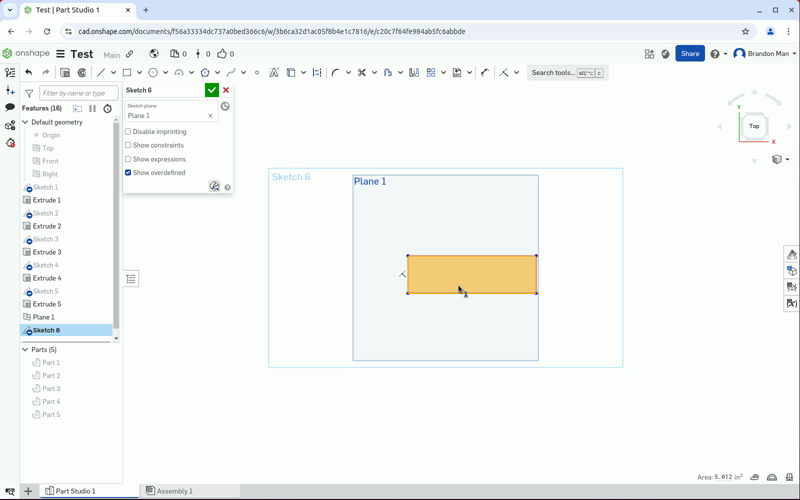
scroll(-6)
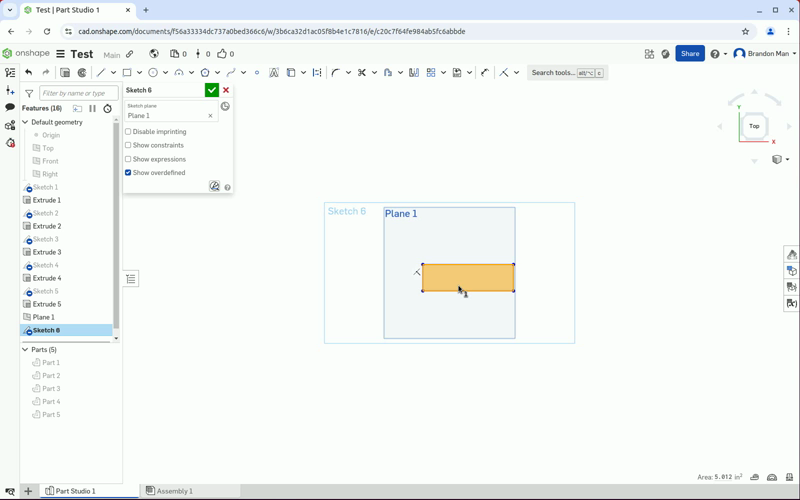
scroll(-6)
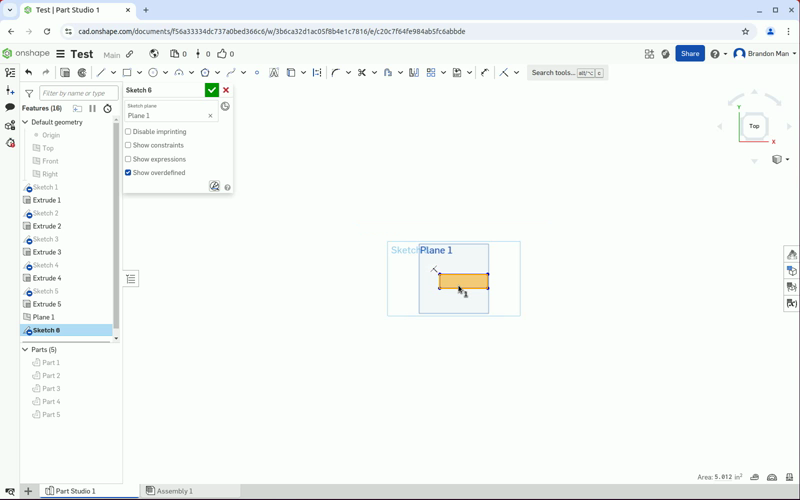
scroll(-6)
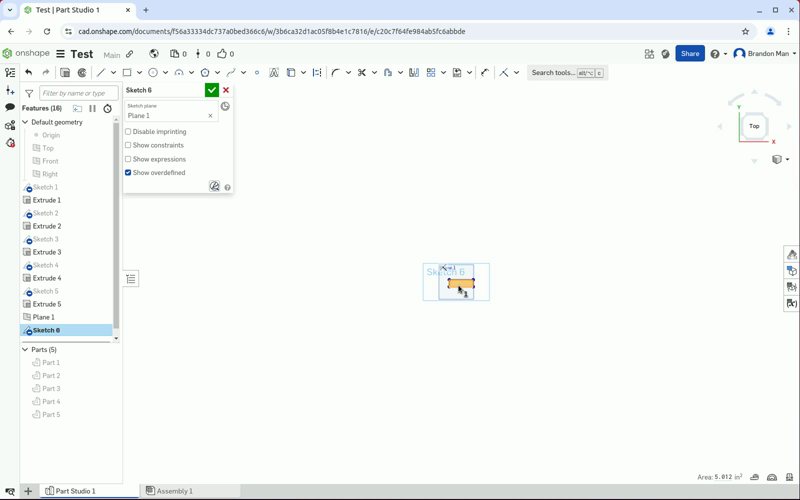
mouse_move(73, 352)
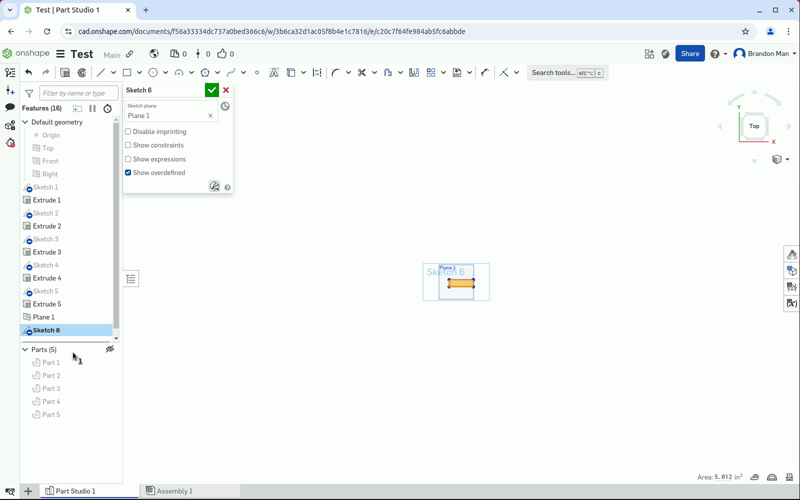
key(shift+y)
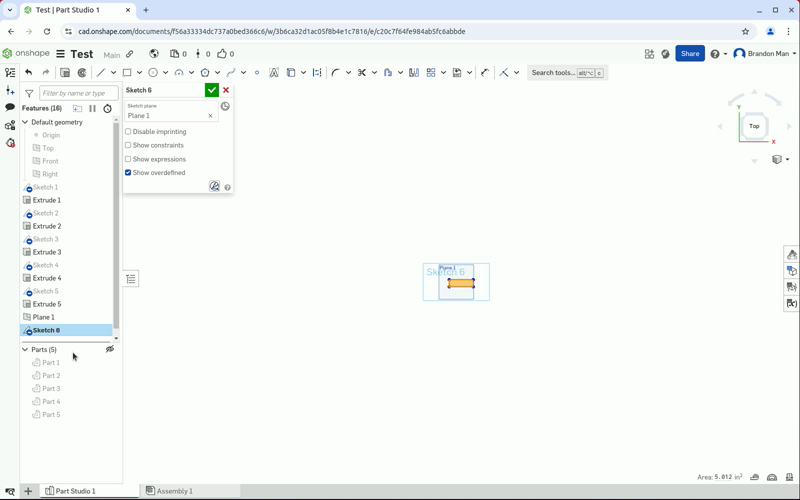
key(shift+e)
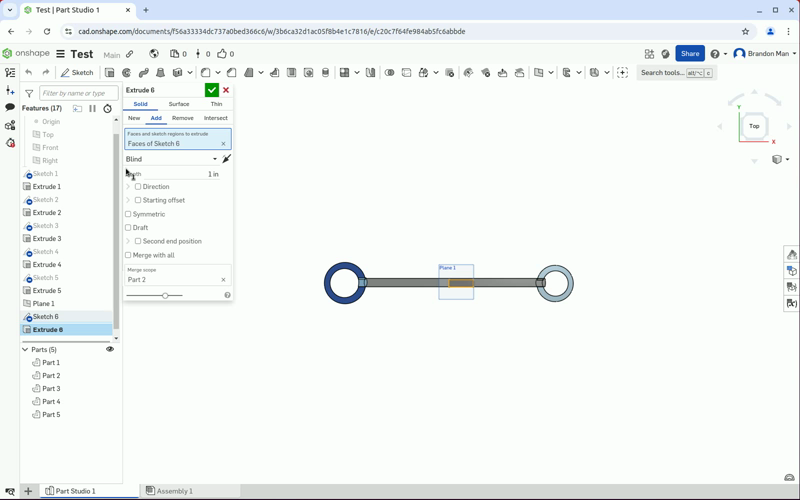
mouse_move(143, 106)
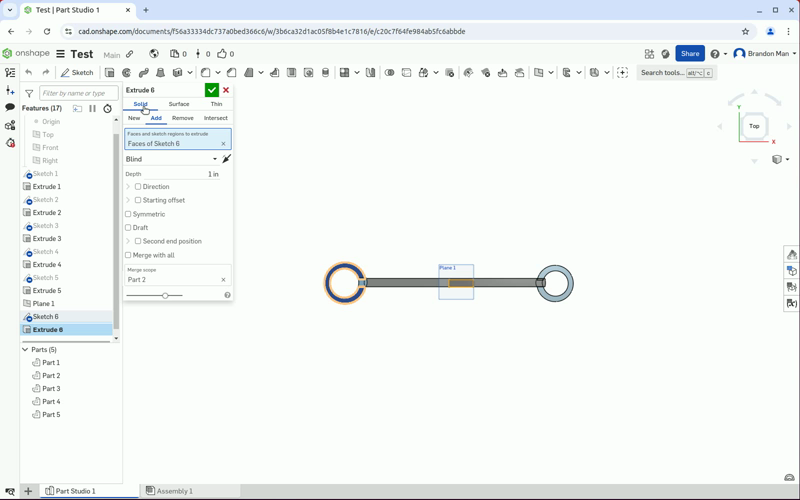
click(143, 106)
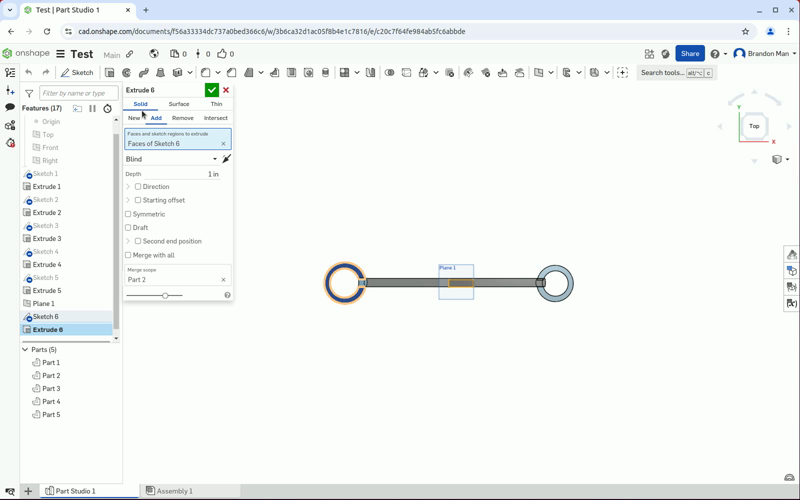
mouse_move(137, 120)
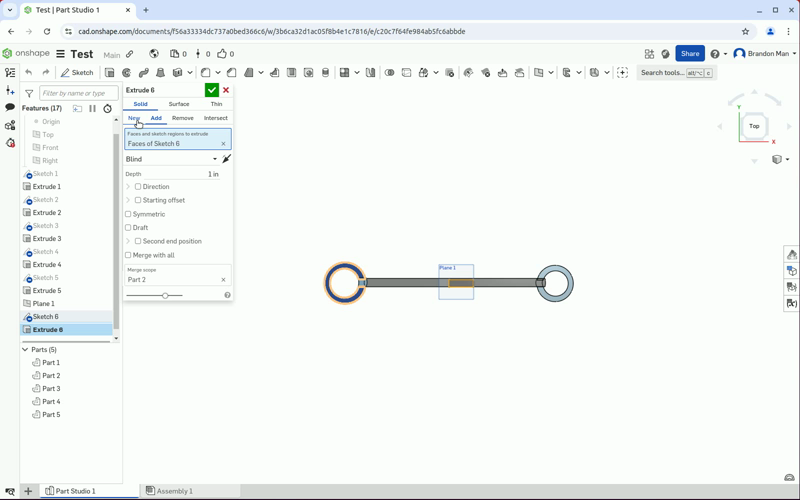
click(137, 120)
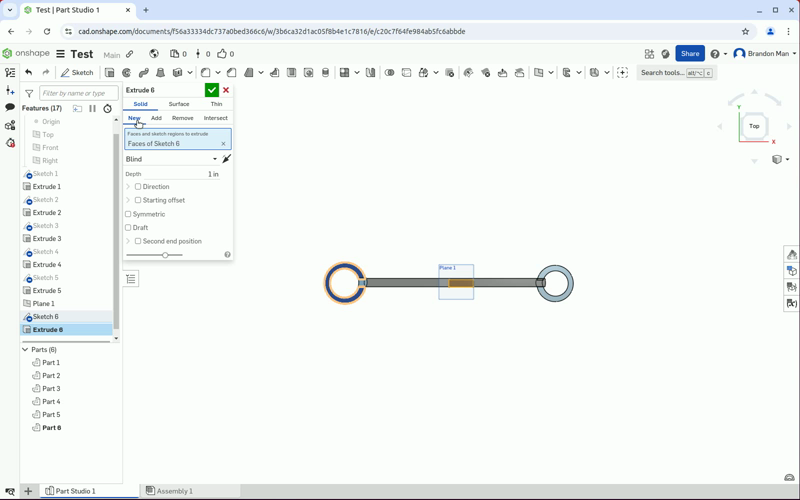
key(tab, 4)
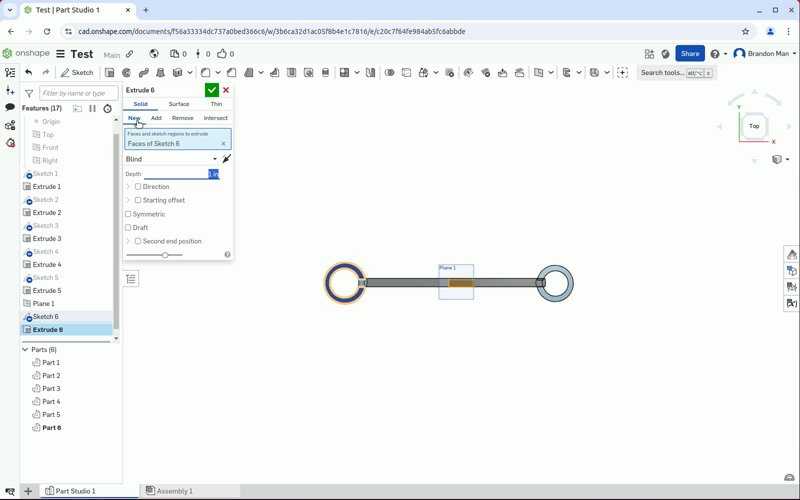
text(2.407)
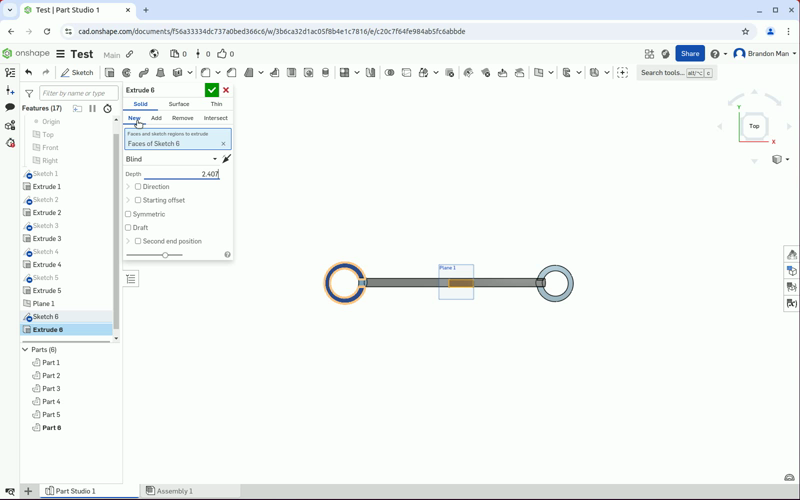
key(enter)
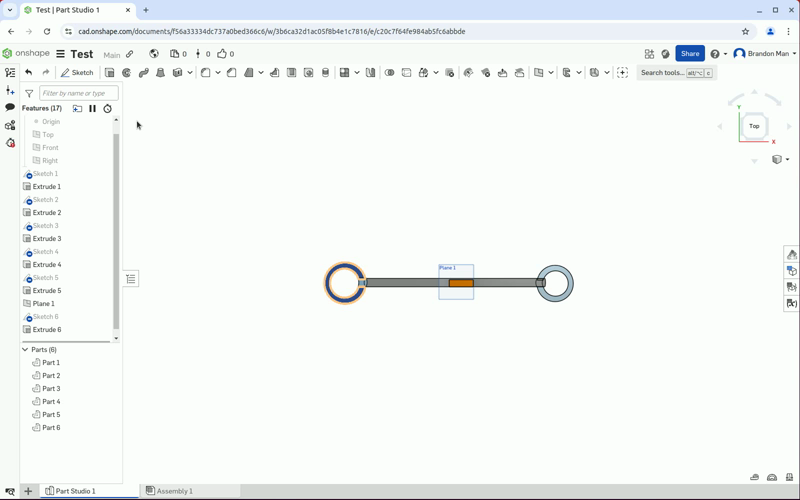
key(shift+h)
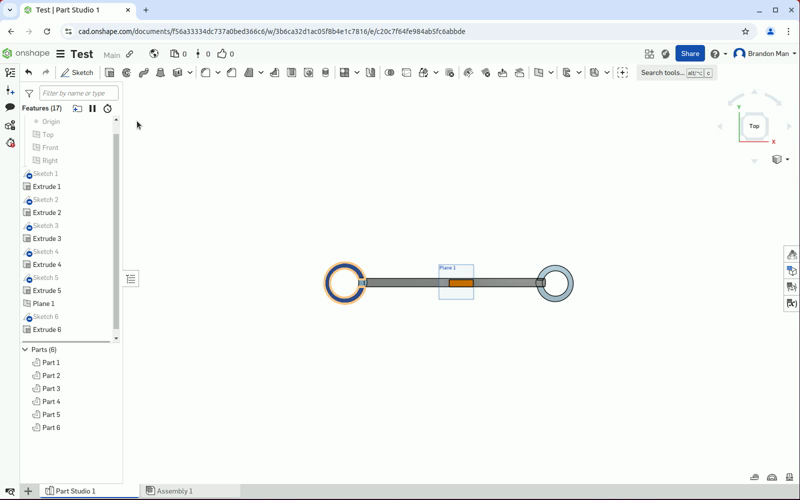
key(shift+h)
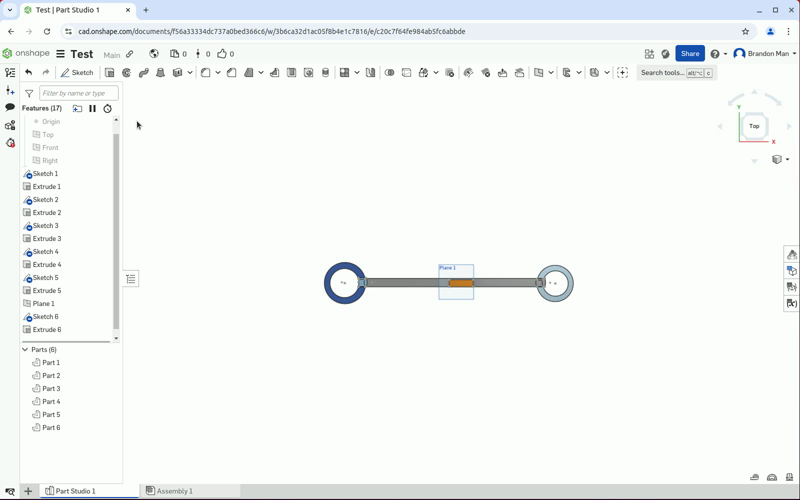
key(shift+7)
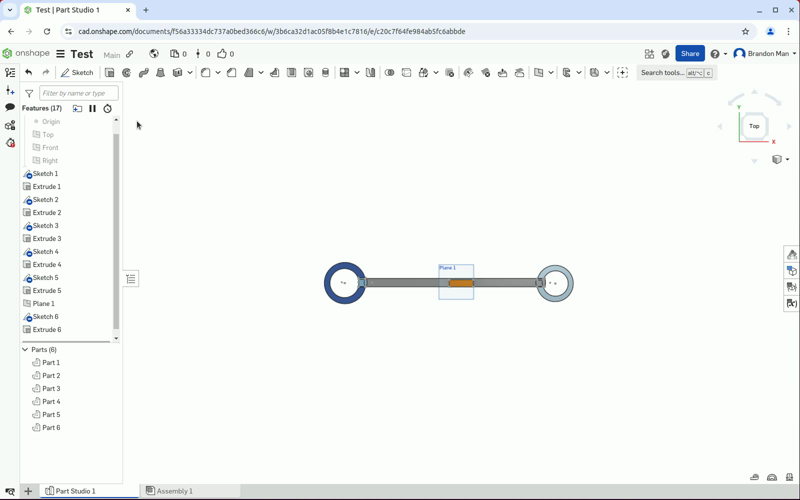
key(up, 3)
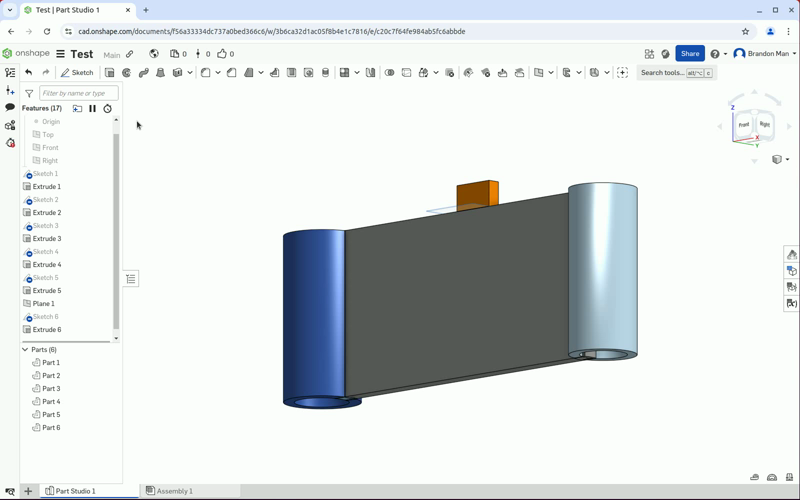
key(left, 3)
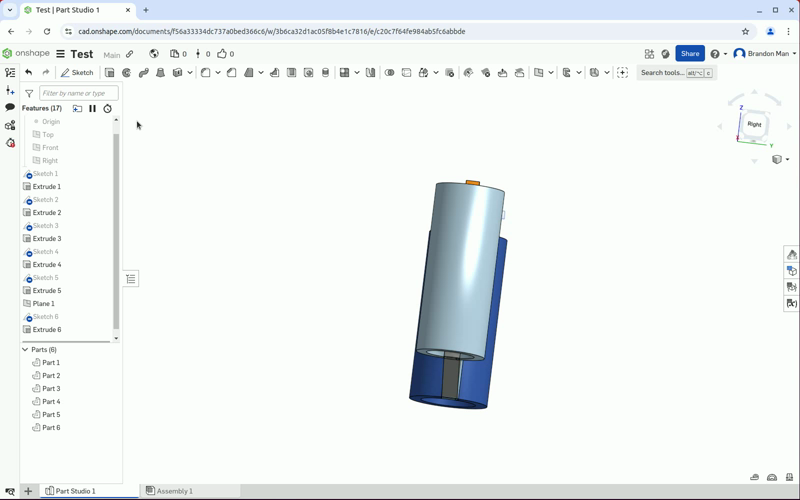
key(right, 3)
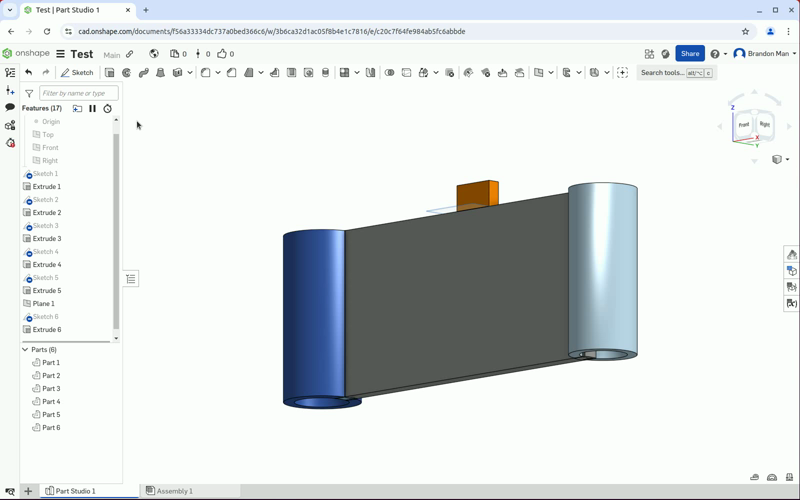
key(down, 3)
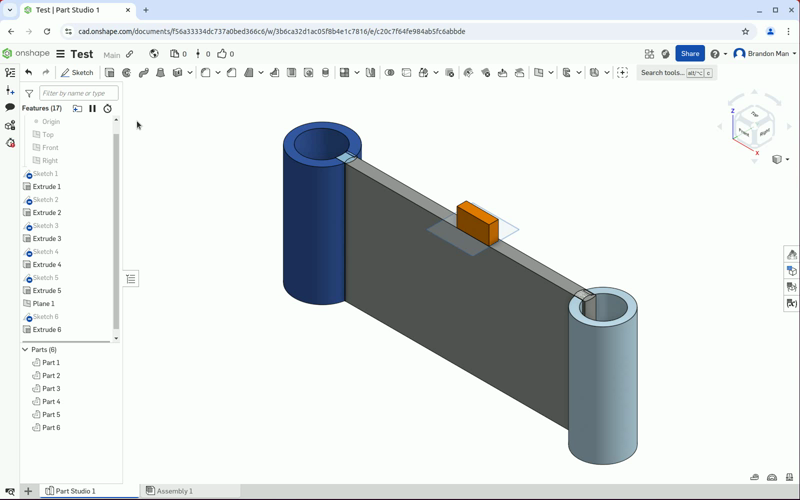
mouse_move(69, 176)
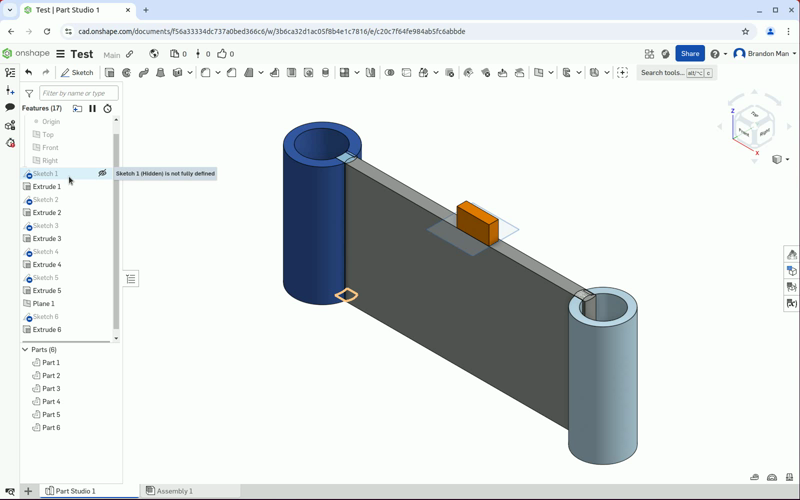
click(69, 176)